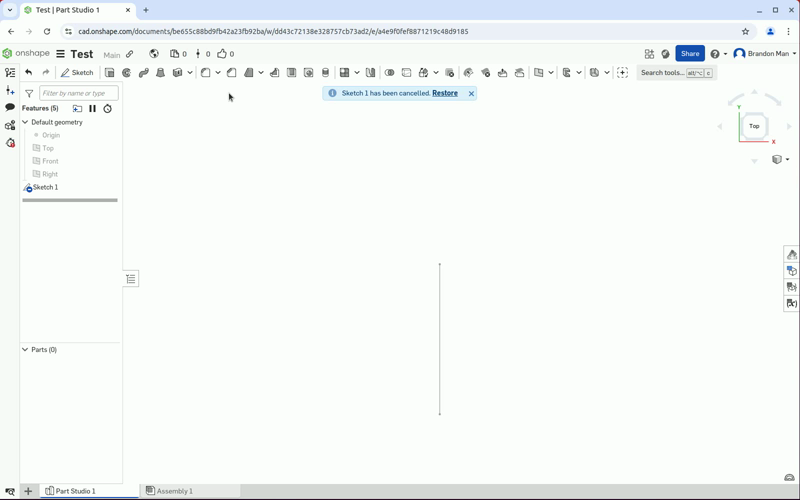
key(shift+h)
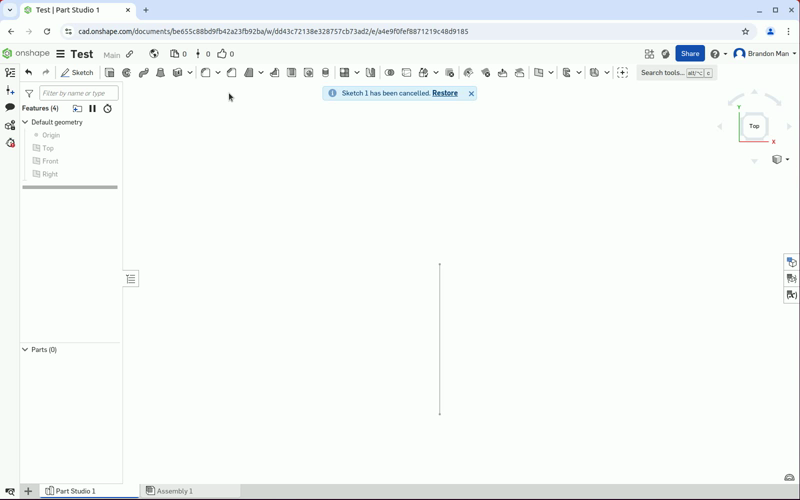
key(shift+s)
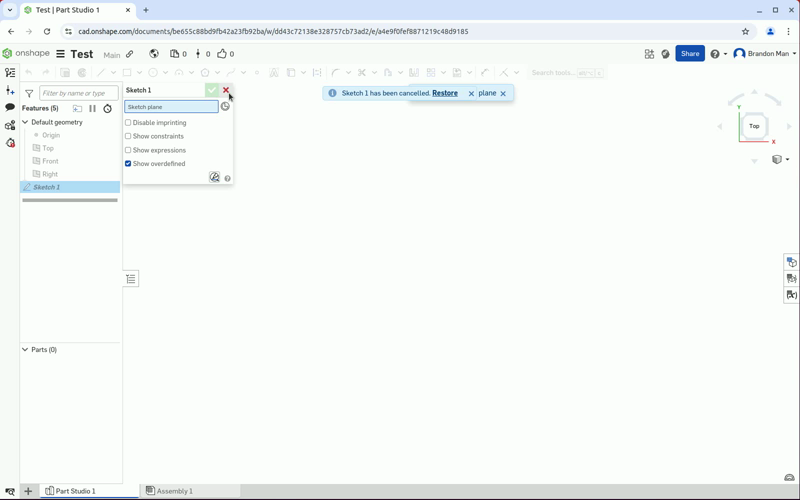
mouse_move(73, 150)
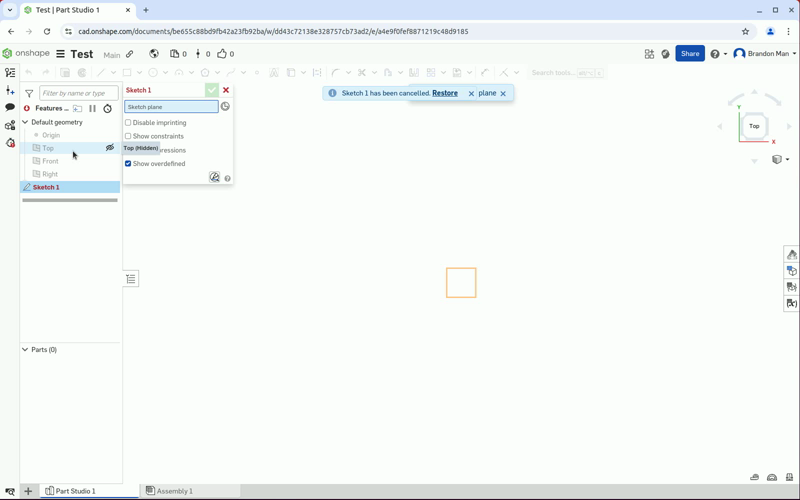
click(73, 150)
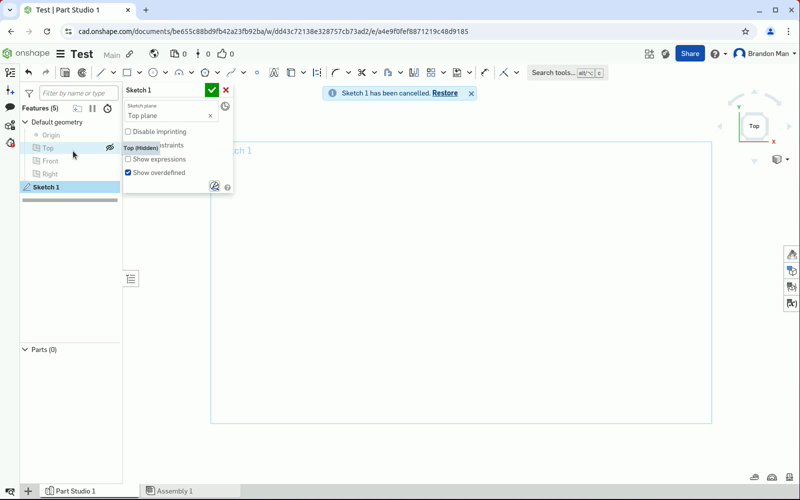
mouse_move(73, 352)
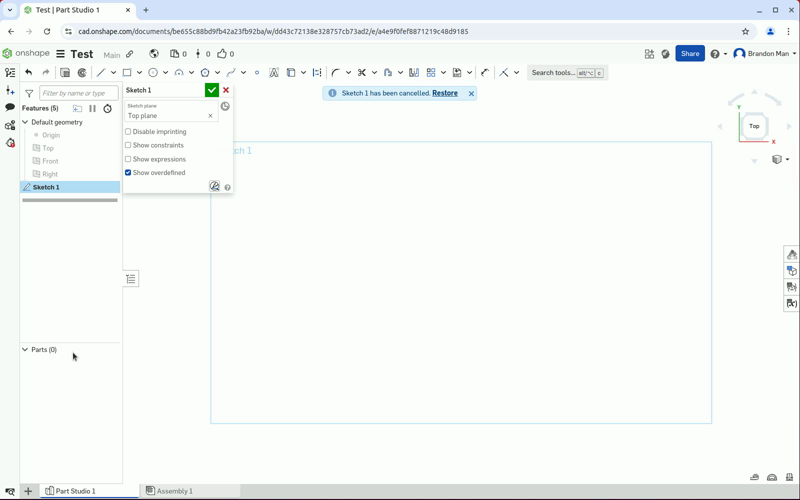
key(y)
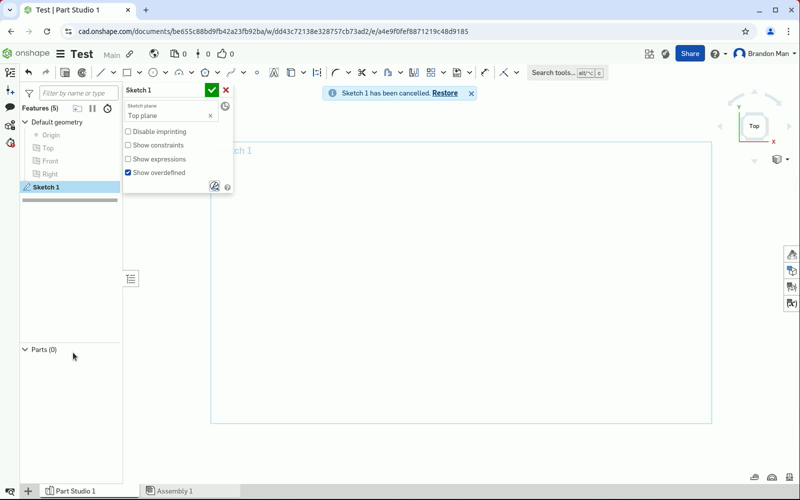
key(a)
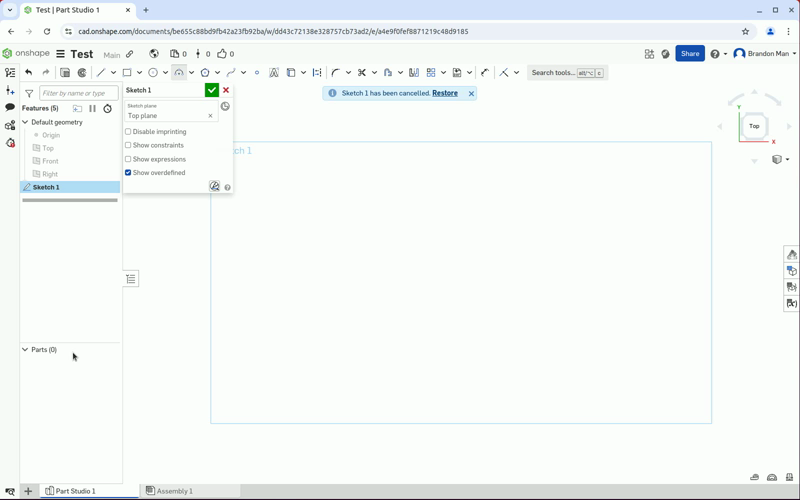
key_down(shift)
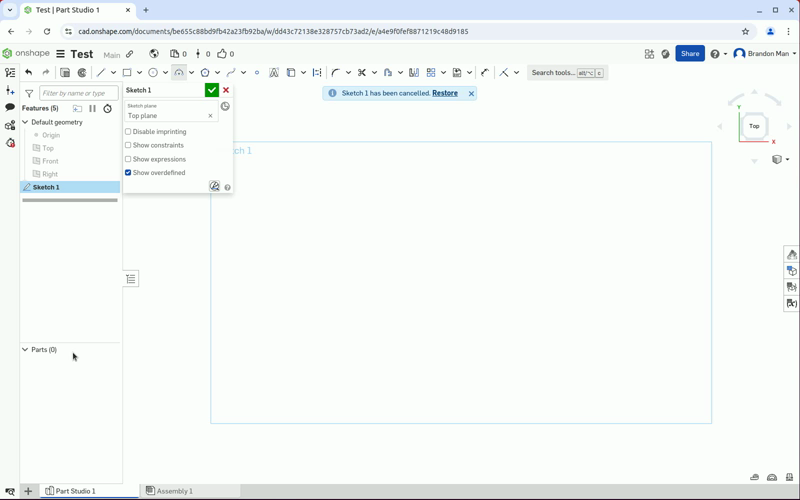
mouse_move(460, 279)
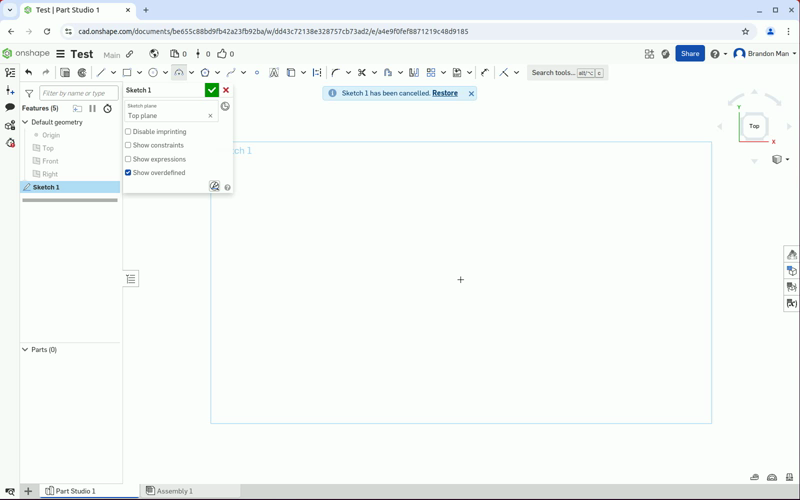
click(460, 279)
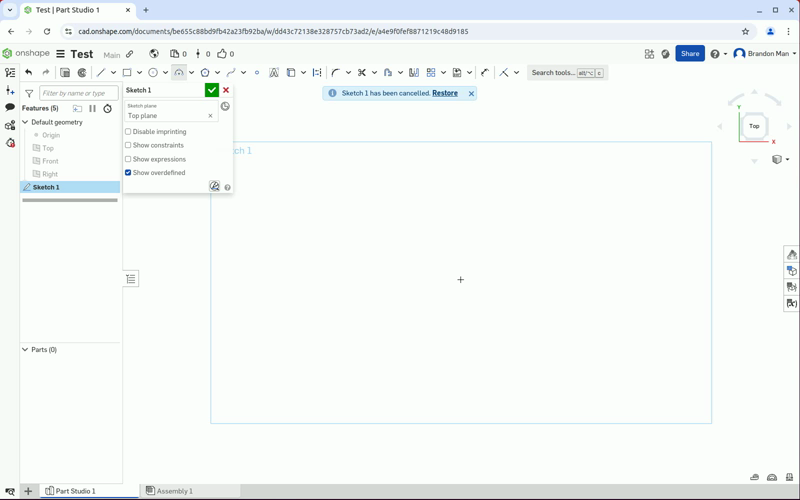
key_up(shift)
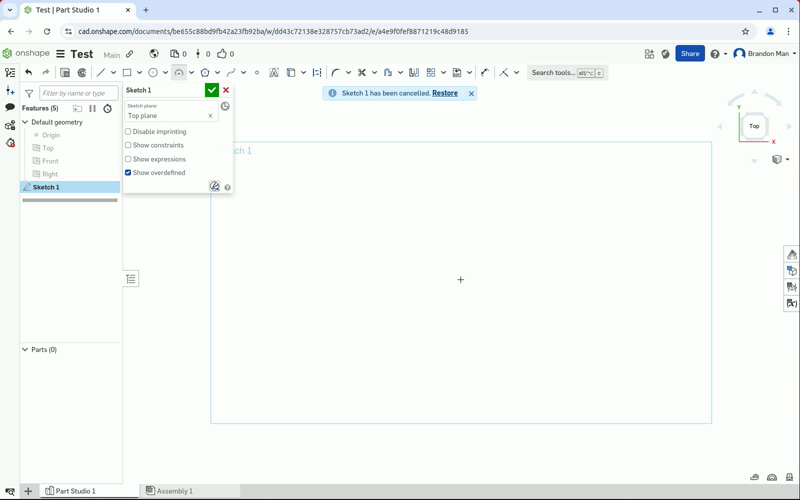
key_down(shift)
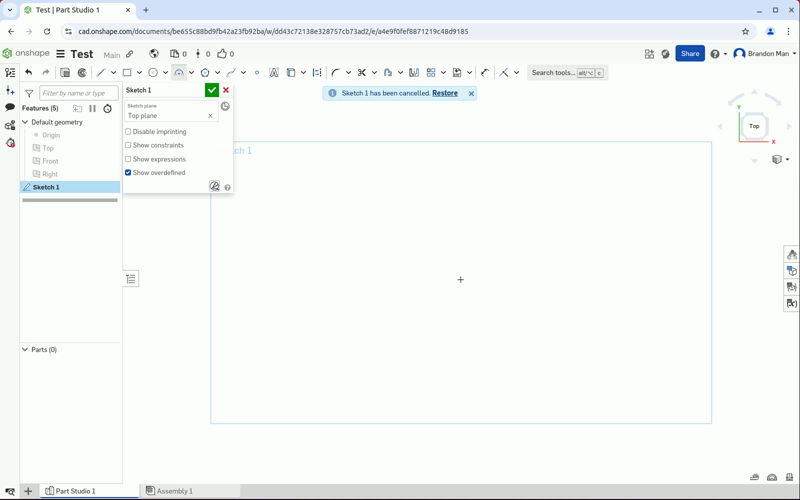
mouse_move(464, 283)
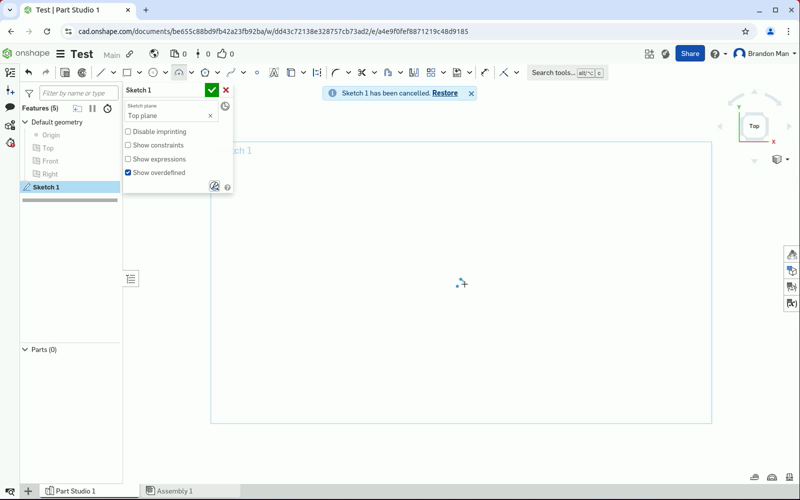
scroll(6)
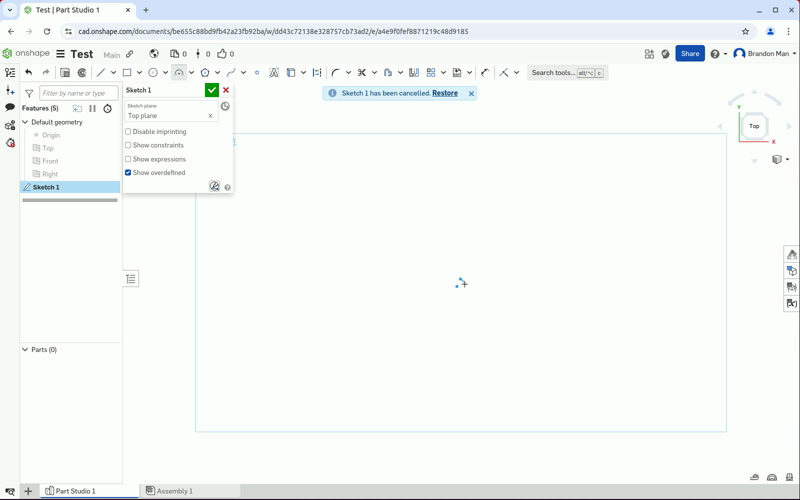
scroll(6)
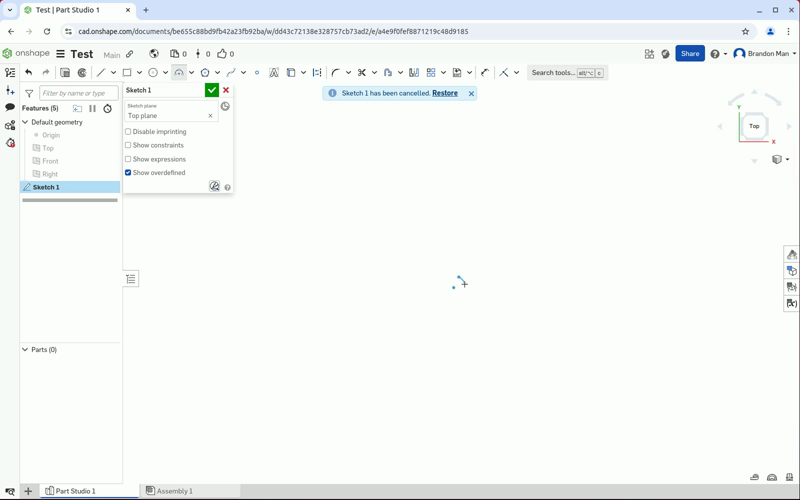
scroll(6)
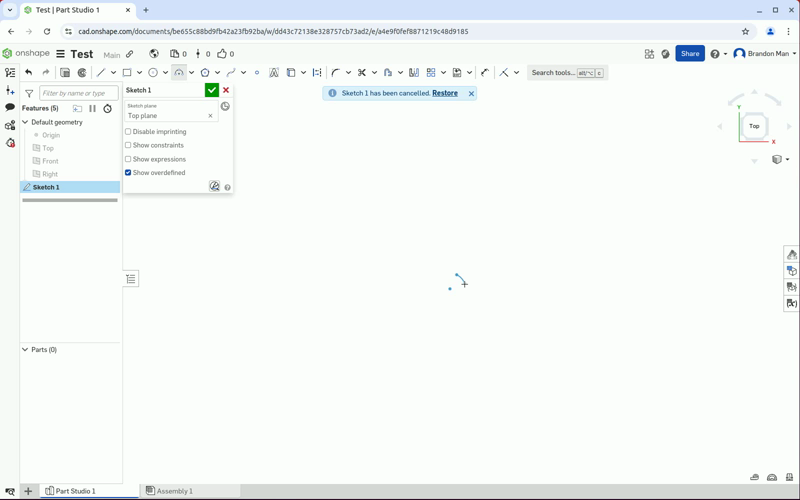
scroll(6)
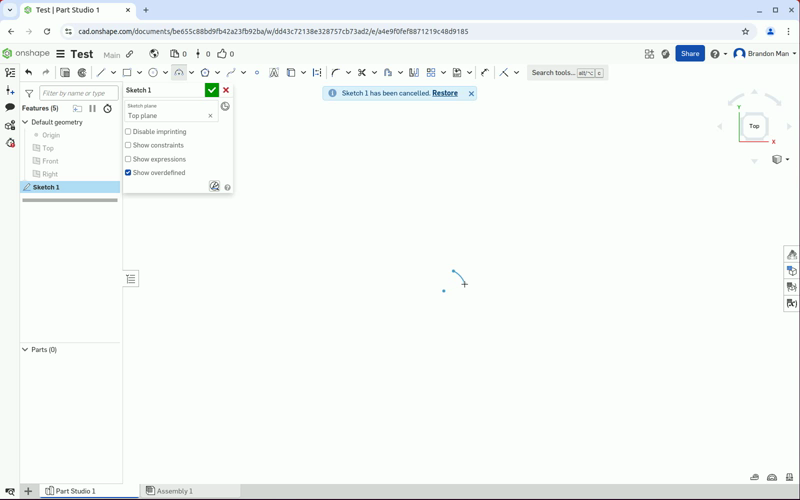
scroll(6)
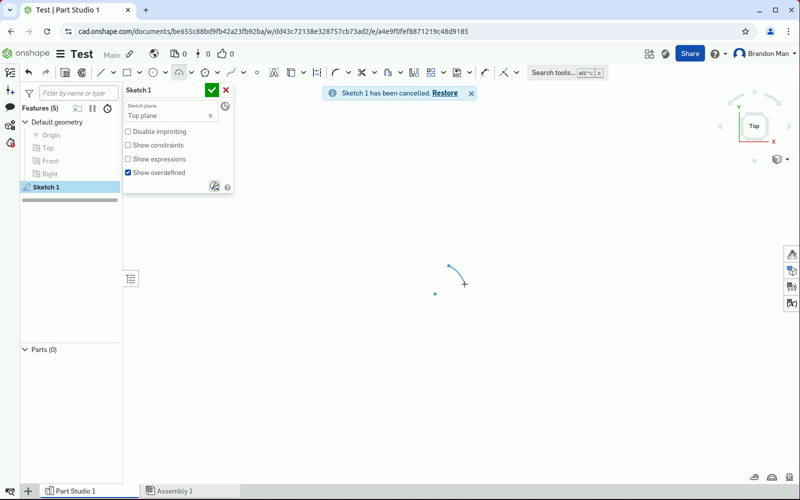
scroll(6)
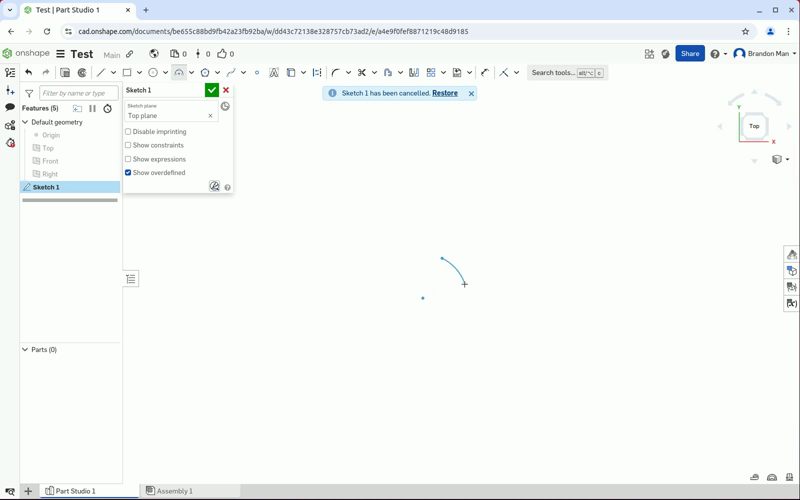
scroll(6)
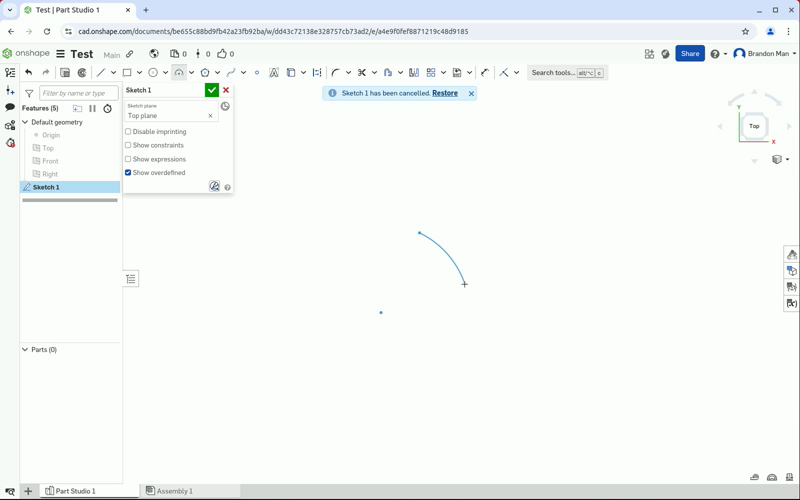
click(464, 283)
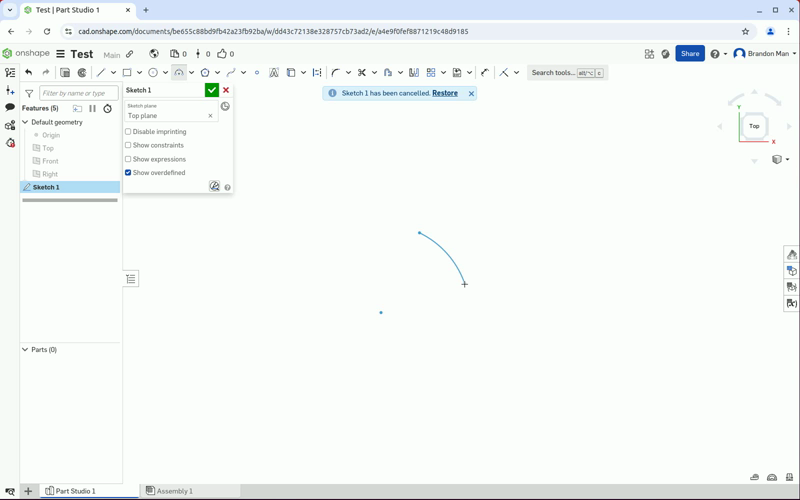
scroll(-6)
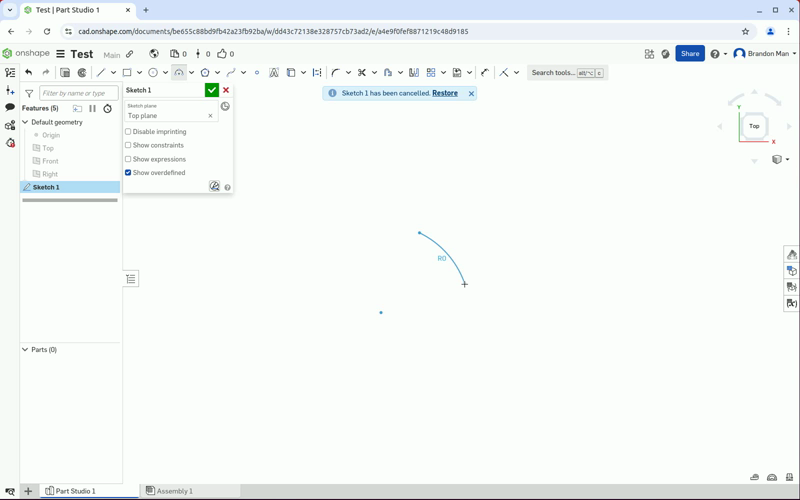
scroll(-6)
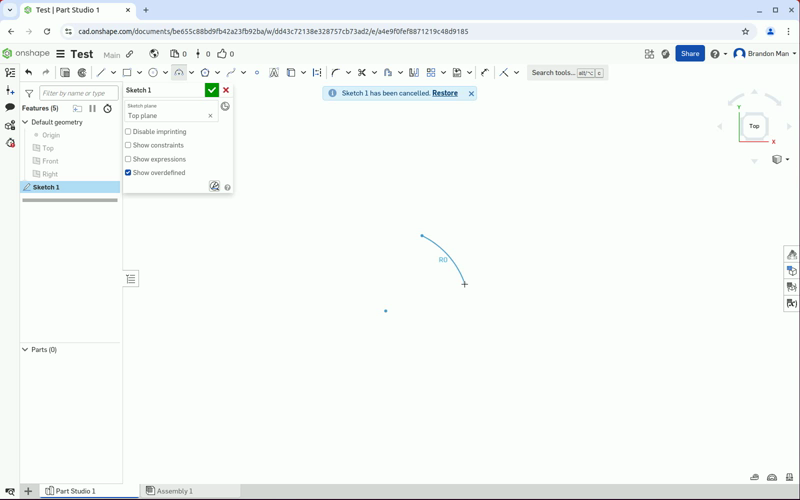
scroll(-6)
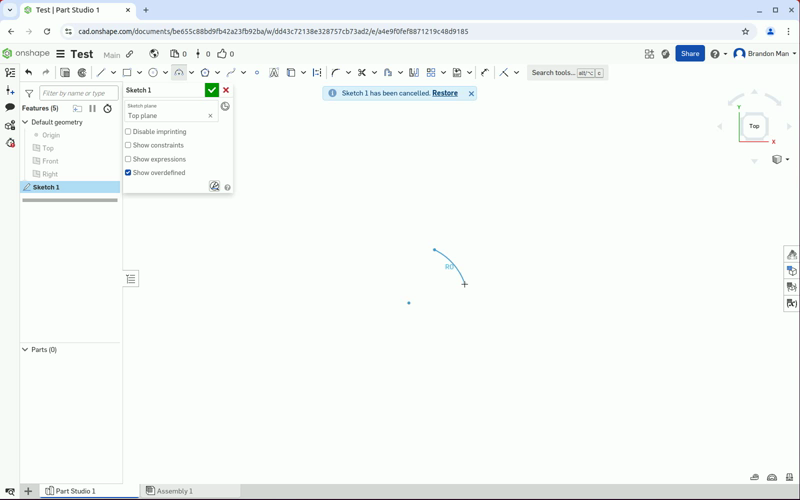
scroll(-6)
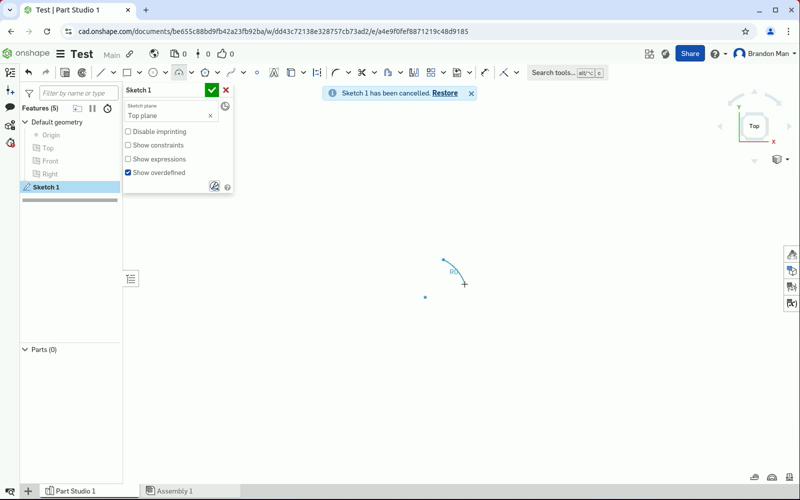
scroll(-6)
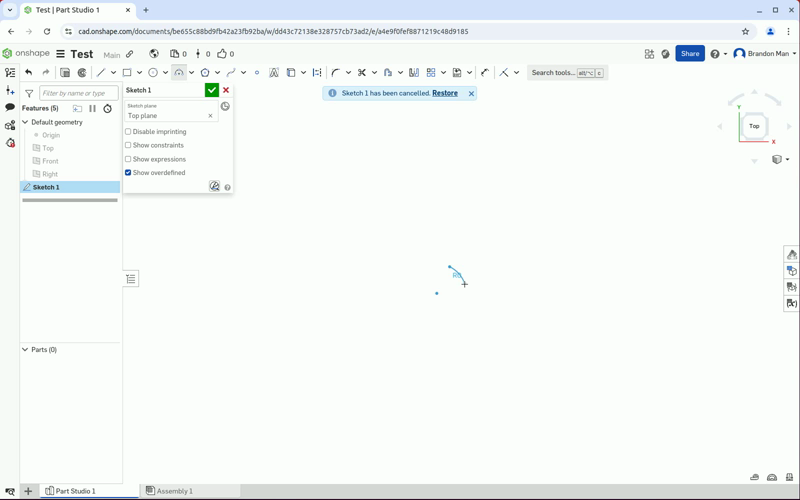
scroll(-6)
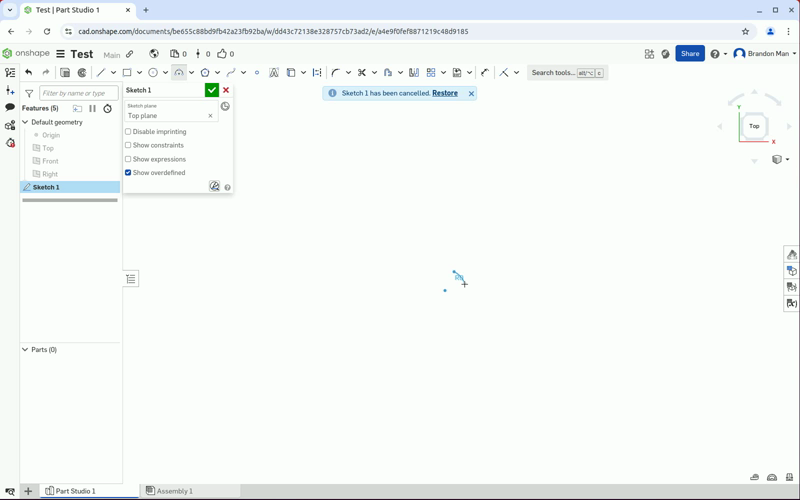
scroll(-6)
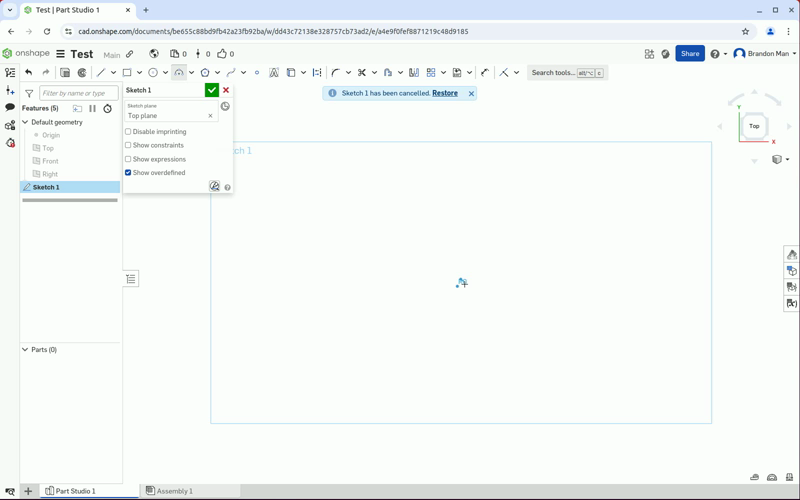
mouse_move(467, 276)
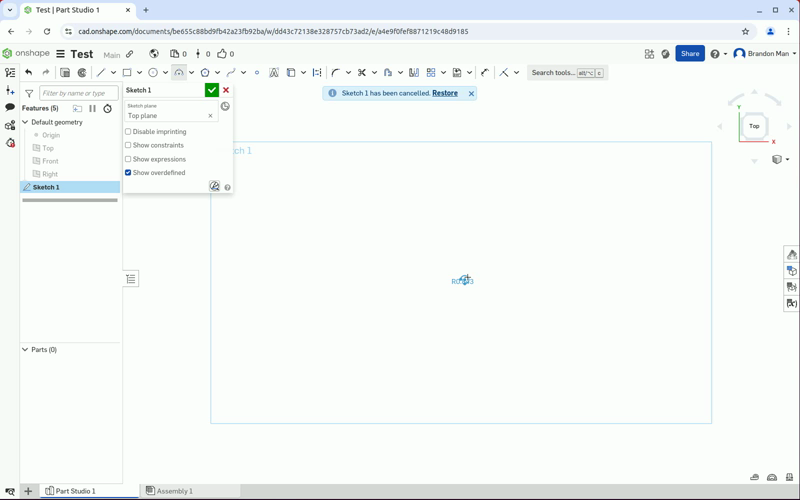
scroll(6)
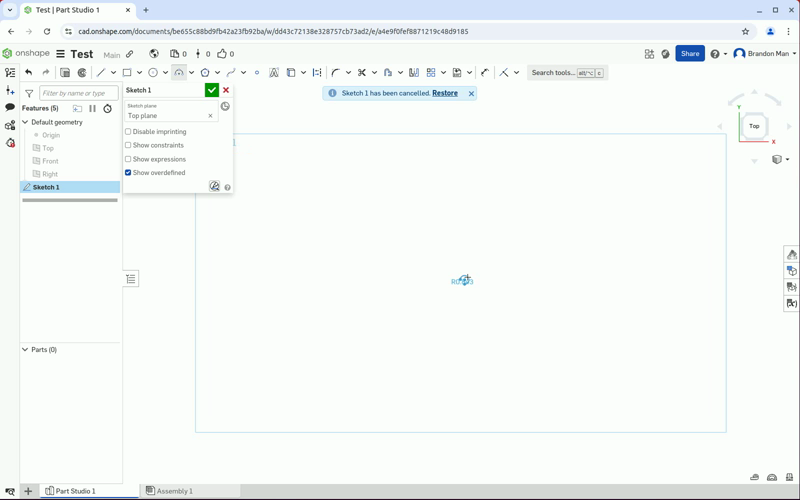
scroll(6)
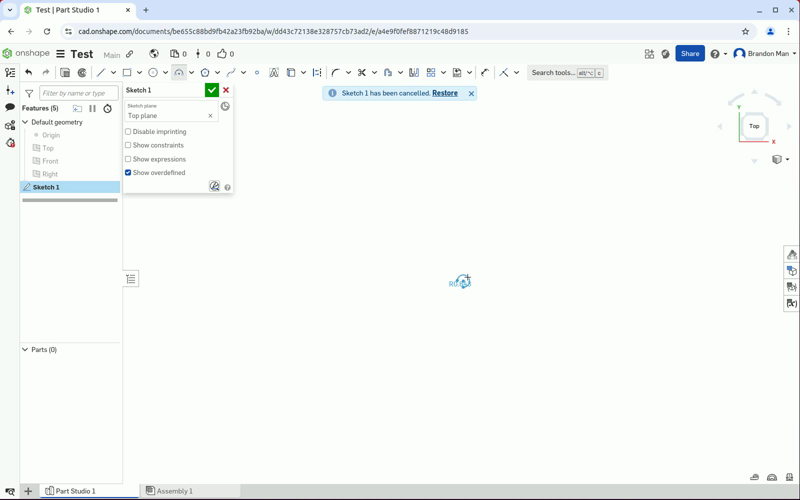
scroll(6)
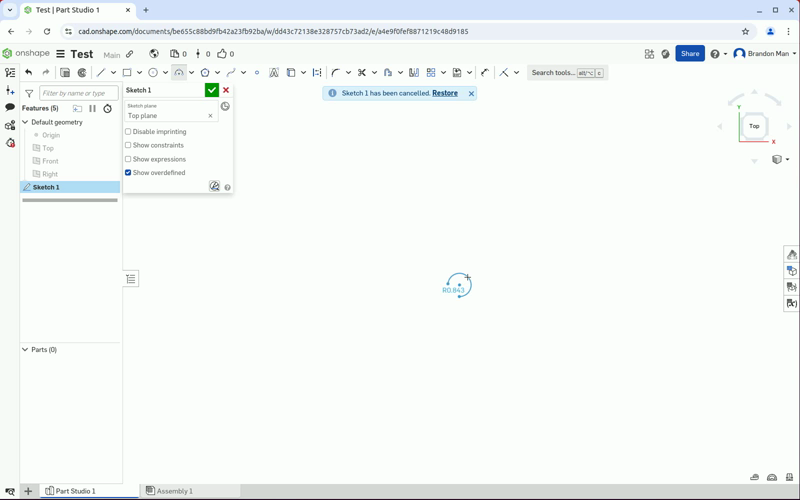
scroll(6)
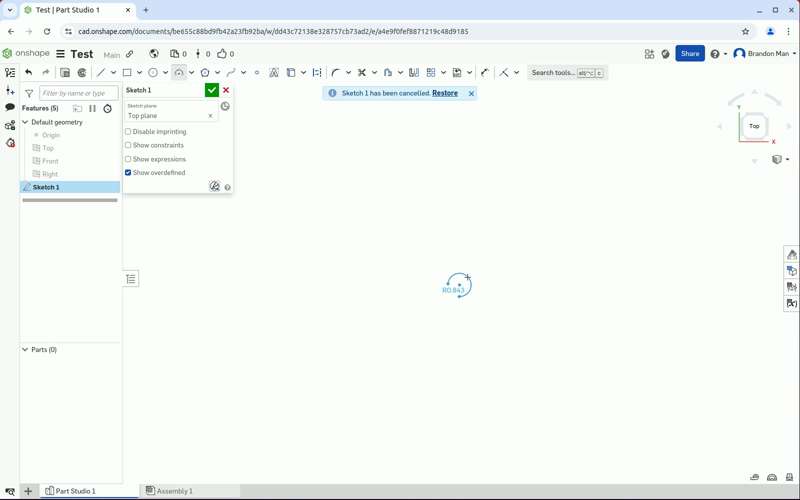
scroll(6)
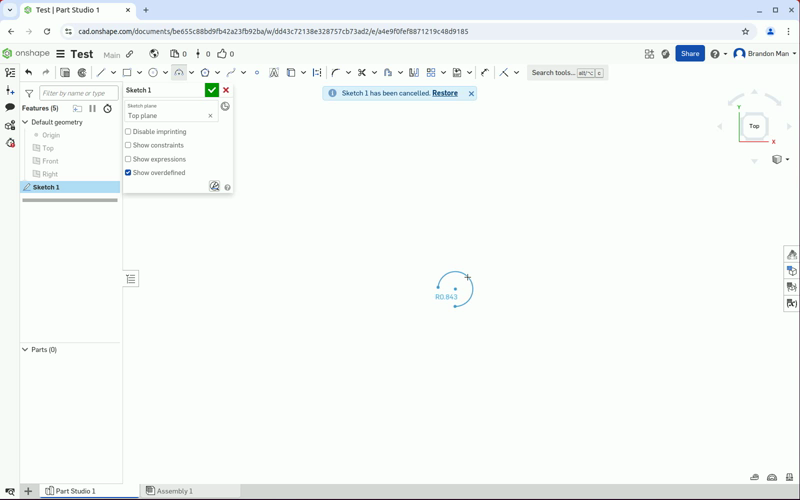
scroll(6)
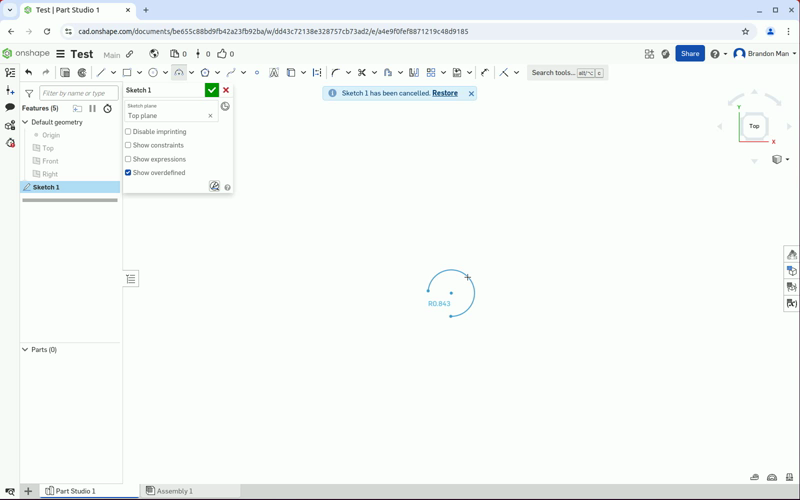
scroll(6)
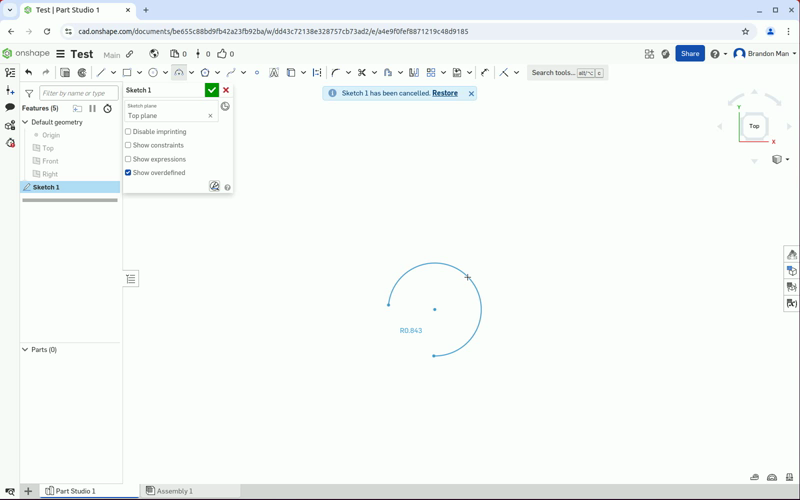
click(467, 276)
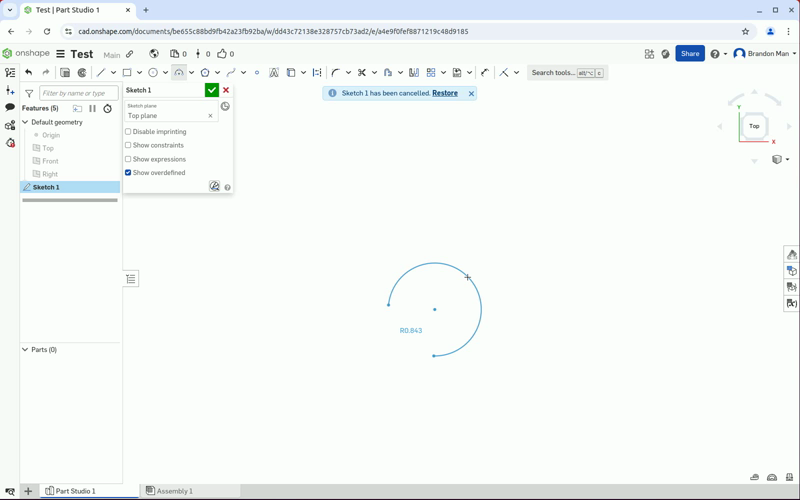
scroll(-6)
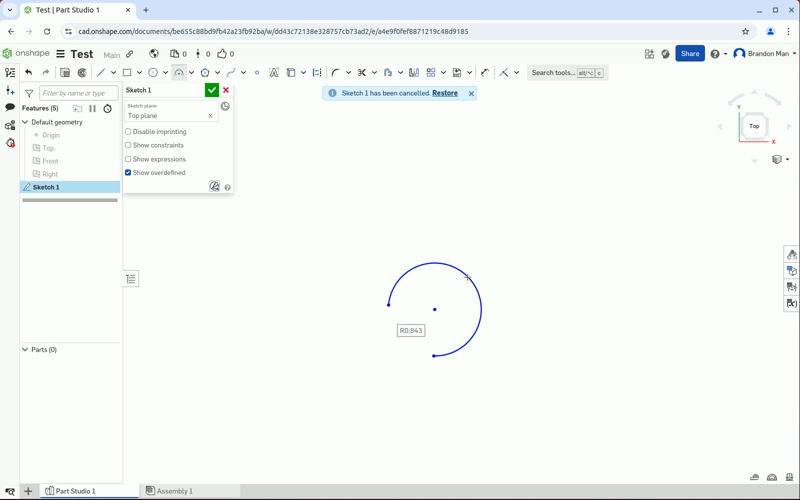
scroll(-6)
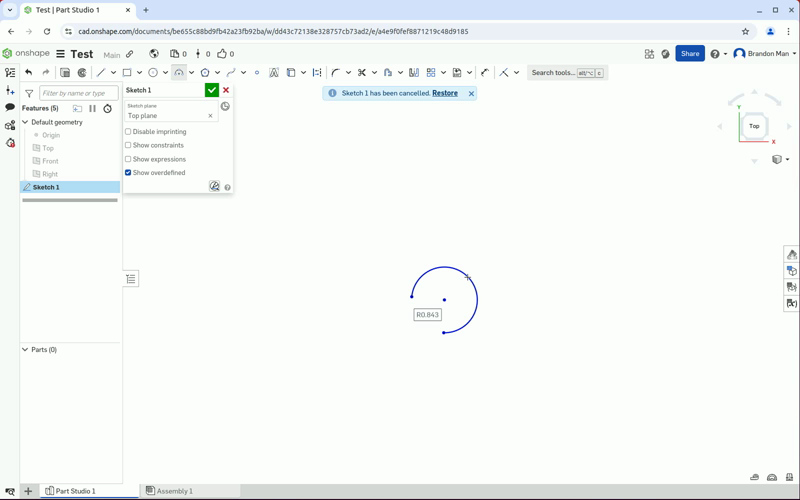
scroll(-6)
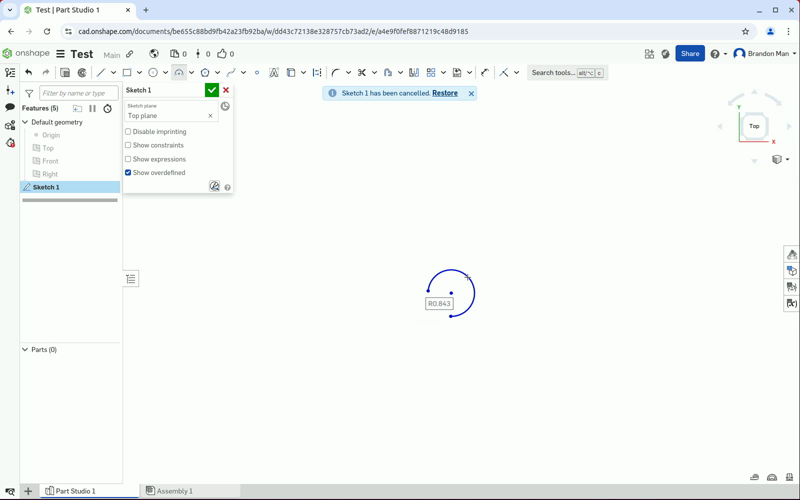
scroll(-6)
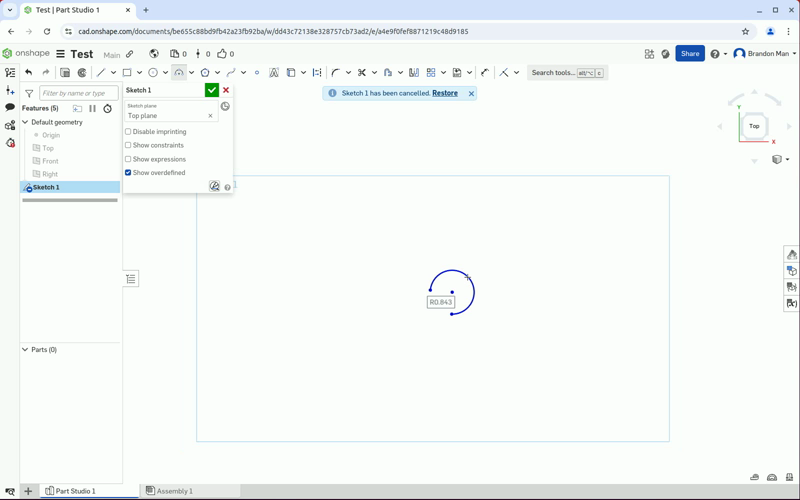
scroll(-6)
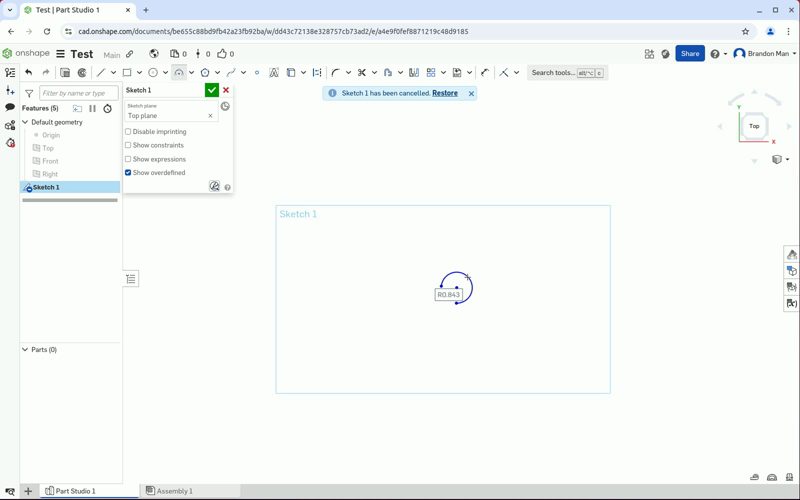
scroll(-6)
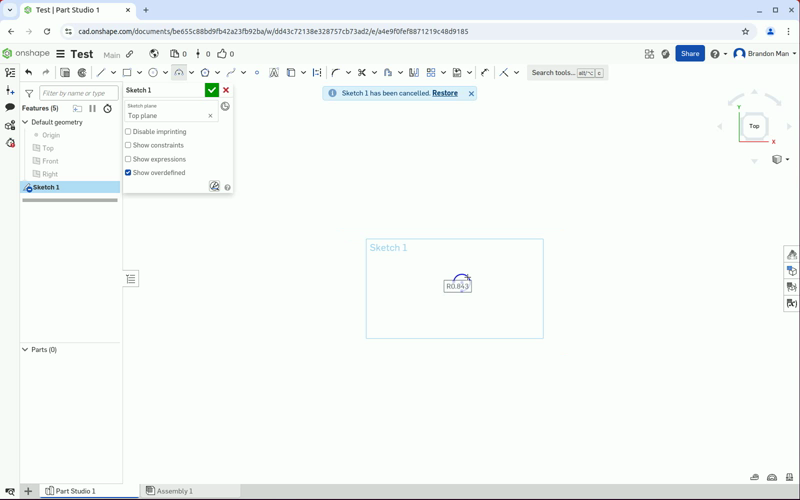
scroll(-6)
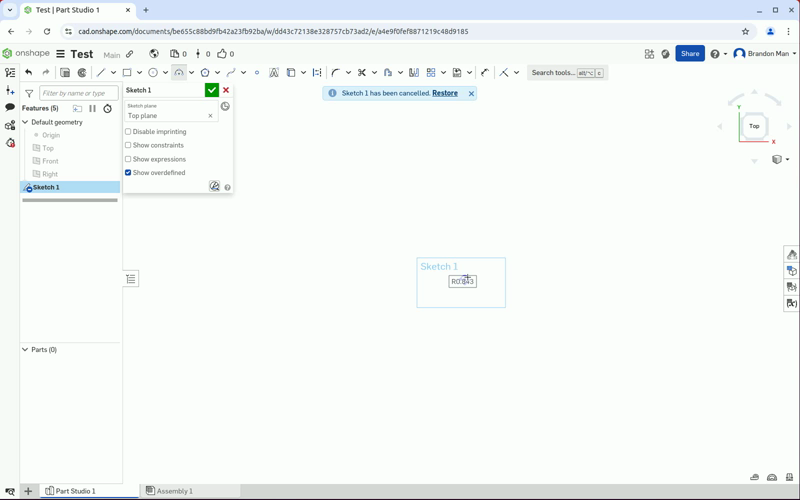
key_up(shift)
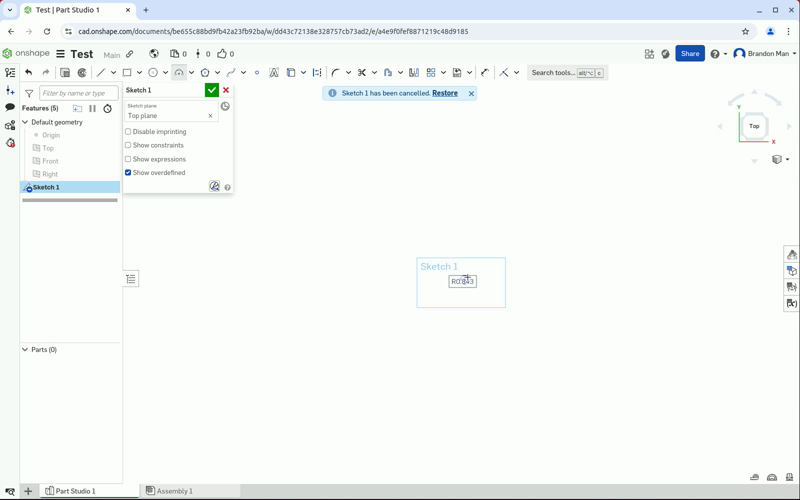
key(esc)
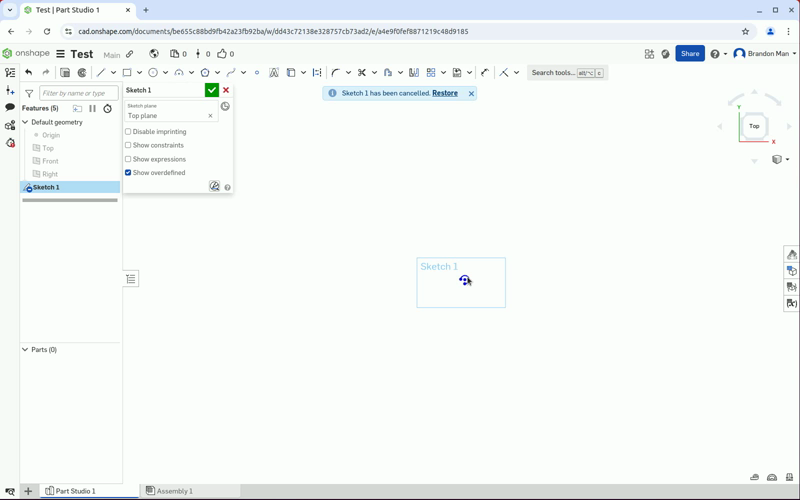
key(l)
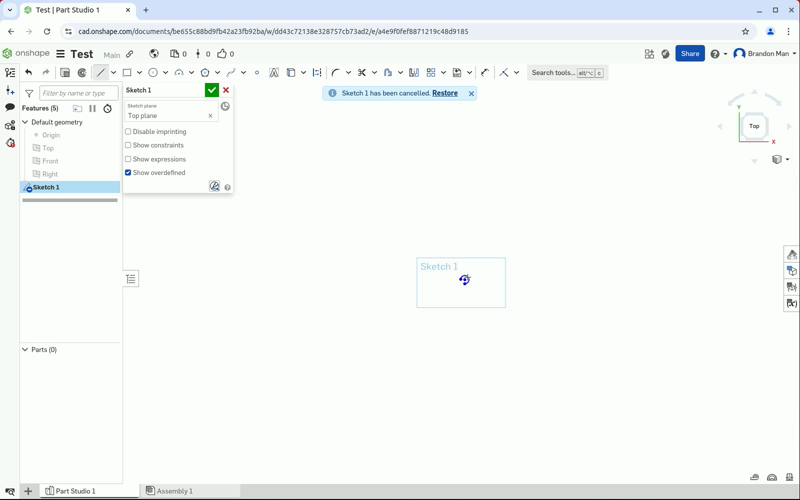
mouse_move(464, 283)
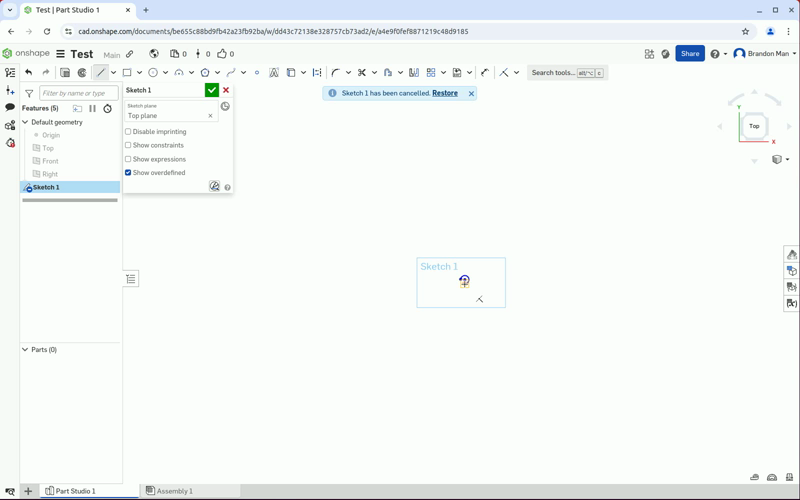
scroll(6)
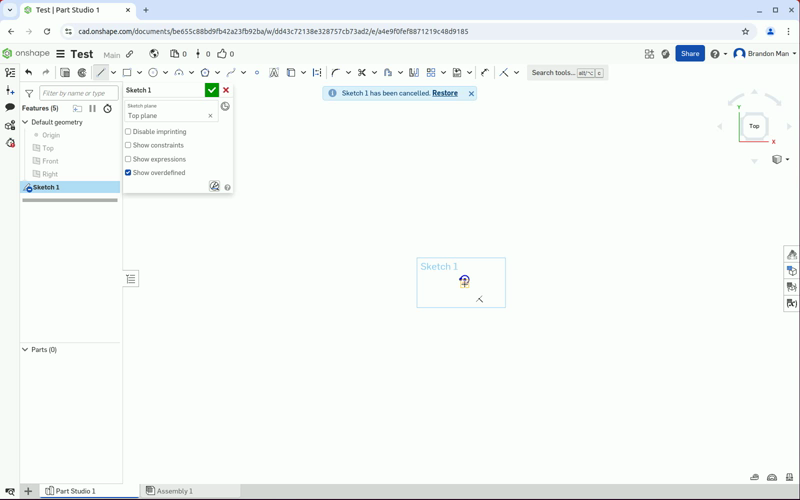
scroll(6)
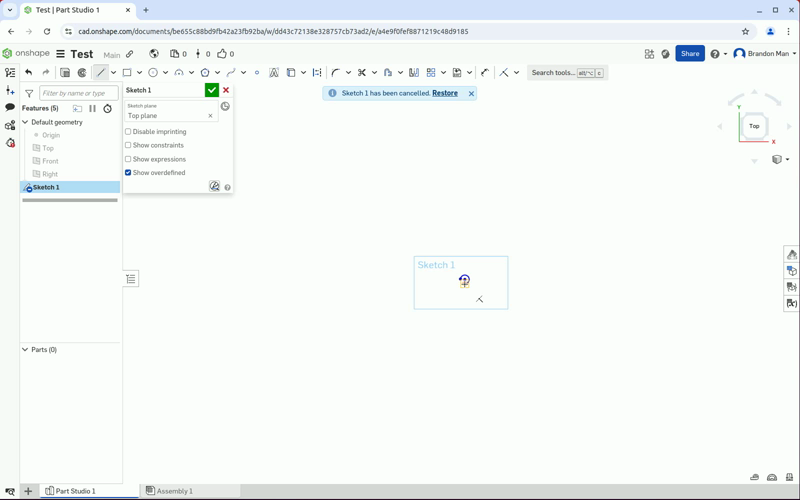
scroll(6)
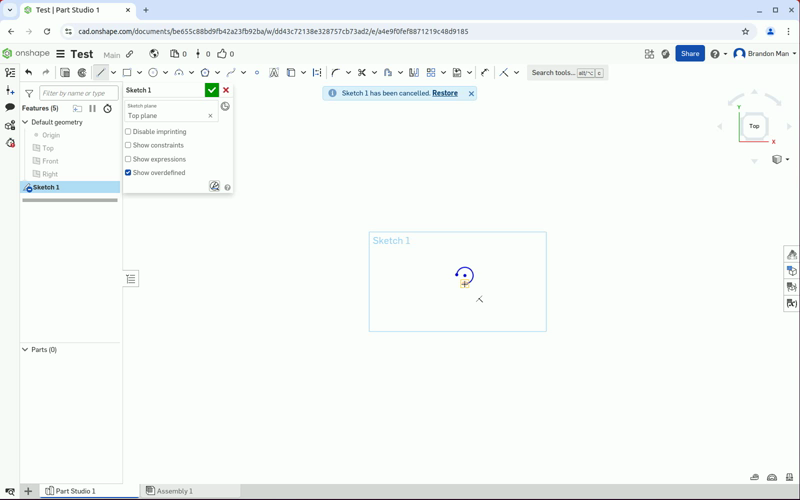
scroll(6)
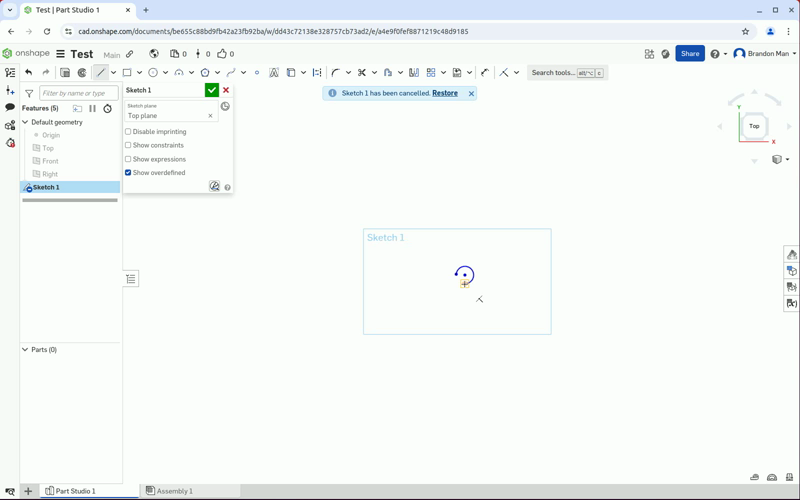
scroll(6)
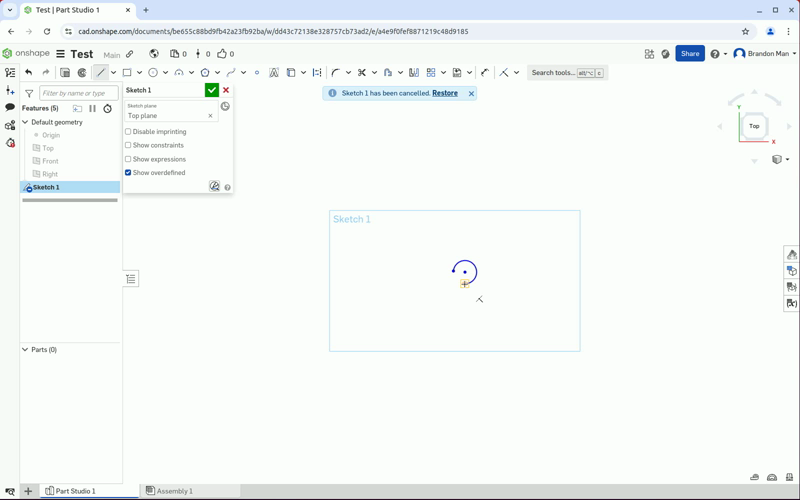
scroll(6)
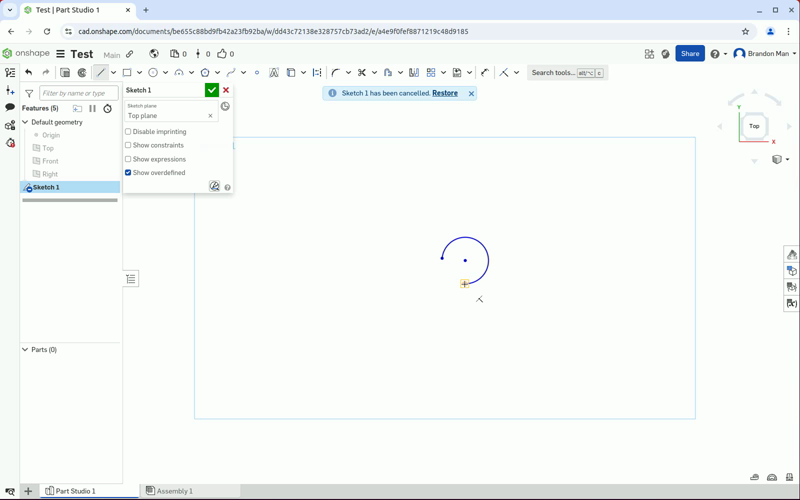
scroll(6)
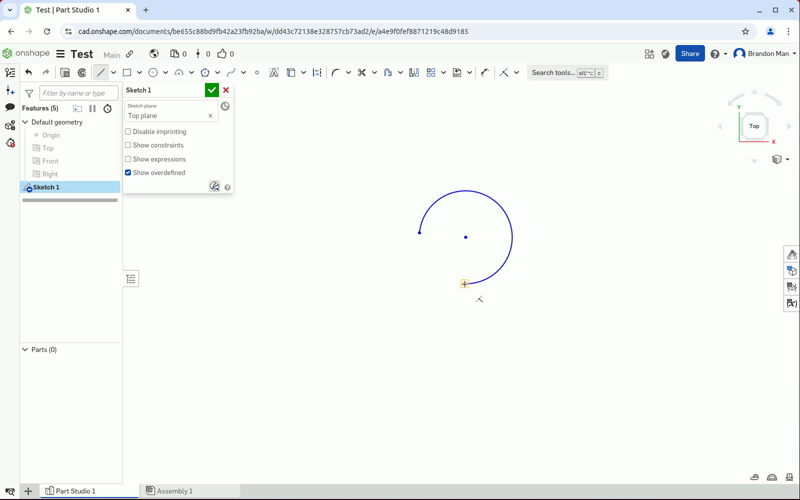
click(464, 283)
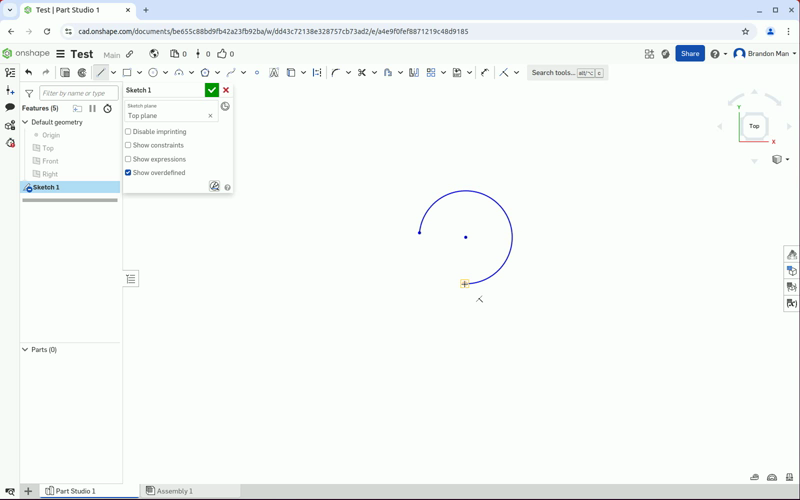
scroll(-6)
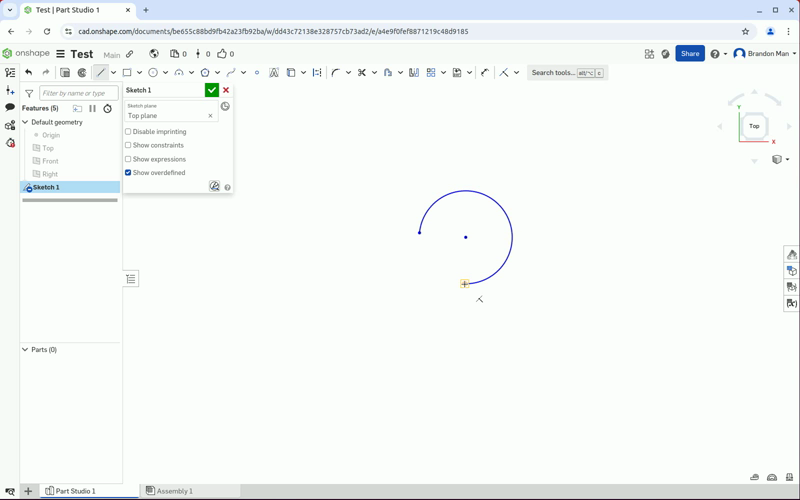
scroll(-6)
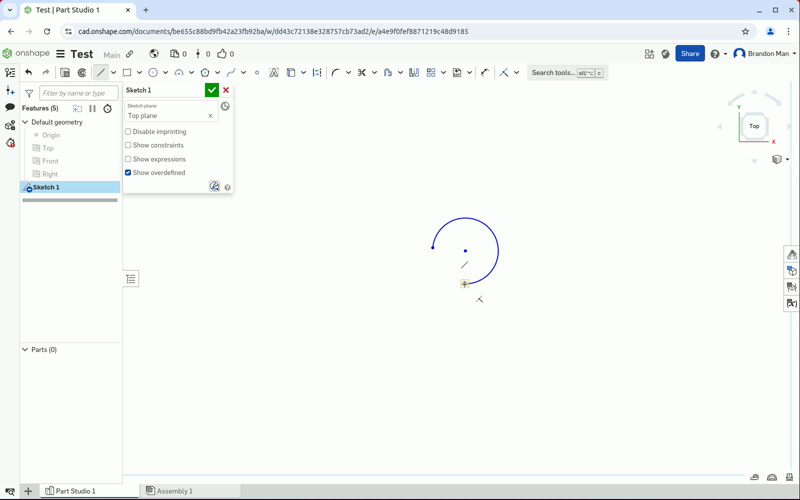
scroll(-6)
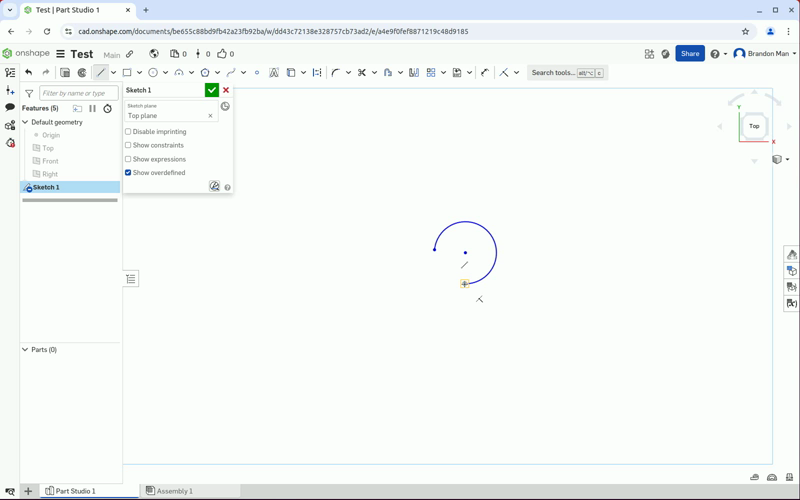
scroll(-6)
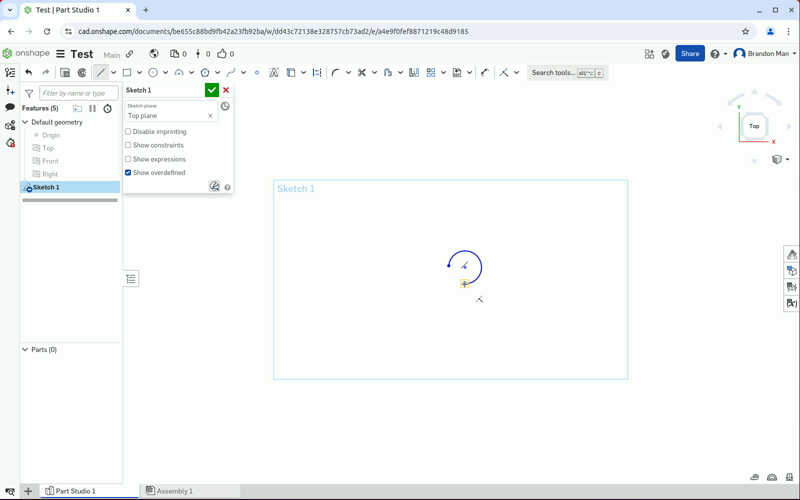
scroll(-6)
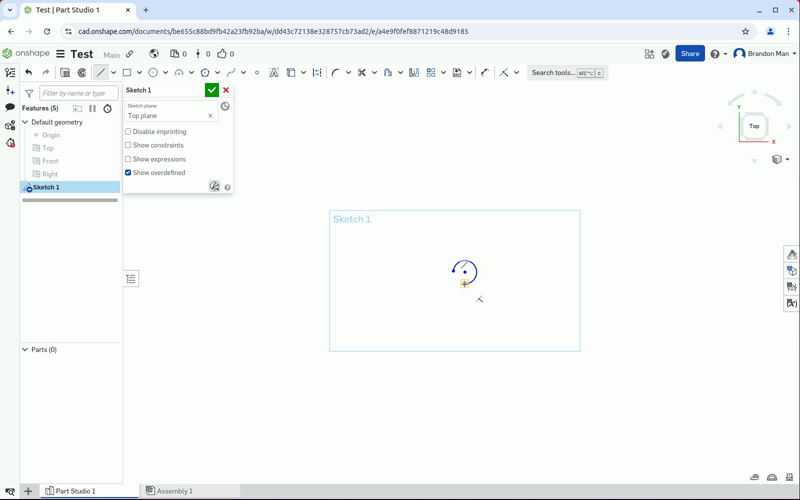
scroll(-6)
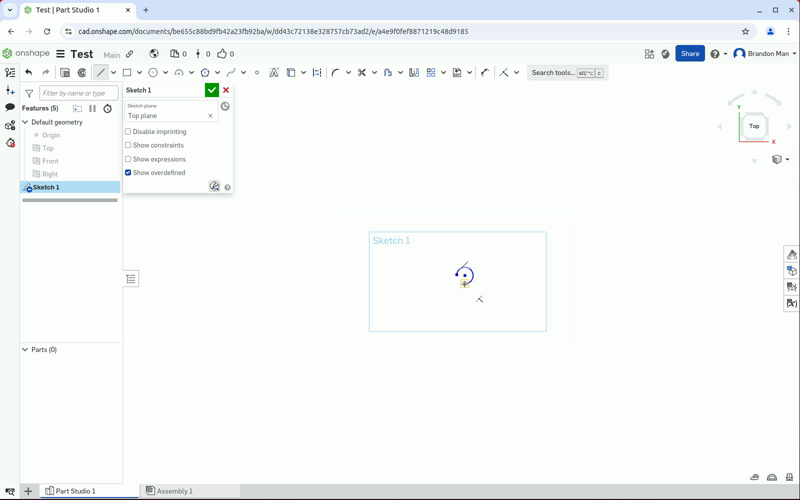
scroll(-6)
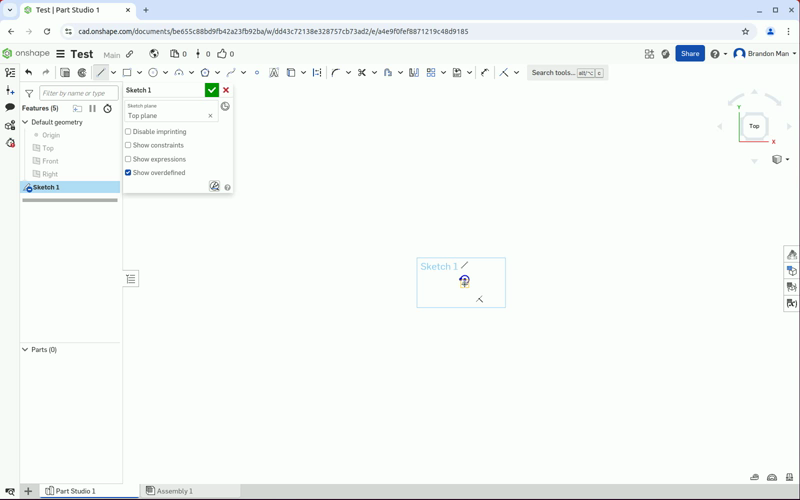
key_down(shift)
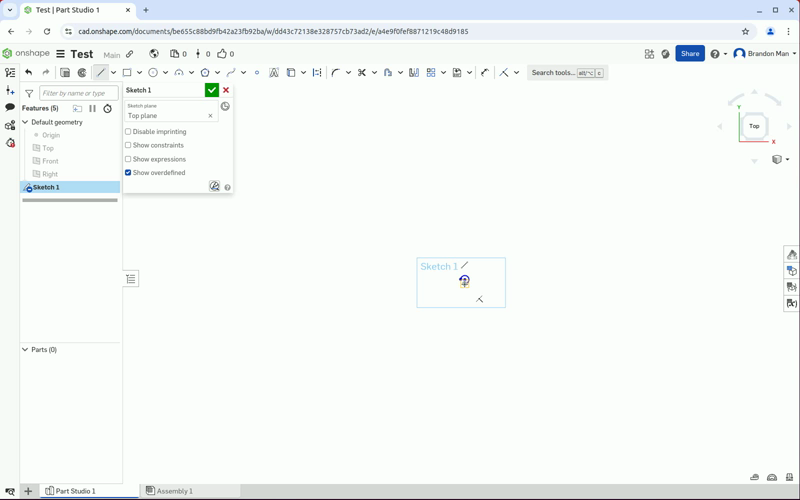
mouse_move(533, 283)
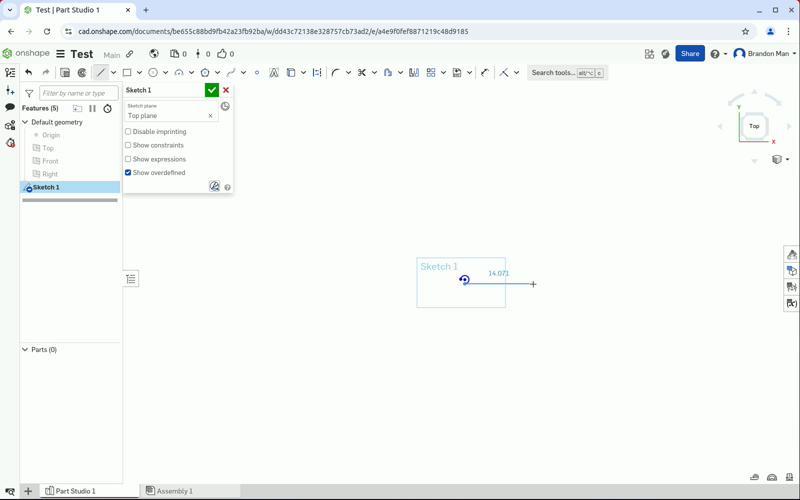
click(533, 283)
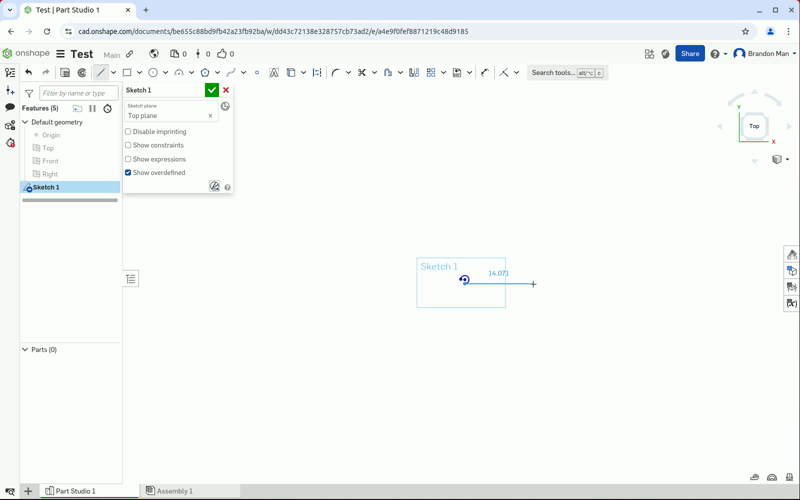
key_up(shift)
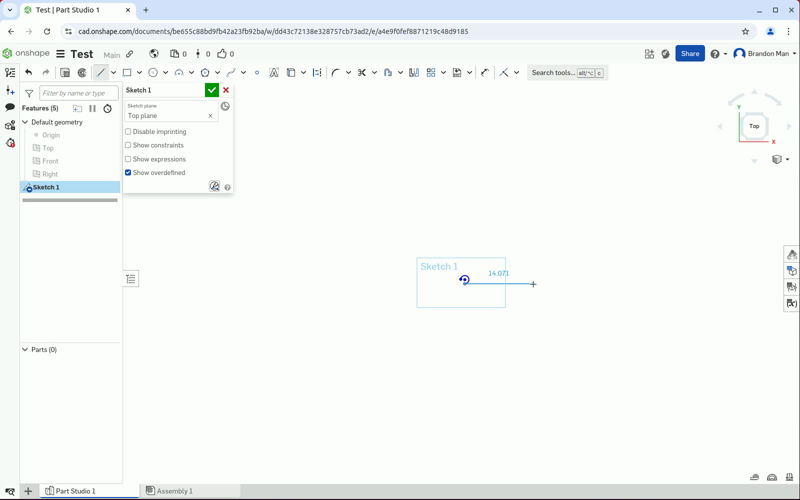
key(esc)
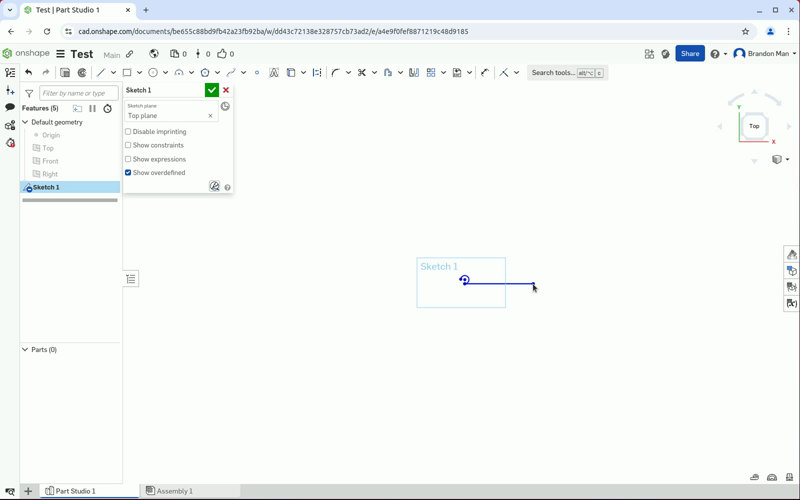
key(a)
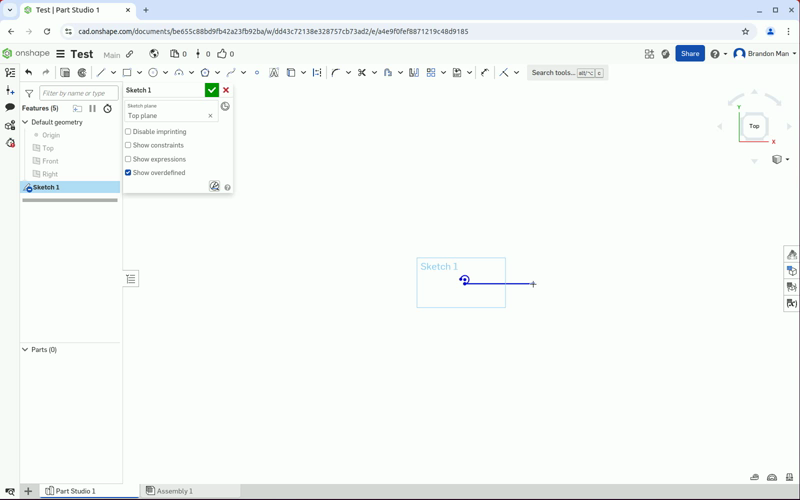
mouse_move(533, 283)
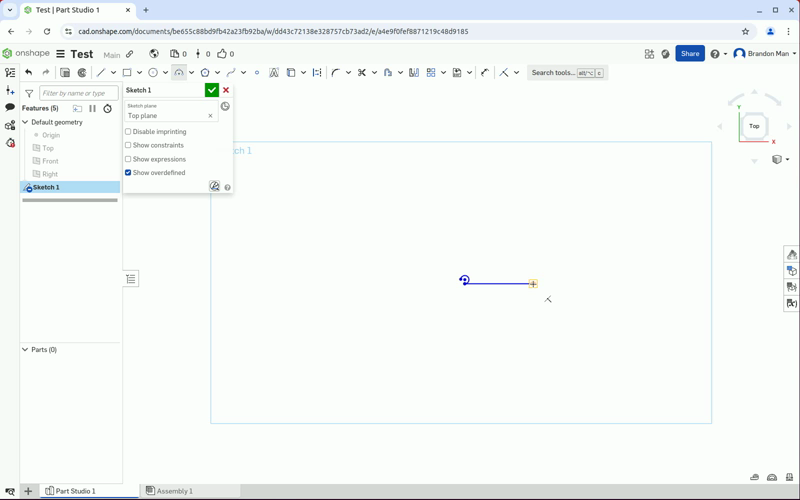
click(533, 283)
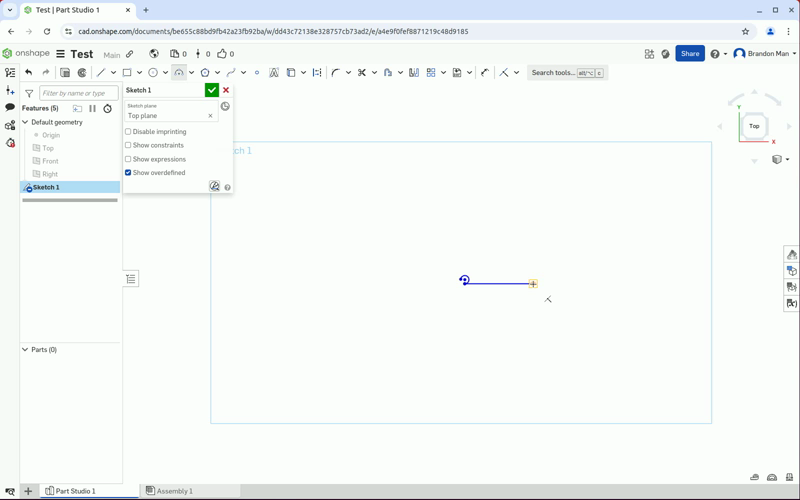
key_down(shift)
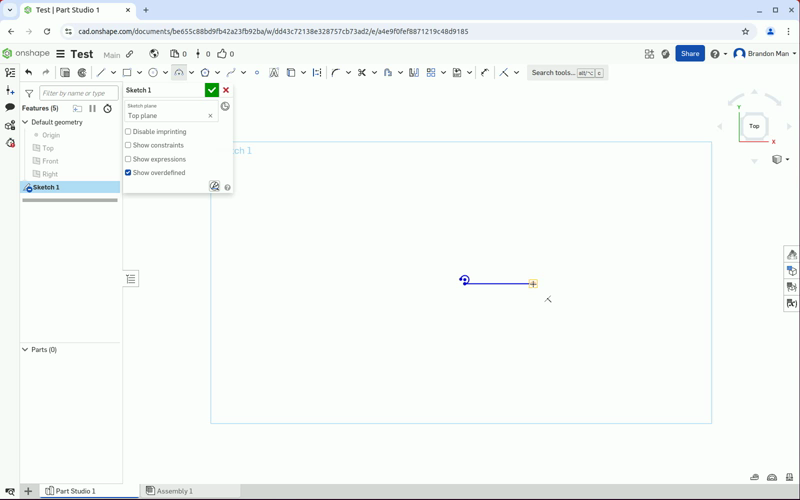
mouse_move(529, 281)
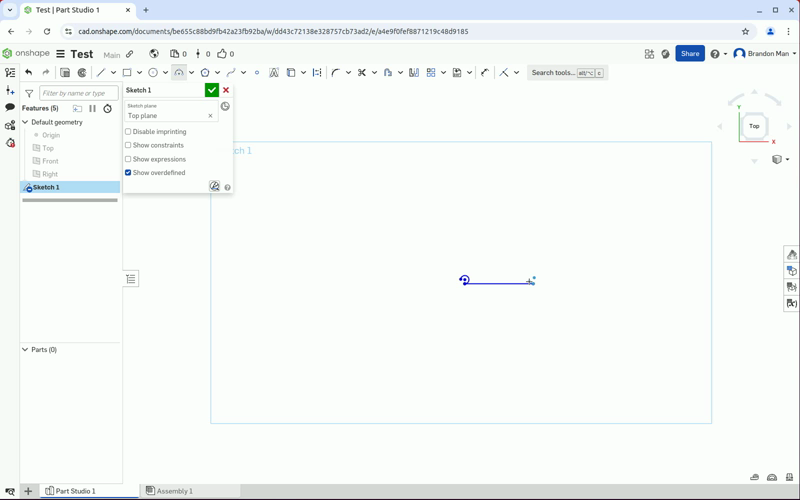
scroll(6)
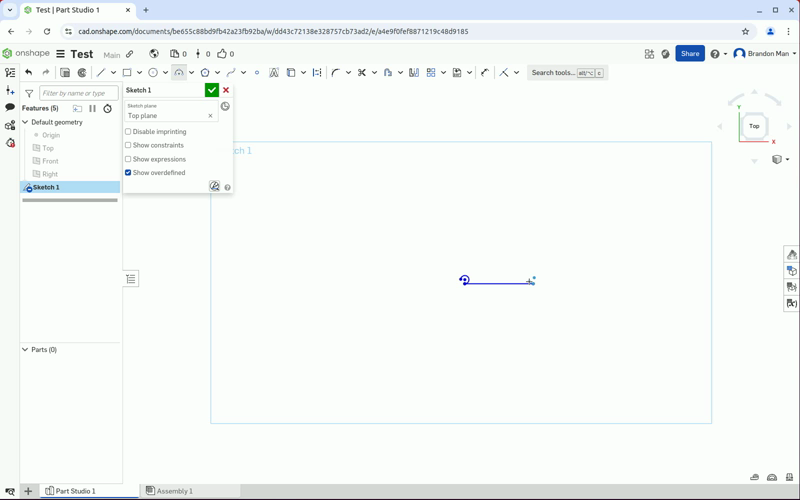
scroll(6)
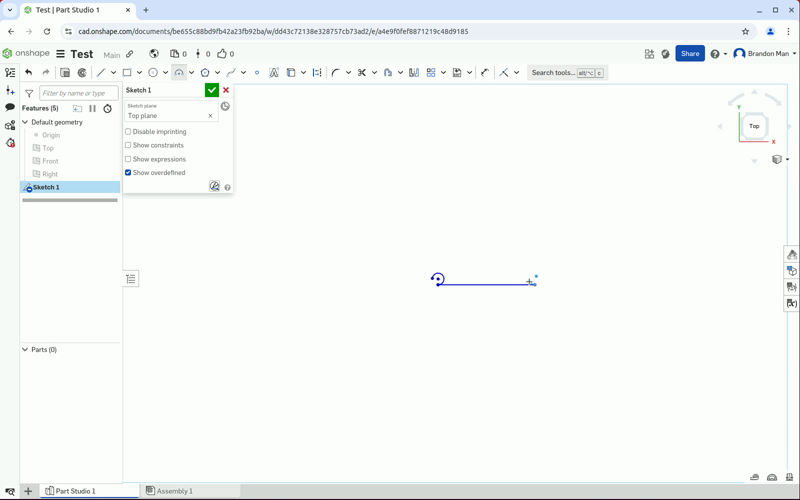
scroll(6)
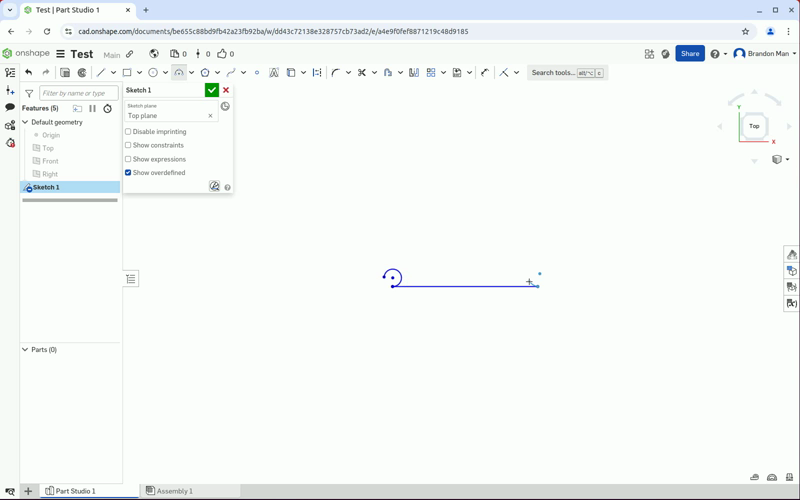
scroll(6)
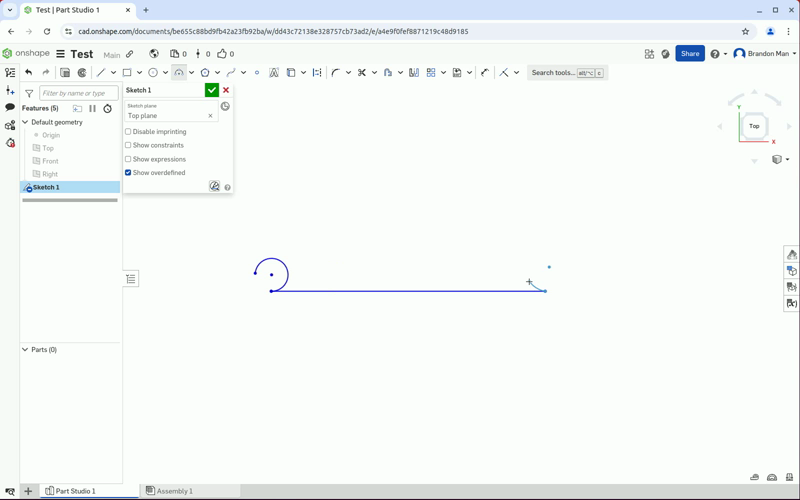
scroll(6)
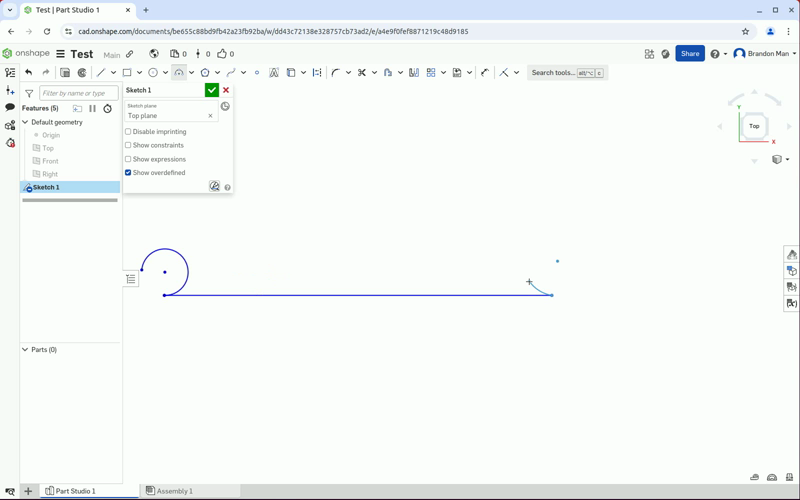
scroll(6)
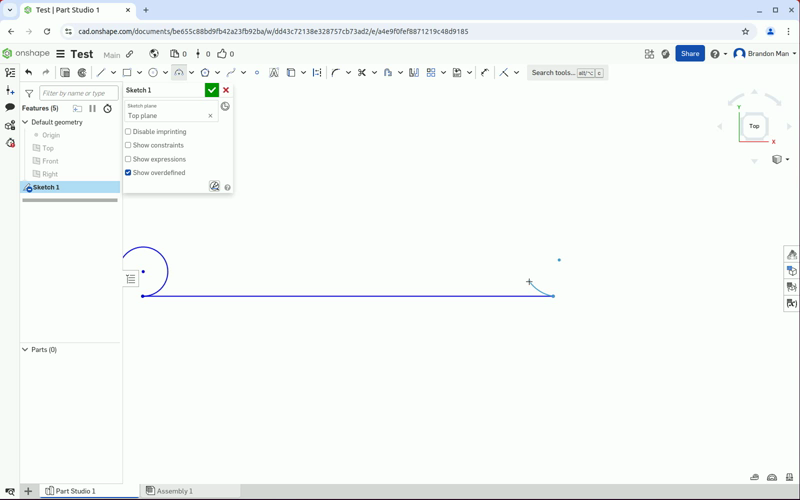
scroll(6)
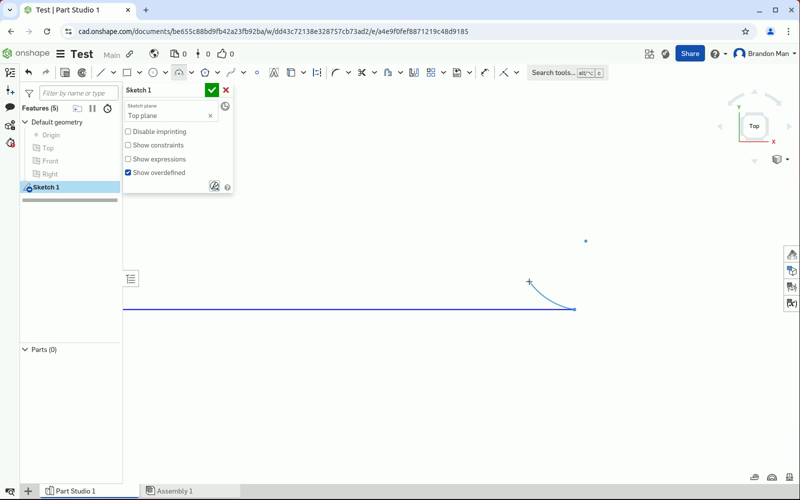
click(529, 281)
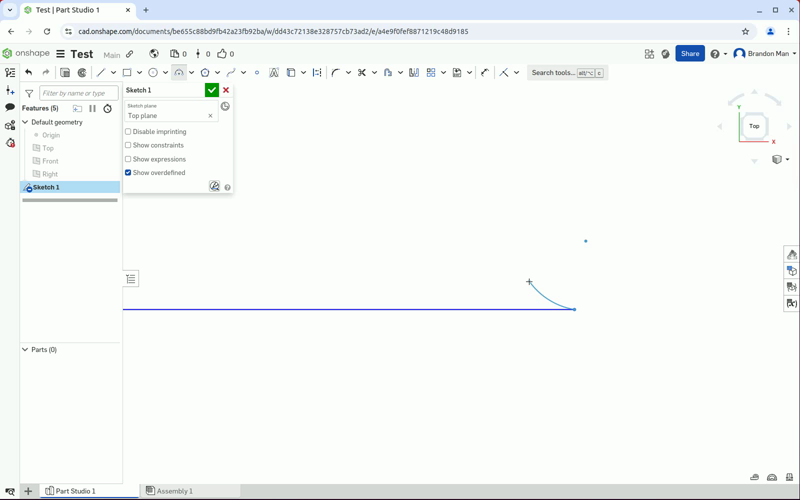
scroll(-6)
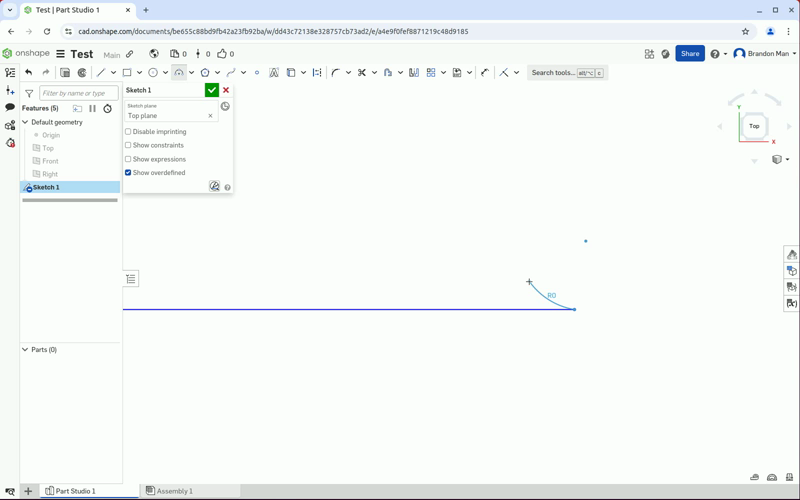
scroll(-6)
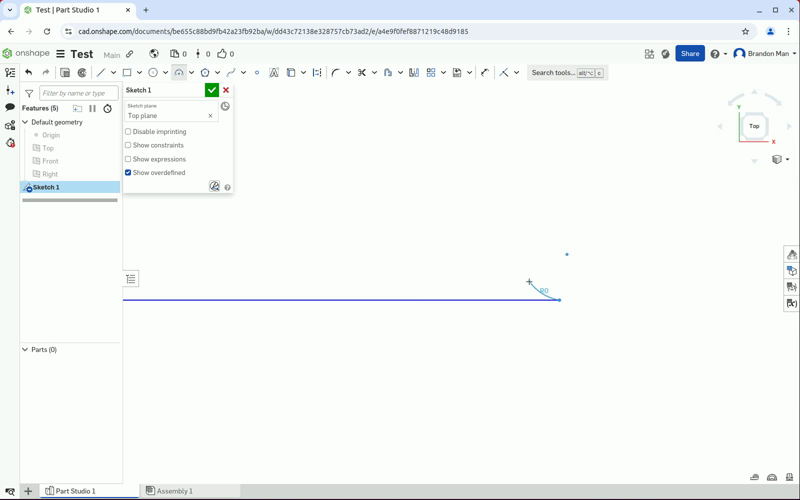
scroll(-6)
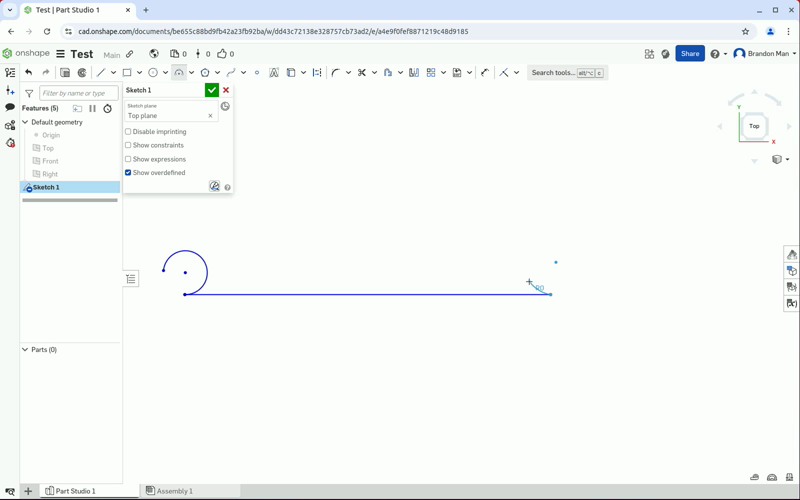
scroll(-6)
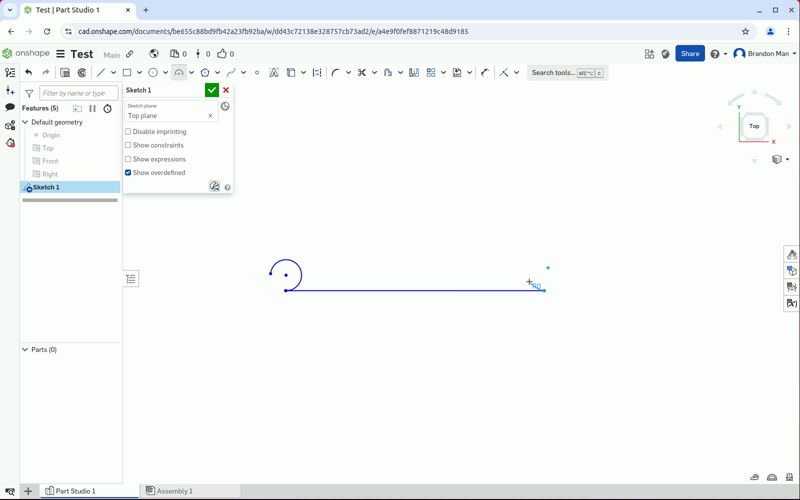
scroll(-6)
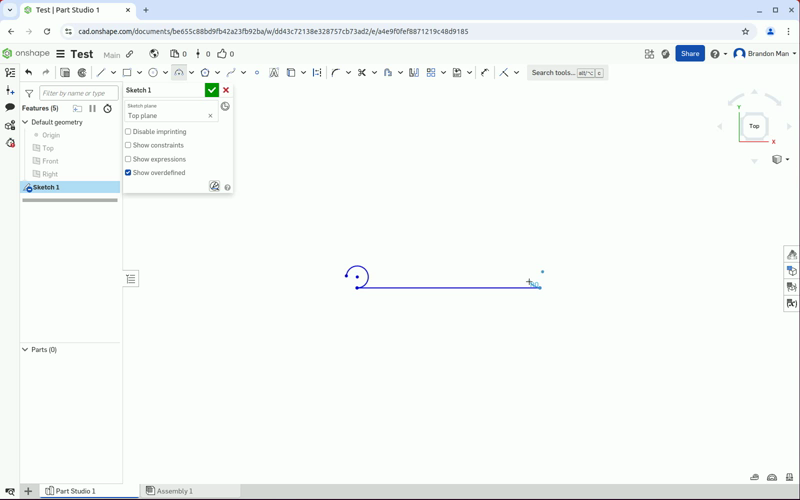
scroll(-6)
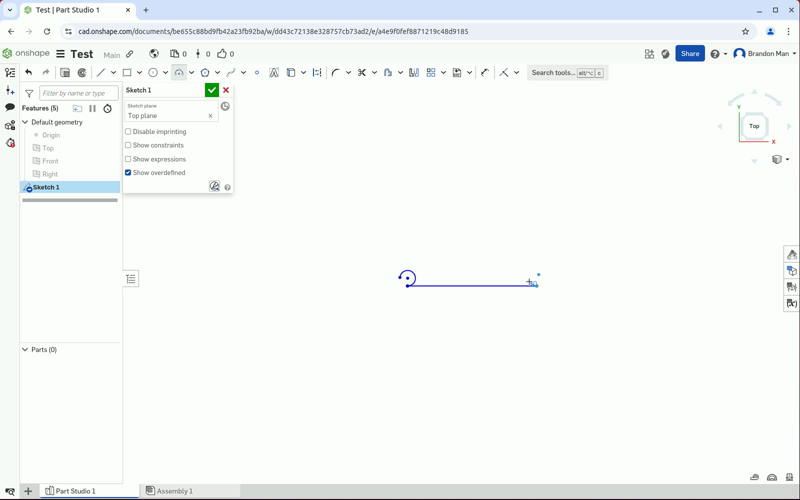
scroll(-6)
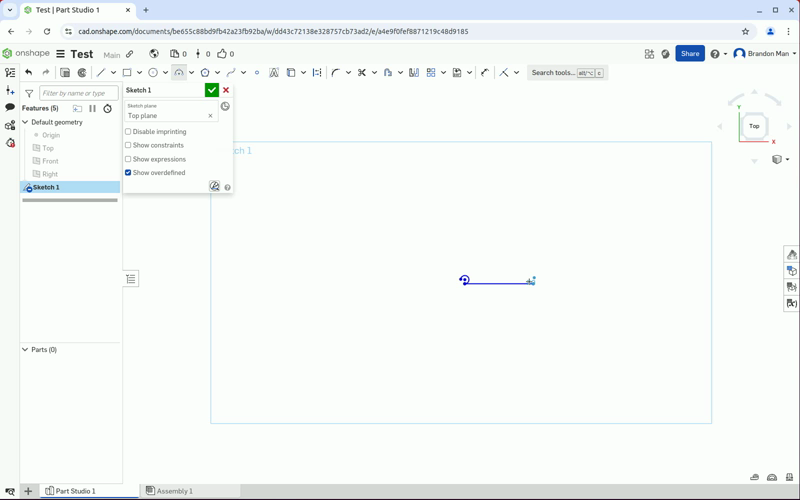
mouse_move(531, 282)
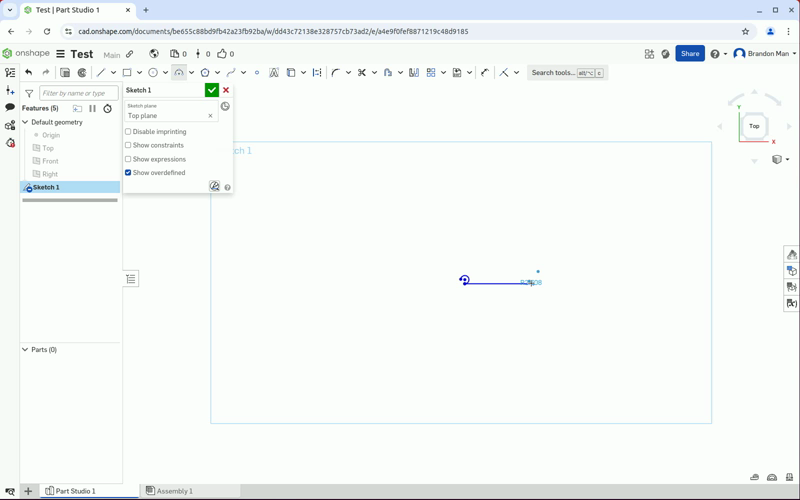
scroll(6)
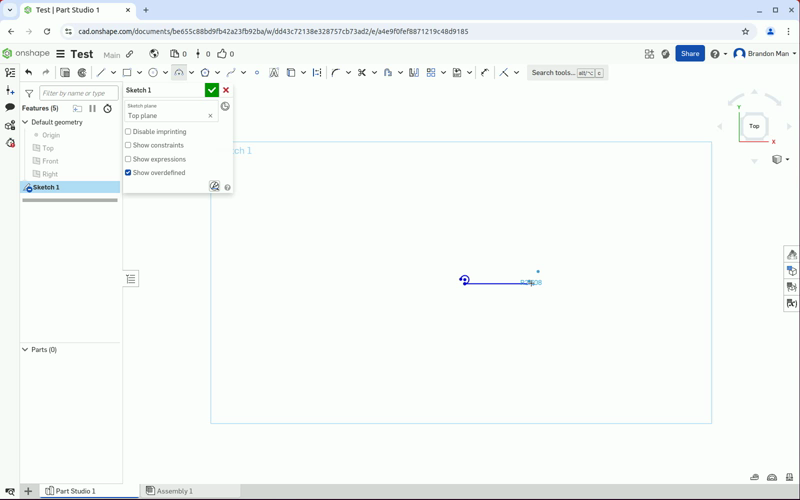
scroll(6)
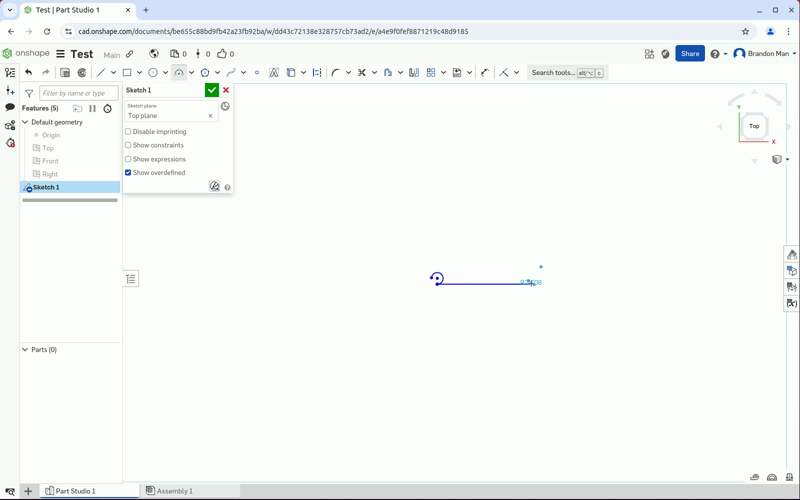
scroll(6)
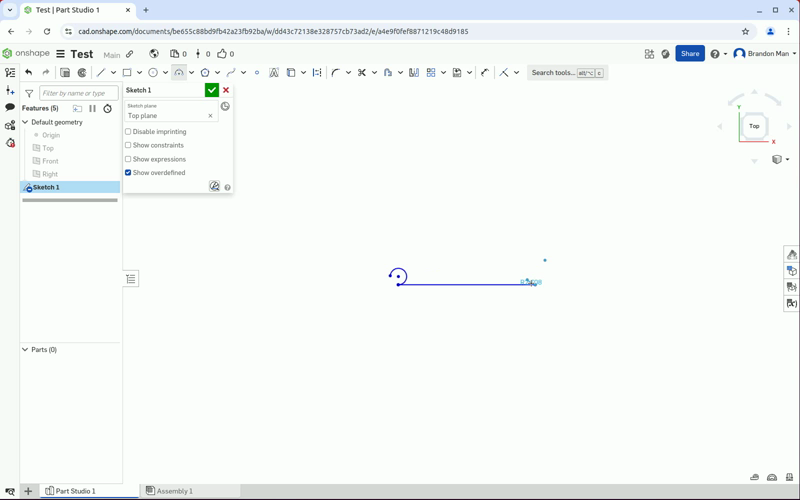
scroll(6)
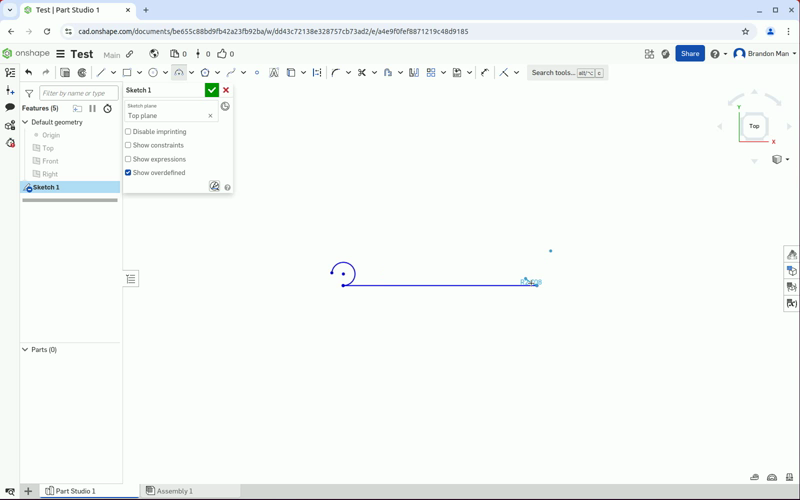
scroll(6)
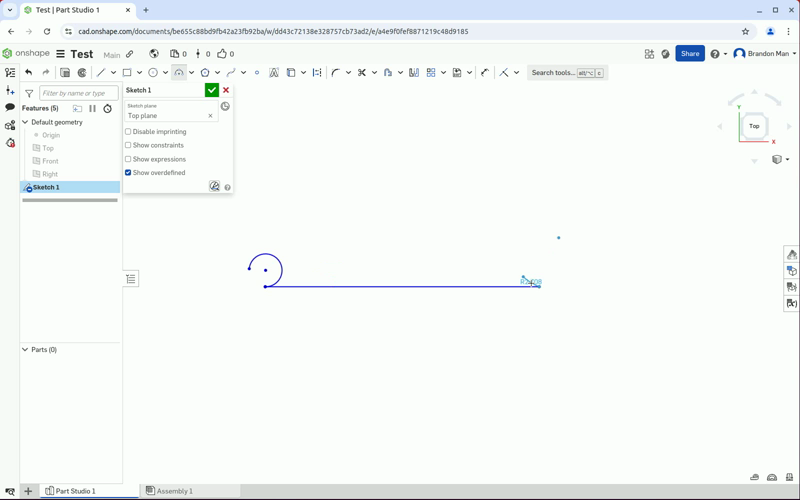
scroll(6)
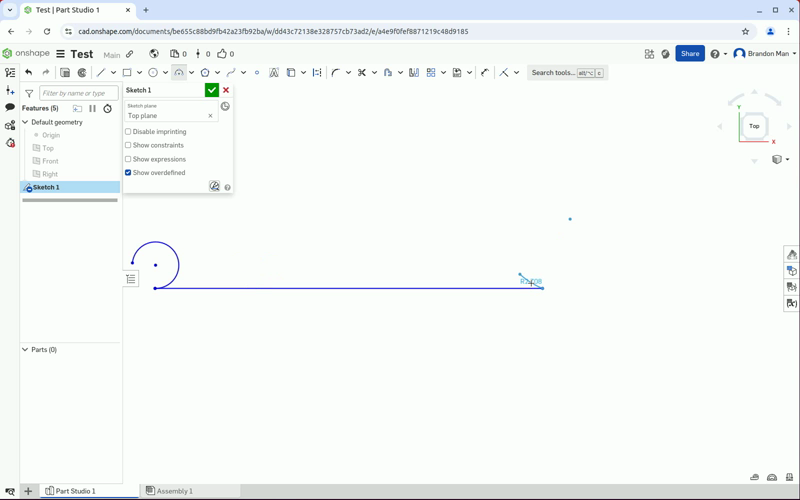
scroll(6)
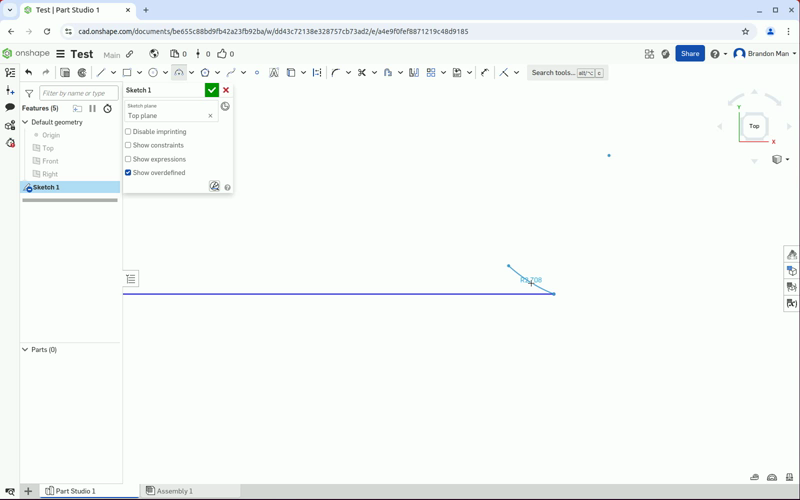
click(531, 282)
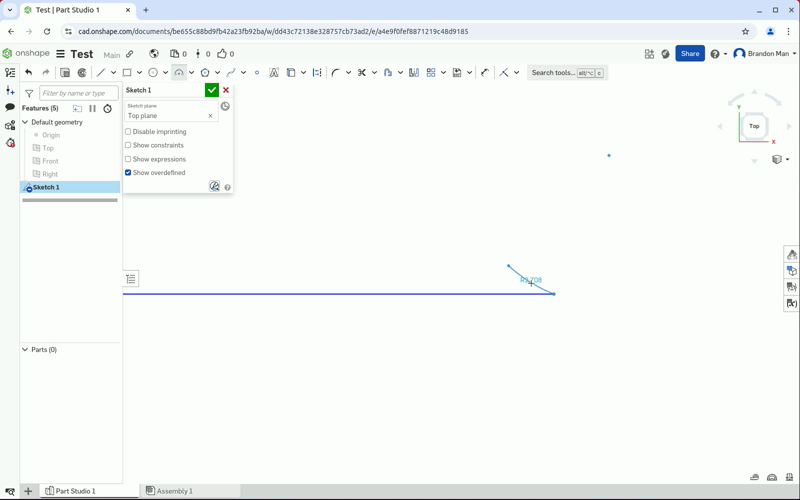
scroll(-6)
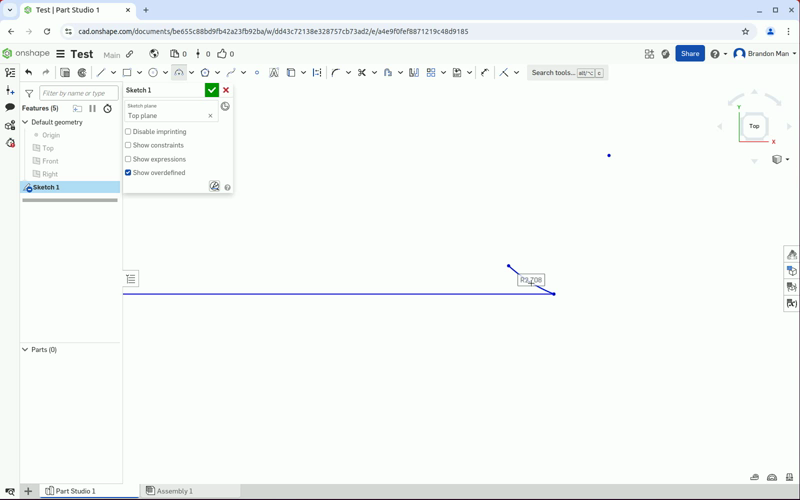
scroll(-6)
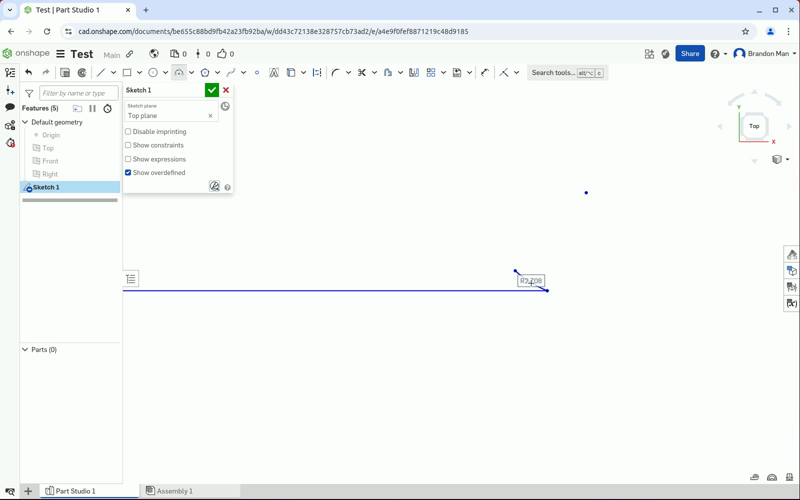
scroll(-6)
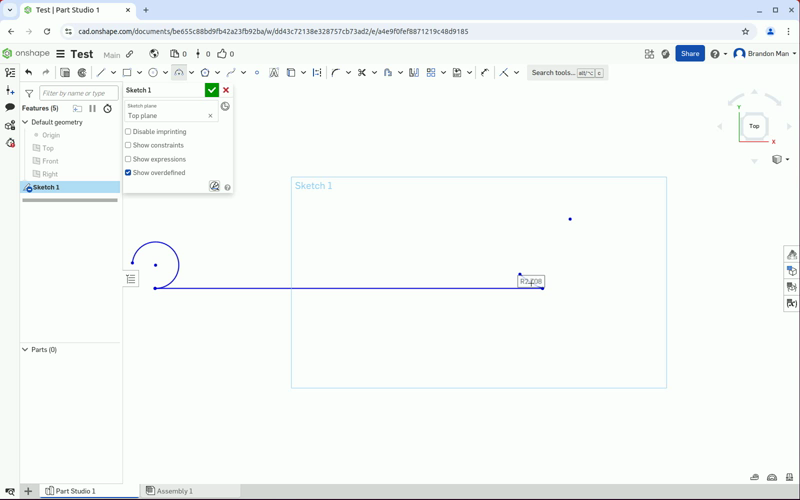
scroll(-6)
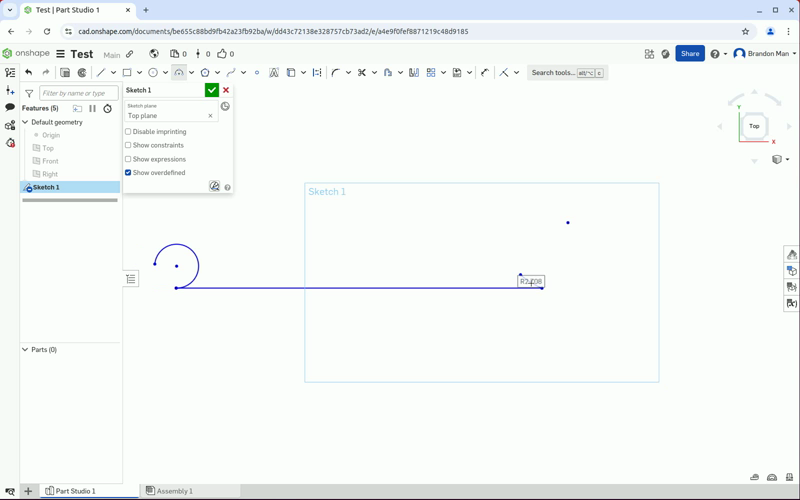
scroll(-6)
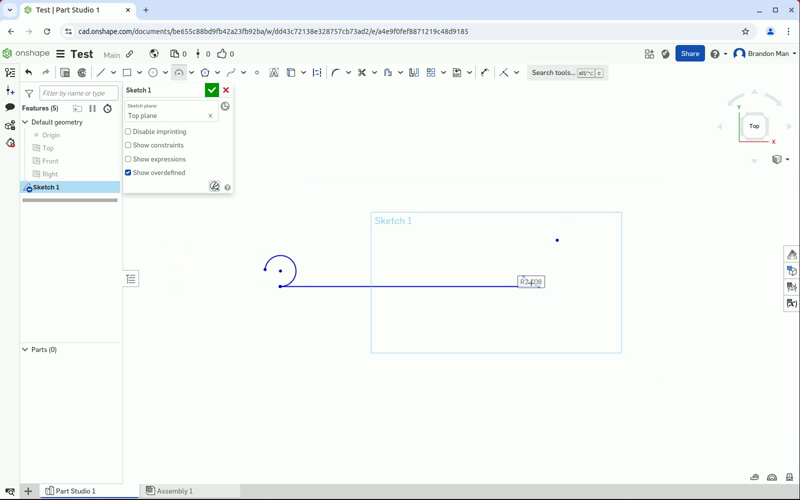
scroll(-6)
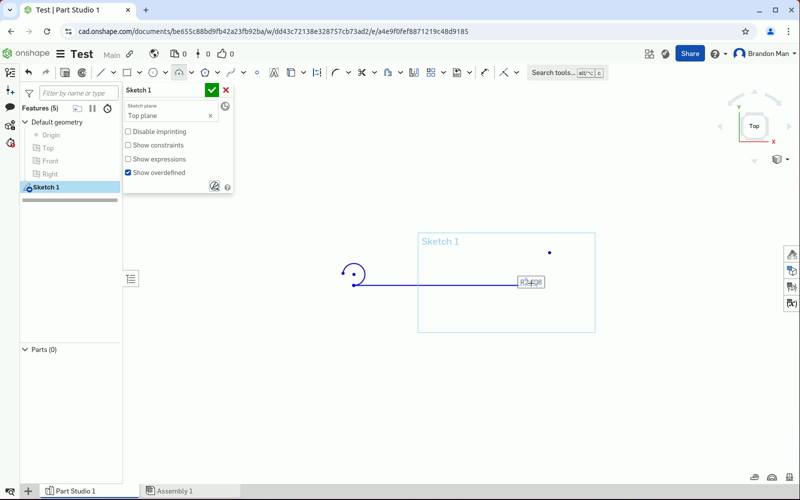
scroll(-6)
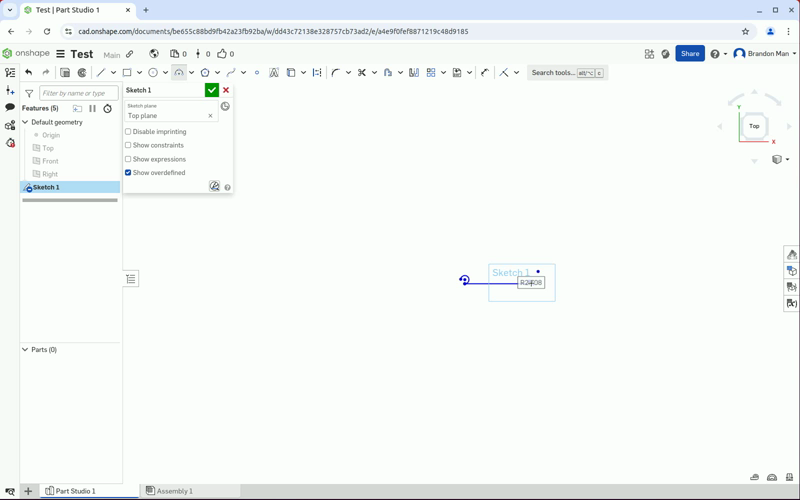
key_up(shift)
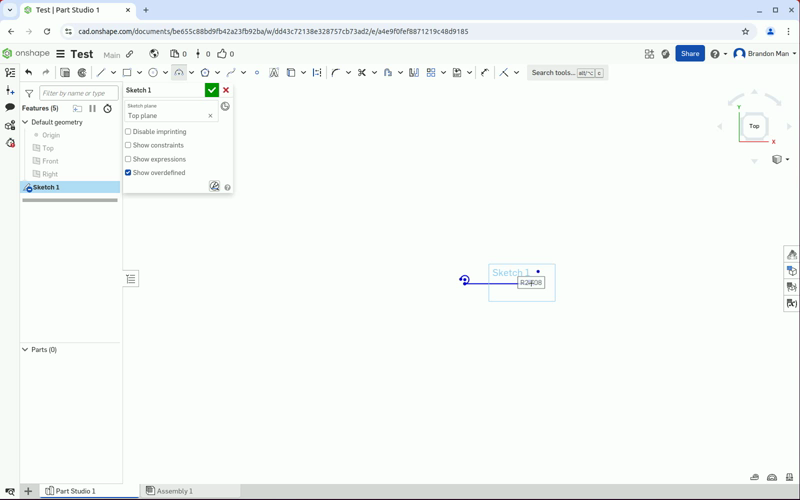
mouse_move(529, 281)
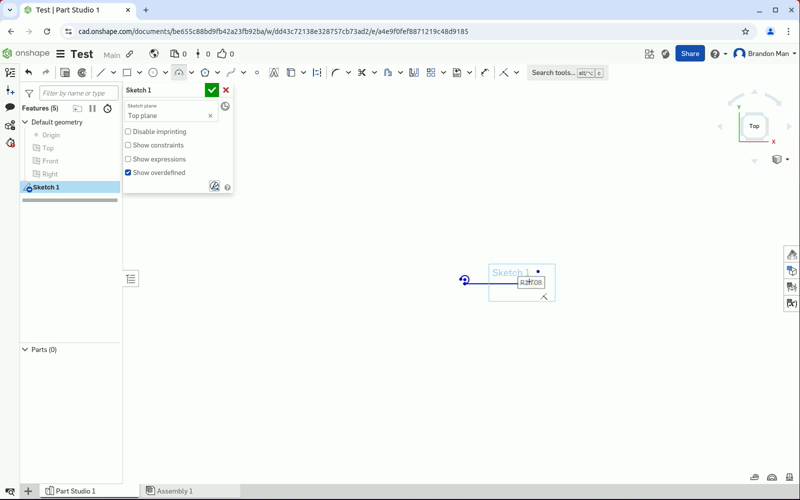
scroll(6)
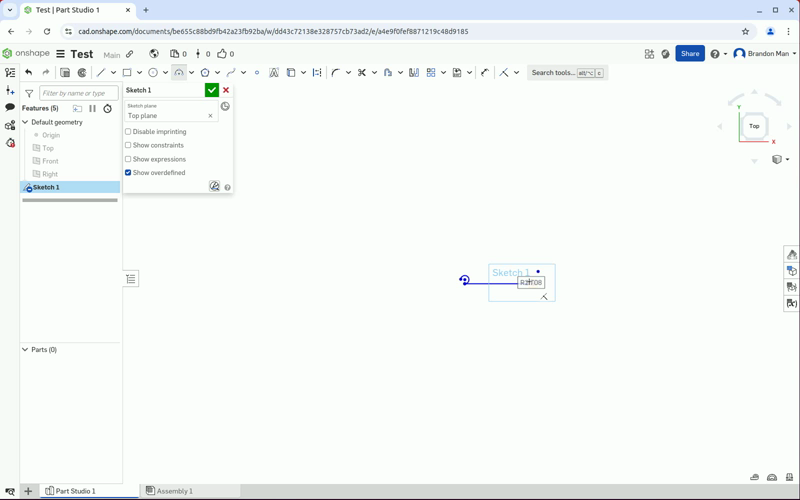
scroll(6)
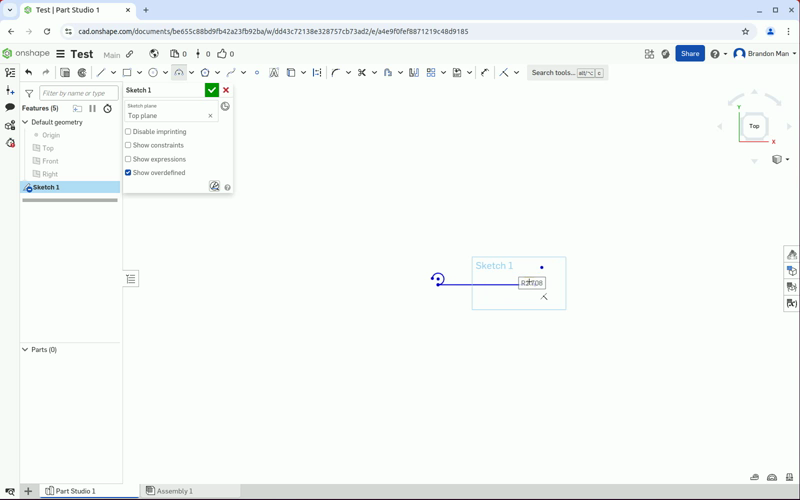
scroll(6)
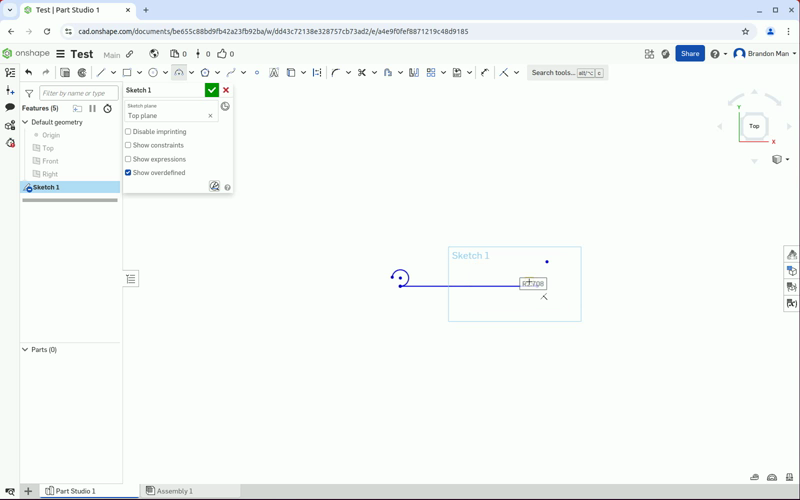
scroll(6)
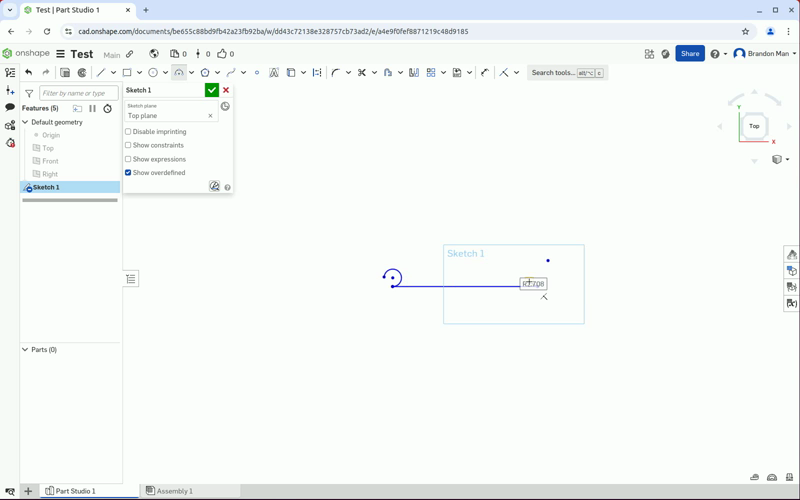
scroll(6)
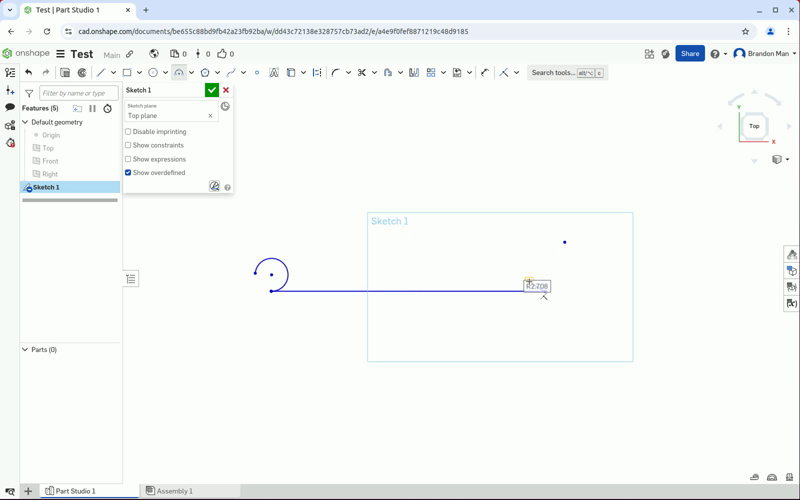
scroll(6)
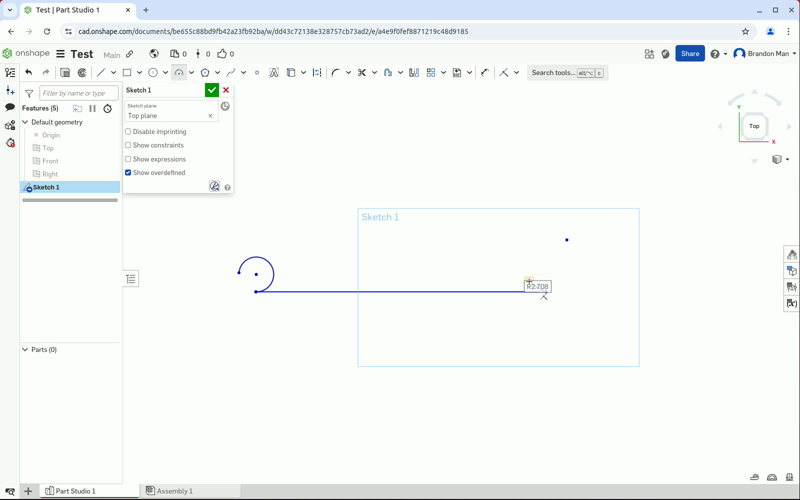
scroll(6)
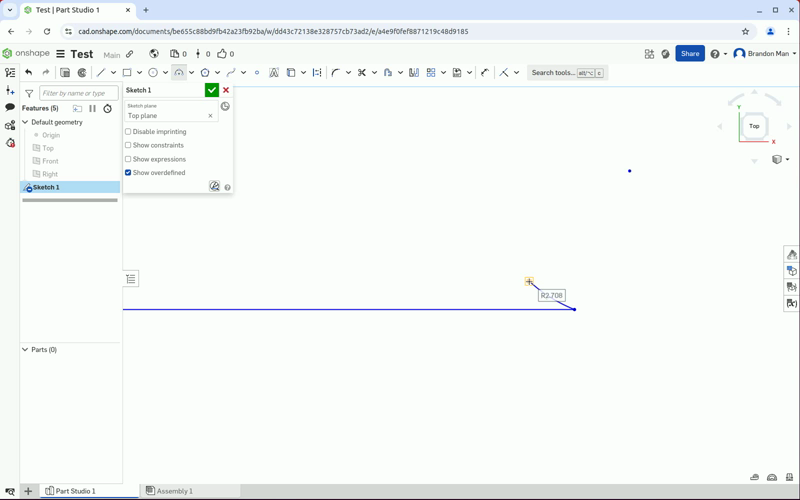
click(529, 281)
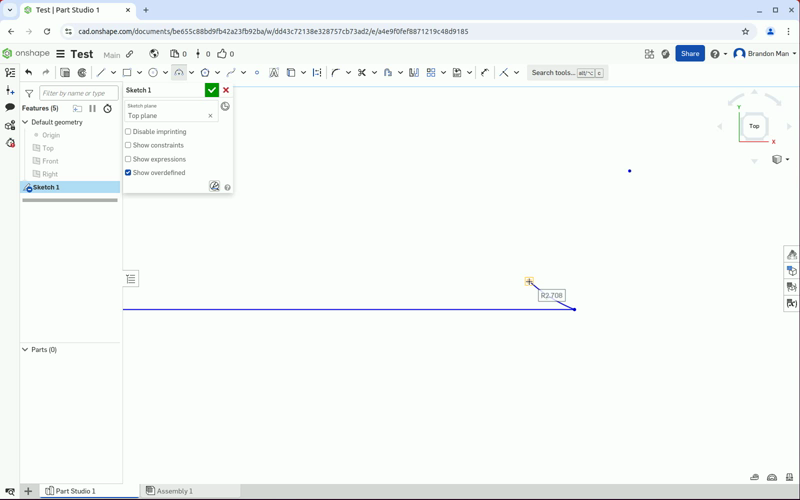
scroll(-6)
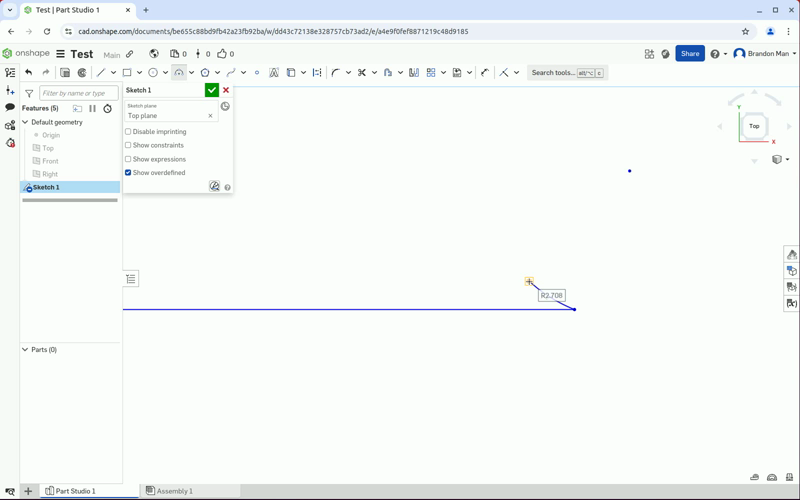
scroll(-6)
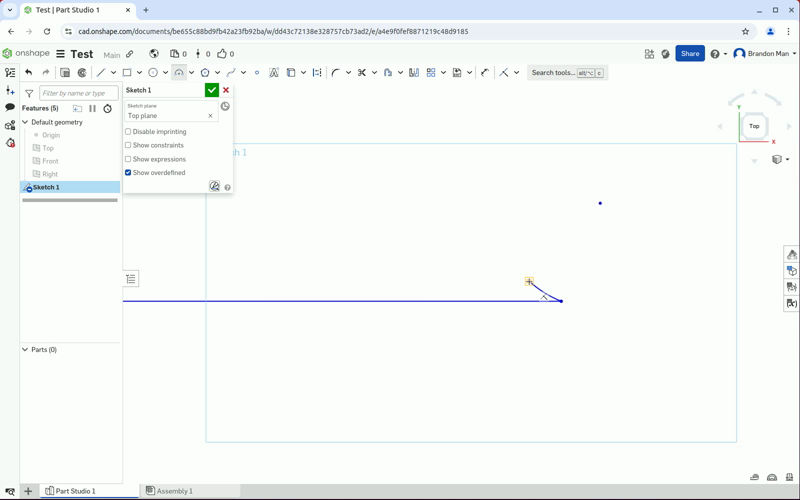
scroll(-6)
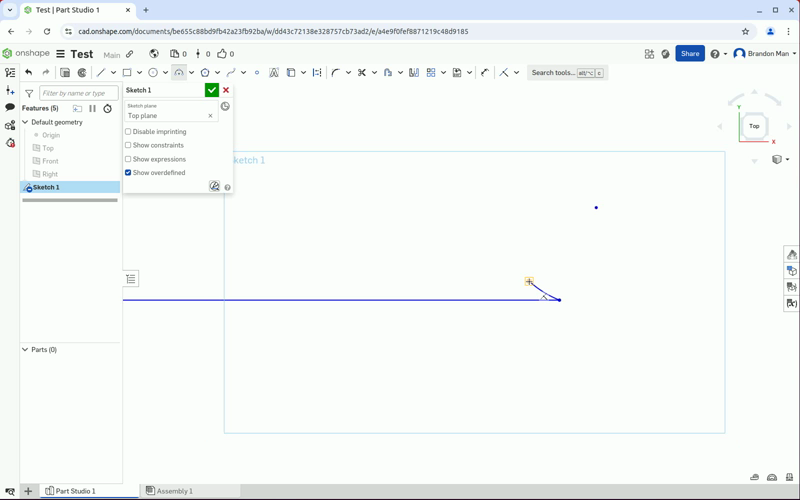
scroll(-6)
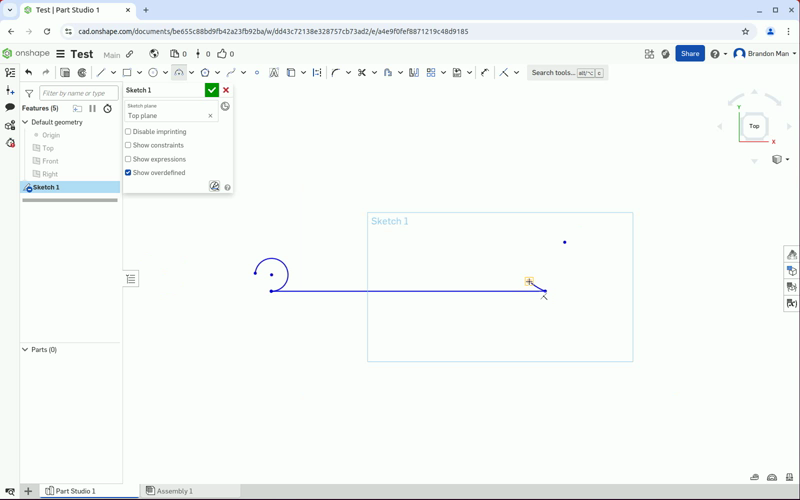
scroll(-6)
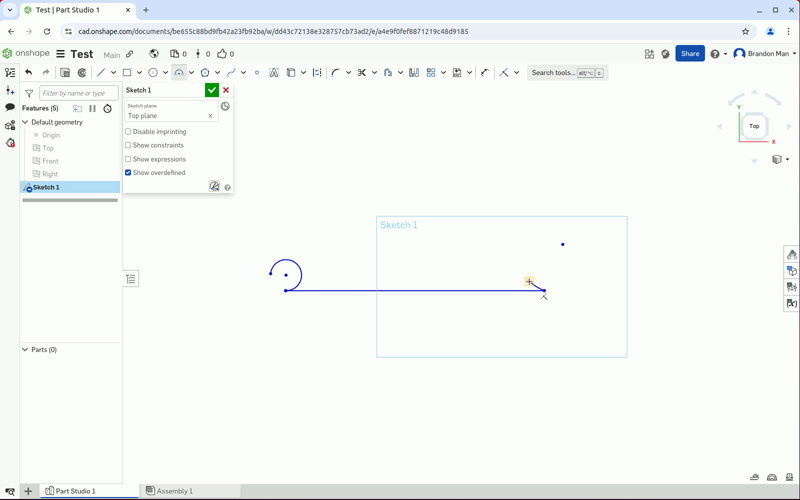
scroll(-6)
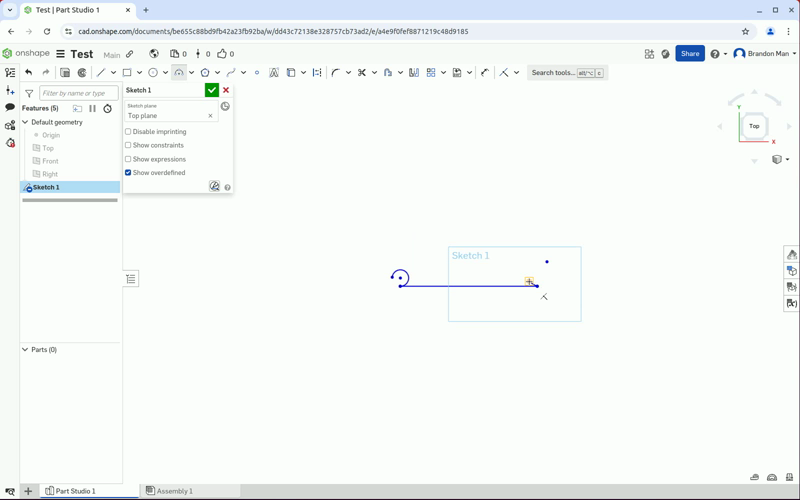
scroll(-6)
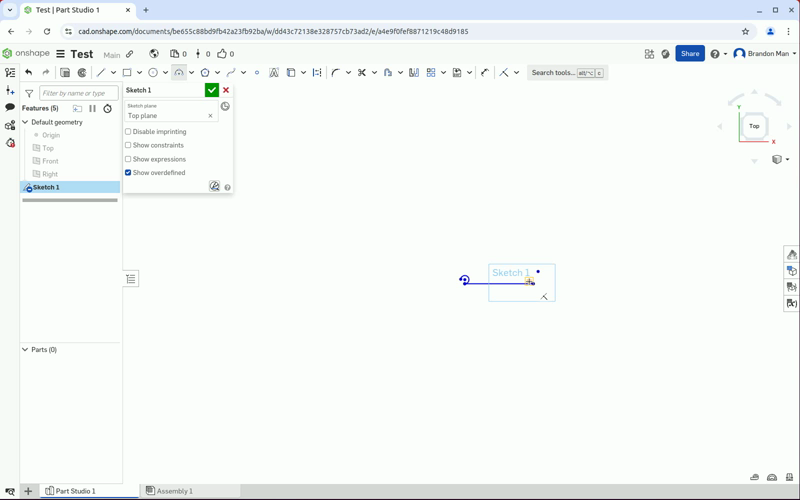
key_down(shift)
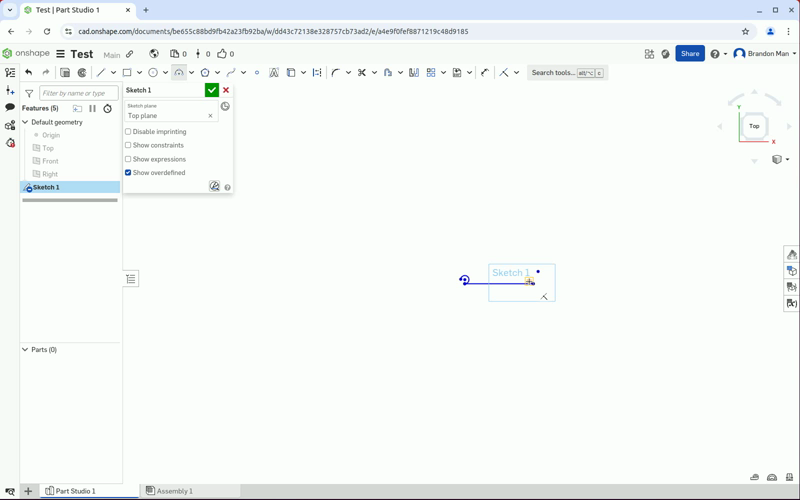
mouse_move(534, 275)
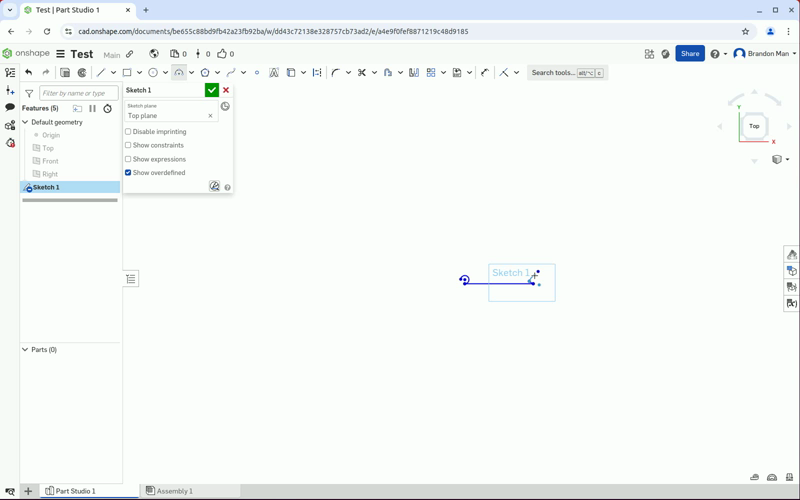
scroll(6)
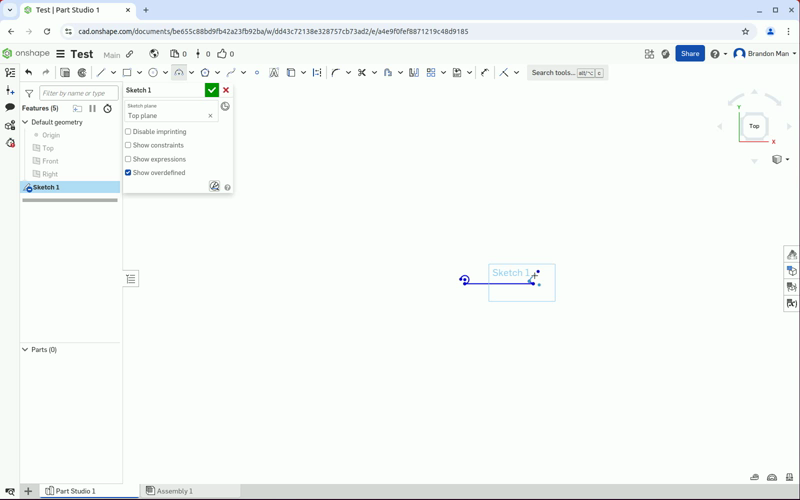
scroll(6)
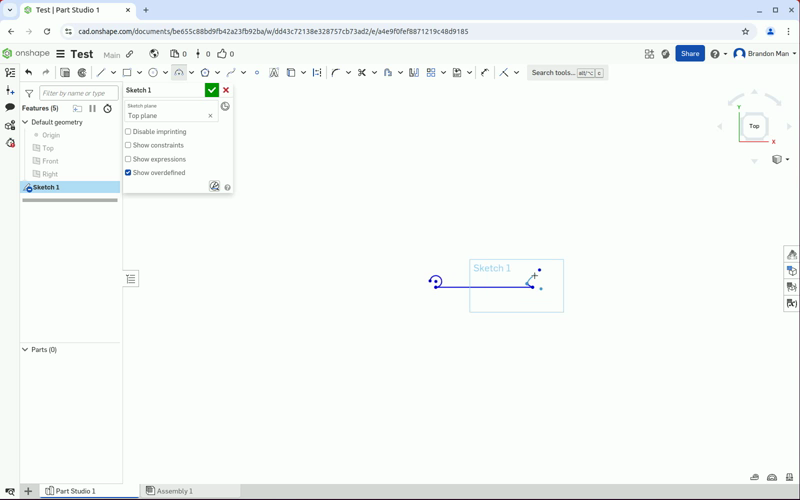
scroll(6)
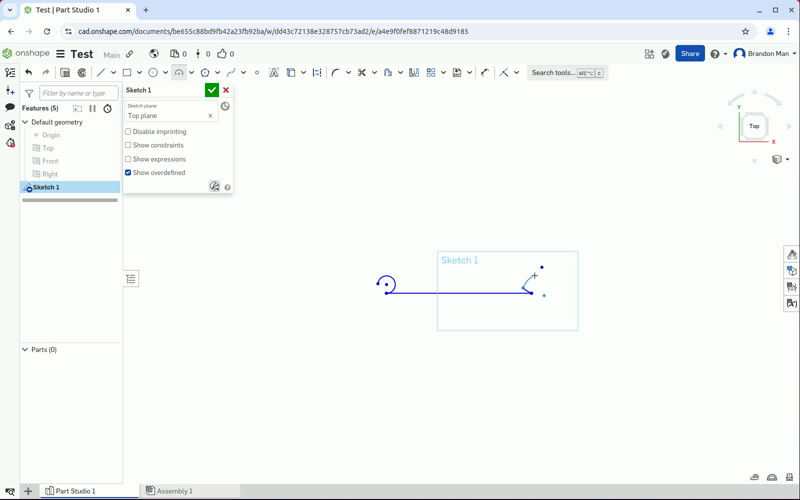
scroll(6)
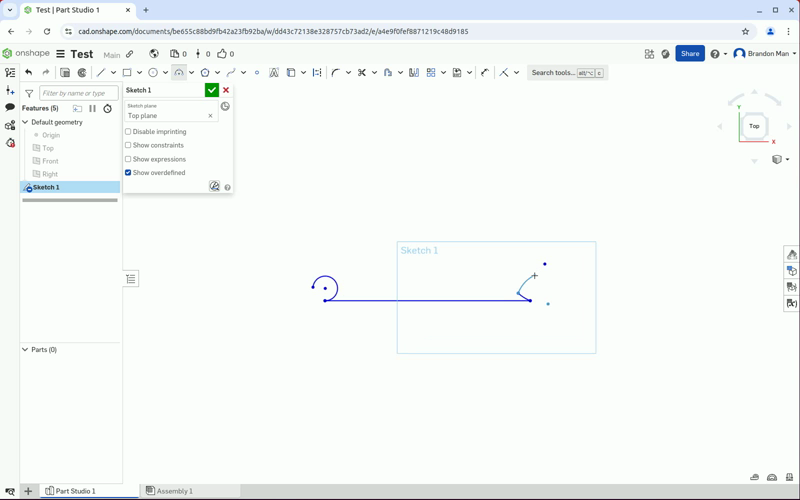
scroll(6)
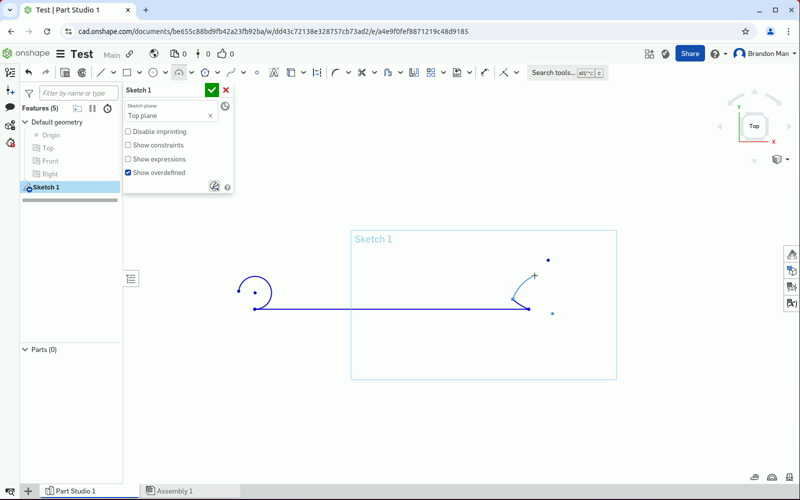
scroll(6)
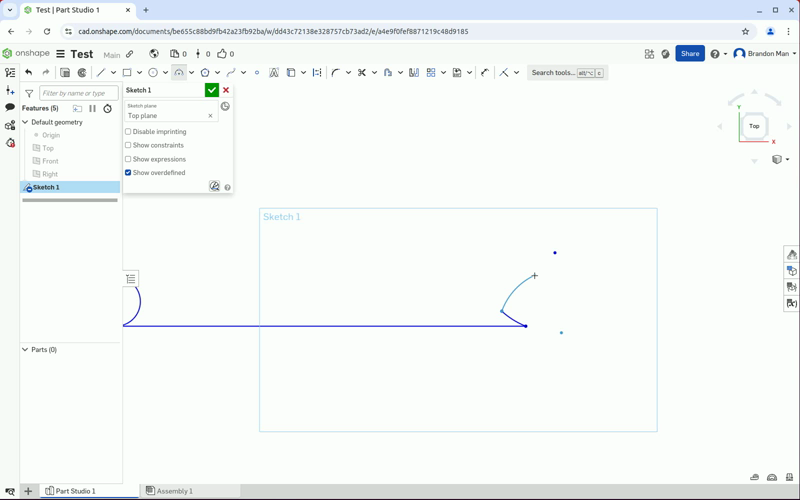
scroll(6)
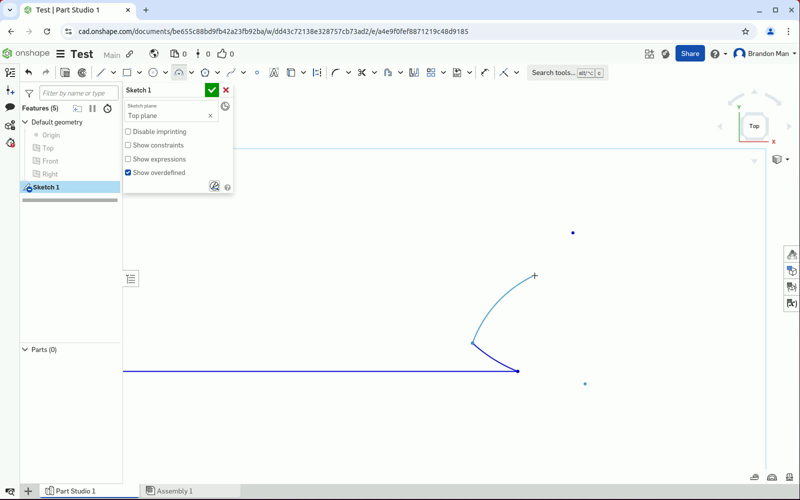
click(534, 275)
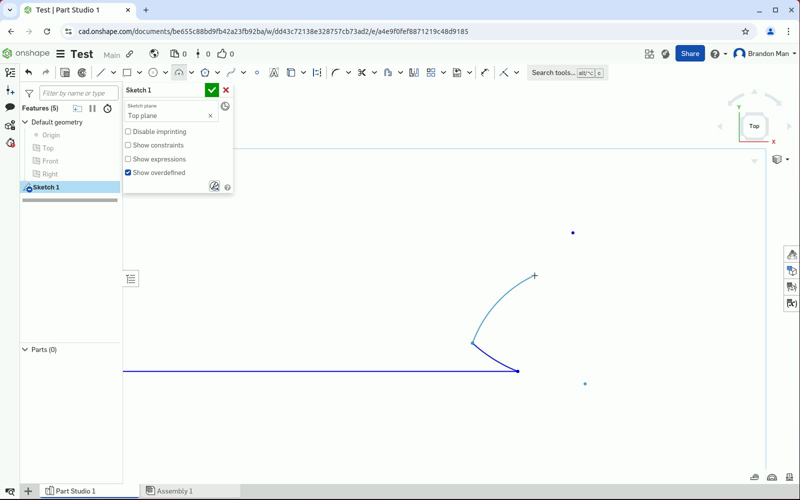
scroll(-6)
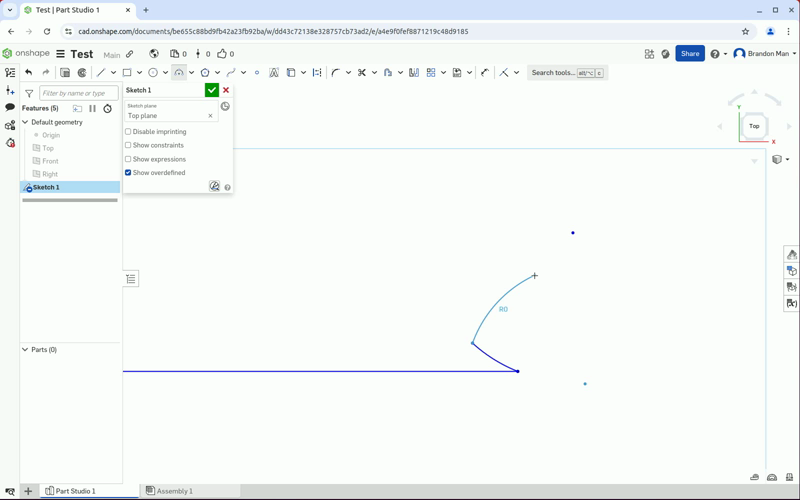
scroll(-6)
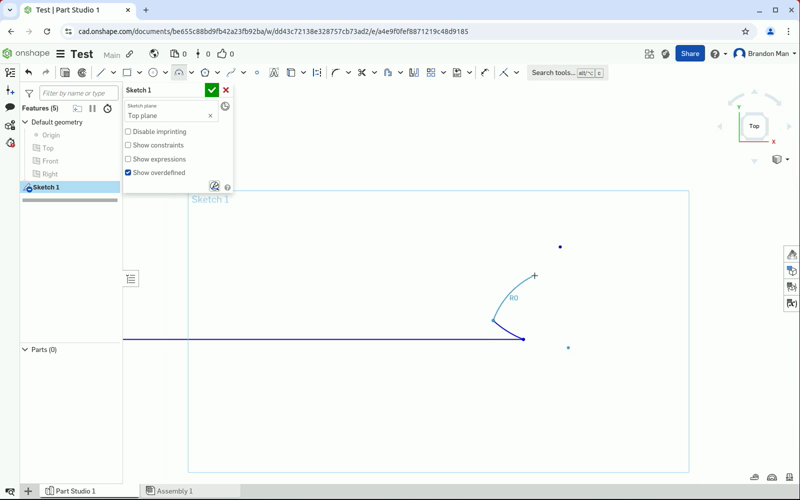
scroll(-6)
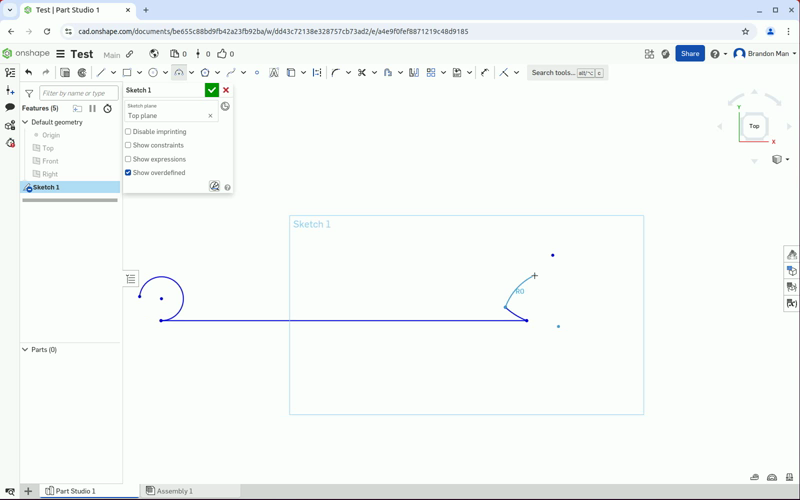
scroll(-6)
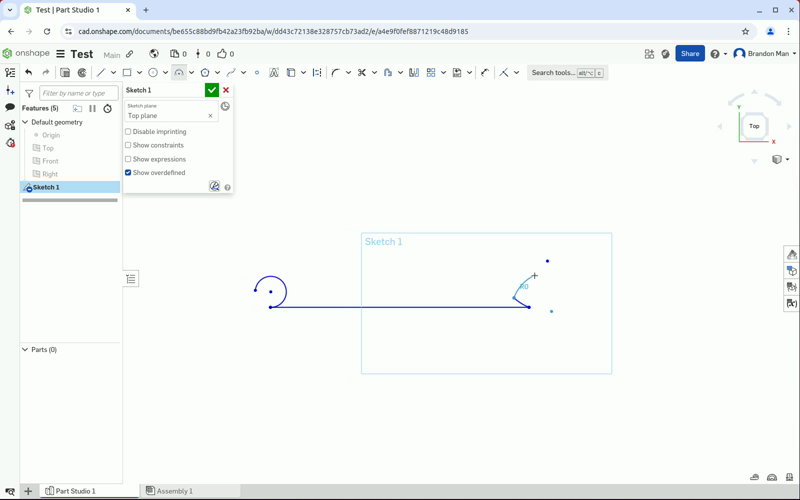
scroll(-6)
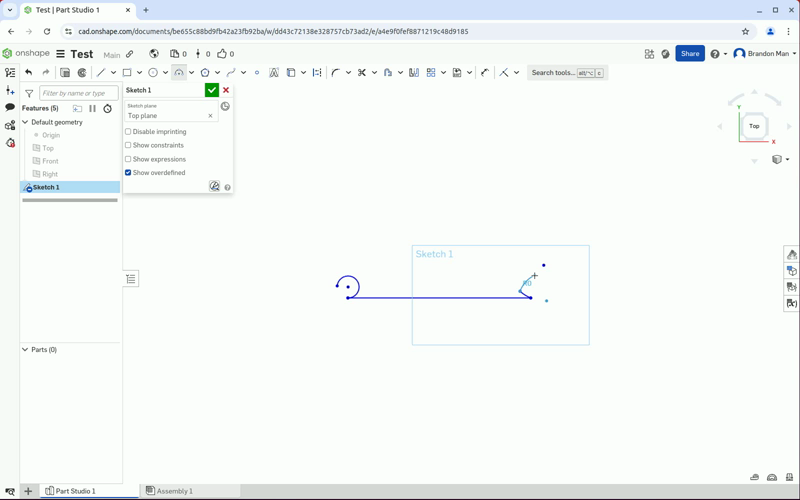
scroll(-6)
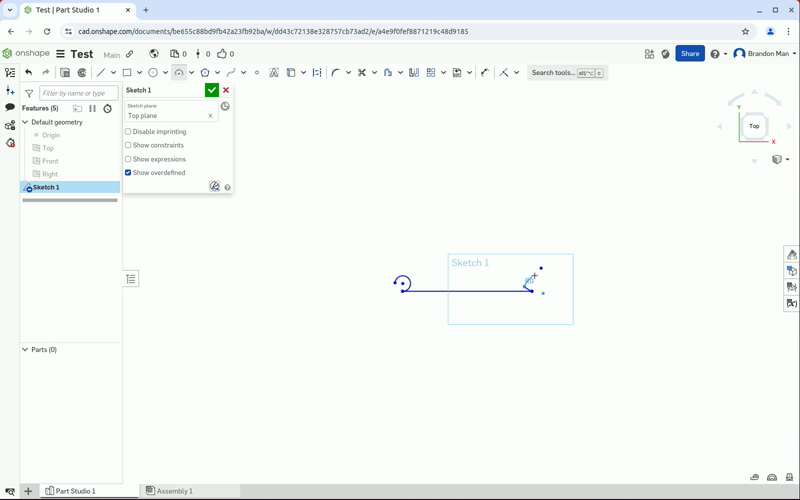
scroll(-6)
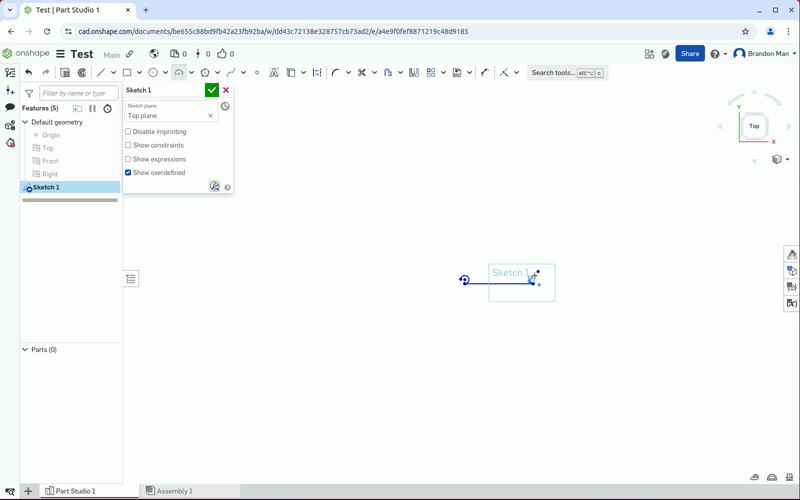
mouse_move(527, 273)
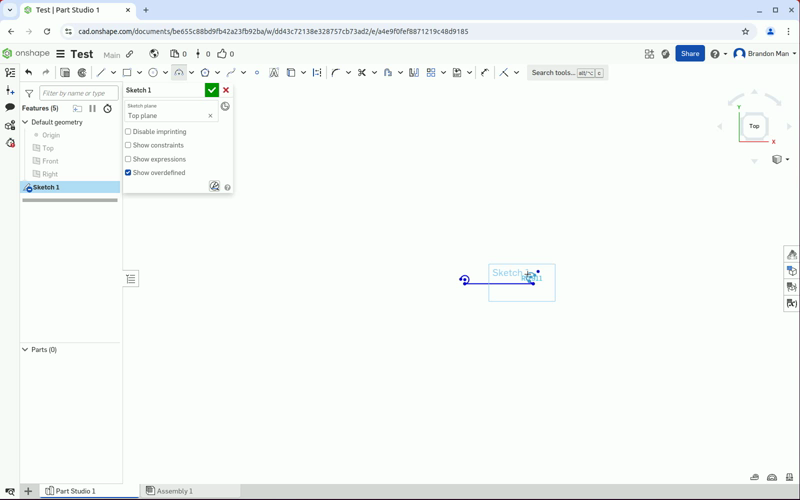
click(527, 273)
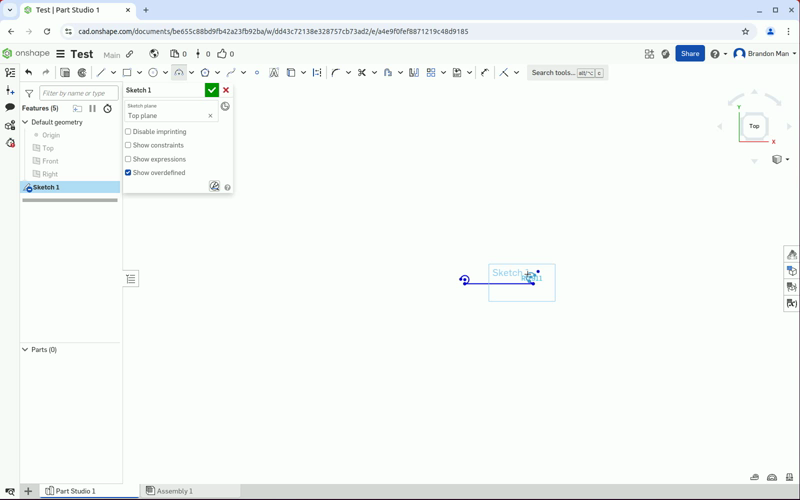
key_up(shift)
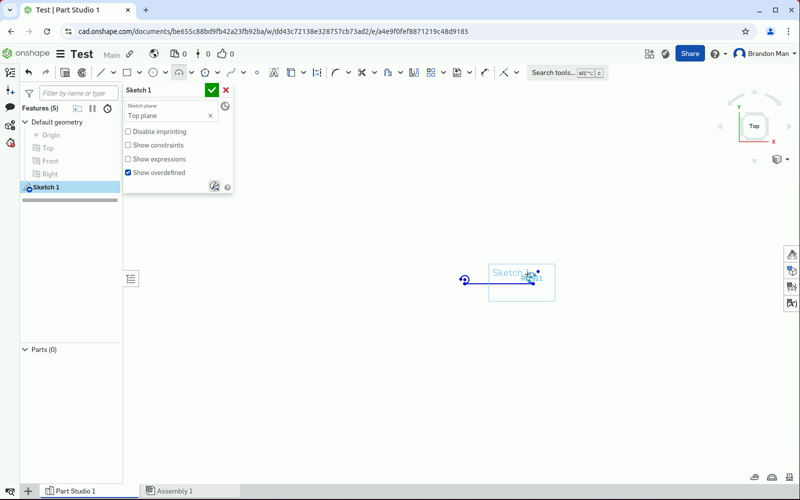
mouse_move(534, 275)
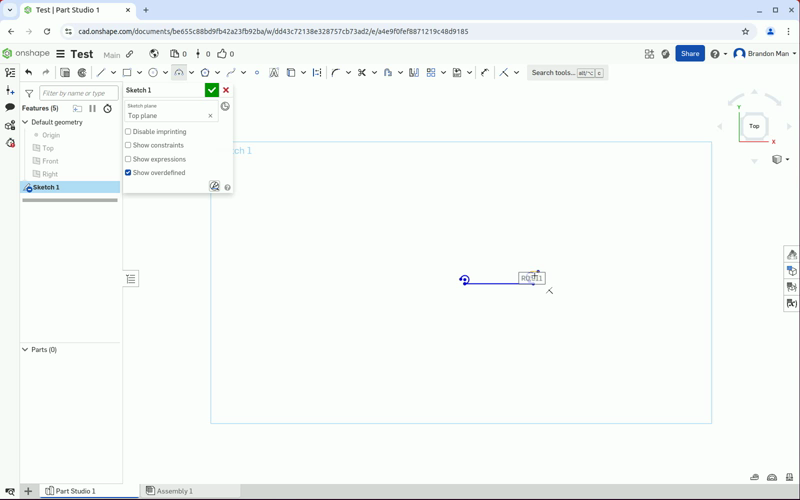
scroll(6)
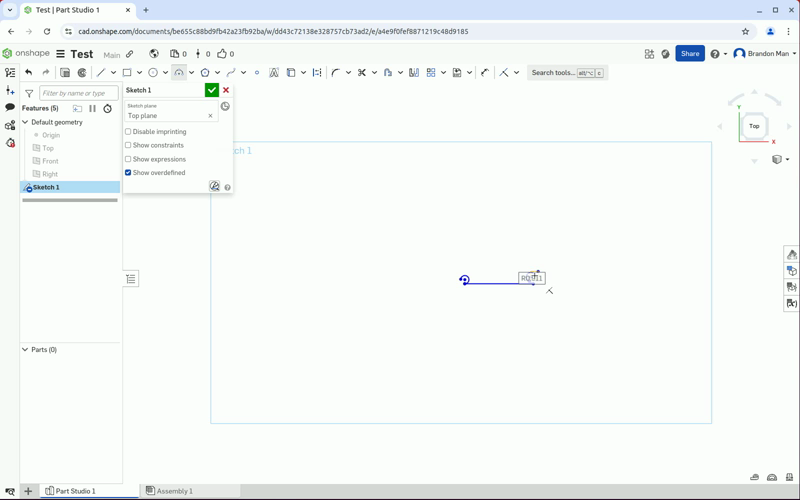
scroll(6)
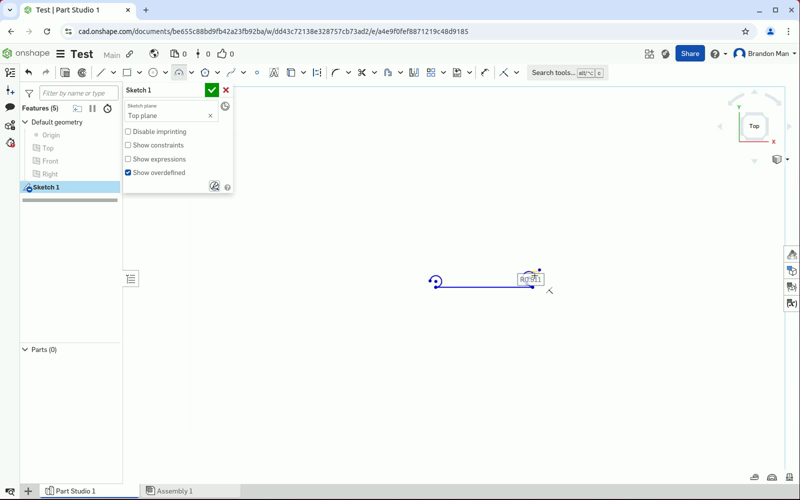
scroll(6)
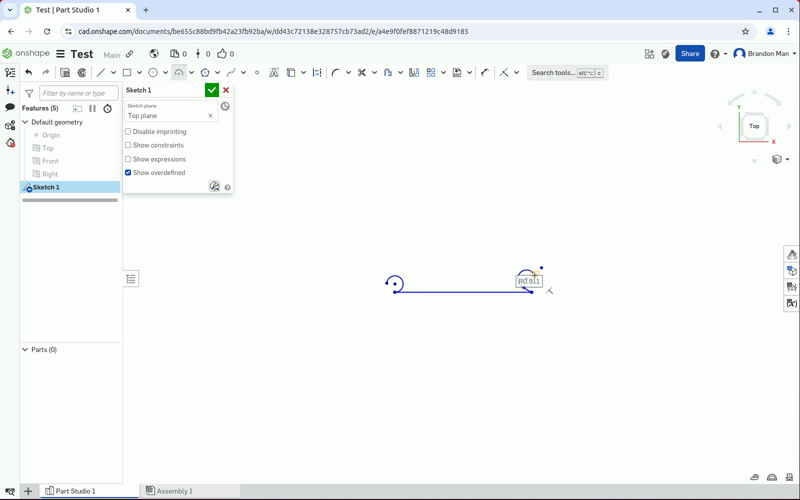
scroll(6)
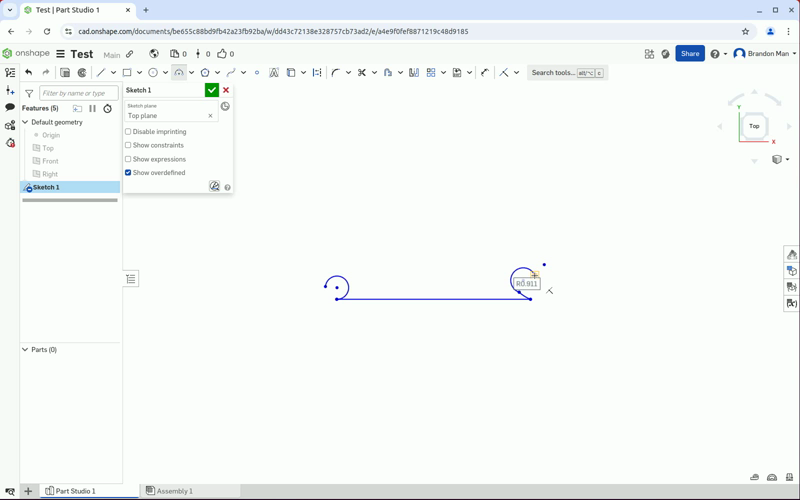
scroll(6)
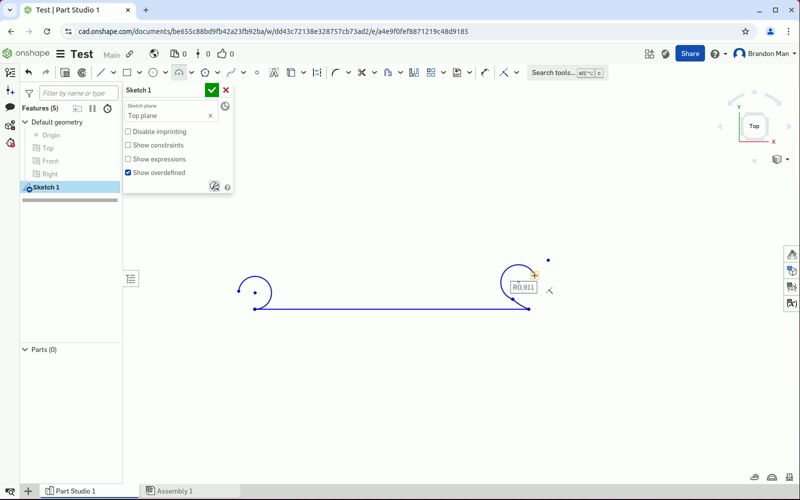
scroll(6)
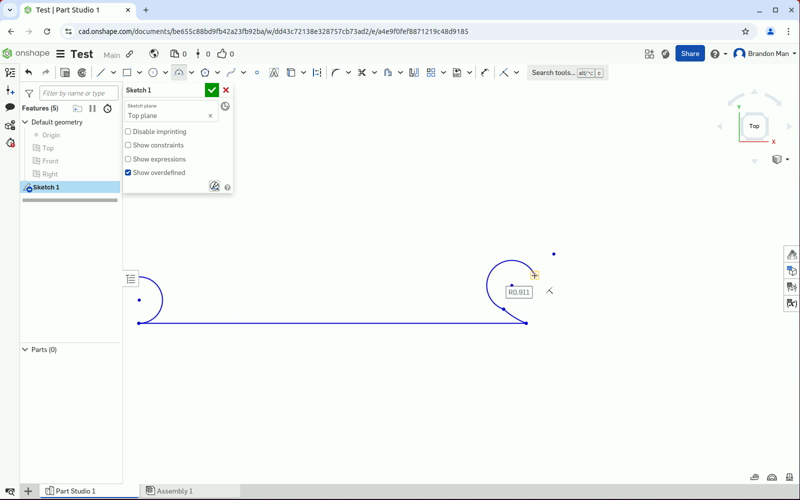
scroll(6)
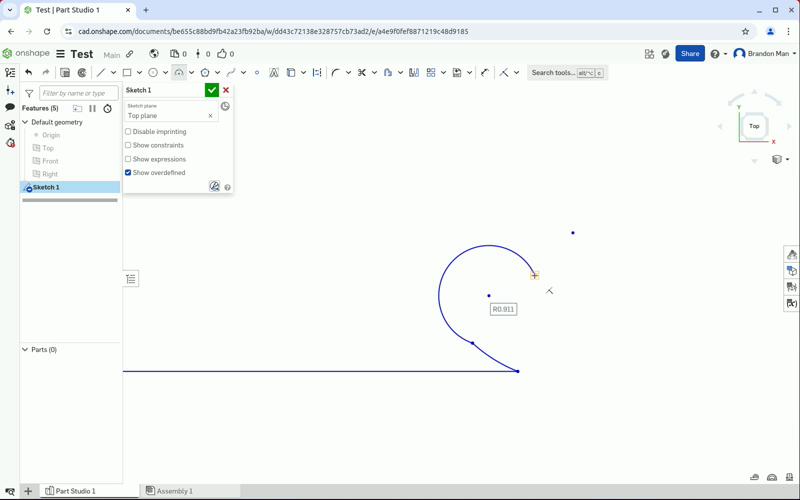
click(534, 275)
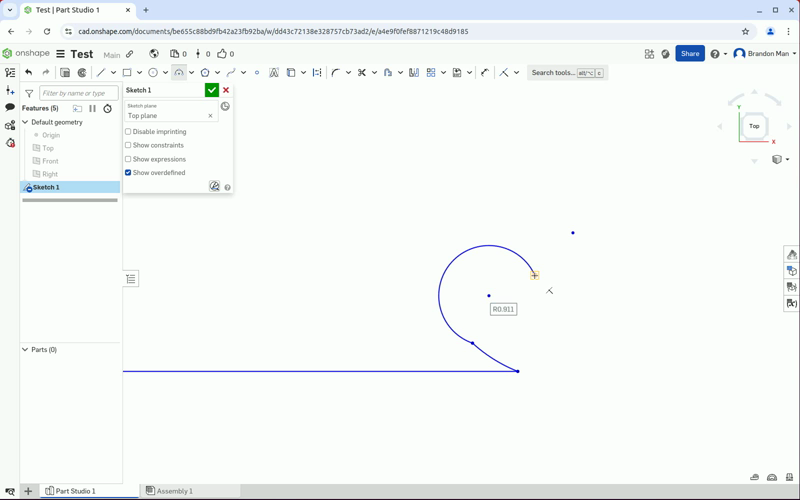
scroll(-6)
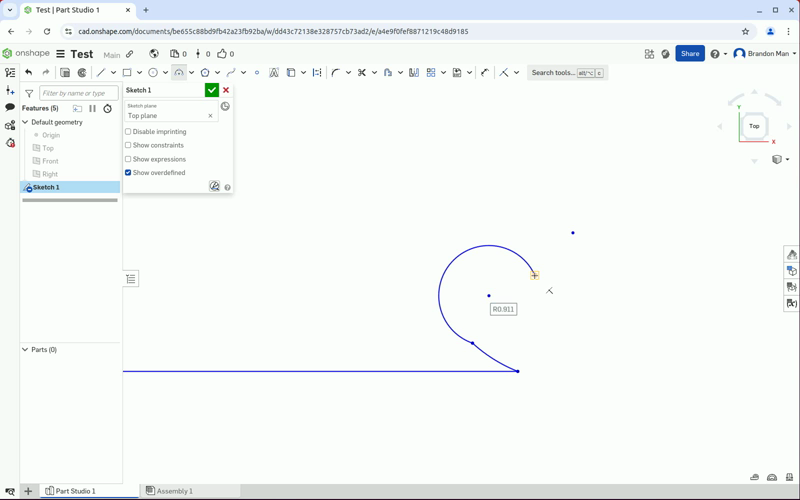
scroll(-6)
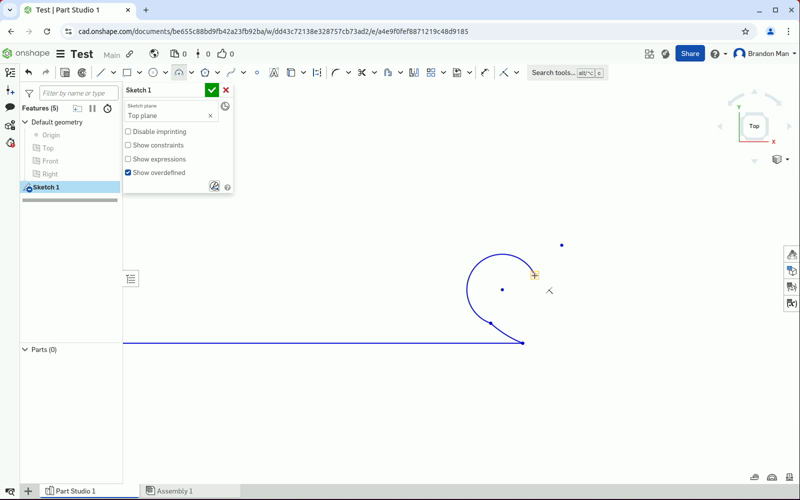
scroll(-6)
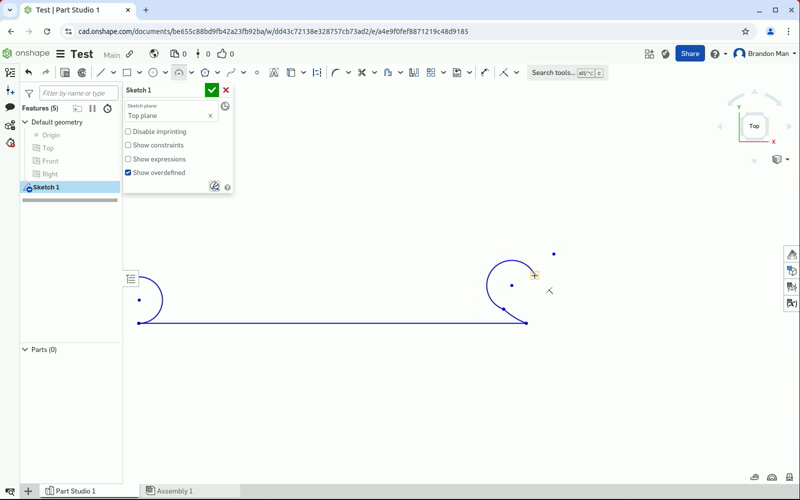
scroll(-6)
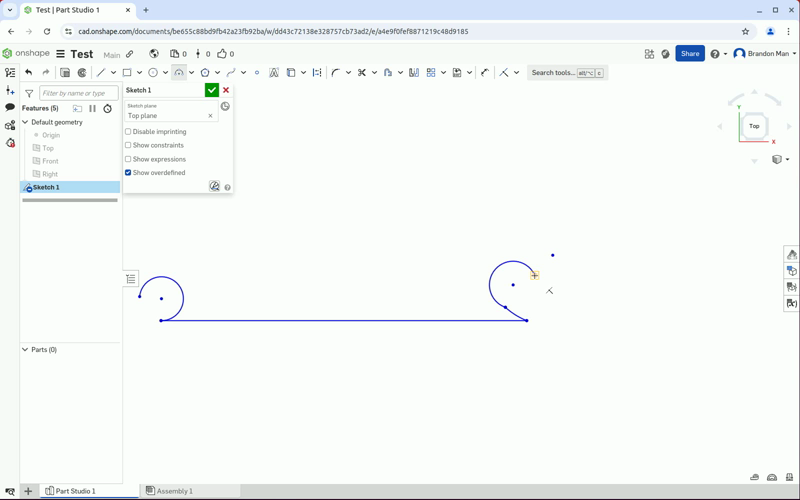
scroll(-6)
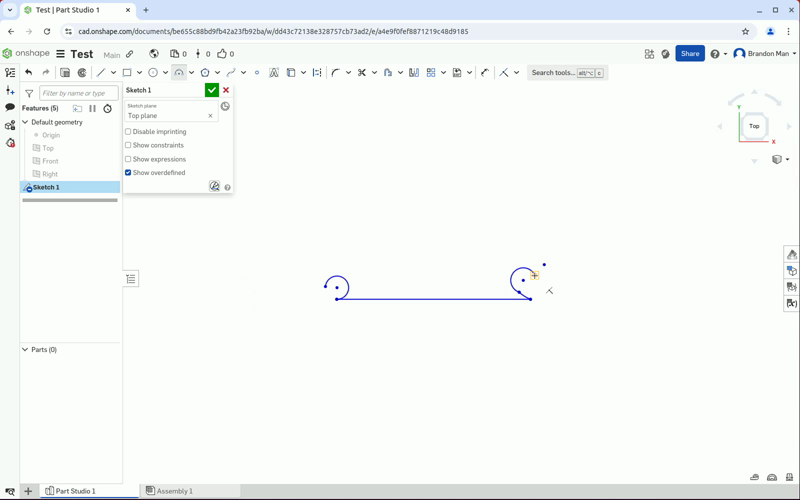
scroll(-6)
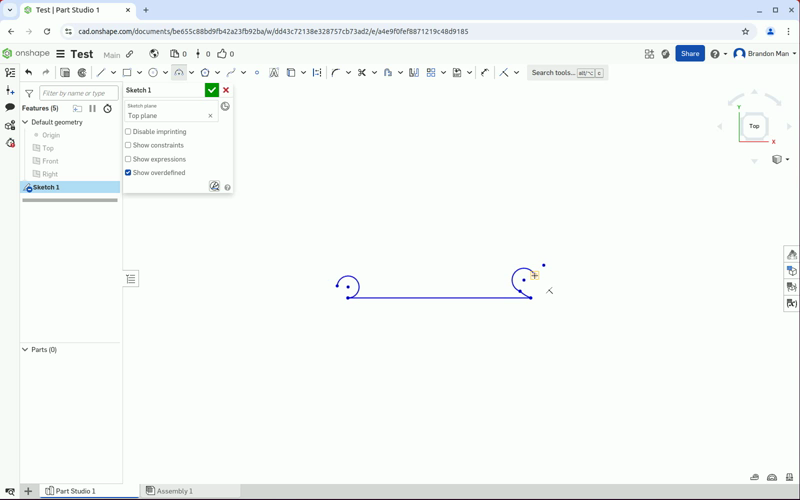
scroll(-6)
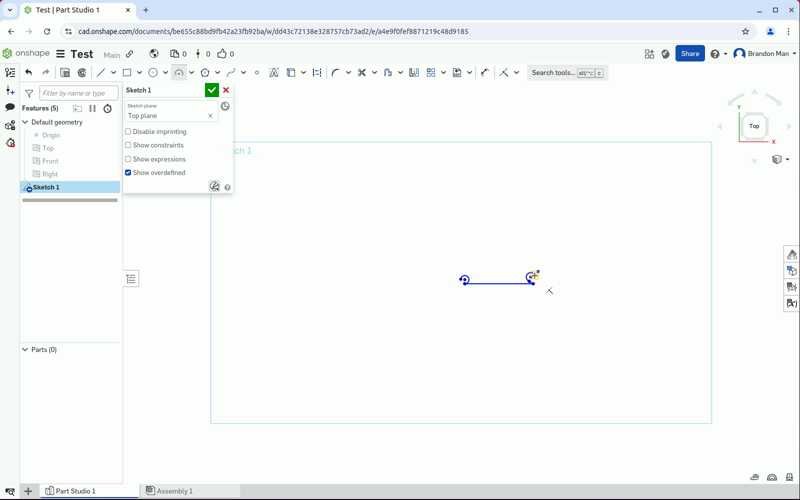
key_down(shift)
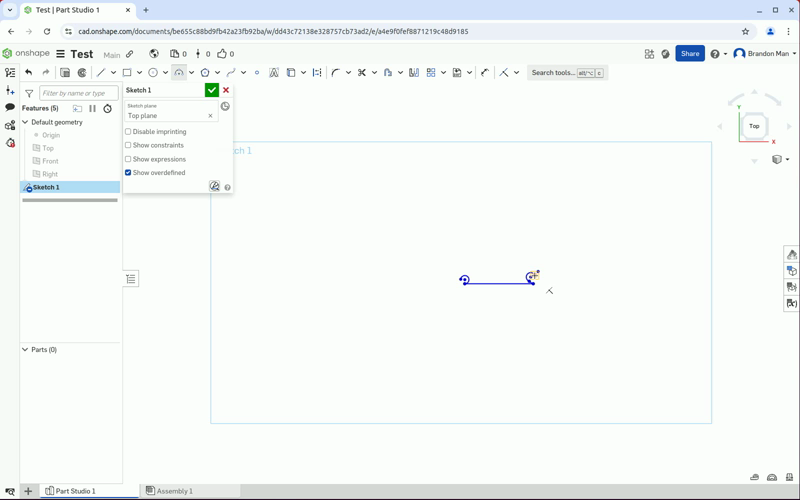
mouse_move(537, 279)
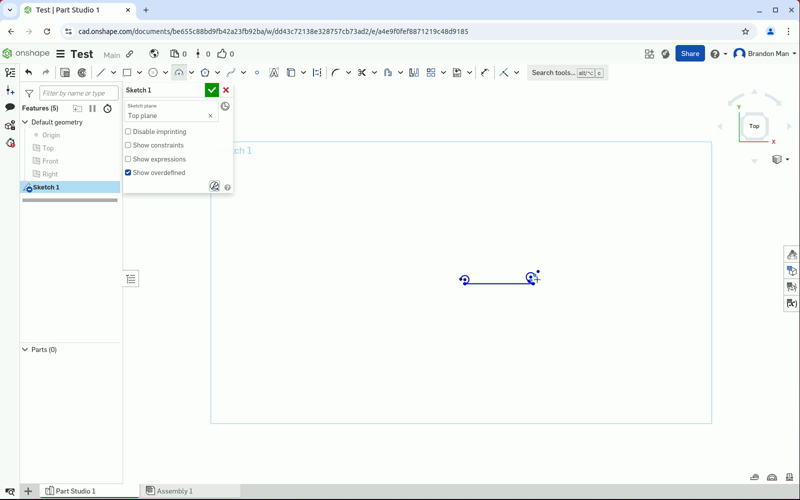
scroll(6)
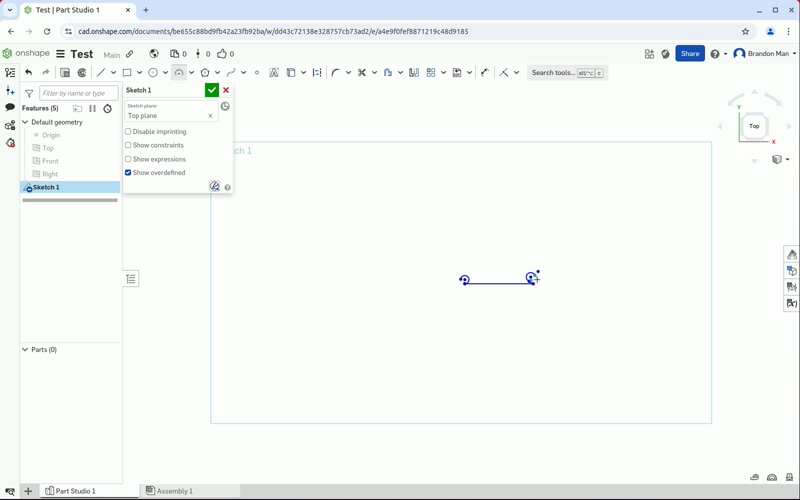
scroll(6)
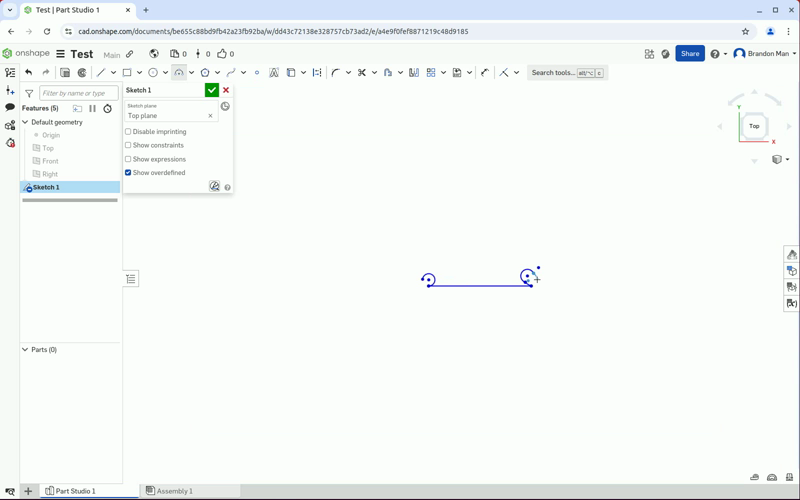
scroll(6)
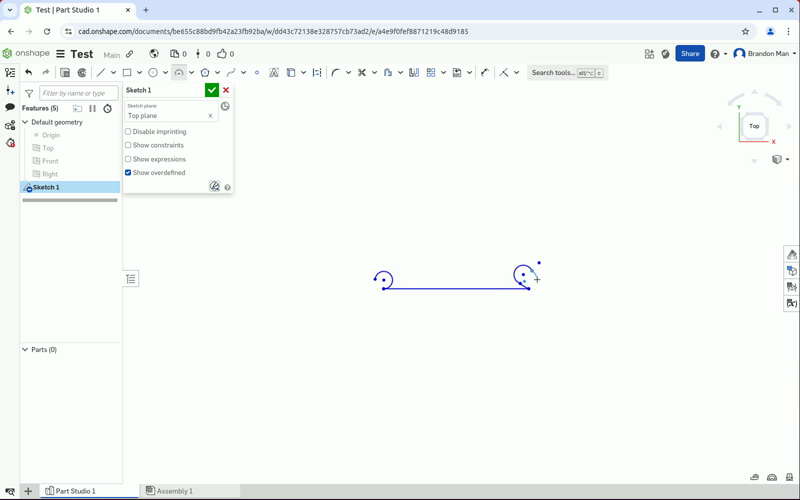
scroll(6)
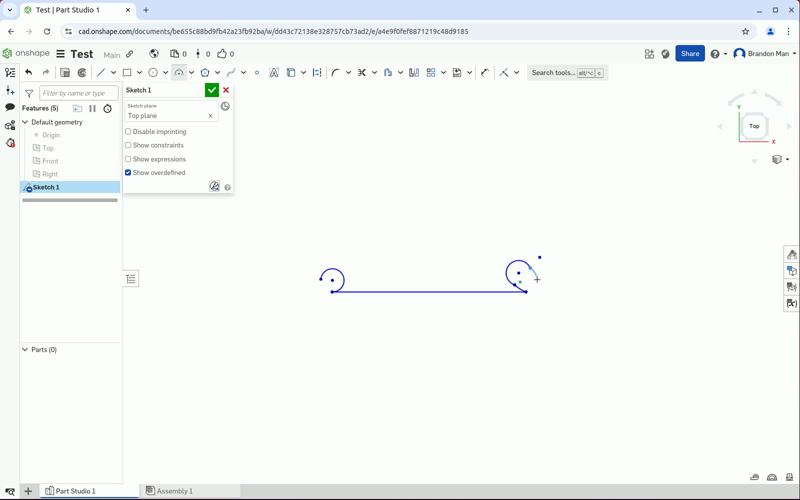
scroll(6)
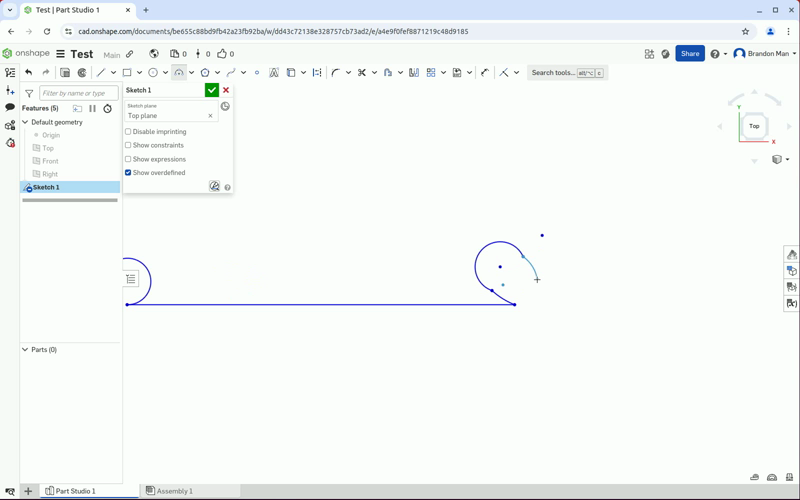
scroll(6)
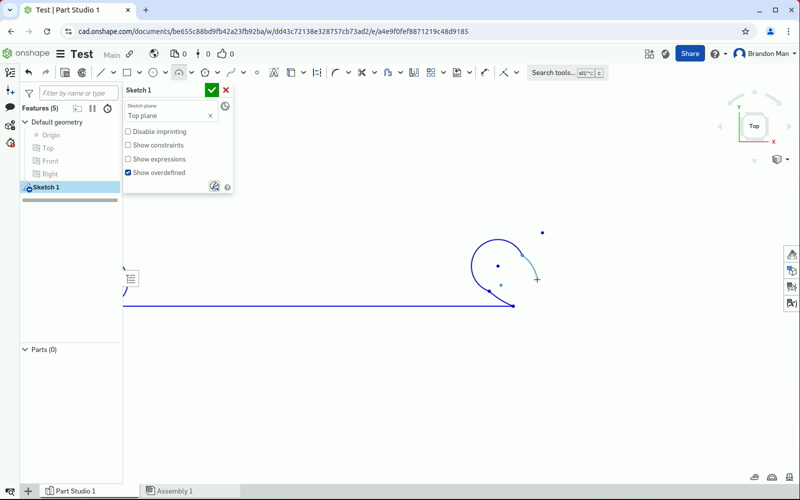
scroll(6)
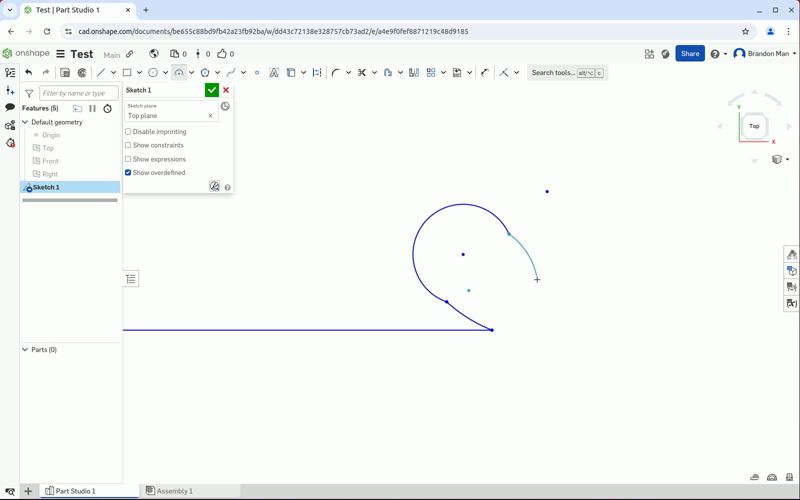
click(537, 279)
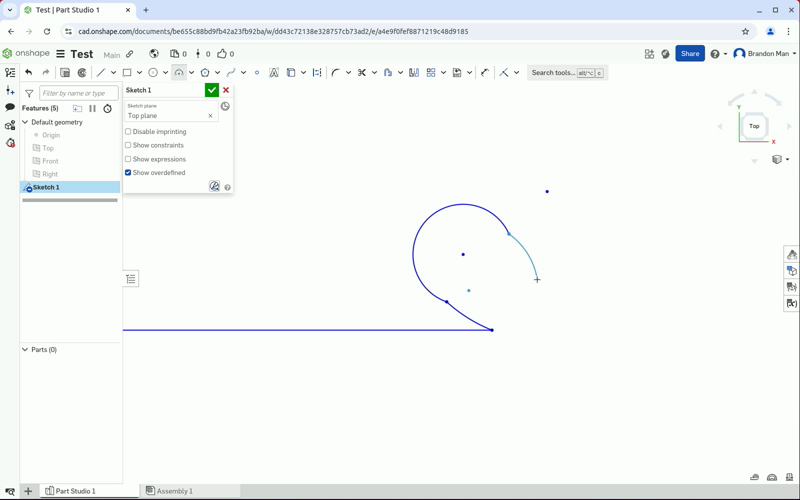
scroll(-6)
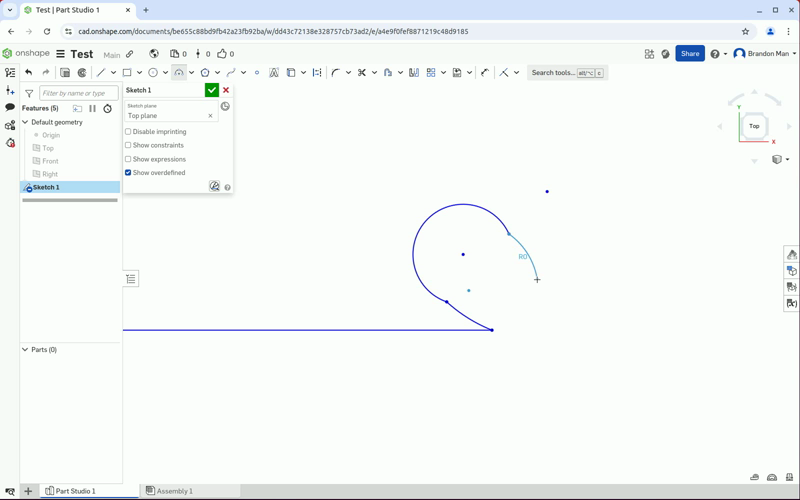
scroll(-6)
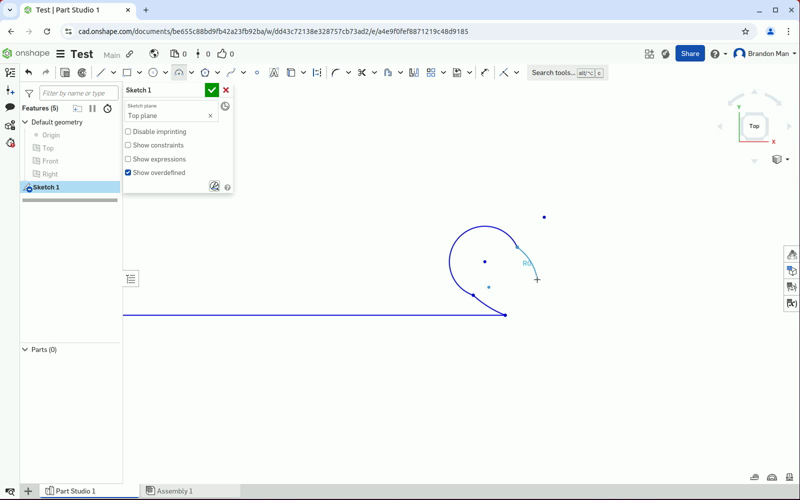
scroll(-6)
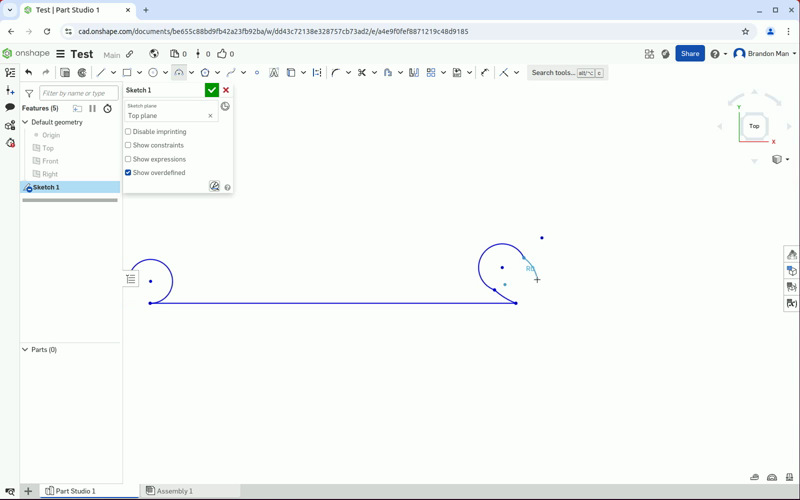
scroll(-6)
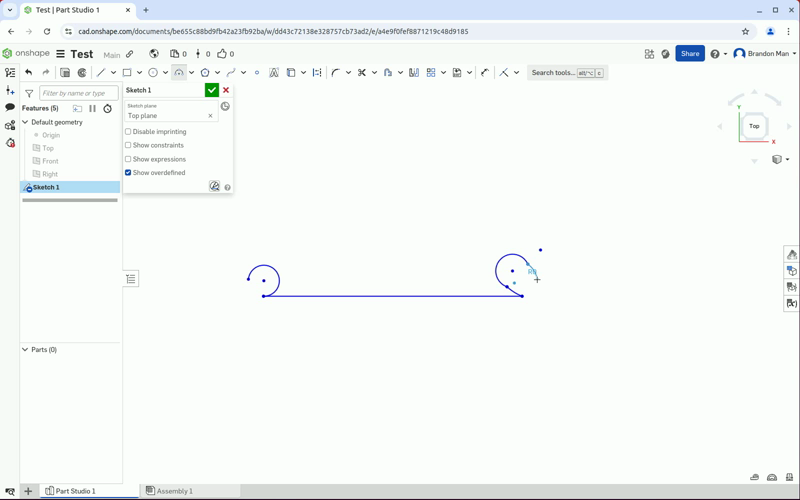
scroll(-6)
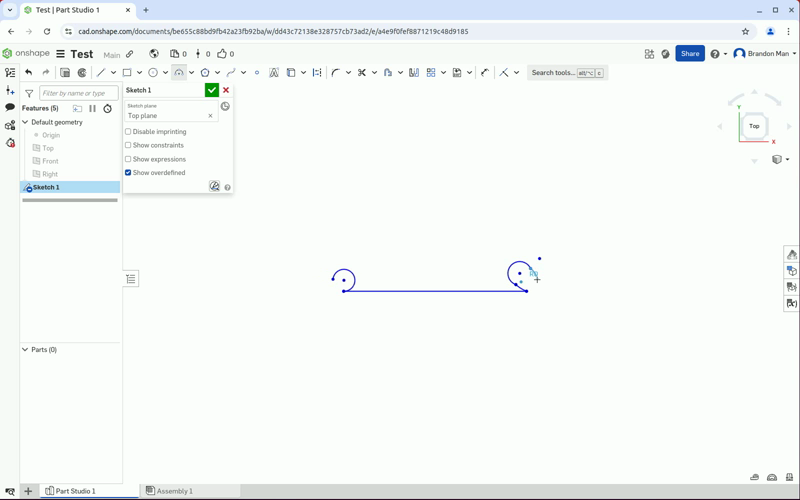
scroll(-6)
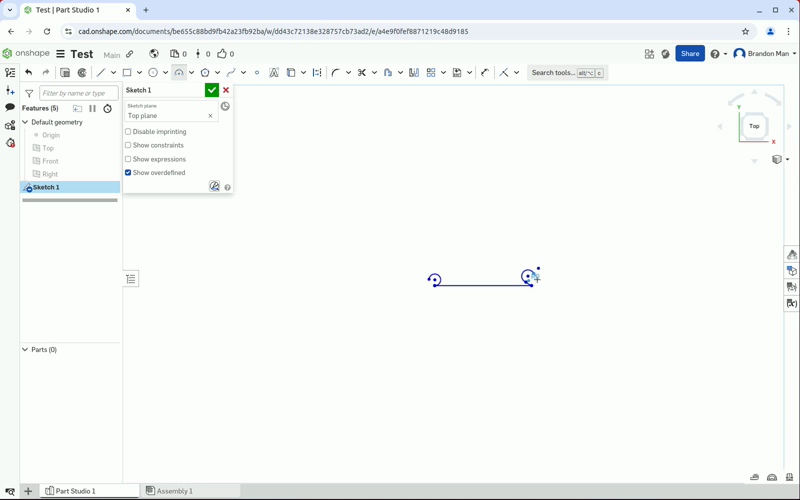
scroll(-6)
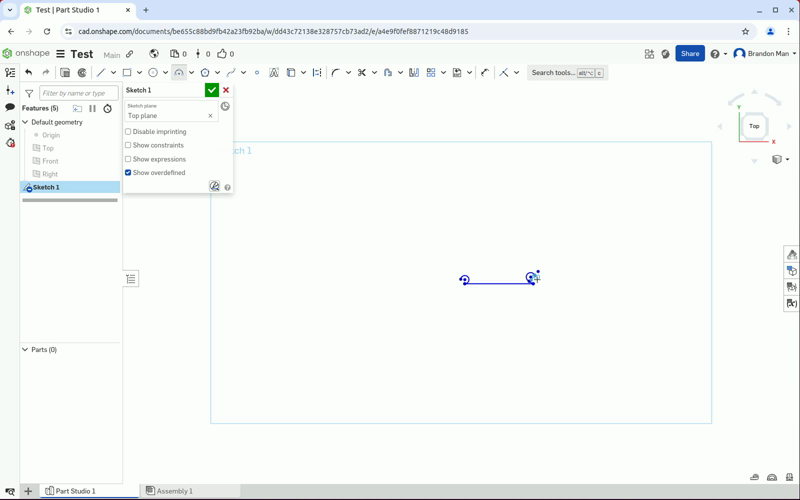
mouse_move(536, 277)
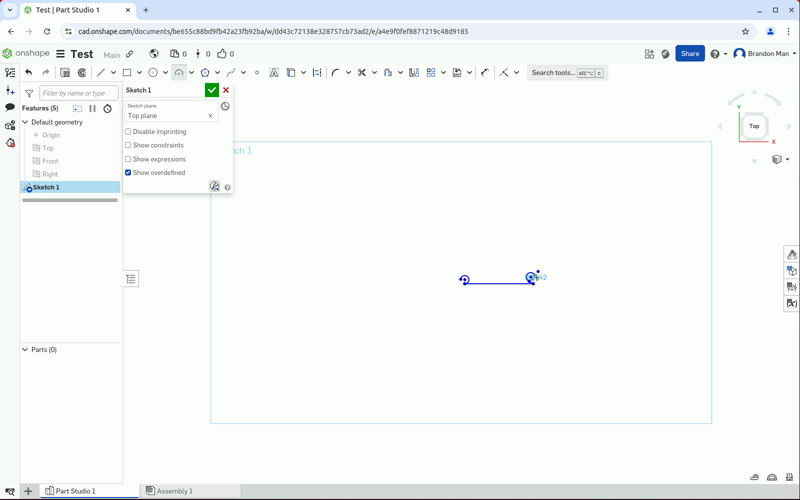
scroll(6)
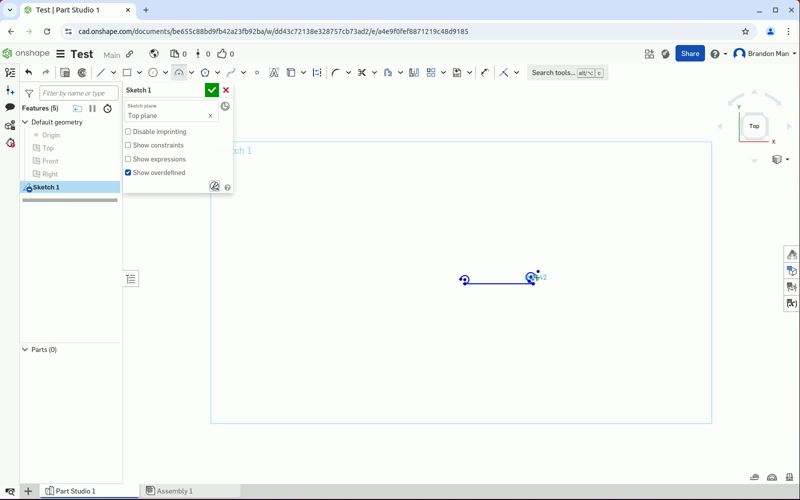
scroll(6)
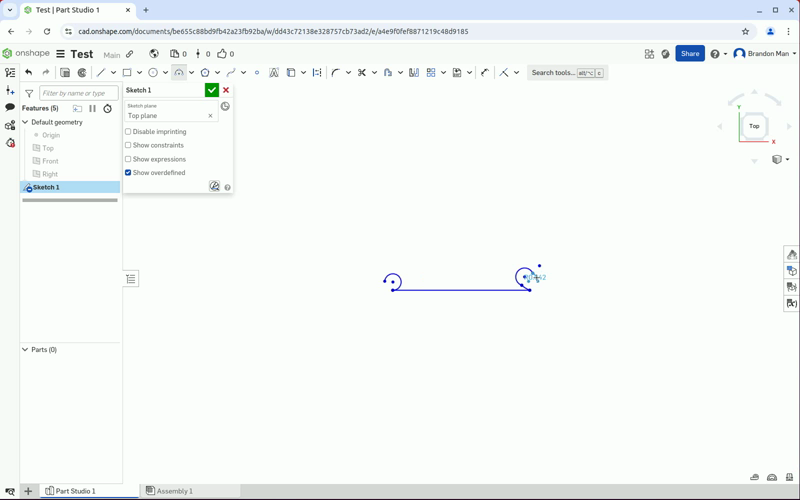
scroll(6)
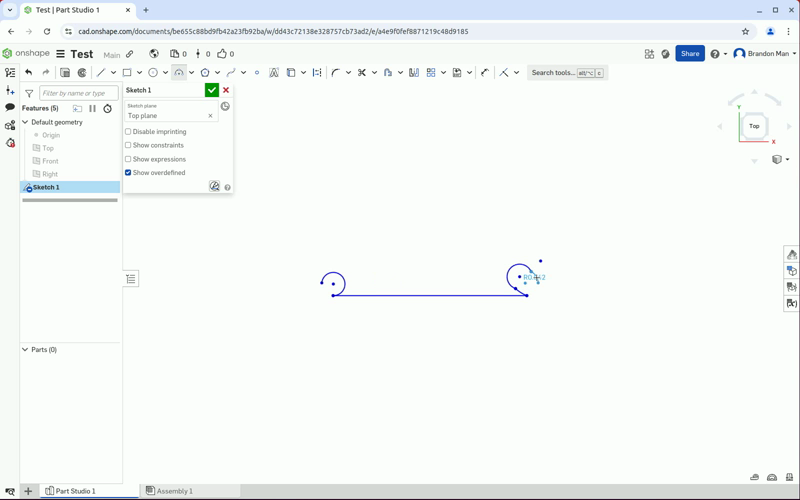
scroll(6)
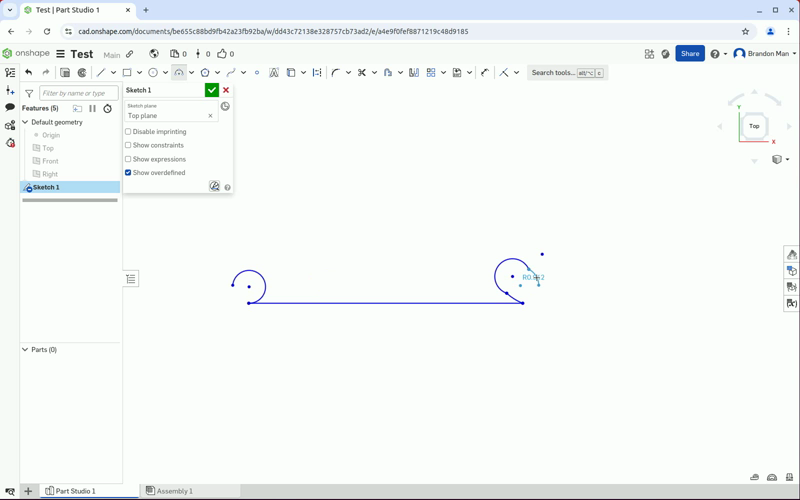
scroll(6)
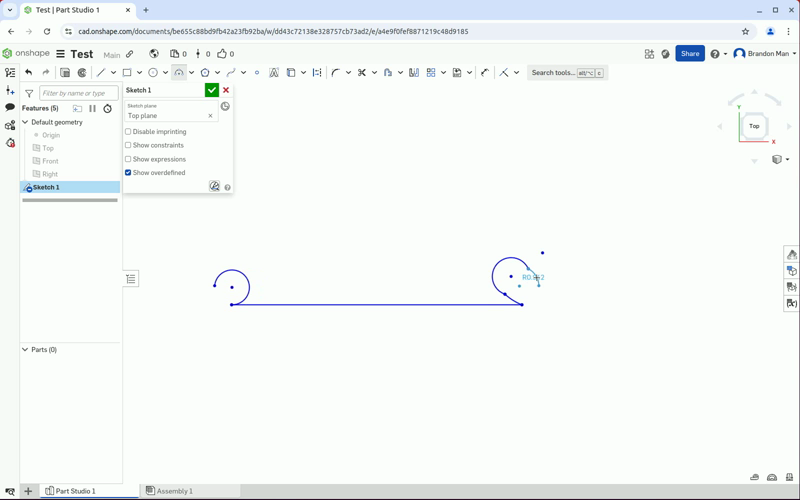
scroll(6)
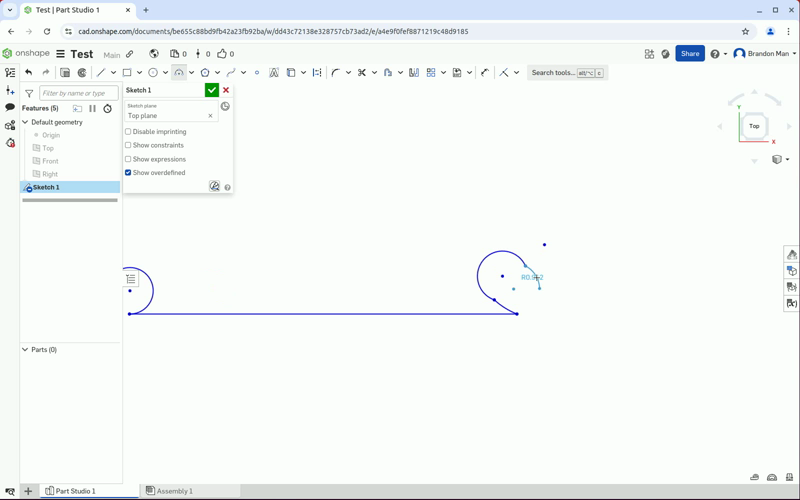
scroll(6)
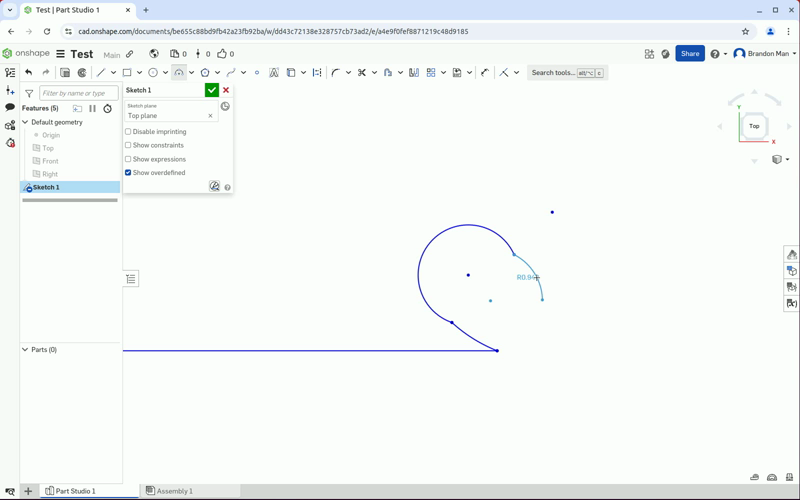
click(536, 277)
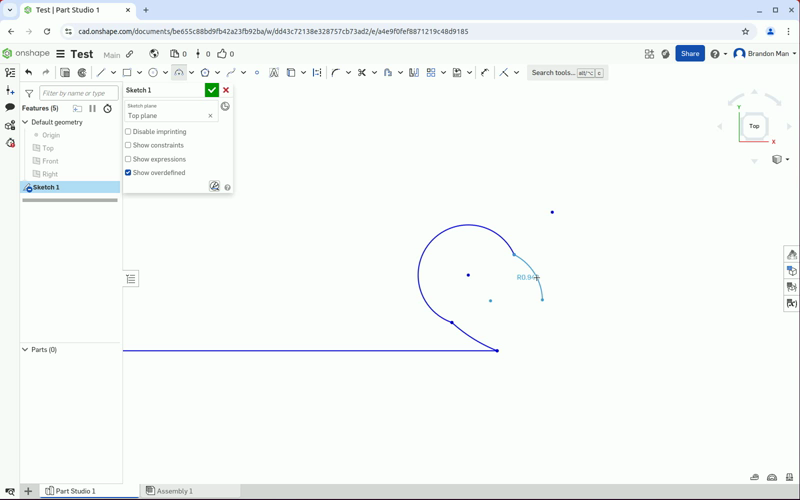
scroll(-6)
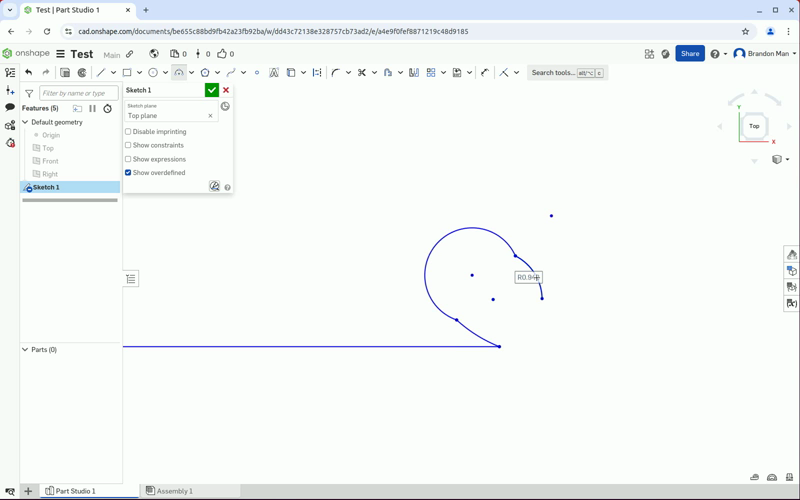
scroll(-6)
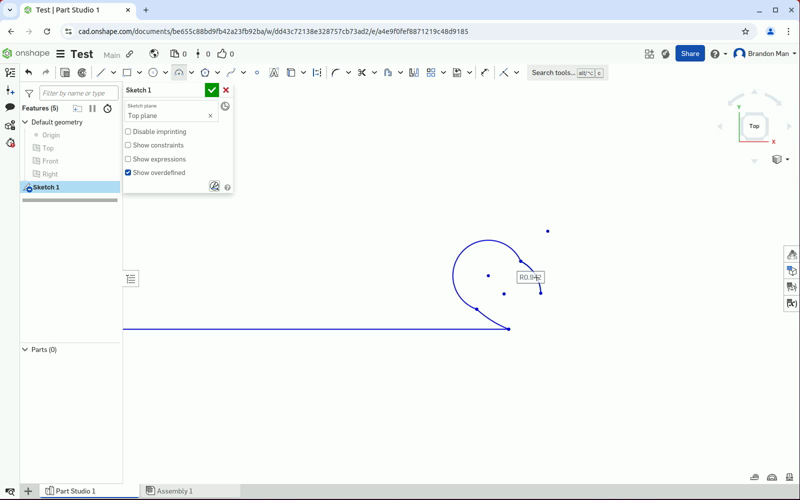
scroll(-6)
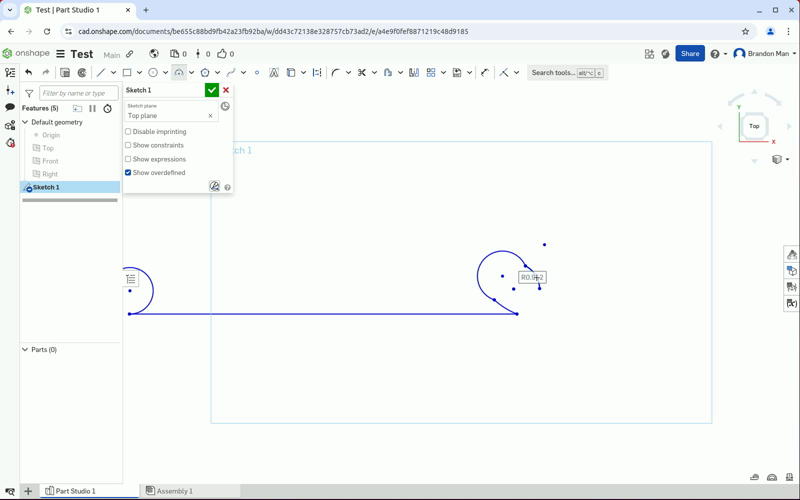
scroll(-6)
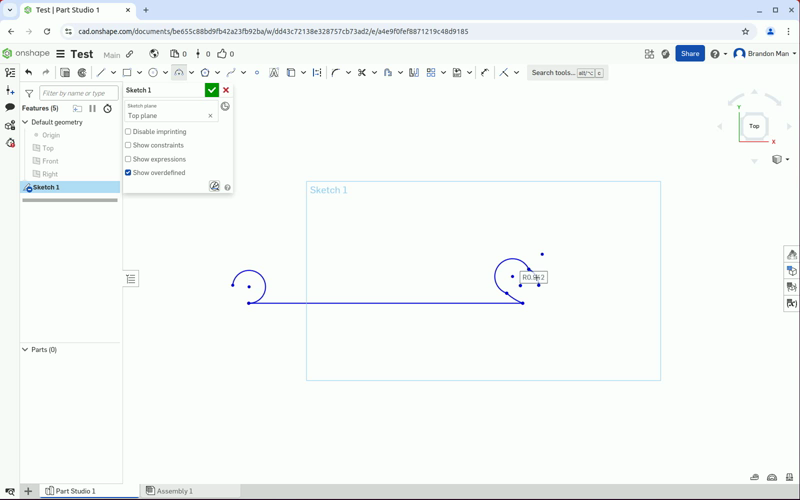
scroll(-6)
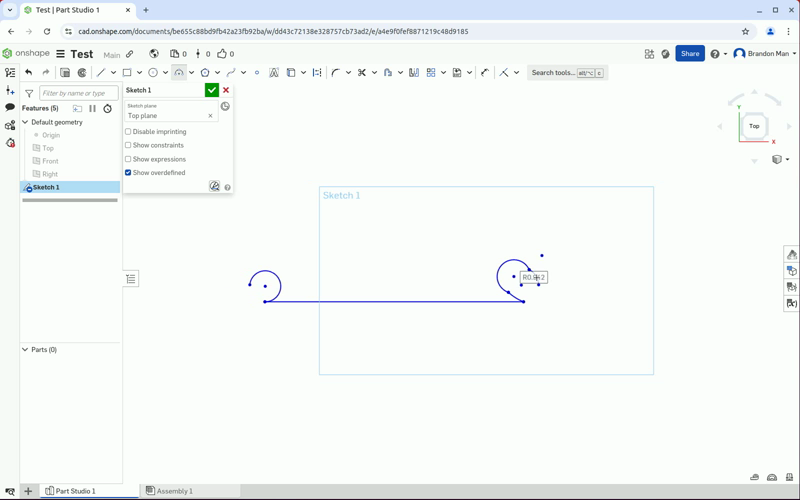
scroll(-6)
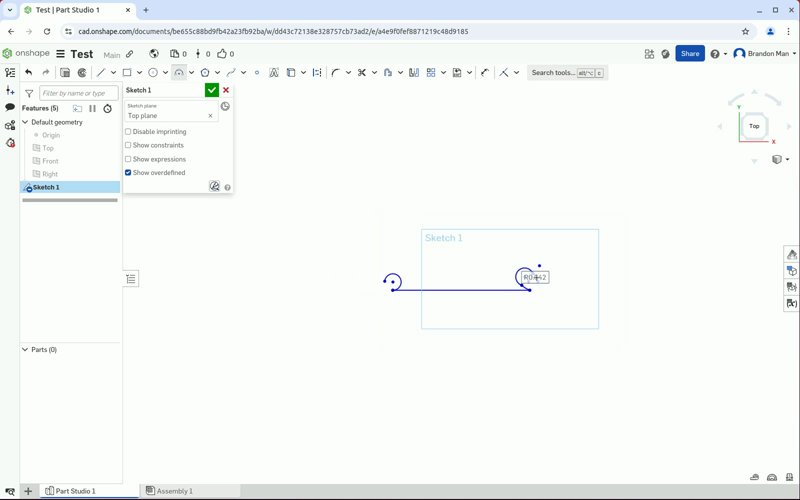
scroll(-6)
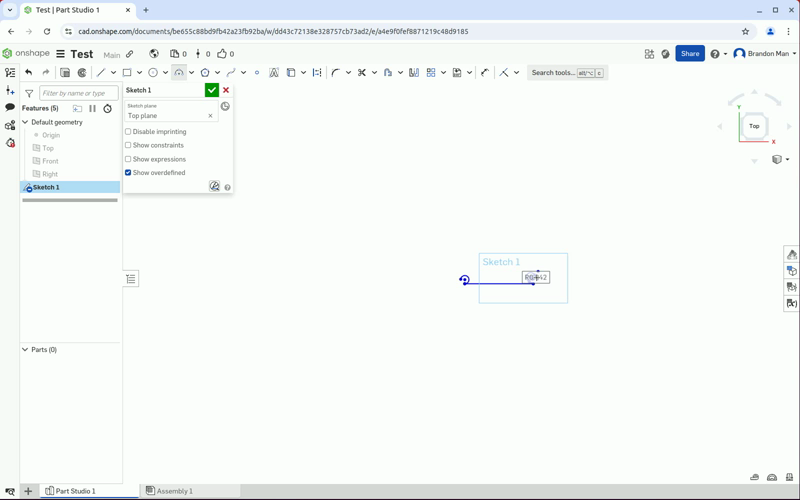
key_up(shift)
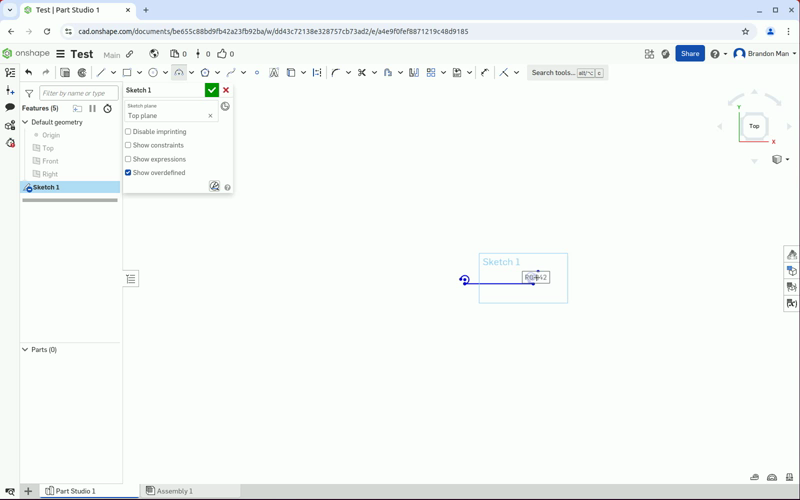
key(esc)
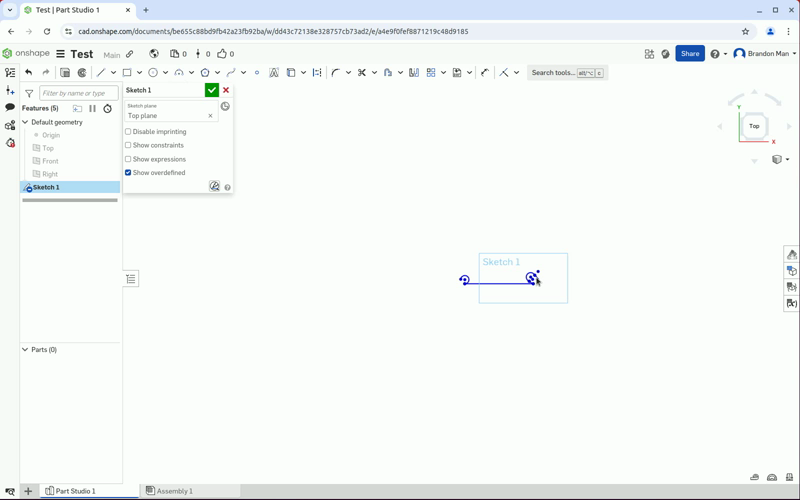
key(l)
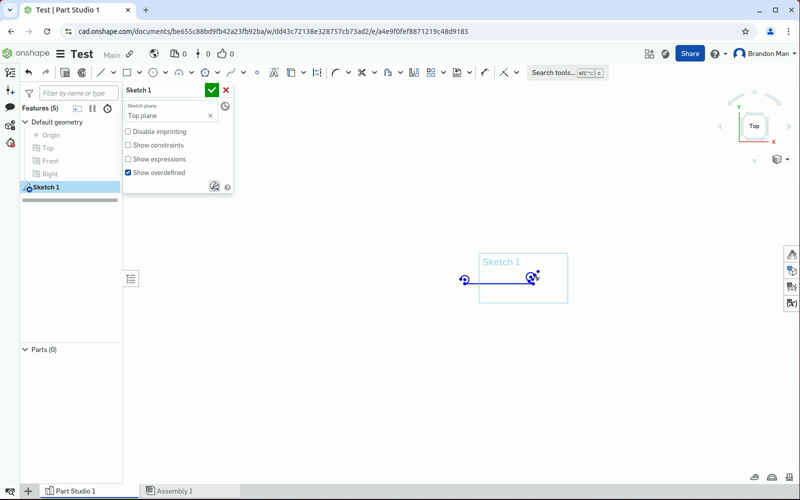
mouse_move(537, 279)
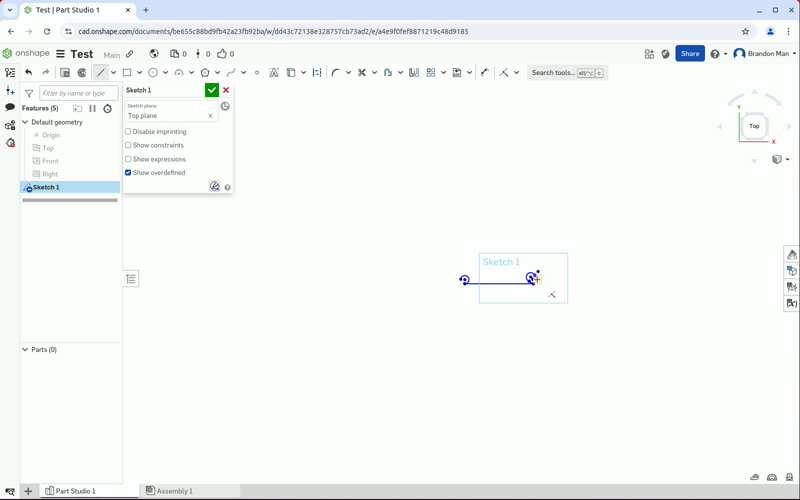
scroll(6)
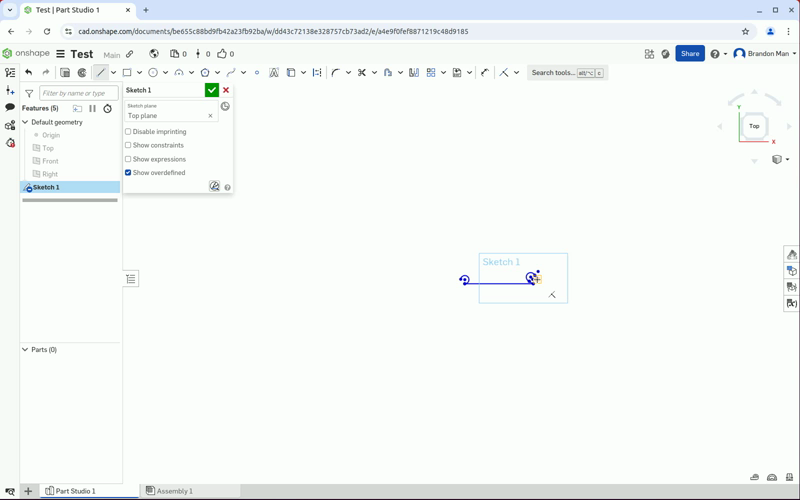
scroll(6)
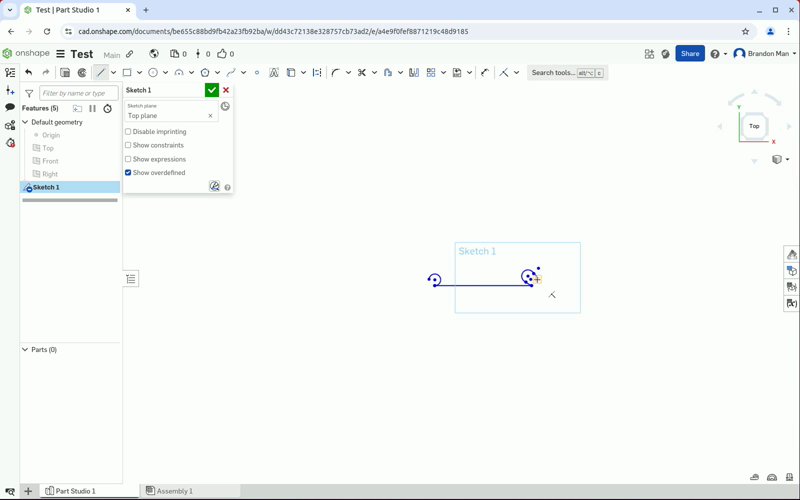
scroll(6)
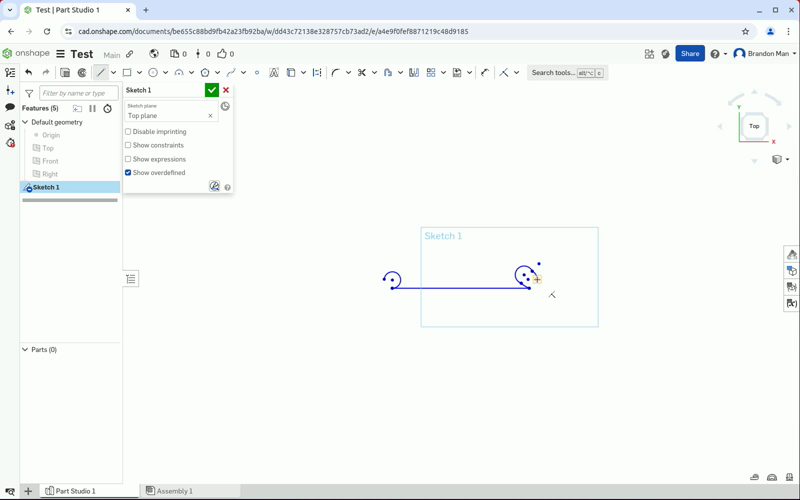
scroll(6)
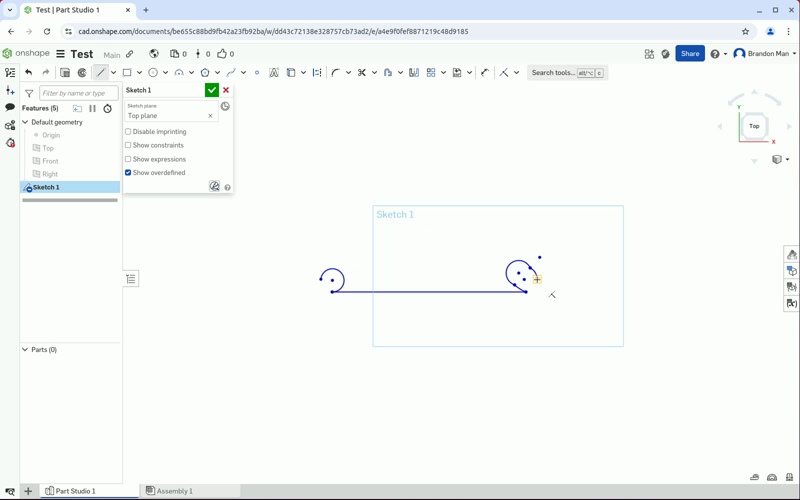
scroll(6)
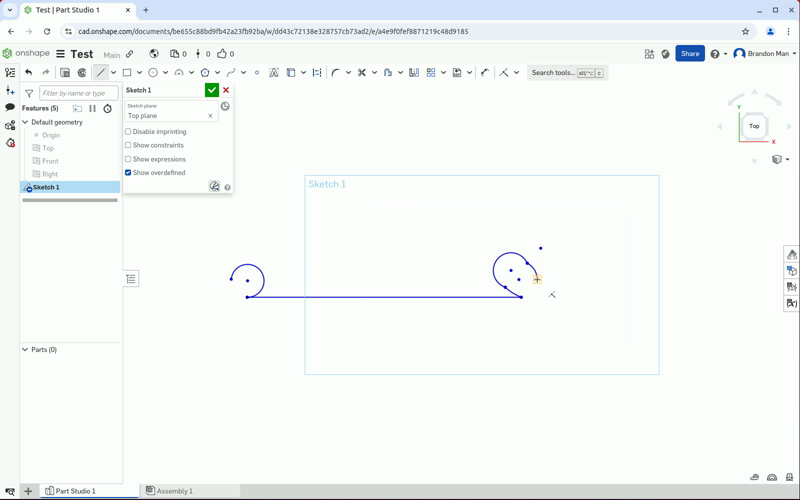
scroll(6)
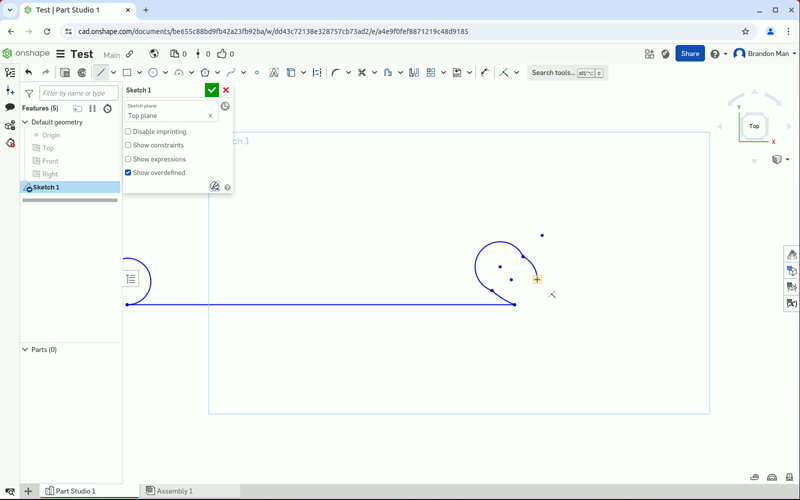
scroll(6)
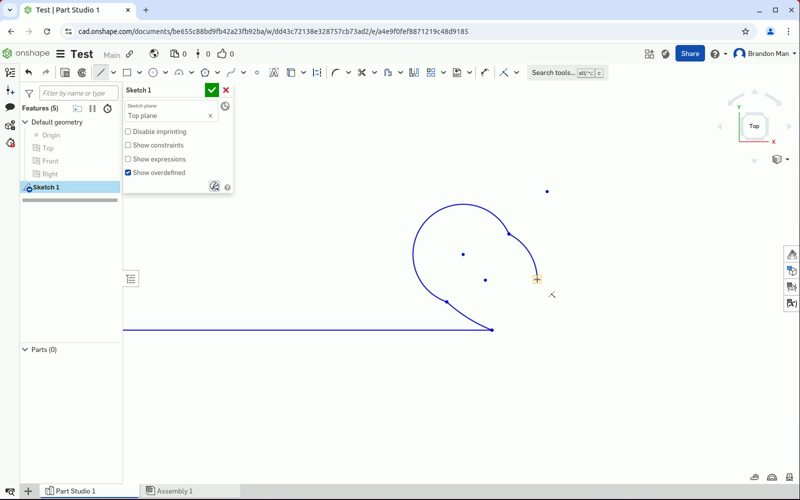
click(537, 279)
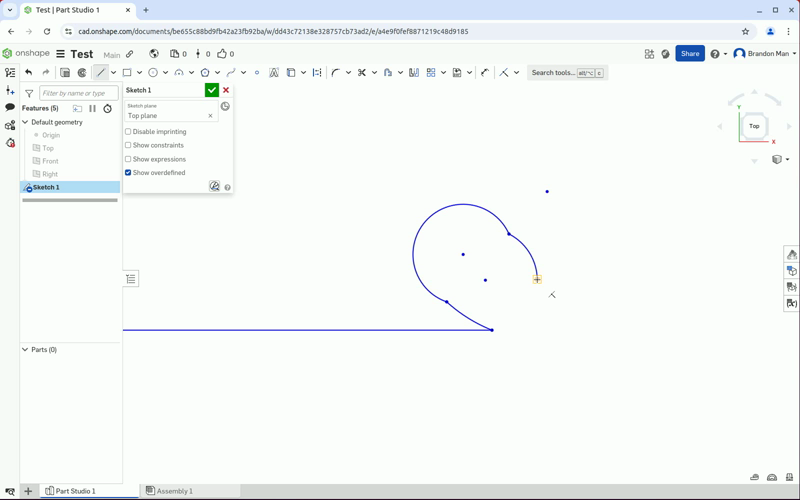
scroll(-6)
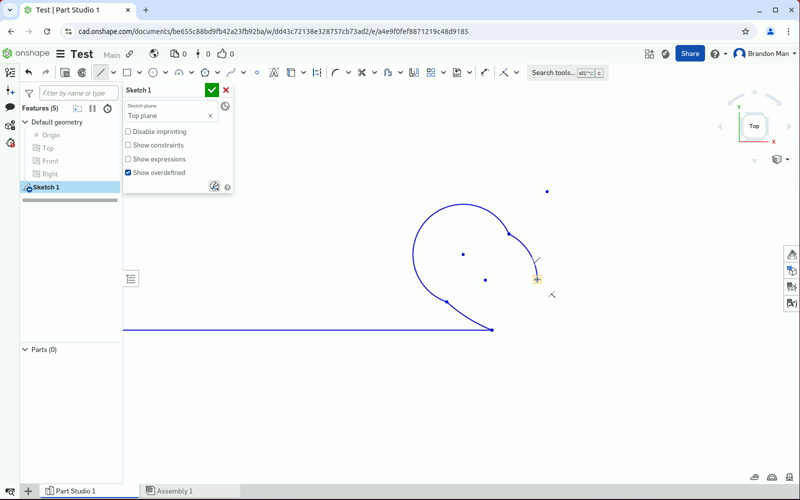
scroll(-6)
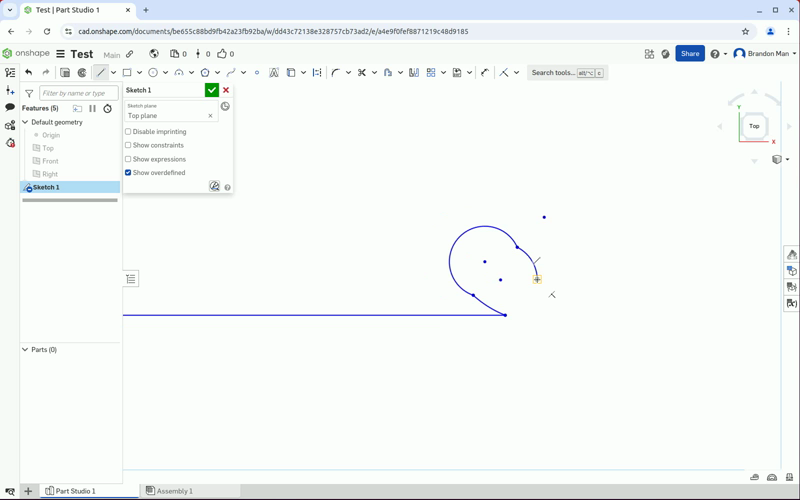
scroll(-6)
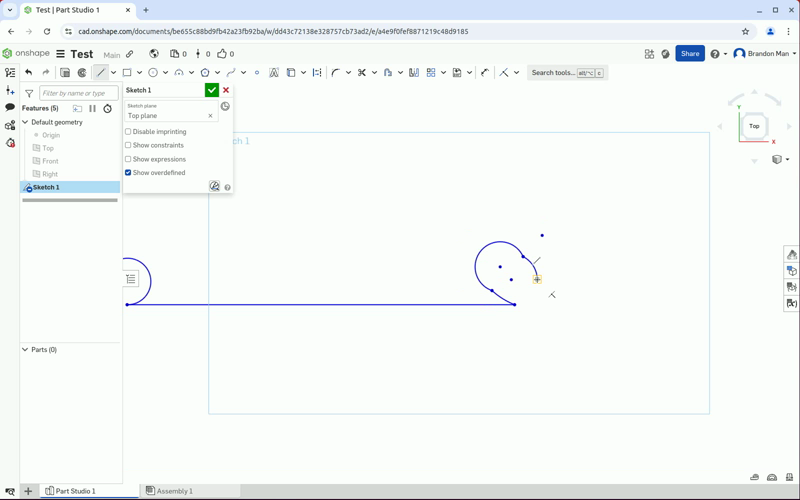
scroll(-6)
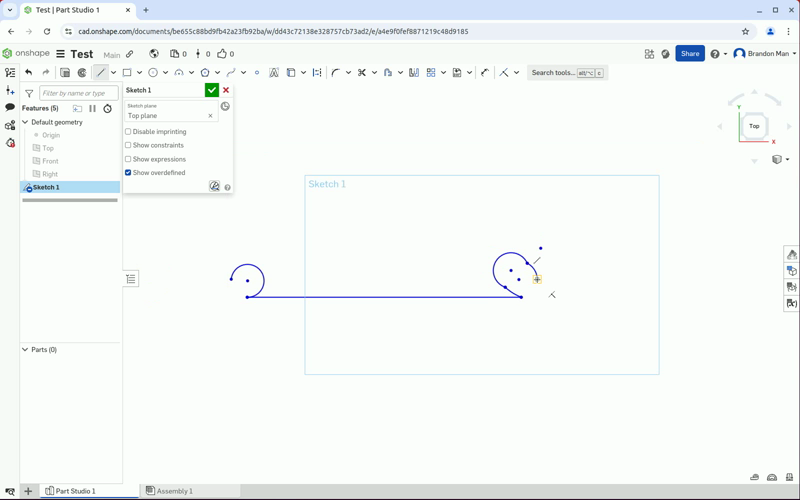
scroll(-6)
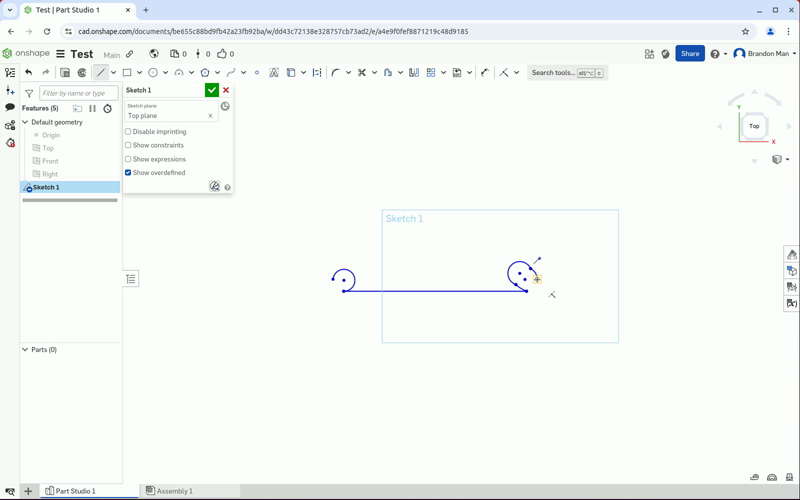
scroll(-6)
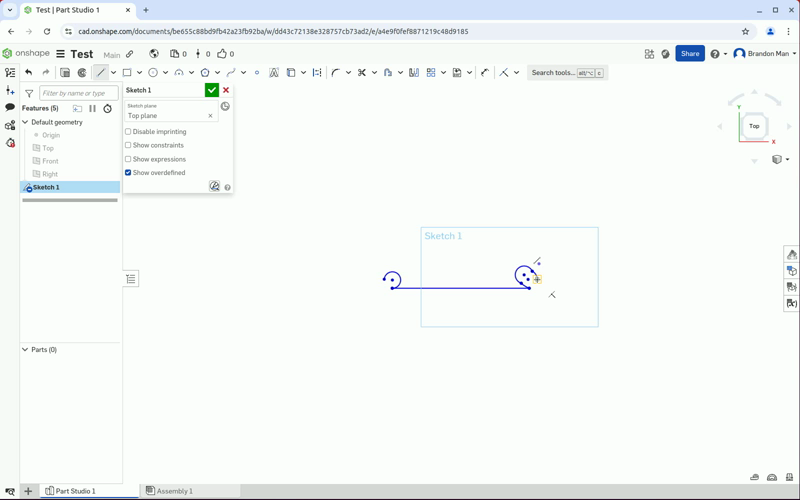
scroll(-6)
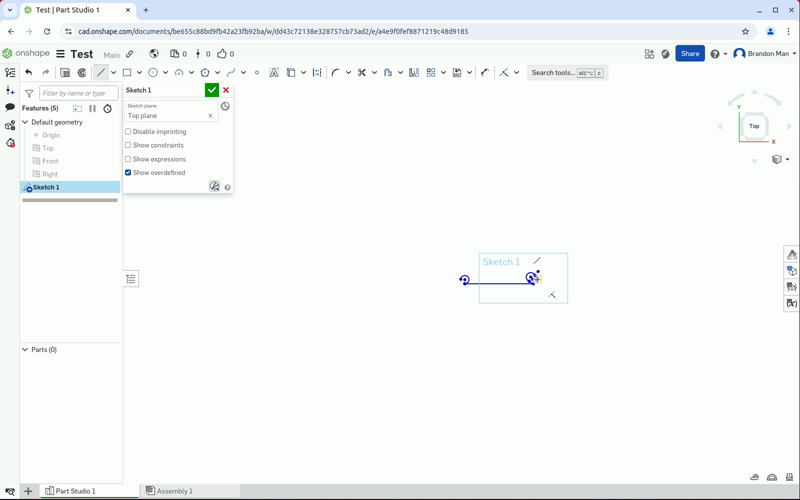
key_down(shift)
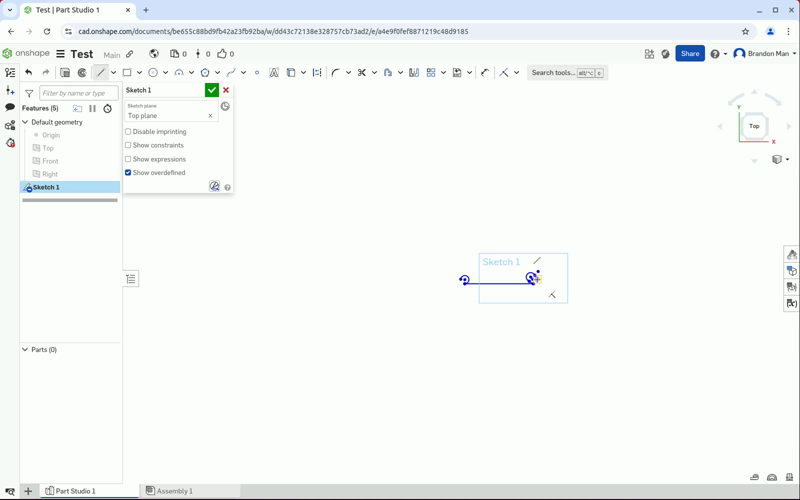
mouse_move(567, 279)
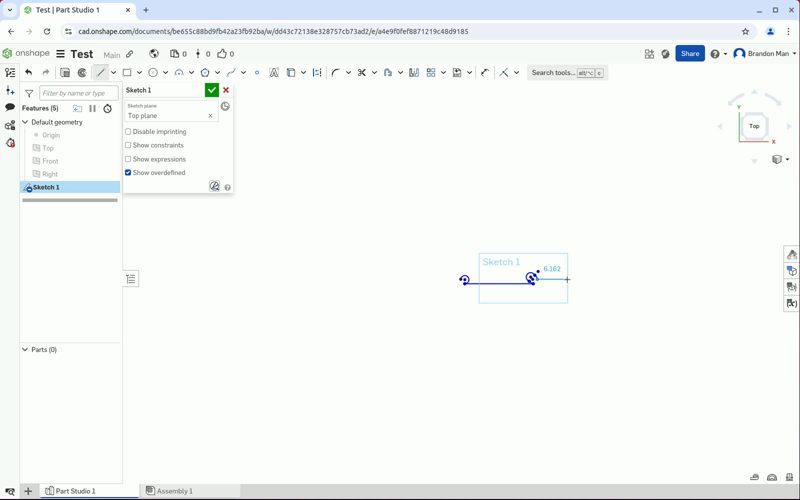
mouse_move(537, 243)
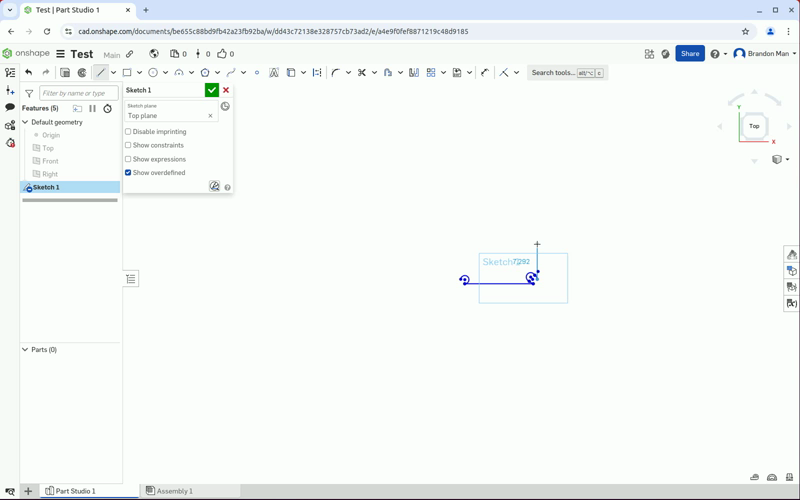
click(537, 243)
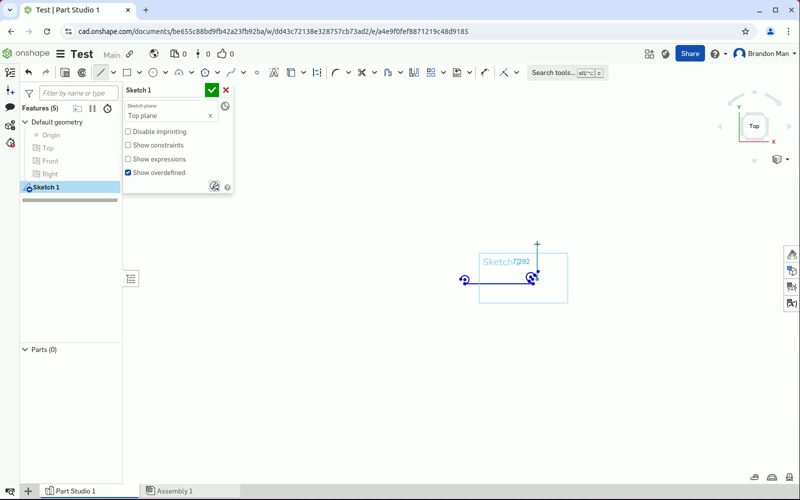
key_up(shift)
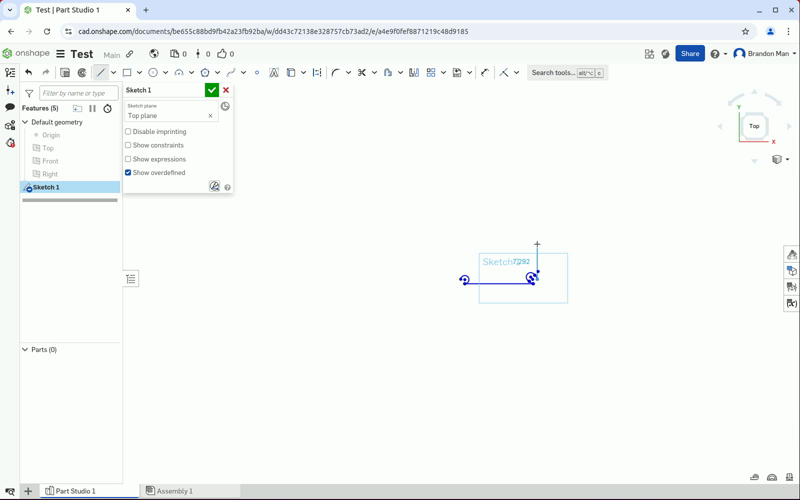
key(esc)
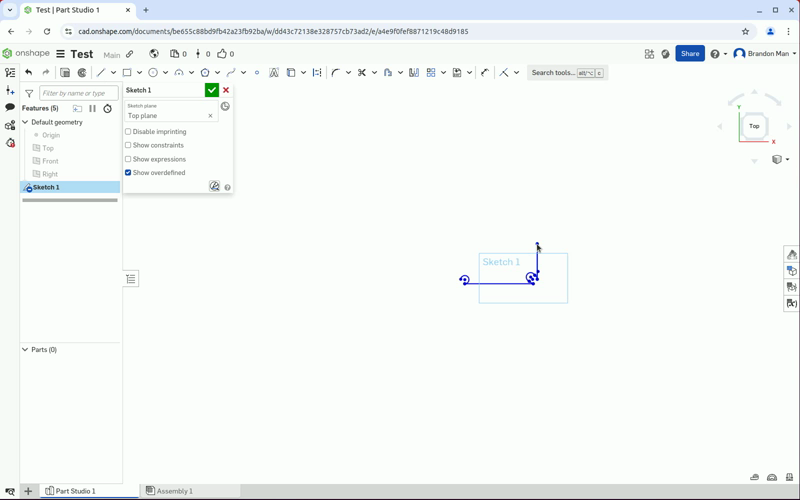
key(a)
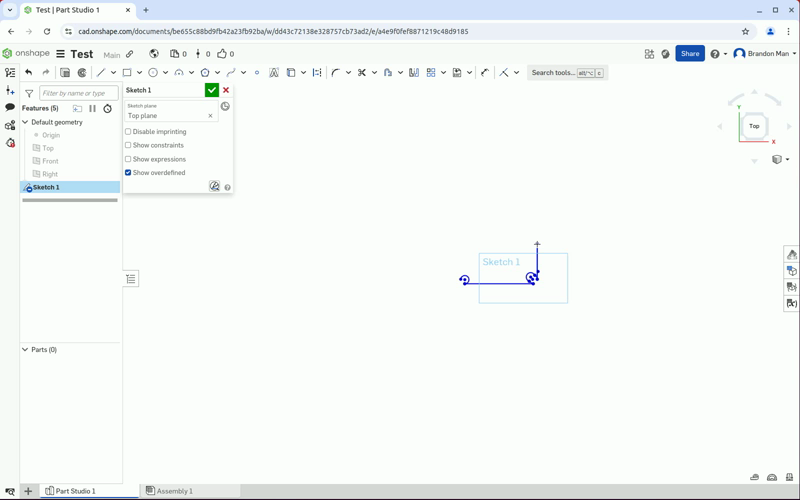
mouse_move(537, 243)
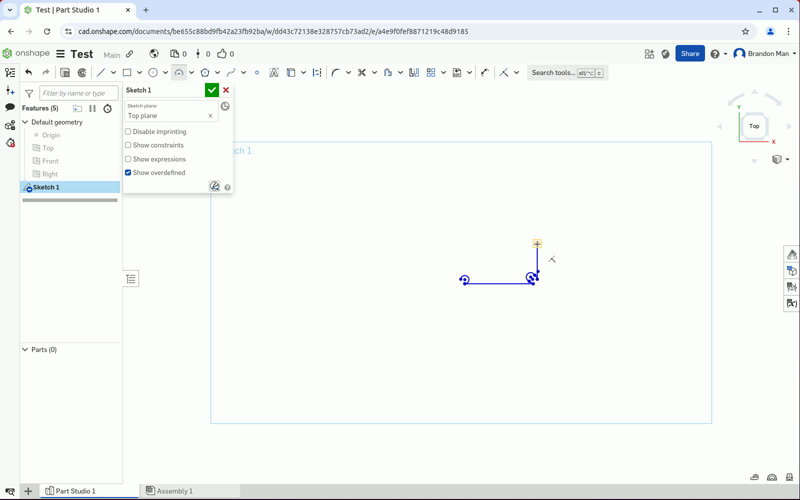
click(537, 243)
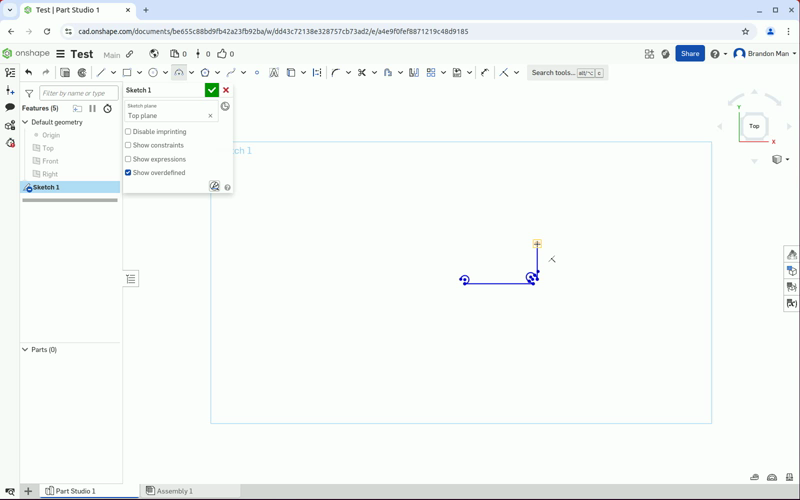
key_down(shift)
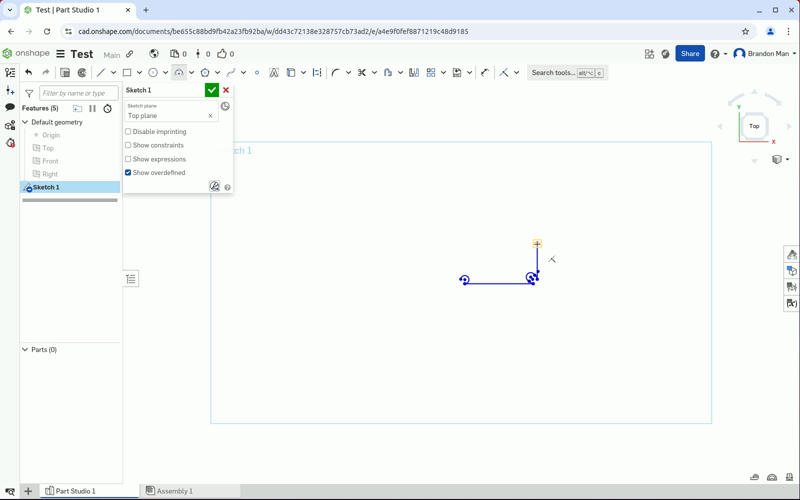
mouse_move(533, 240)
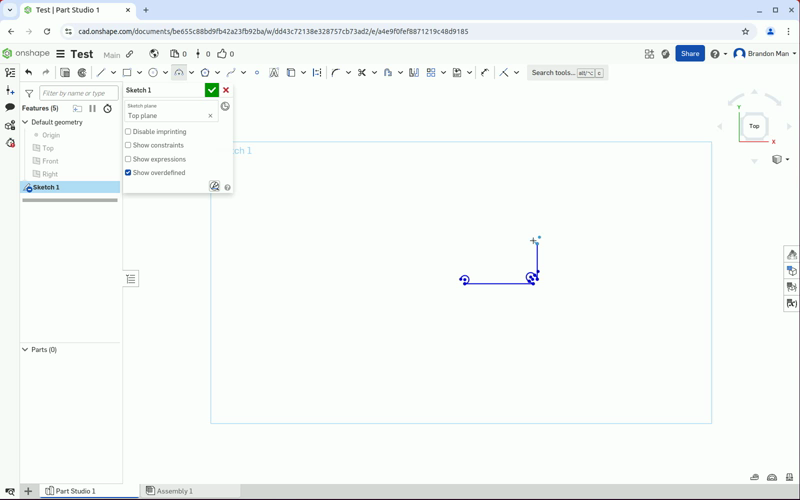
scroll(6)
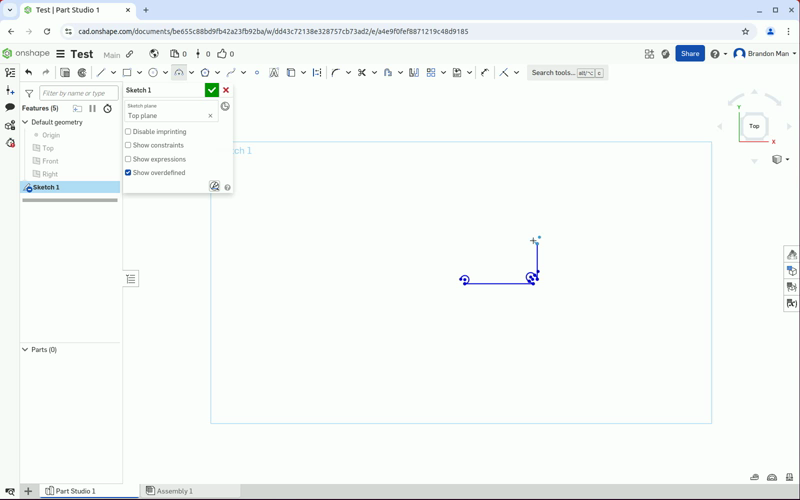
scroll(6)
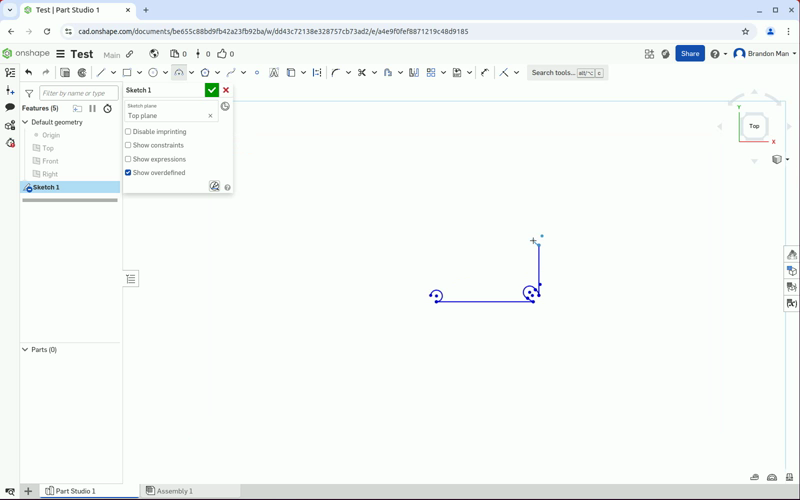
scroll(6)
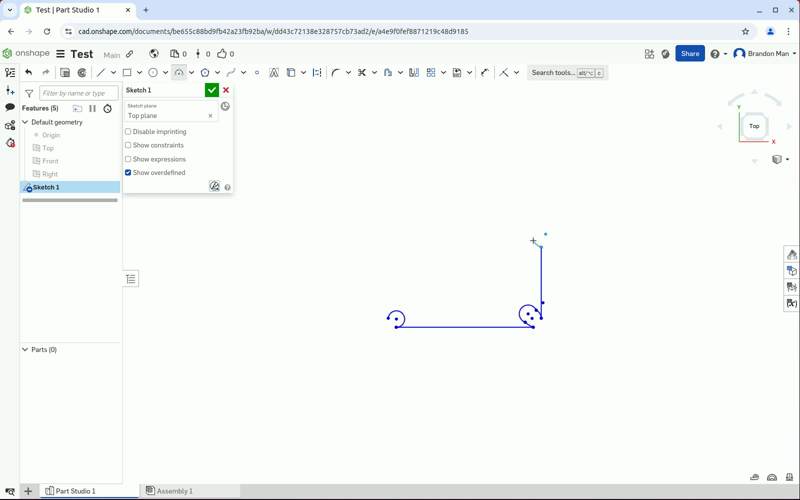
scroll(6)
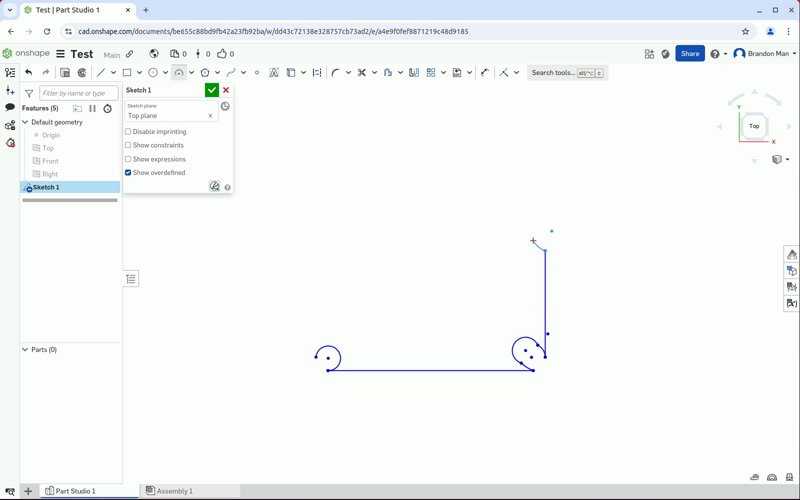
scroll(6)
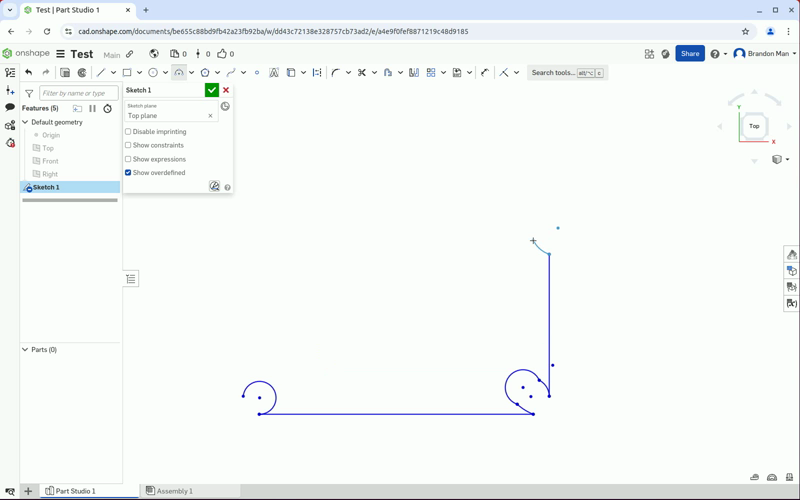
scroll(6)
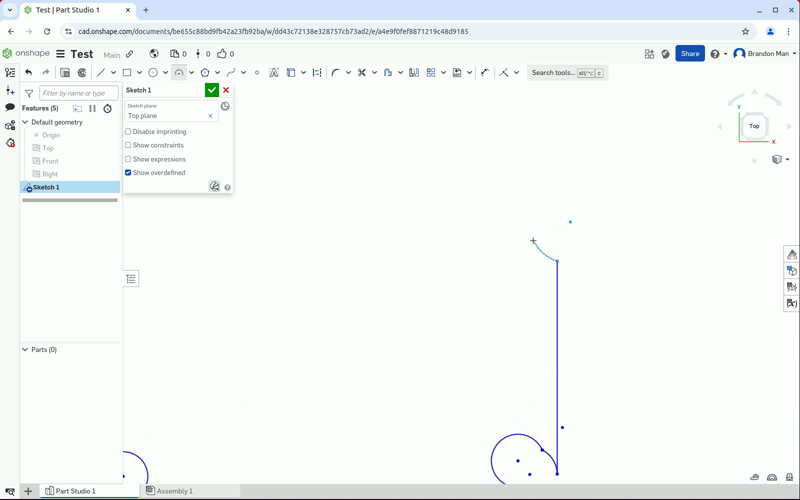
scroll(6)
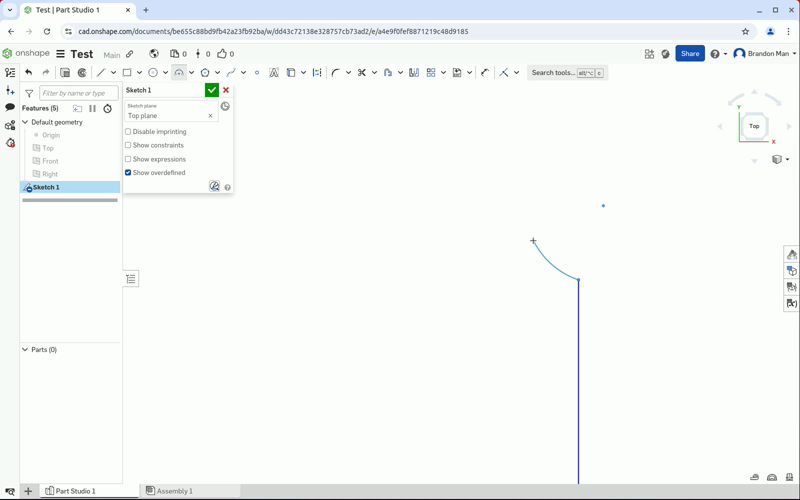
click(533, 240)
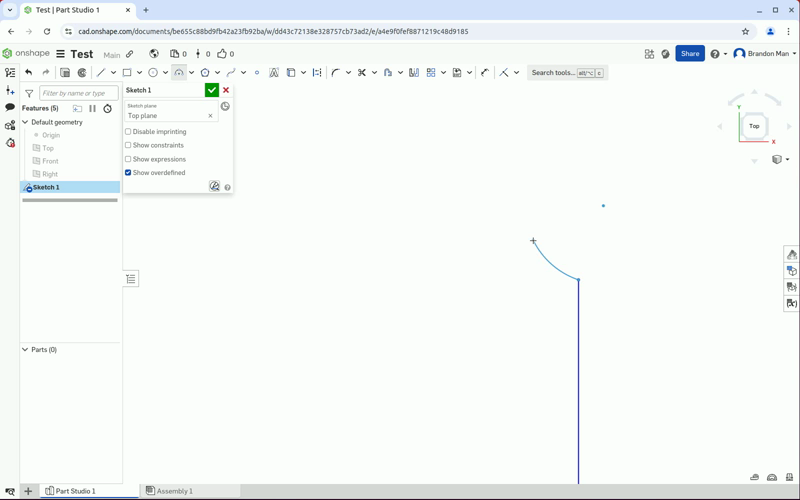
scroll(-6)
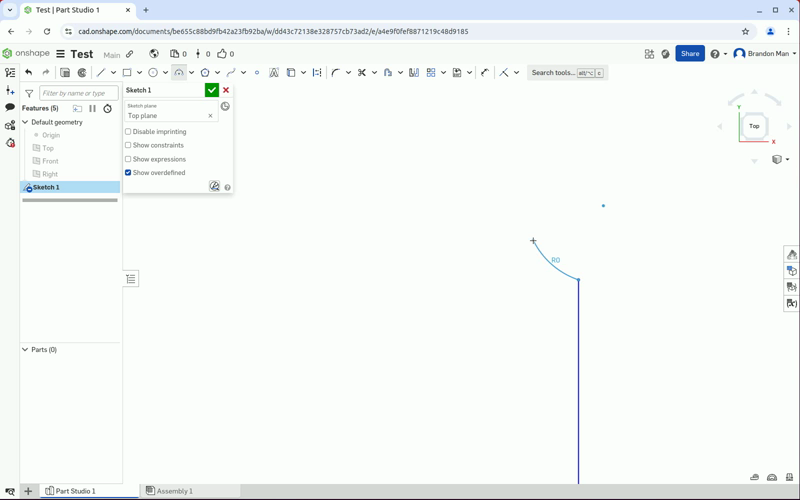
scroll(-6)
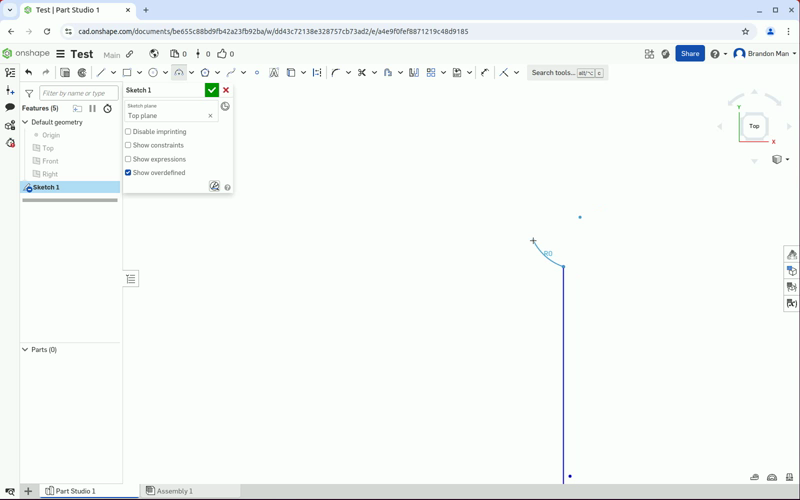
scroll(-6)
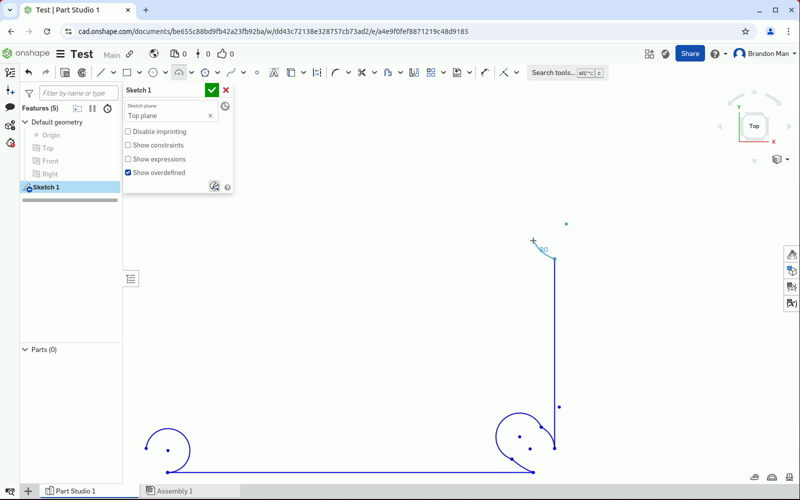
scroll(-6)
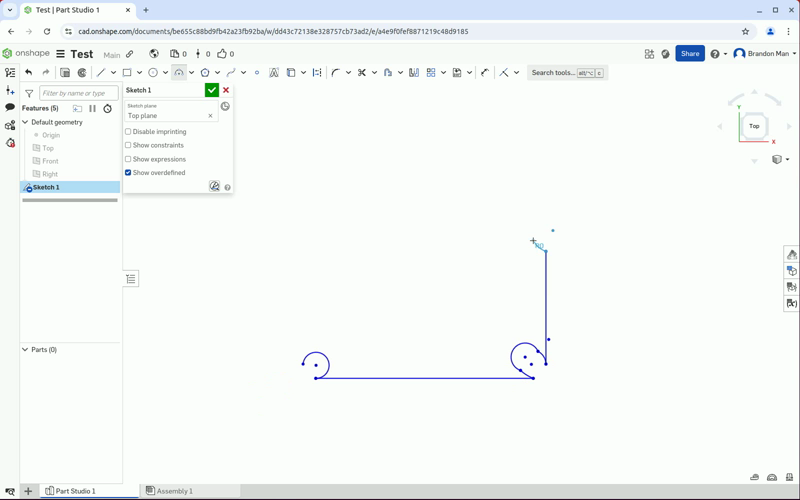
scroll(-6)
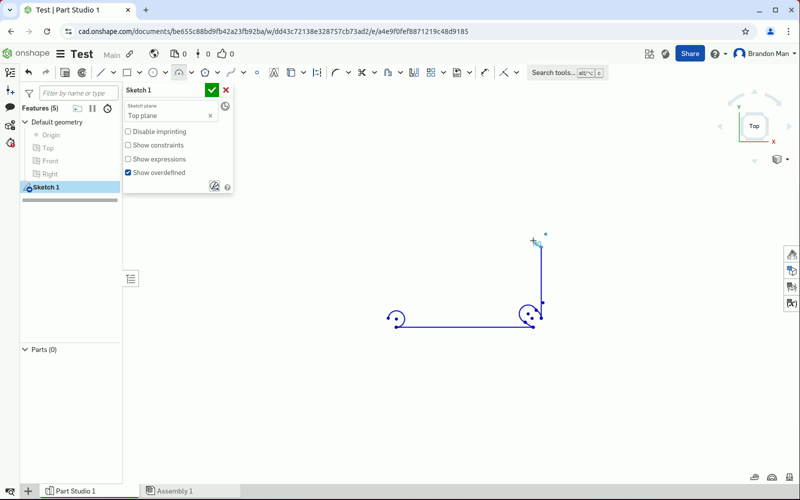
scroll(-6)
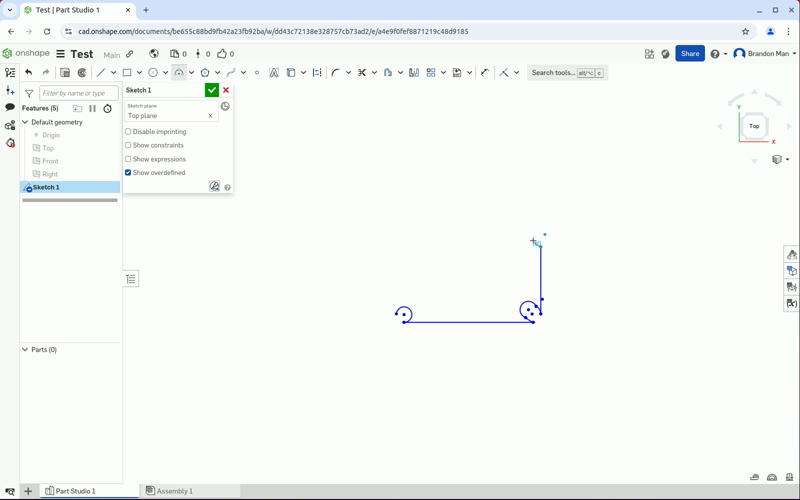
scroll(-6)
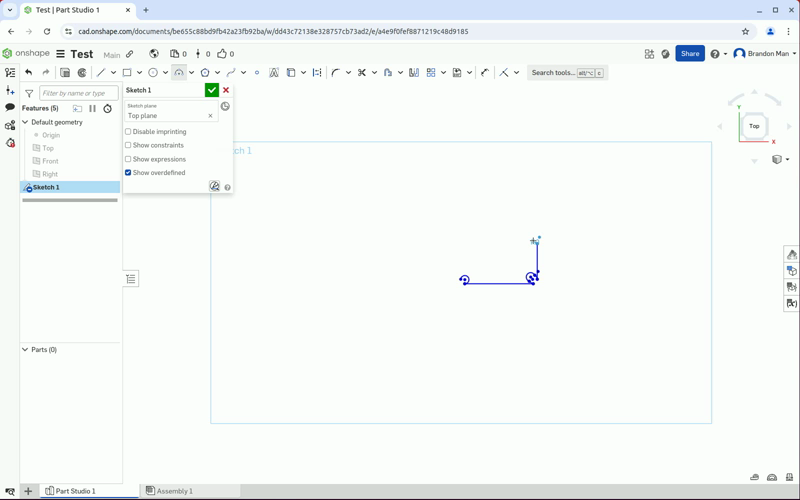
mouse_move(530, 246)
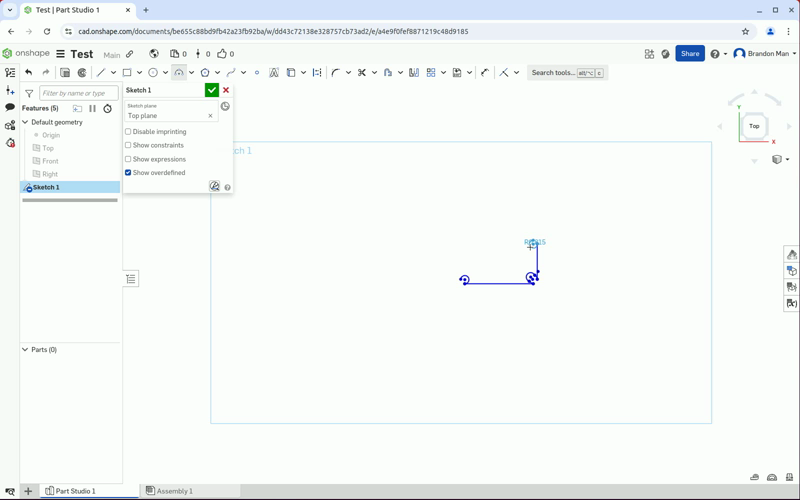
scroll(6)
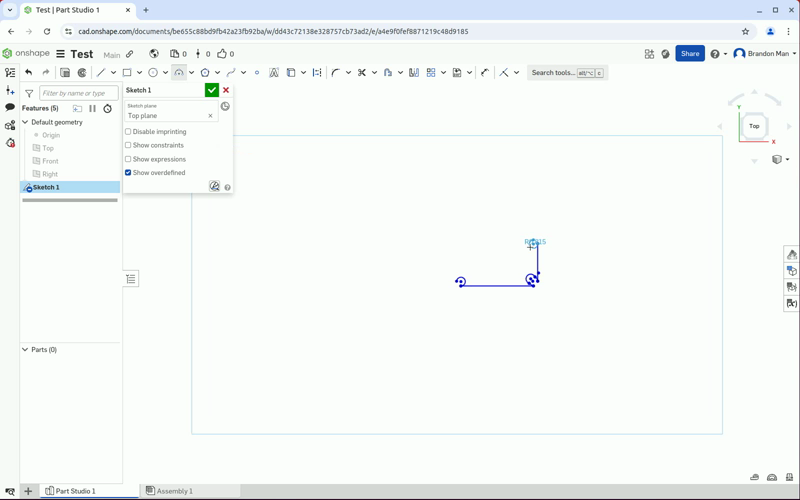
scroll(6)
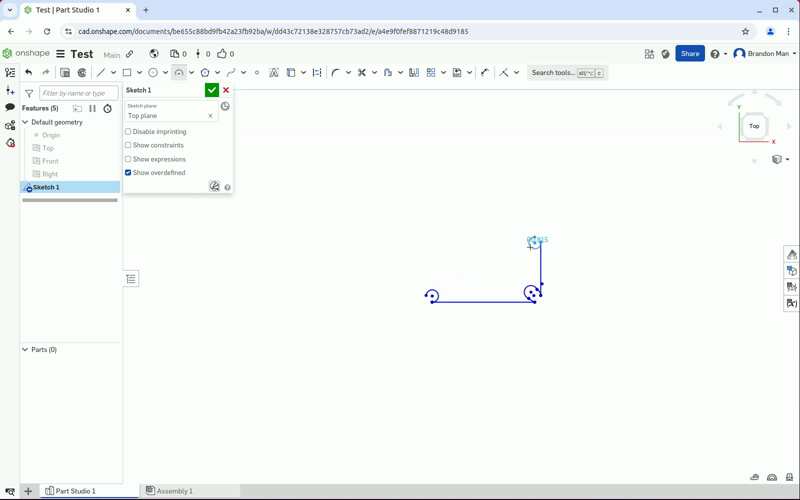
scroll(6)
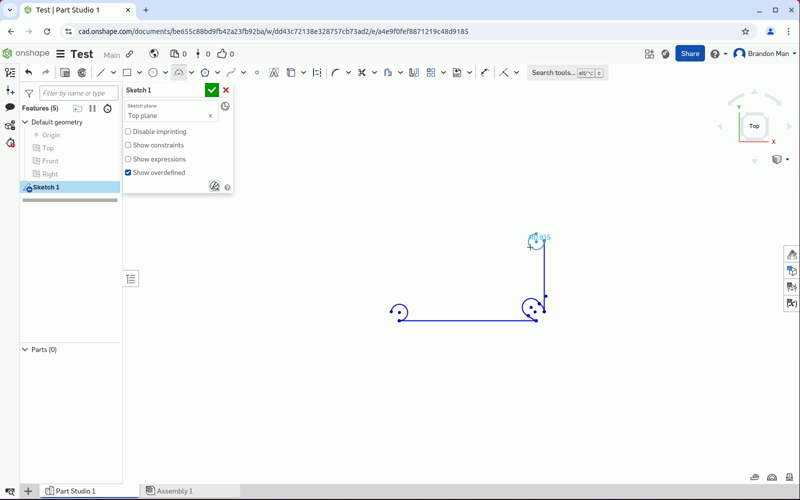
scroll(6)
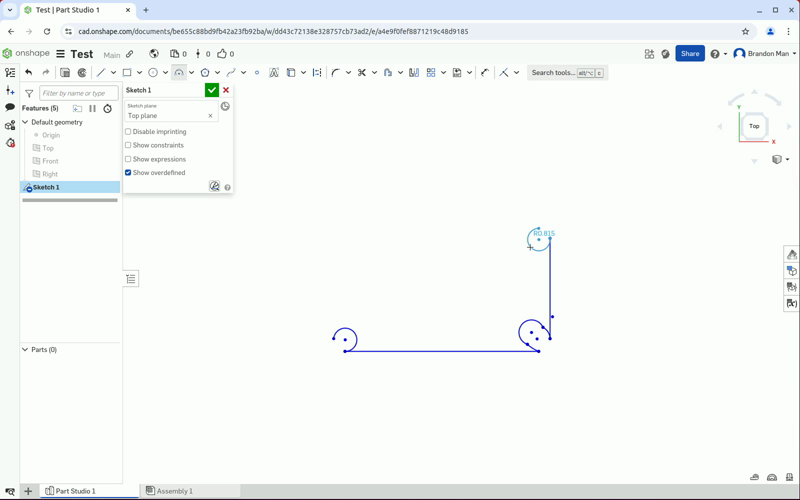
scroll(6)
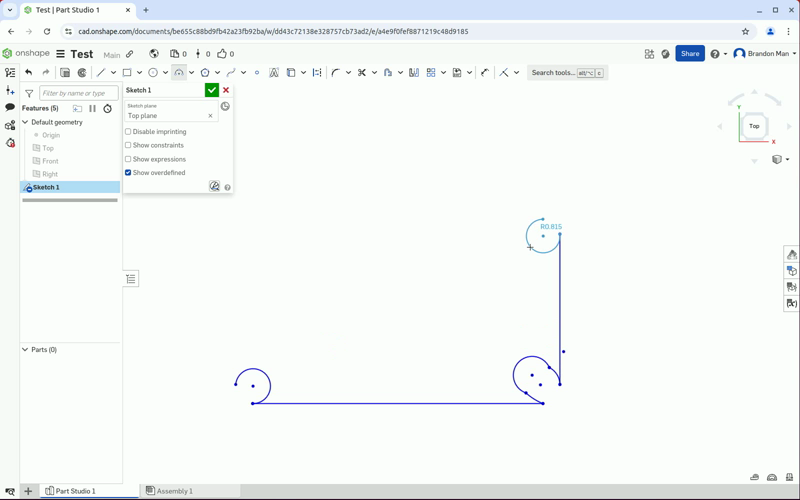
scroll(6)
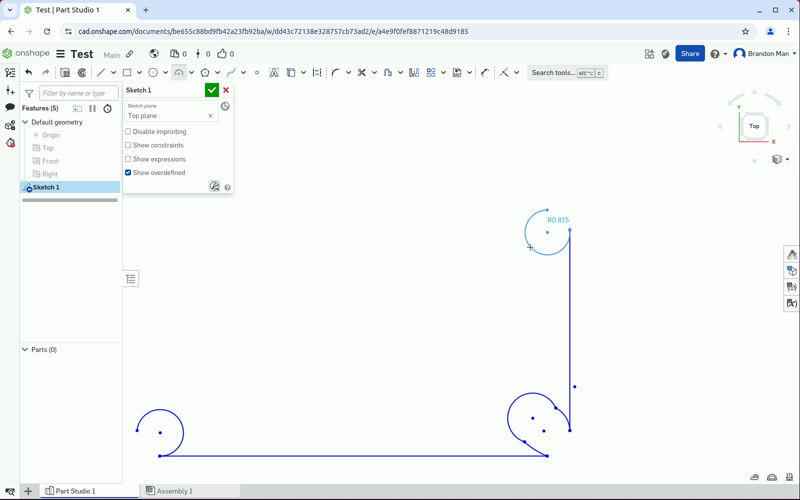
scroll(6)
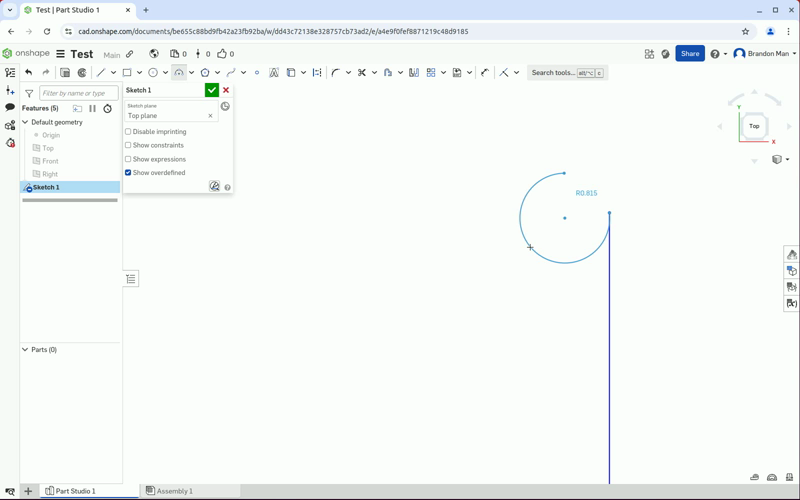
click(530, 246)
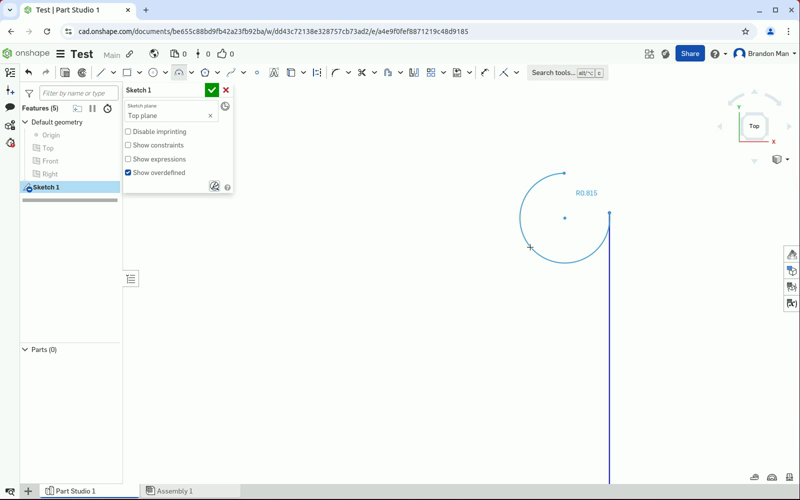
scroll(-6)
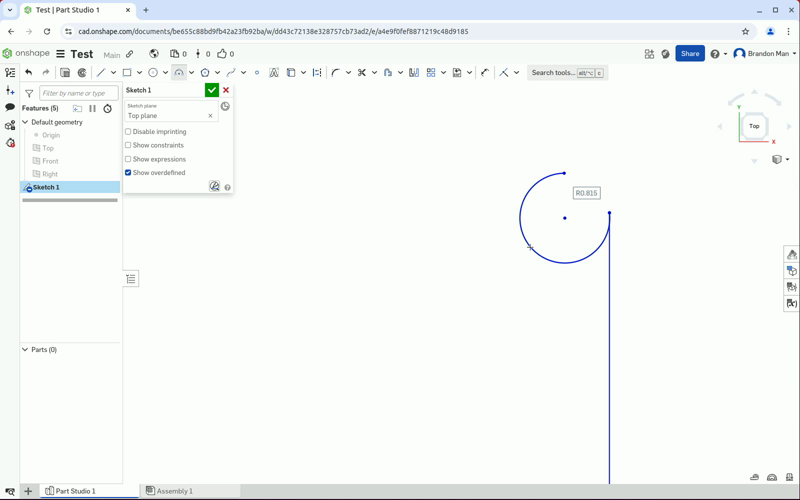
scroll(-6)
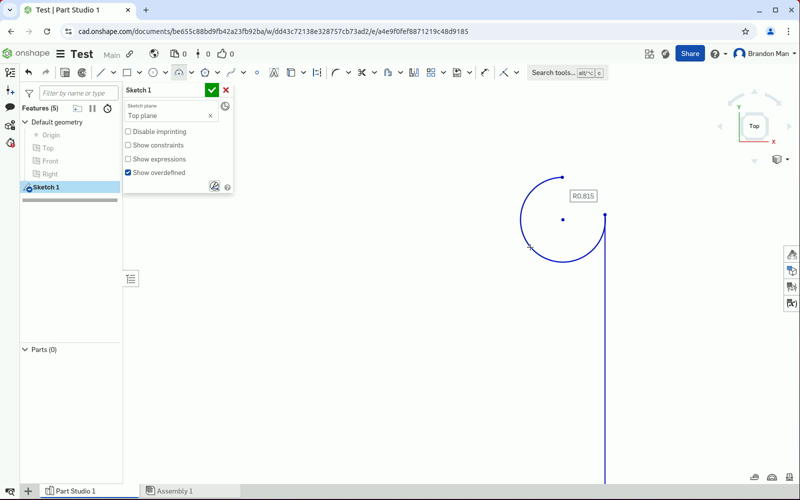
scroll(-6)
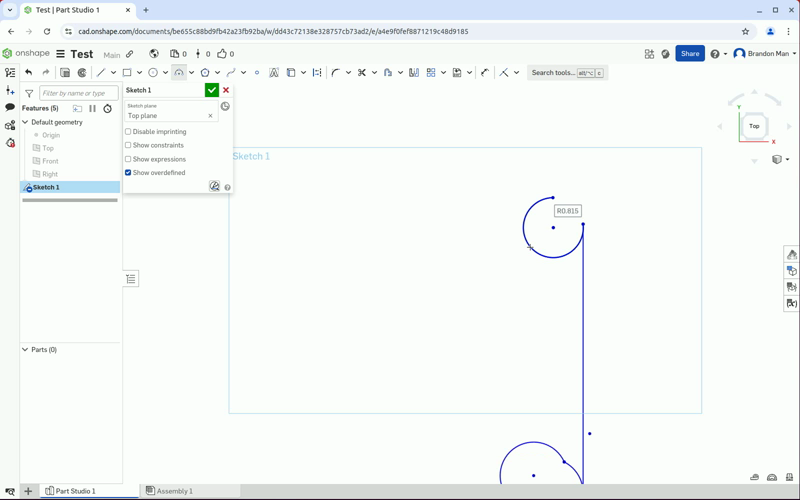
scroll(-6)
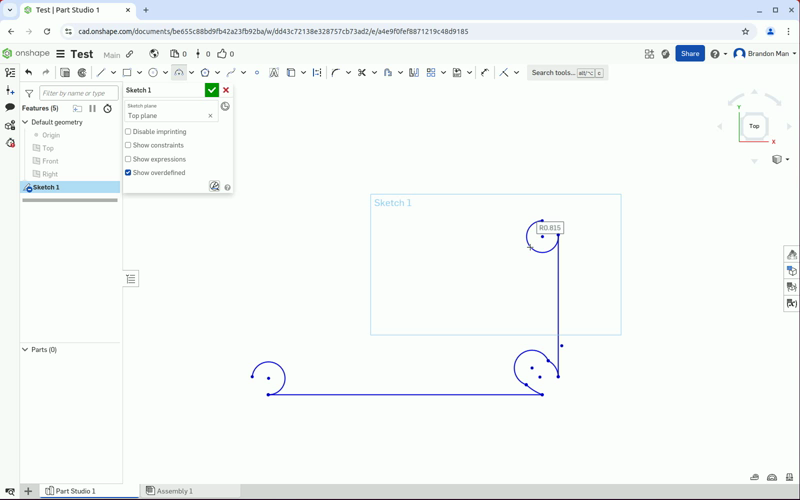
scroll(-6)
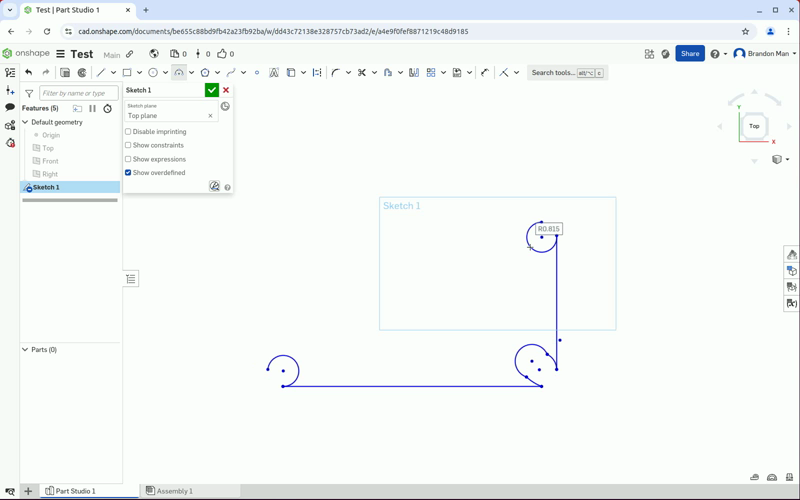
scroll(-6)
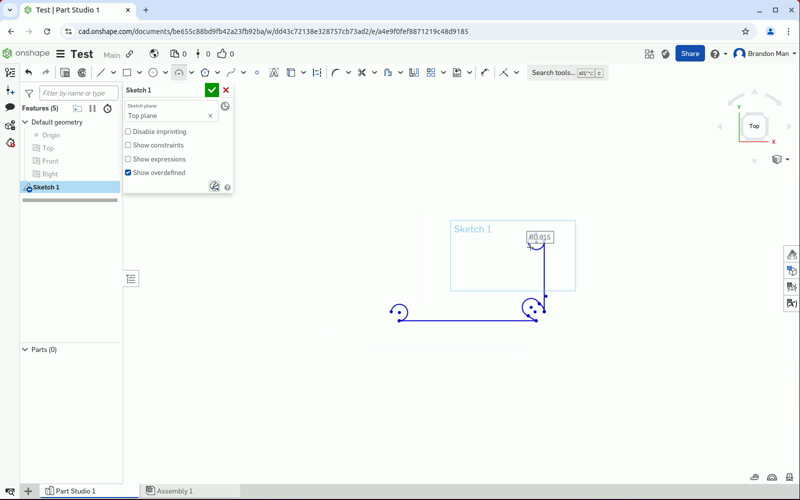
scroll(-6)
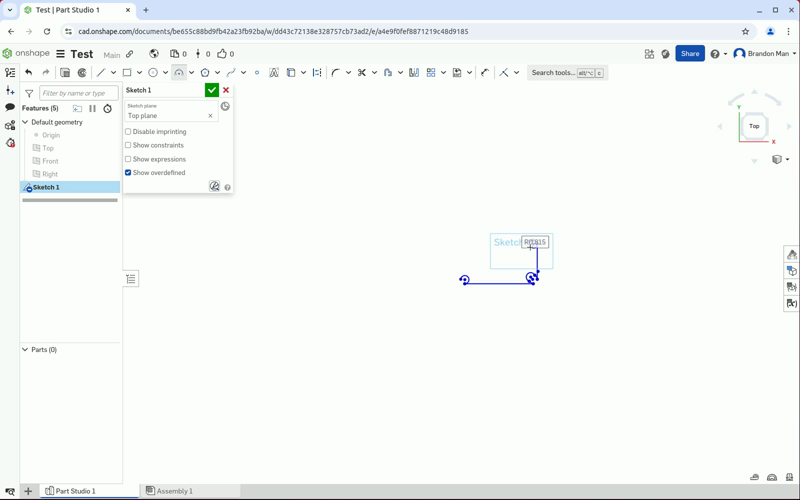
key_up(shift)
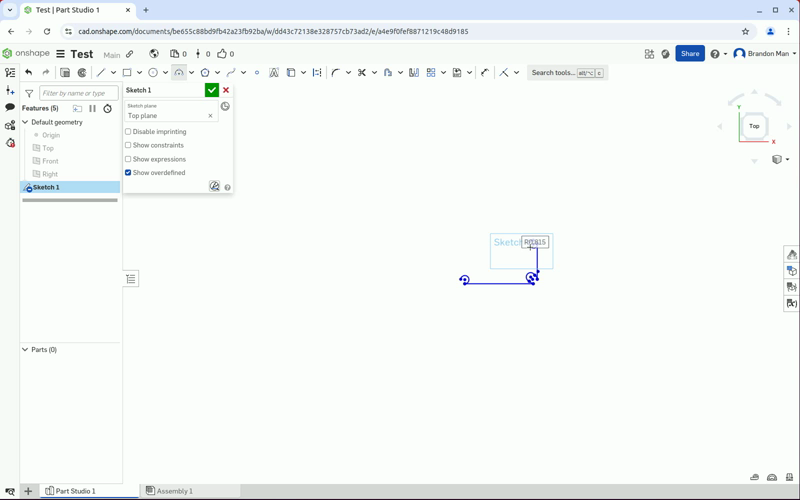
key(esc)
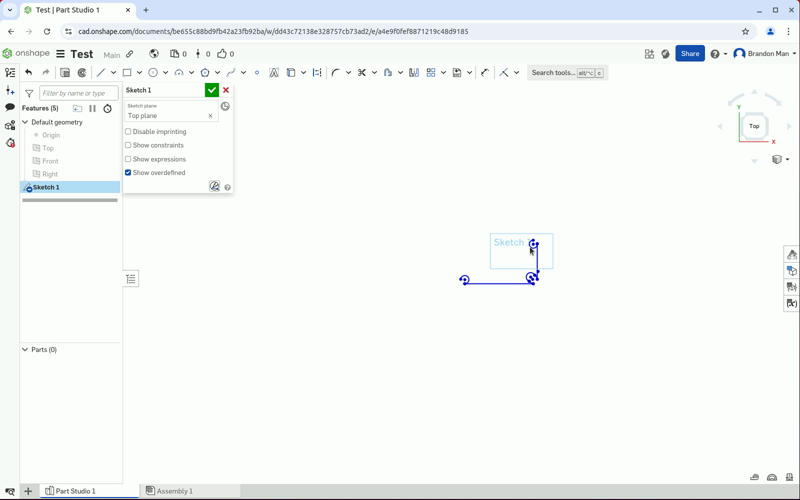
key(l)
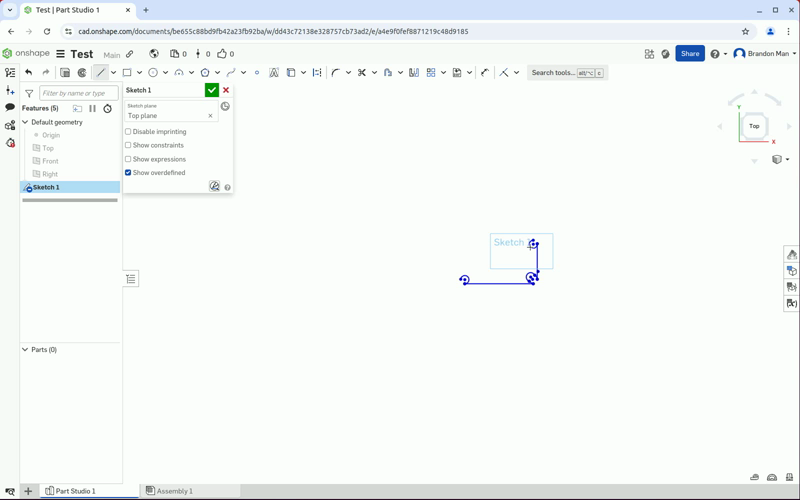
mouse_move(533, 240)
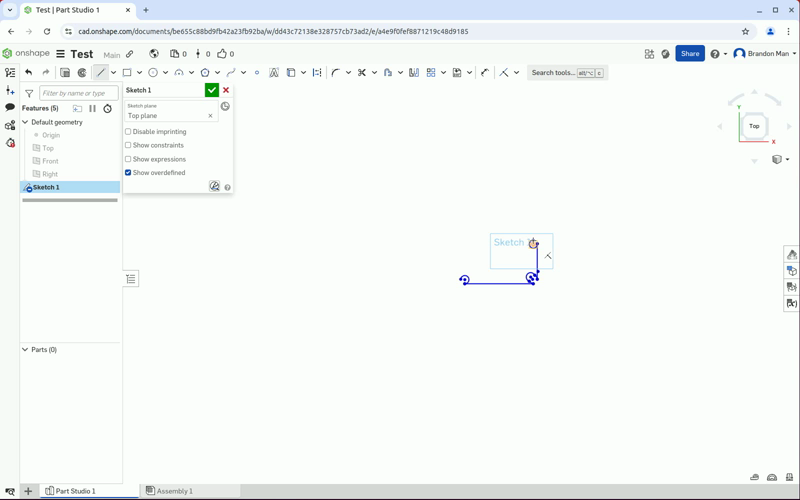
scroll(6)
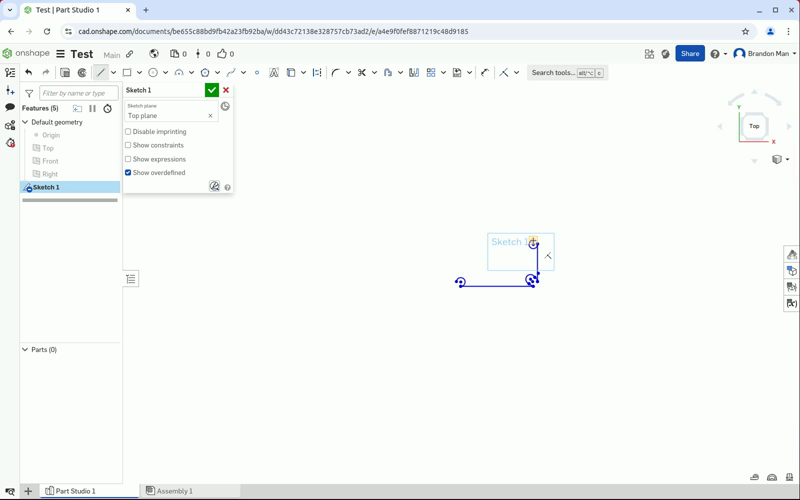
scroll(6)
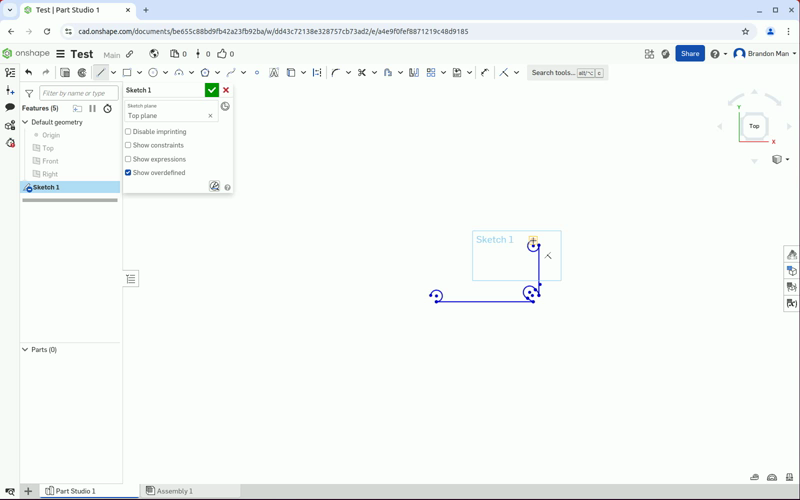
scroll(6)
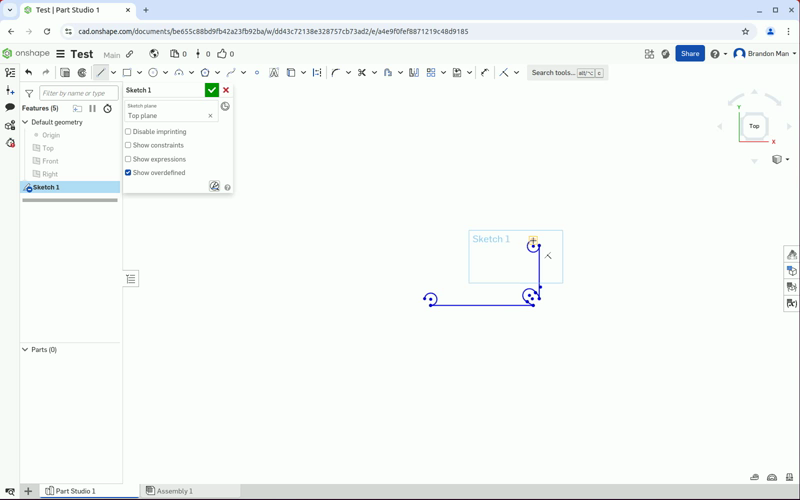
scroll(6)
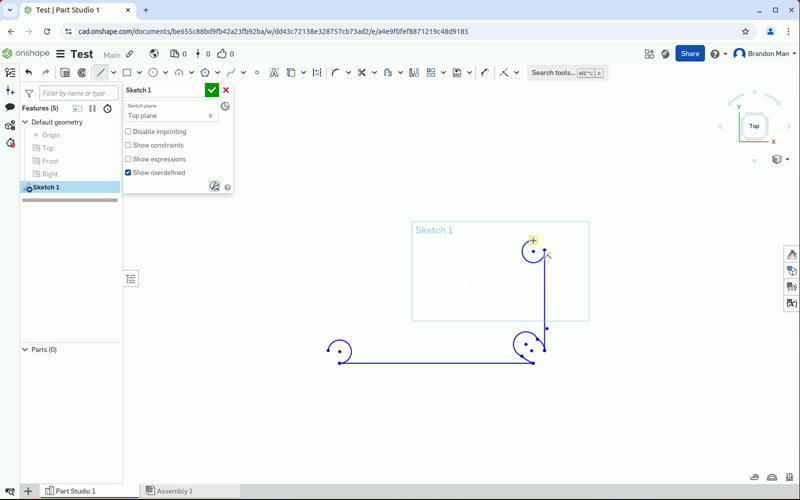
scroll(6)
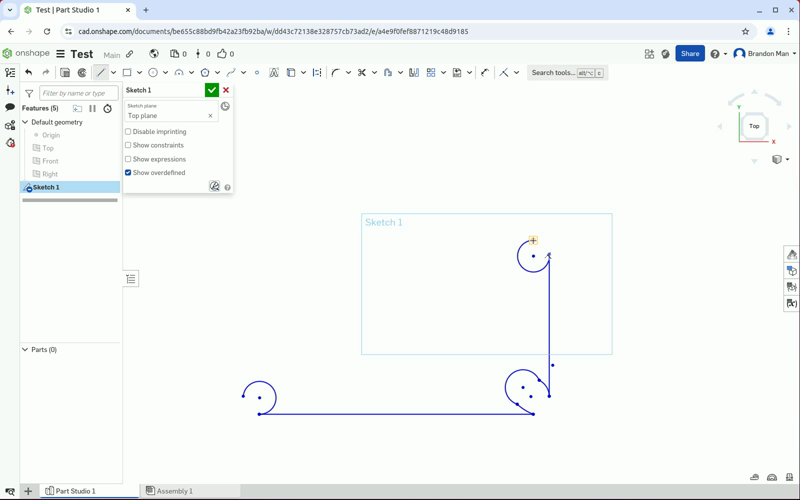
scroll(6)
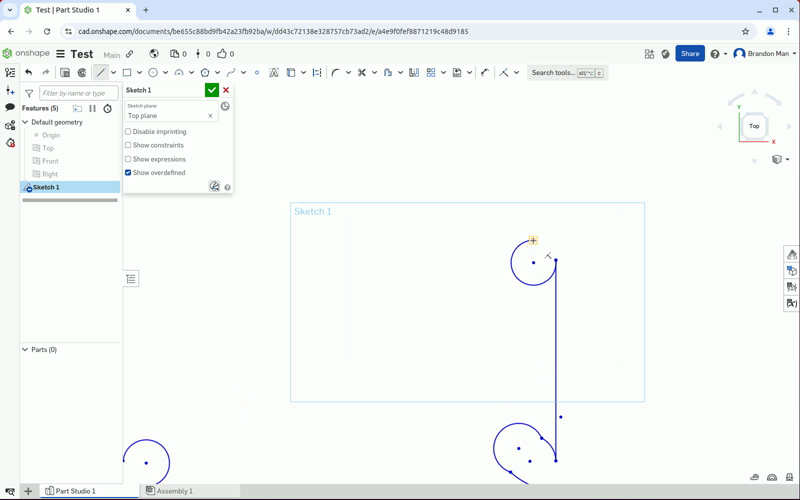
scroll(6)
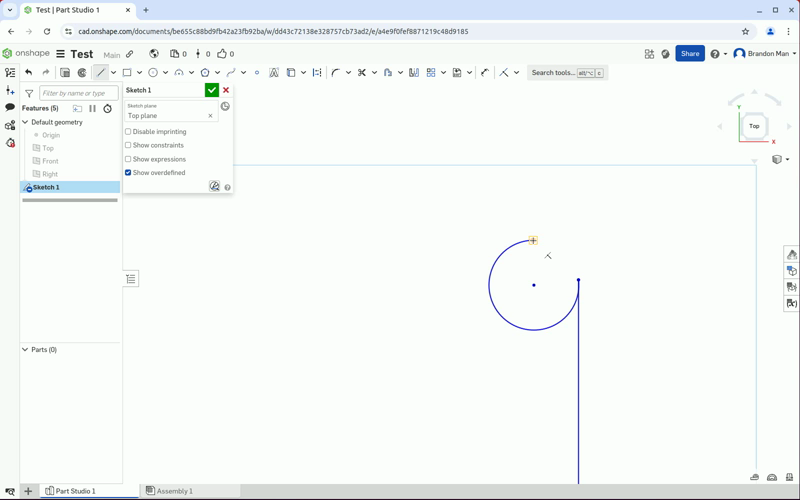
click(533, 240)
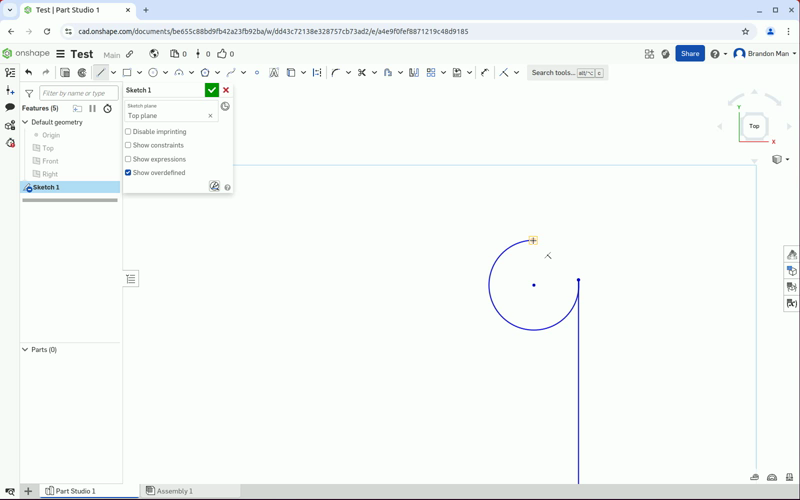
scroll(-6)
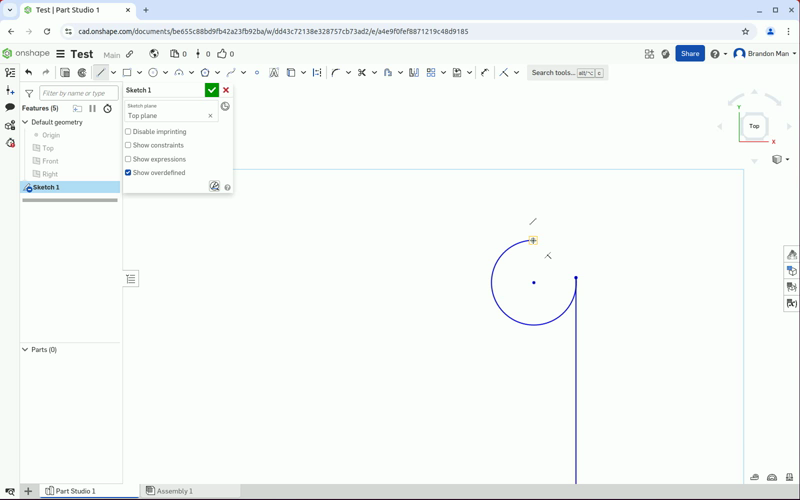
scroll(-6)
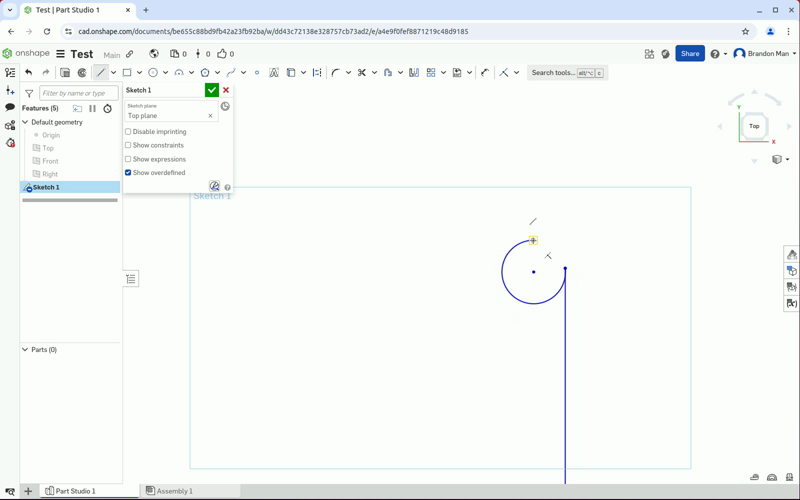
scroll(-6)
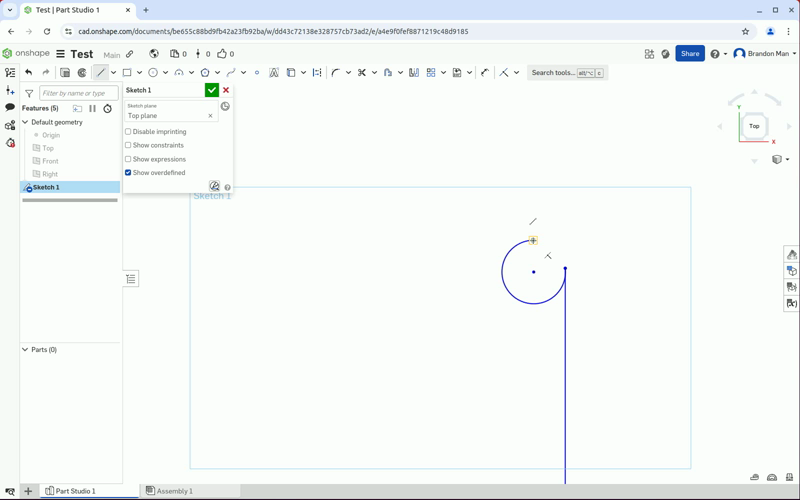
scroll(-6)
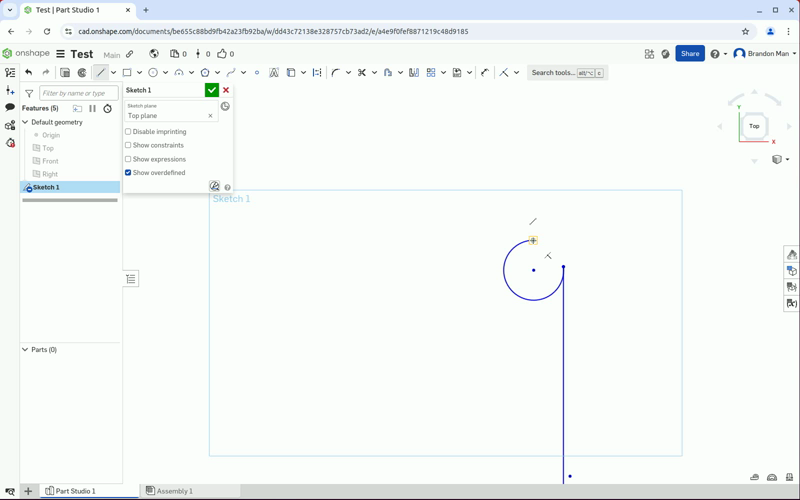
scroll(-6)
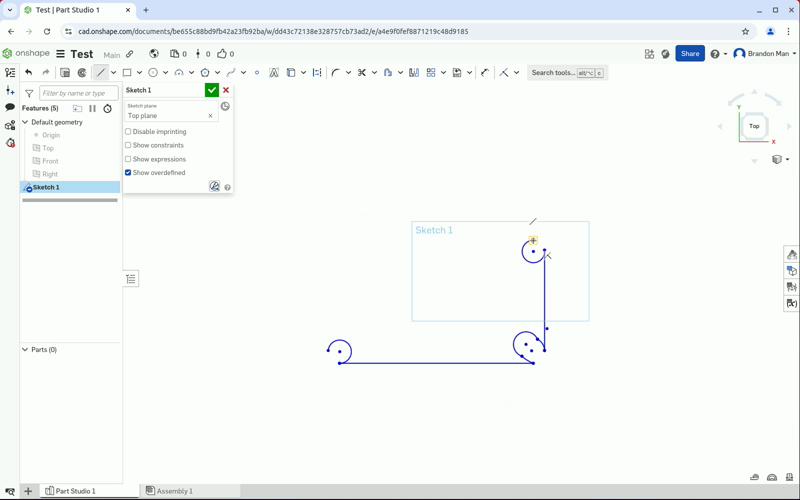
scroll(-6)
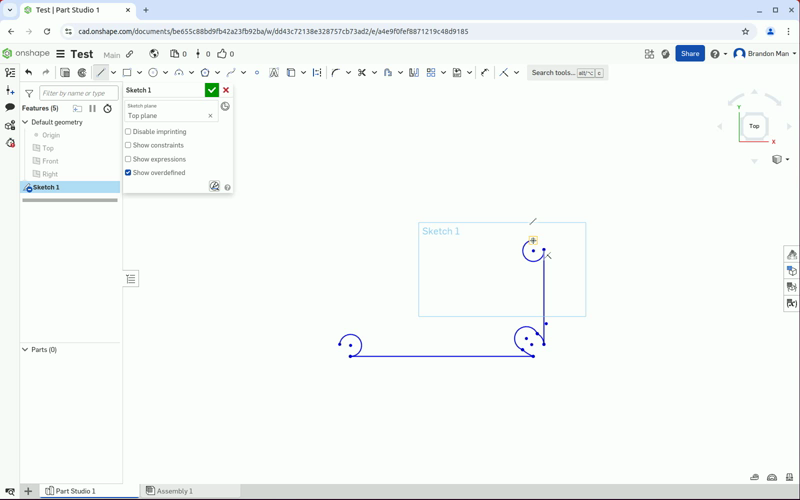
scroll(-6)
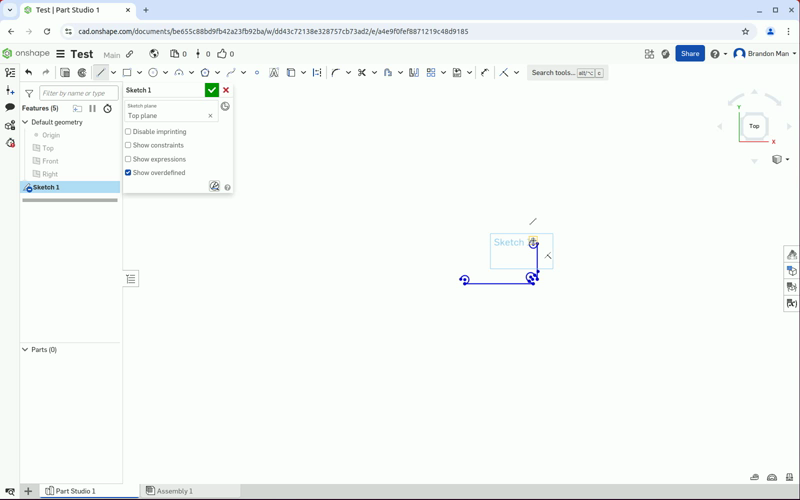
key_down(shift)
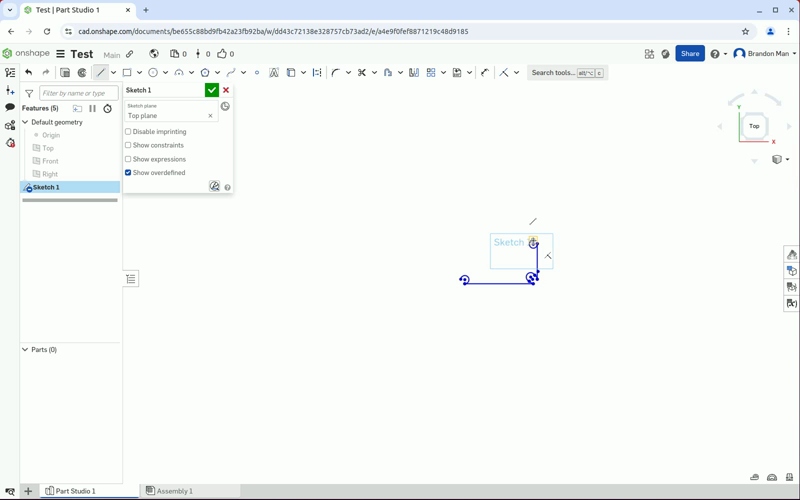
mouse_move(464, 240)
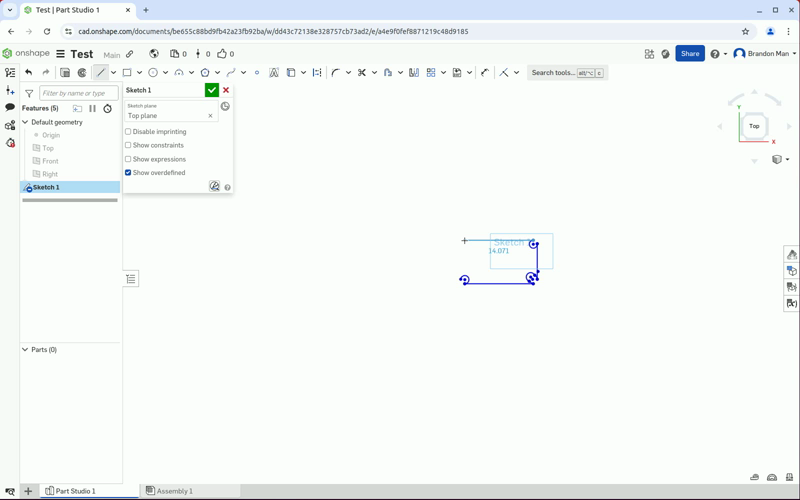
click(464, 240)
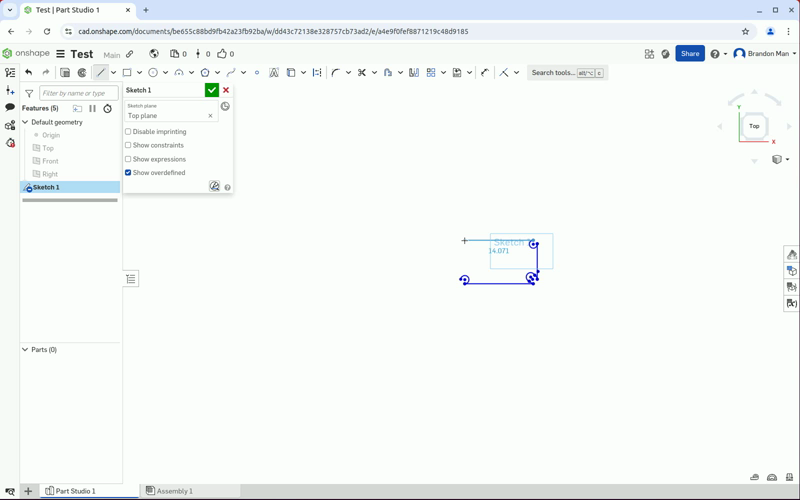
key_up(shift)
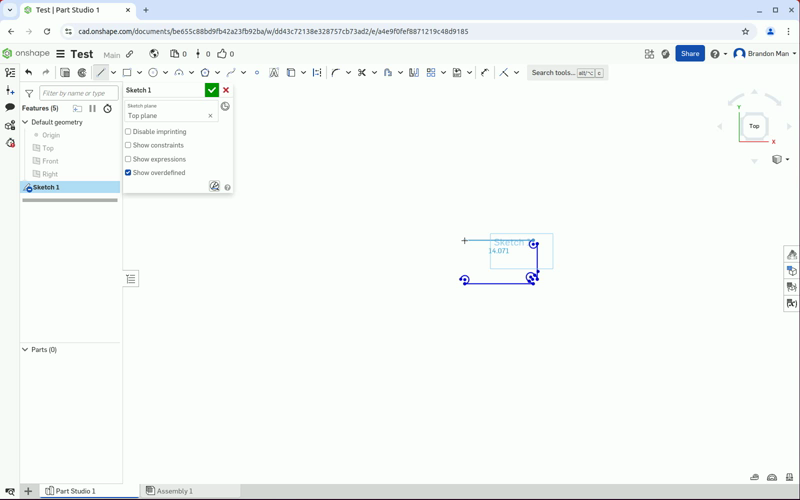
key(esc)
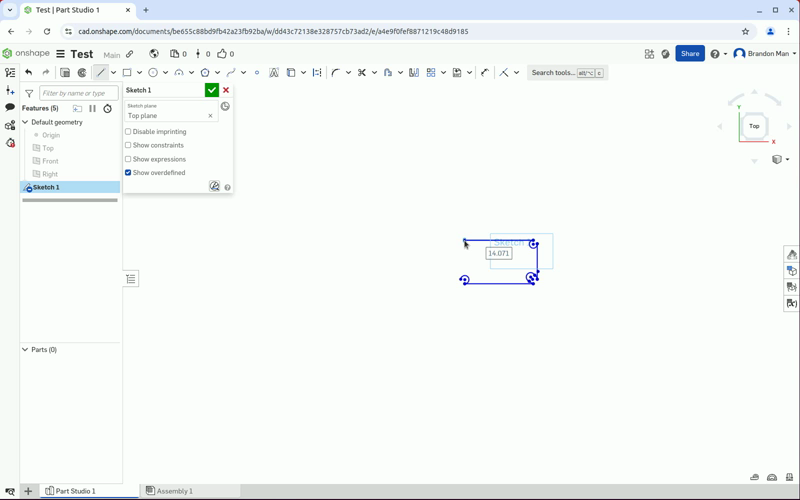
key(a)
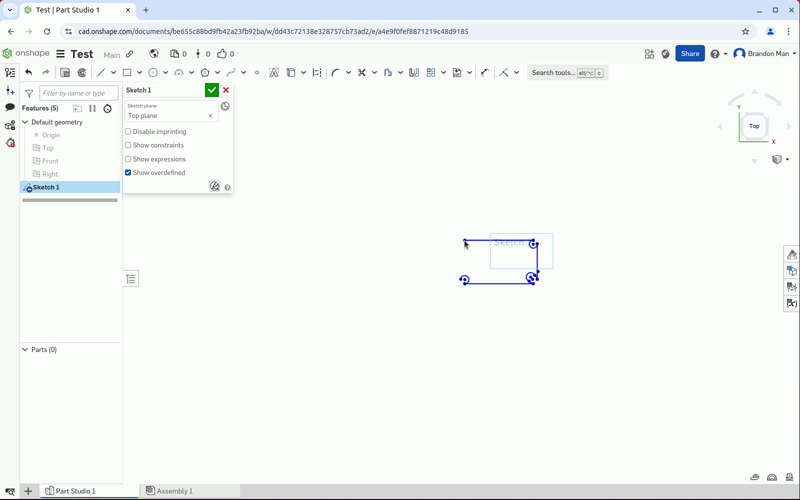
mouse_move(464, 240)
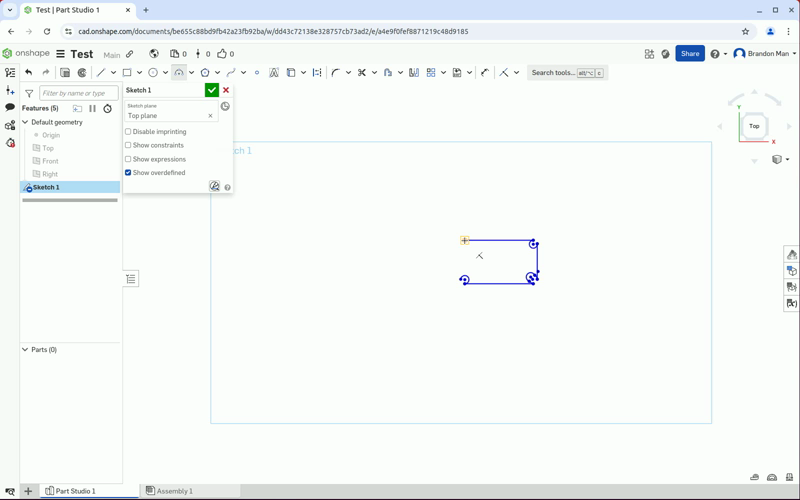
click(464, 240)
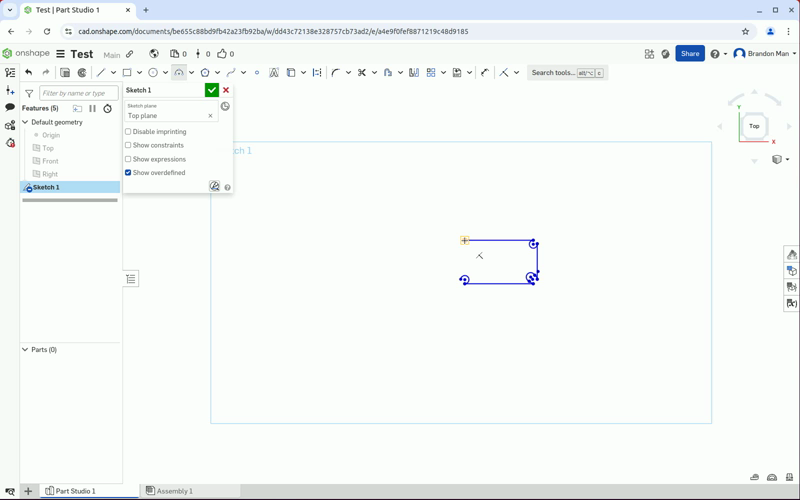
key_down(shift)
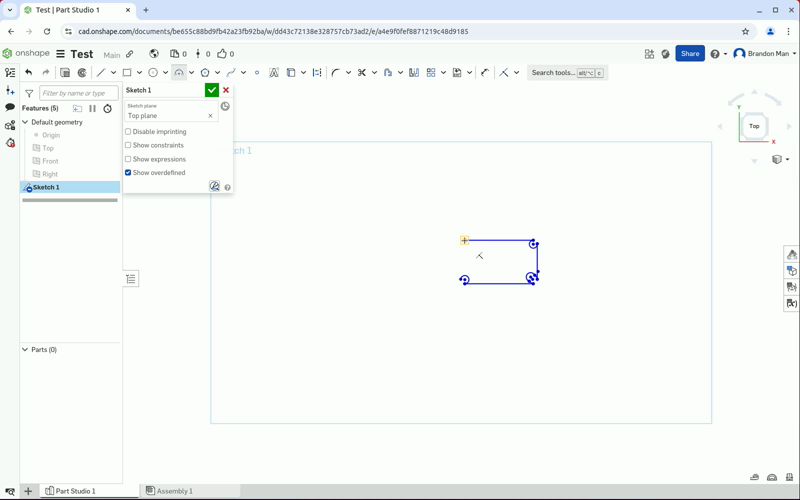
mouse_move(468, 242)
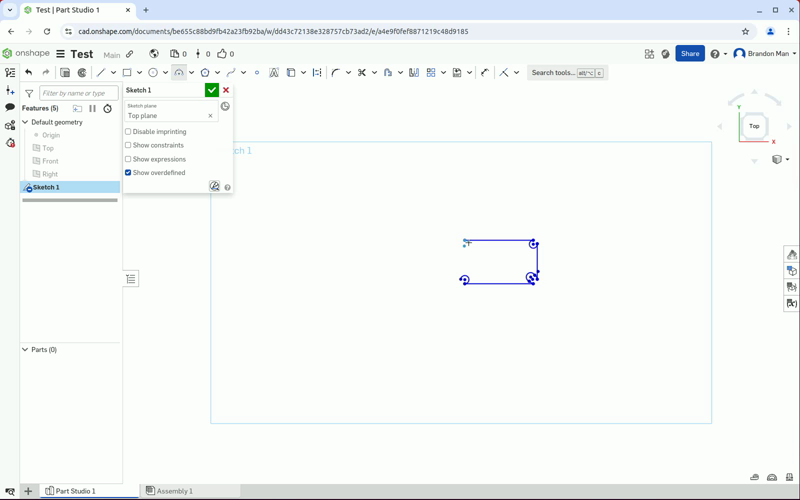
scroll(6)
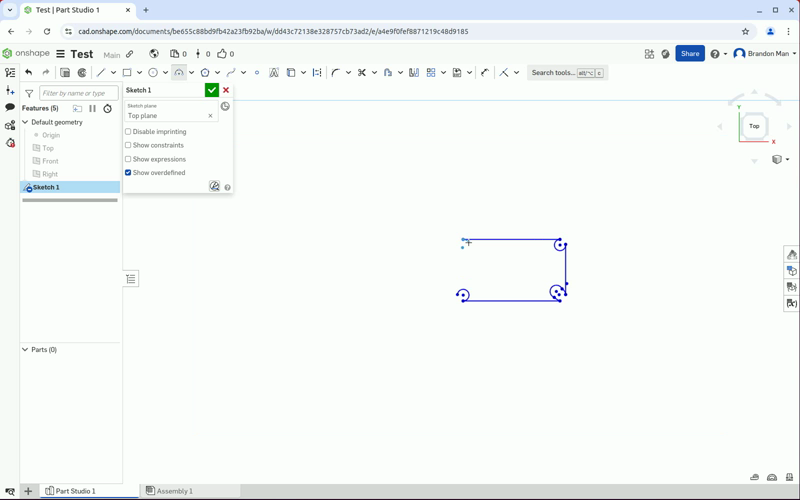
scroll(6)
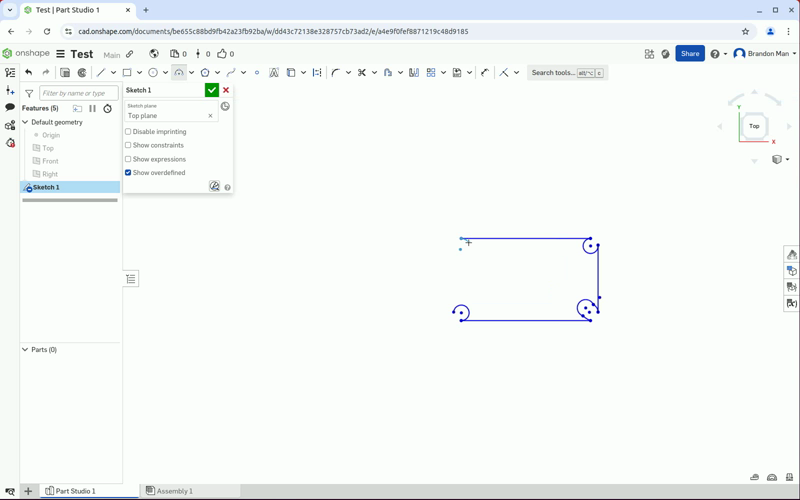
scroll(6)
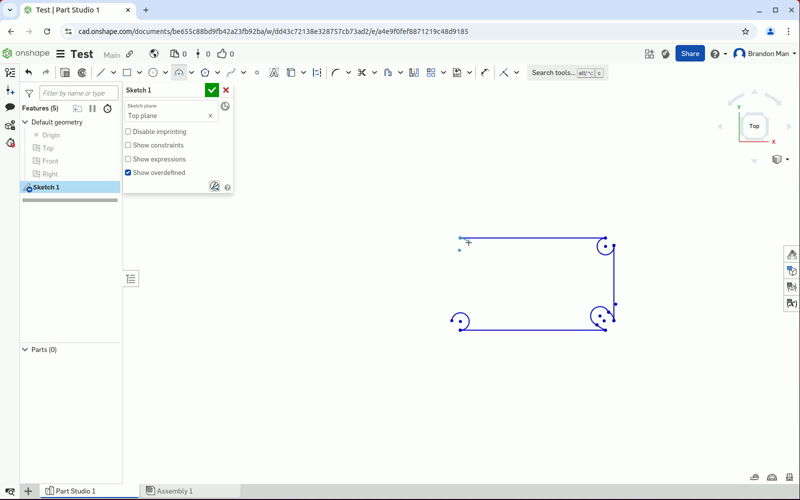
scroll(6)
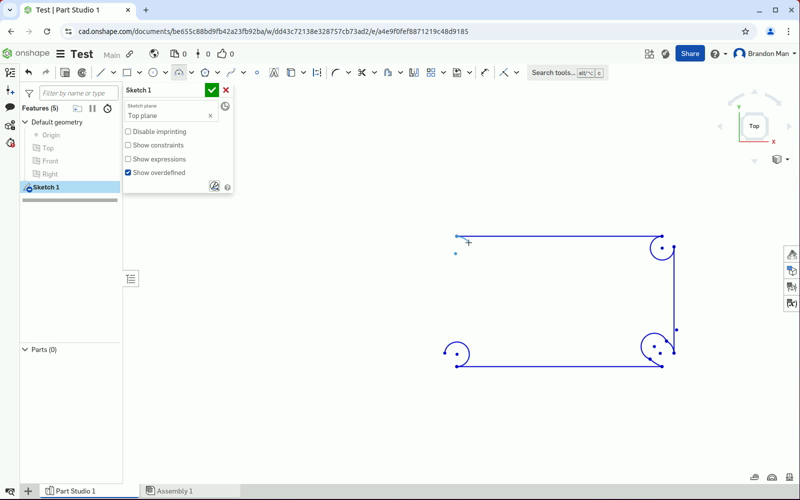
scroll(6)
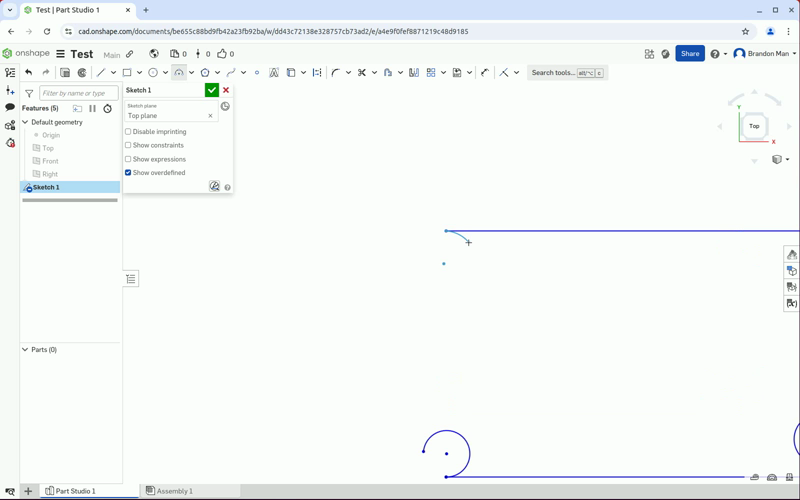
scroll(6)
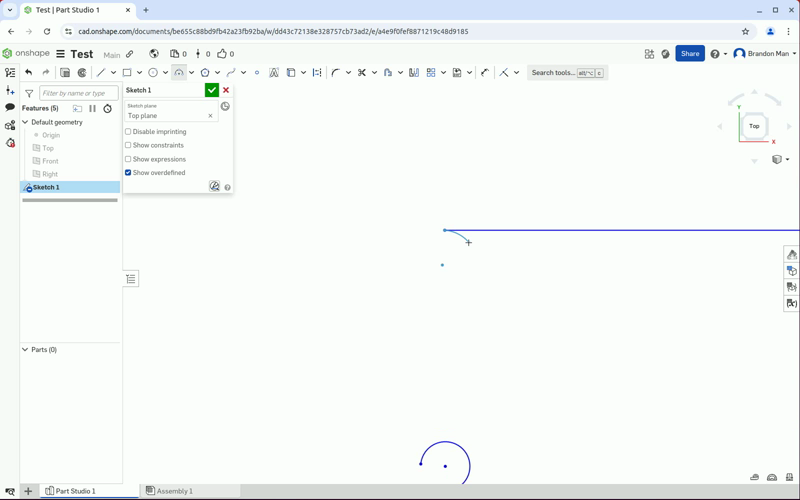
scroll(6)
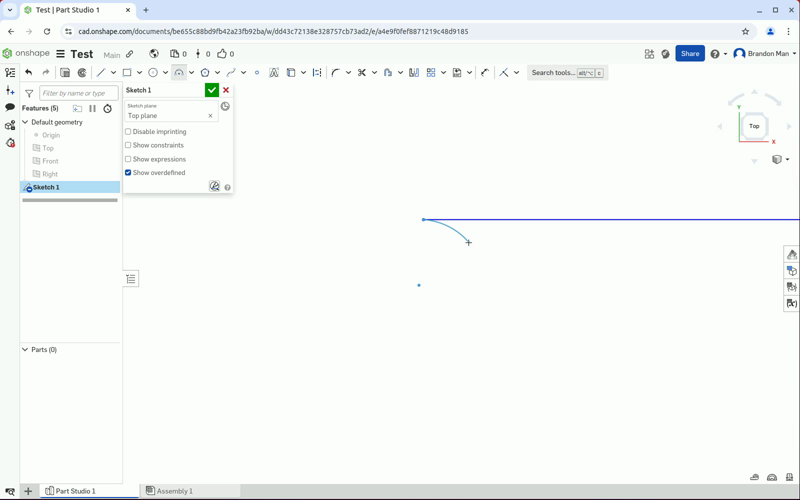
click(468, 242)
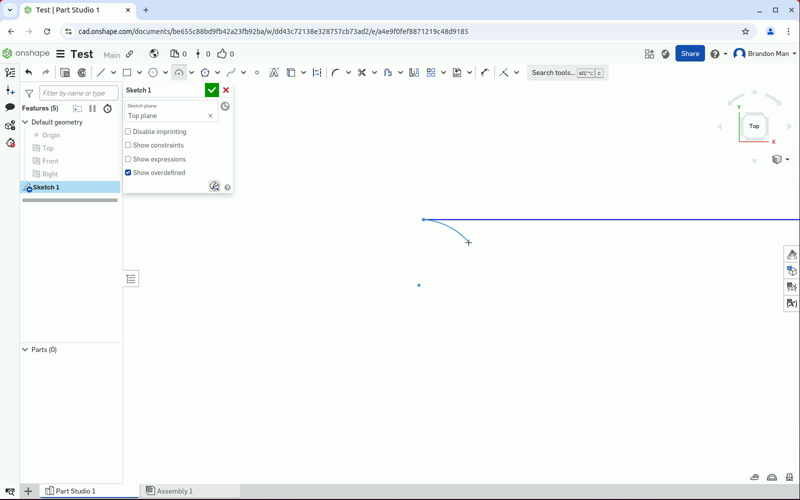
scroll(-6)
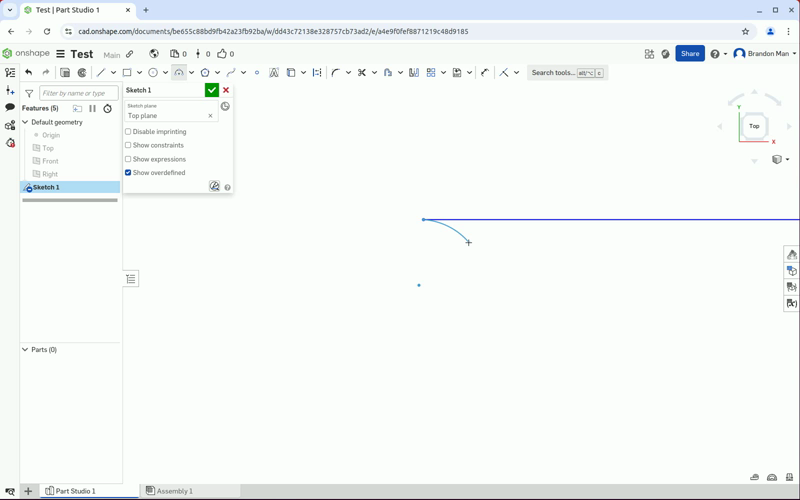
scroll(-6)
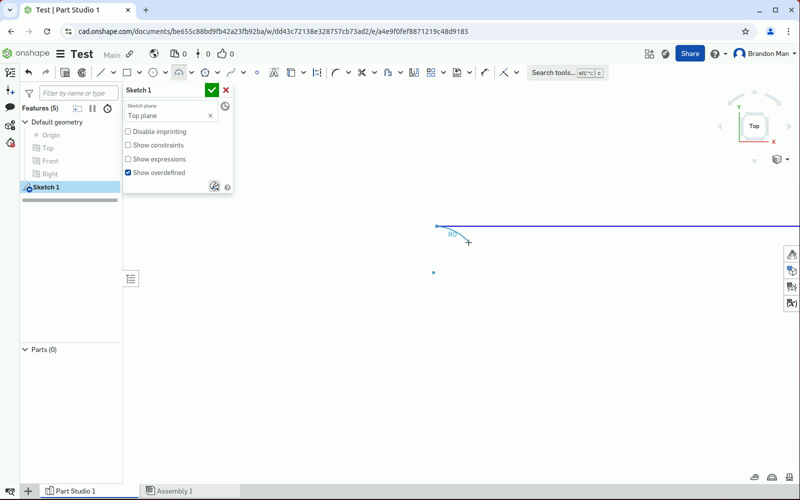
scroll(-6)
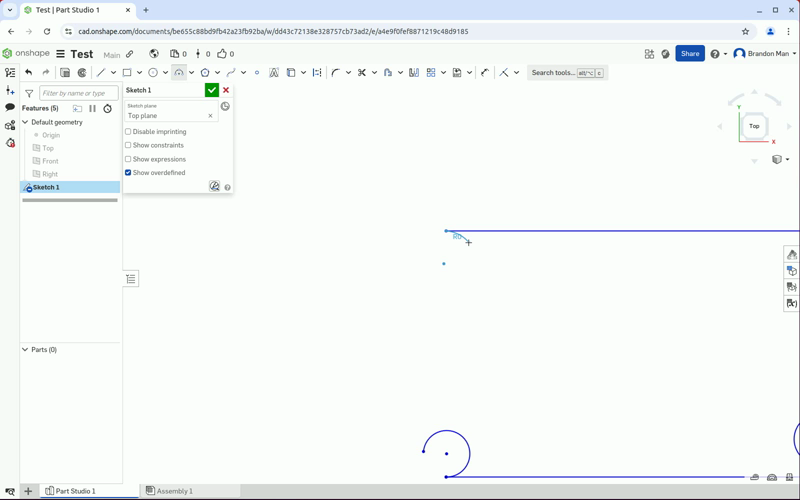
scroll(-6)
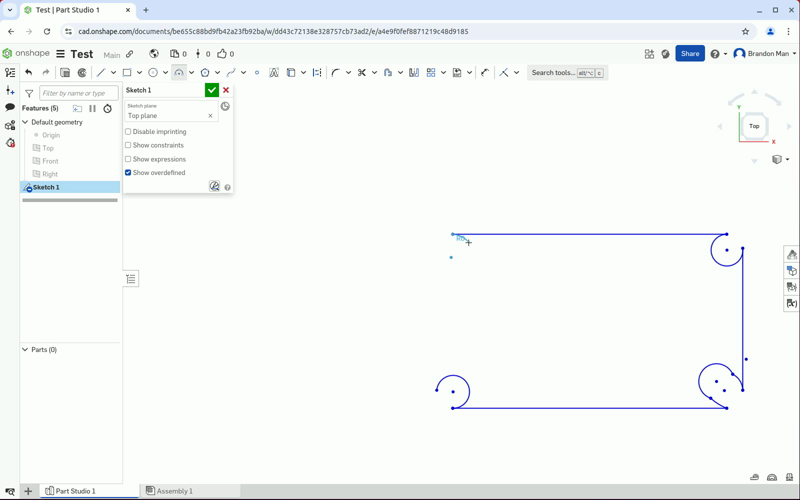
scroll(-6)
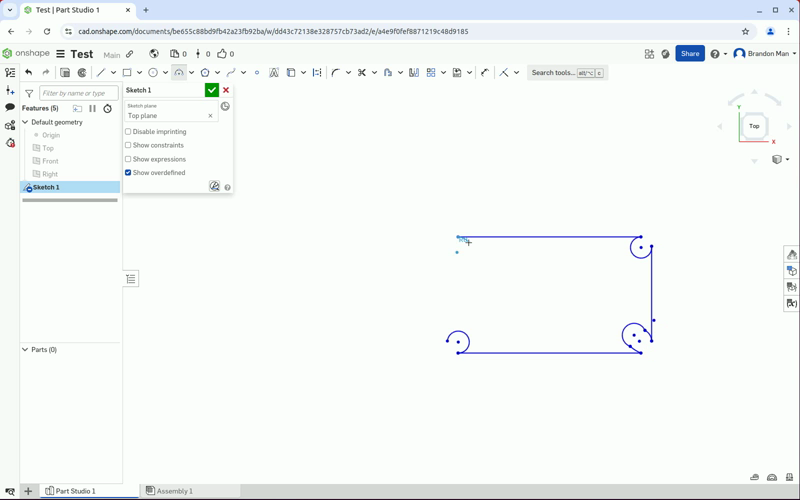
scroll(-6)
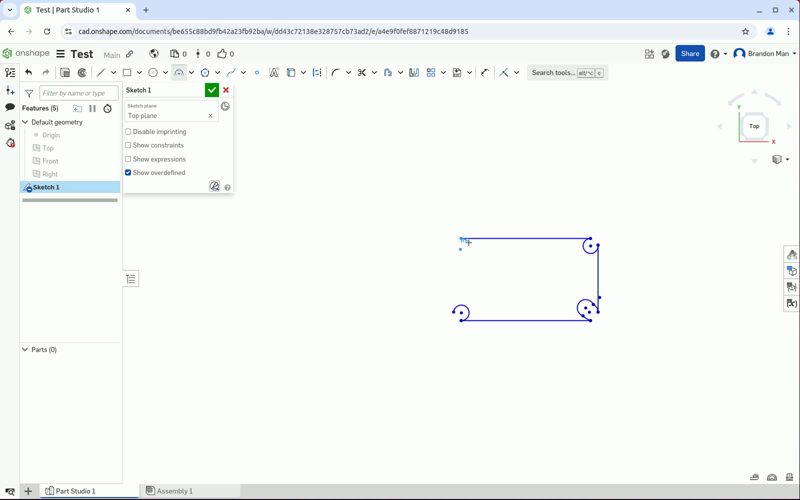
scroll(-6)
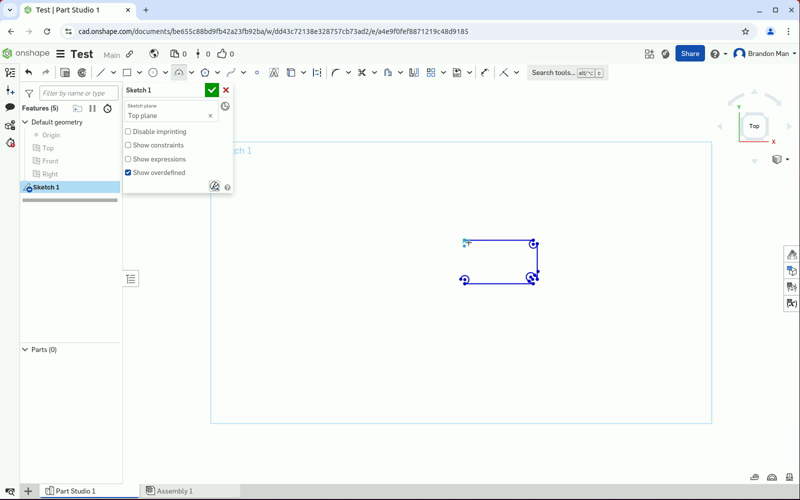
mouse_move(467, 240)
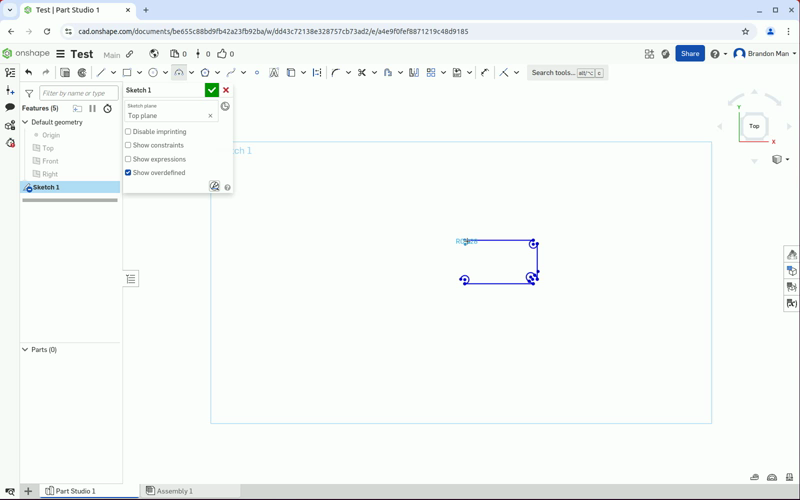
scroll(6)
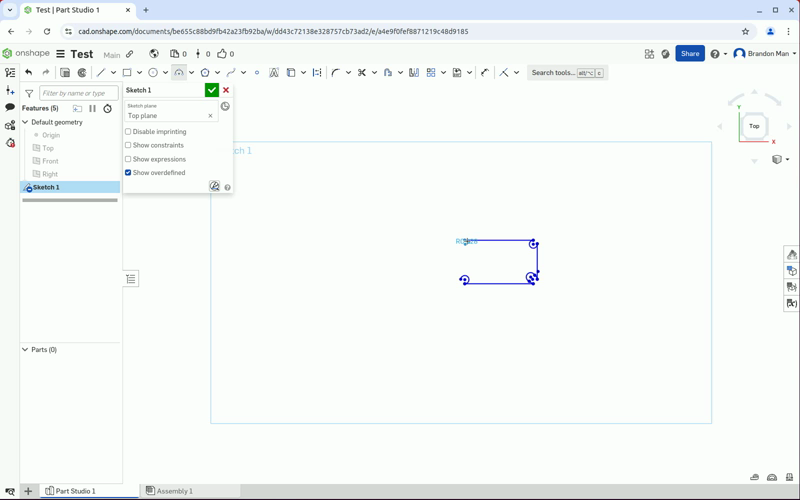
scroll(6)
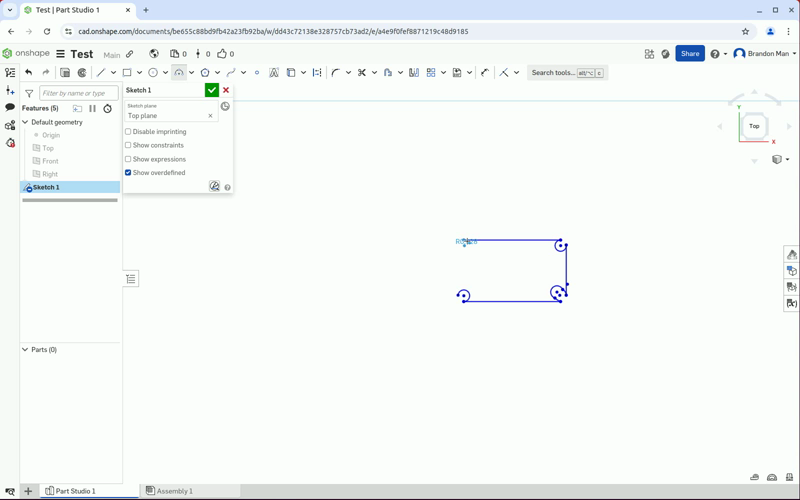
scroll(6)
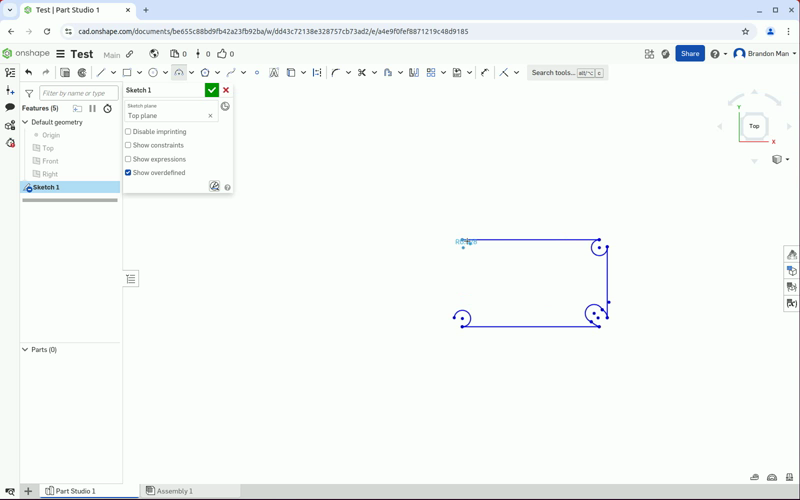
scroll(6)
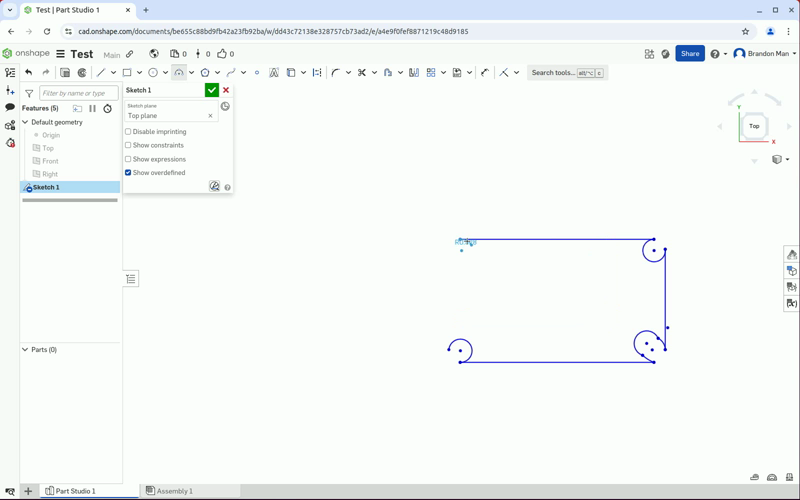
scroll(6)
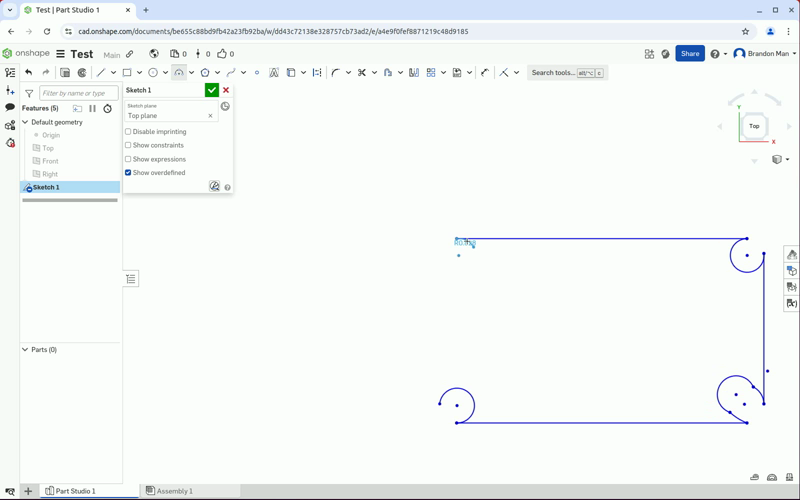
scroll(6)
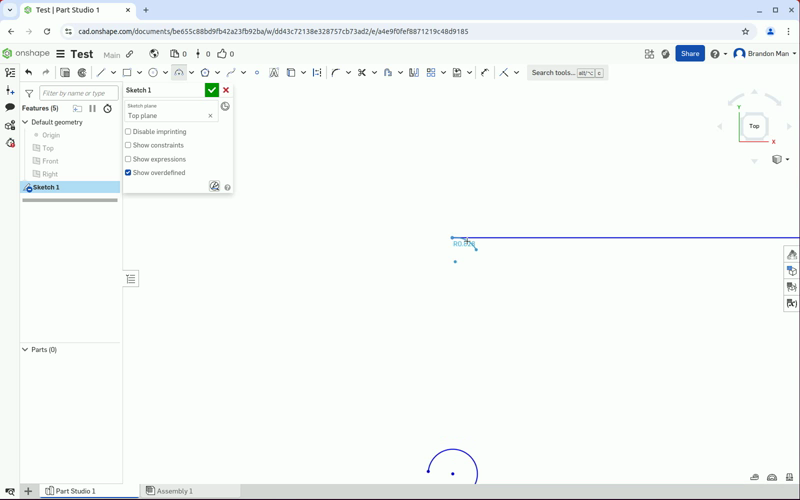
scroll(6)
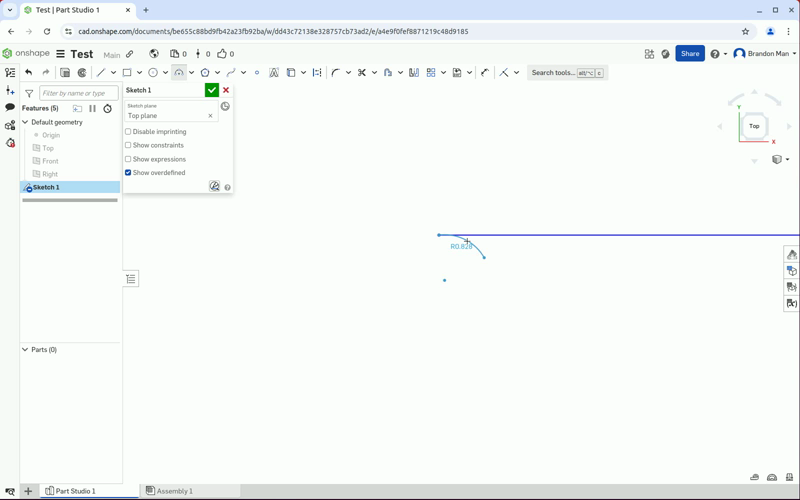
click(467, 240)
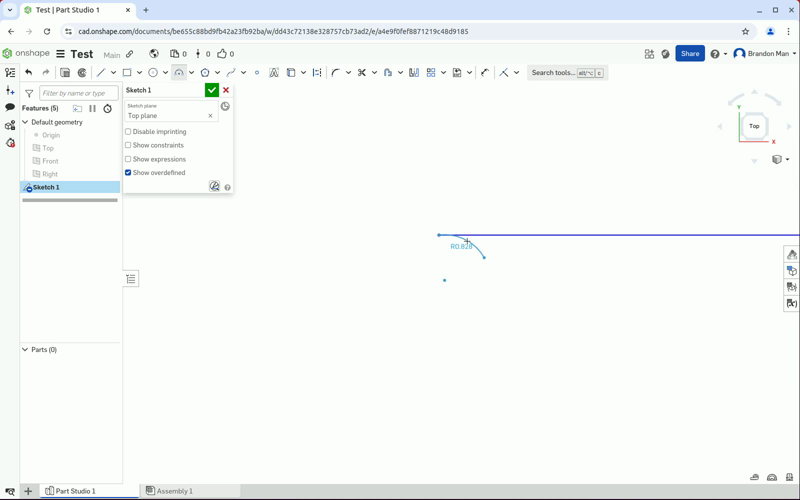
scroll(-6)
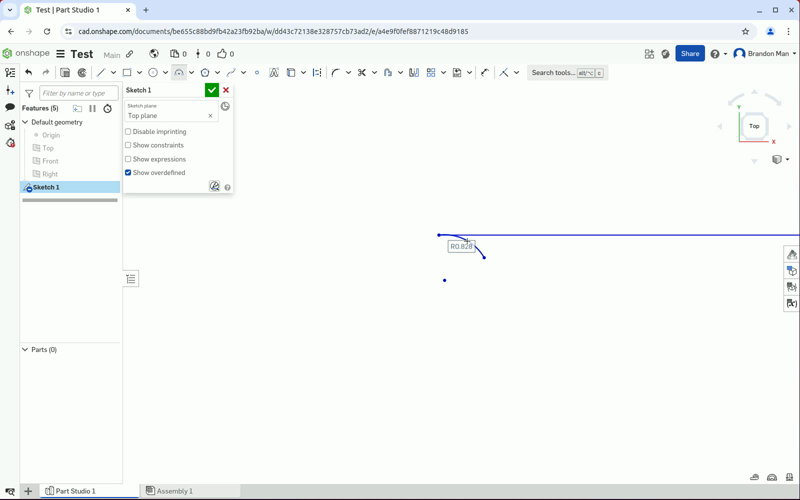
scroll(-6)
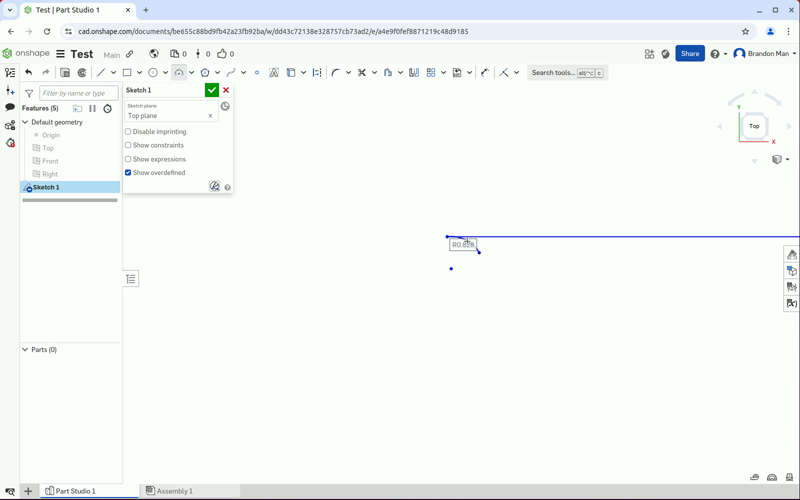
scroll(-6)
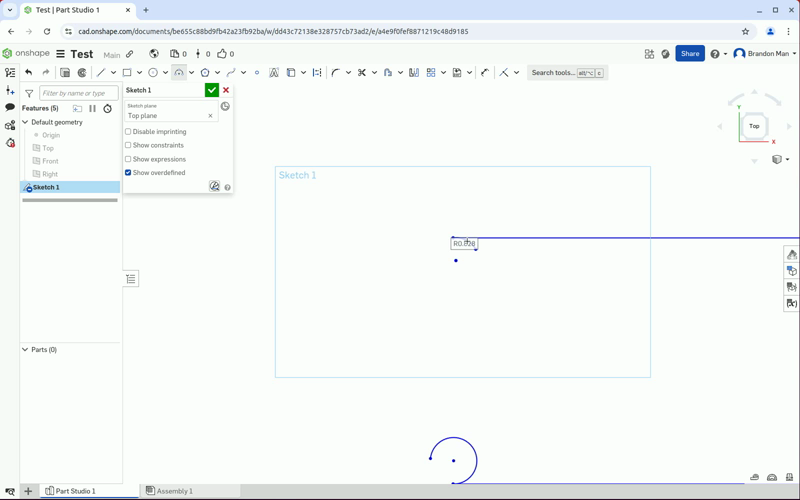
scroll(-6)
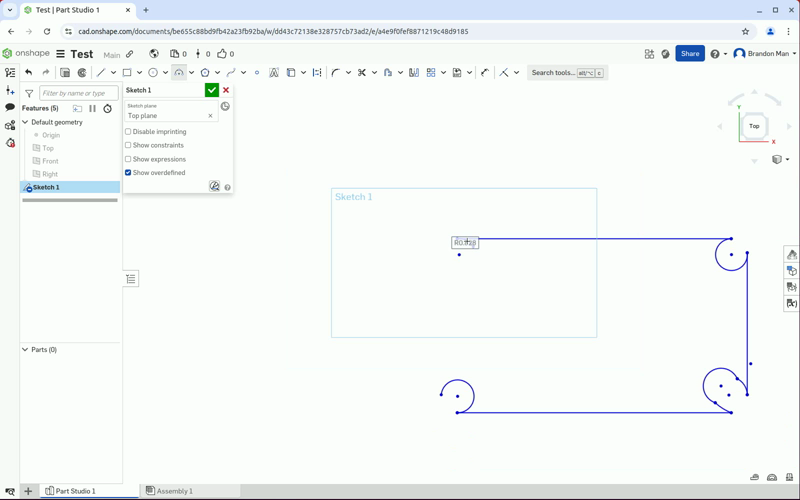
scroll(-6)
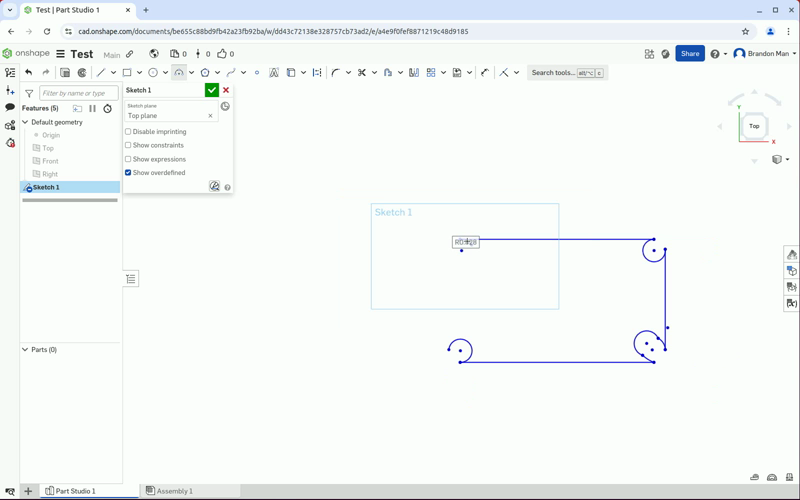
scroll(-6)
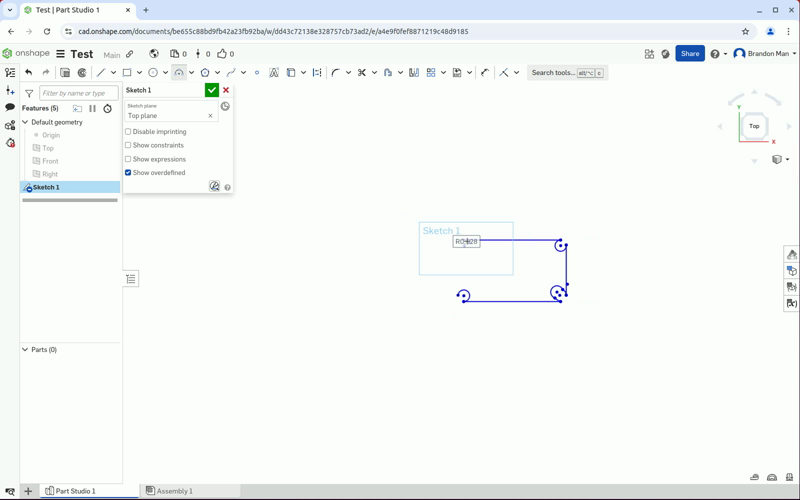
scroll(-6)
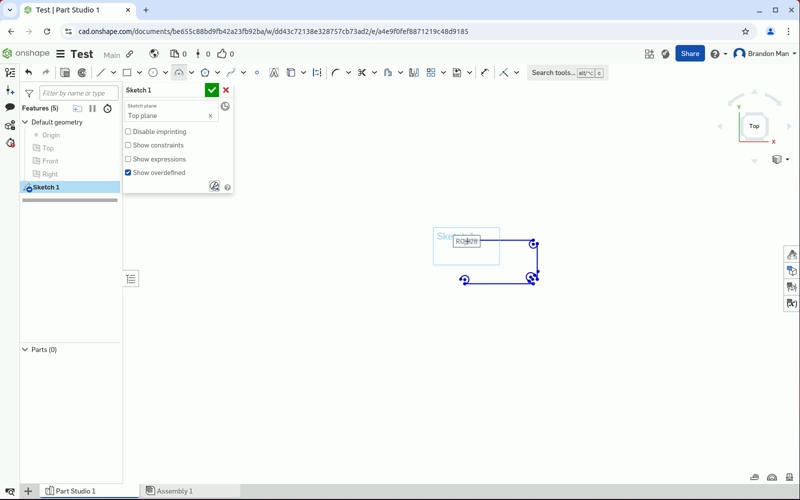
key_up(shift)
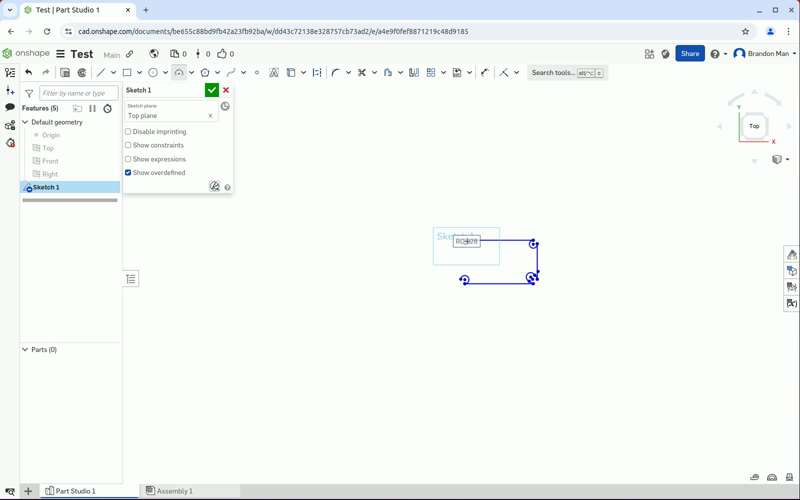
mouse_move(468, 242)
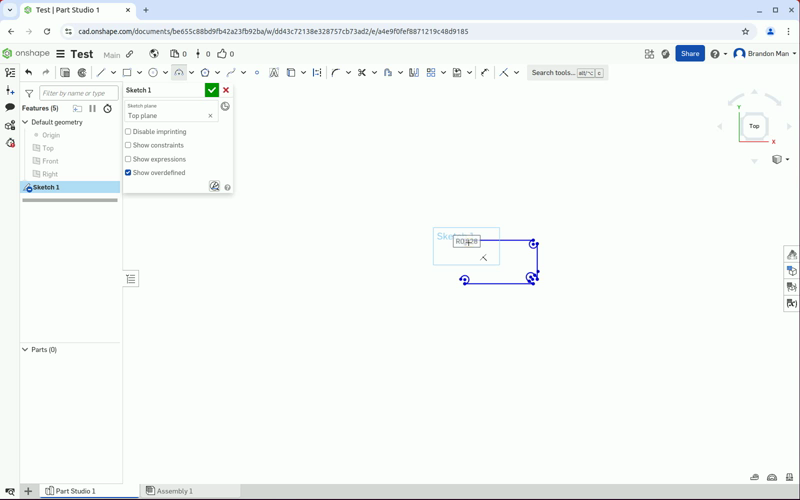
scroll(6)
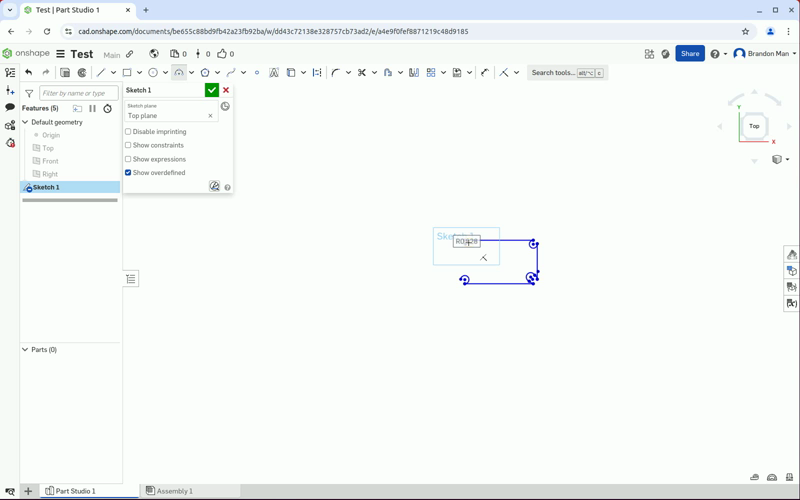
scroll(6)
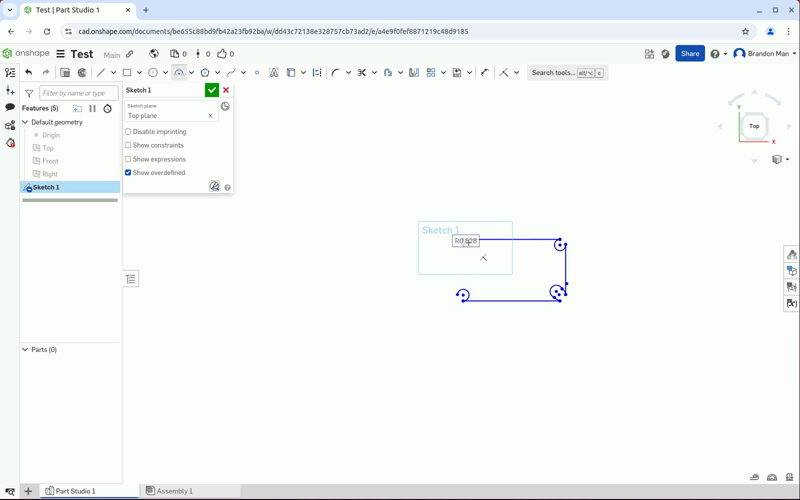
scroll(6)
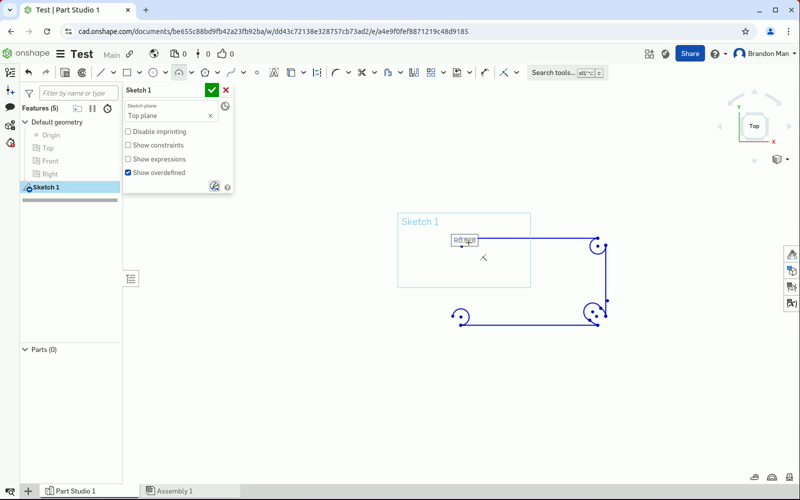
scroll(6)
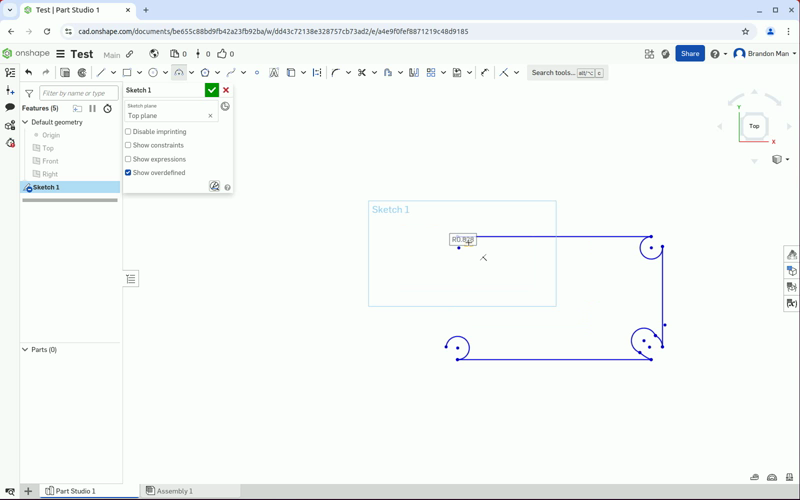
scroll(6)
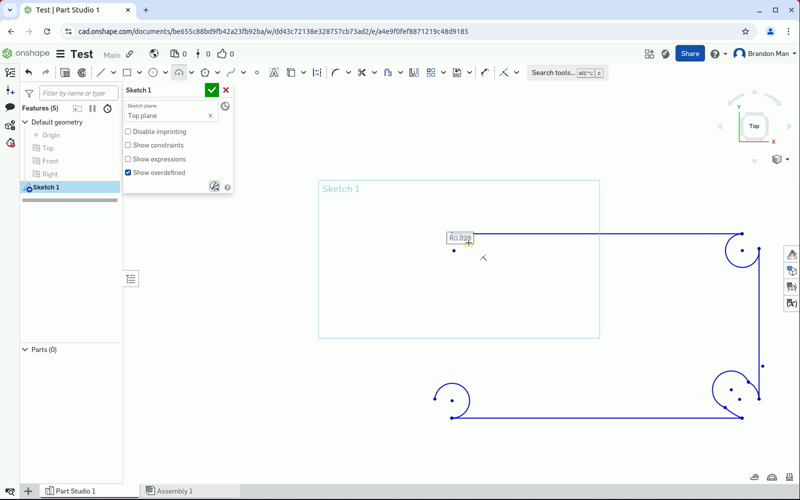
scroll(6)
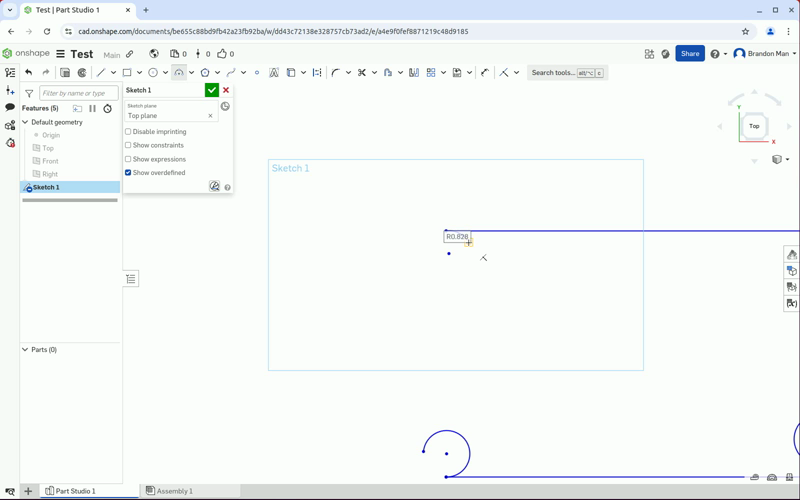
scroll(6)
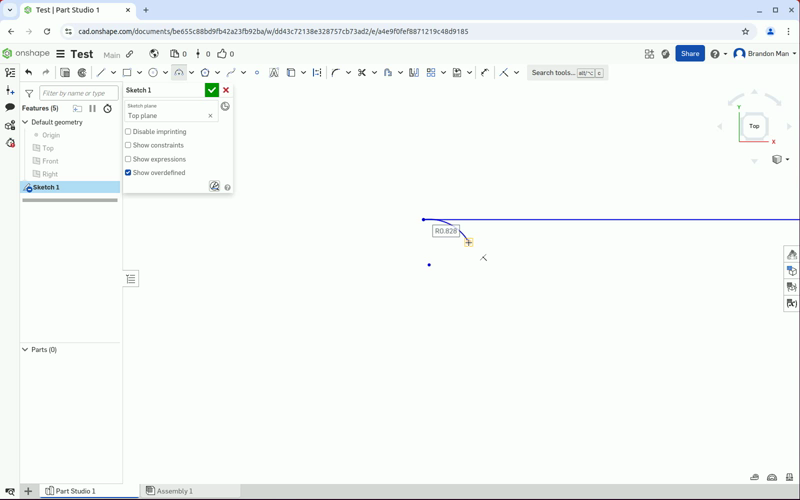
click(468, 242)
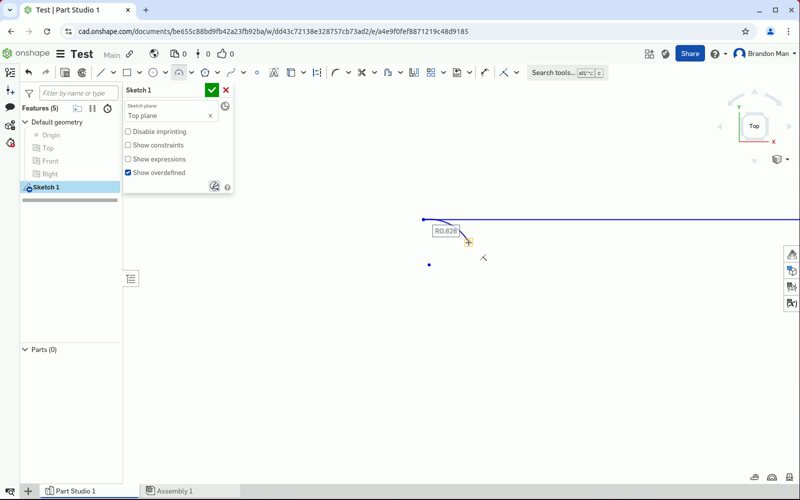
scroll(-6)
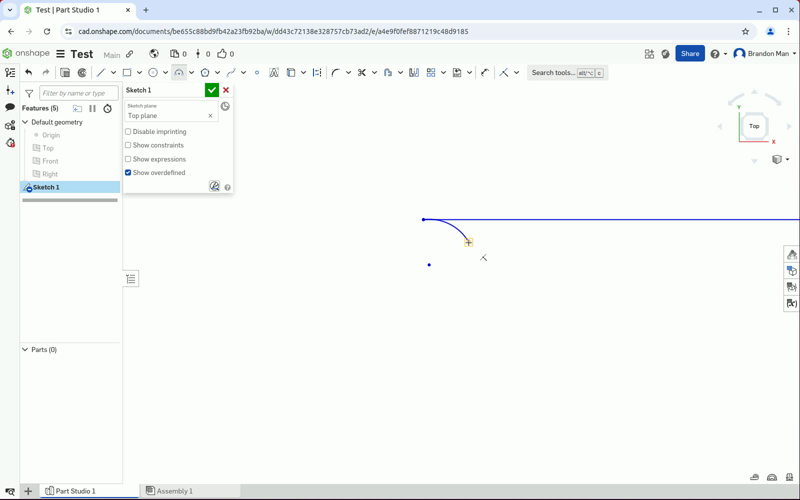
scroll(-6)
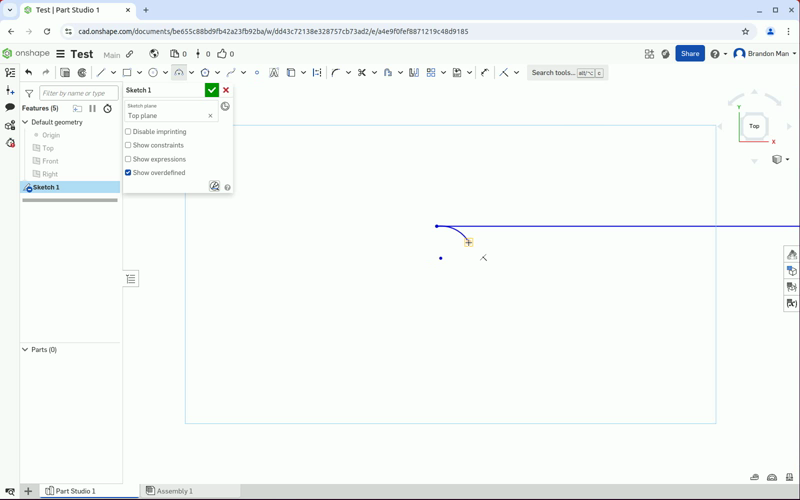
scroll(-6)
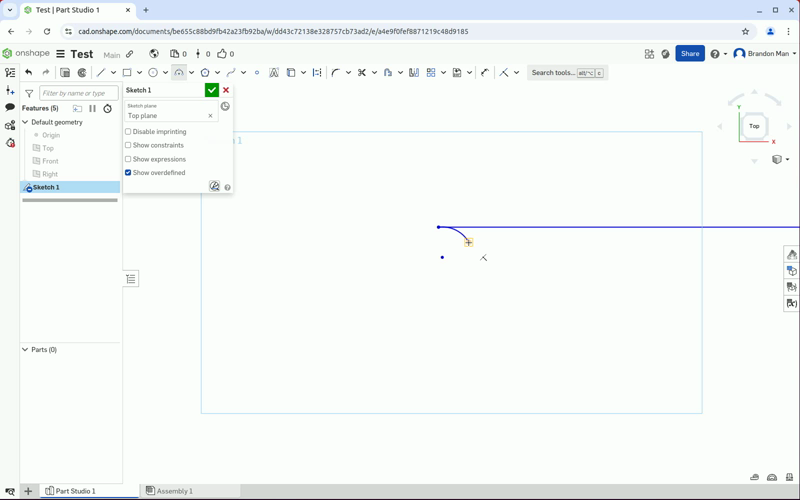
scroll(-6)
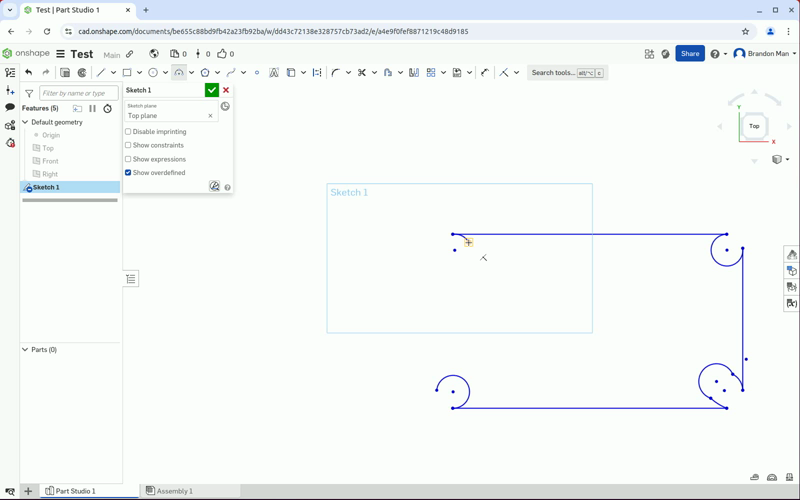
scroll(-6)
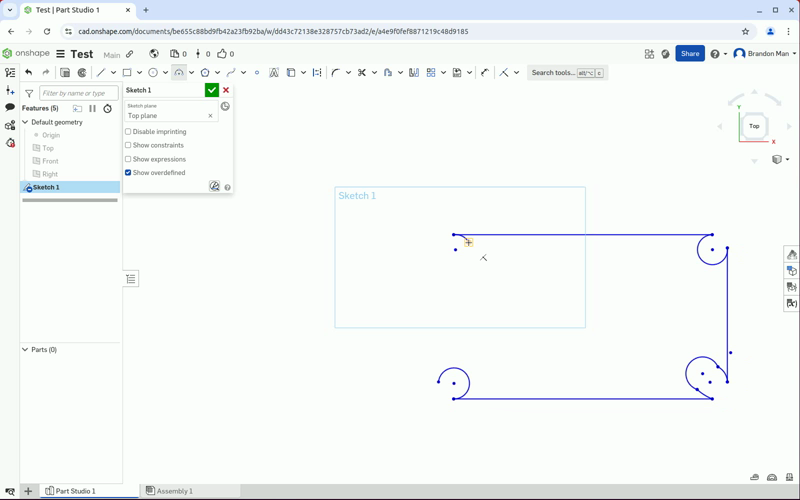
scroll(-6)
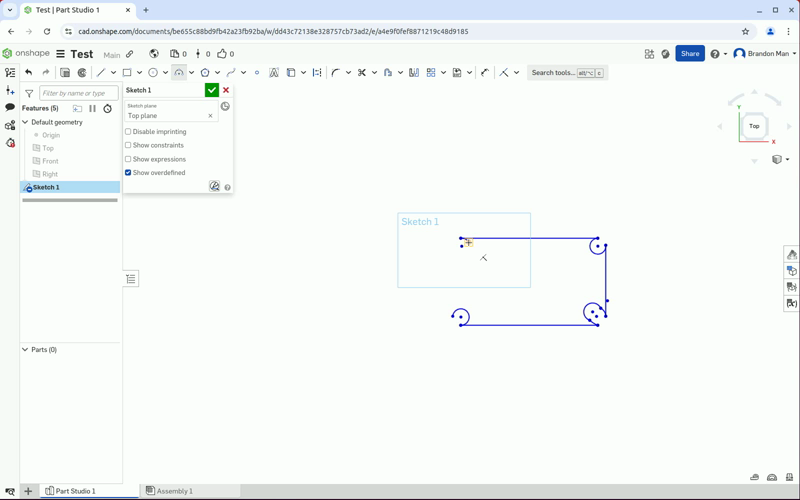
scroll(-6)
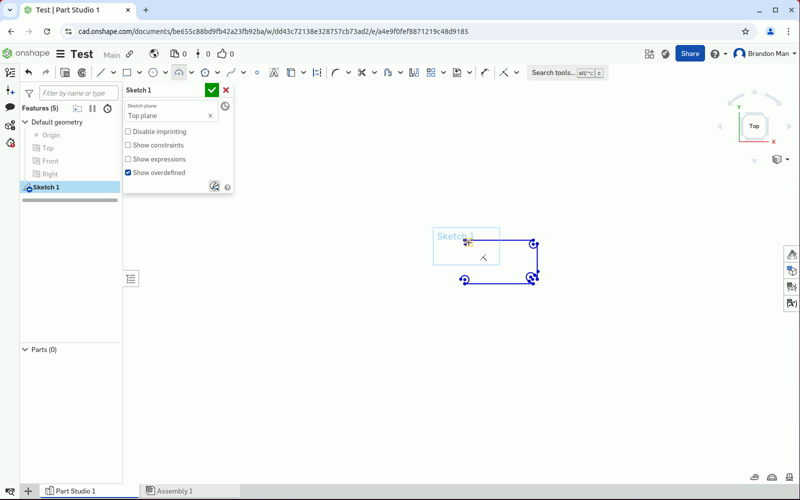
key_down(shift)
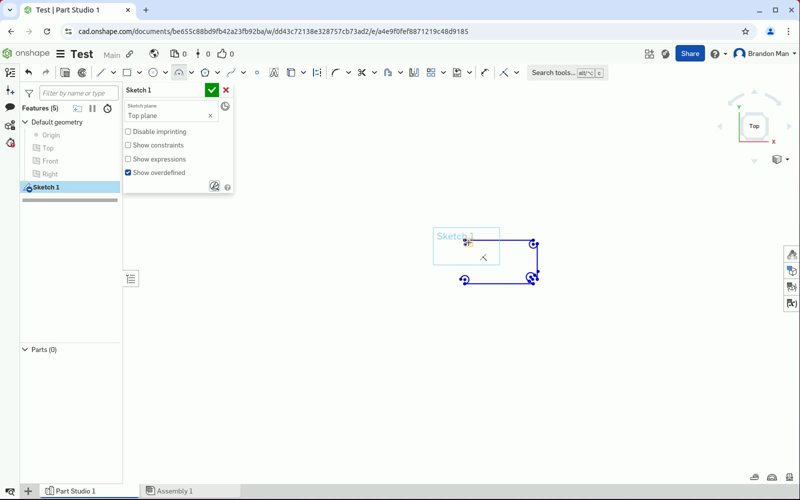
mouse_move(463, 248)
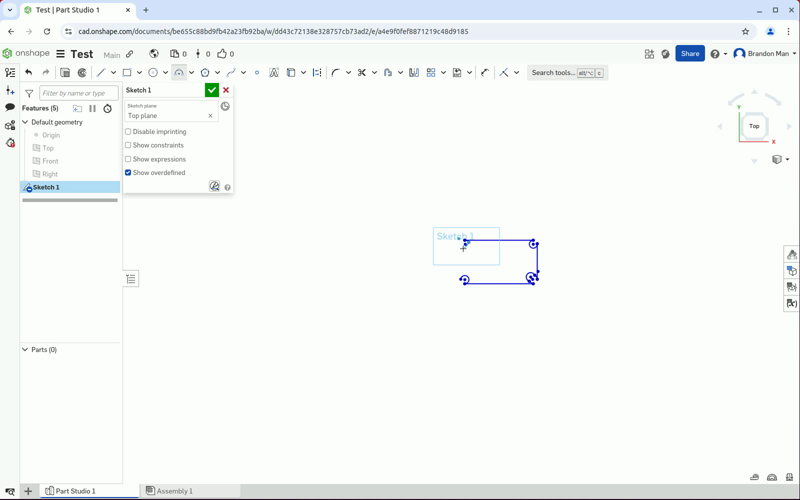
click(463, 248)
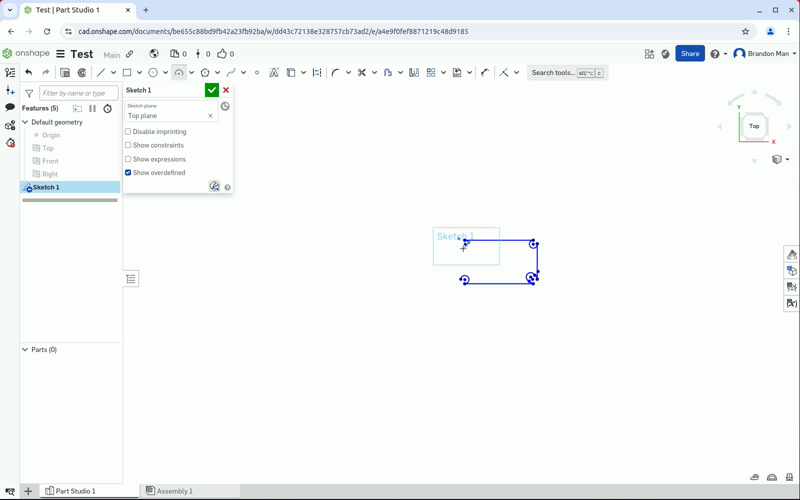
mouse_move(470, 249)
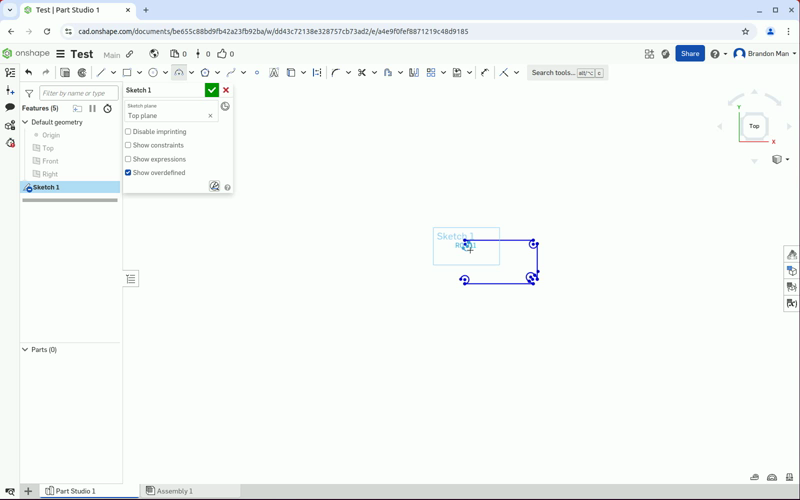
click(470, 249)
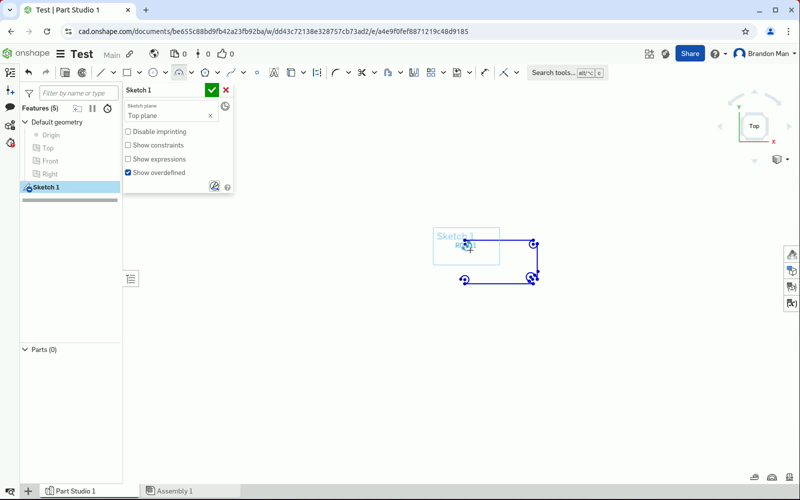
key_up(shift)
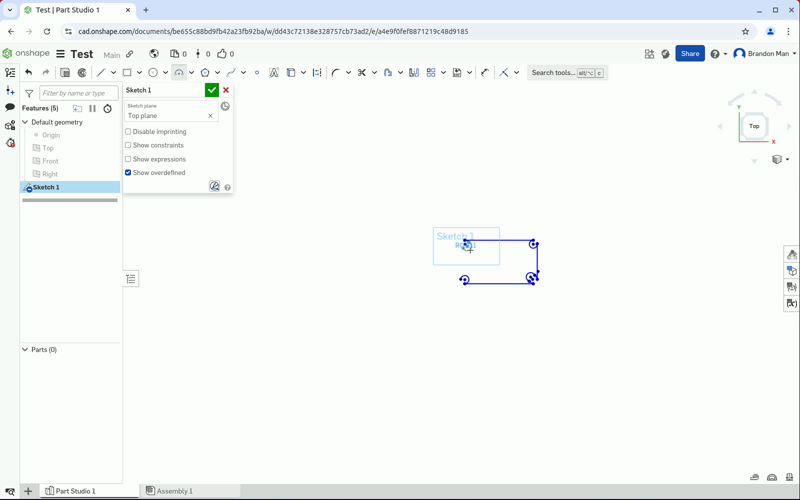
mouse_move(463, 248)
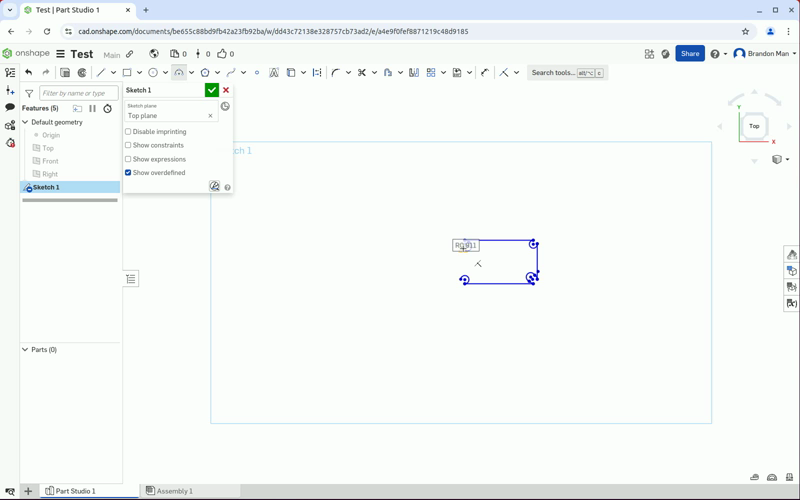
scroll(6)
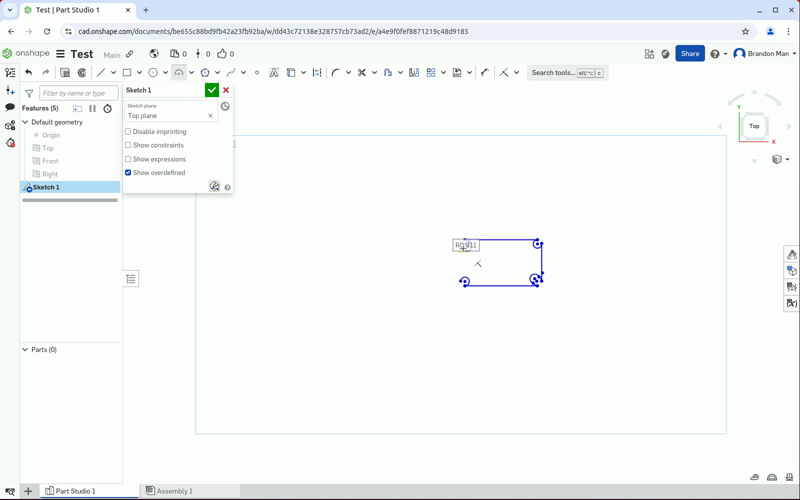
scroll(6)
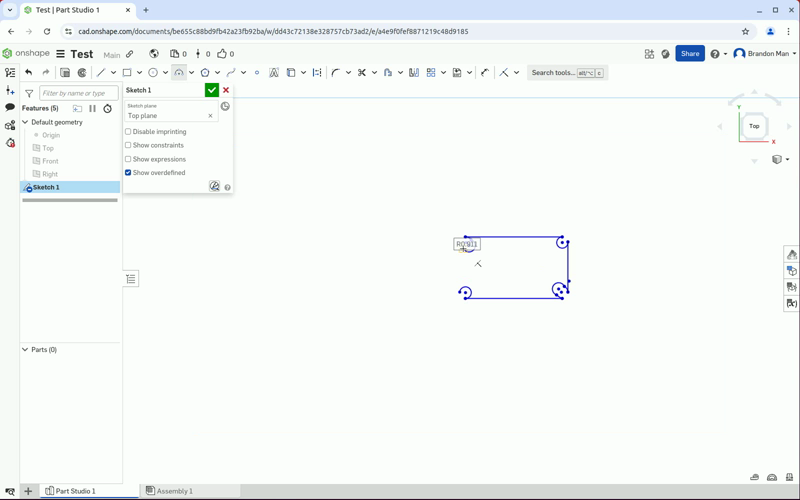
scroll(6)
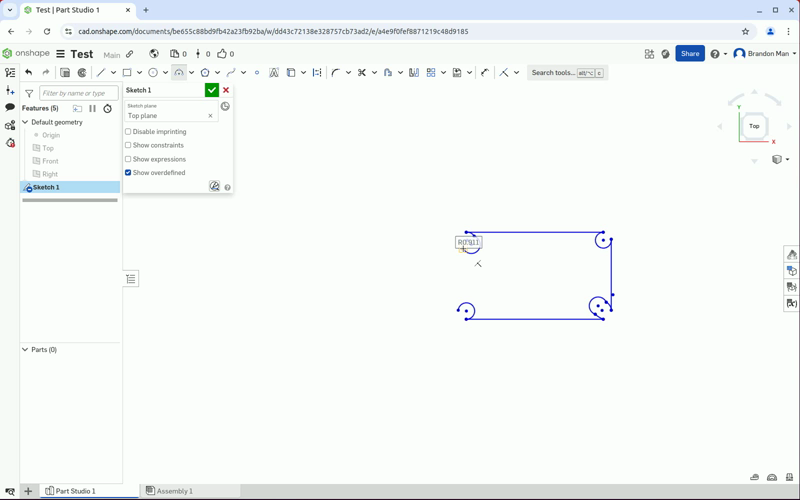
scroll(6)
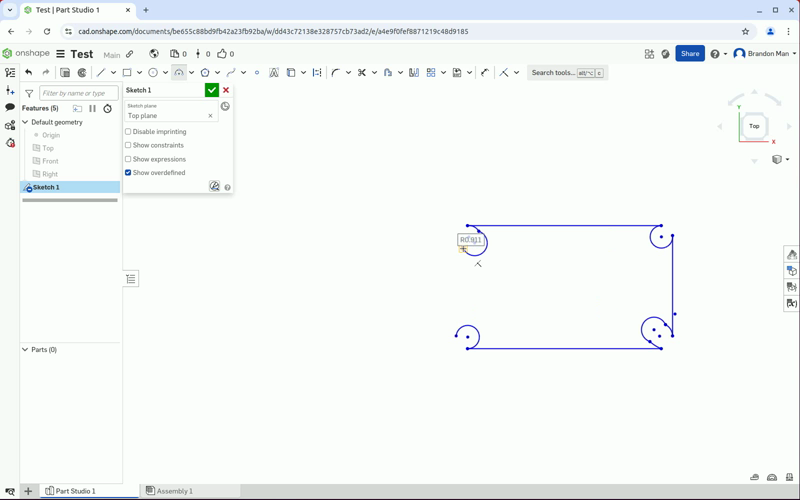
scroll(6)
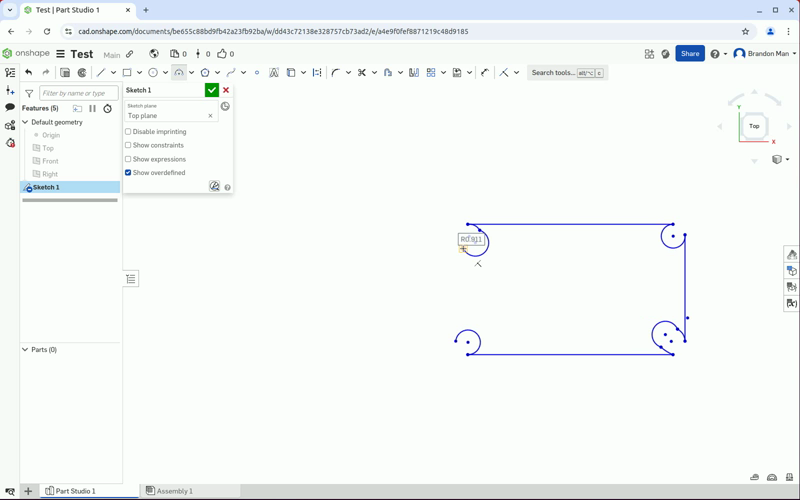
scroll(6)
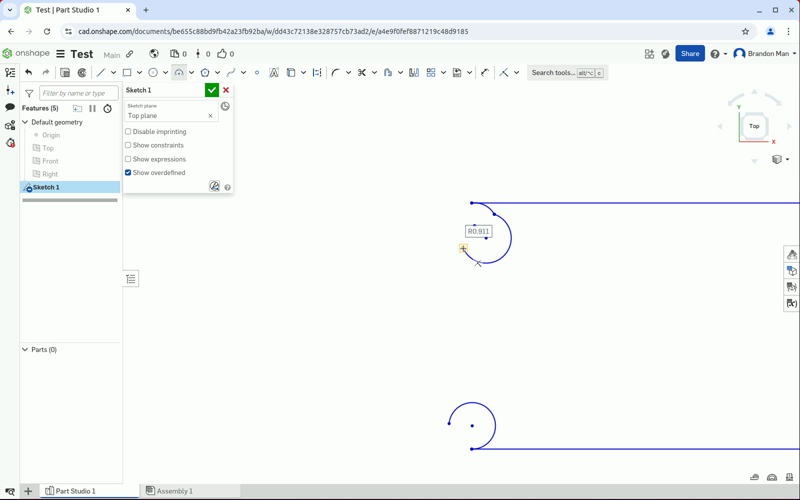
scroll(6)
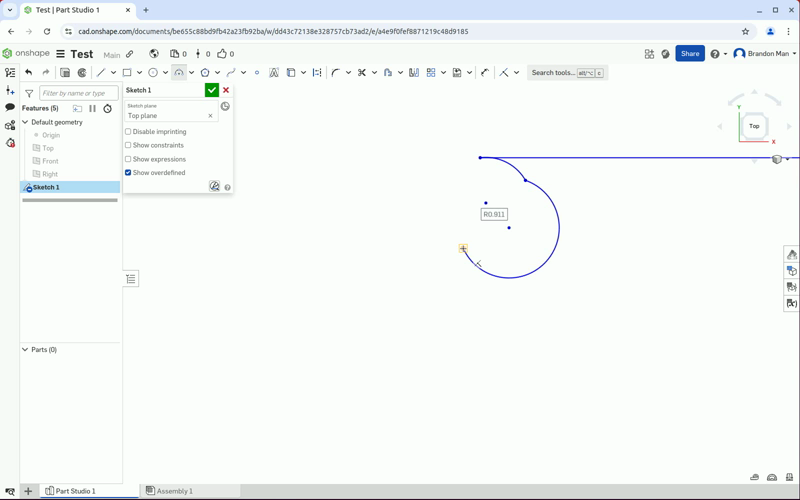
click(463, 248)
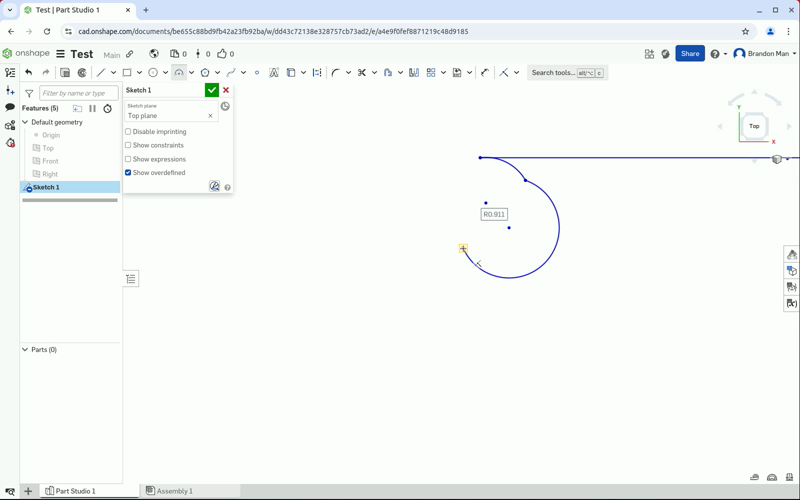
scroll(-6)
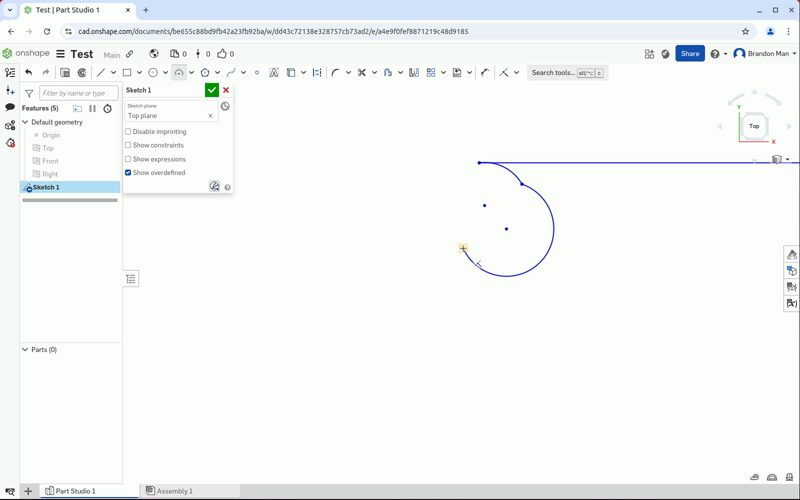
scroll(-6)
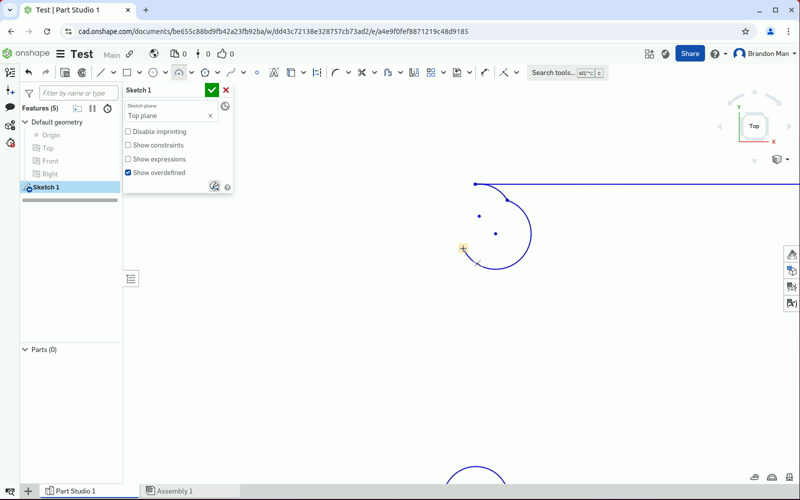
scroll(-6)
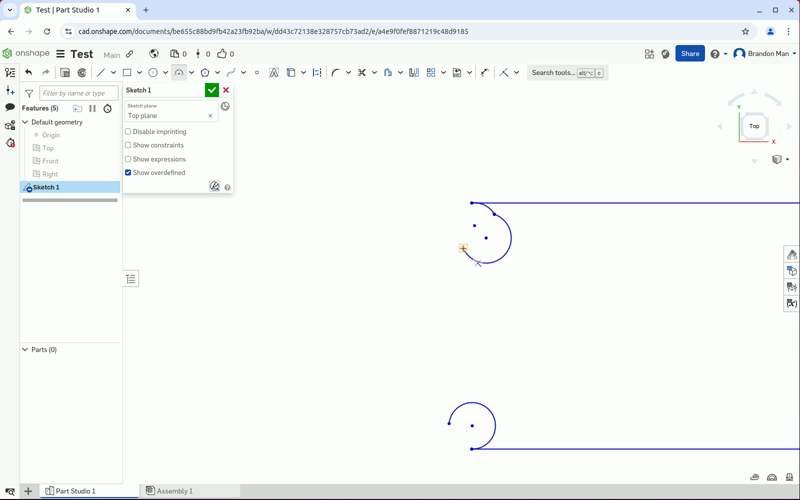
scroll(-6)
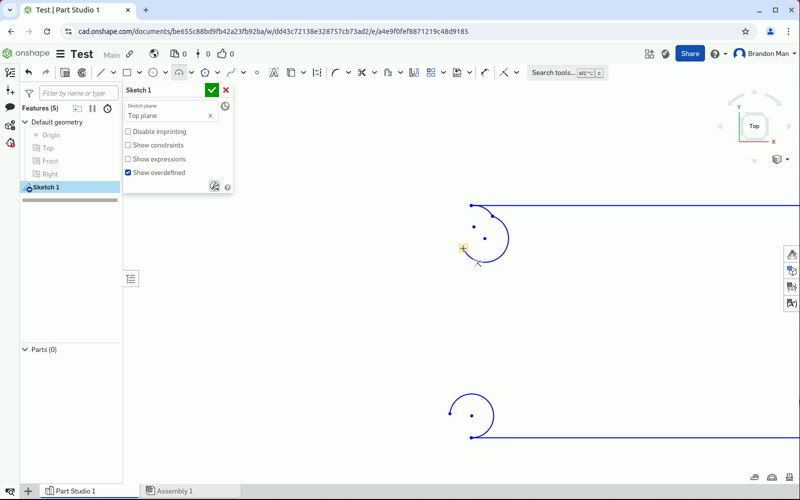
scroll(-6)
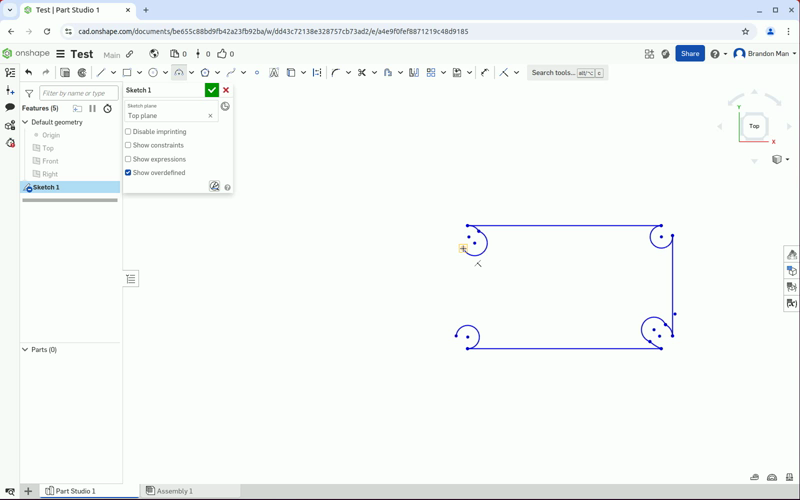
scroll(-6)
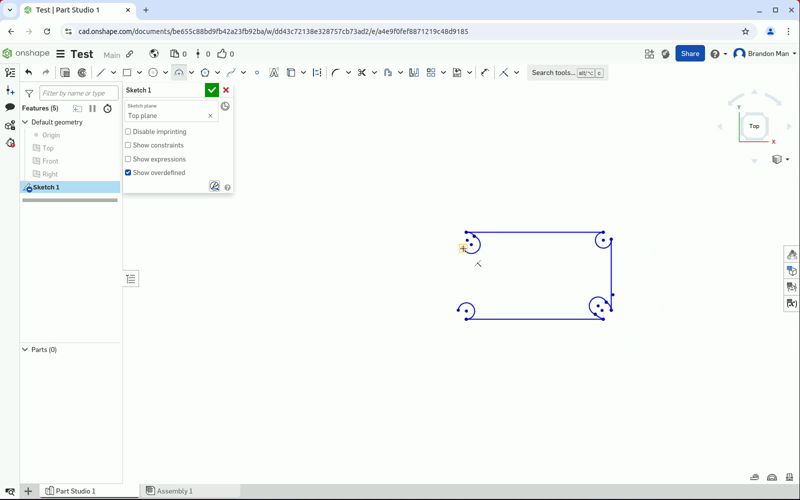
scroll(-6)
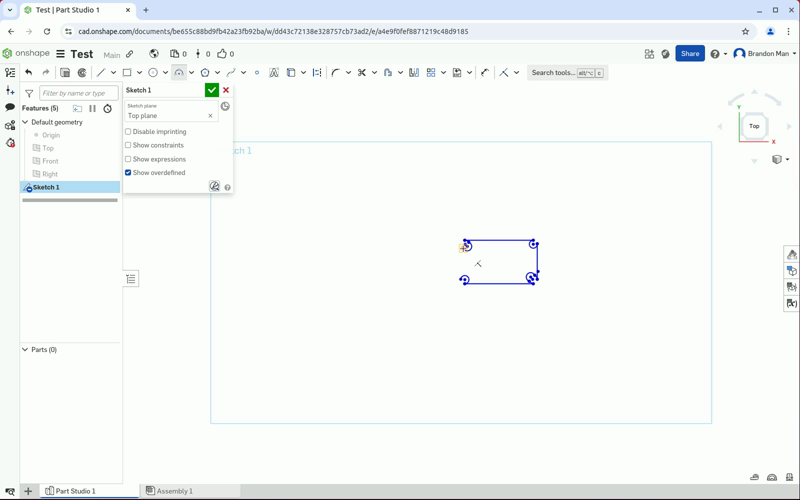
key_down(shift)
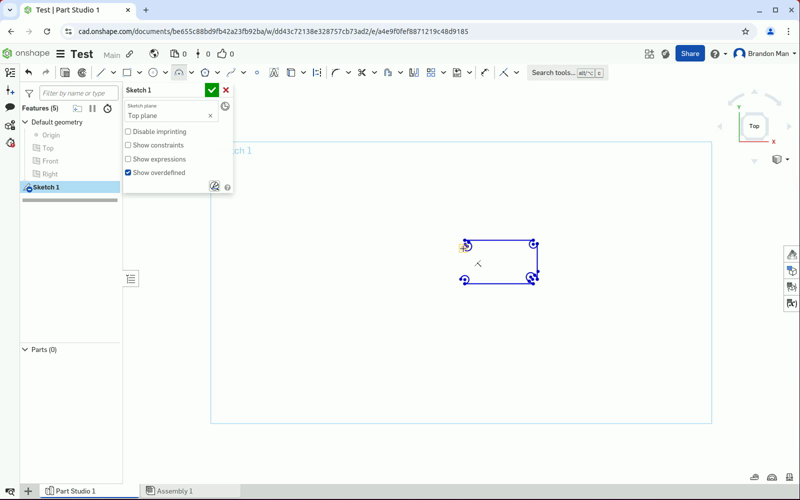
mouse_move(460, 243)
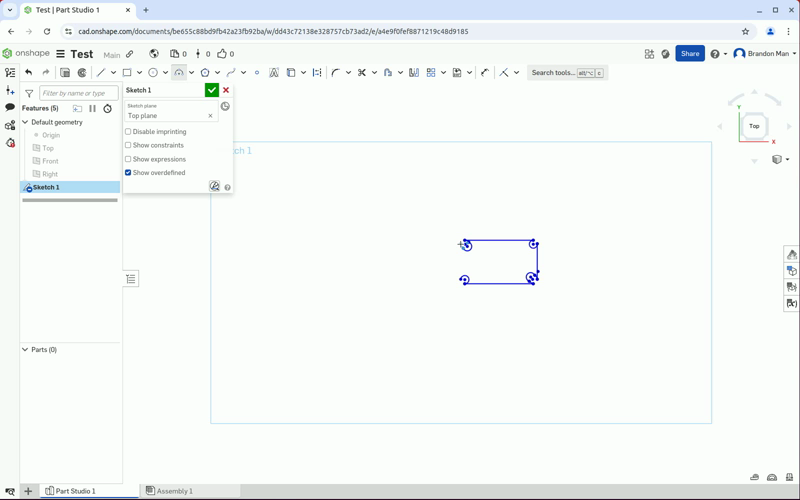
scroll(6)
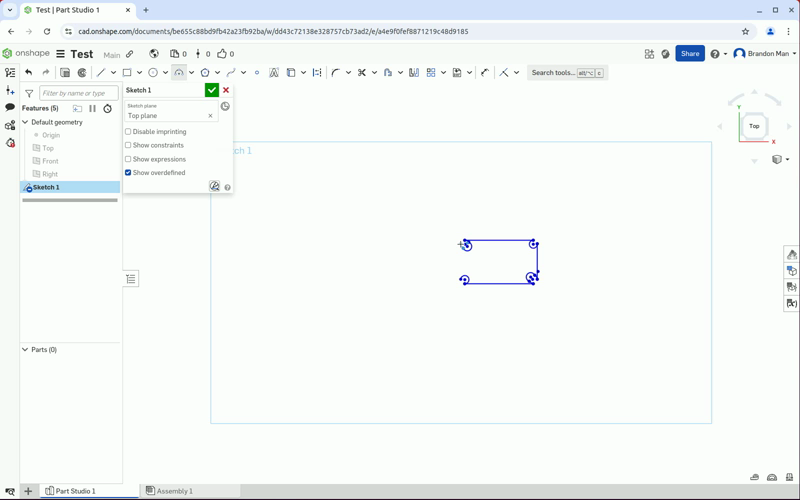
scroll(6)
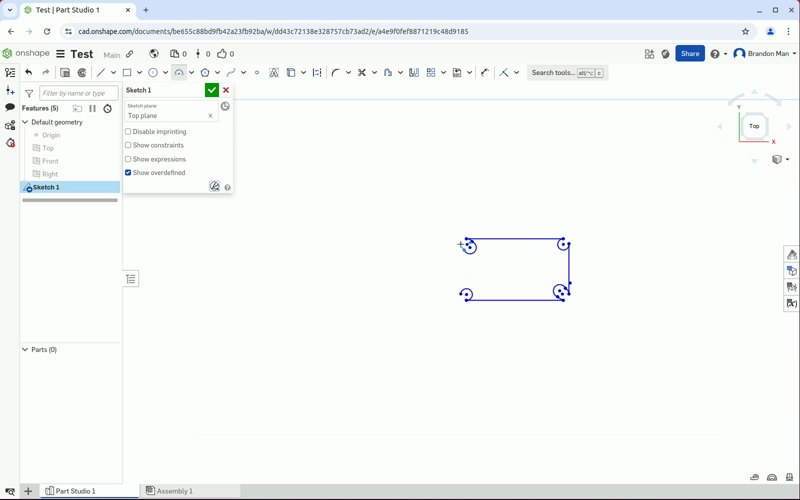
scroll(6)
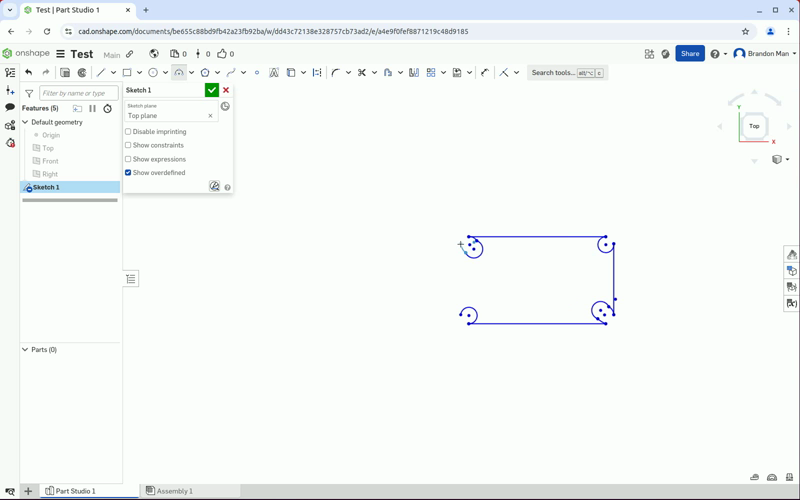
scroll(6)
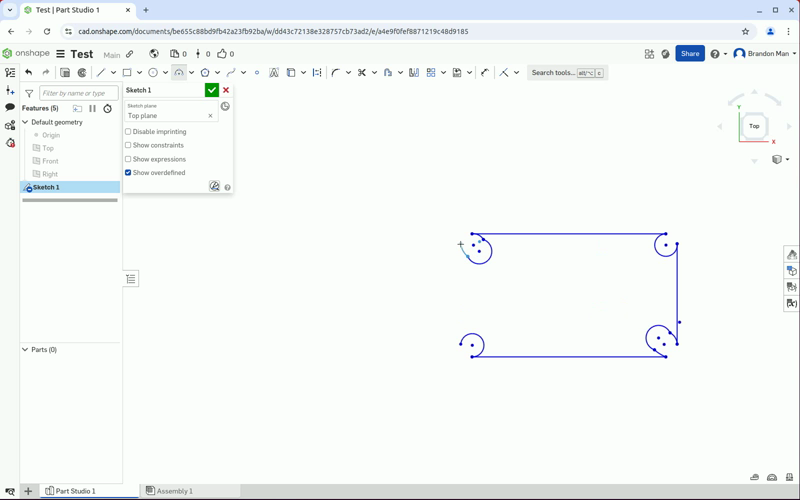
scroll(6)
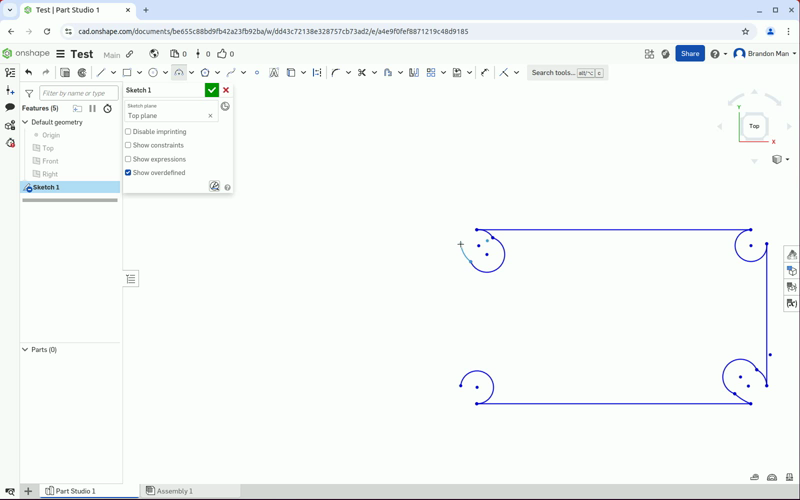
scroll(6)
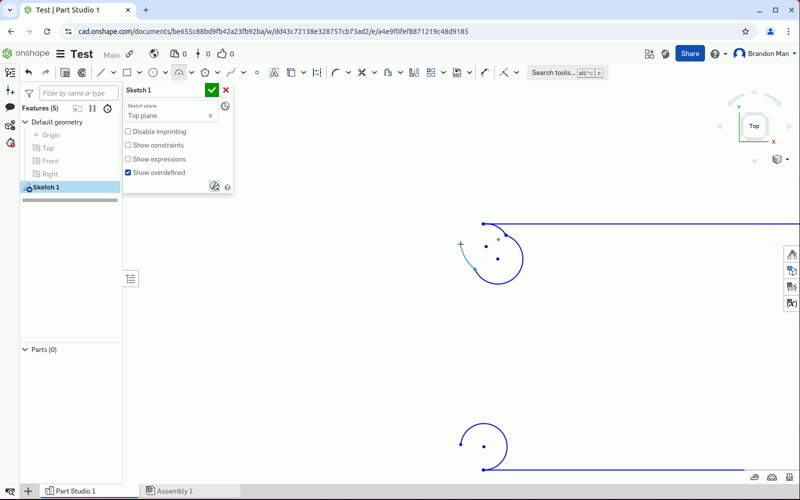
scroll(6)
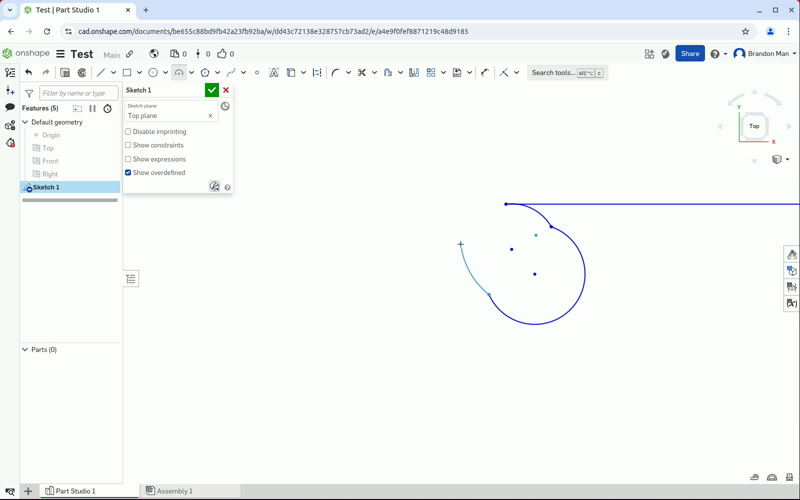
click(460, 243)
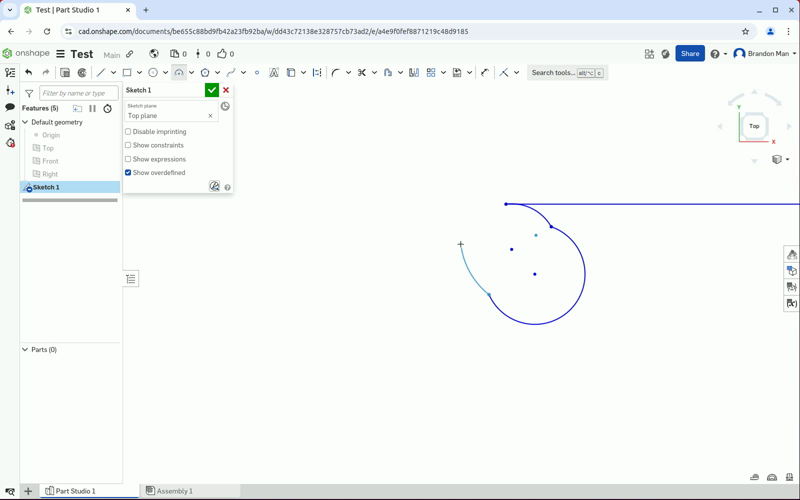
scroll(-6)
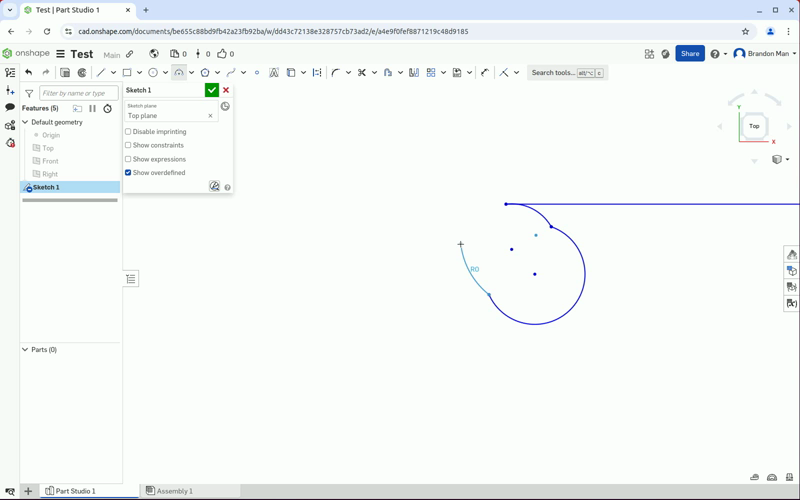
scroll(-6)
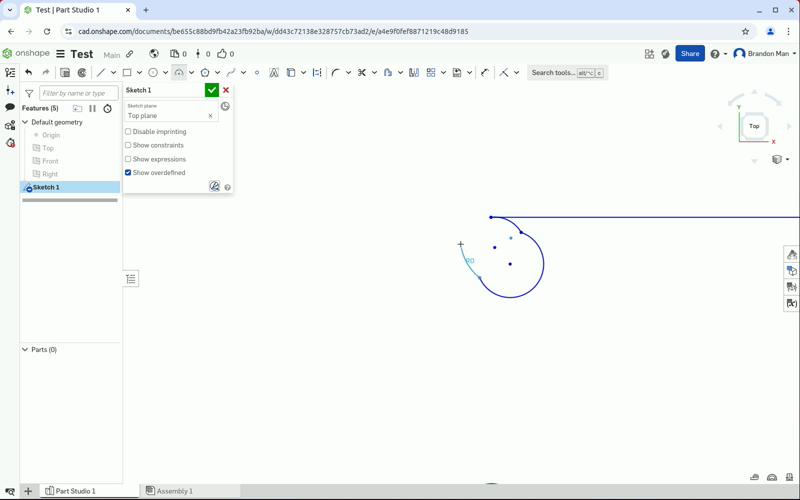
scroll(-6)
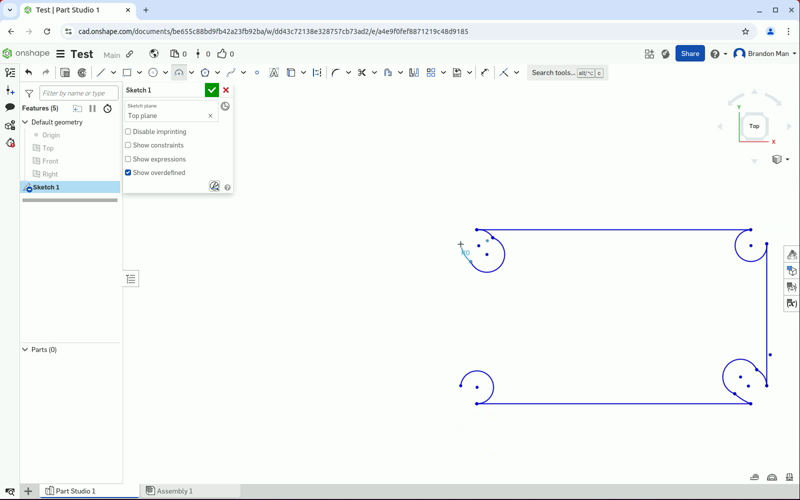
scroll(-6)
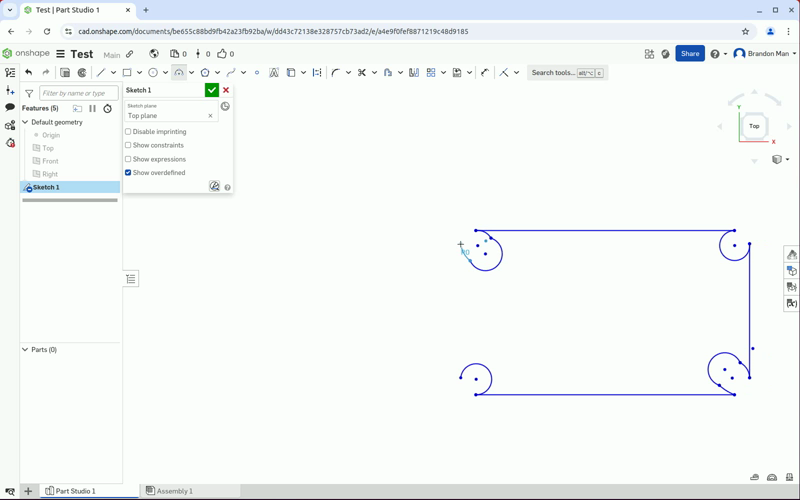
scroll(-6)
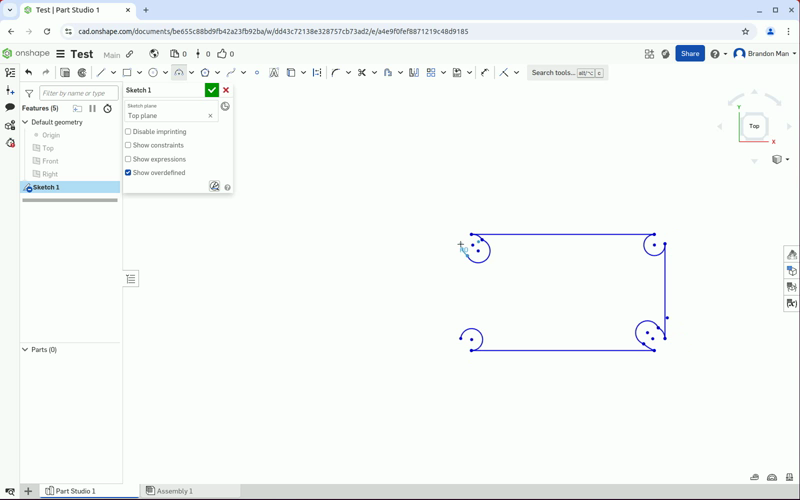
scroll(-6)
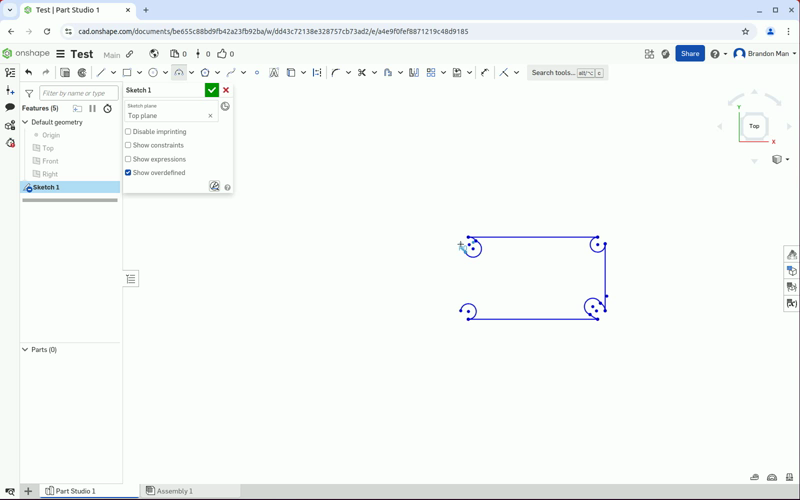
scroll(-6)
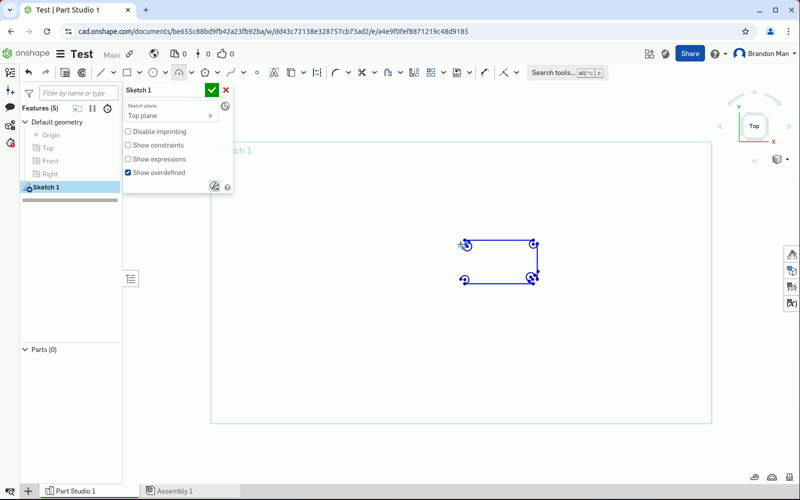
mouse_move(461, 246)
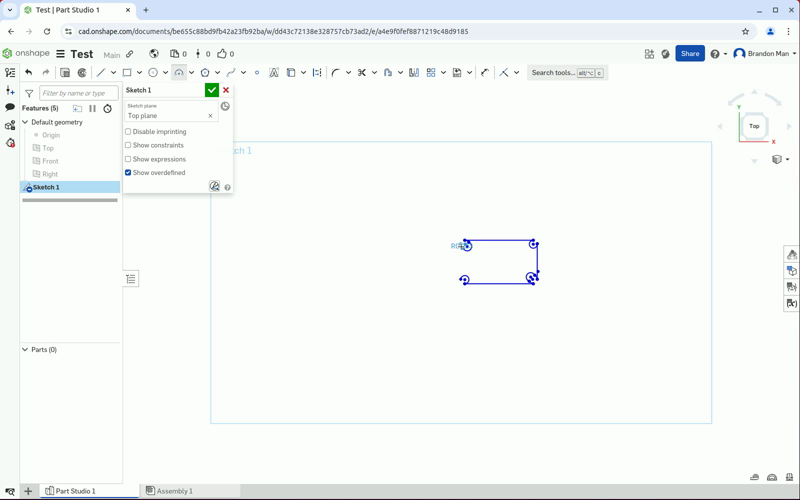
scroll(6)
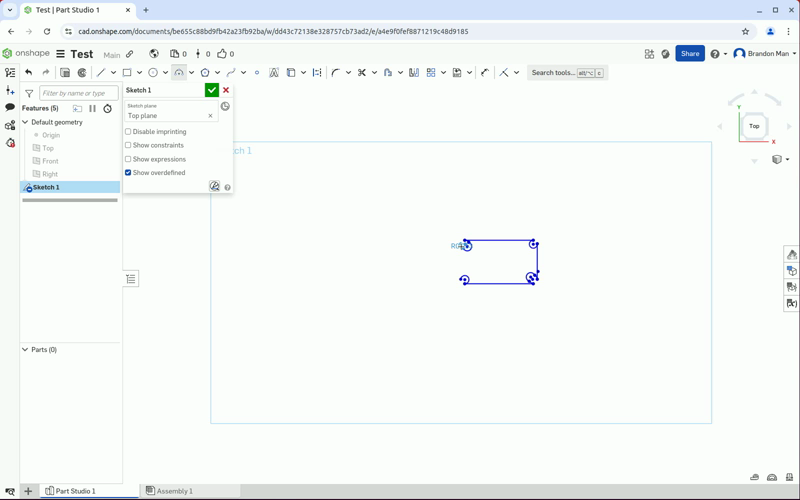
scroll(6)
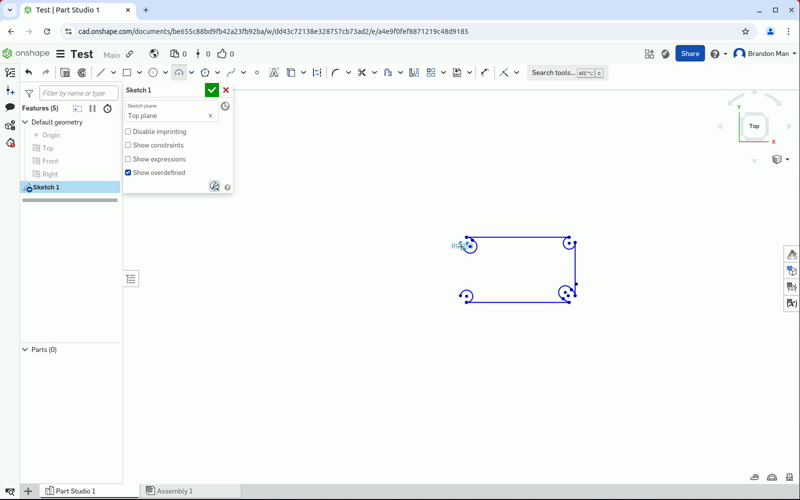
scroll(6)
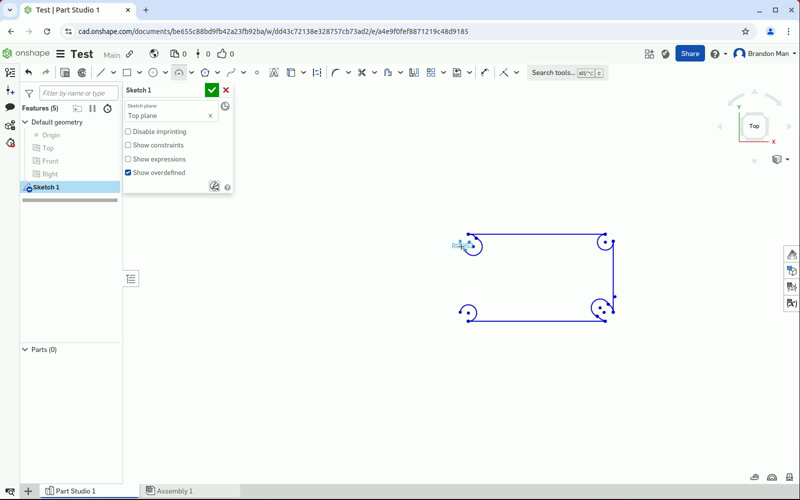
scroll(6)
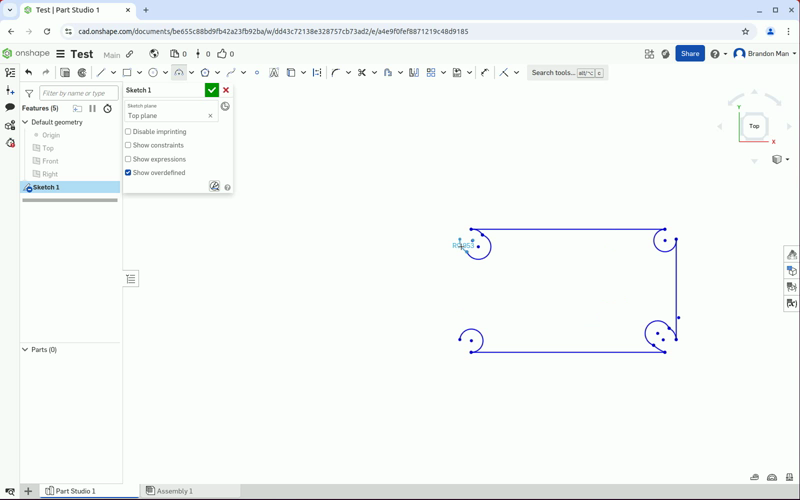
scroll(6)
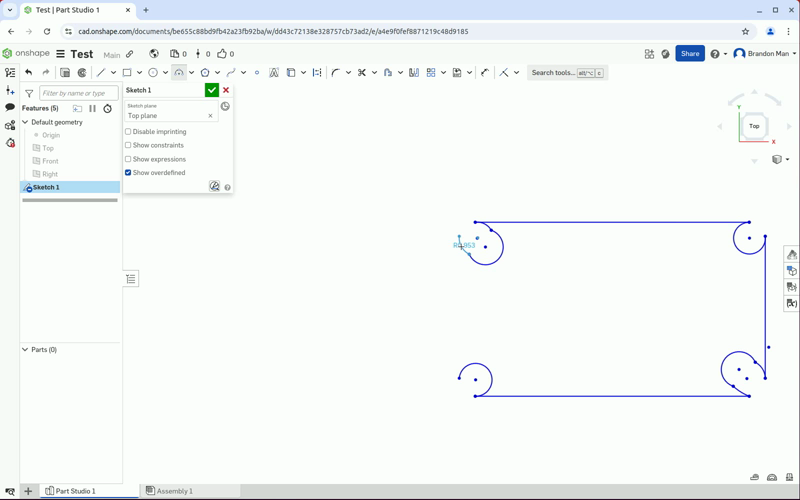
scroll(6)
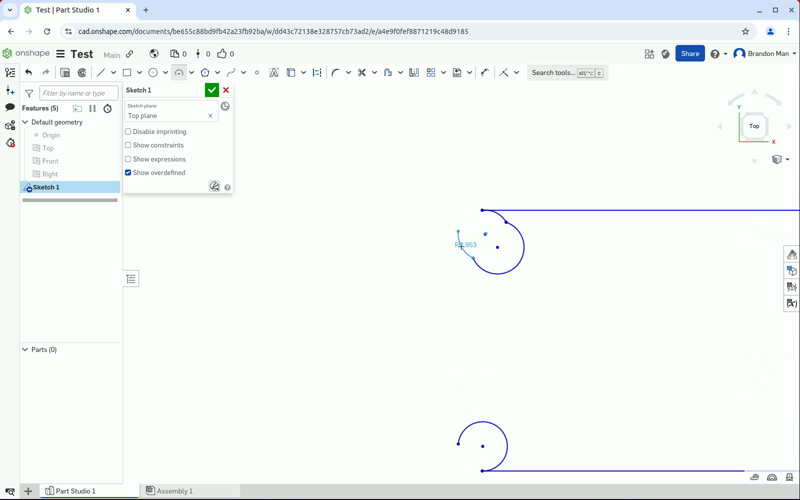
scroll(6)
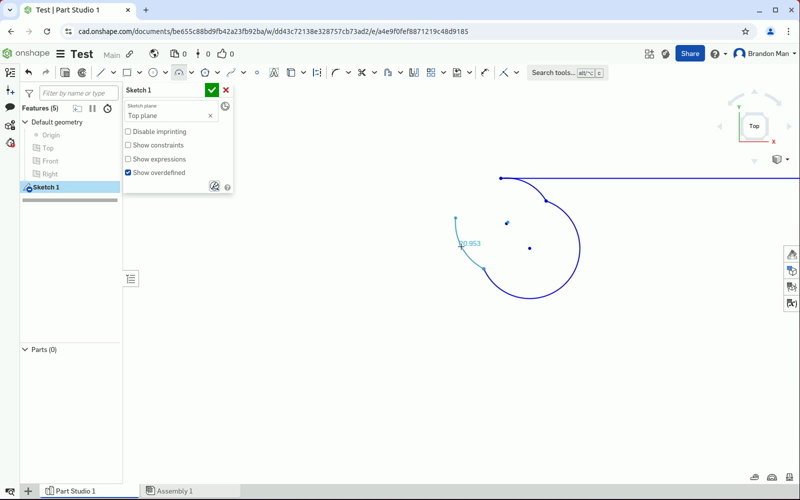
click(461, 246)
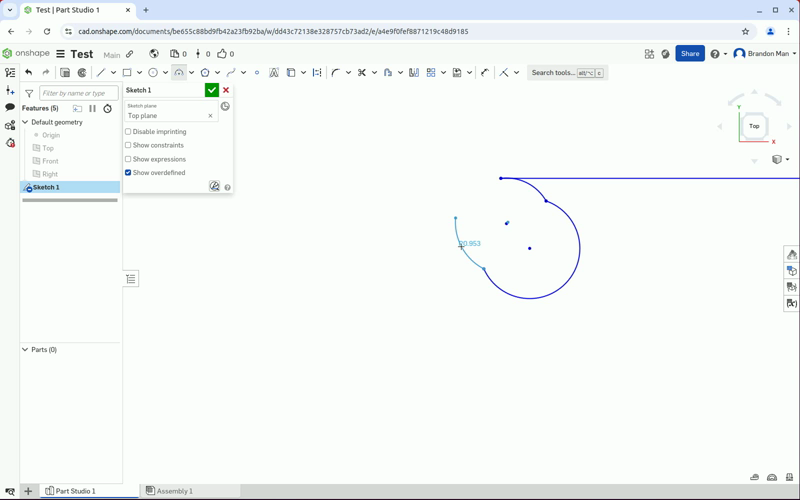
scroll(-6)
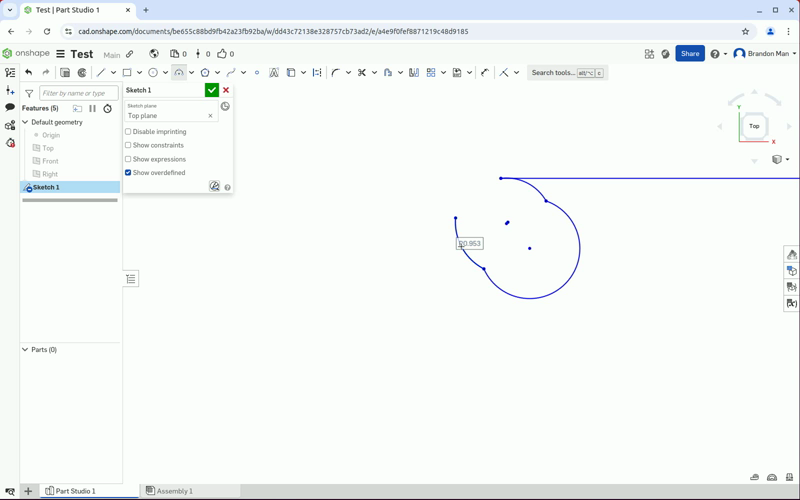
scroll(-6)
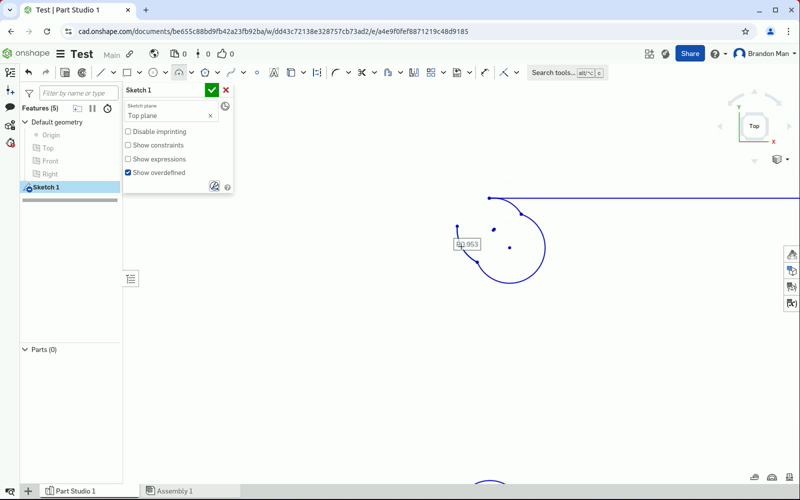
scroll(-6)
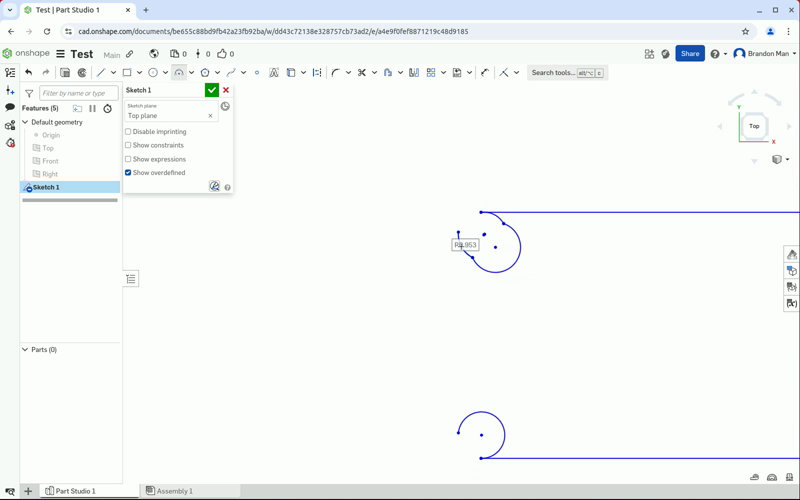
scroll(-6)
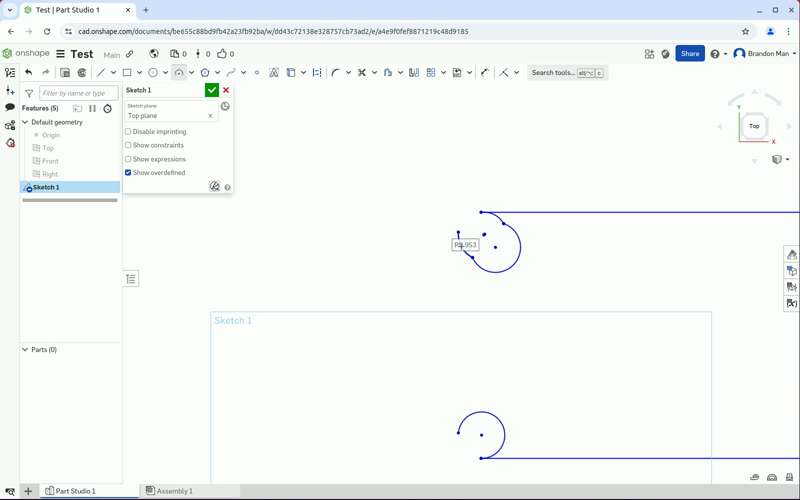
scroll(-6)
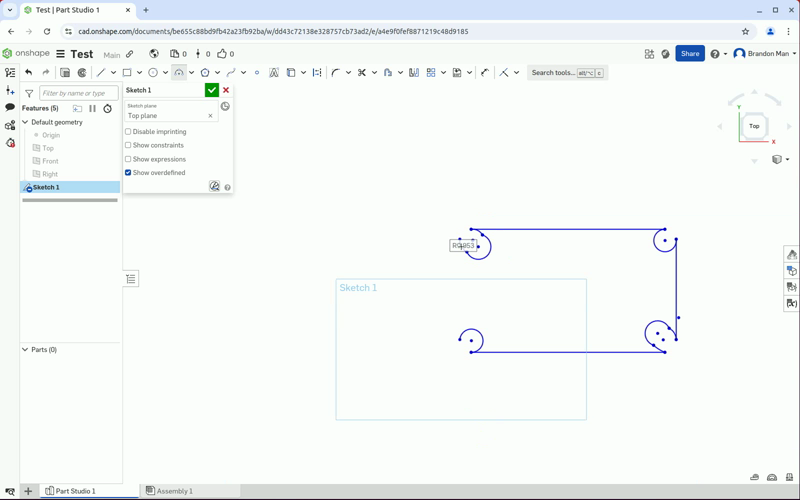
scroll(-6)
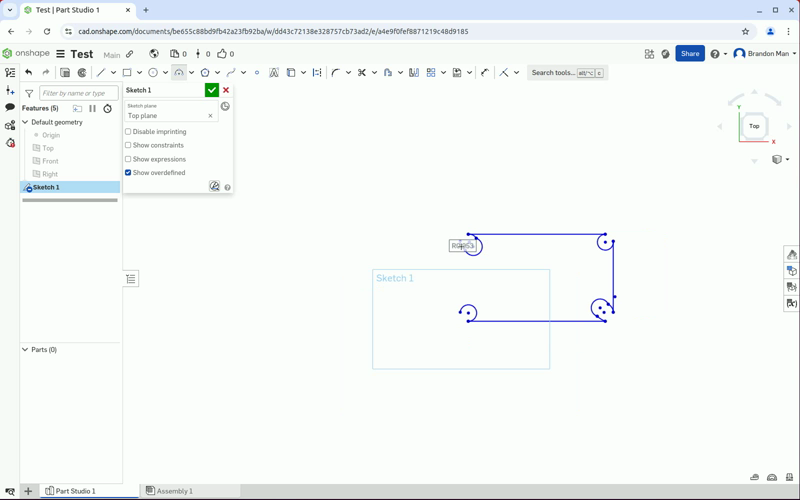
scroll(-6)
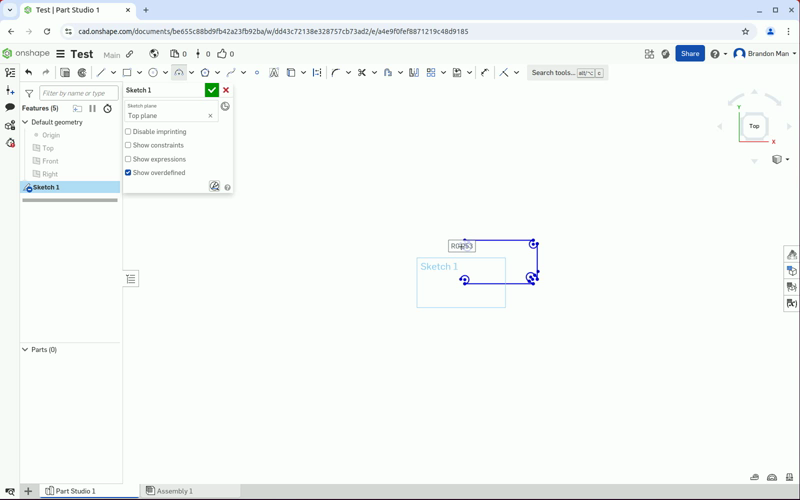
key_up(shift)
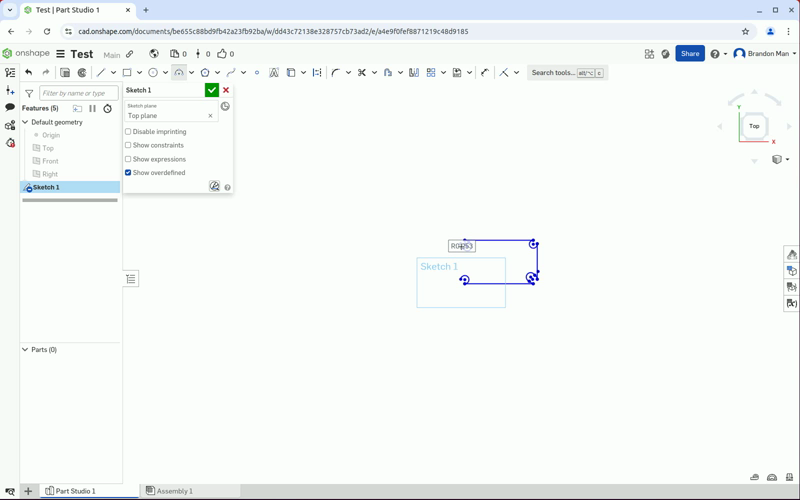
key(esc)
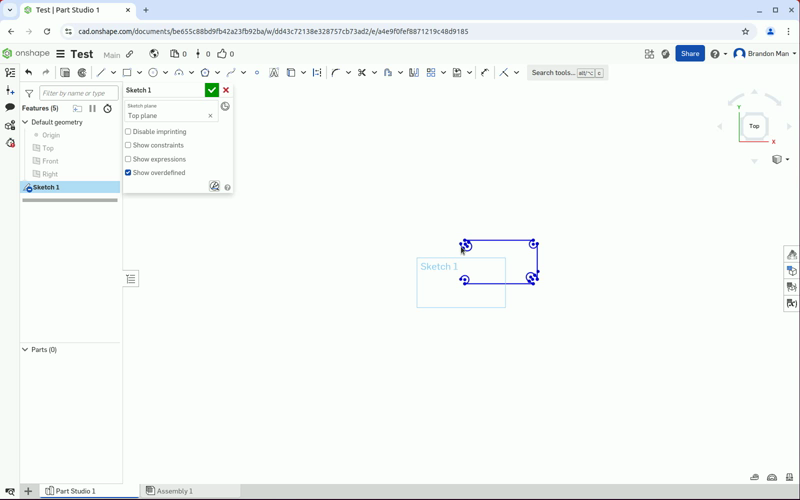
key(l)
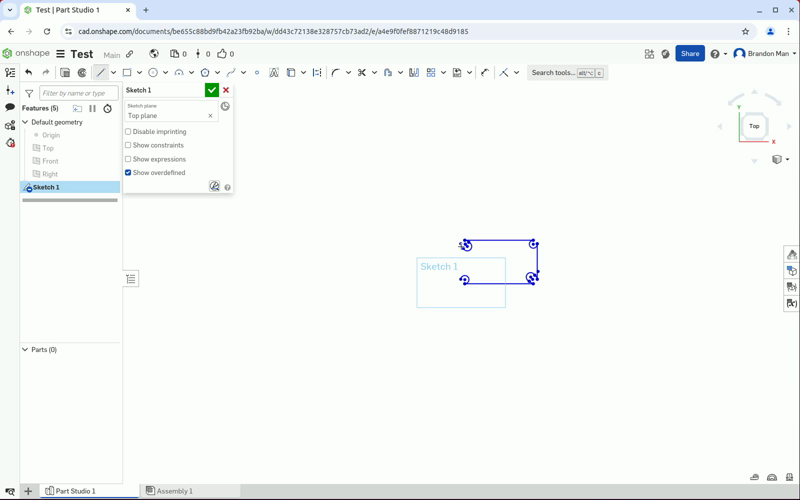
mouse_move(460, 243)
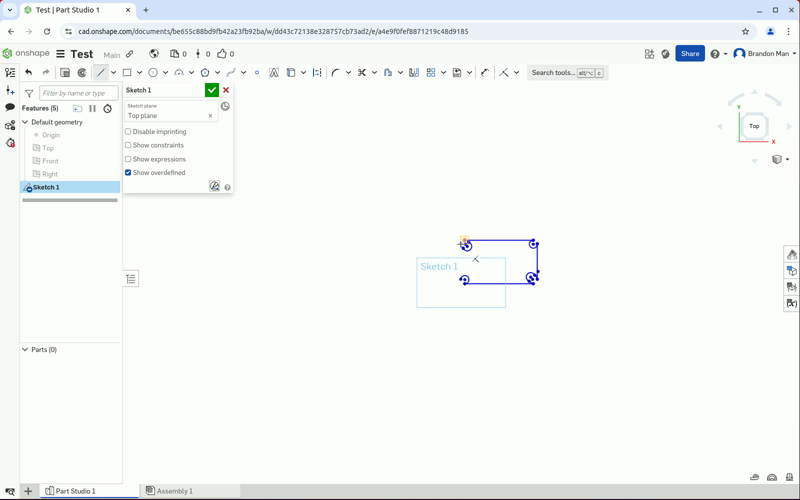
scroll(6)
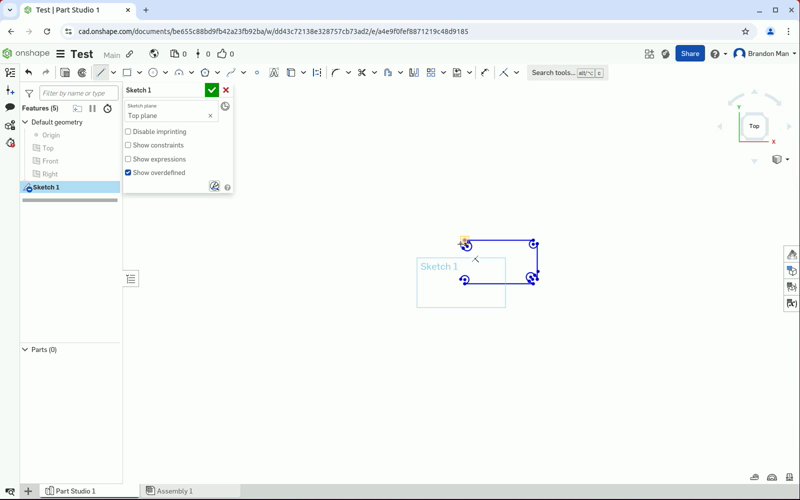
scroll(6)
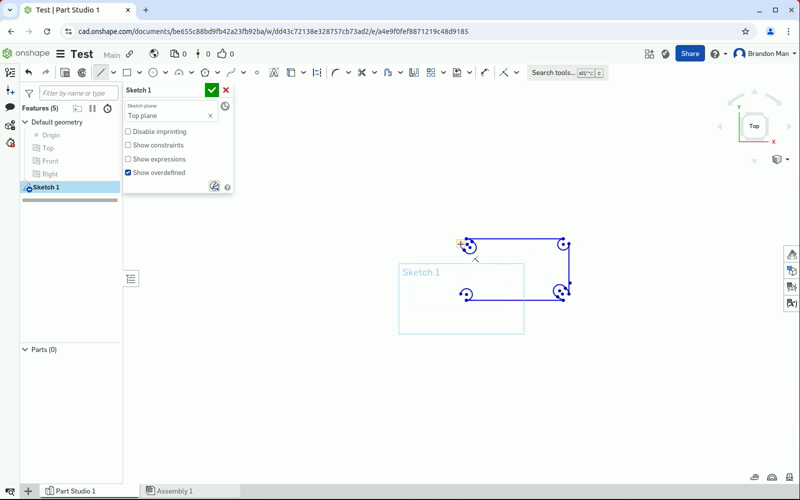
scroll(6)
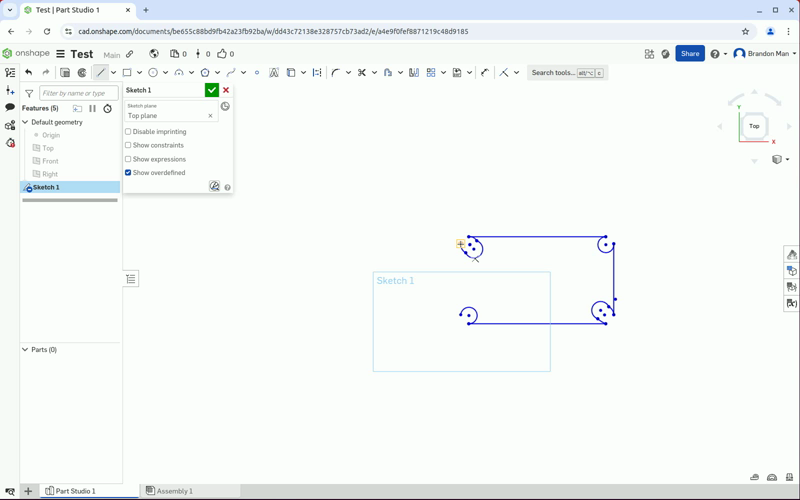
scroll(6)
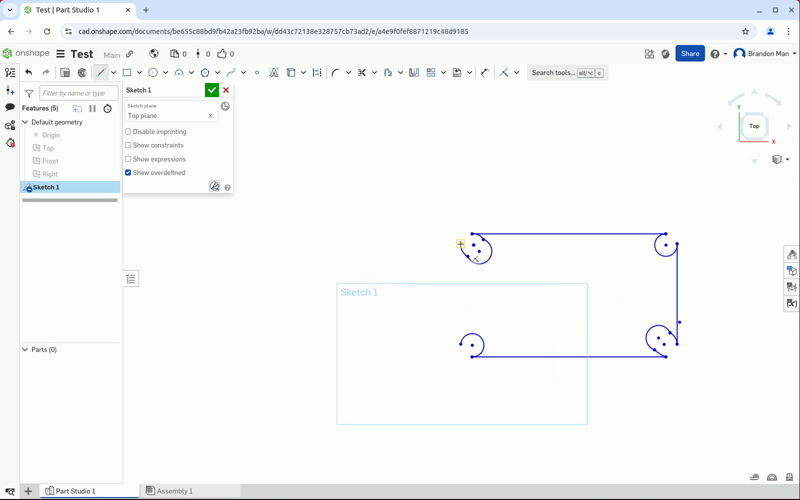
scroll(6)
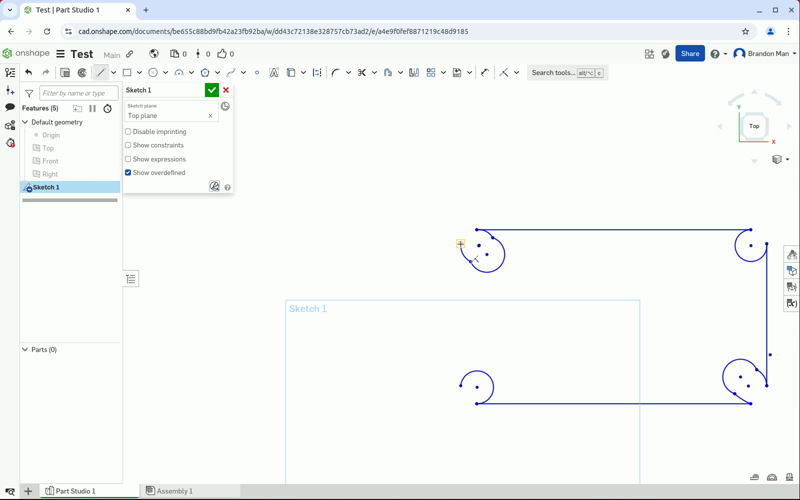
scroll(6)
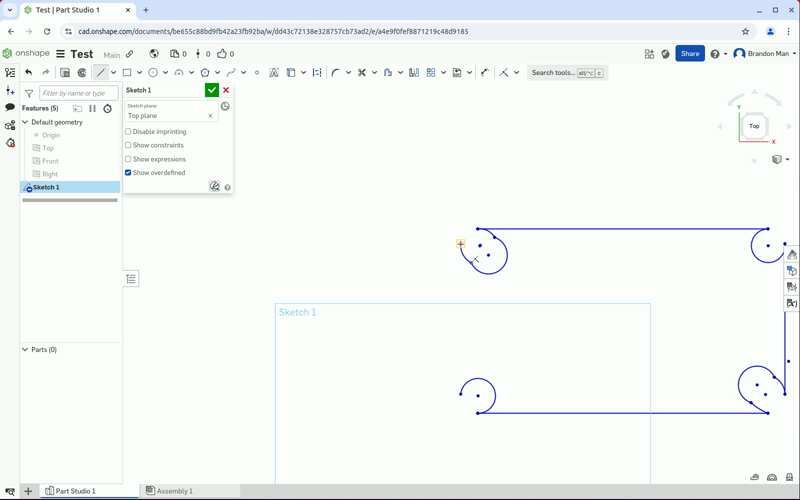
scroll(6)
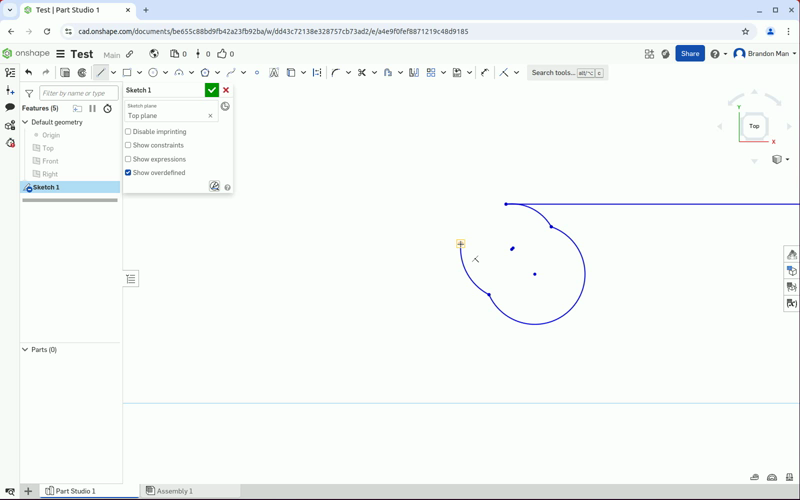
click(460, 243)
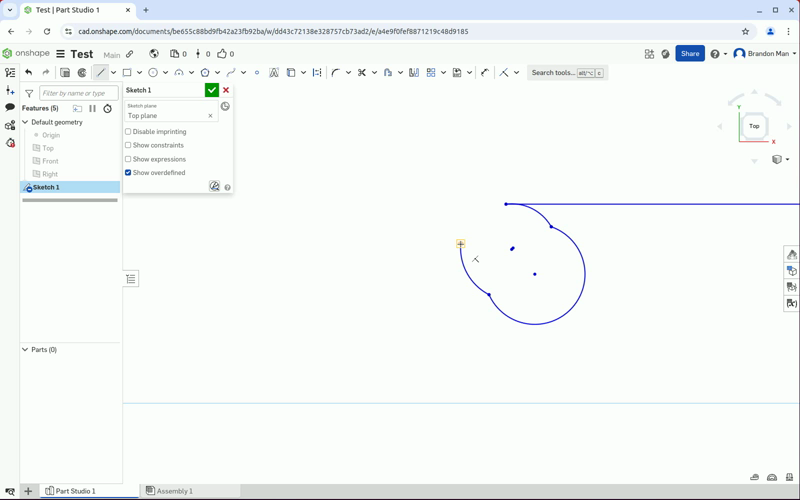
scroll(-6)
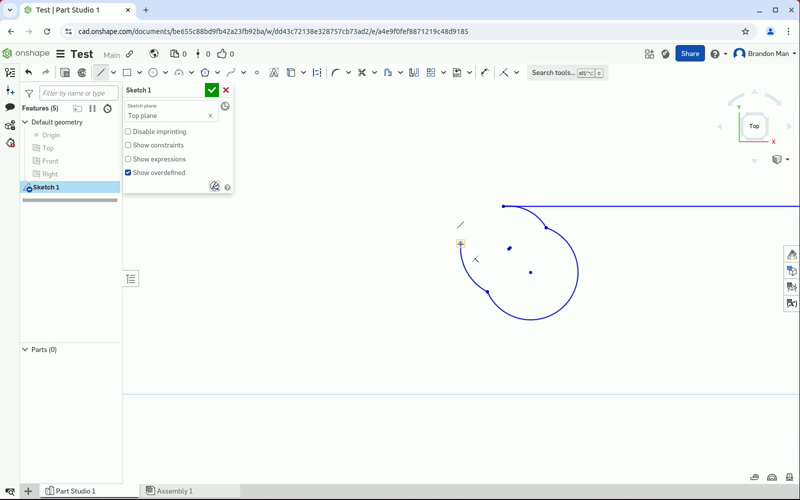
scroll(-6)
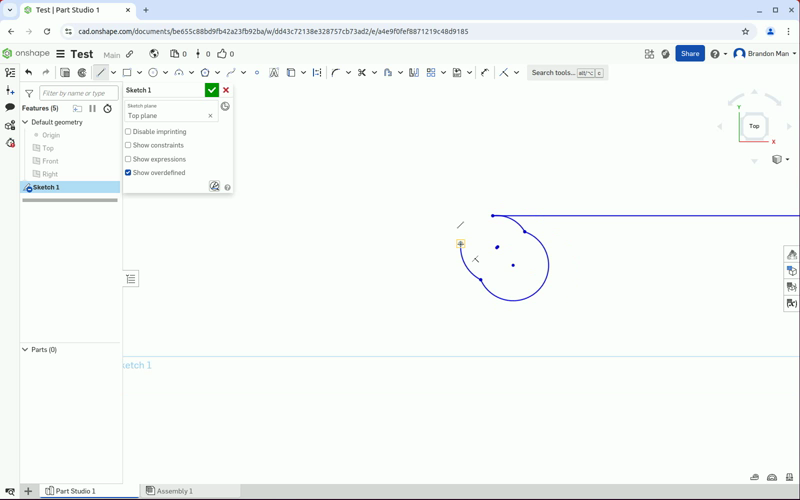
scroll(-6)
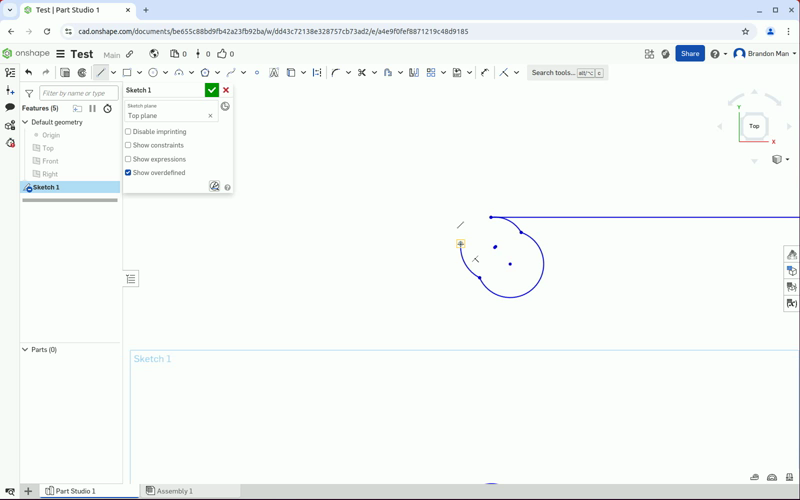
scroll(-6)
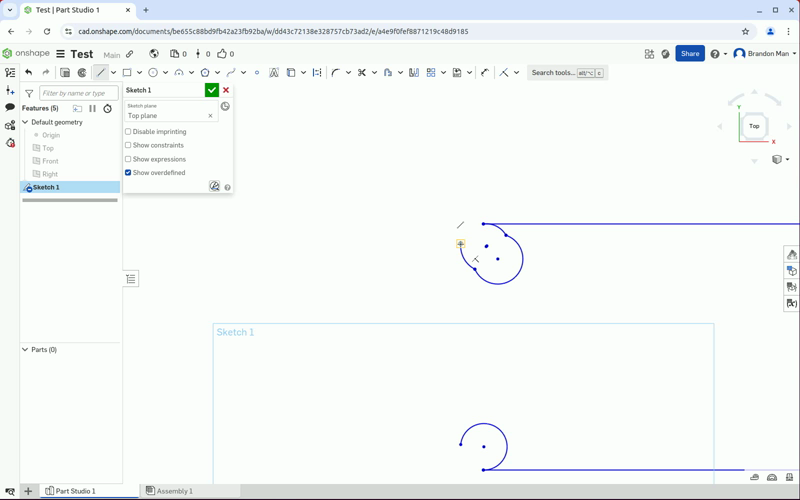
scroll(-6)
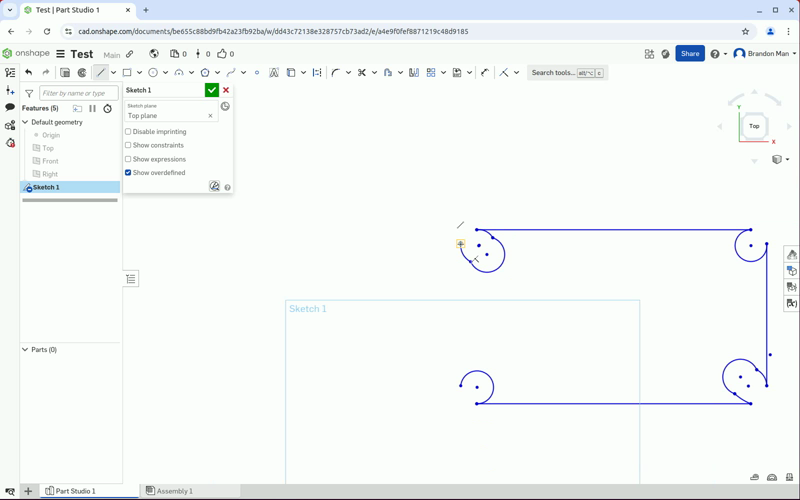
scroll(-6)
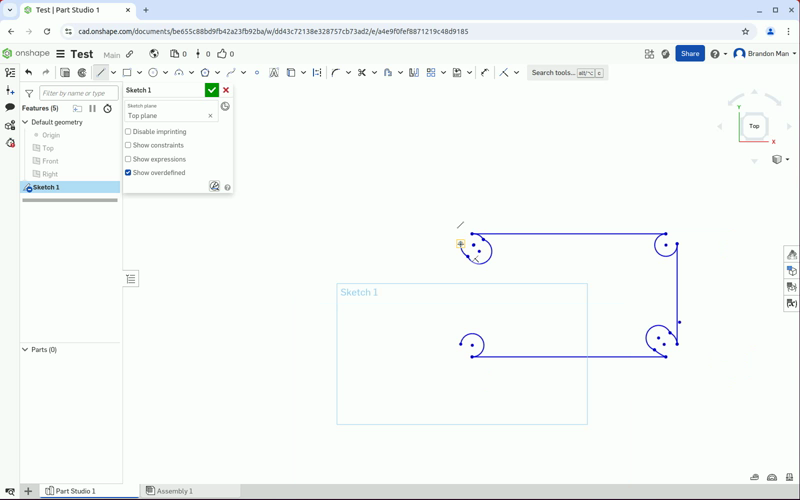
scroll(-6)
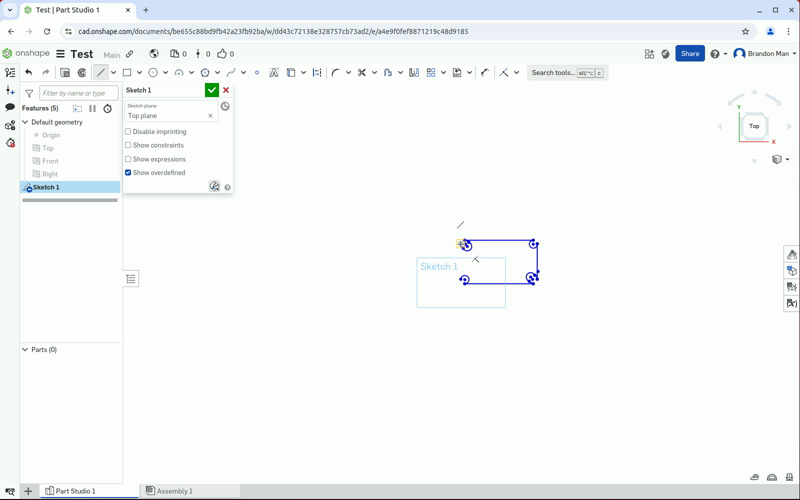
mouse_move(490, 243)
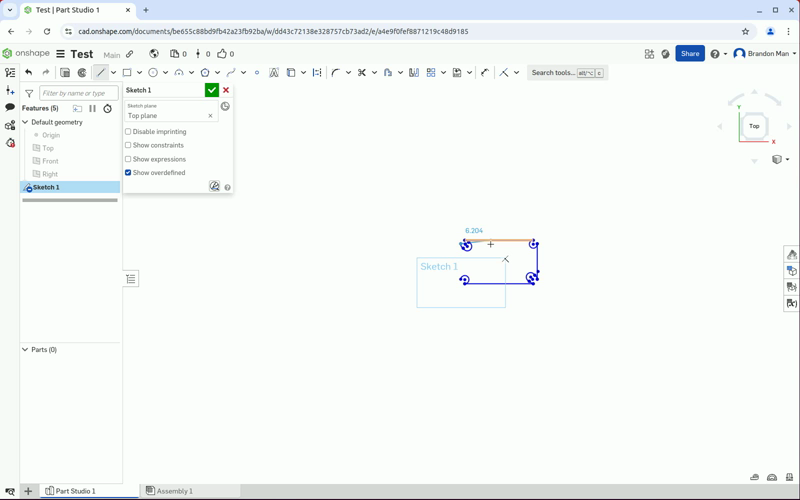
key_down(shift)
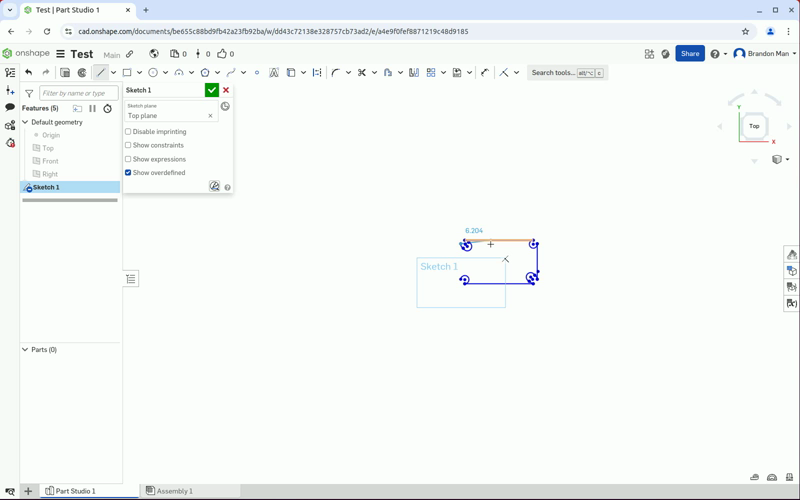
mouse_move(460, 279)
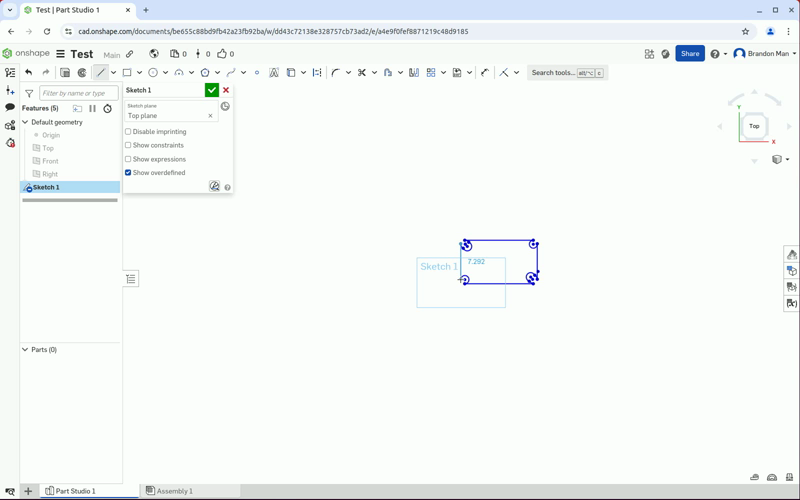
scroll(6)
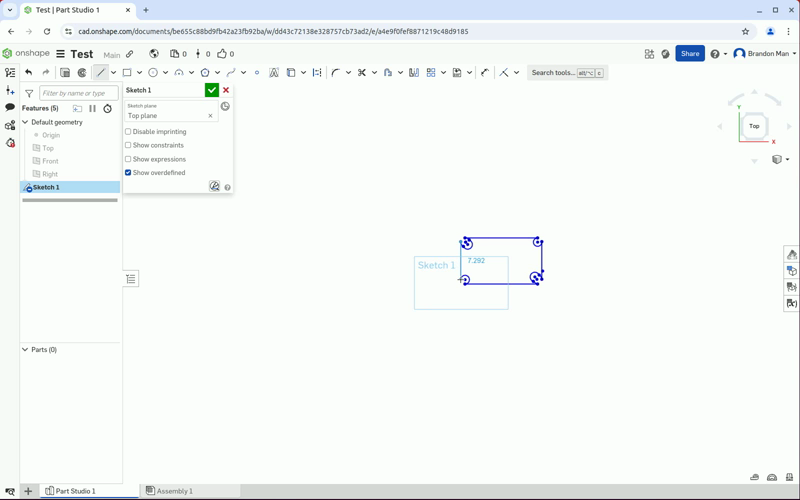
scroll(6)
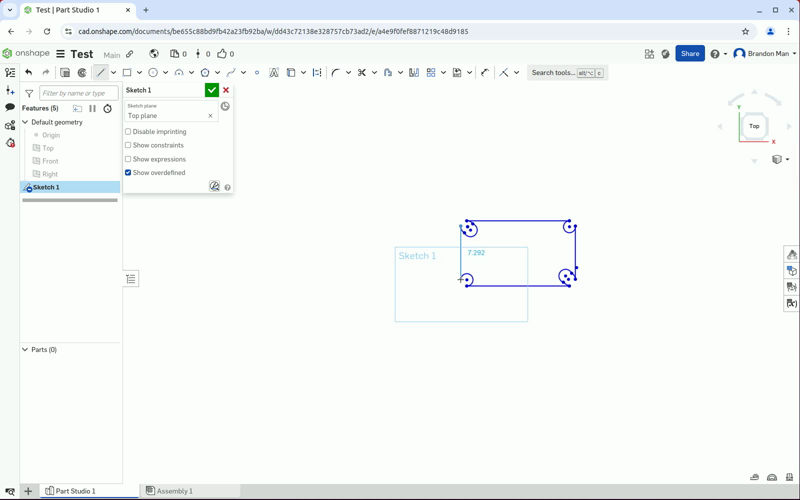
scroll(6)
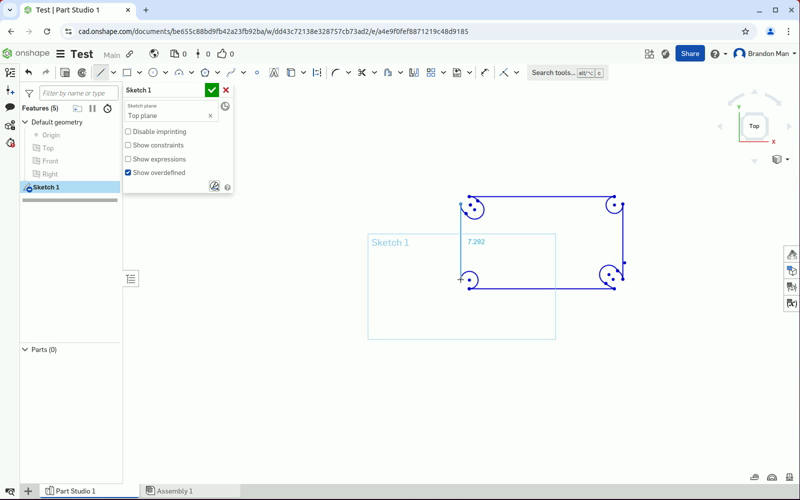
scroll(6)
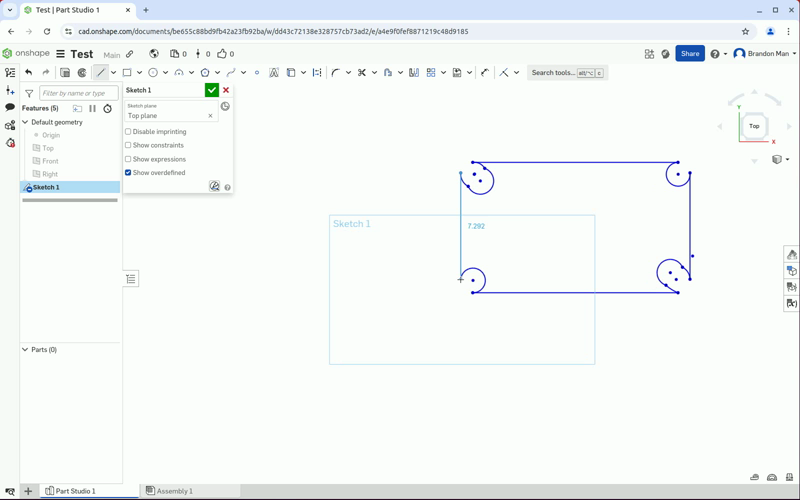
scroll(6)
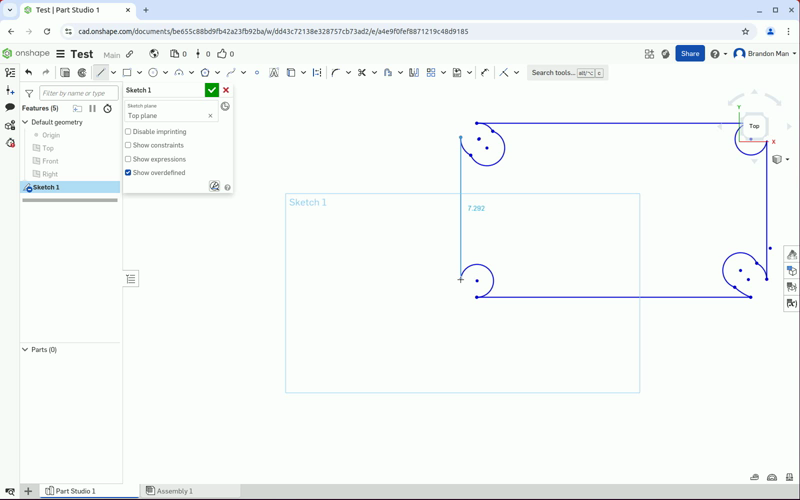
scroll(6)
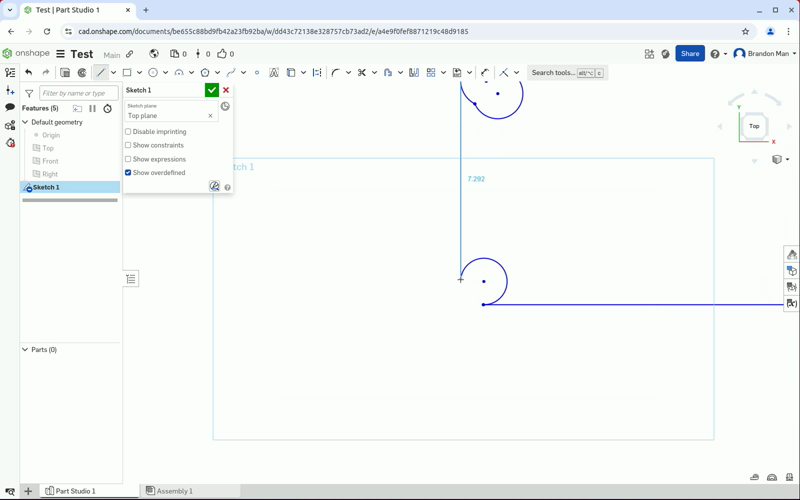
scroll(6)
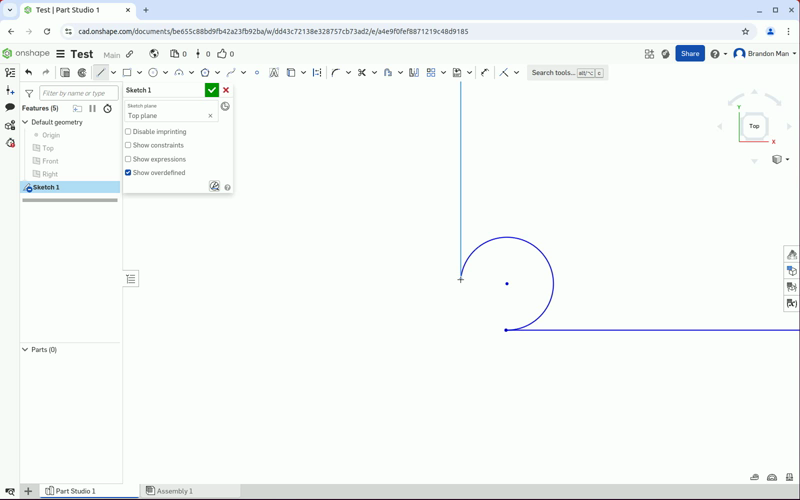
key_up(shift)
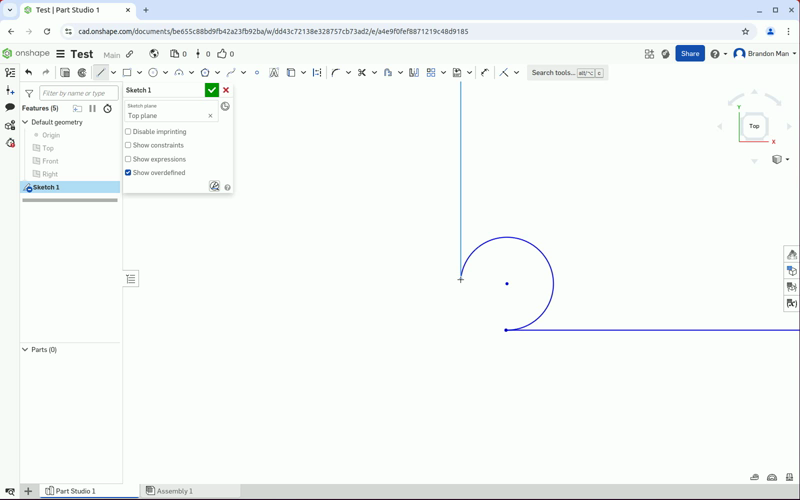
click(460, 279)
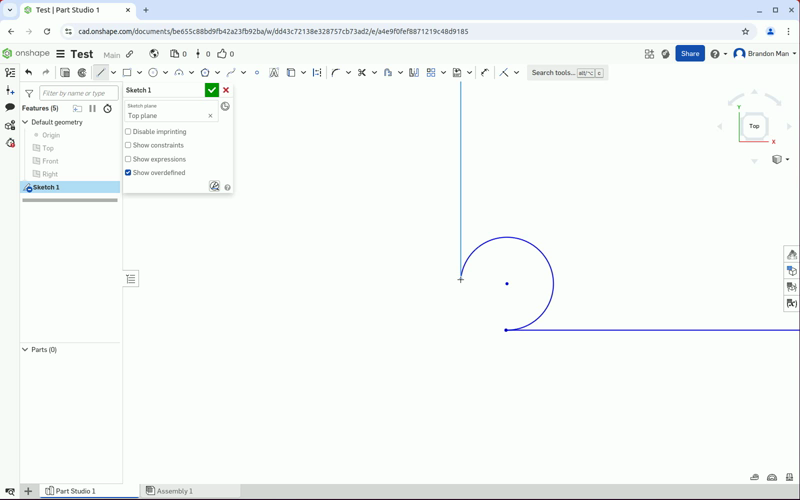
scroll(-6)
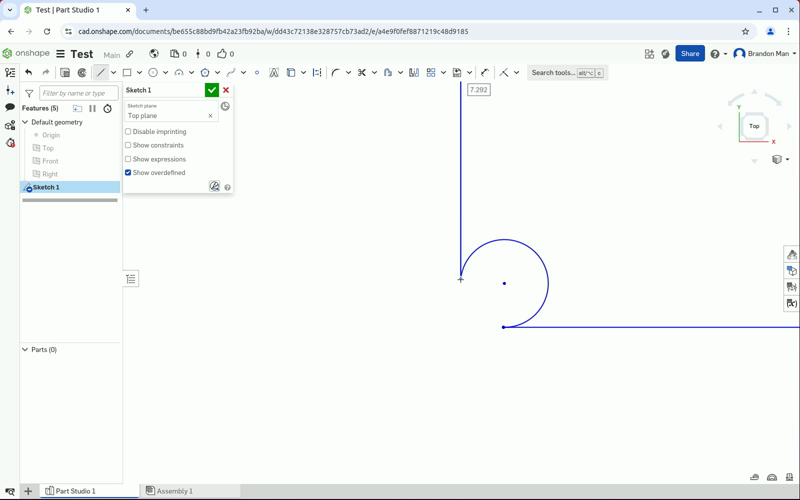
scroll(-6)
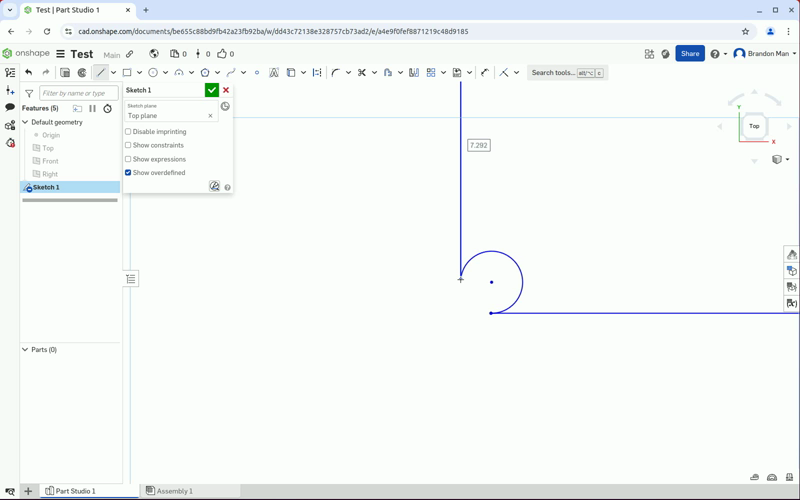
scroll(-6)
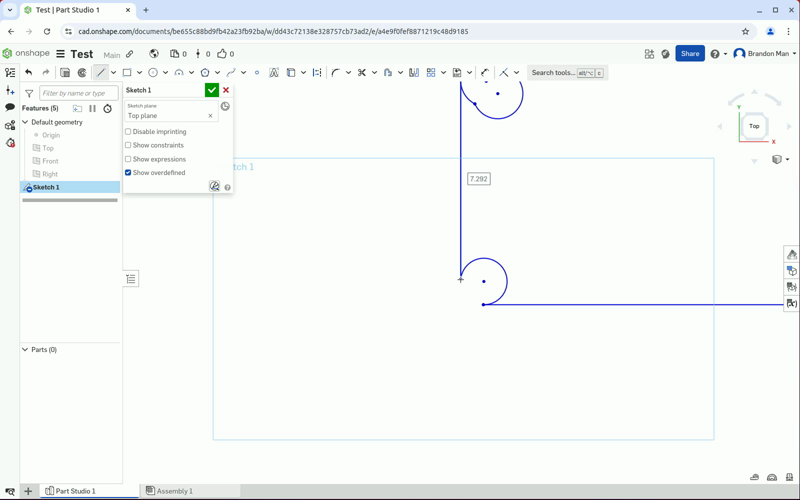
scroll(-6)
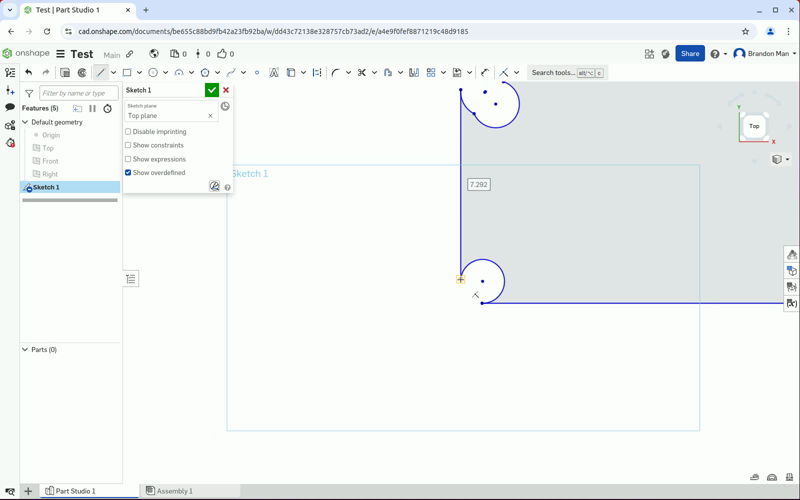
scroll(-6)
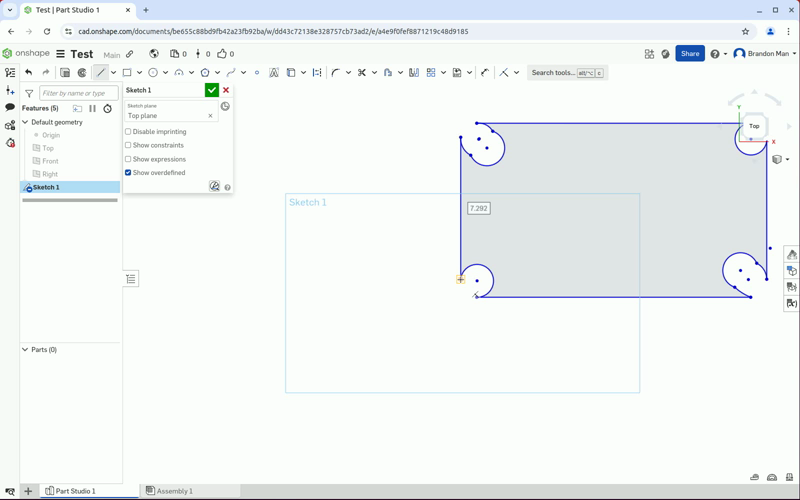
scroll(-6)
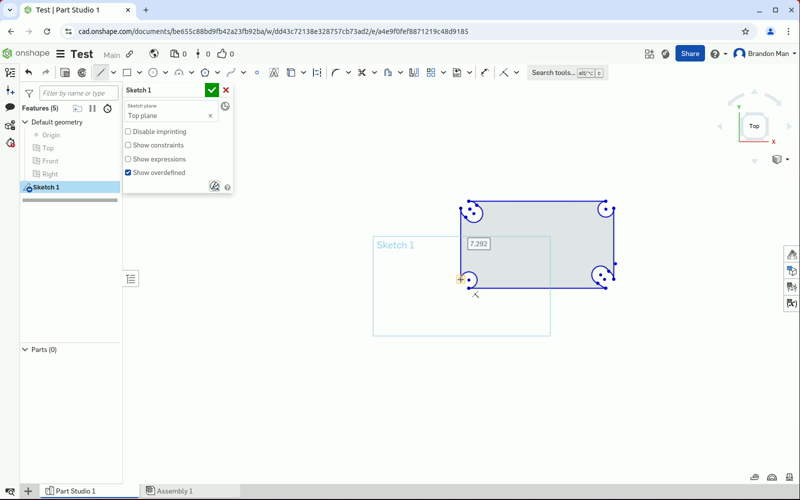
scroll(-6)
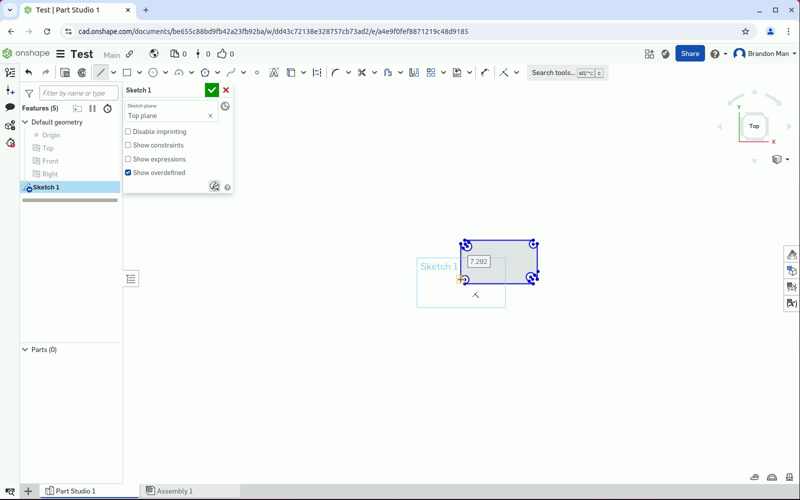
key(esc)
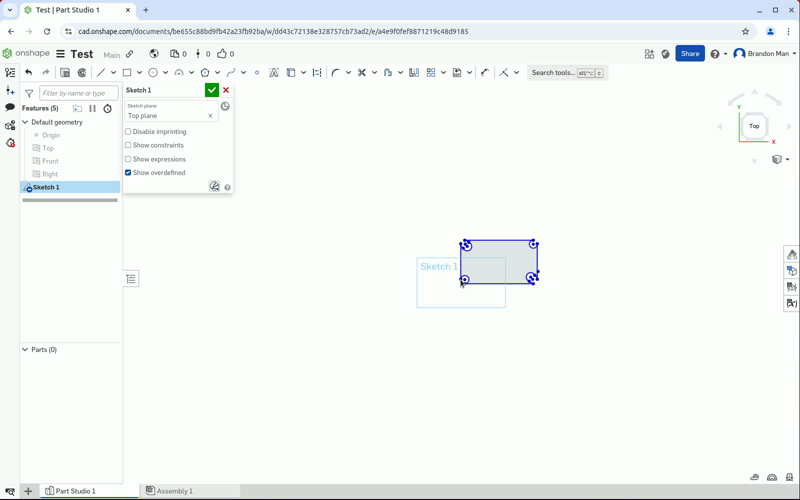
mouse_move(484, 271)
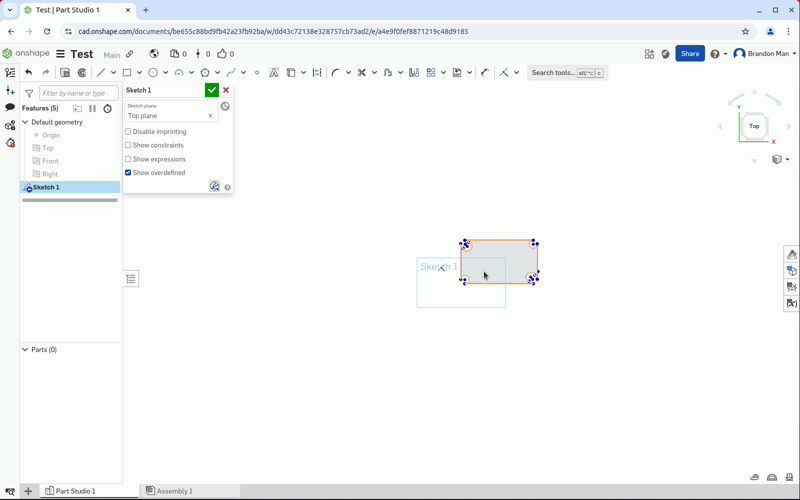
click(484, 271)
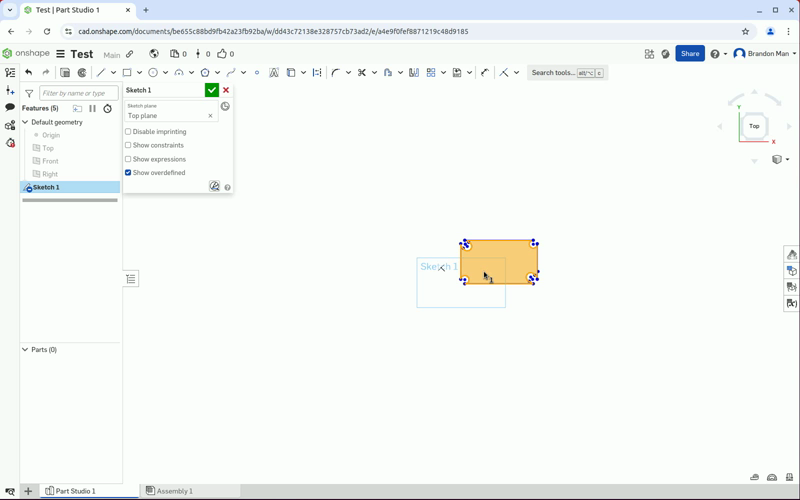
mouse_move(73, 352)
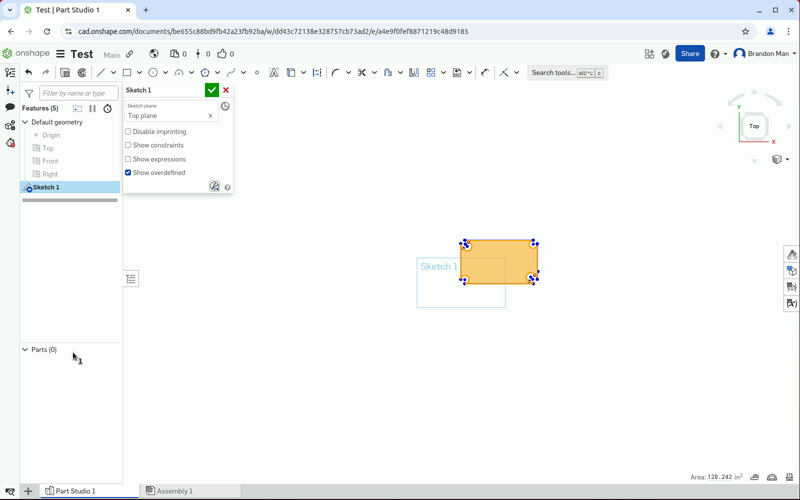
key(shift+y)
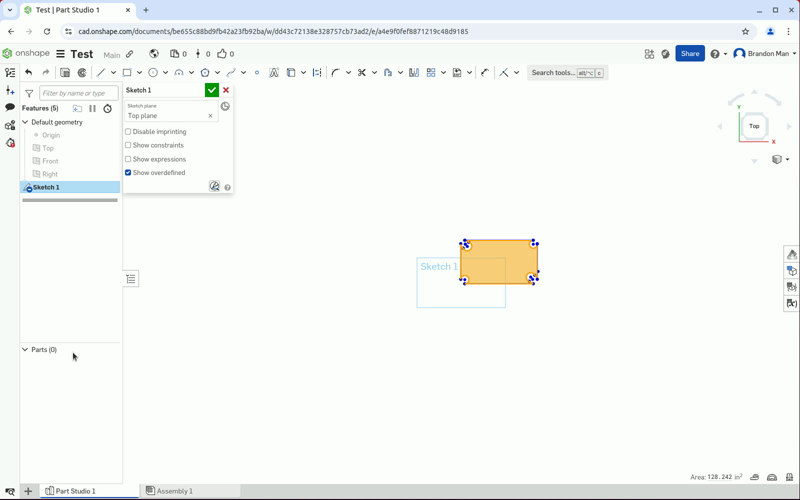
key(shift+e)
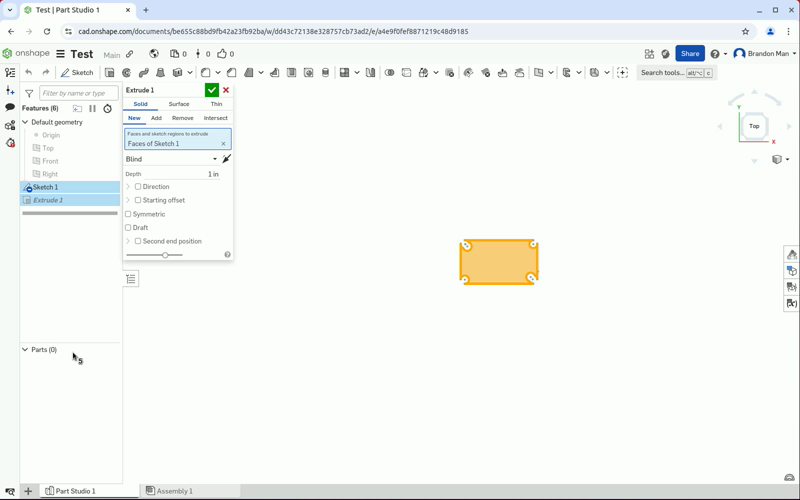
mouse_move(143, 106)
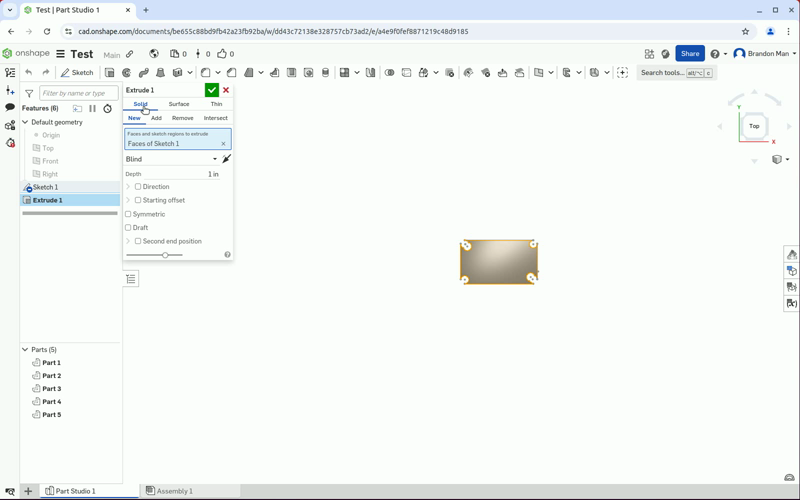
click(143, 106)
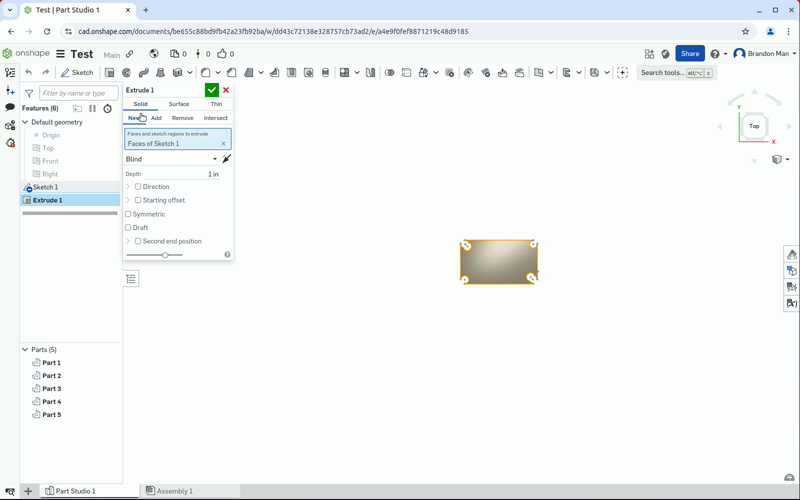
mouse_move(137, 120)
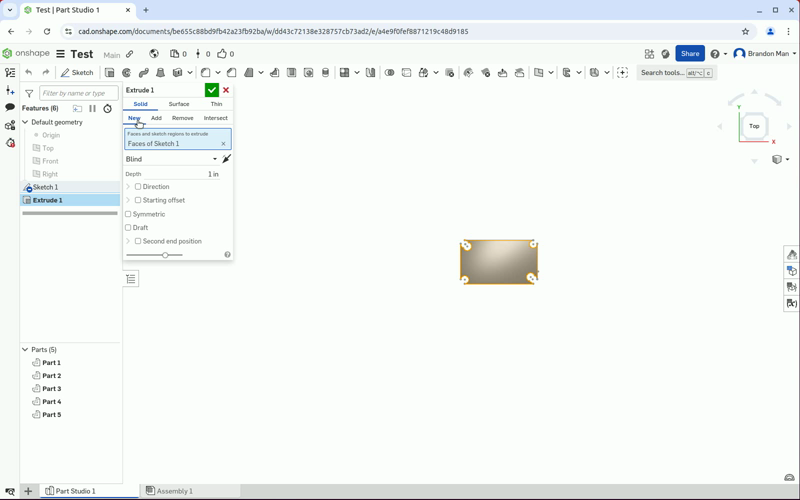
click(137, 120)
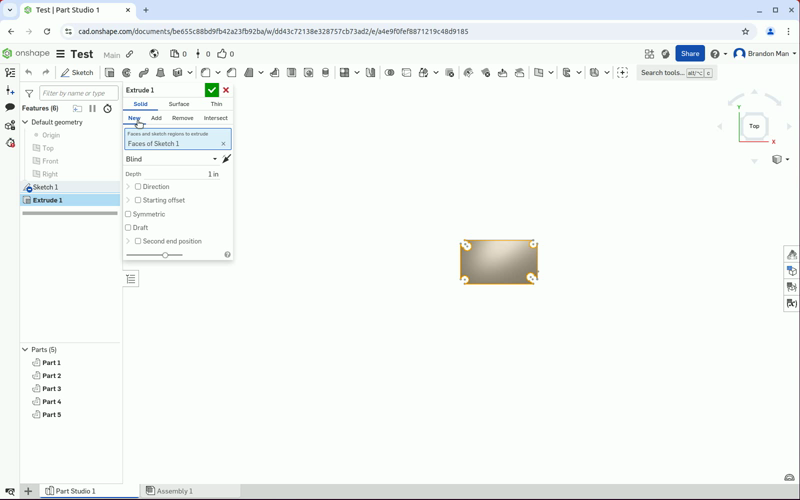
key(tab, 4)
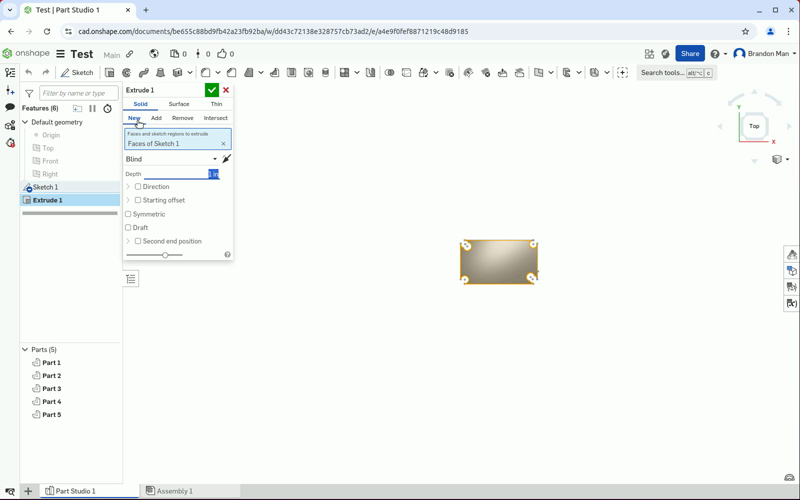
text(5.296)
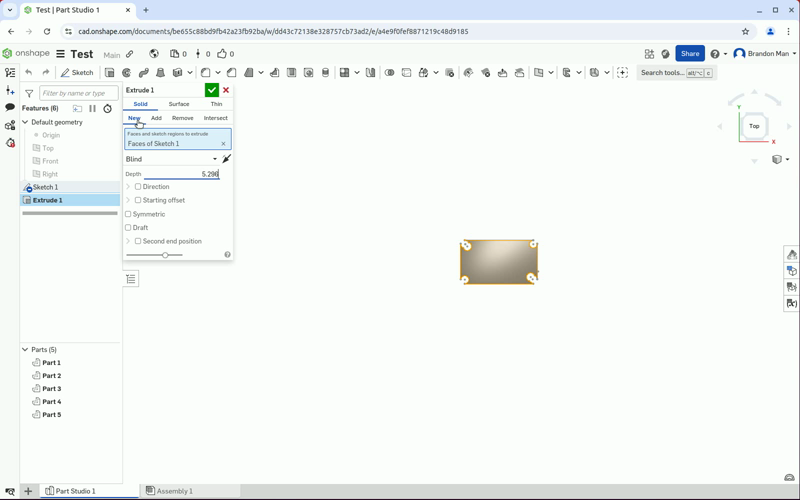
key(enter)
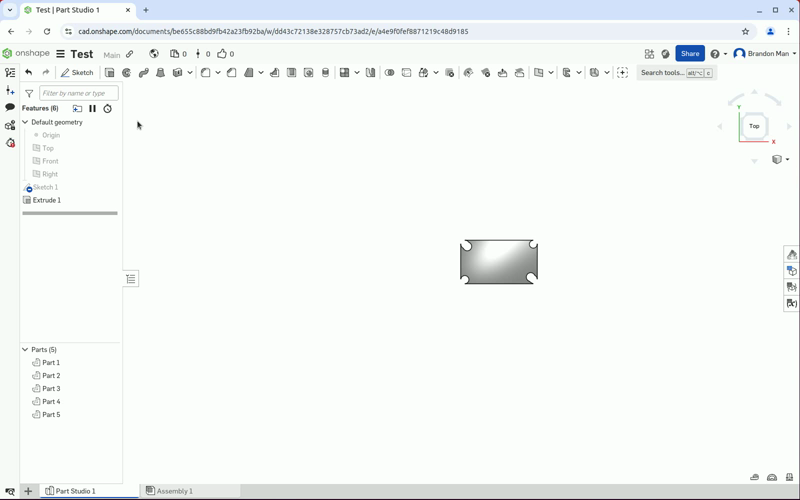
key(shift+h)
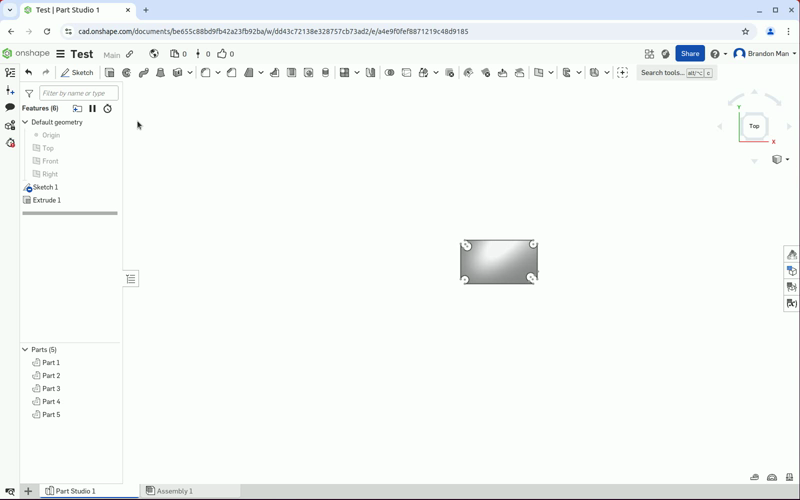
key(shift+h)
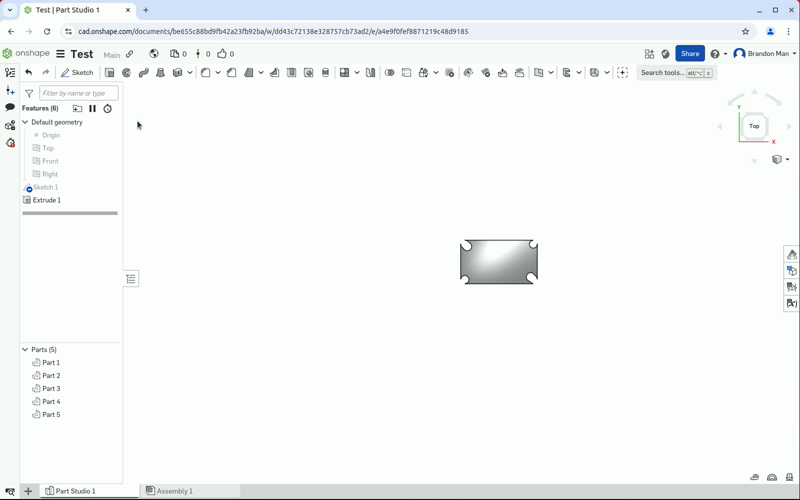
mouse_move(73, 189)
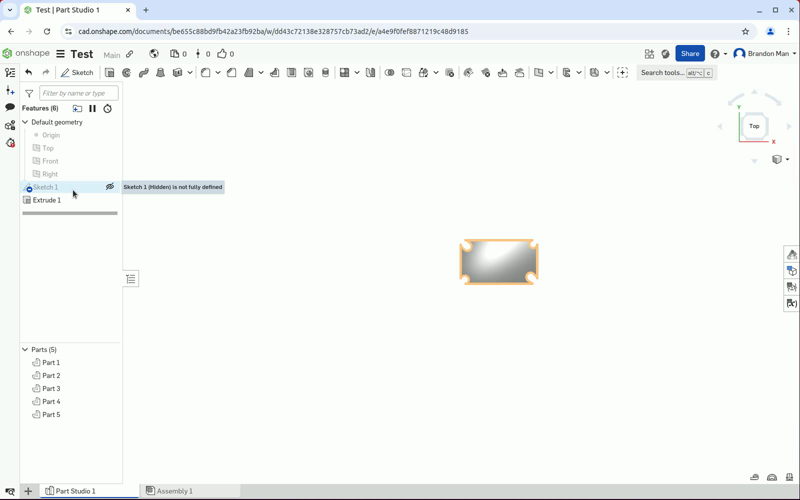
click(73, 189)
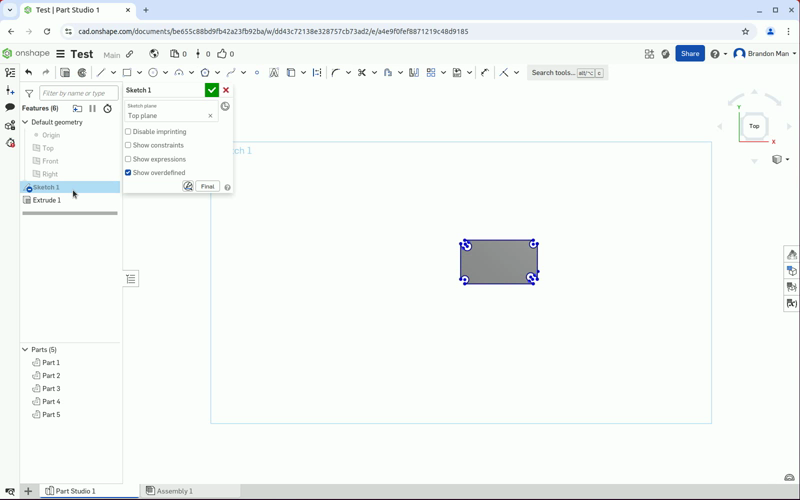
mouse_move(229, 92)
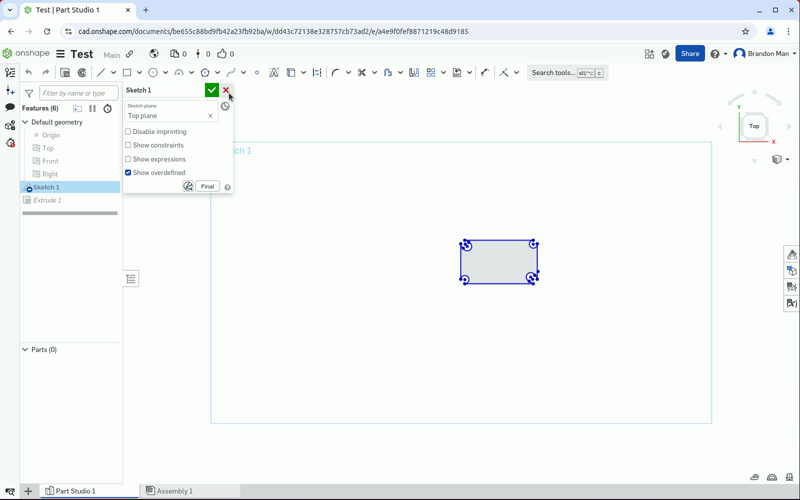
click(229, 92)
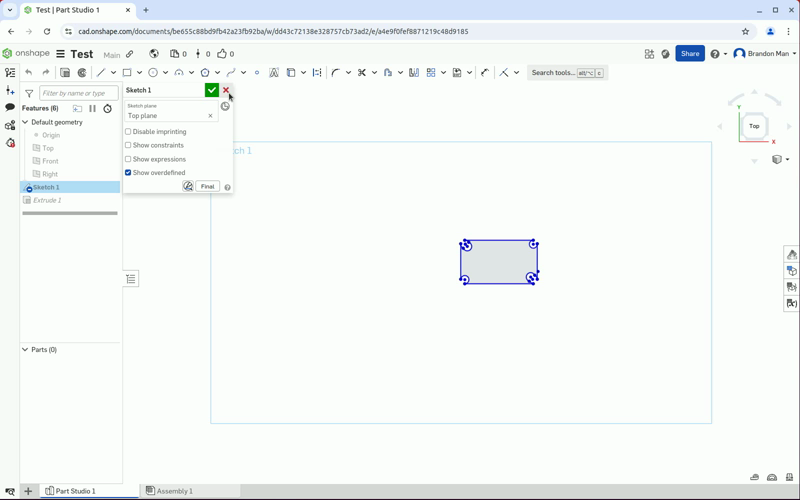
key(shift+s)
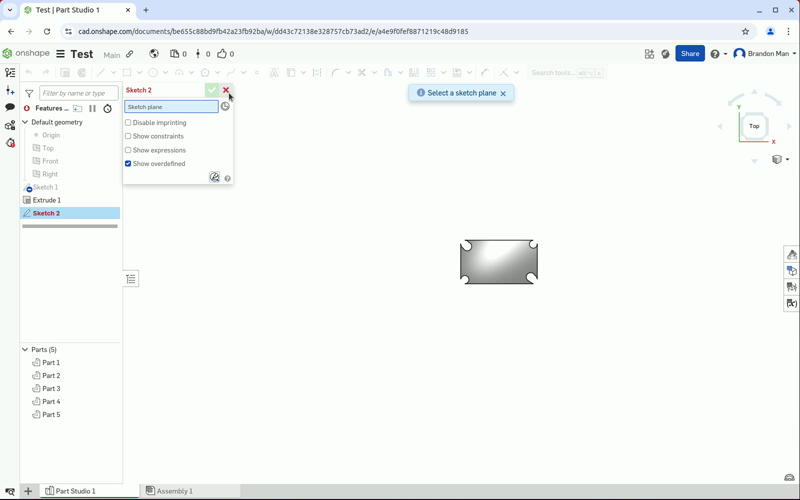
mouse_move(73, 150)
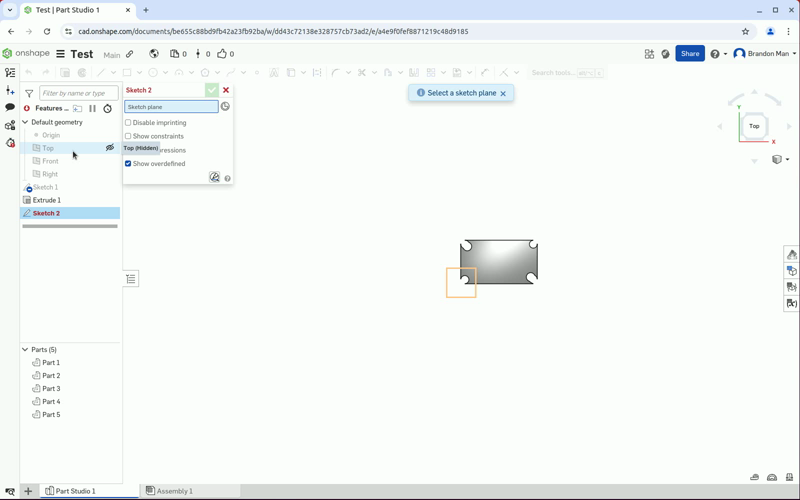
click(73, 150)
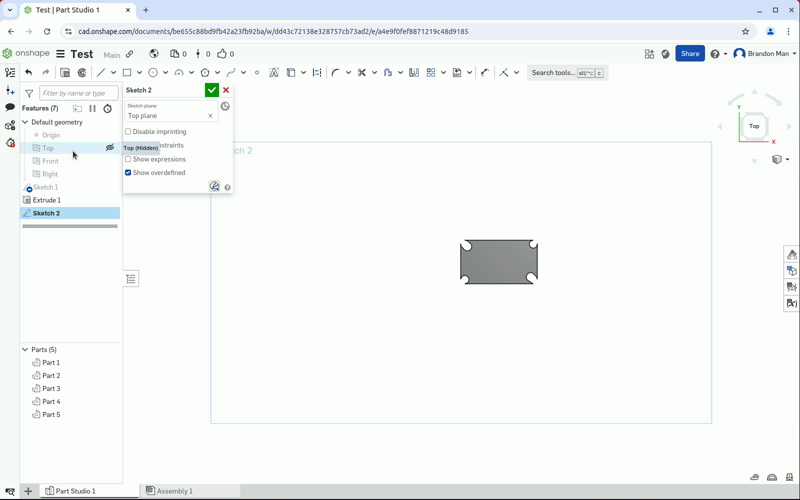
mouse_move(73, 352)
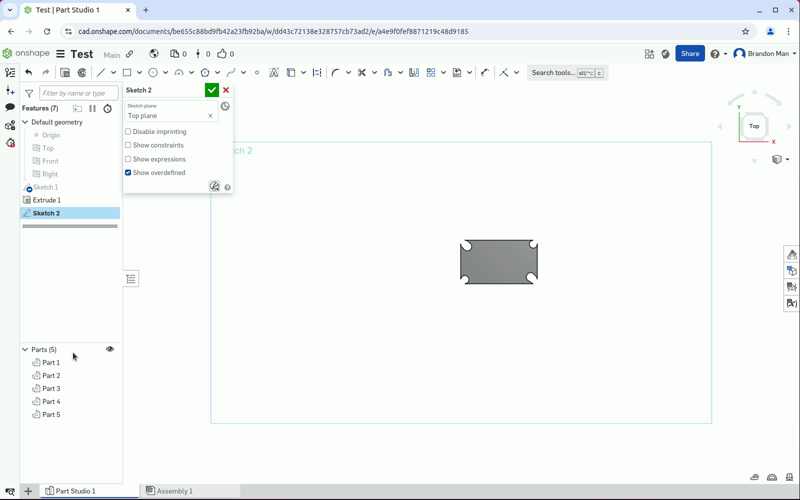
key(y)
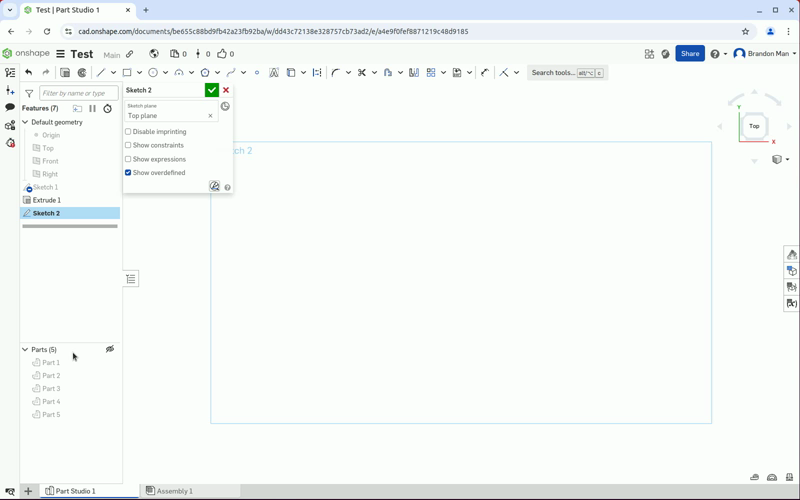
key(a)
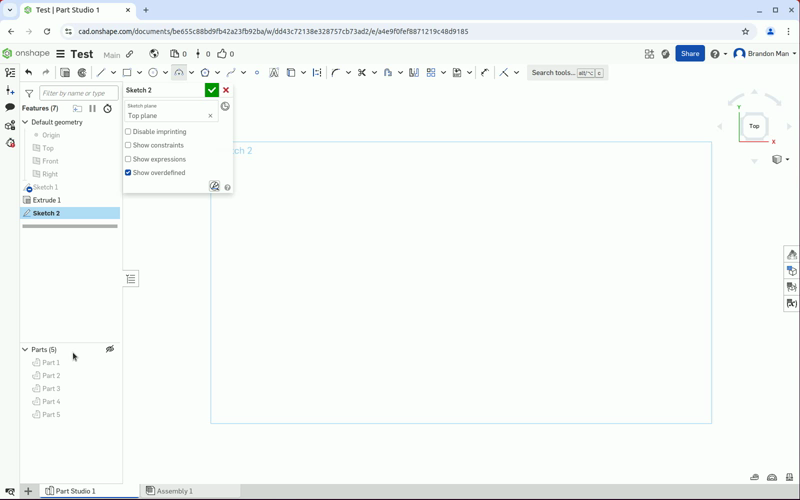
key_down(shift)
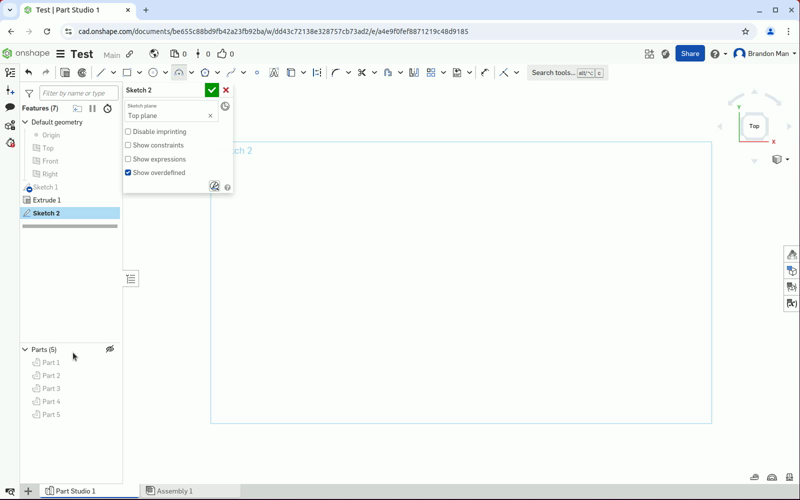
mouse_move(463, 247)
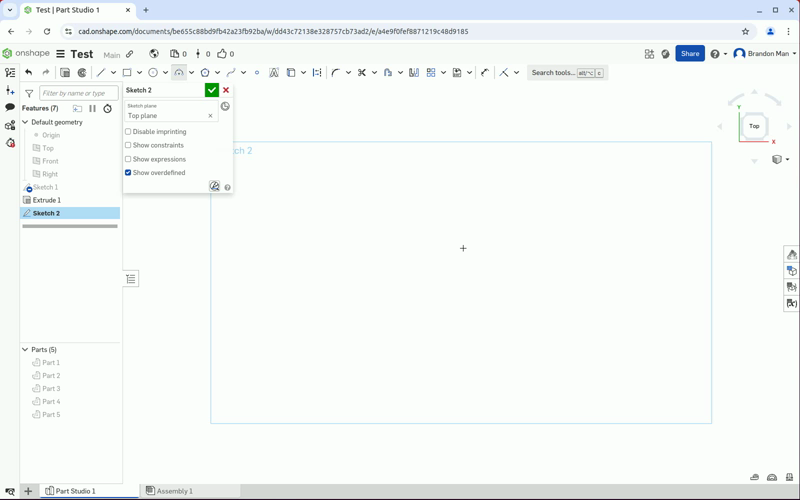
click(463, 247)
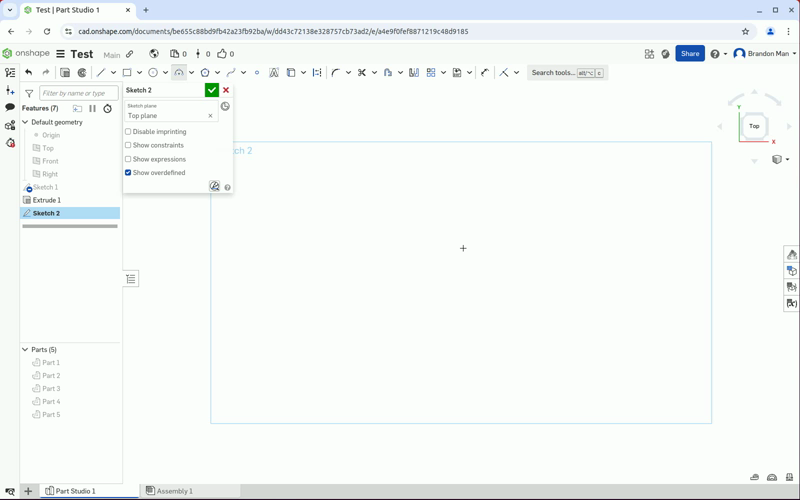
key_up(shift)
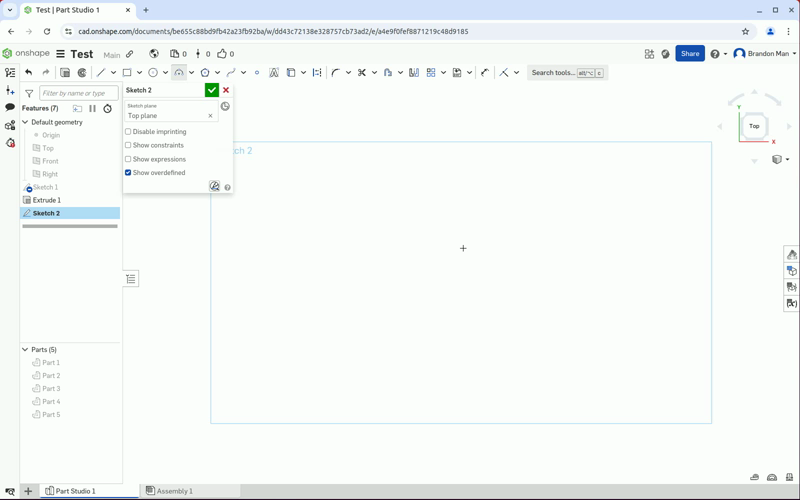
key_down(shift)
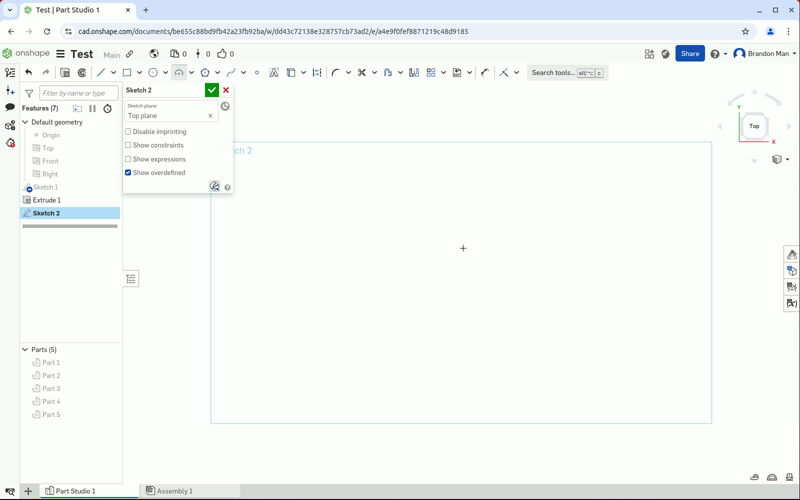
mouse_move(469, 241)
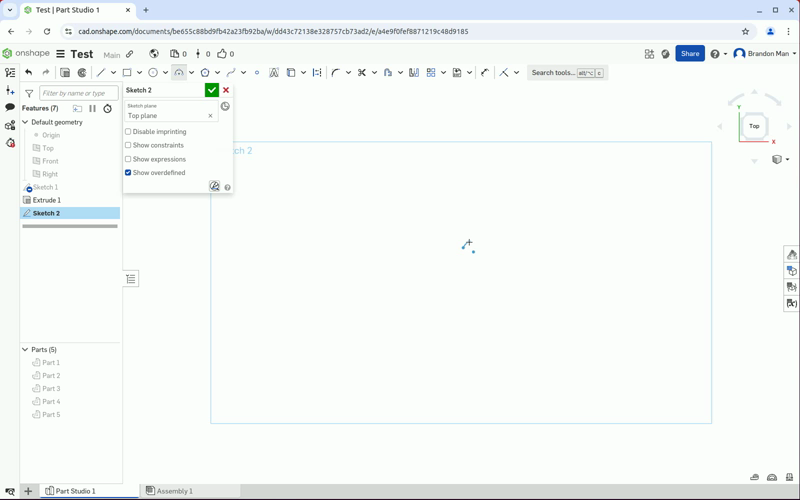
click(469, 241)
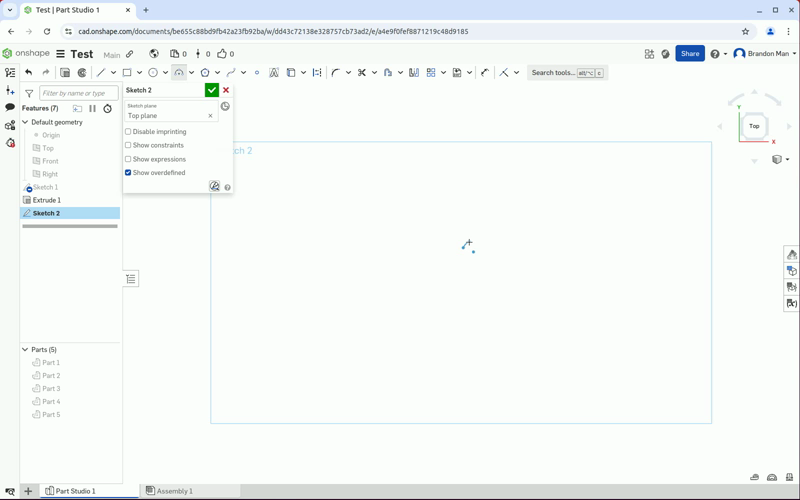
mouse_move(464, 242)
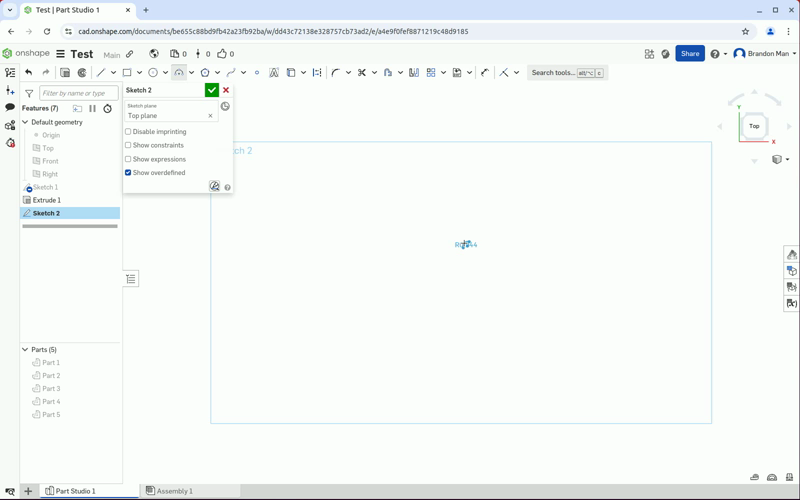
click(464, 242)
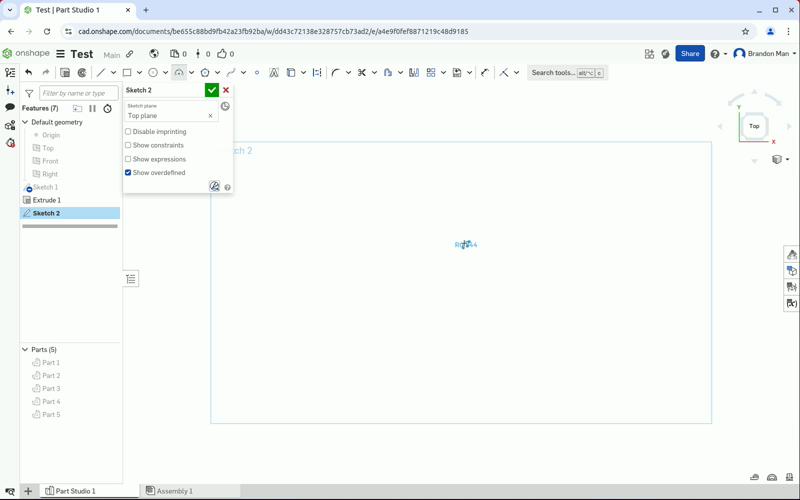
key_up(shift)
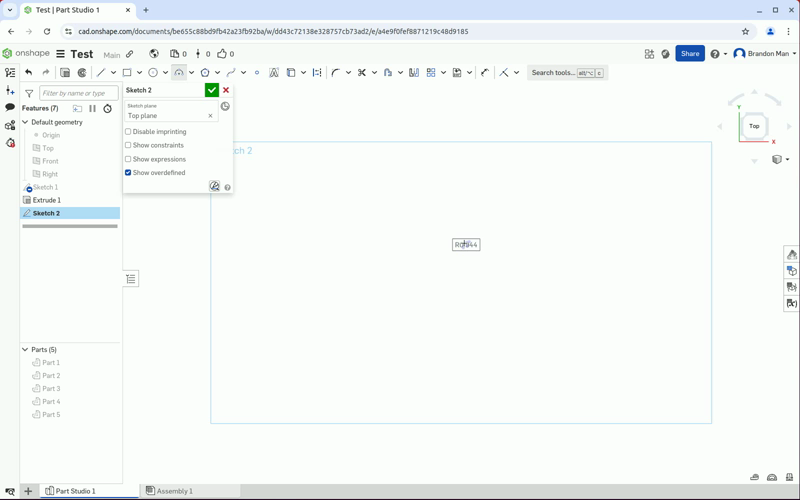
mouse_move(469, 241)
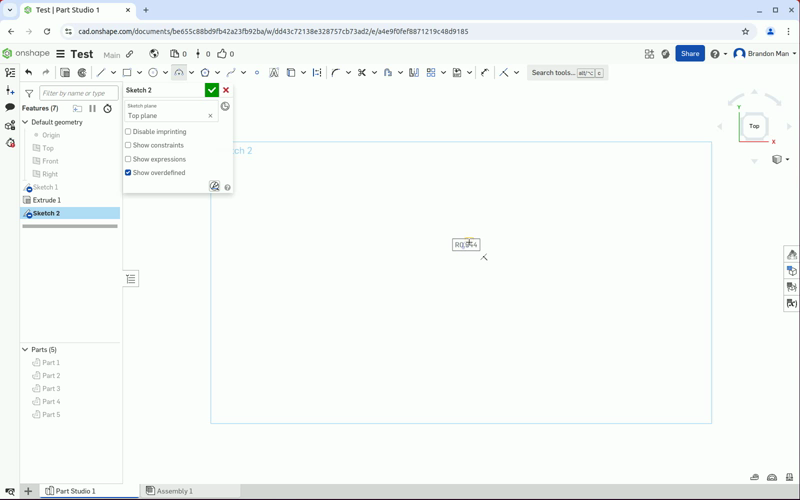
click(469, 241)
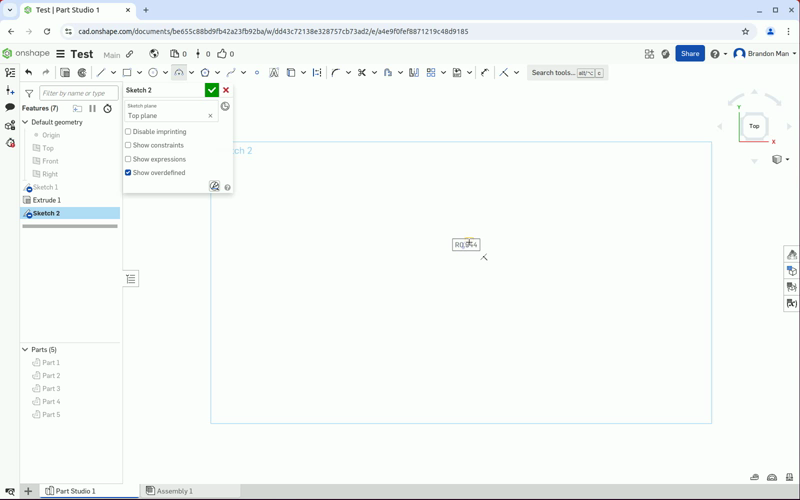
mouse_move(463, 247)
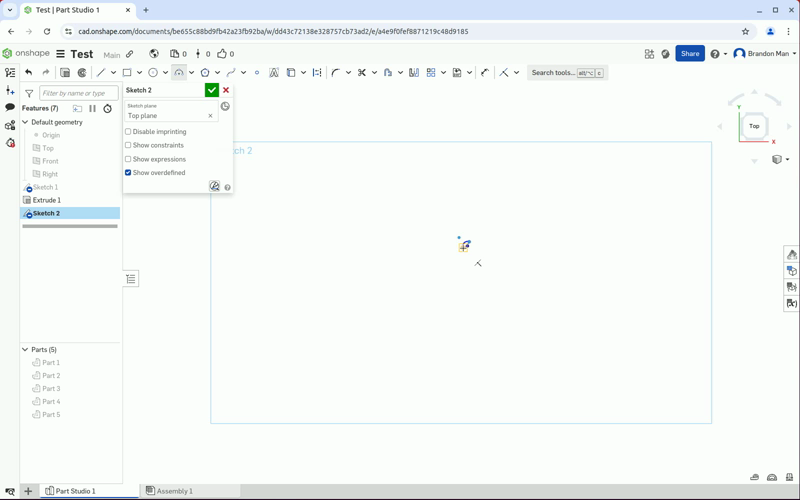
click(463, 247)
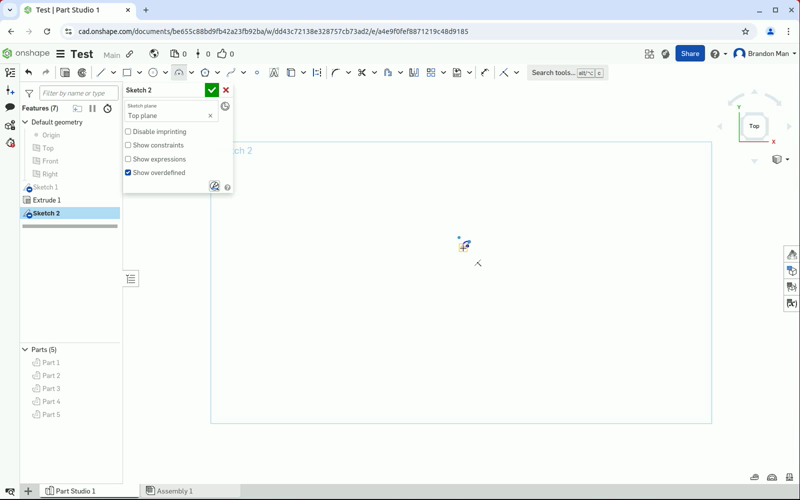
key_down(shift)
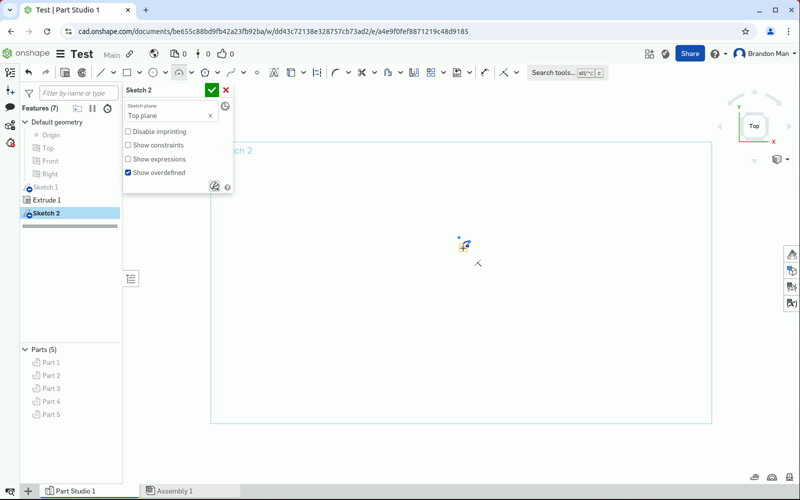
mouse_move(461, 240)
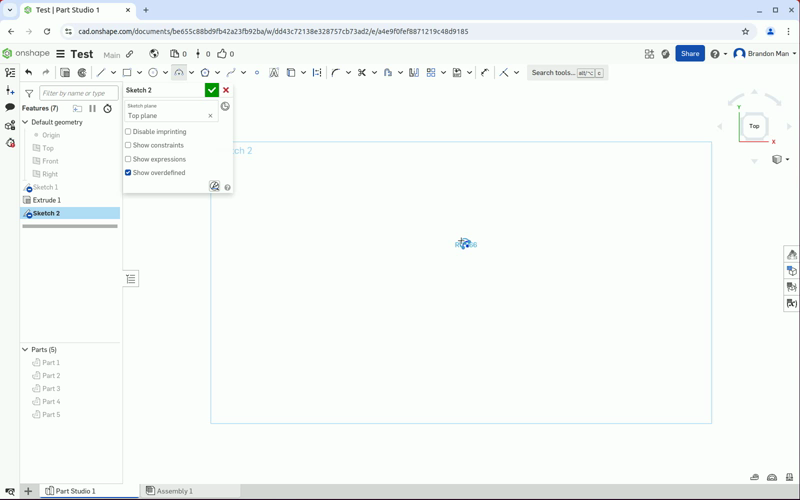
scroll(6)
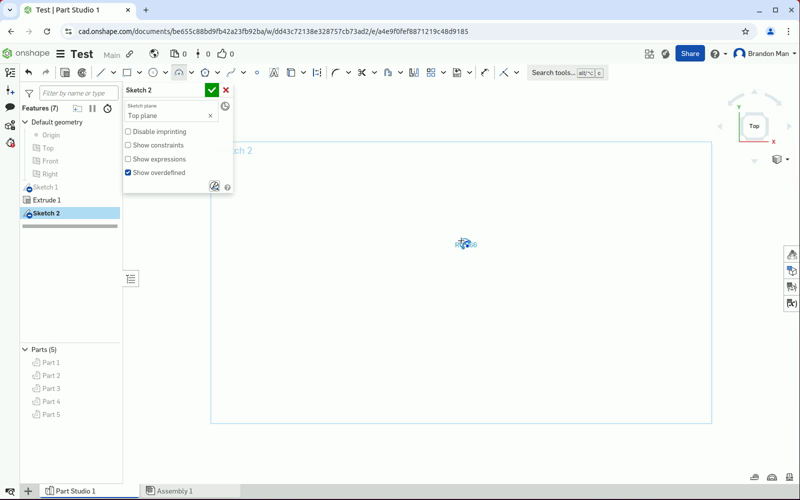
scroll(6)
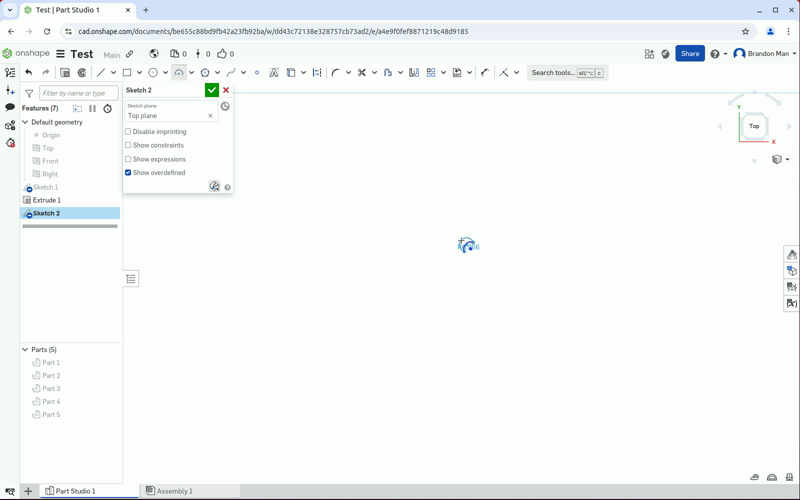
scroll(6)
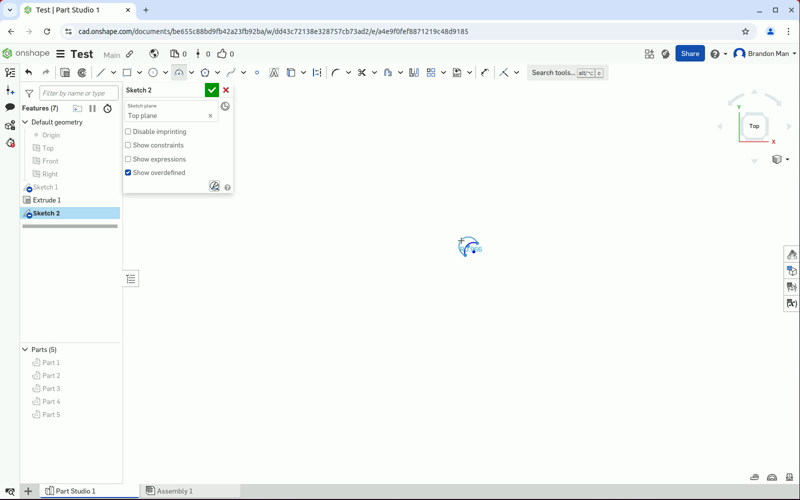
scroll(6)
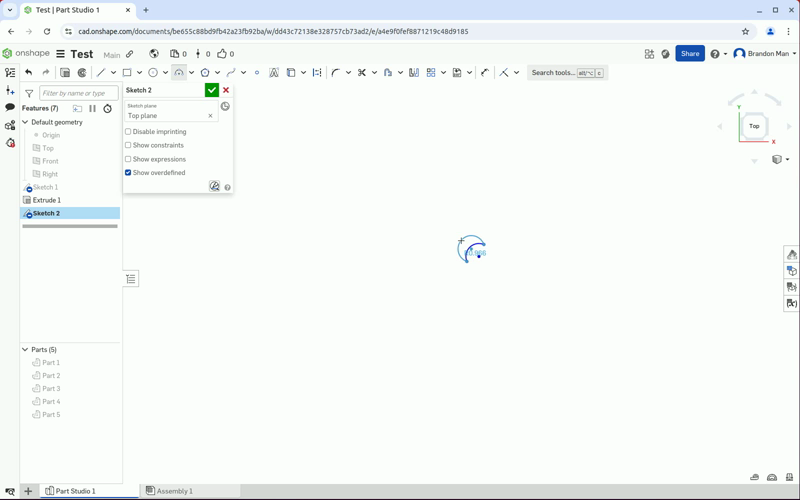
scroll(6)
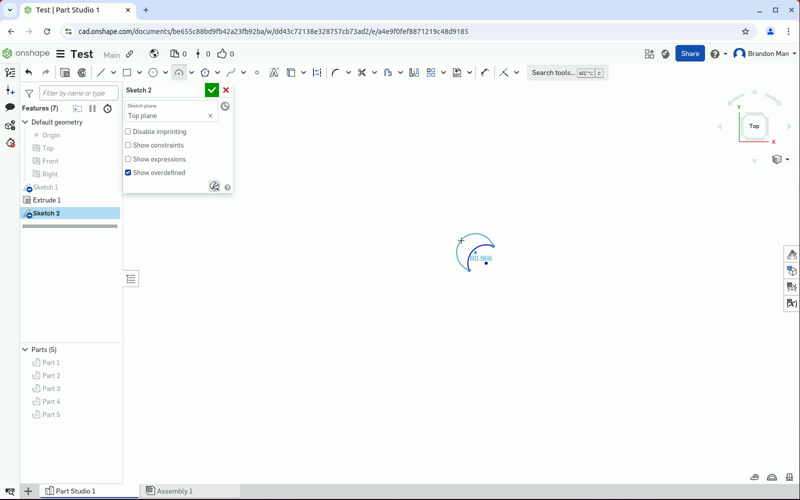
scroll(6)
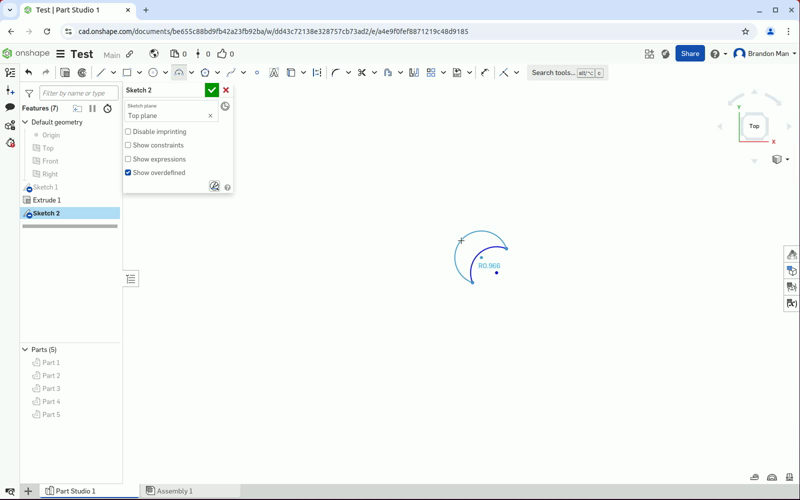
scroll(6)
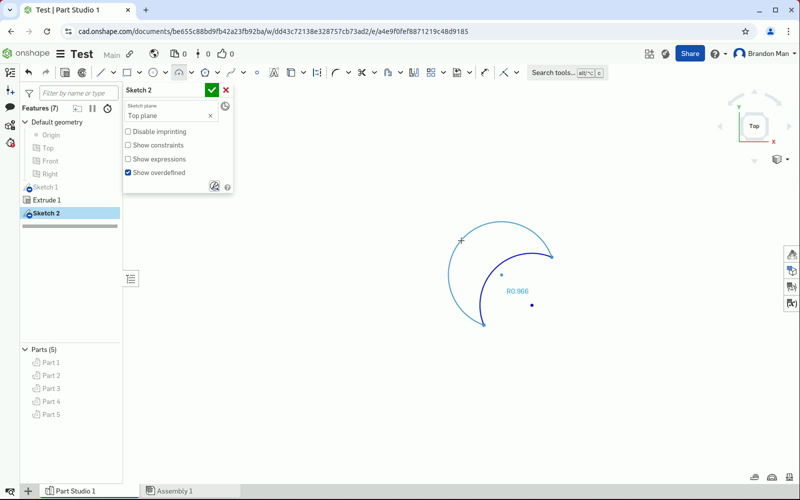
click(461, 240)
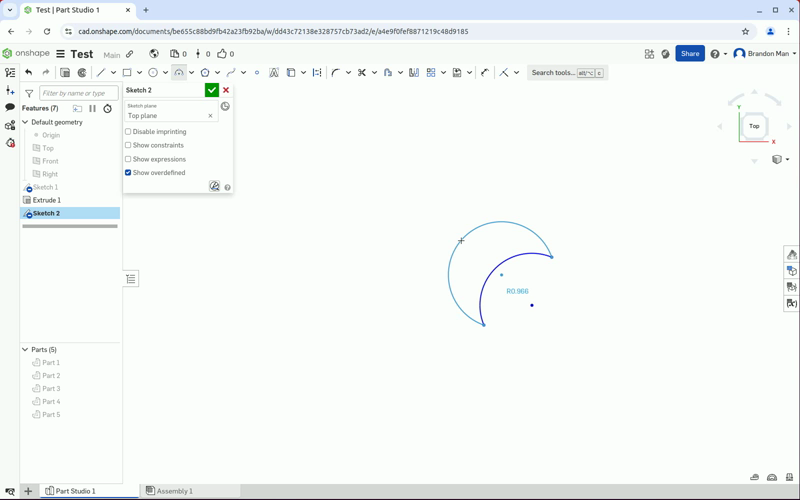
scroll(-6)
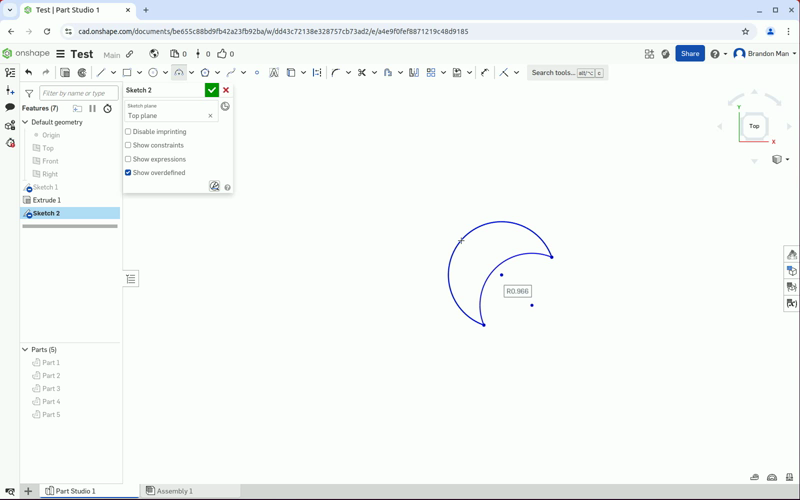
scroll(-6)
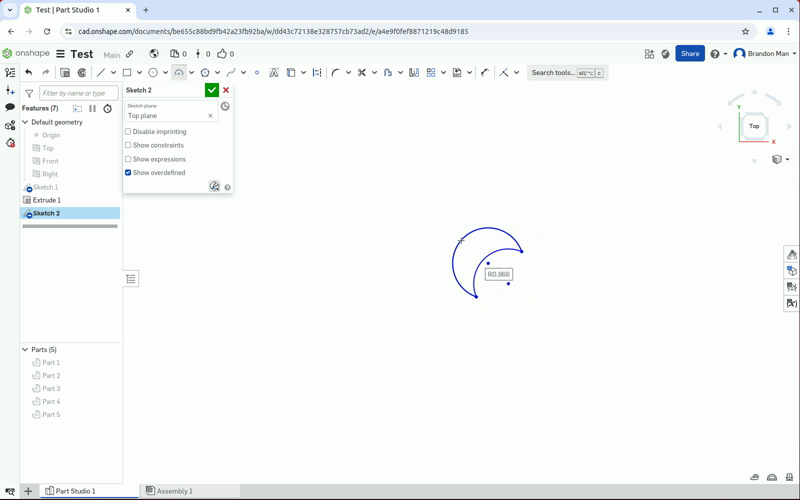
scroll(-6)
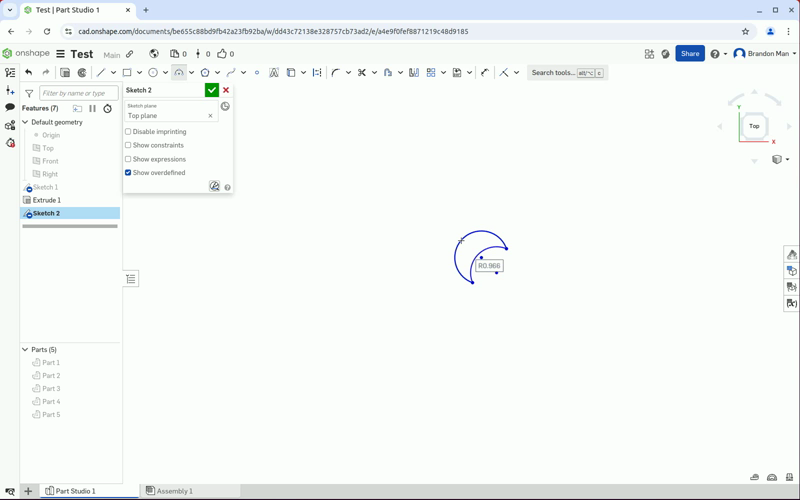
scroll(-6)
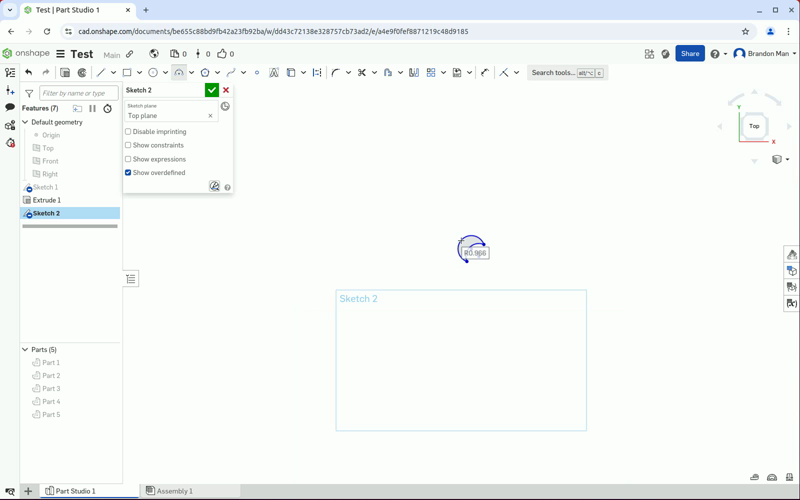
scroll(-6)
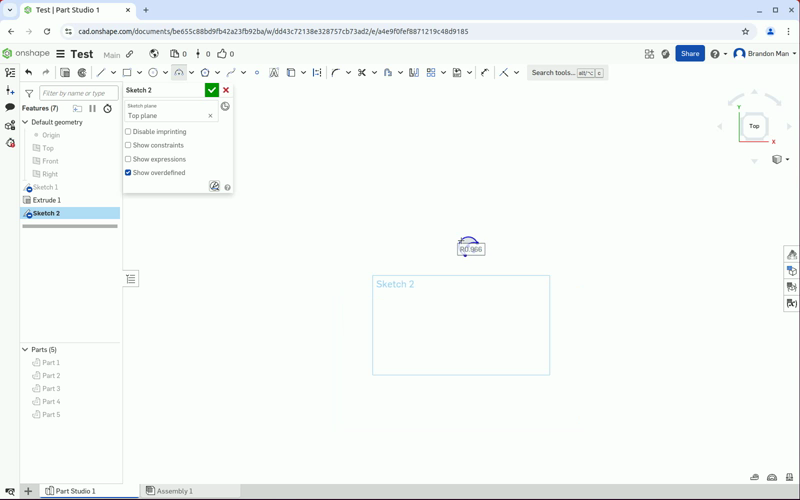
scroll(-6)
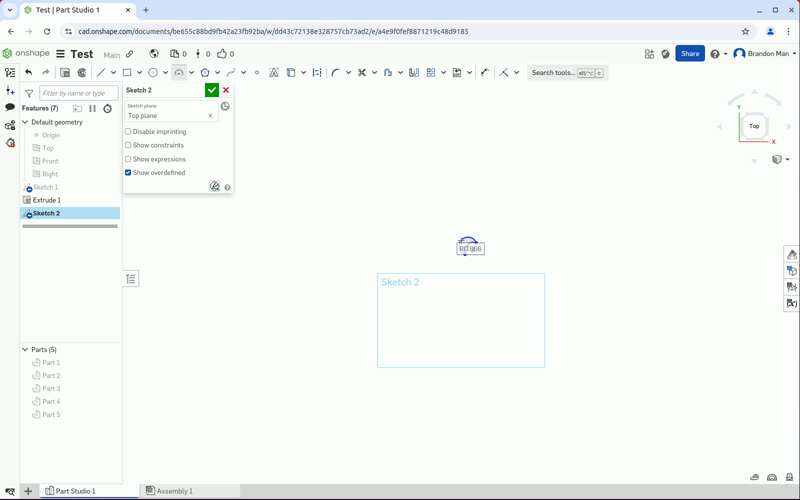
scroll(-6)
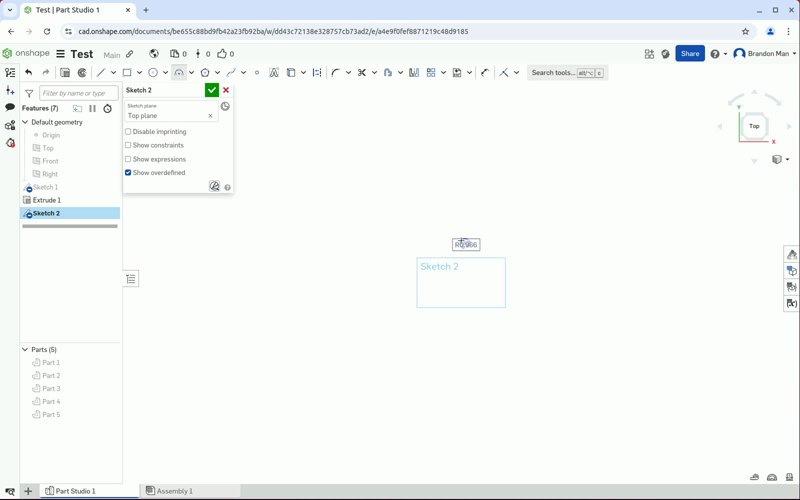
key_up(shift)
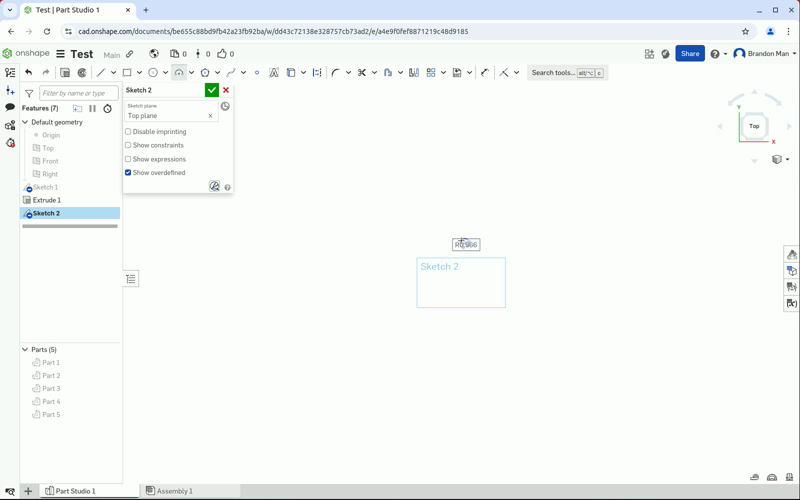
key(esc)
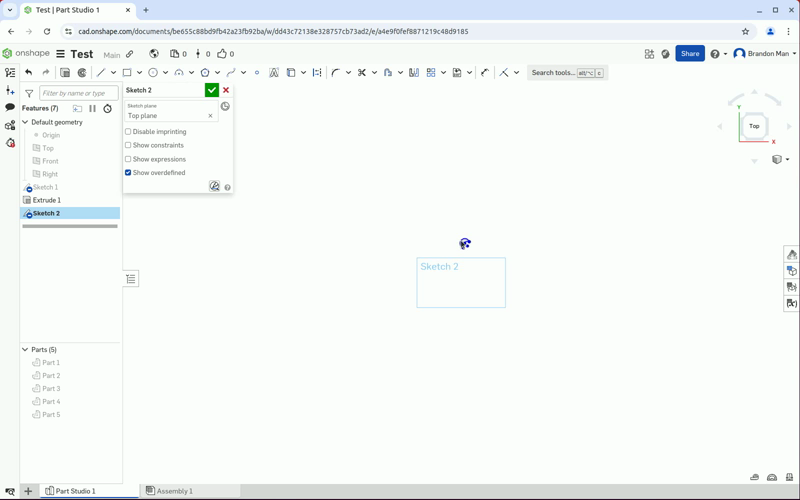
mouse_move(461, 243)
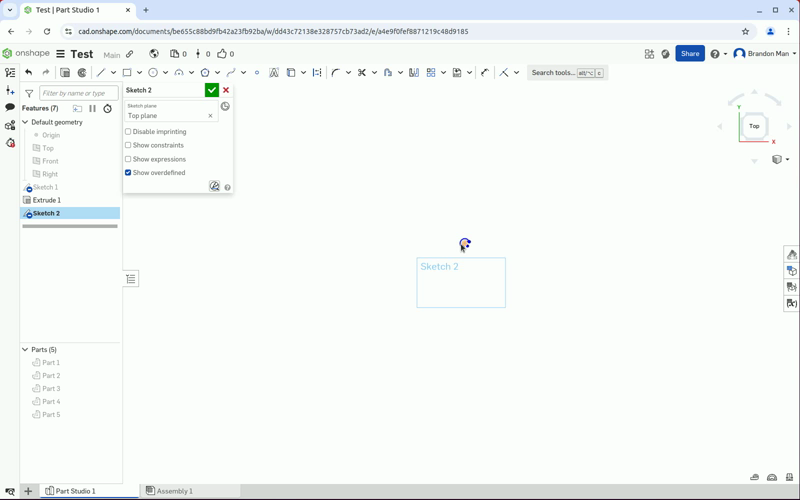
scroll(6)
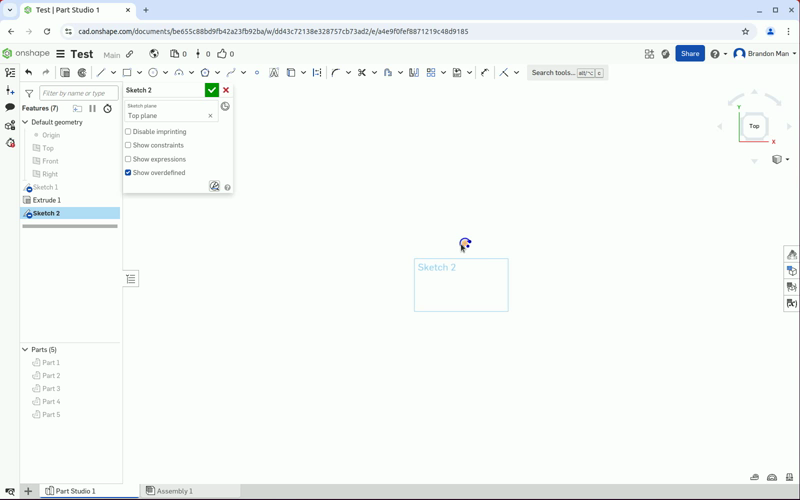
scroll(6)
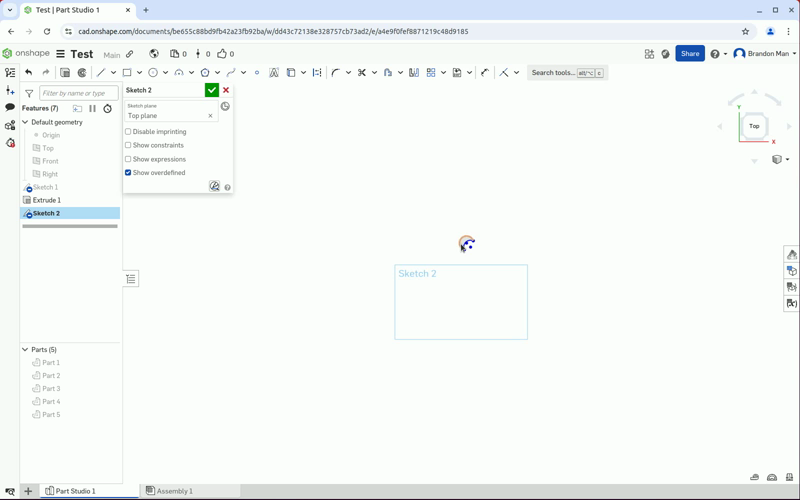
scroll(6)
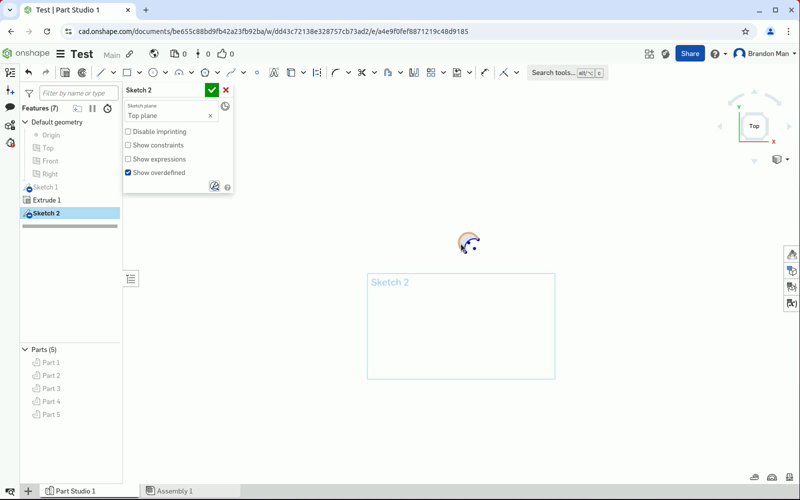
scroll(6)
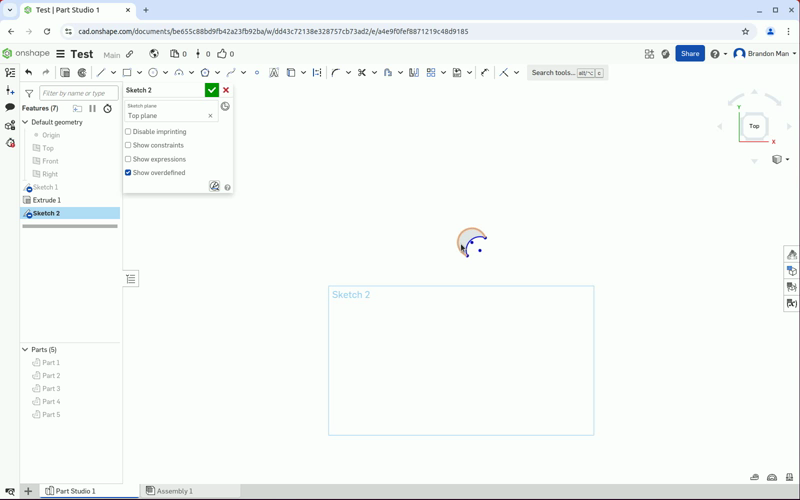
scroll(6)
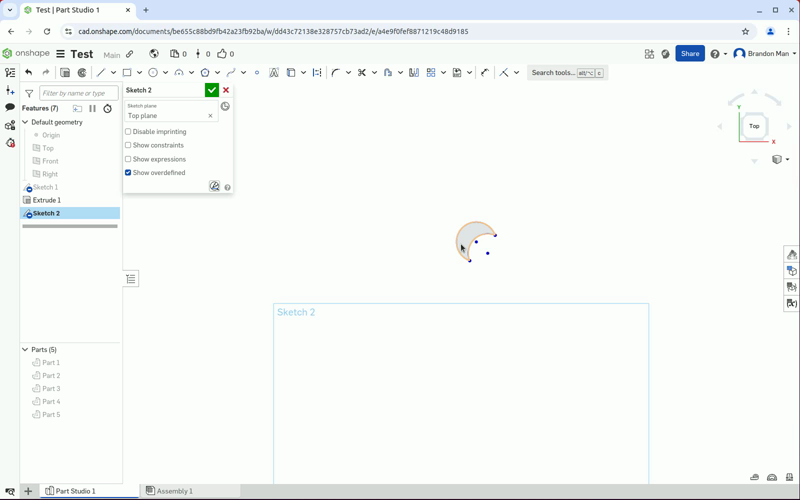
scroll(6)
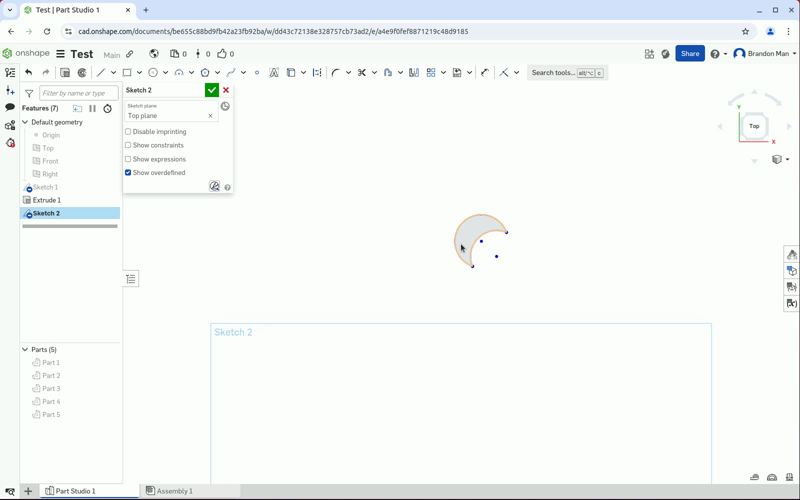
scroll(6)
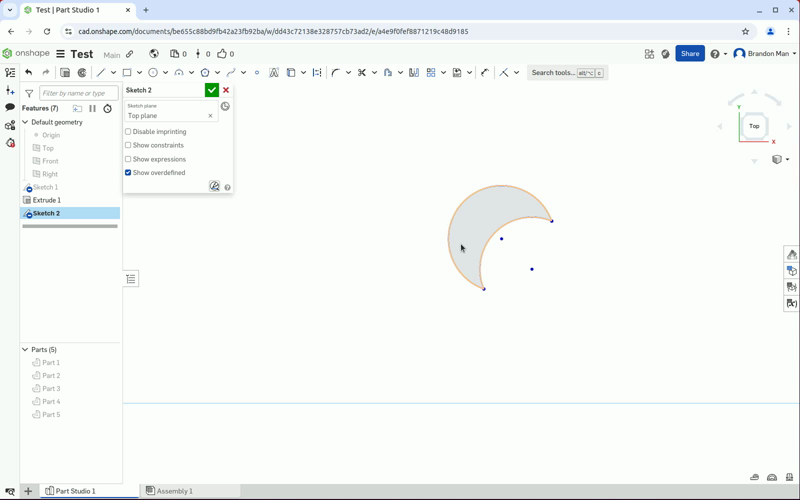
click(461, 243)
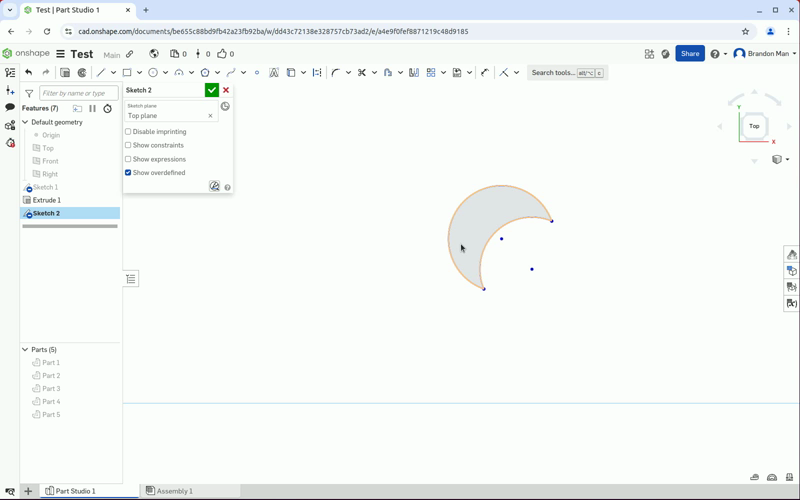
scroll(-6)
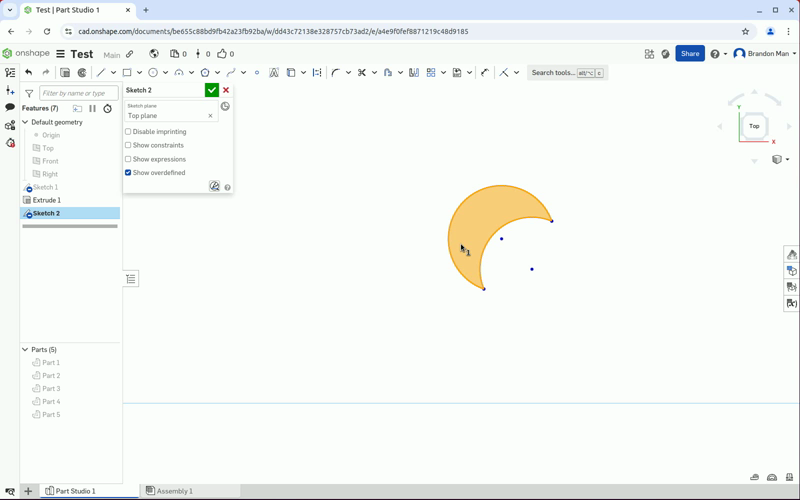
scroll(-6)
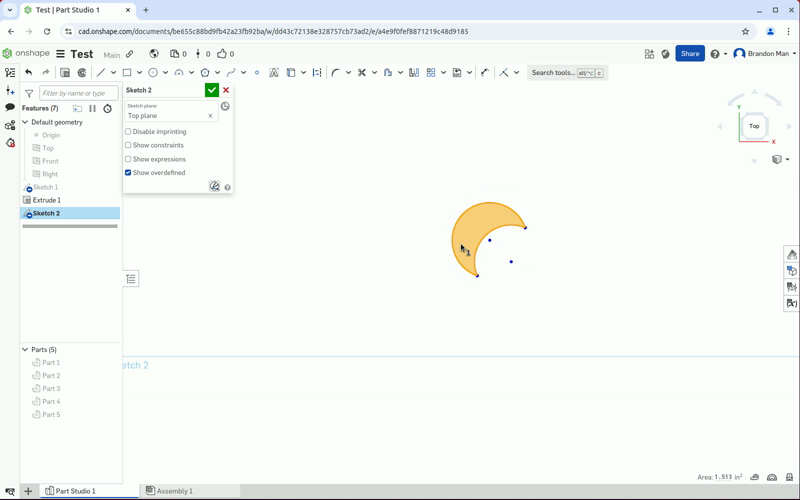
scroll(-6)
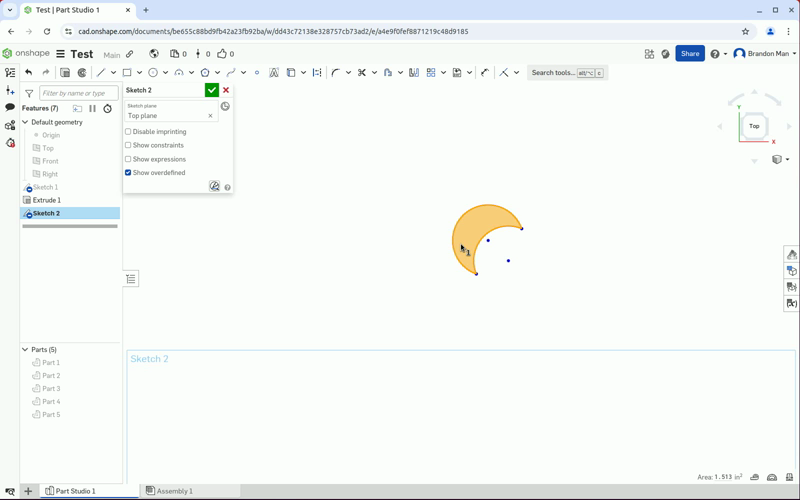
scroll(-6)
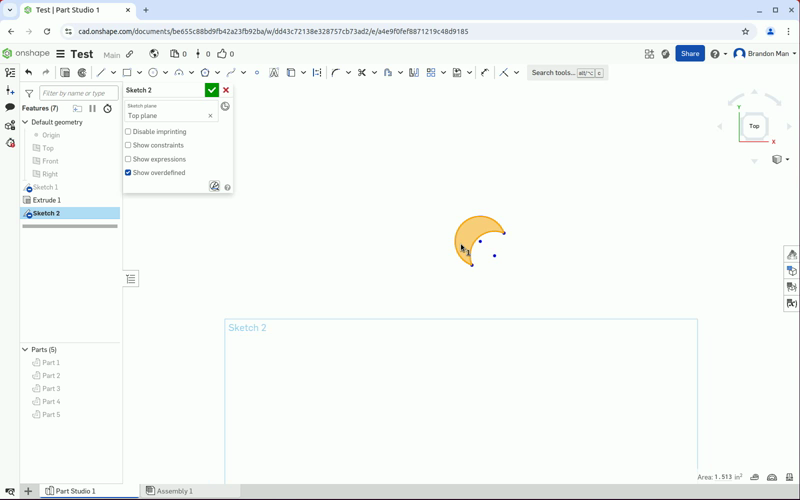
scroll(-6)
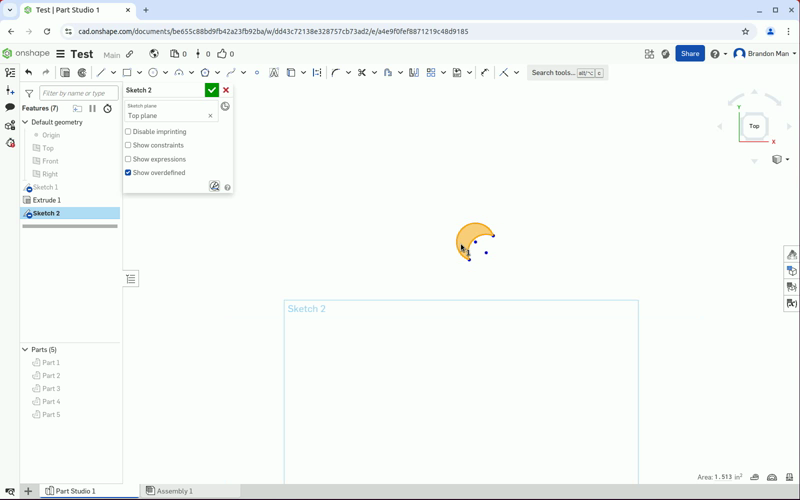
scroll(-6)
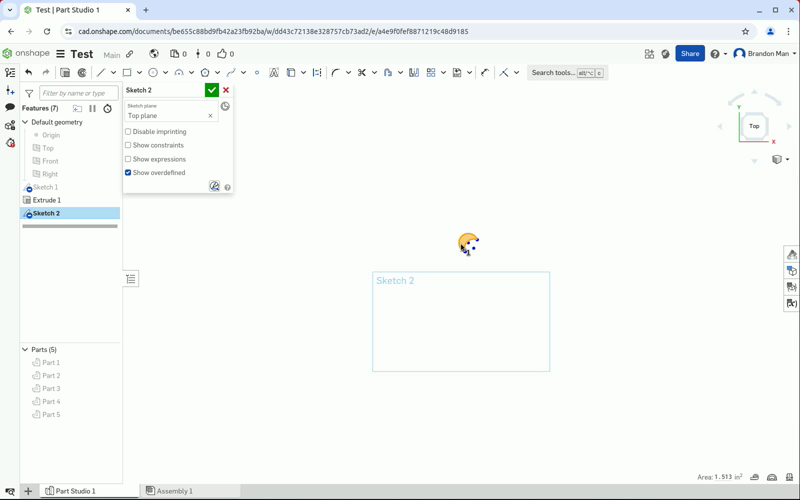
scroll(-6)
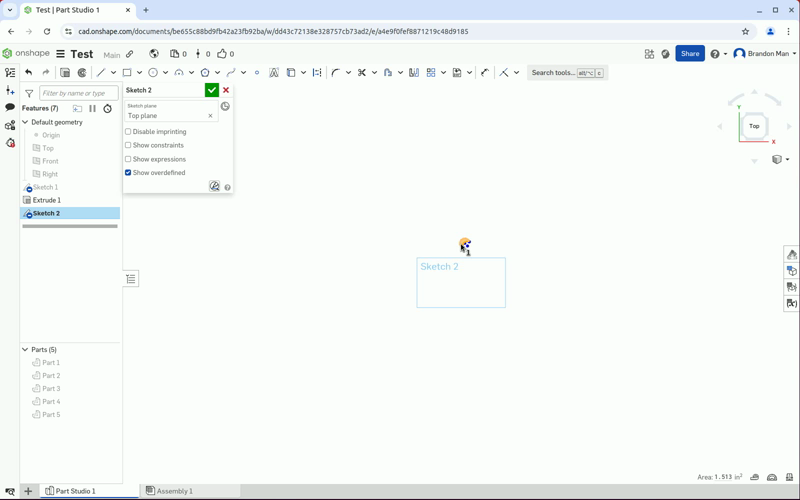
mouse_move(73, 352)
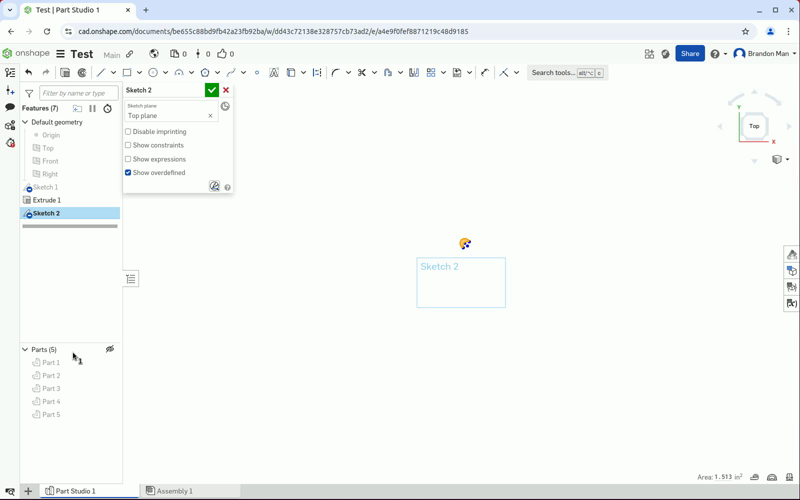
key(shift+y)
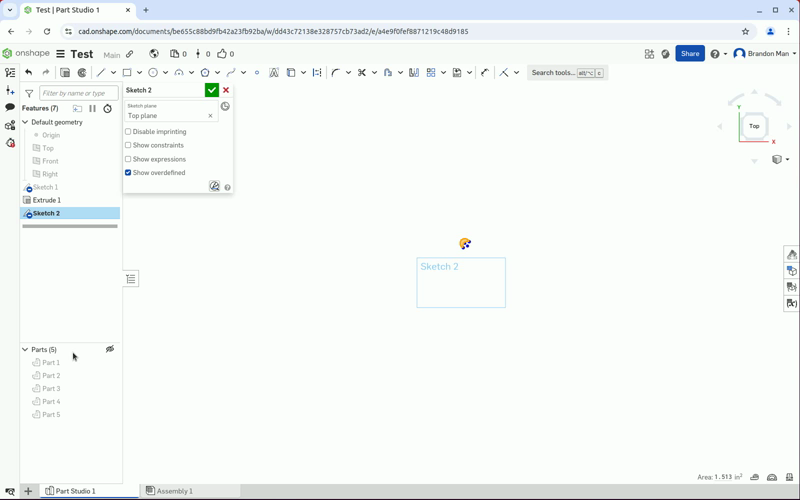
key(shift+e)
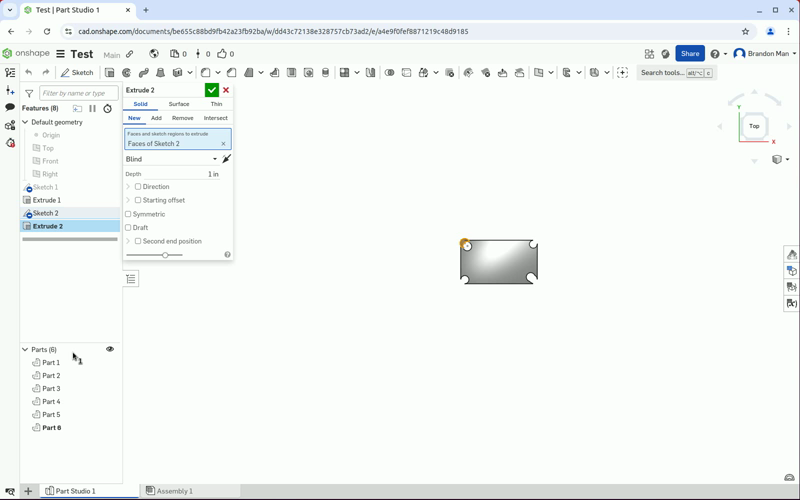
mouse_move(143, 106)
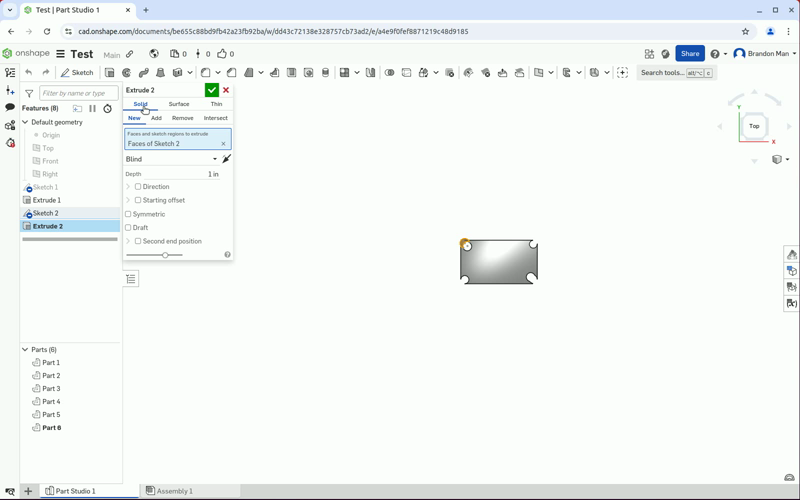
click(143, 106)
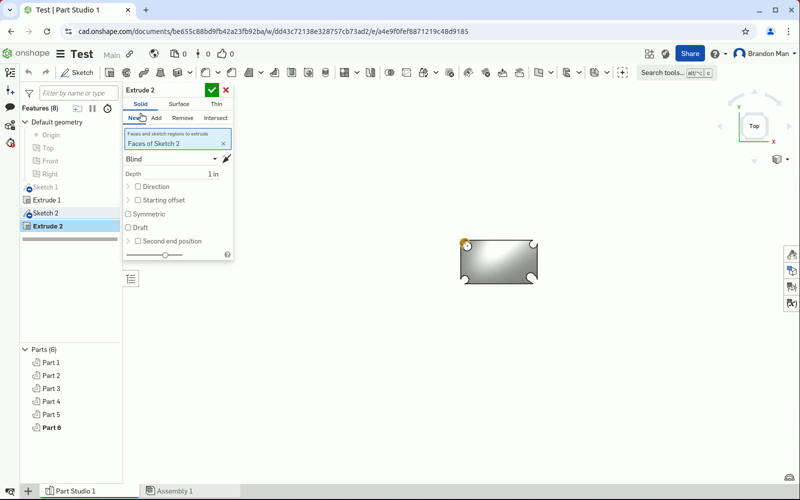
mouse_move(137, 120)
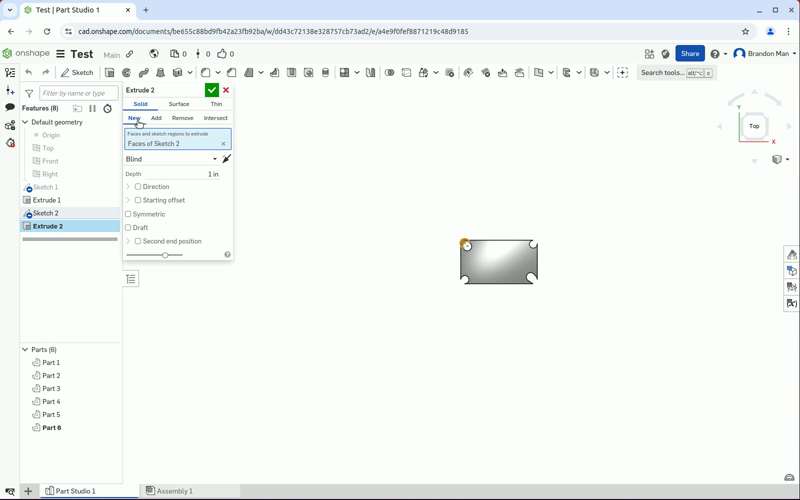
click(137, 120)
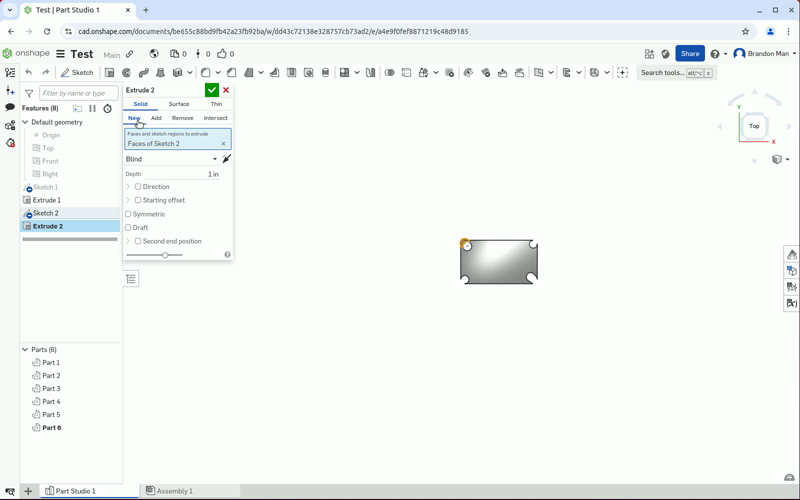
key(tab, 4)
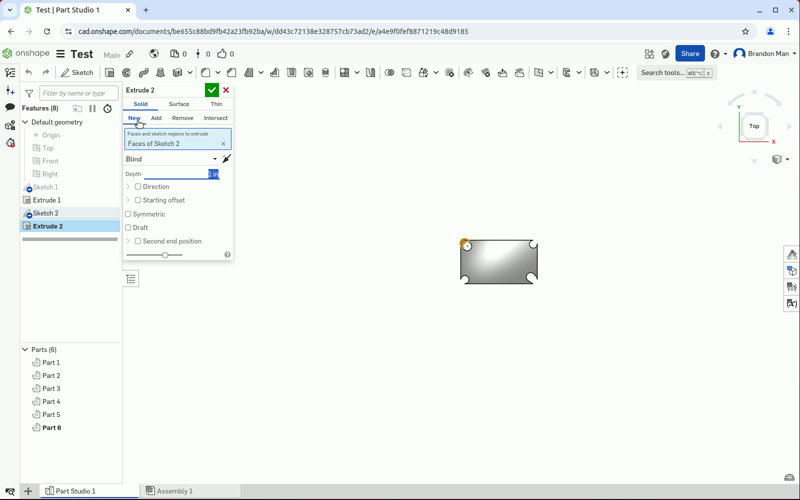
text(5.296)
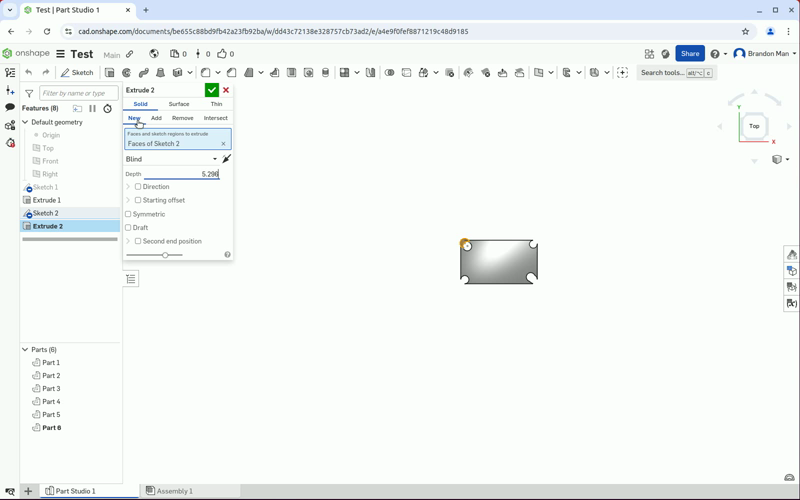
key(enter)
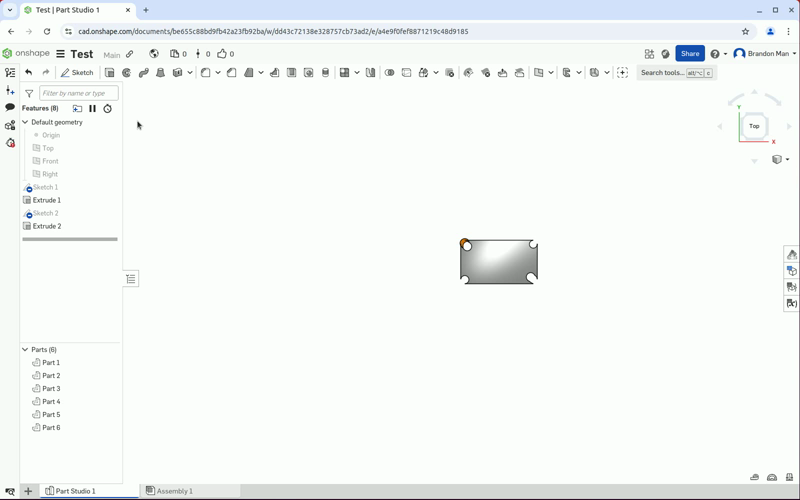
key(shift+h)
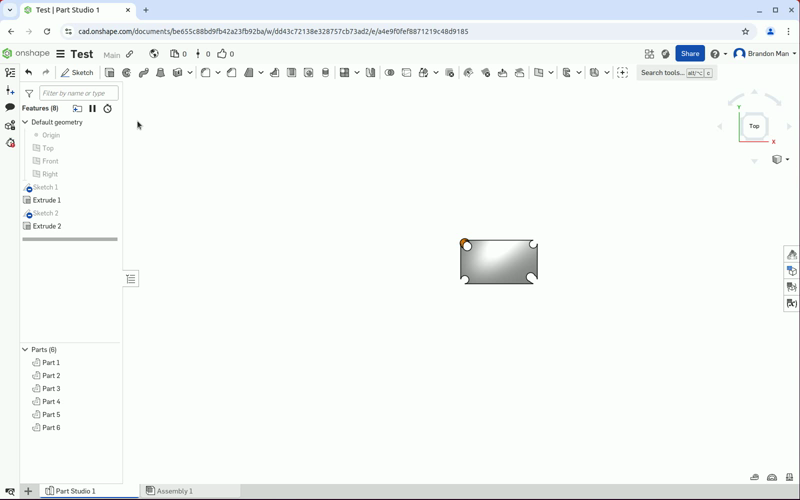
key(shift+h)
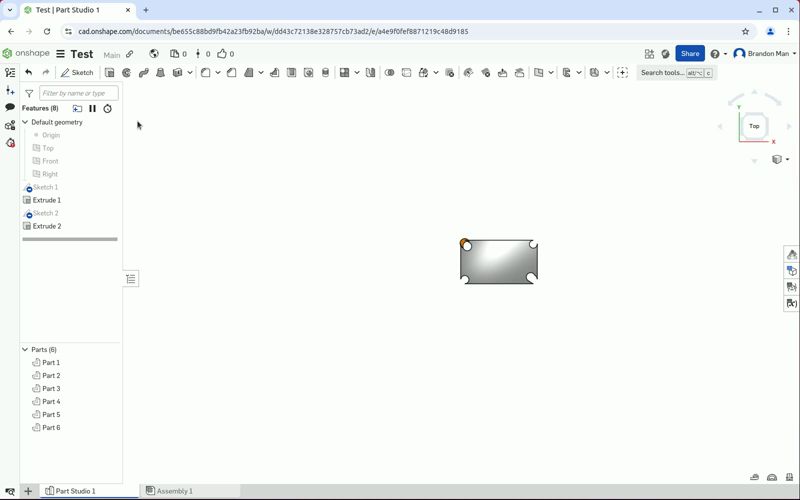
mouse_move(73, 189)
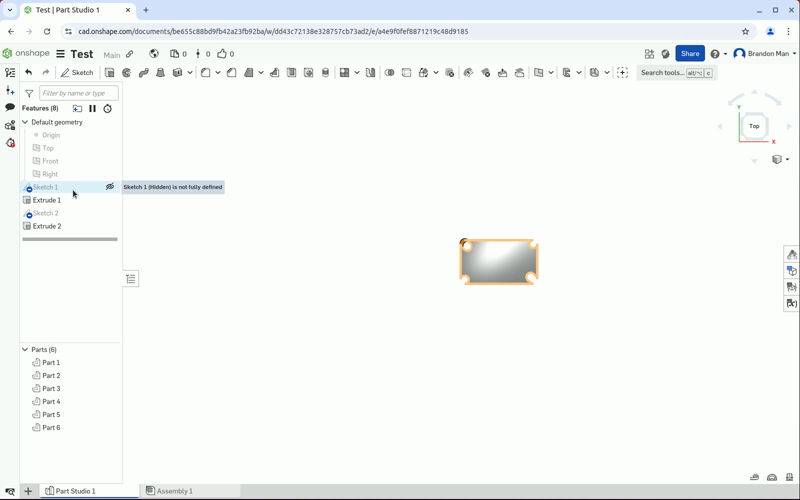
click(73, 189)
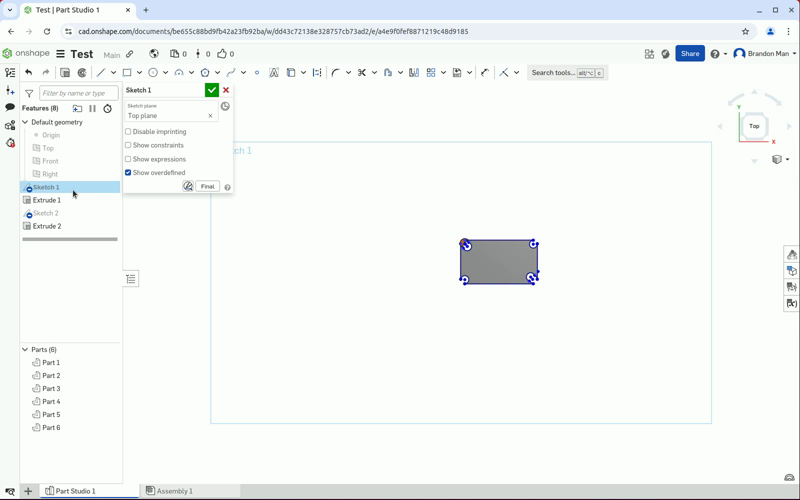
mouse_move(229, 92)
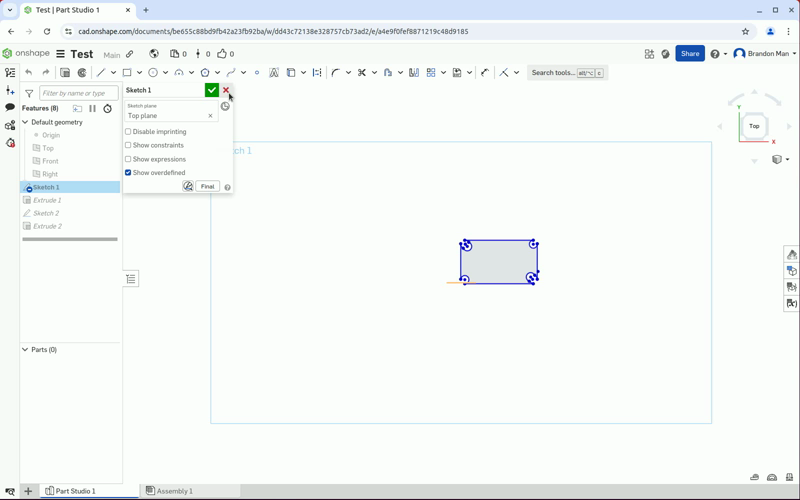
click(229, 92)
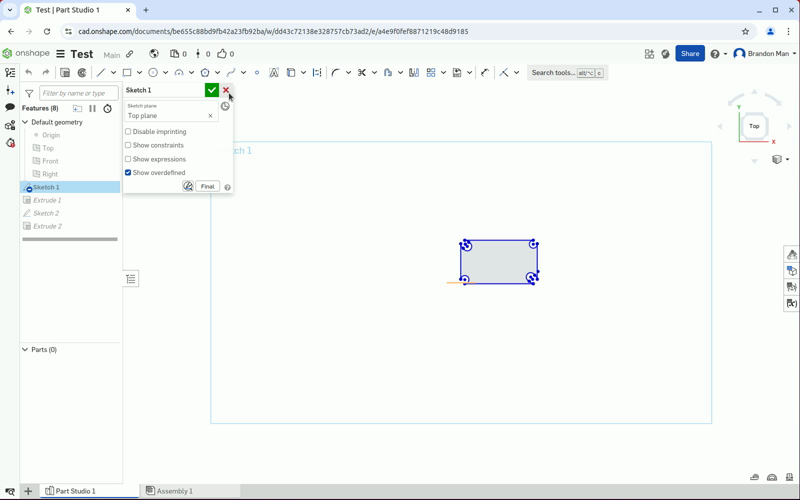
key(shift+s)
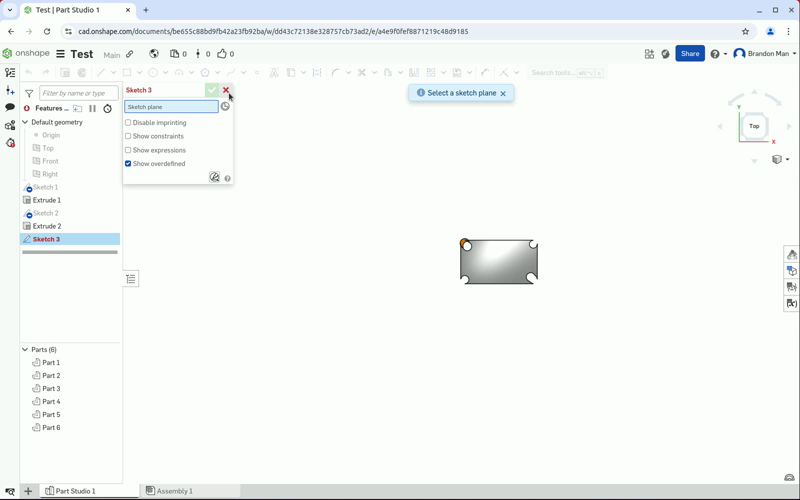
mouse_move(73, 150)
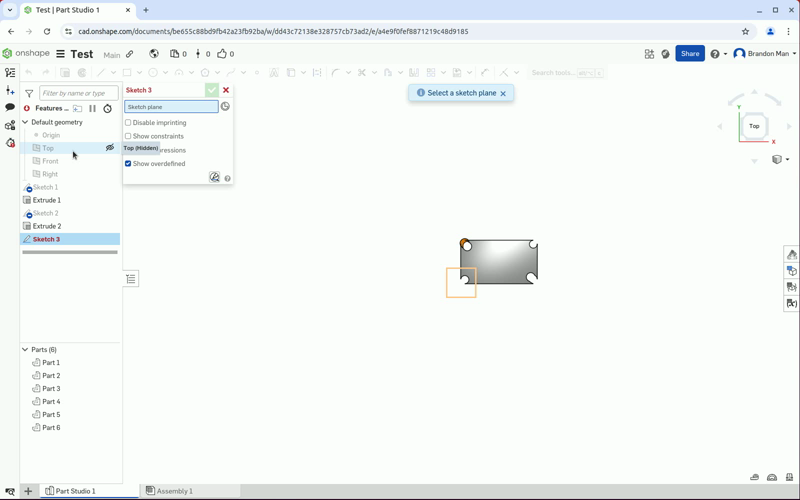
click(73, 150)
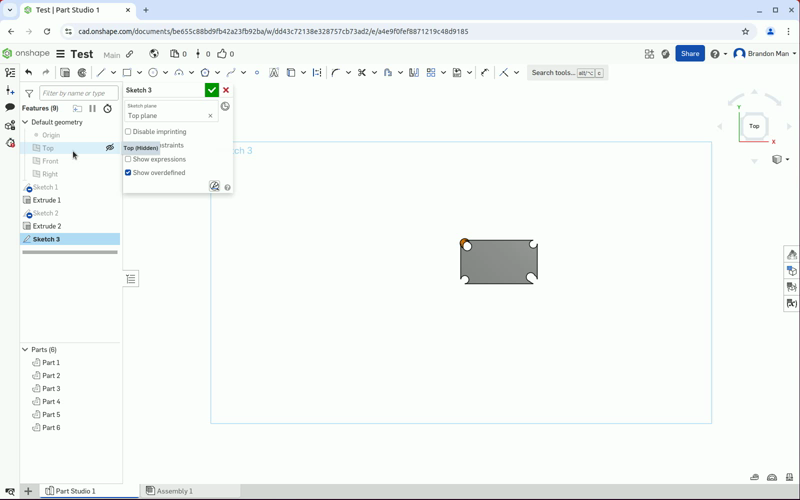
mouse_move(73, 352)
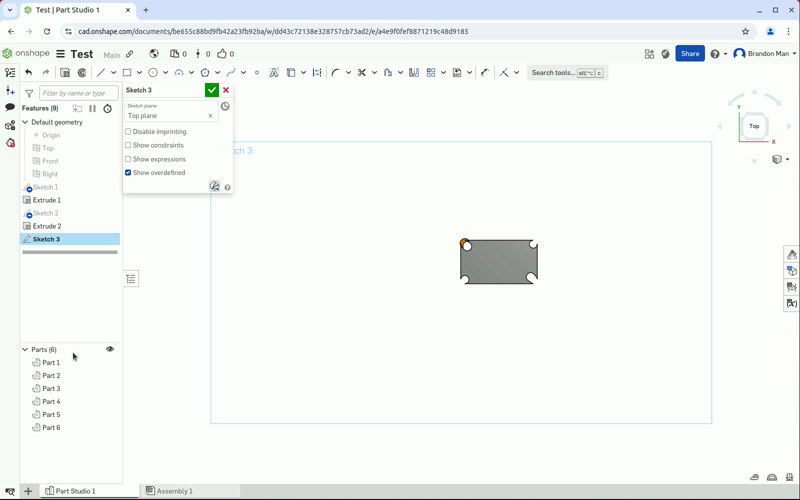
key(y)
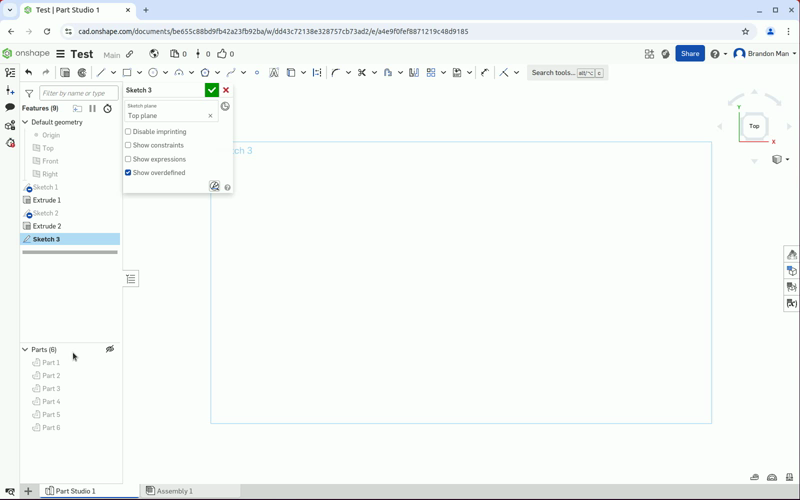
key(c)
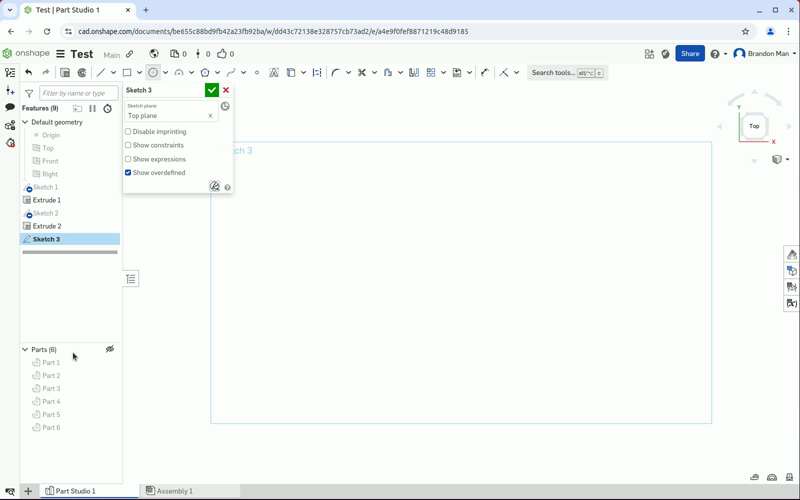
key_down(shift)
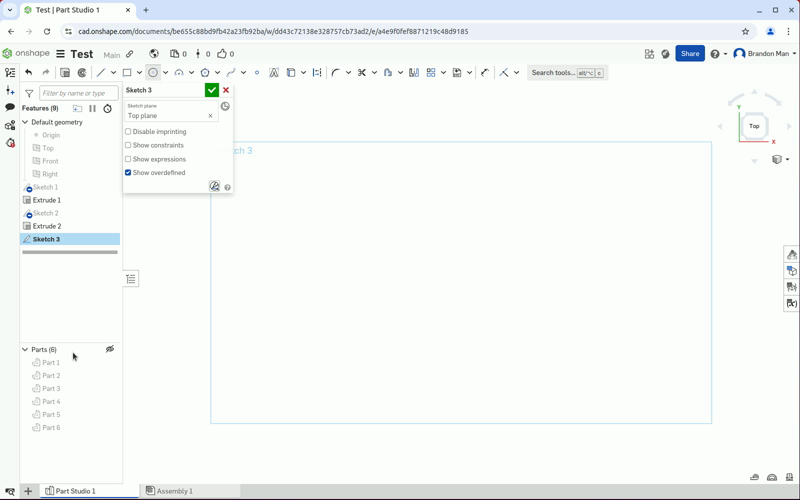
mouse_move(465, 279)
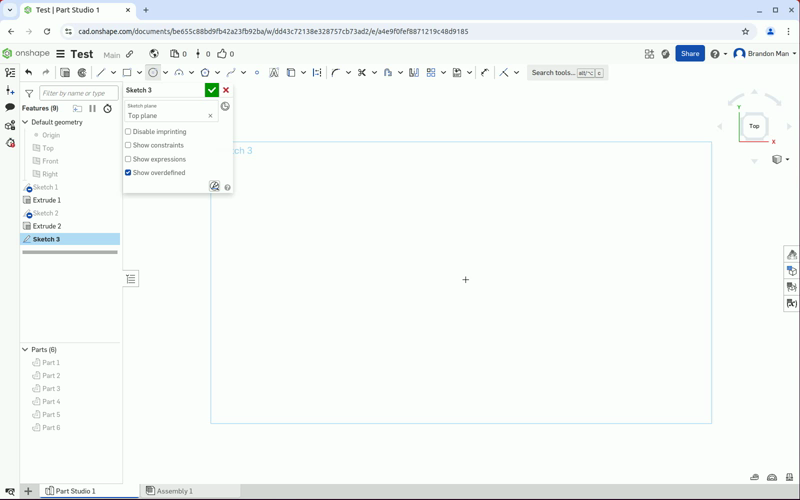
click(465, 279)
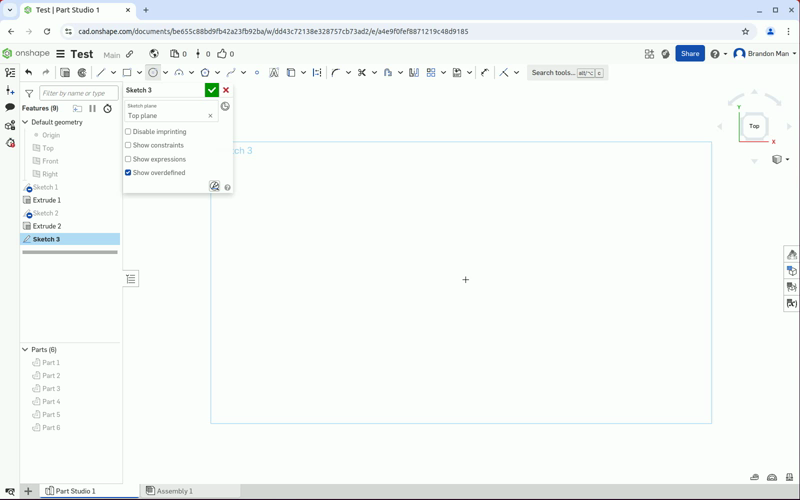
key_up(shift)
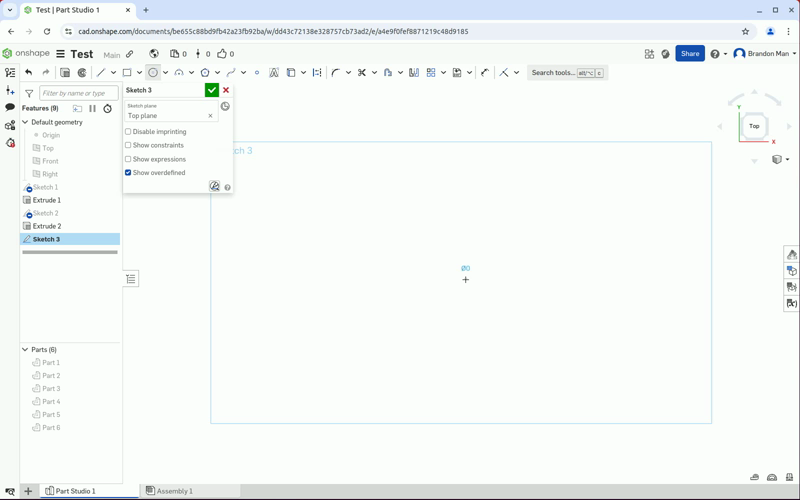
mouse_move(470, 279)
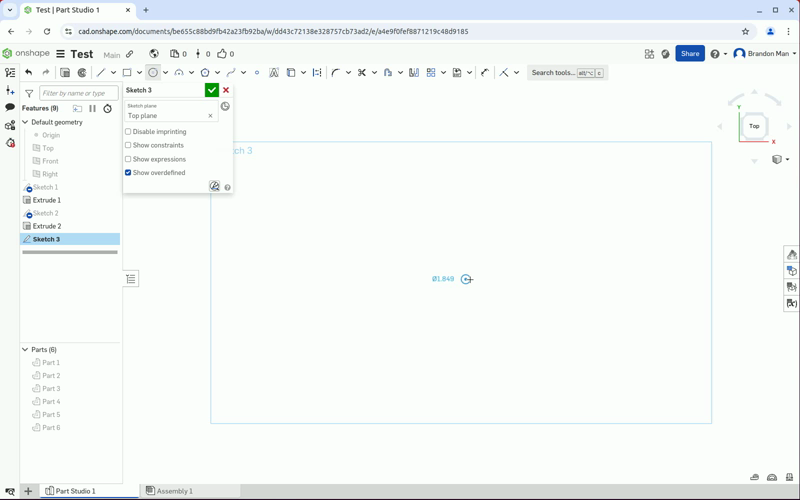
click(470, 279)
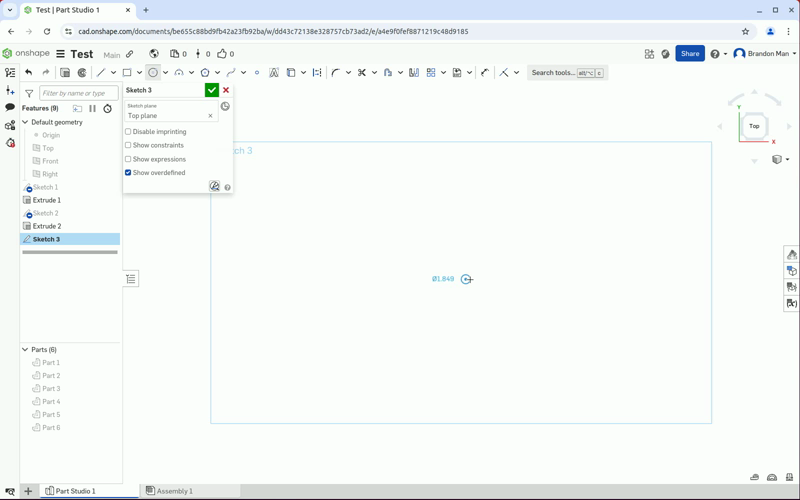
key(esc)
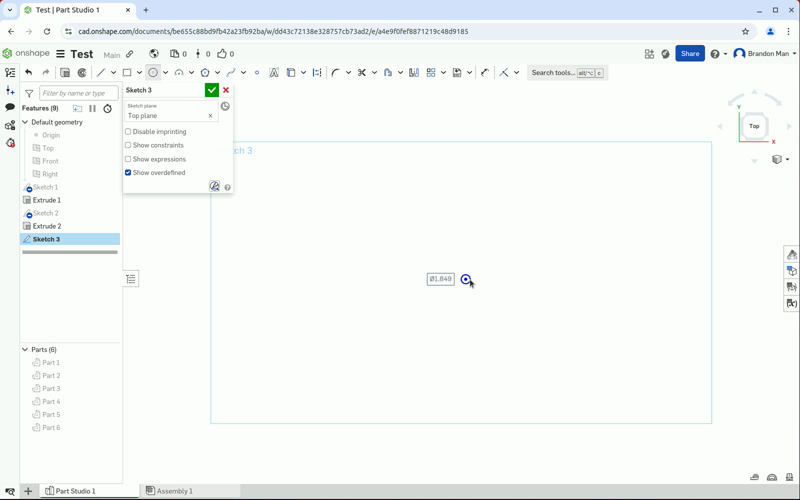
mouse_move(465, 280)
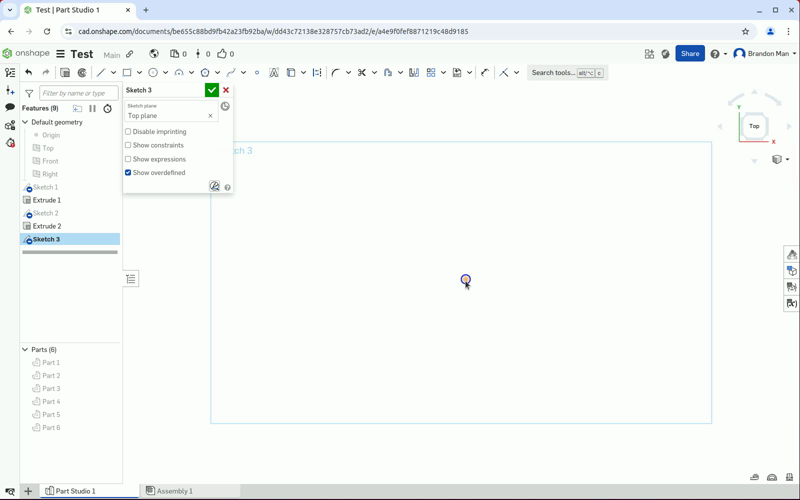
scroll(6)
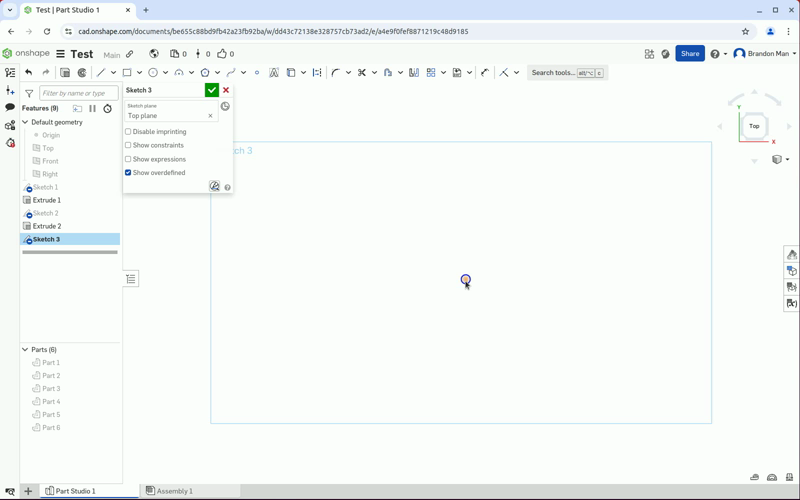
scroll(6)
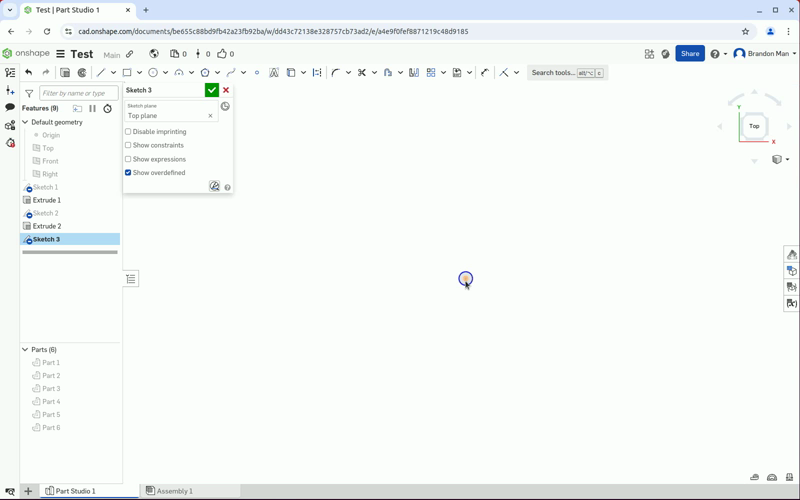
scroll(6)
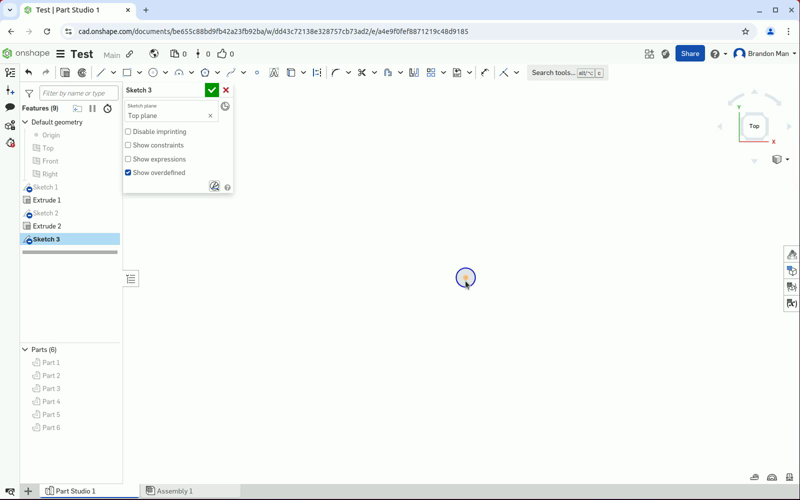
scroll(6)
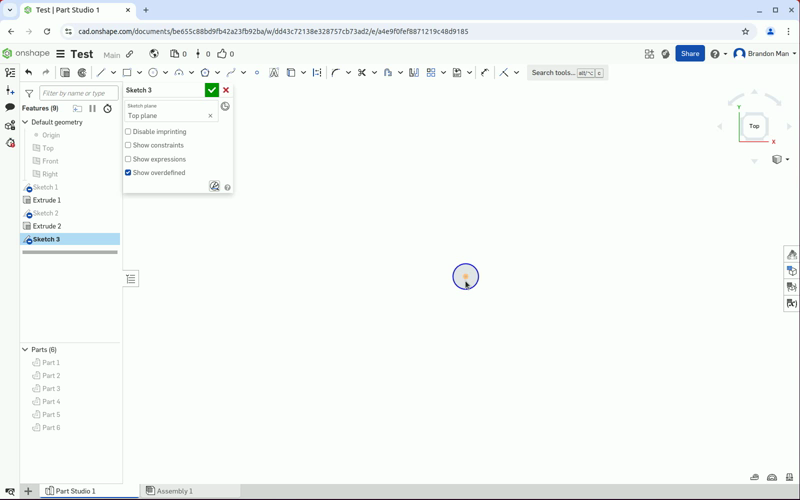
scroll(6)
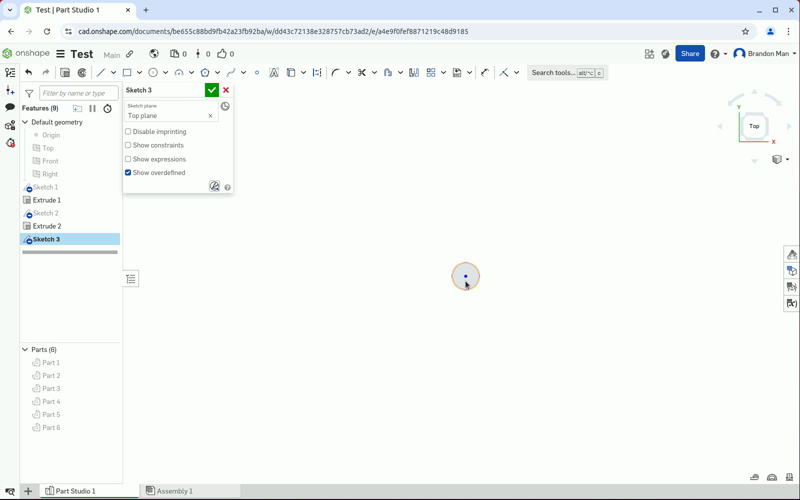
scroll(6)
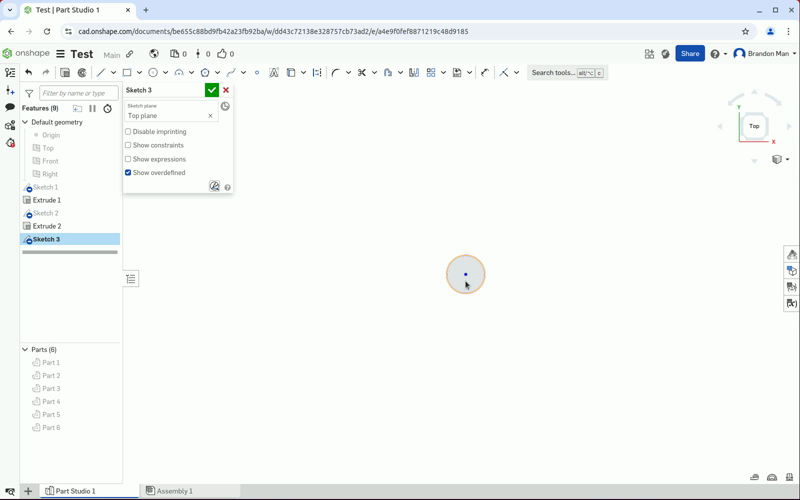
scroll(6)
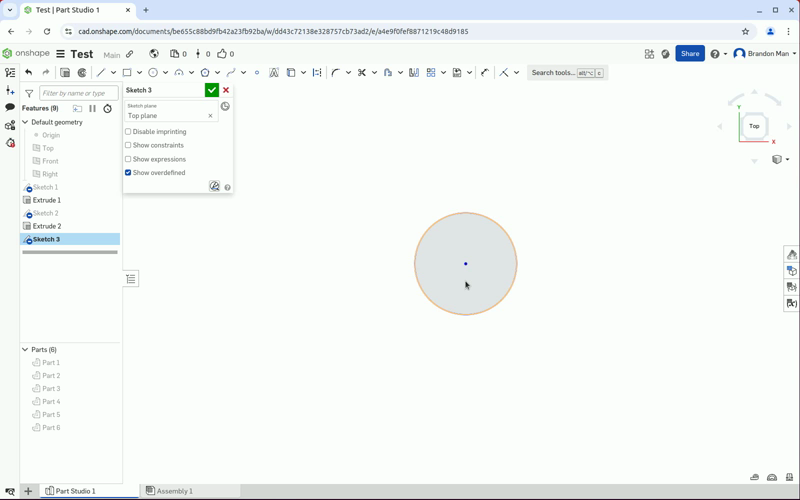
click(465, 280)
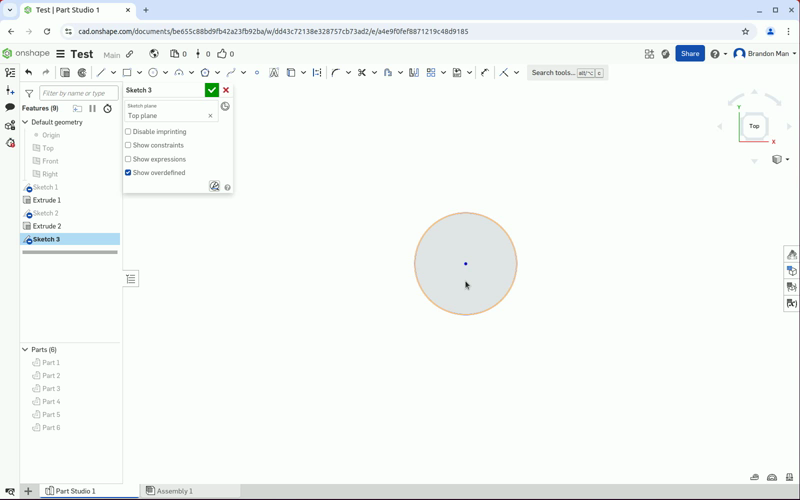
scroll(-6)
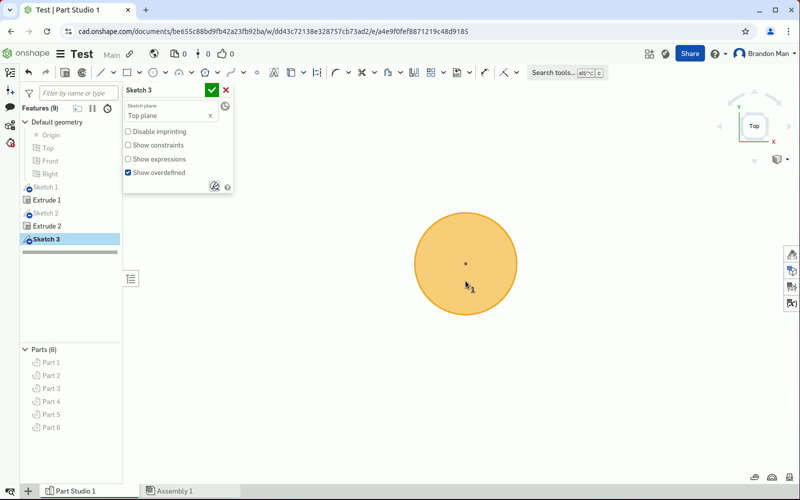
scroll(-6)
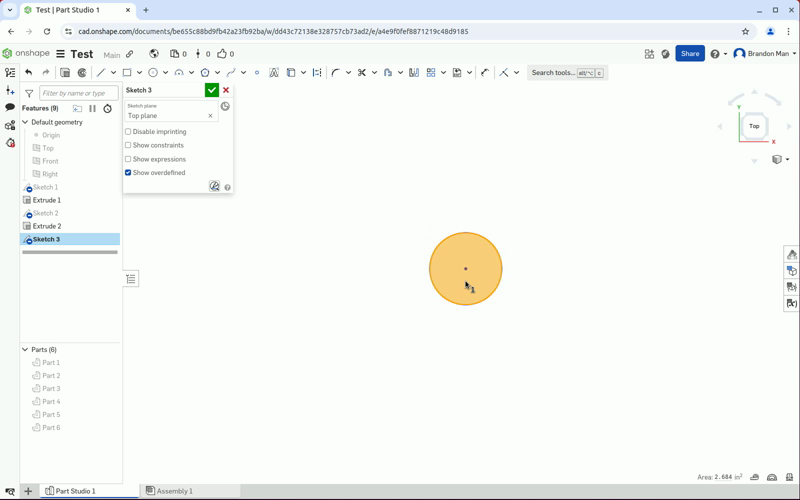
scroll(-6)
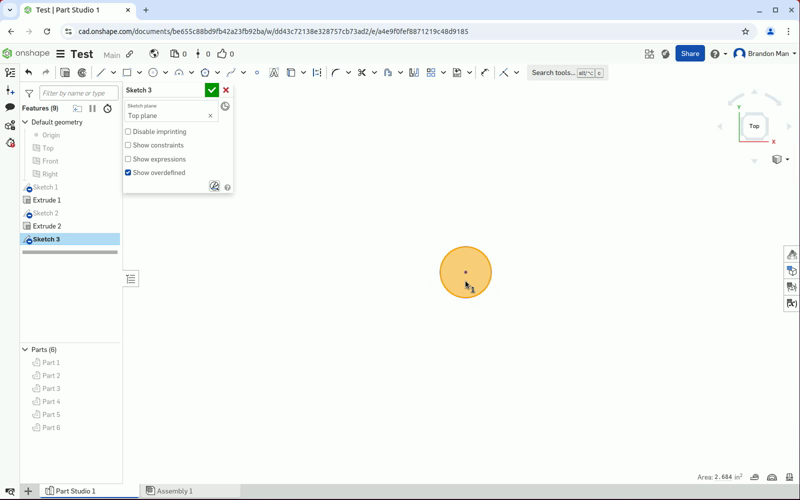
scroll(-6)
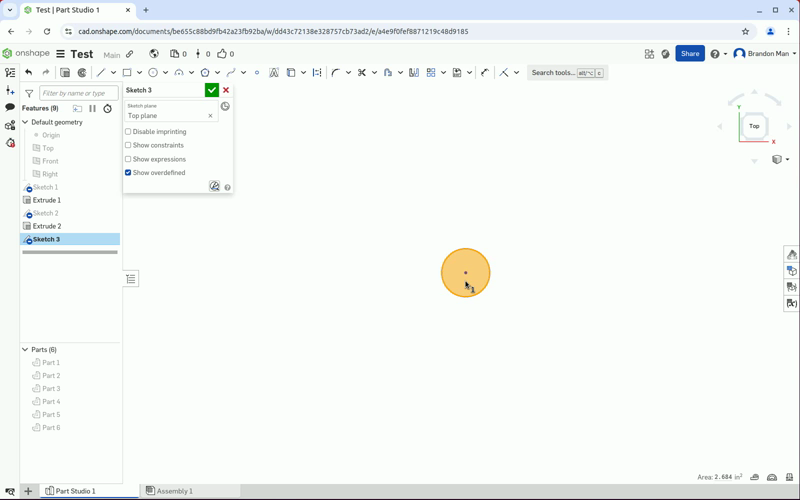
scroll(-6)
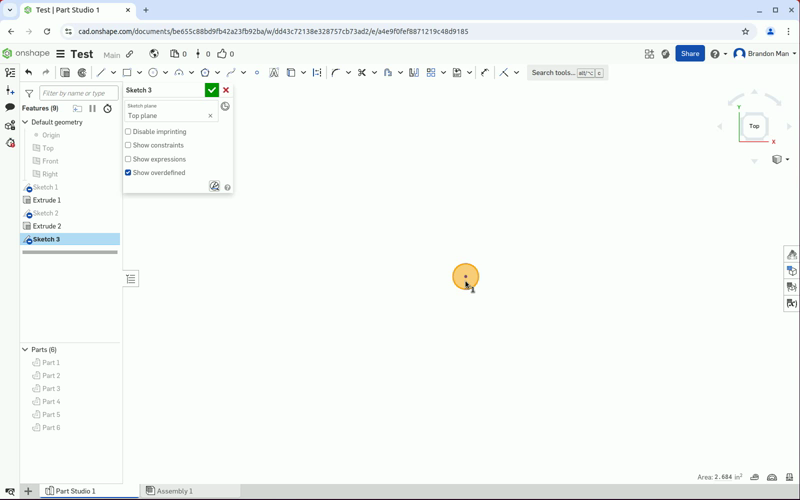
scroll(-6)
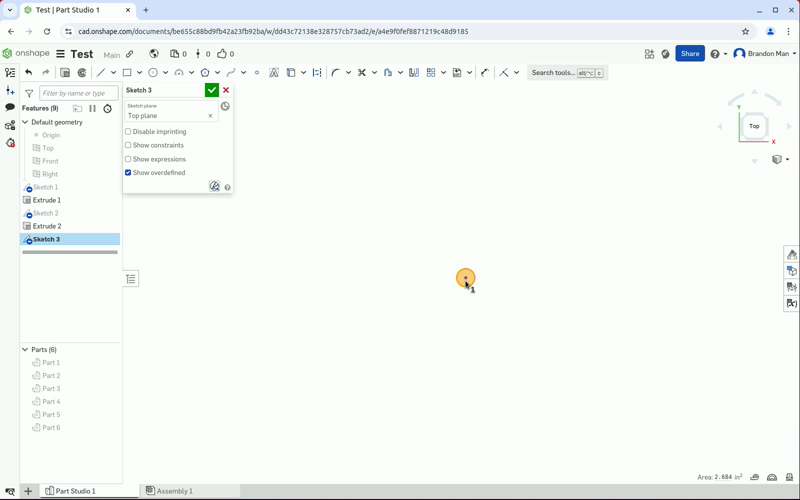
scroll(-6)
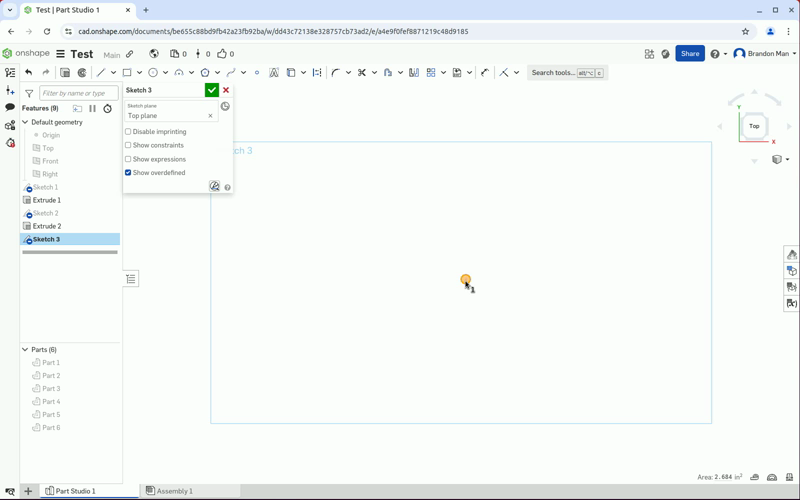
mouse_move(73, 352)
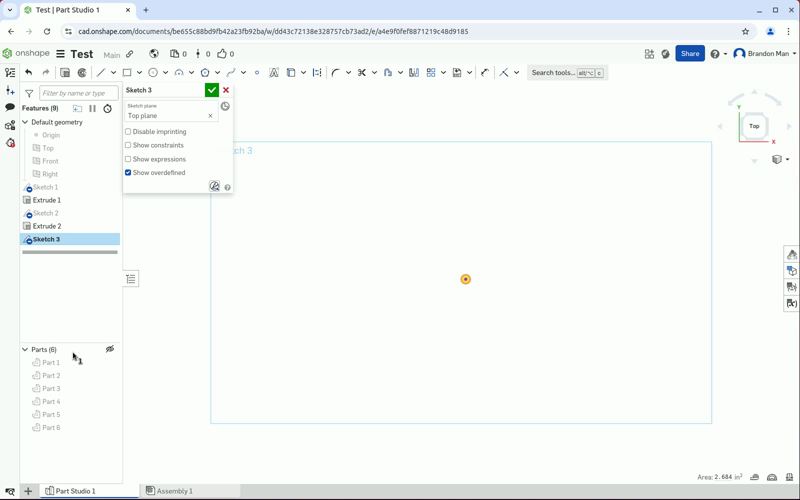
key(shift+y)
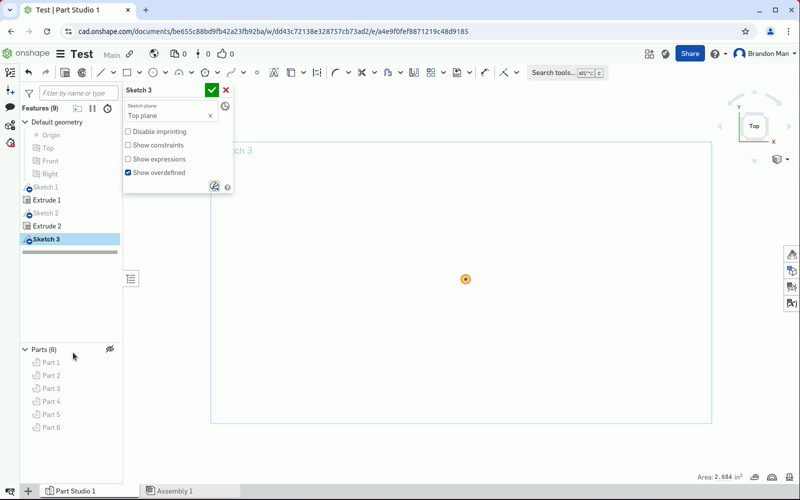
key(shift+e)
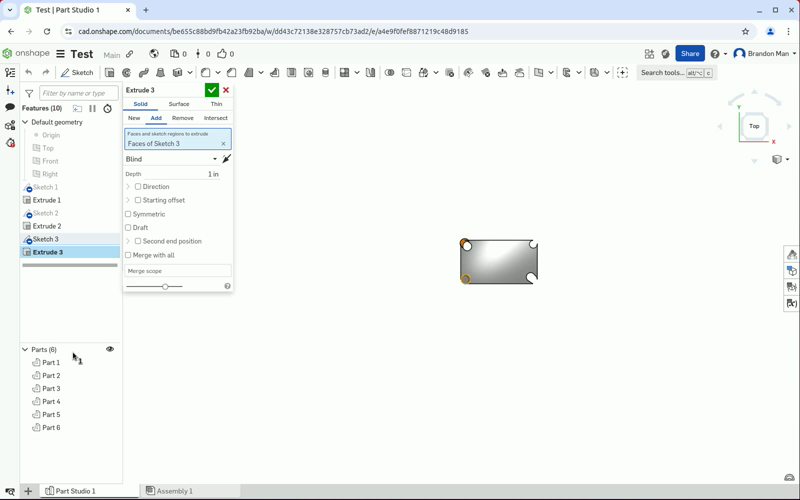
mouse_move(143, 106)
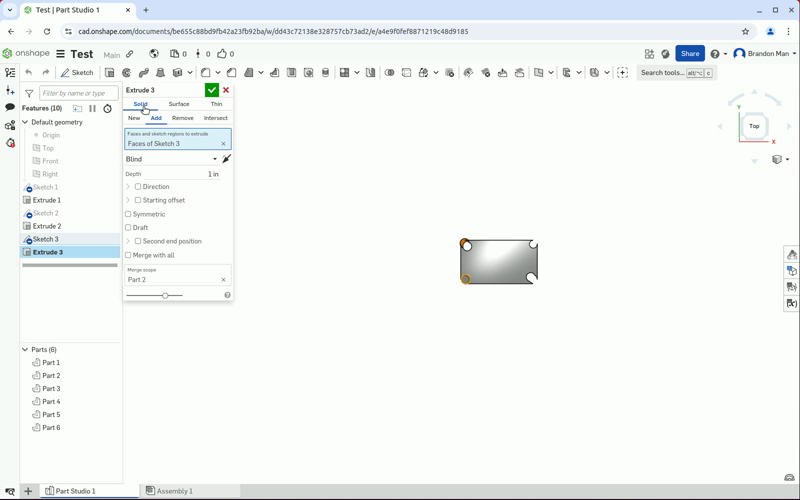
click(143, 106)
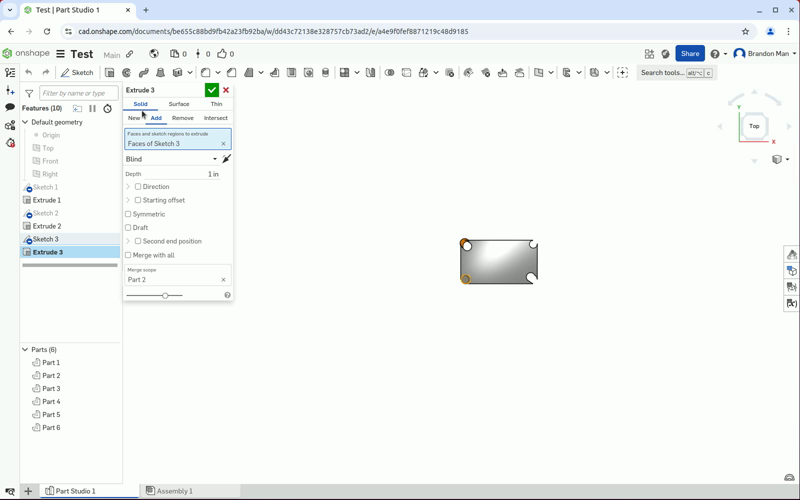
mouse_move(137, 120)
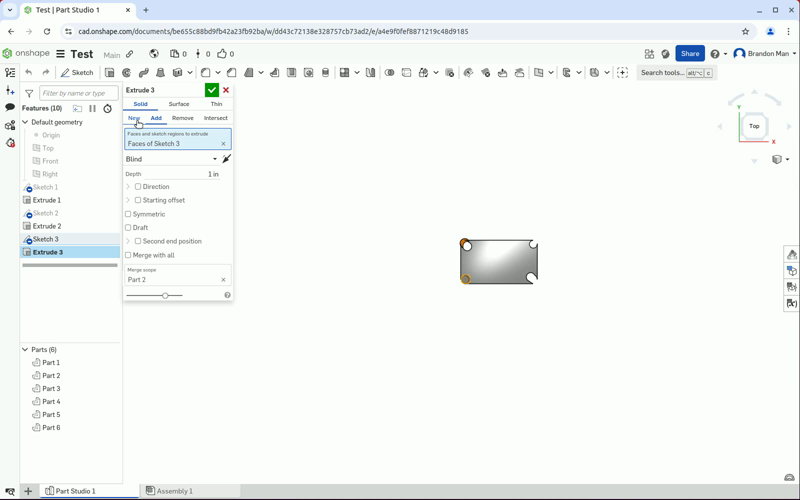
click(137, 120)
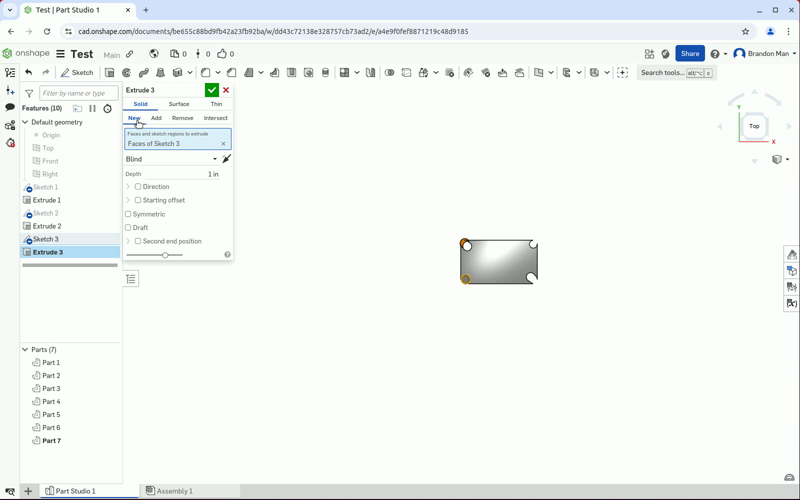
key(tab, 4)
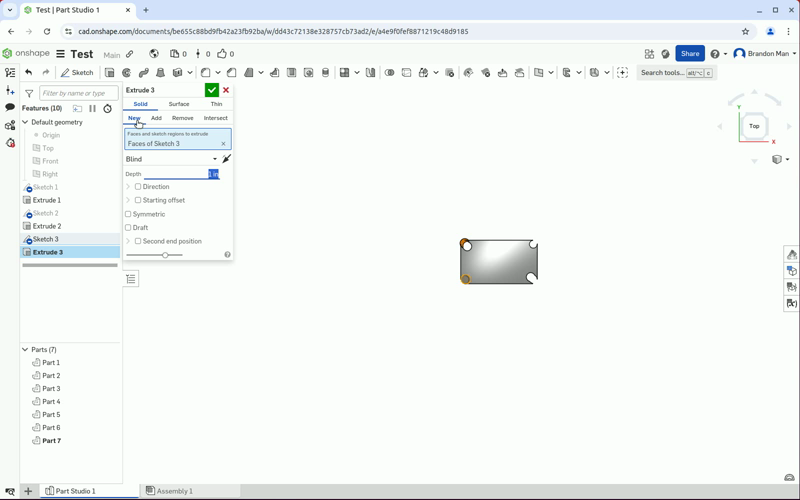
text(5.296)
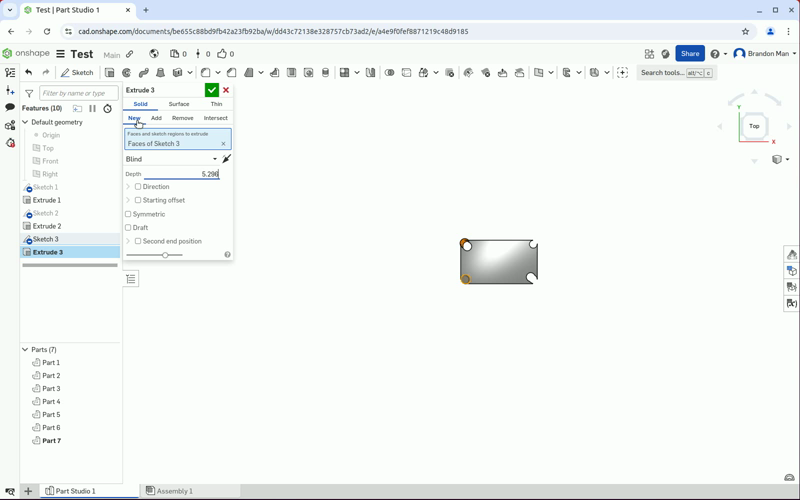
key(enter)
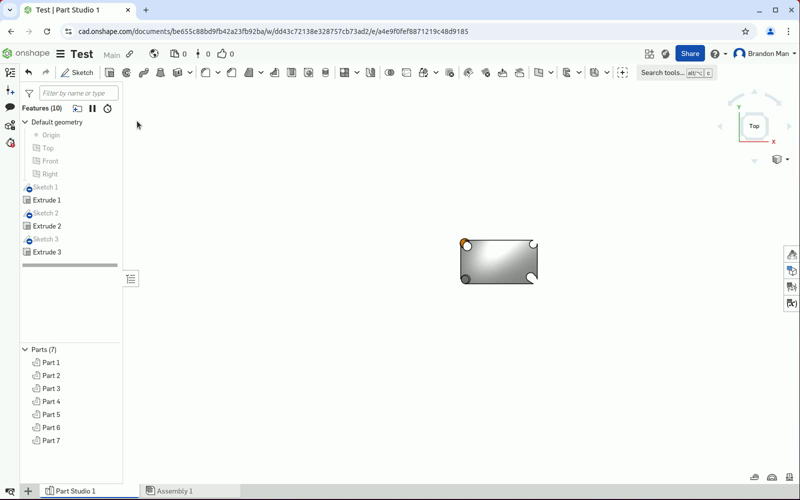
key(shift+h)
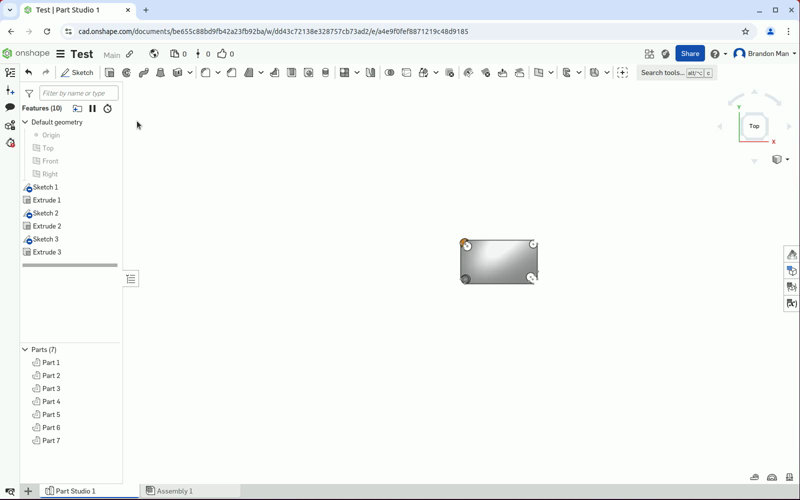
key(shift+h)
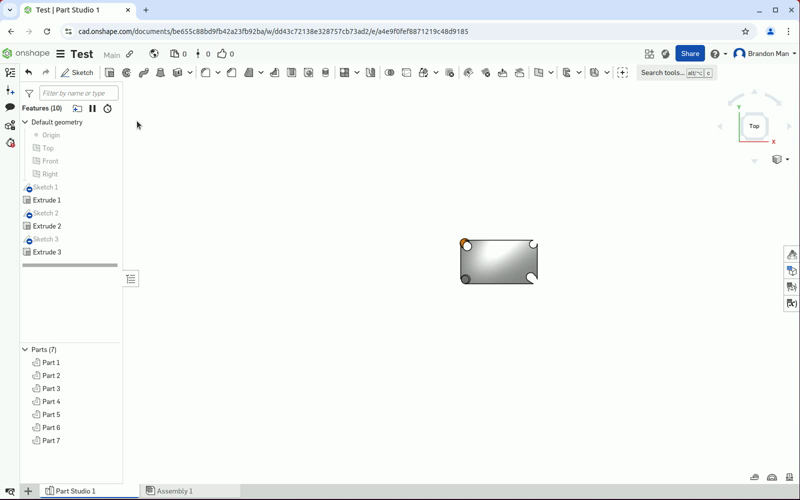
mouse_move(73, 189)
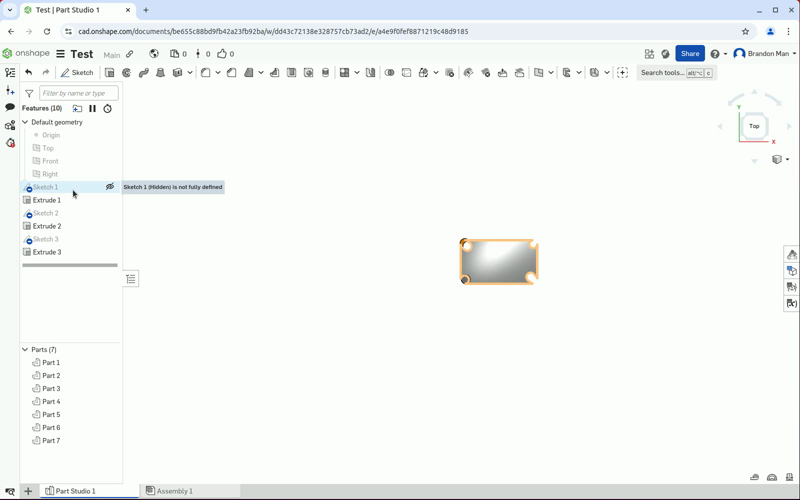
click(73, 189)
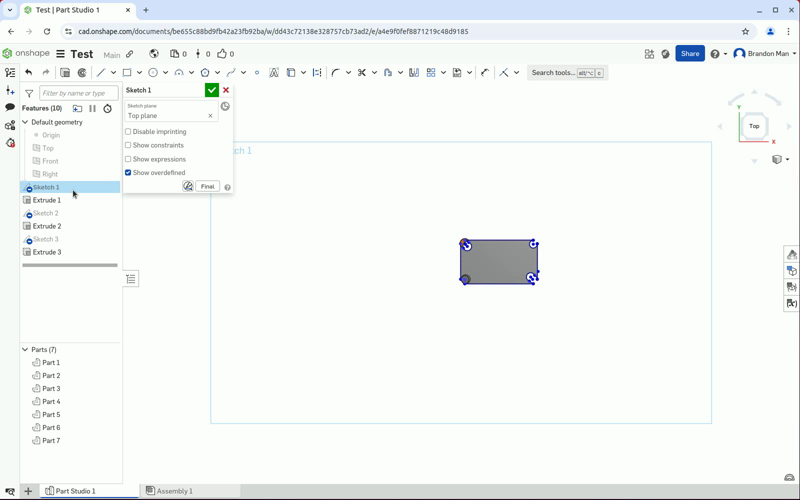
mouse_move(229, 92)
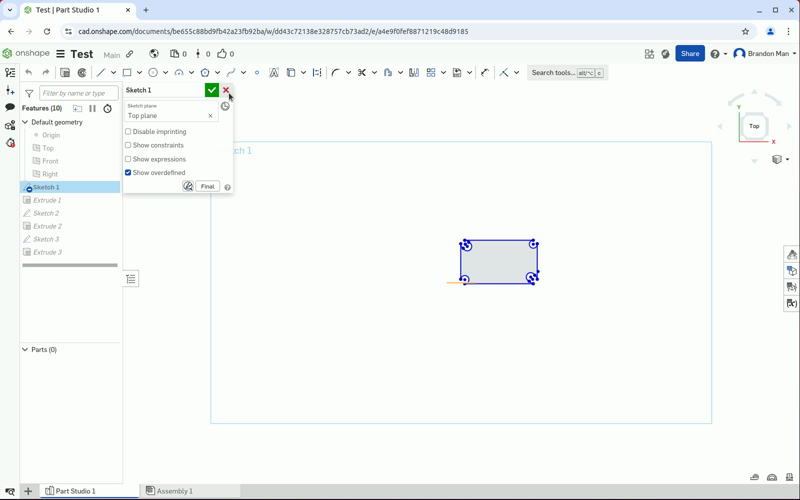
click(229, 92)
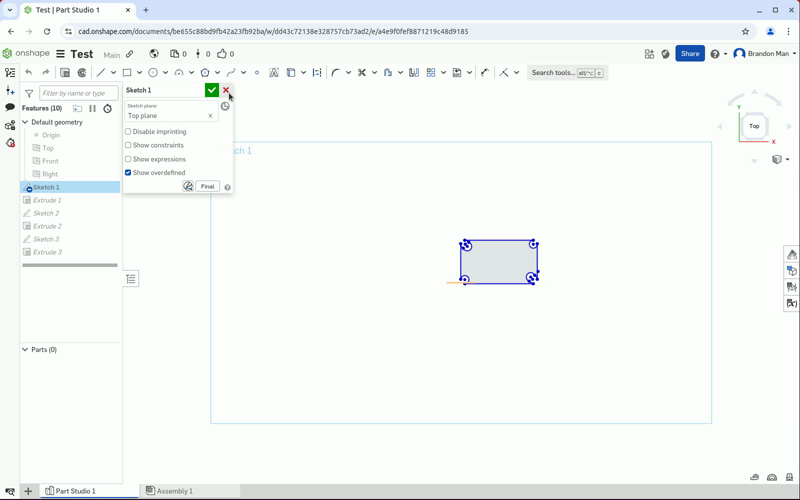
key(shift+s)
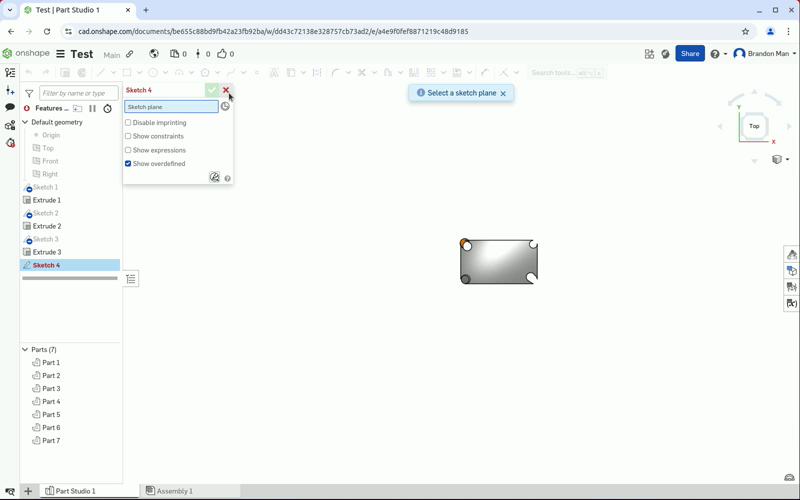
mouse_move(73, 150)
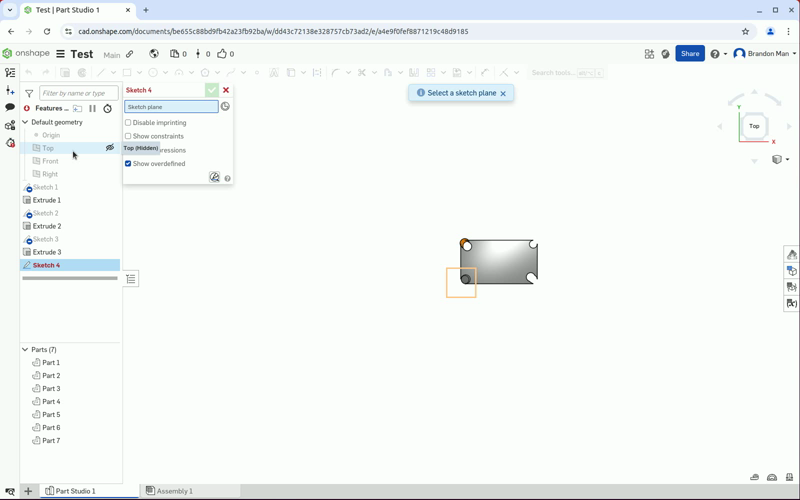
click(73, 150)
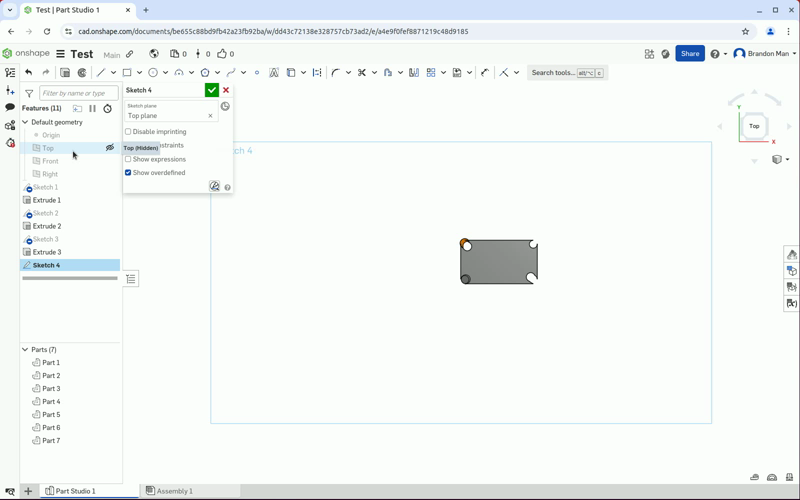
mouse_move(73, 352)
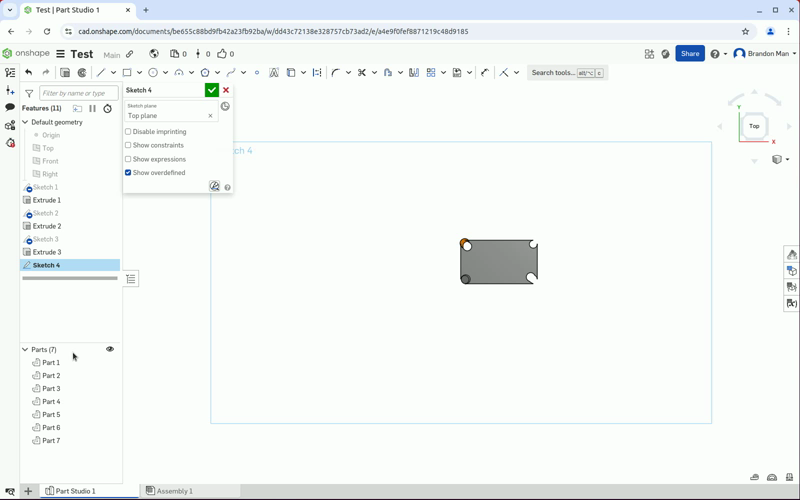
key(y)
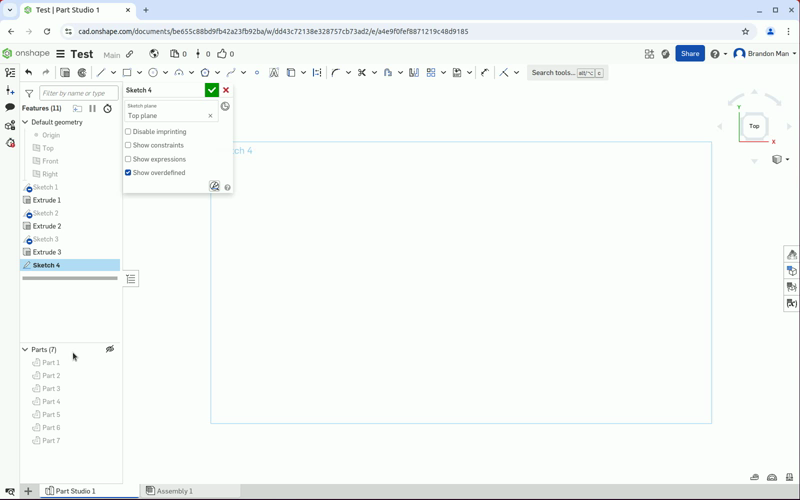
key(a)
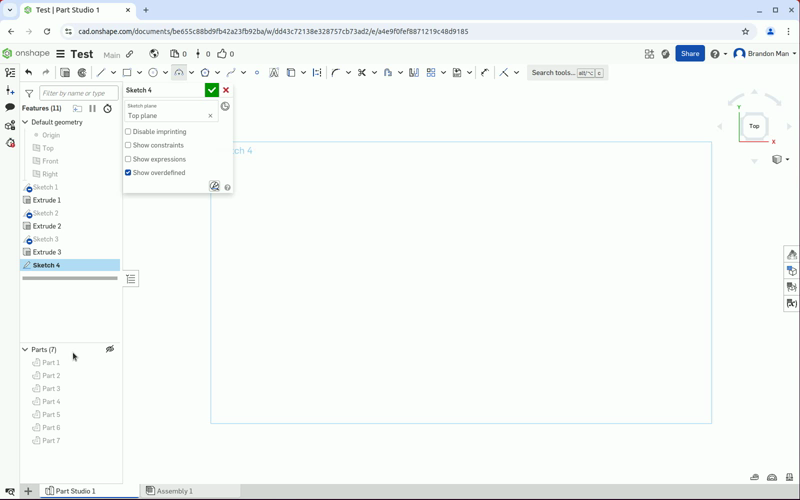
key_down(shift)
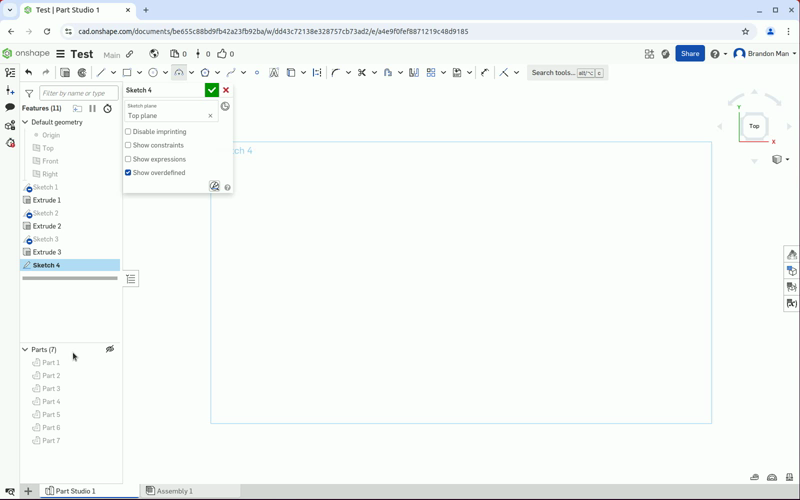
mouse_move(528, 280)
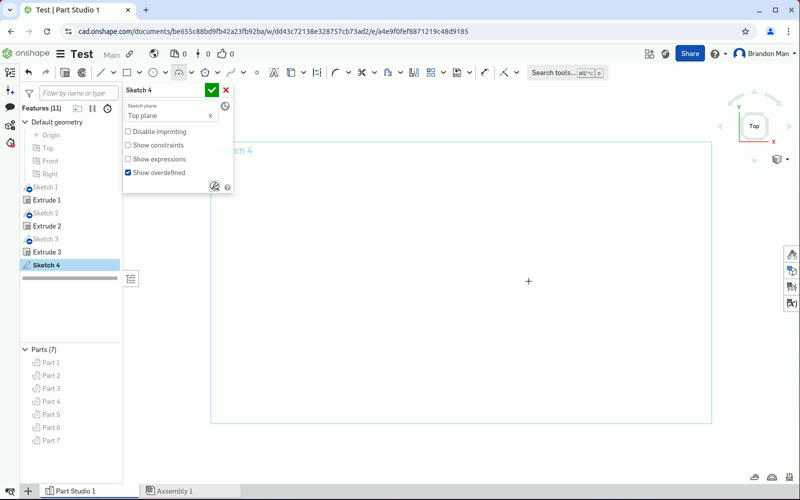
click(528, 280)
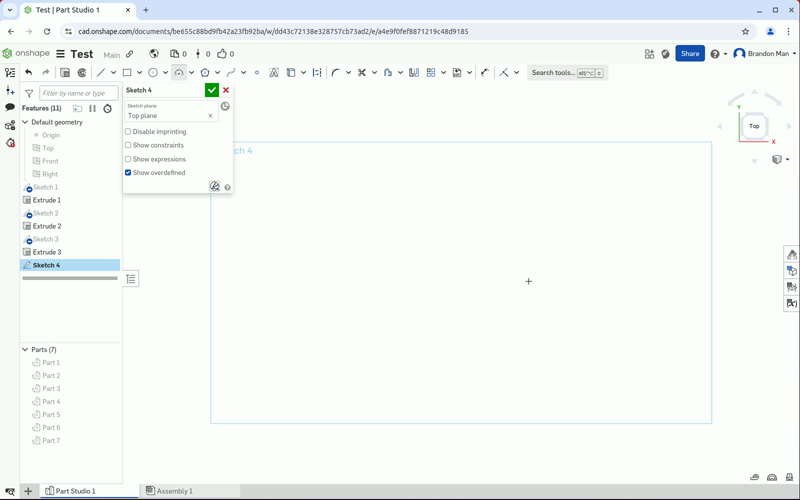
key_up(shift)
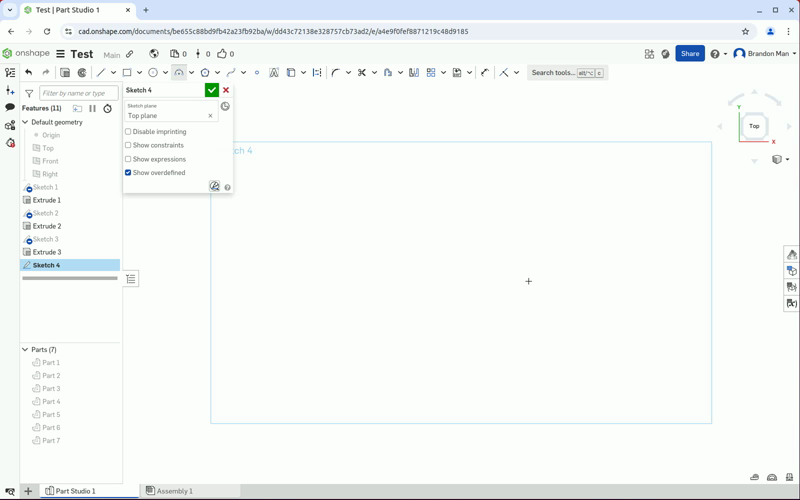
key_down(shift)
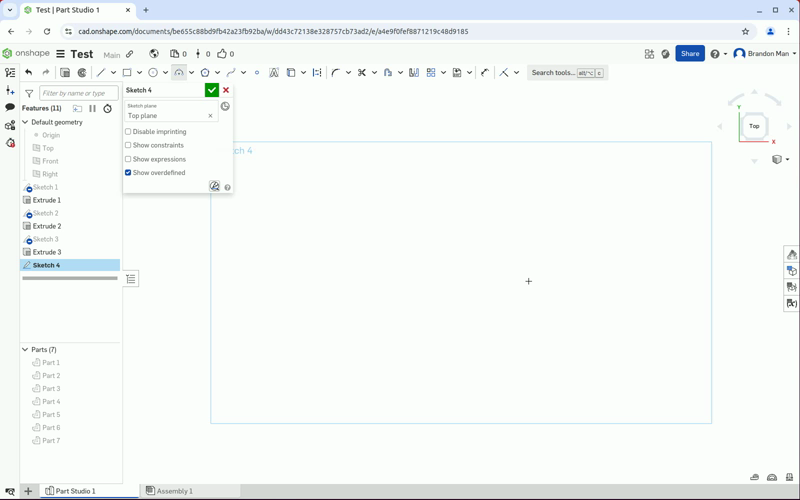
mouse_move(534, 274)
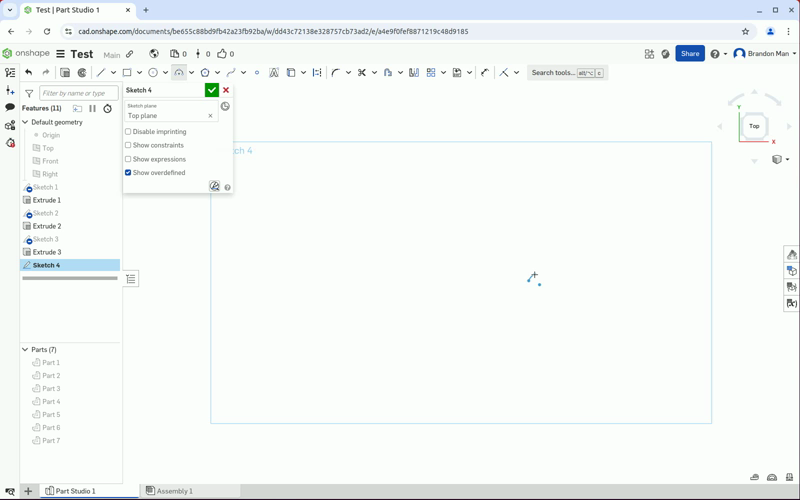
click(534, 274)
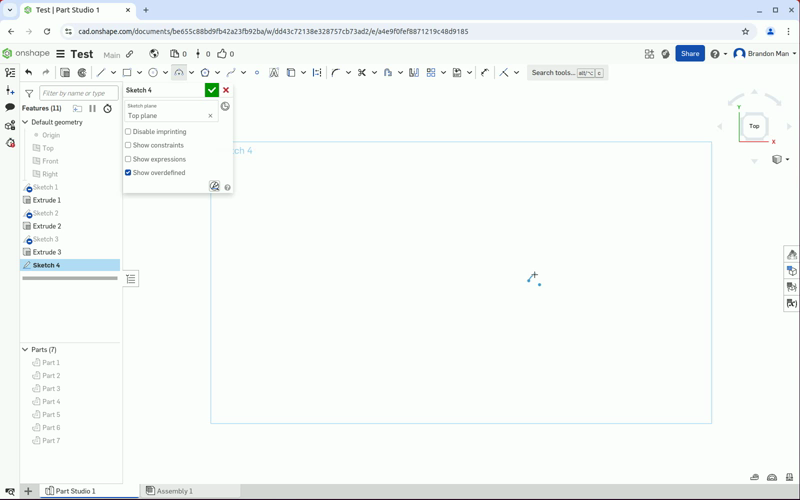
mouse_move(536, 282)
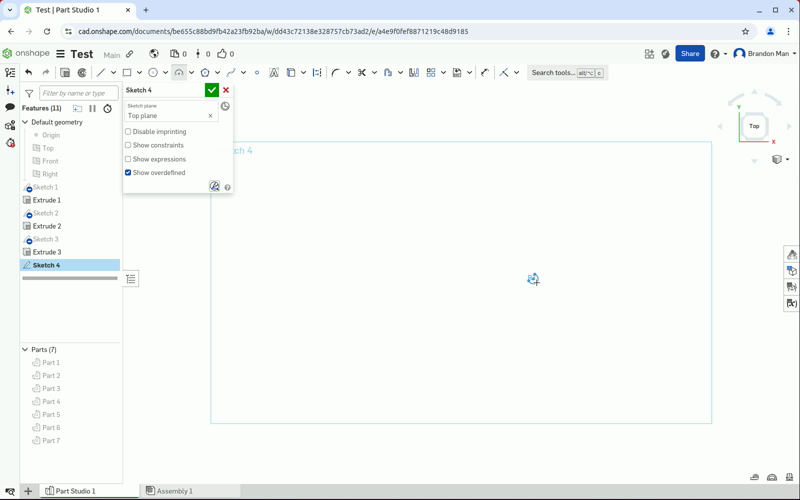
click(536, 282)
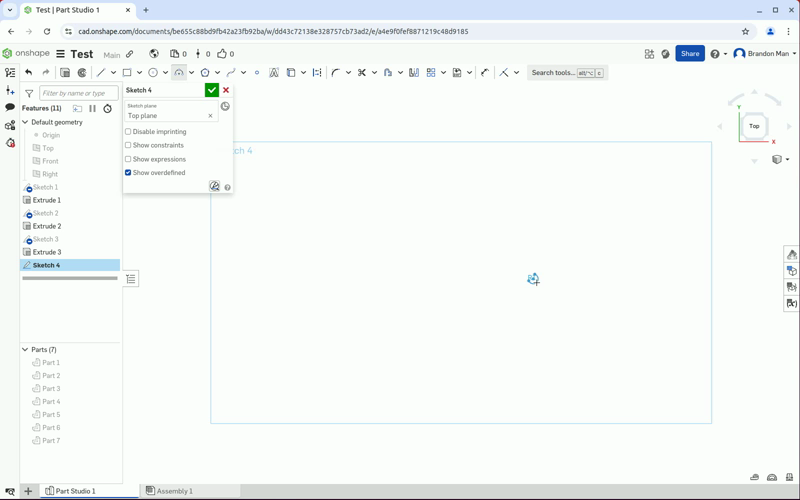
key_up(shift)
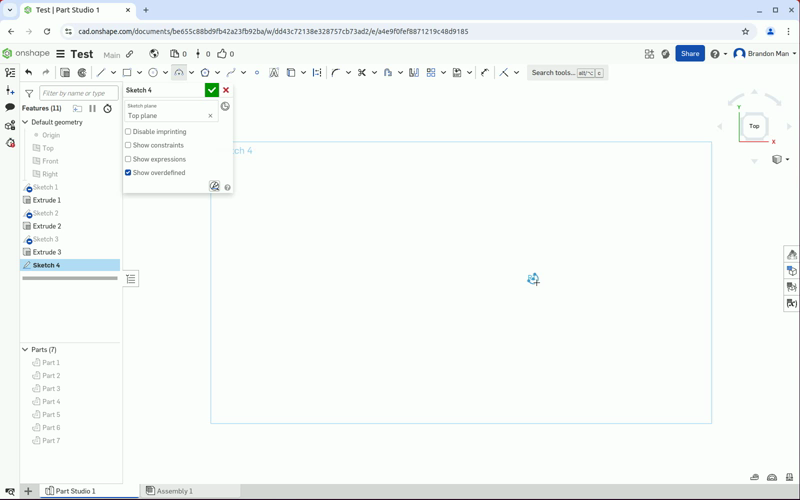
mouse_move(534, 274)
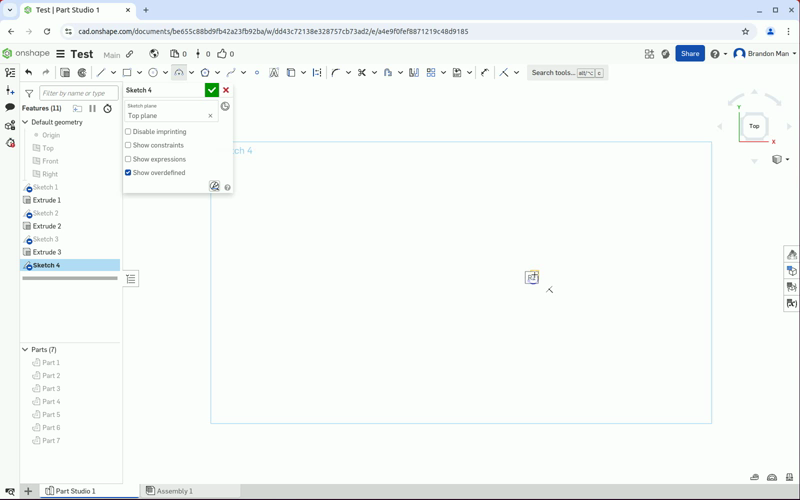
click(534, 274)
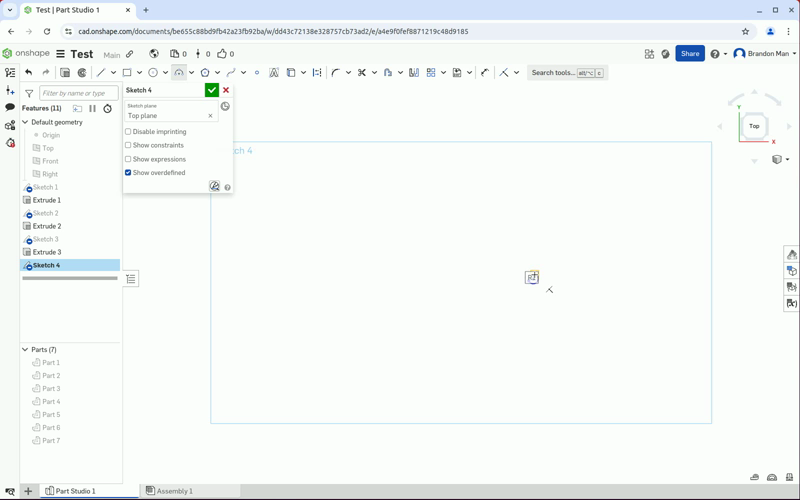
mouse_move(528, 280)
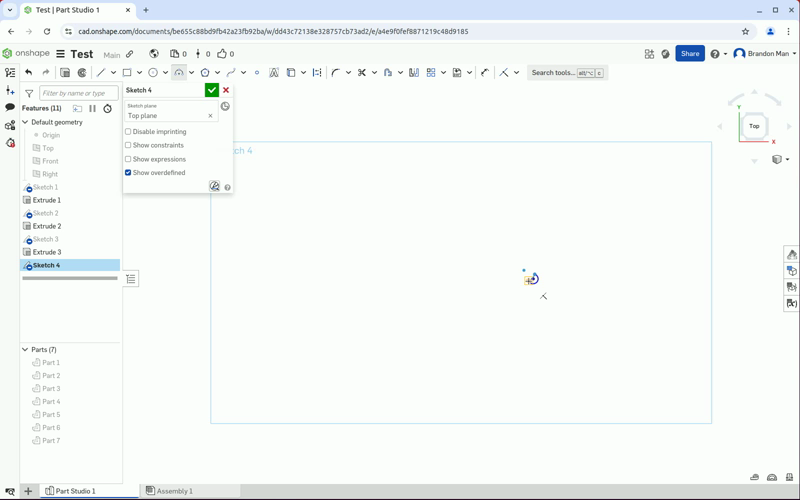
click(528, 280)
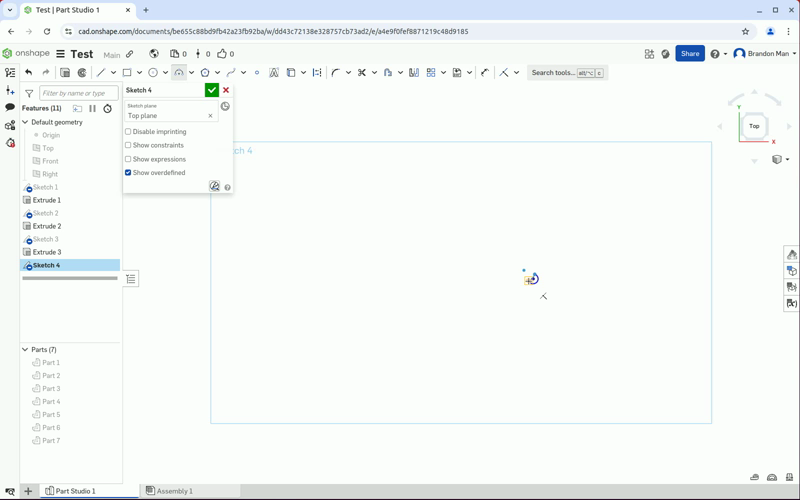
key_down(shift)
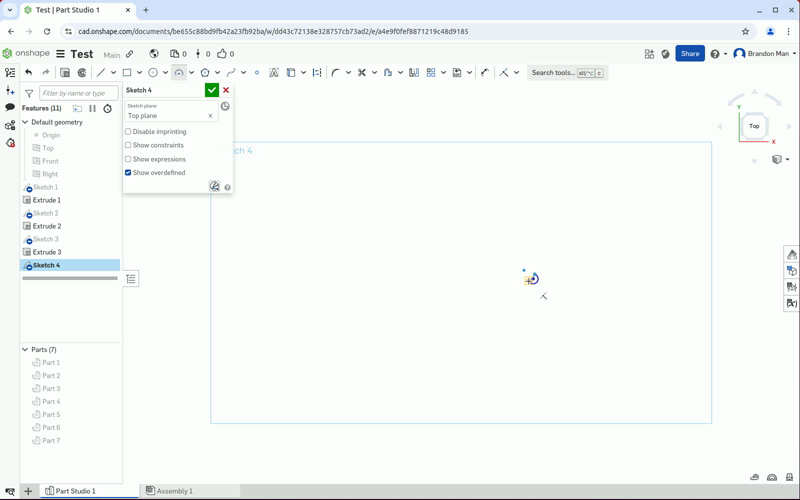
mouse_move(533, 279)
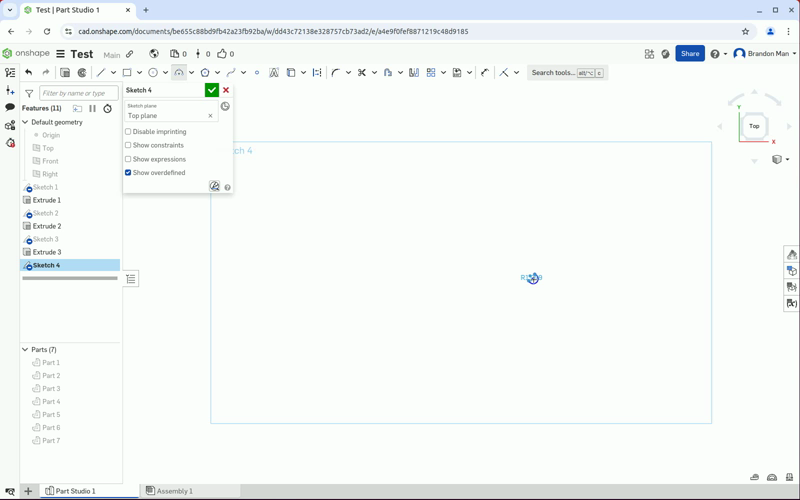
scroll(6)
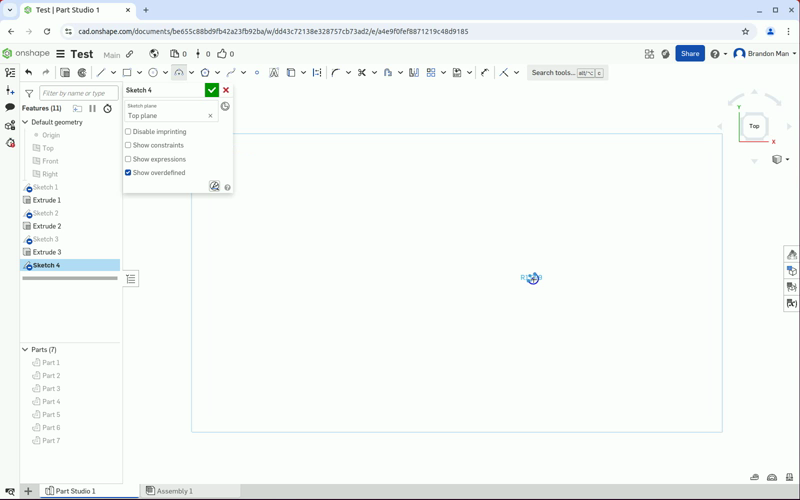
scroll(6)
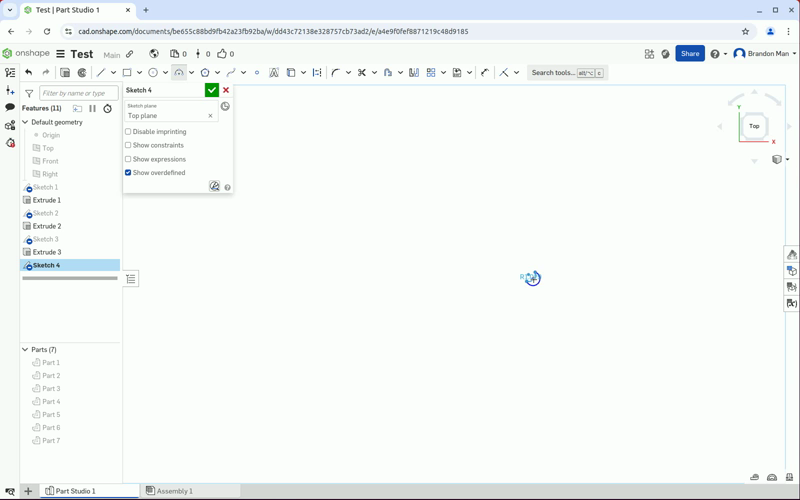
scroll(6)
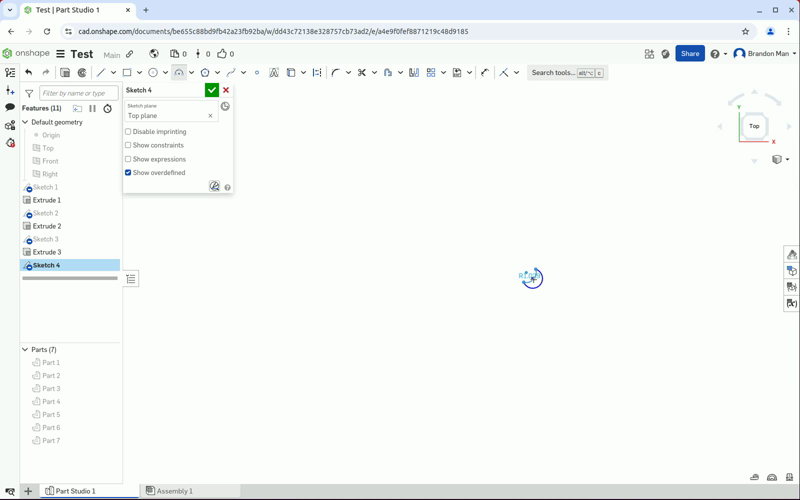
scroll(6)
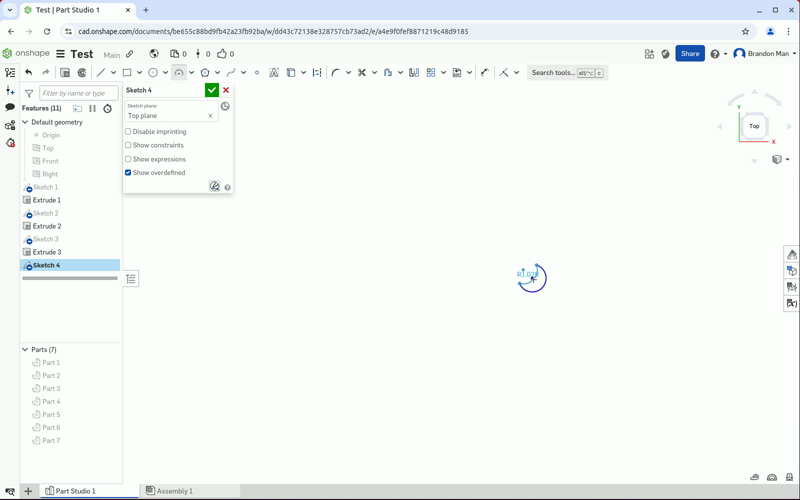
scroll(6)
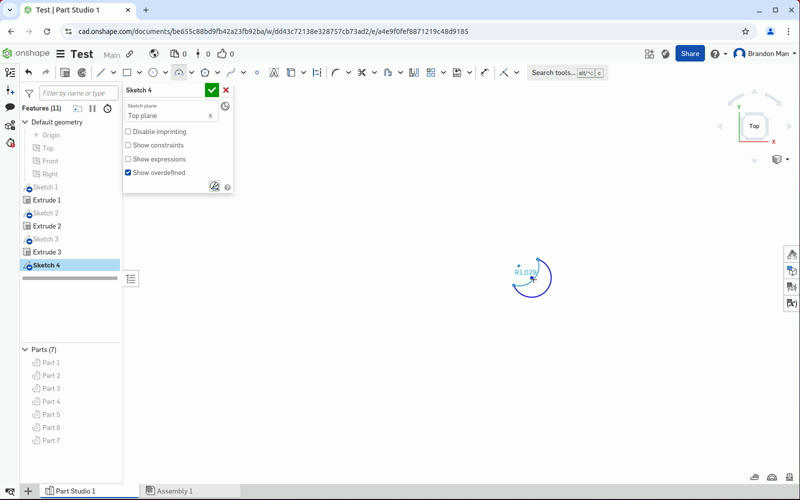
scroll(6)
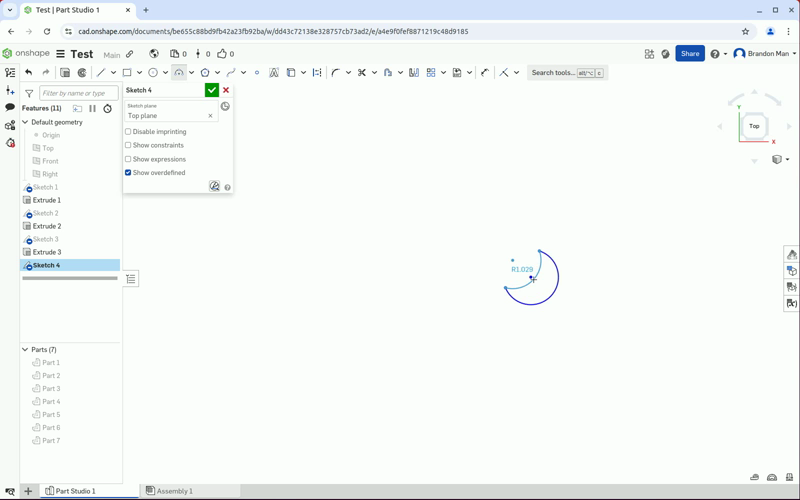
scroll(6)
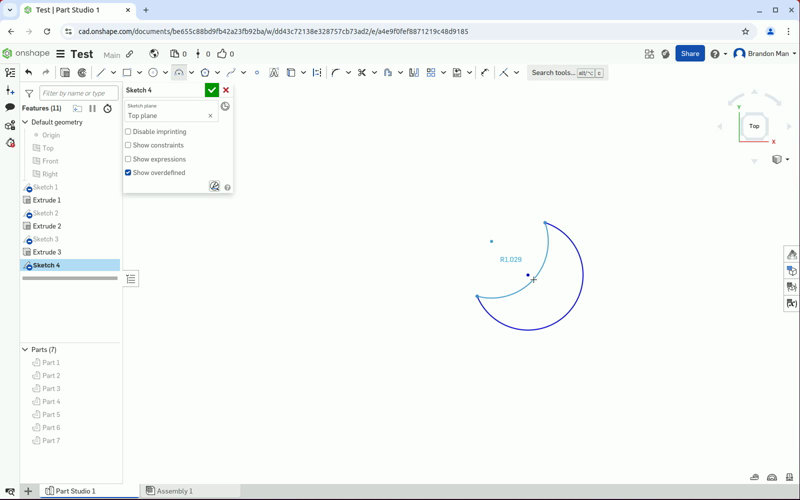
click(533, 279)
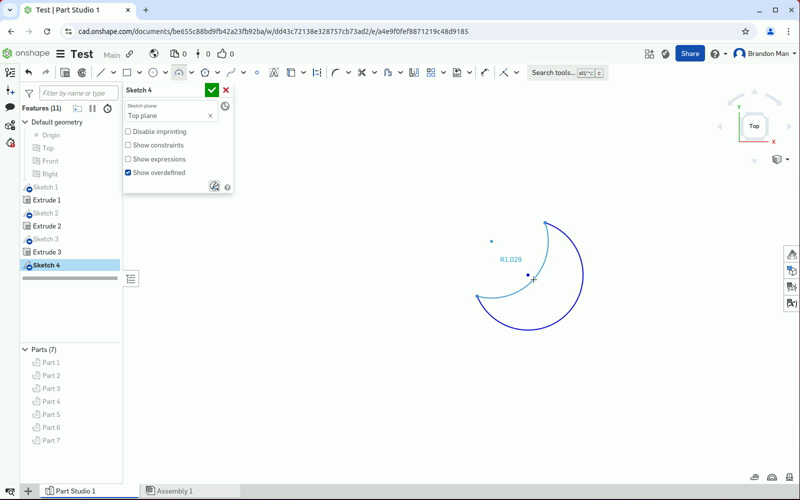
scroll(-6)
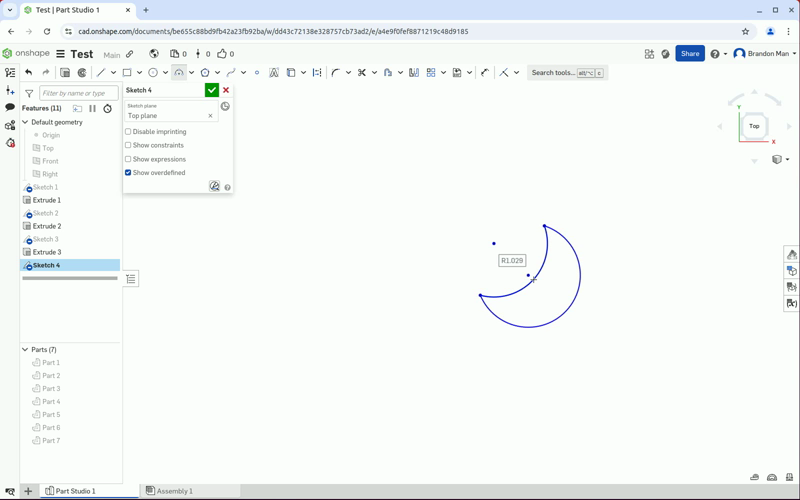
scroll(-6)
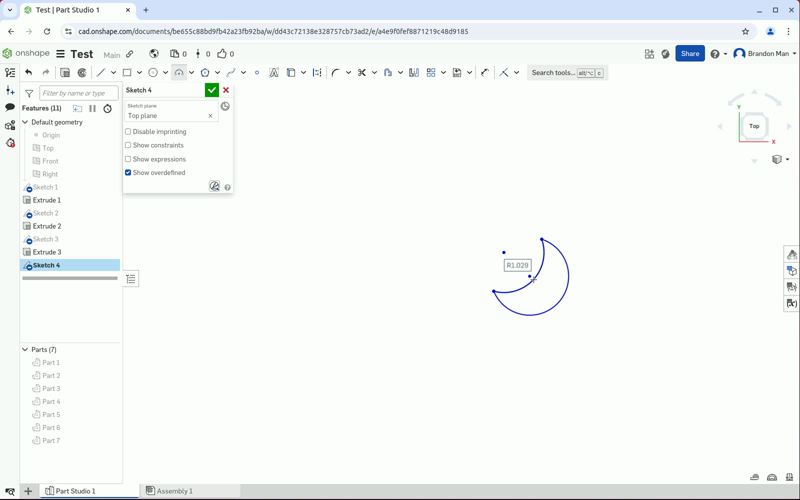
scroll(-6)
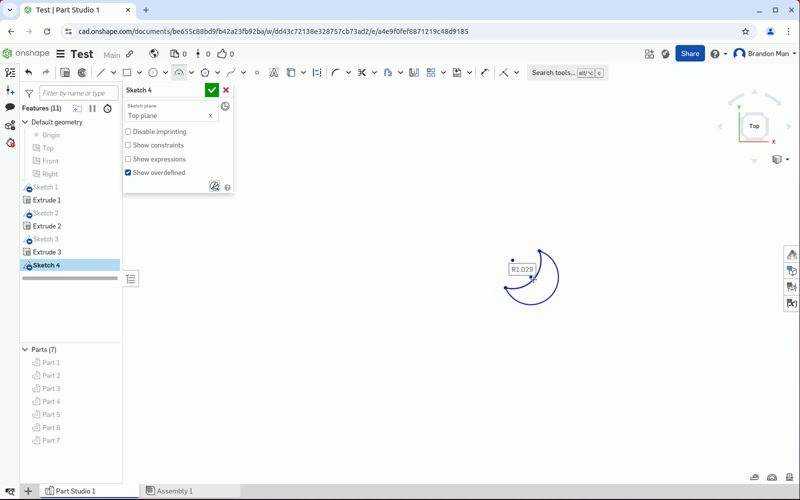
scroll(-6)
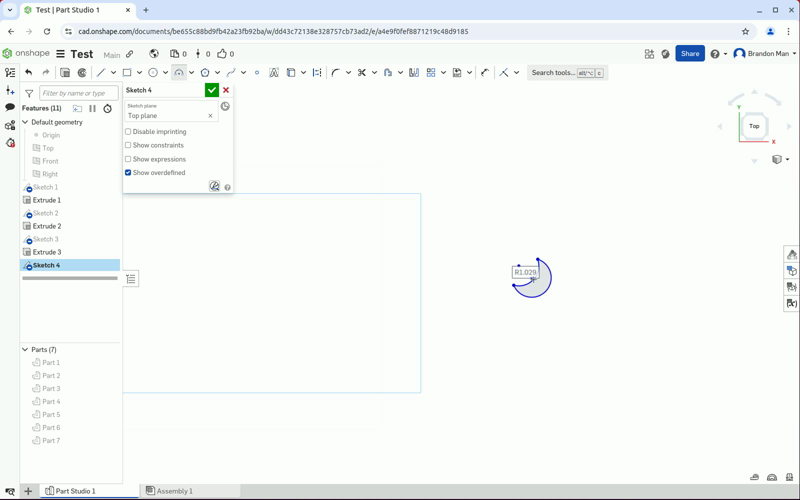
scroll(-6)
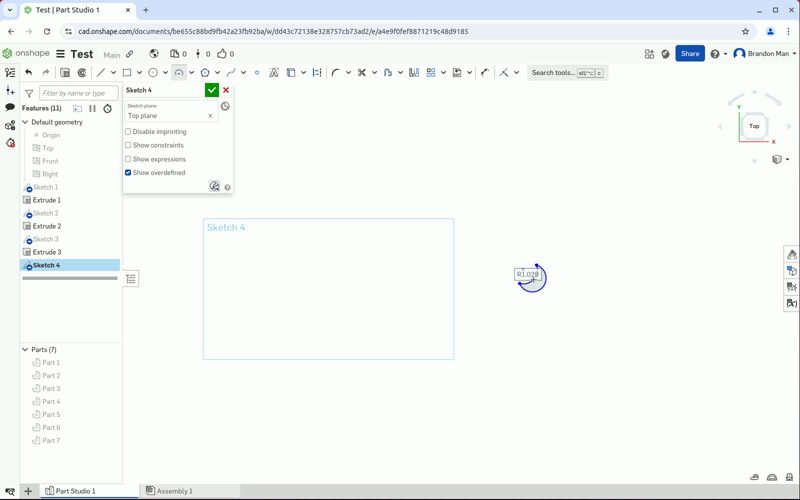
scroll(-6)
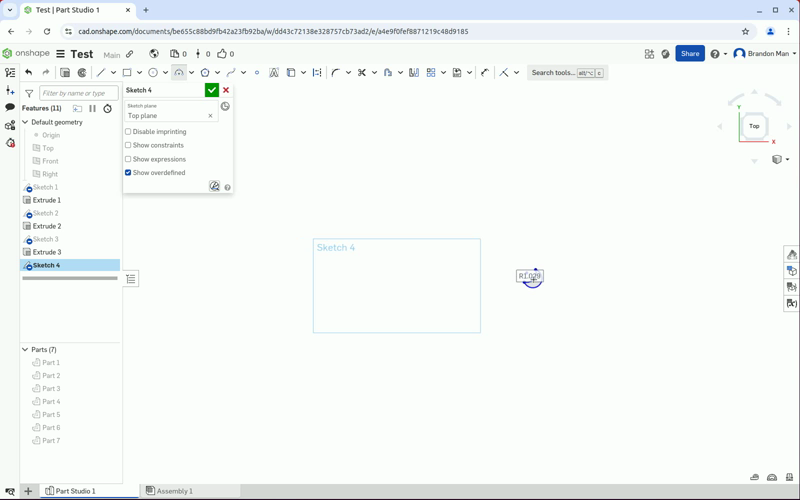
scroll(-6)
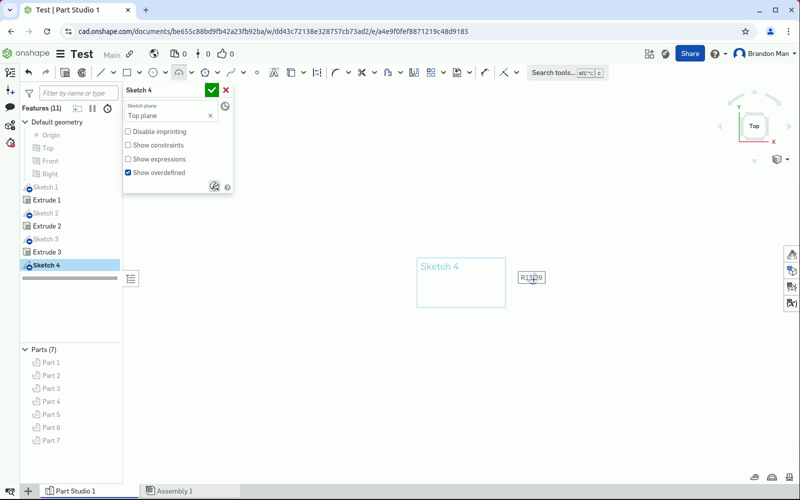
key_up(shift)
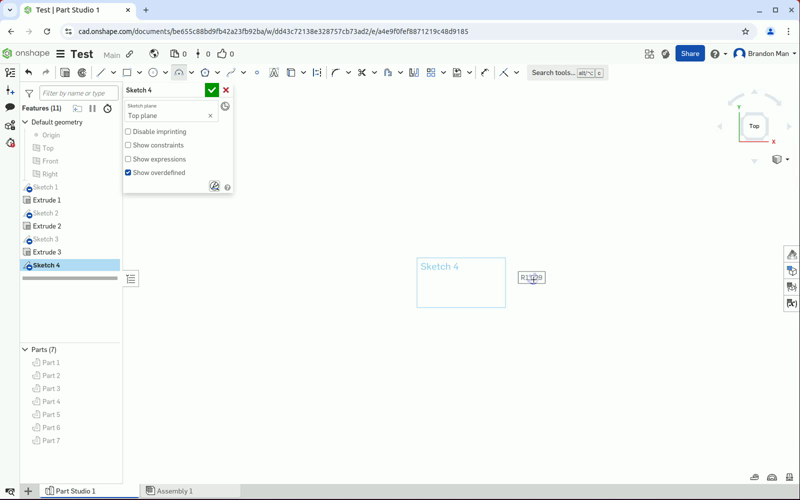
key(esc)
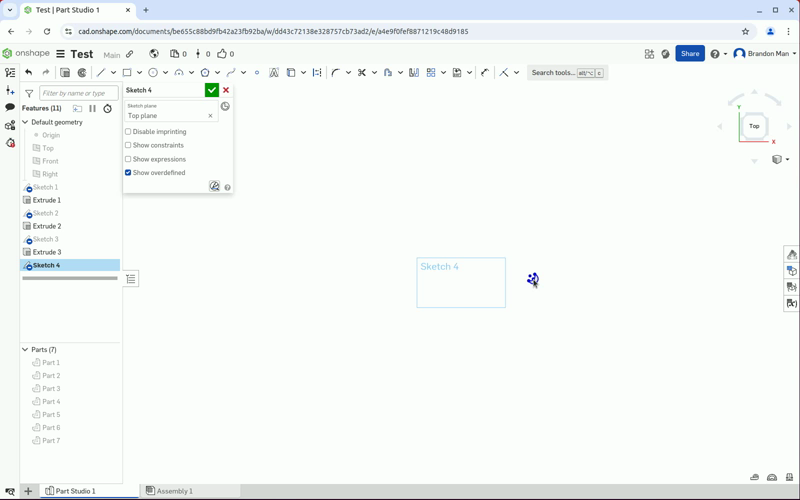
mouse_move(535, 281)
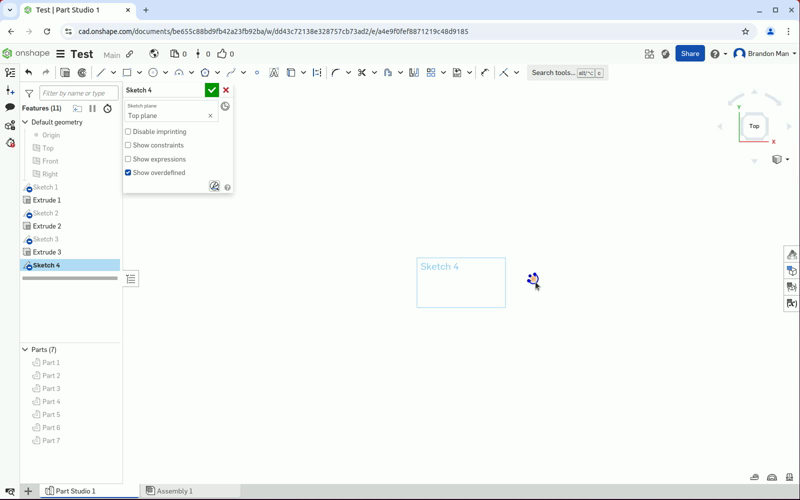
scroll(6)
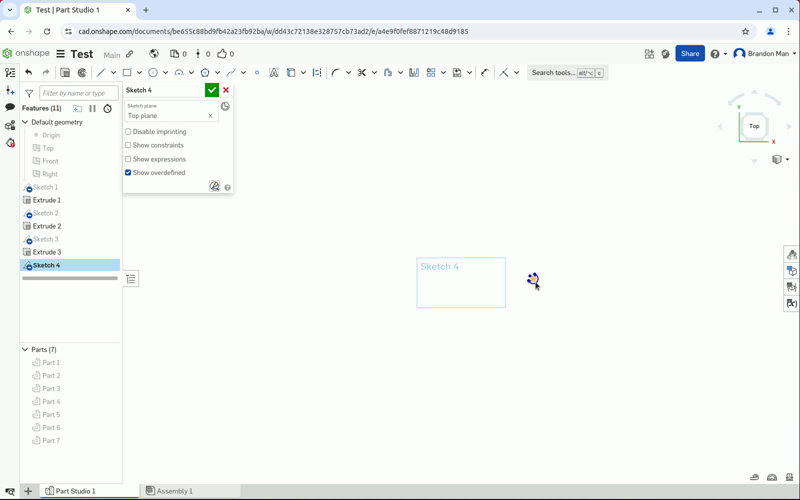
scroll(6)
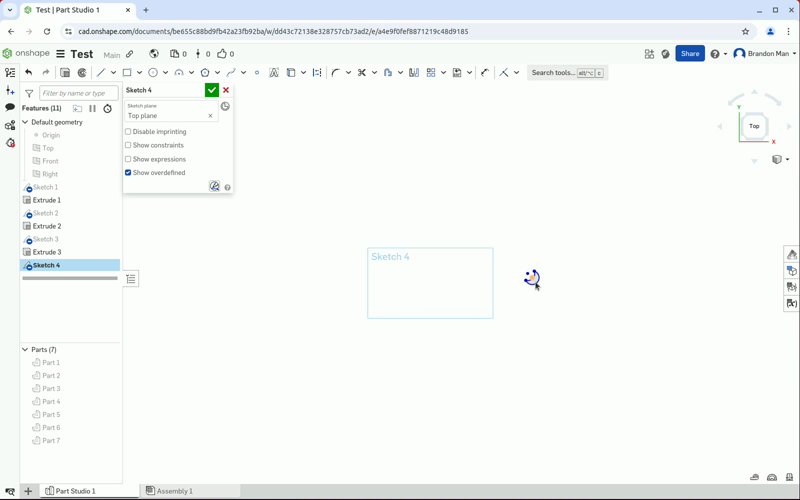
scroll(6)
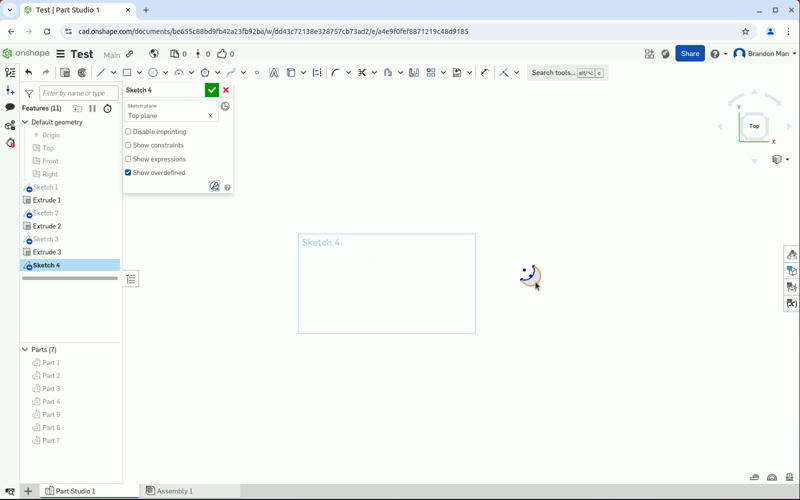
scroll(6)
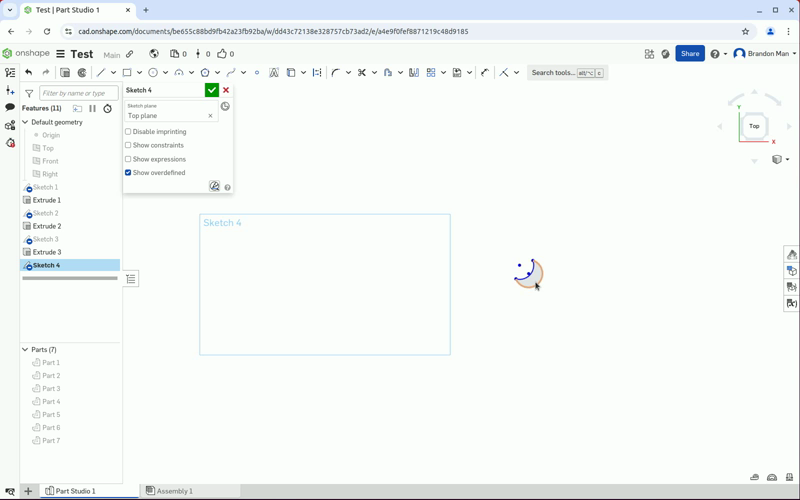
scroll(6)
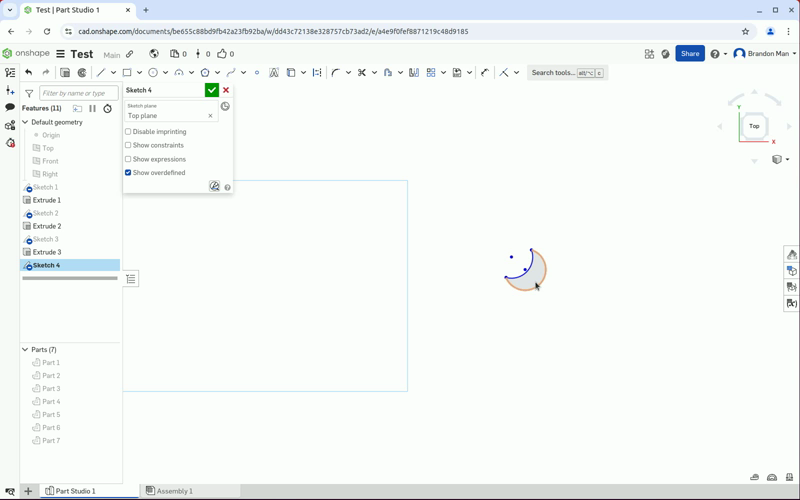
scroll(6)
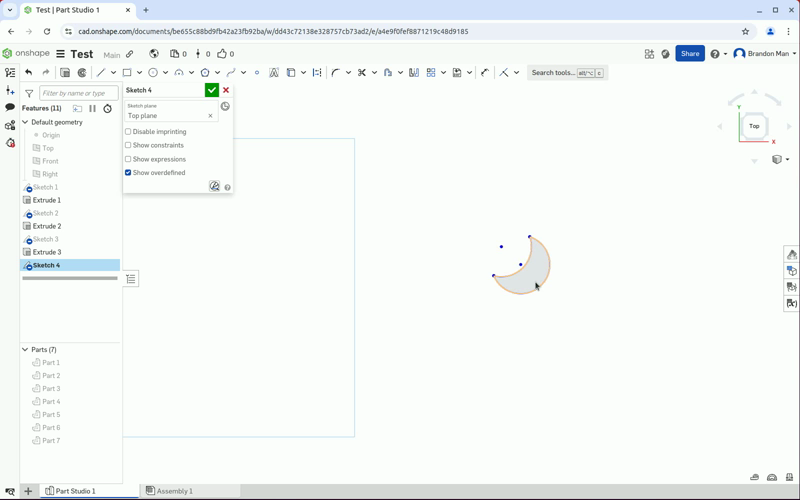
scroll(6)
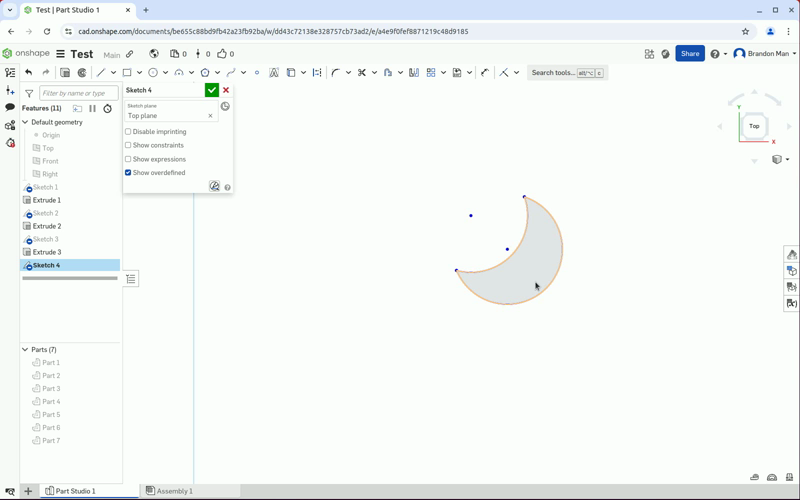
click(535, 281)
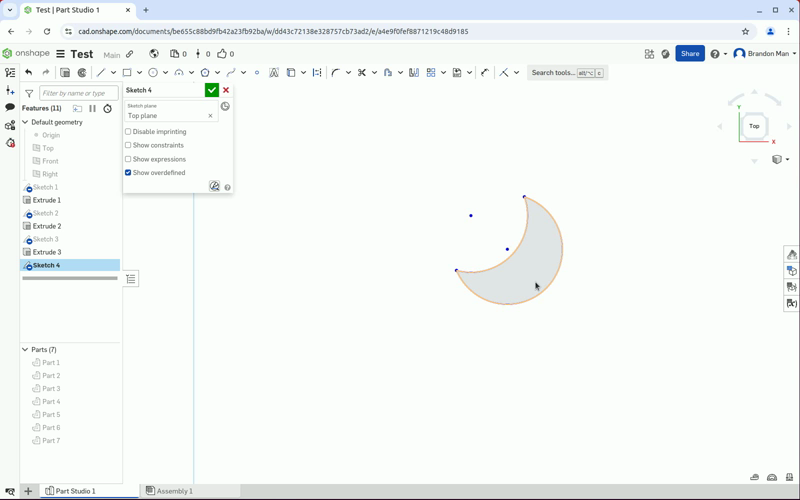
scroll(-6)
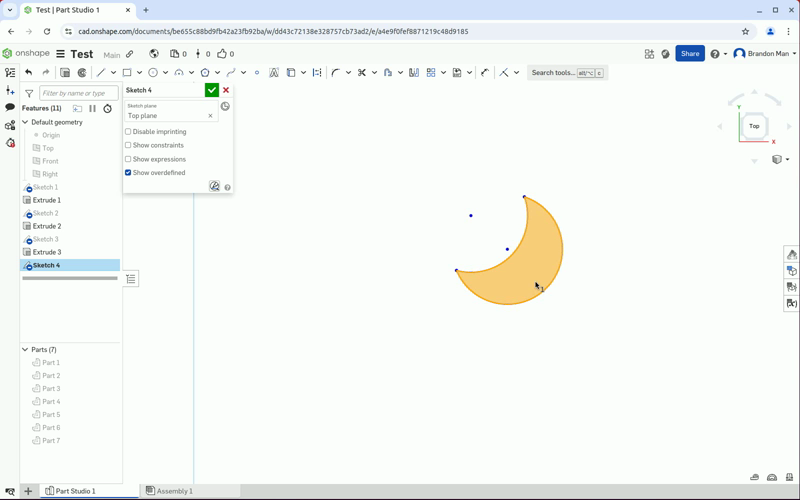
scroll(-6)
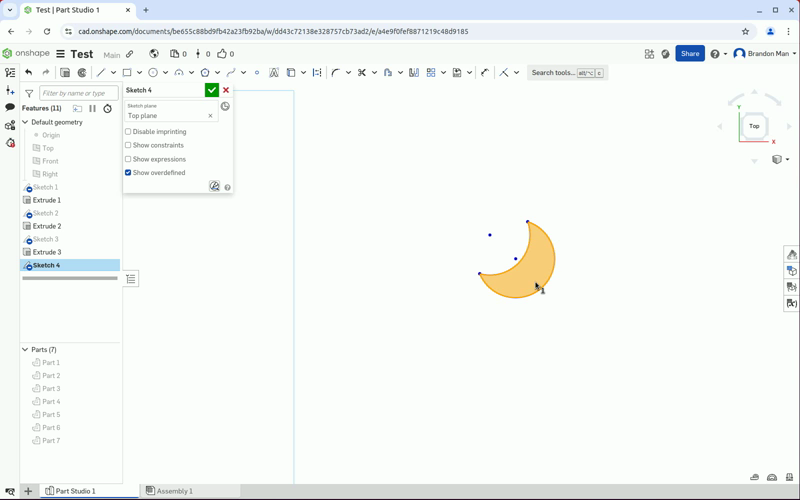
scroll(-6)
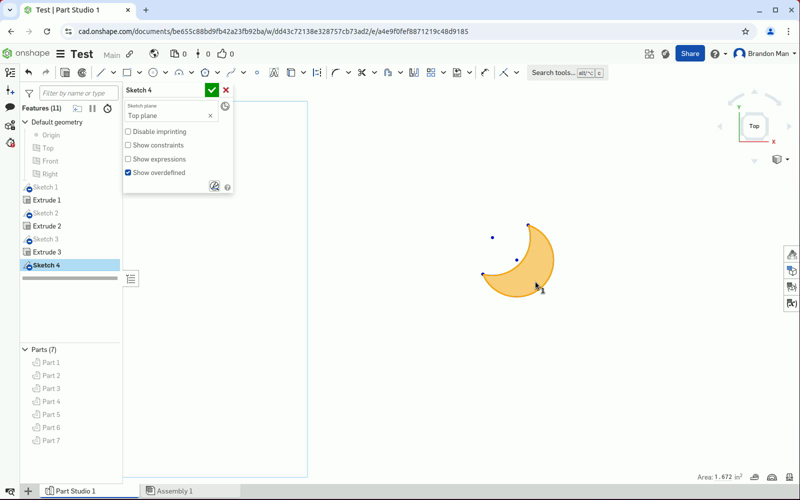
scroll(-6)
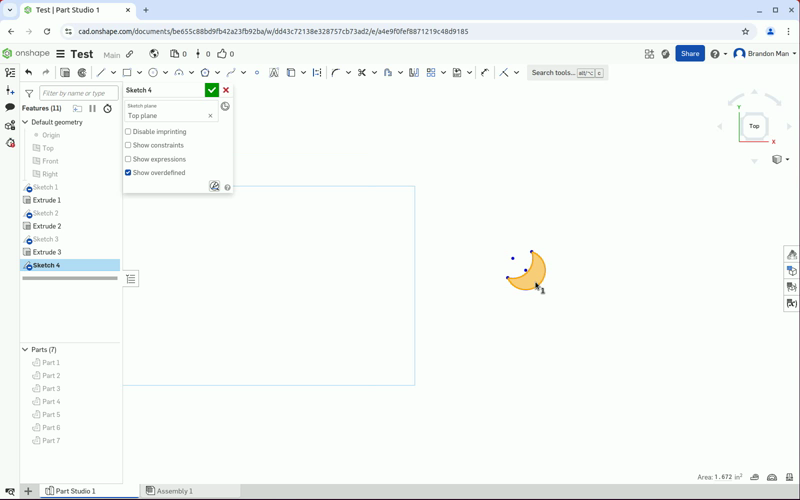
scroll(-6)
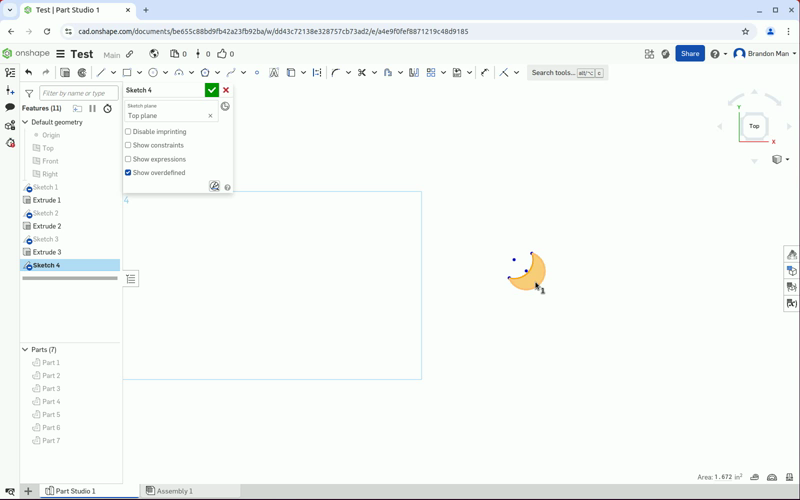
scroll(-6)
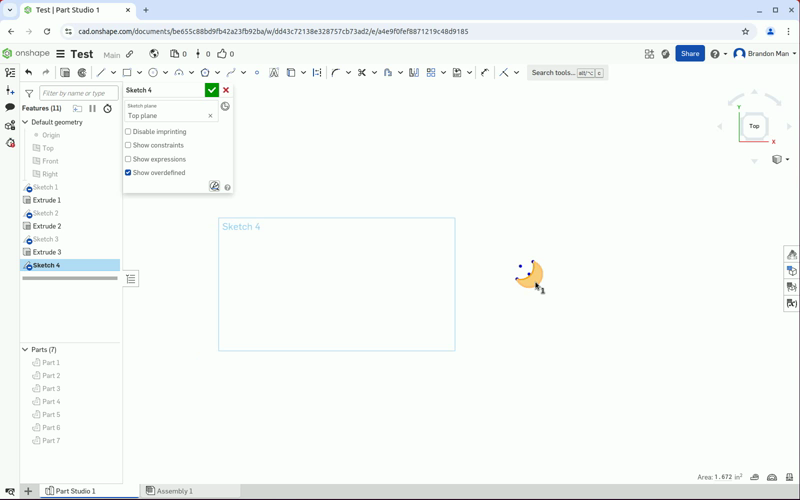
scroll(-6)
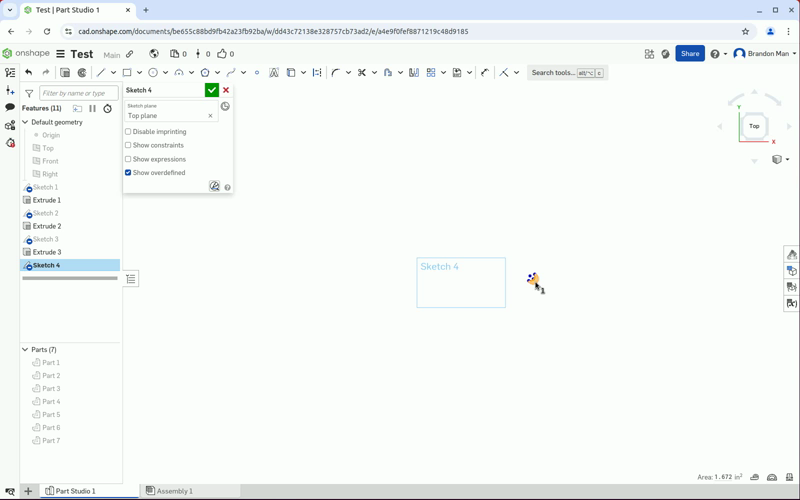
mouse_move(73, 352)
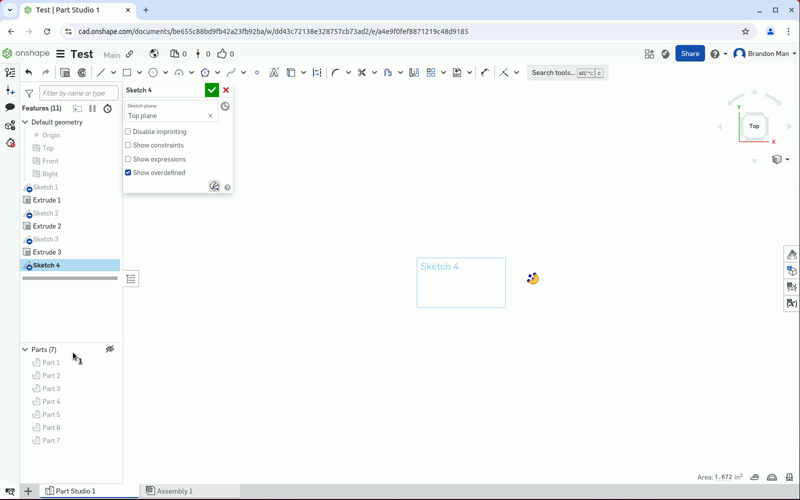
key(shift+y)
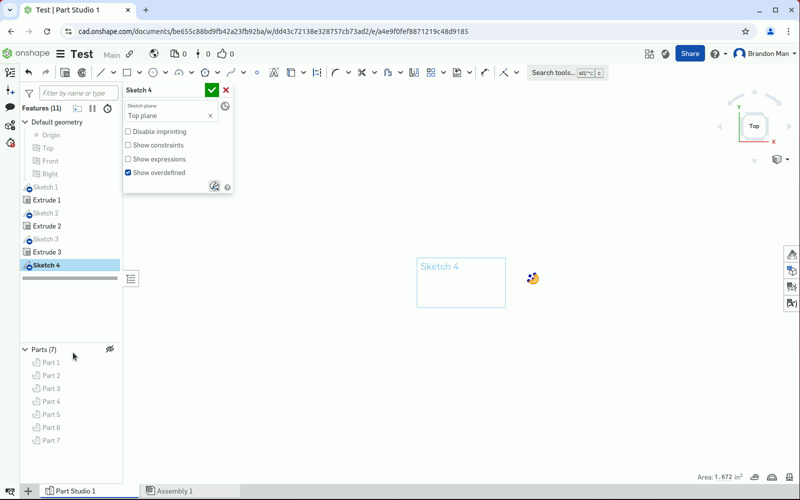
key(shift+e)
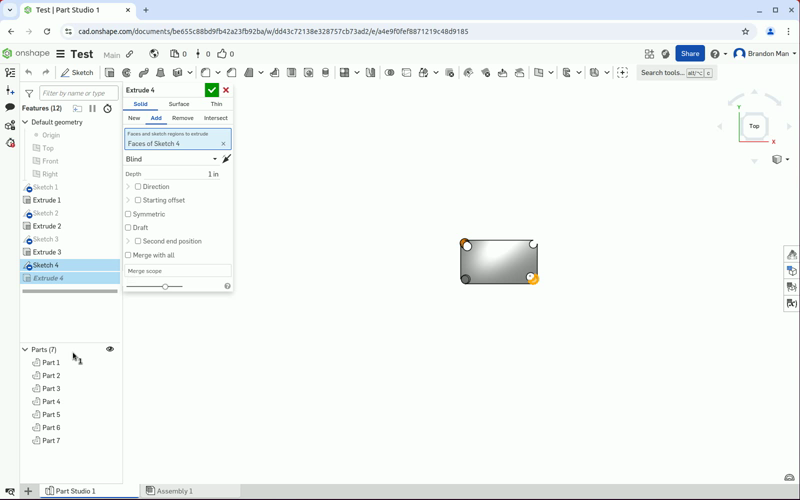
mouse_move(143, 106)
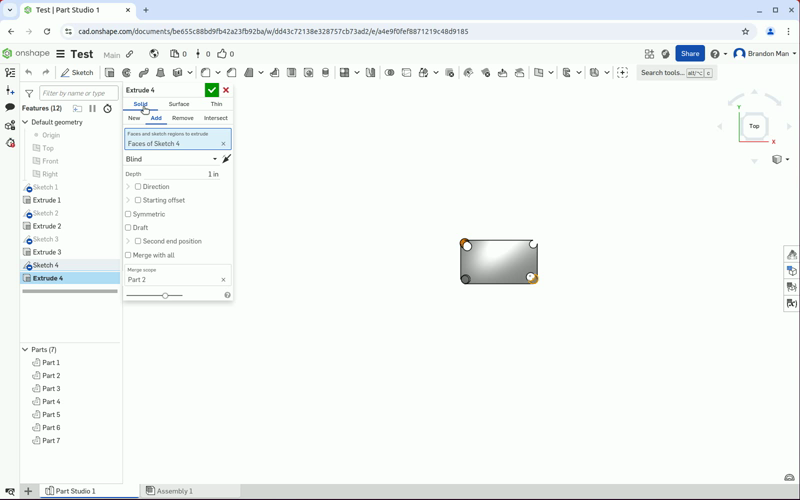
click(143, 106)
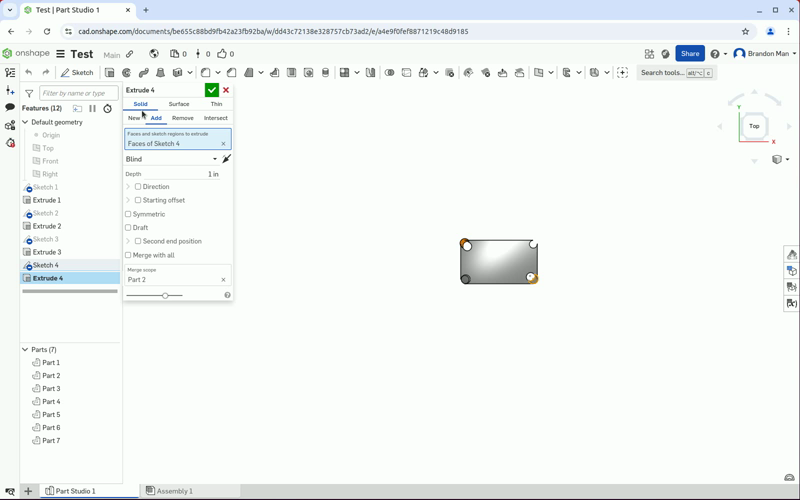
mouse_move(137, 120)
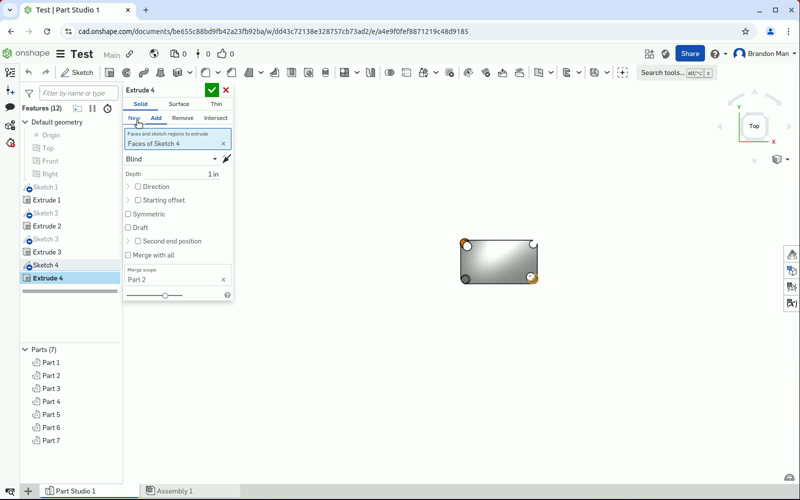
click(137, 120)
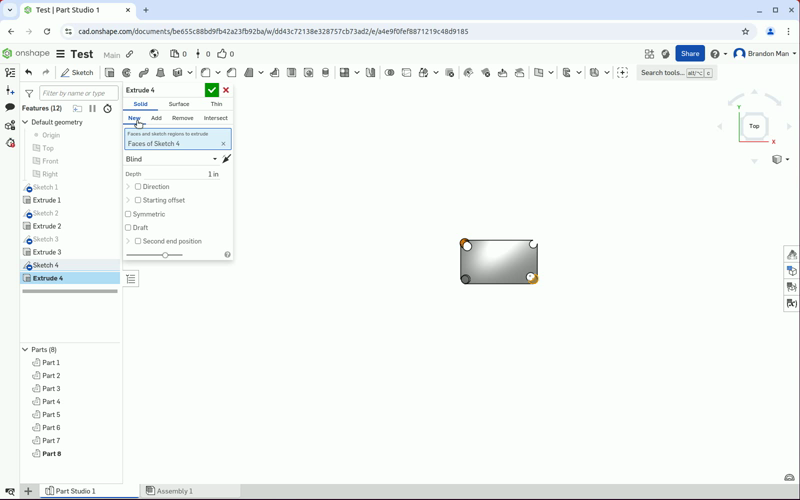
key(tab, 4)
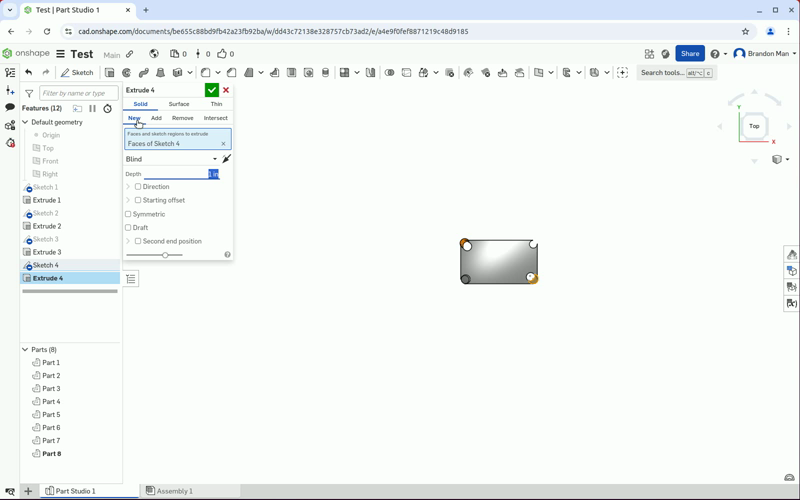
text(5.296)
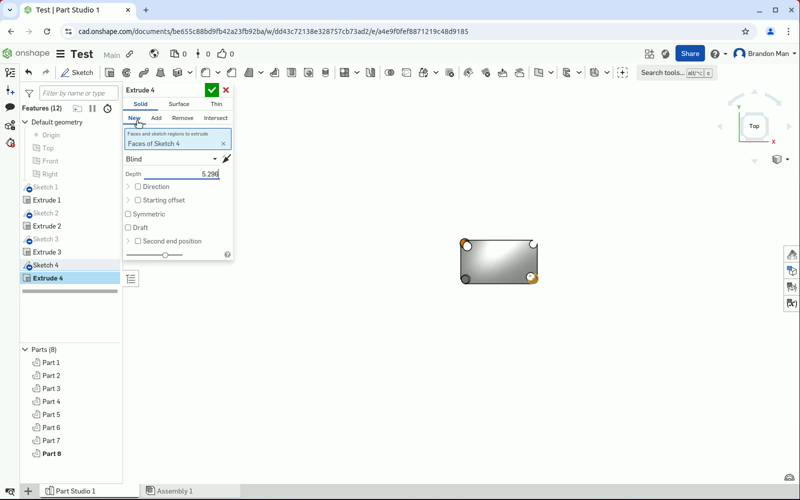
key(enter)
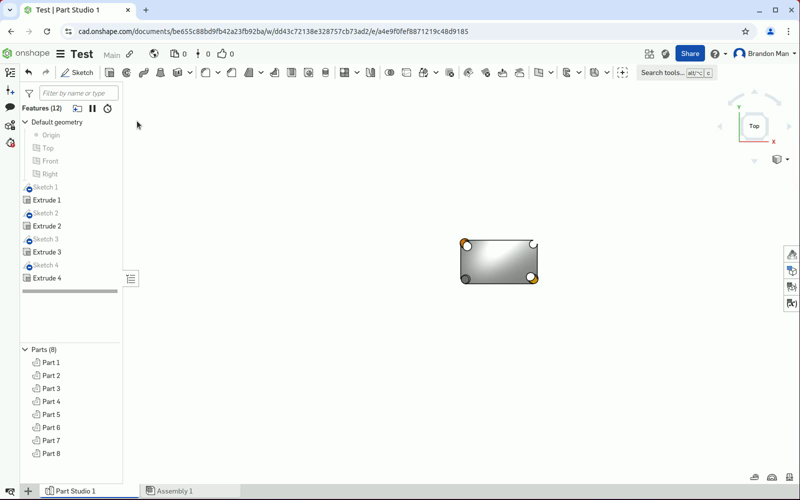
key(shift+h)
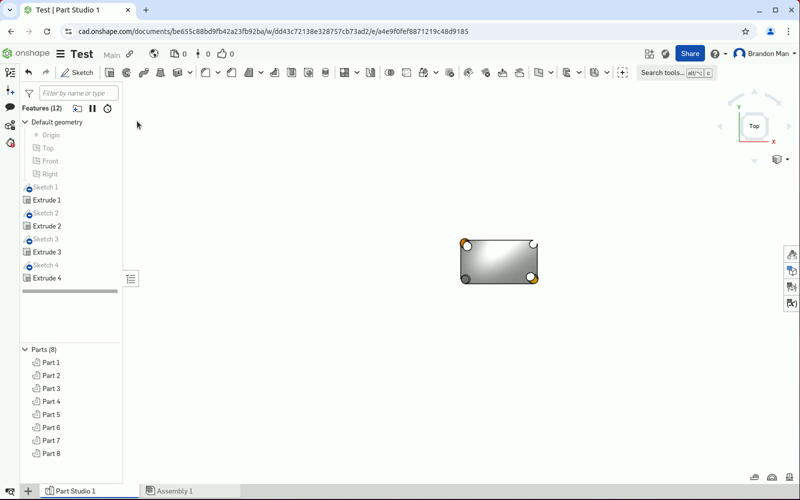
key(shift+h)
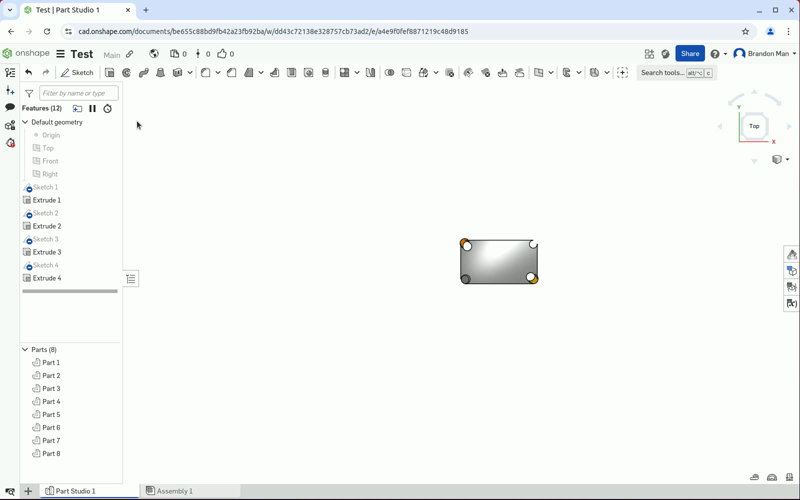
mouse_move(73, 189)
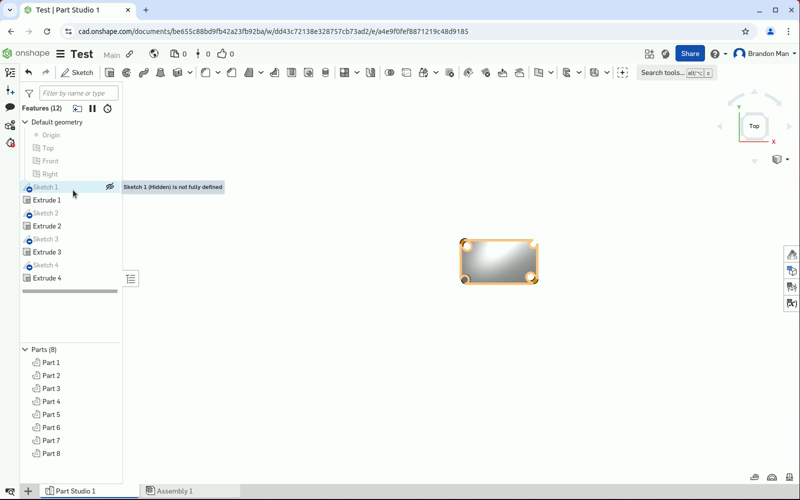
click(73, 189)
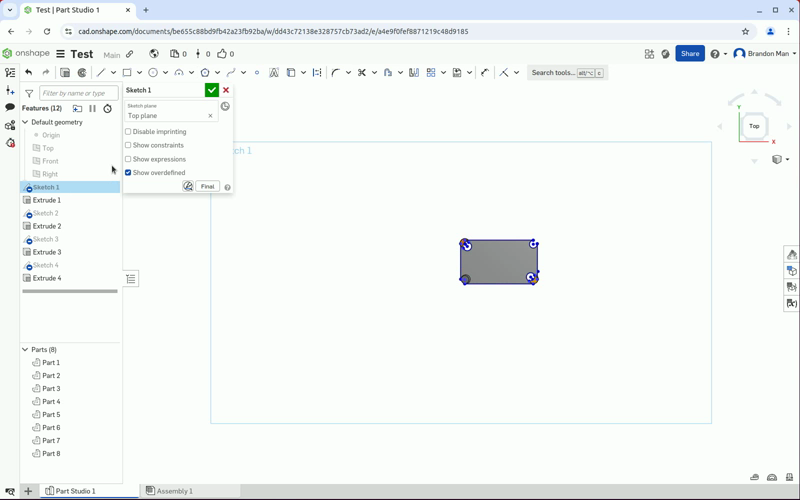
mouse_move(229, 92)
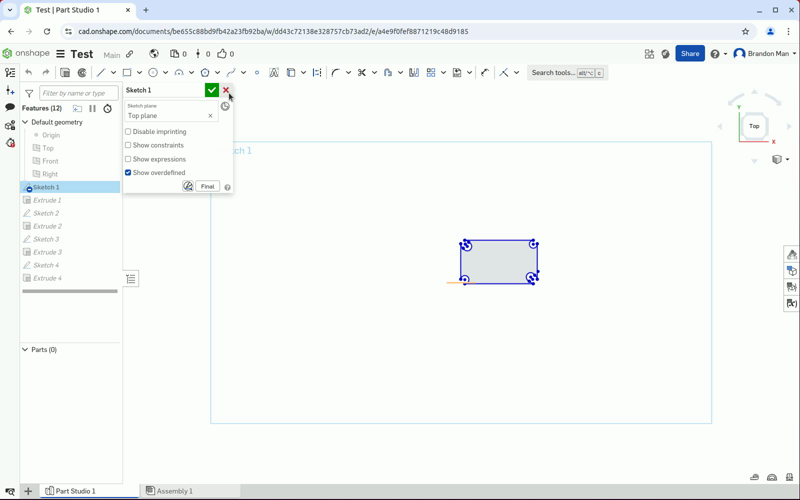
click(229, 92)
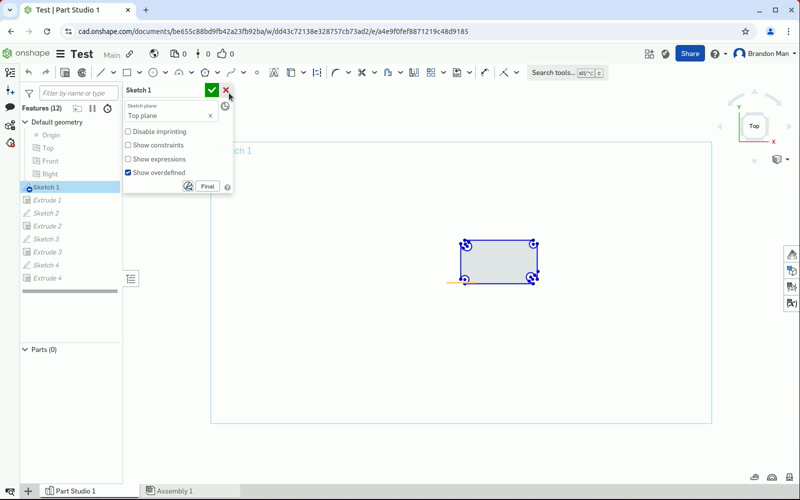
key(shift+s)
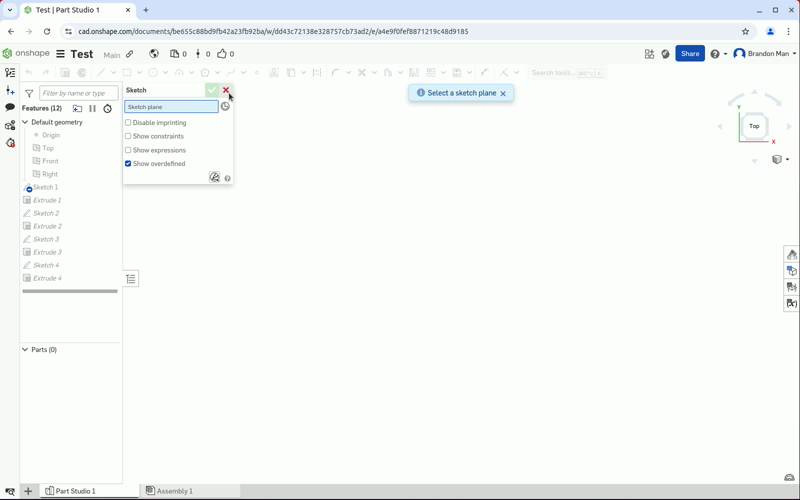
mouse_move(73, 150)
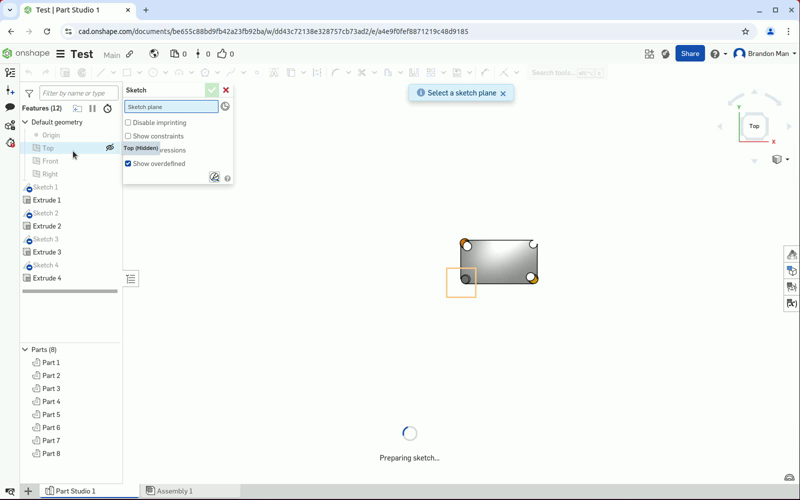
click(73, 150)
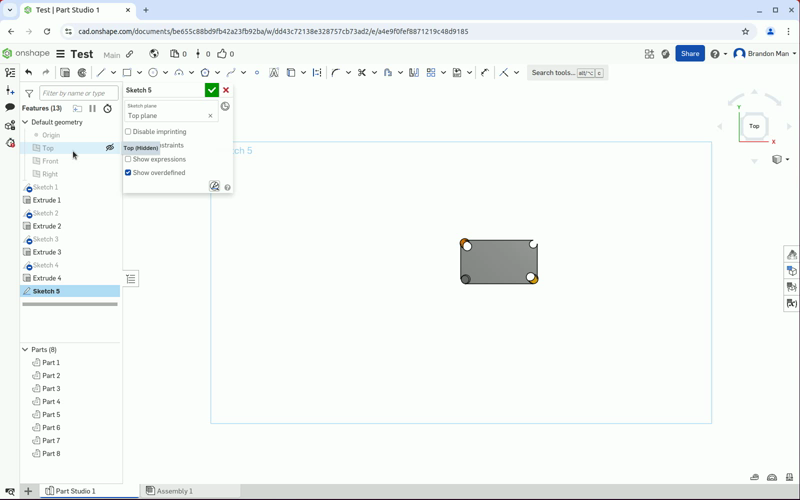
mouse_move(73, 352)
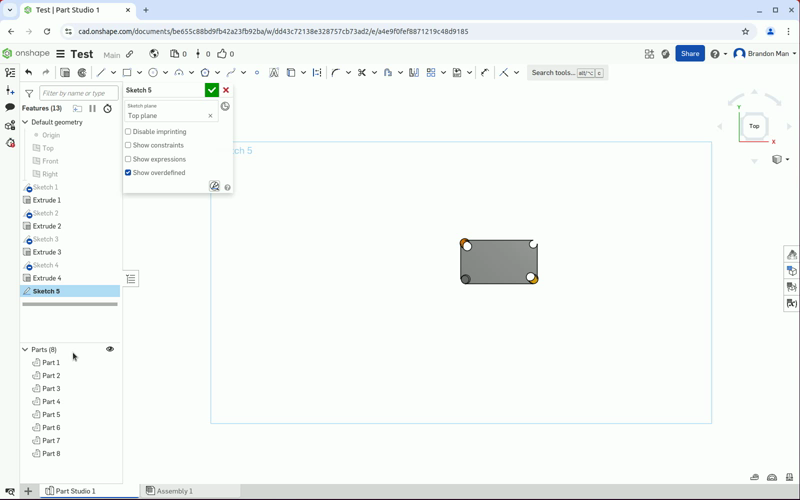
key(y)
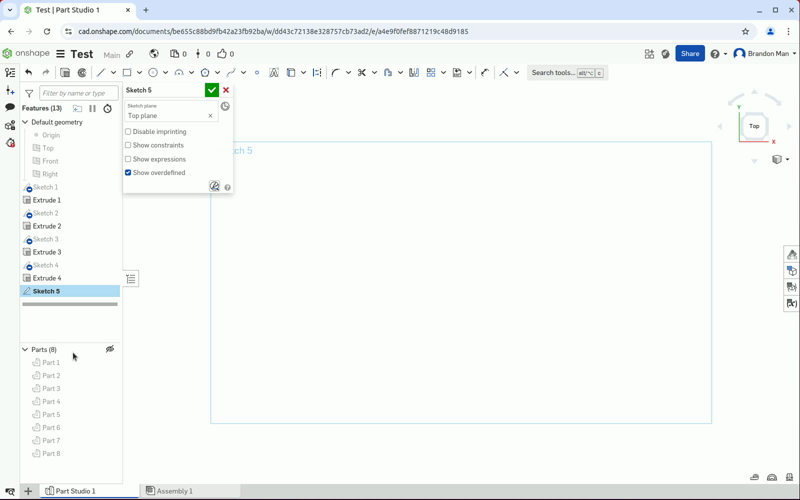
key(c)
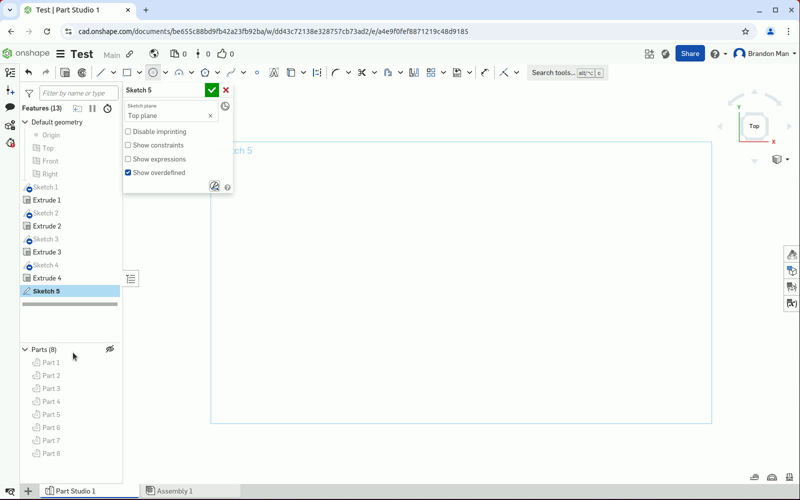
key_down(shift)
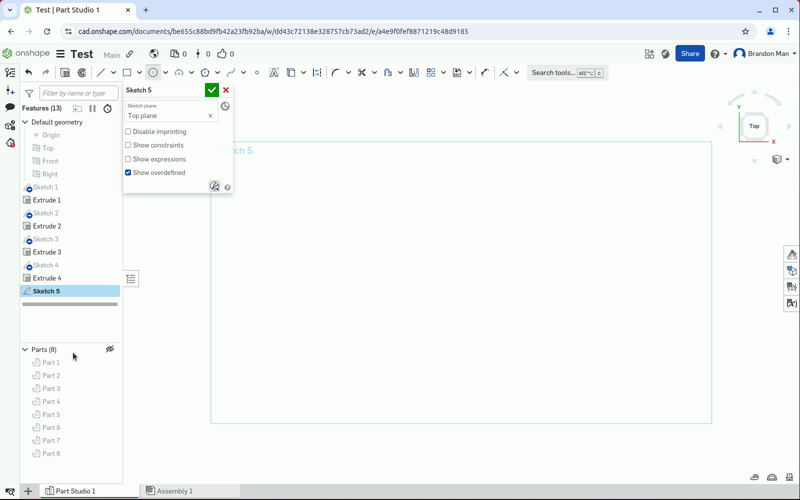
mouse_move(533, 243)
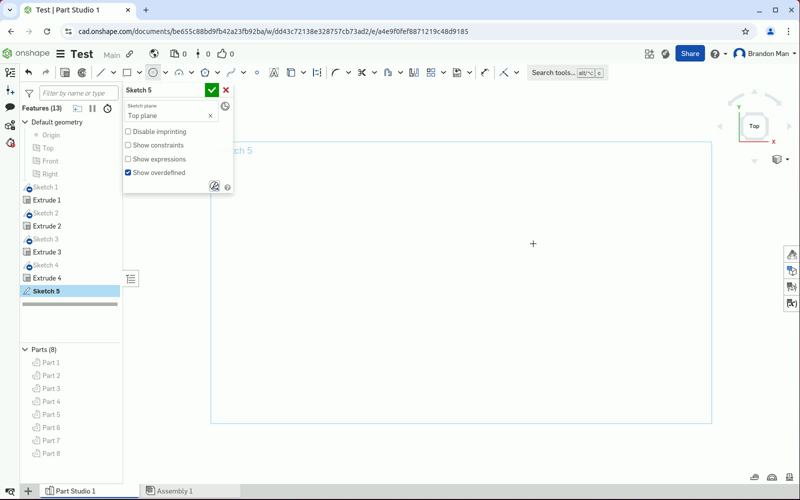
click(533, 243)
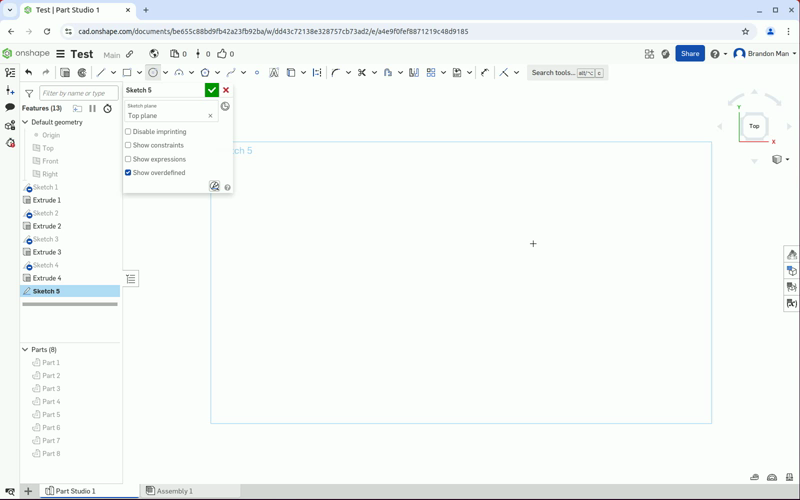
key_up(shift)
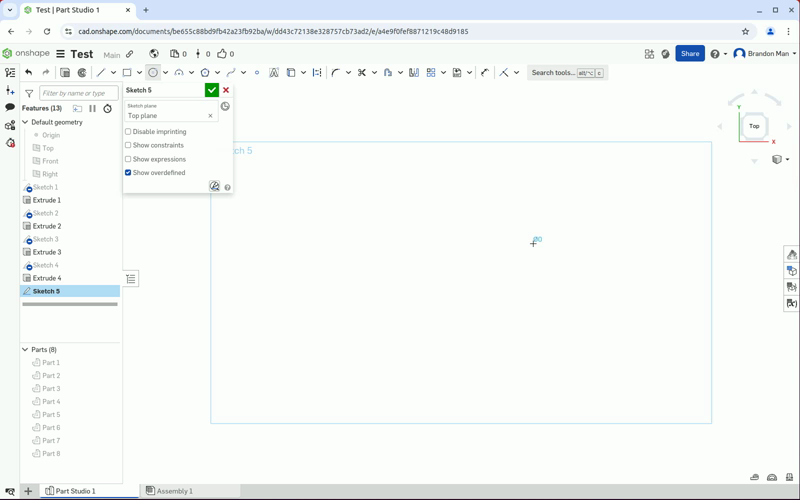
mouse_move(537, 243)
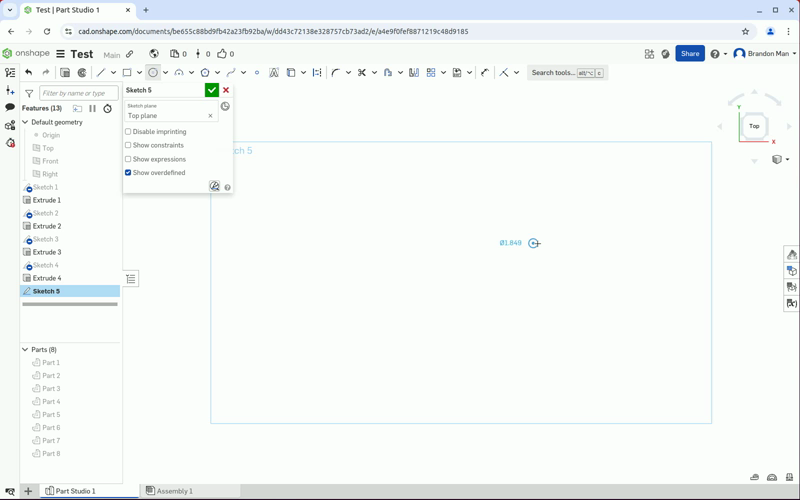
click(537, 243)
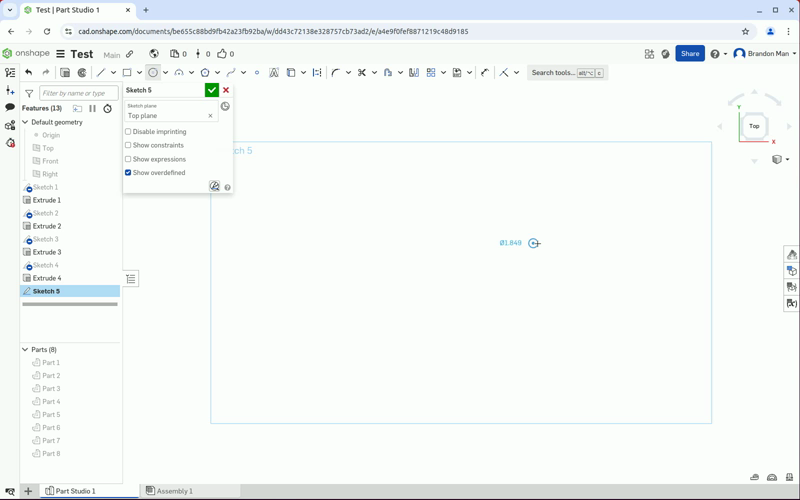
key(esc)
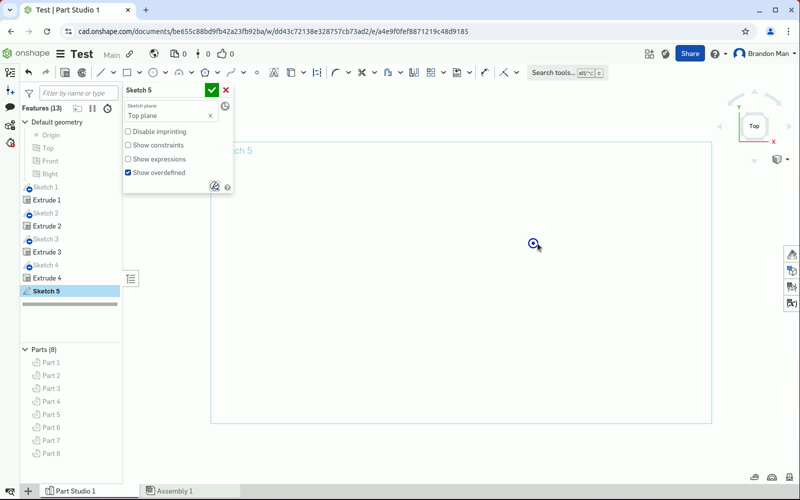
mouse_move(532, 242)
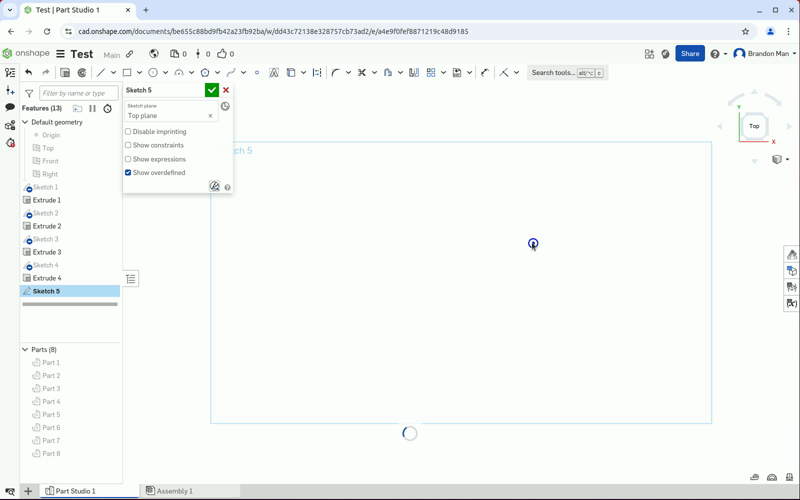
scroll(6)
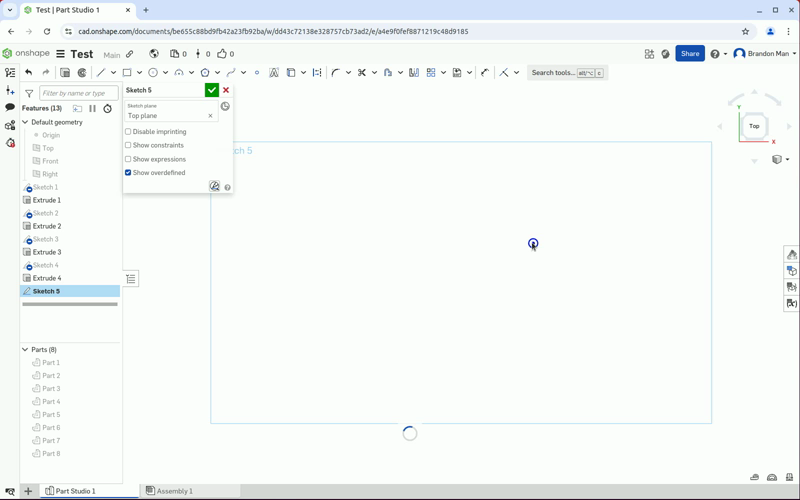
scroll(6)
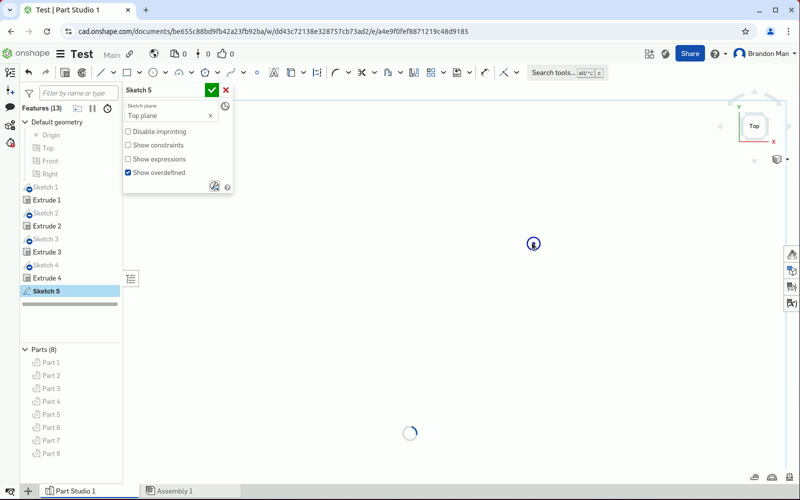
scroll(6)
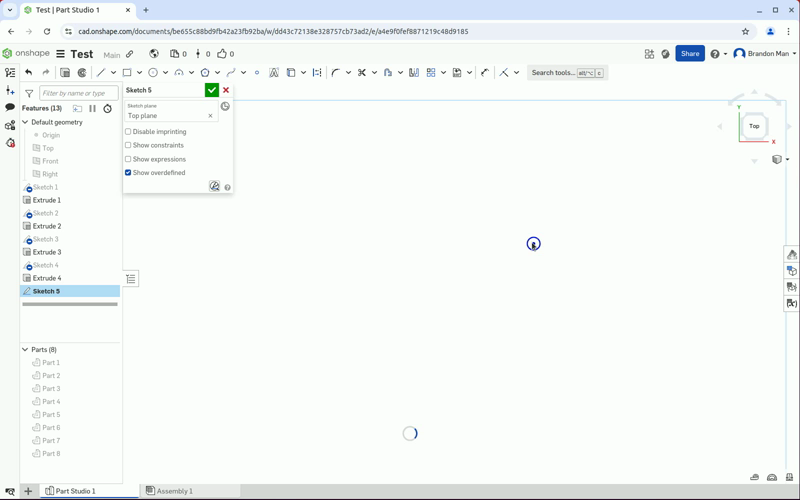
scroll(6)
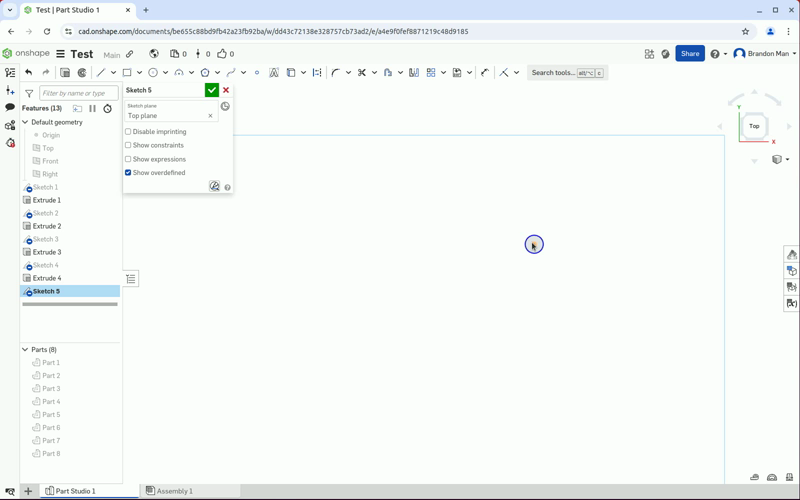
scroll(6)
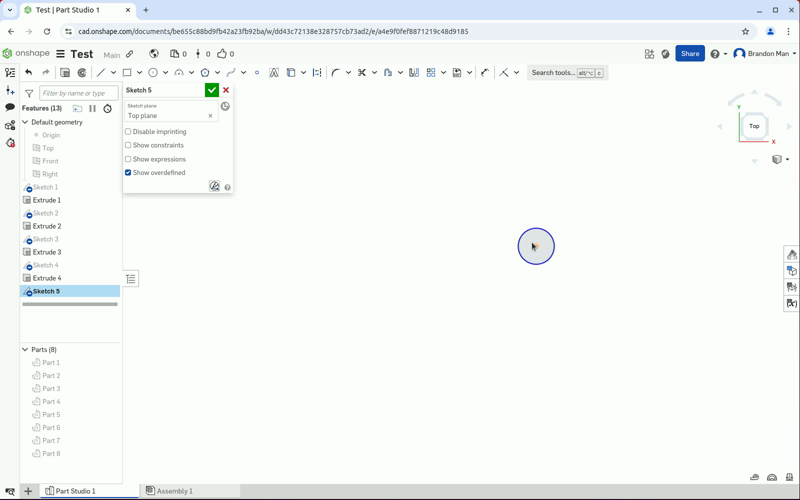
scroll(6)
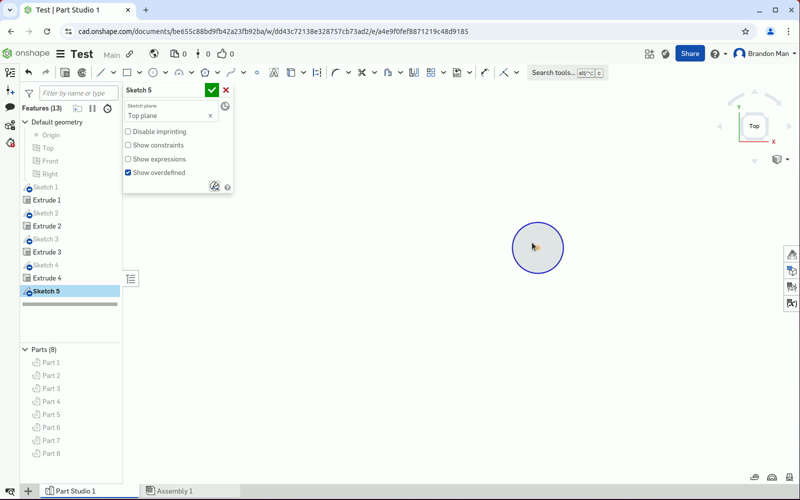
scroll(6)
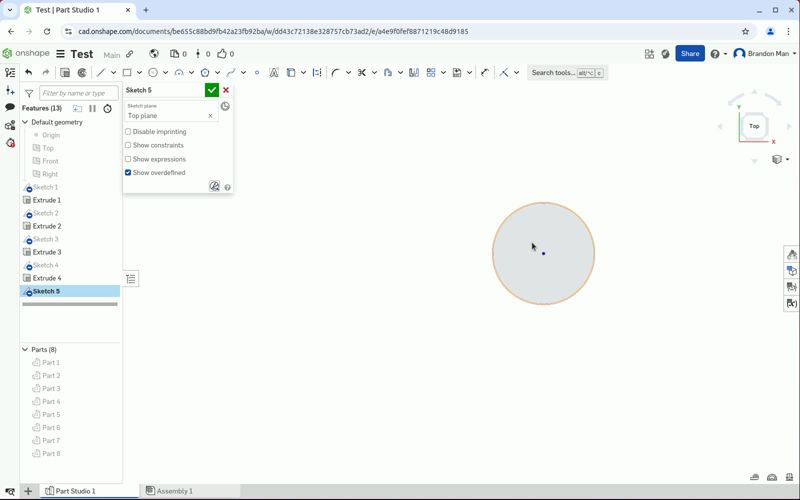
click(532, 242)
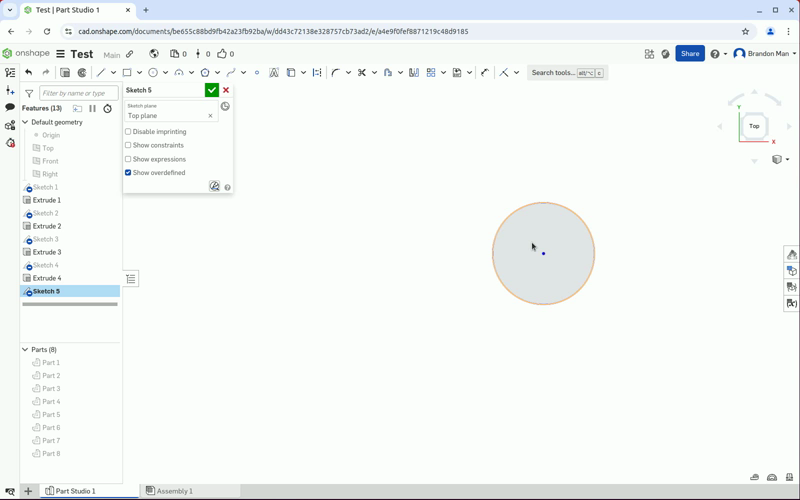
scroll(-6)
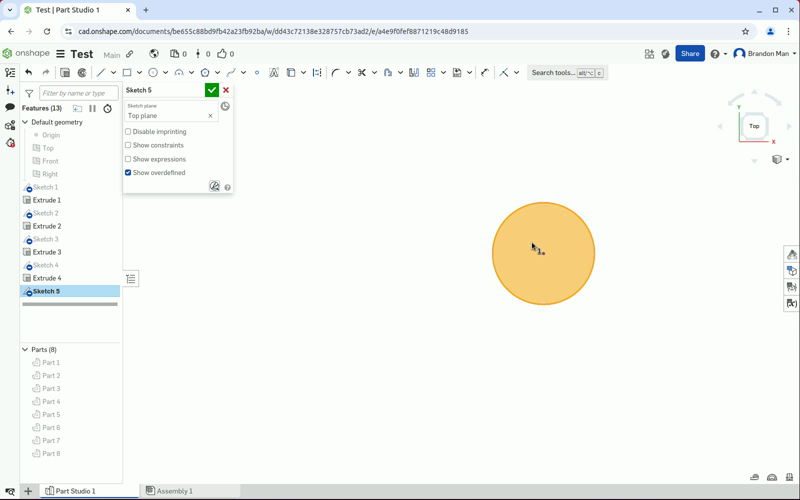
scroll(-6)
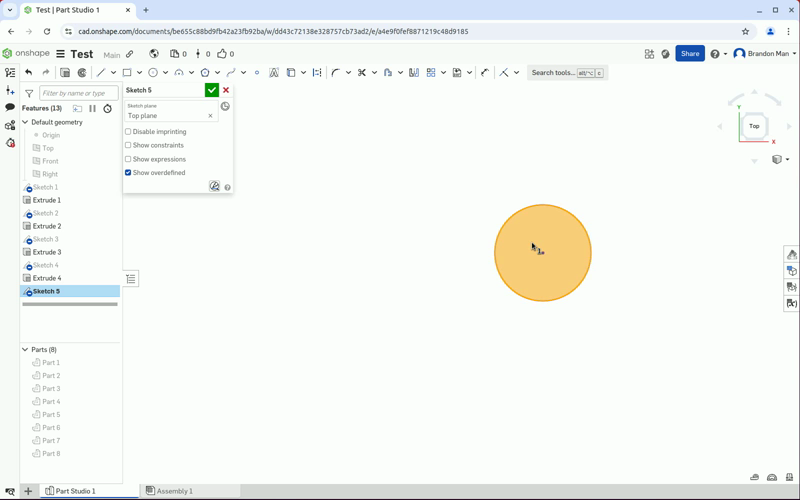
scroll(-6)
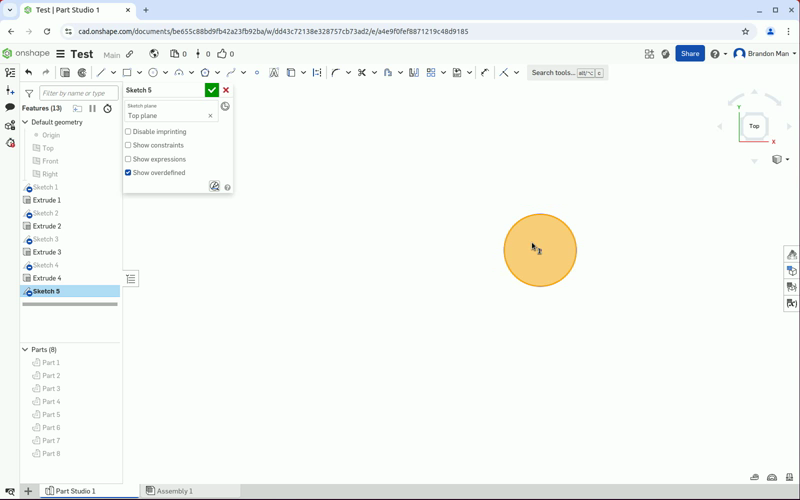
scroll(-6)
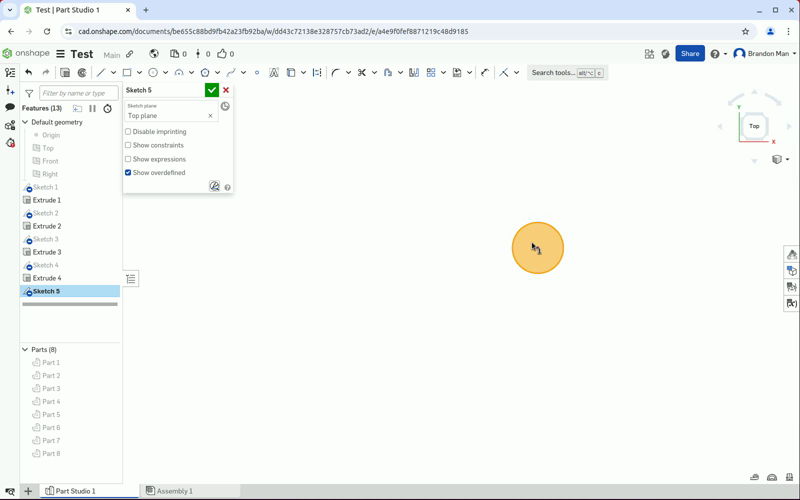
scroll(-6)
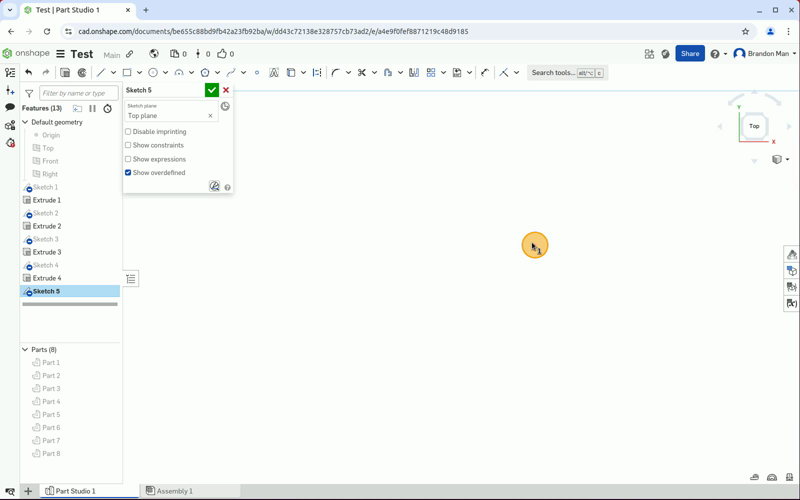
scroll(-6)
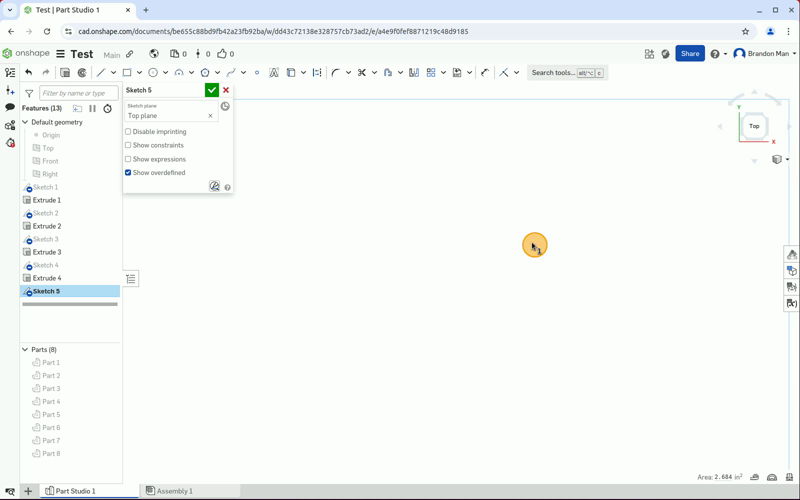
scroll(-6)
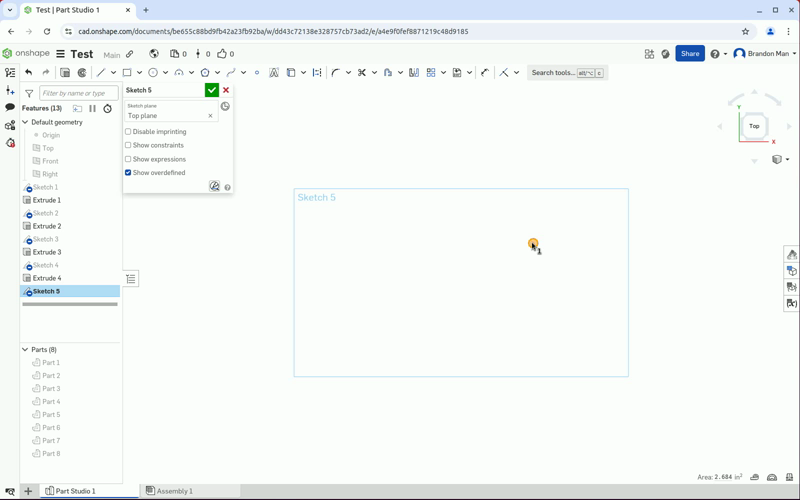
mouse_move(73, 352)
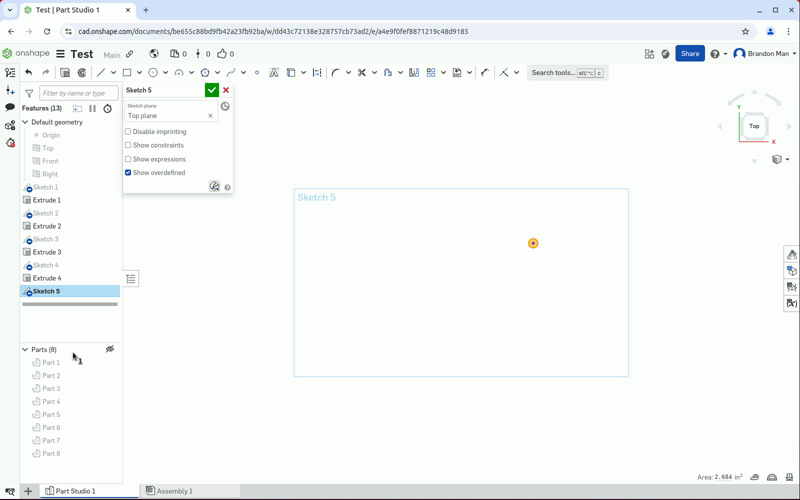
key(shift+y)
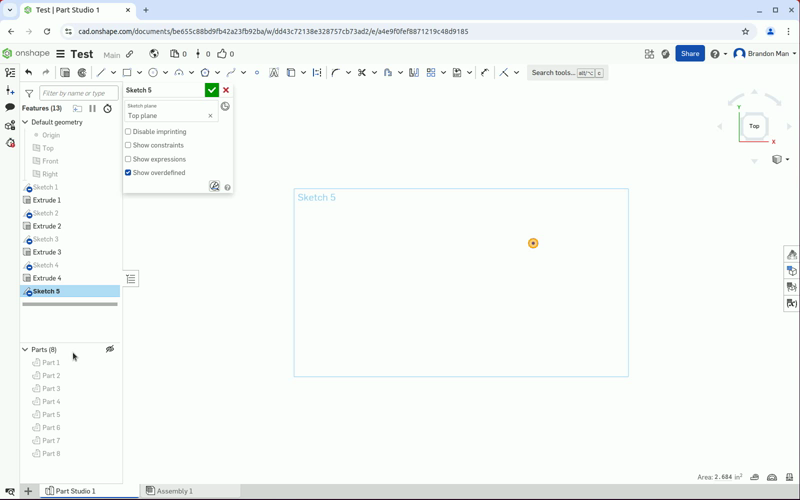
key(shift+e)
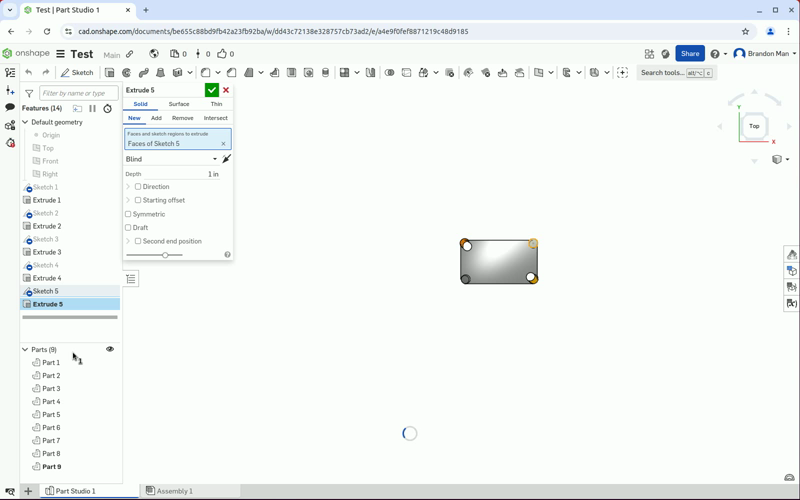
mouse_move(143, 106)
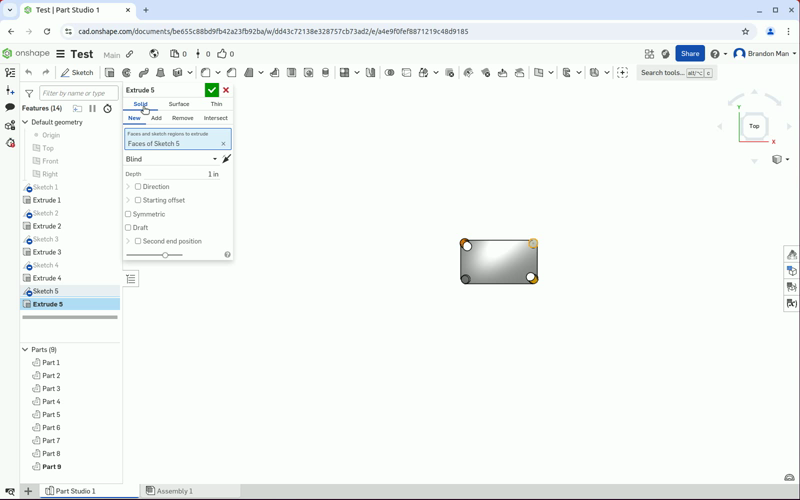
click(143, 106)
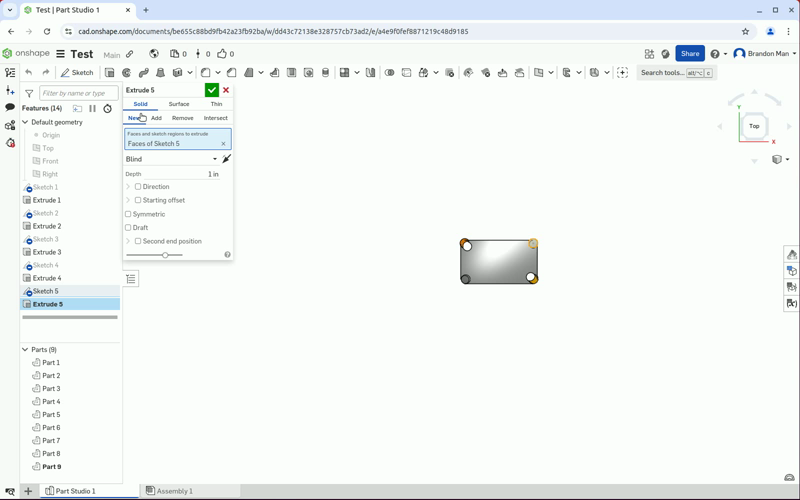
mouse_move(137, 120)
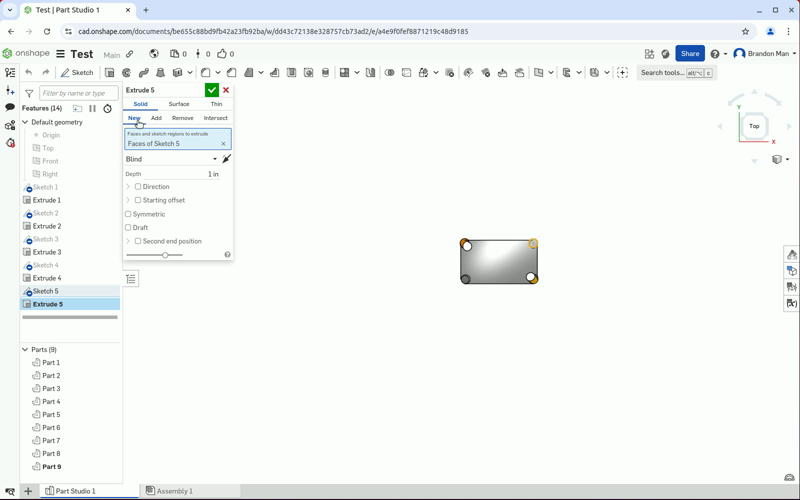
click(137, 120)
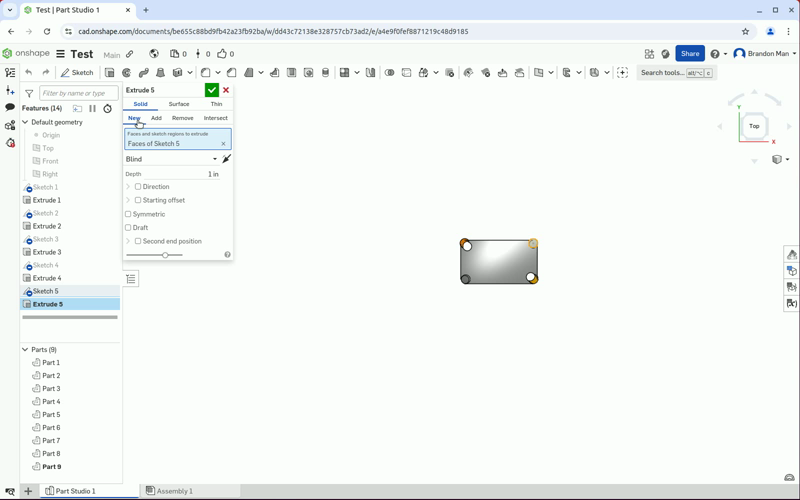
key(tab, 4)
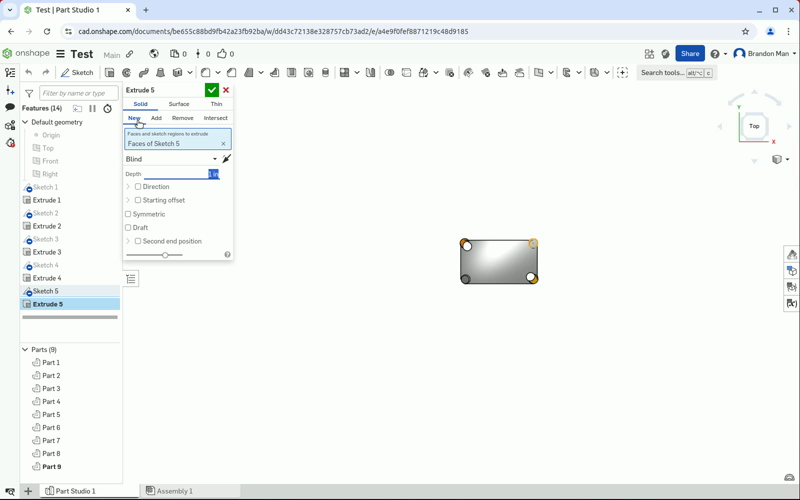
text(5.296)
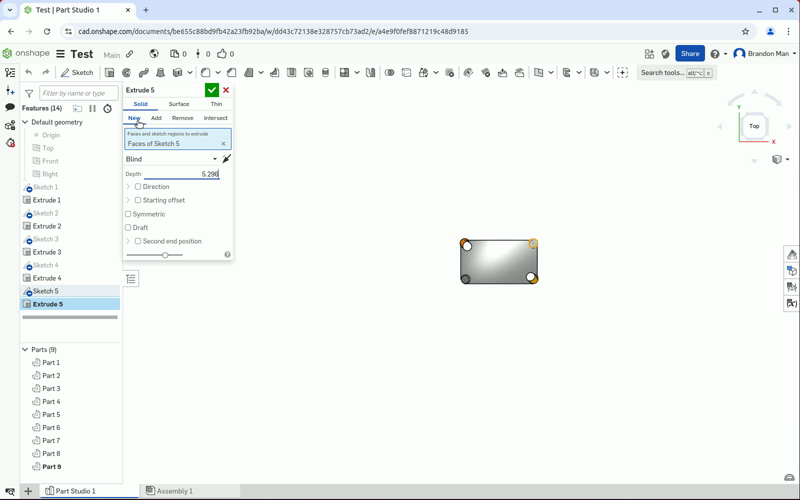
key(enter)
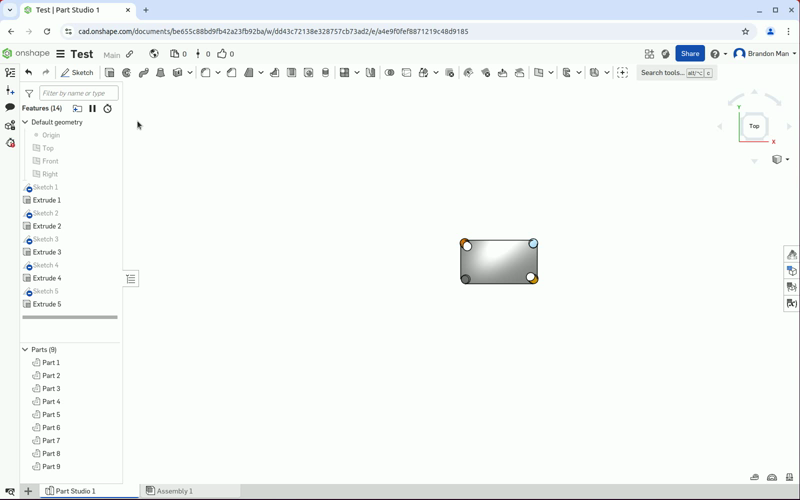
key(shift+h)
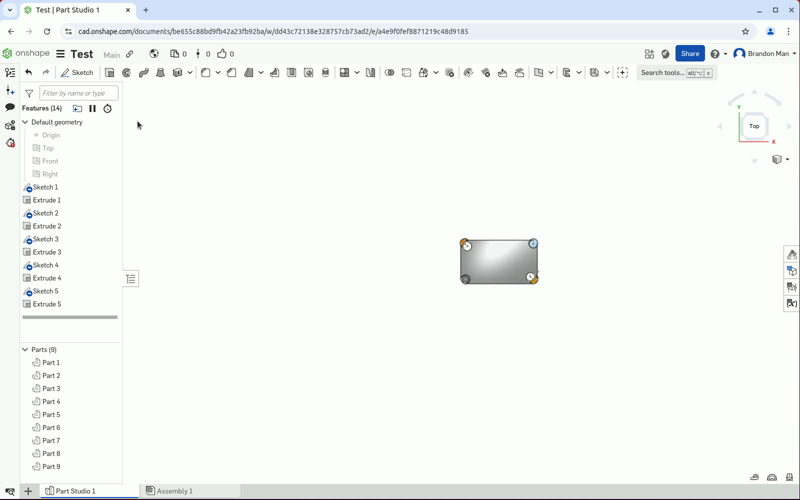
key(shift+h)
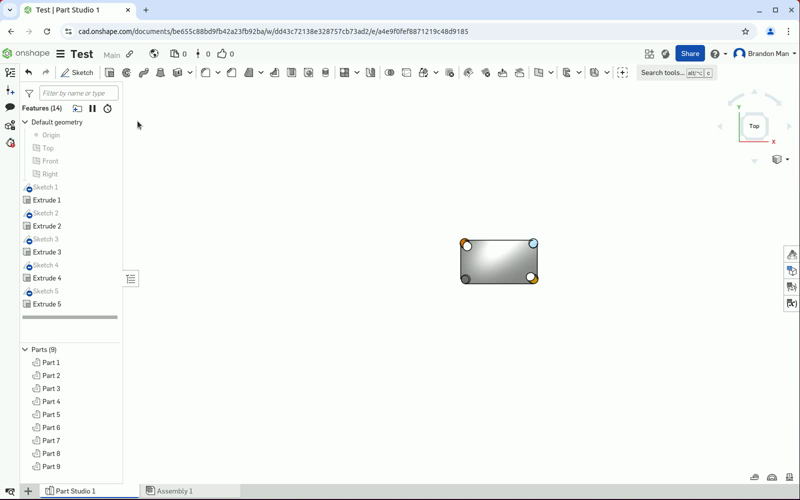
mouse_move(73, 189)
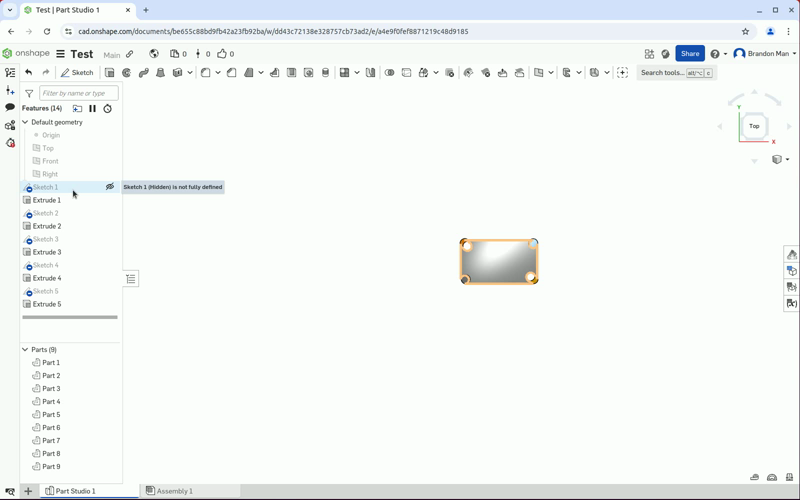
click(73, 189)
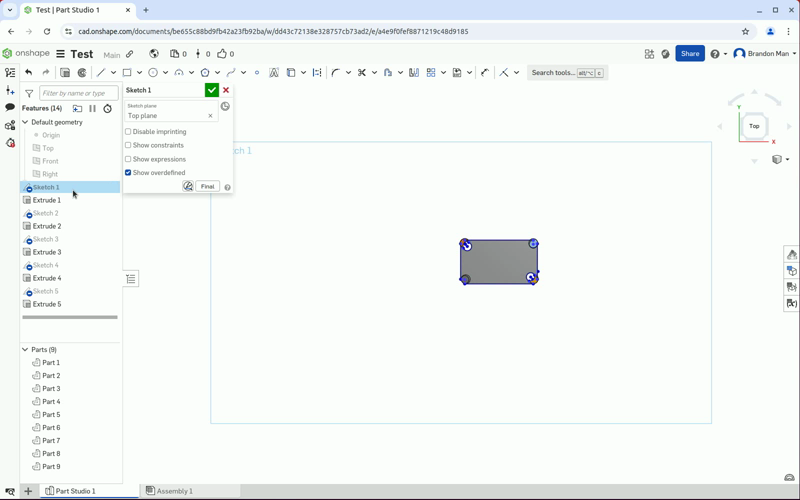
mouse_move(229, 92)
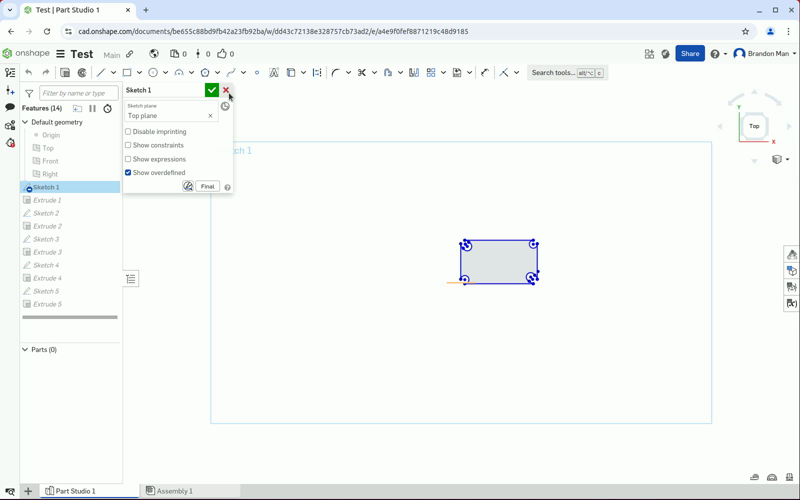
click(229, 92)
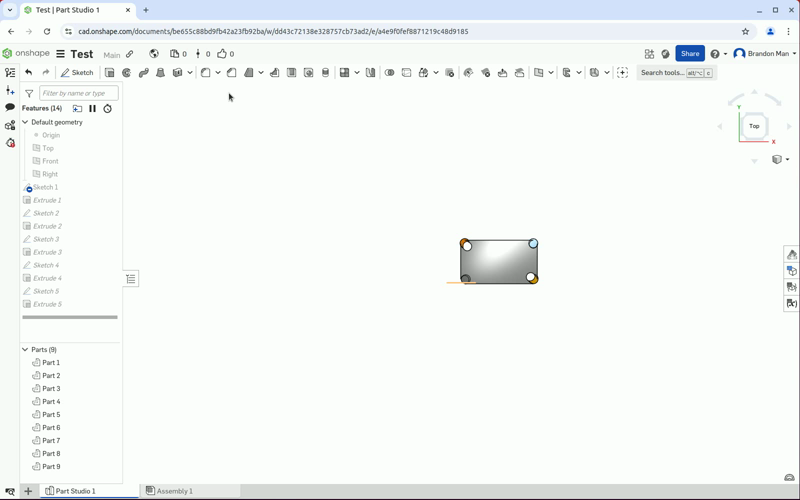
mouse_move(73, 352)
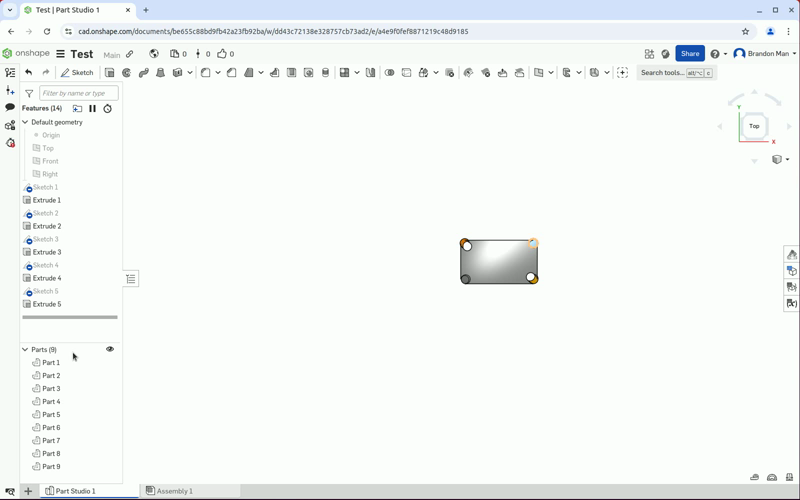
key(y)
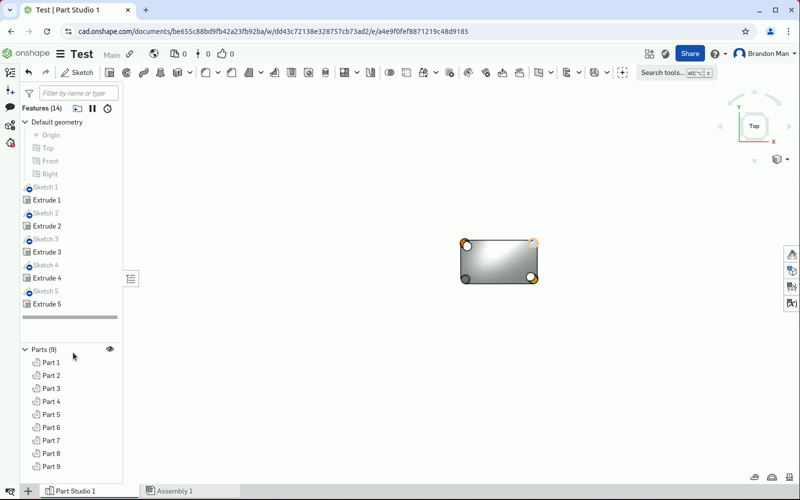
key(shift+p)
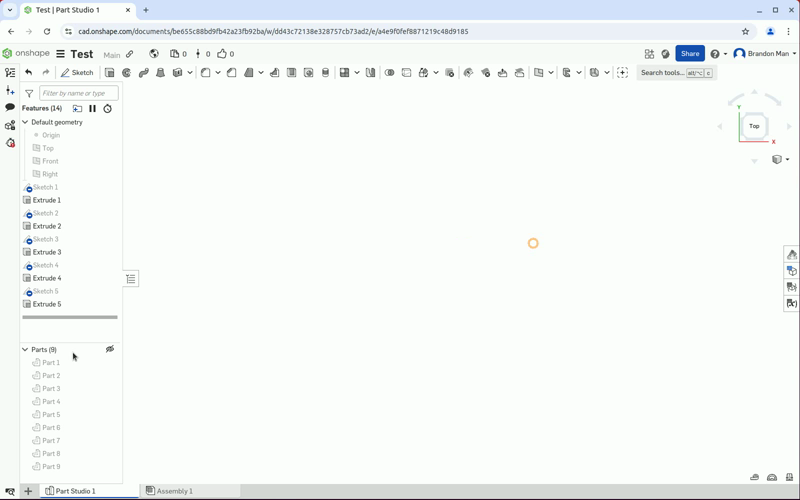
key(space)
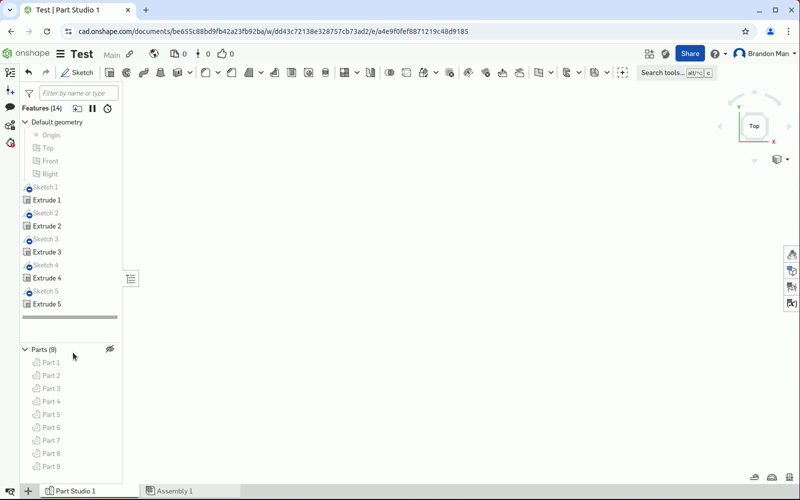
key_down(shift)
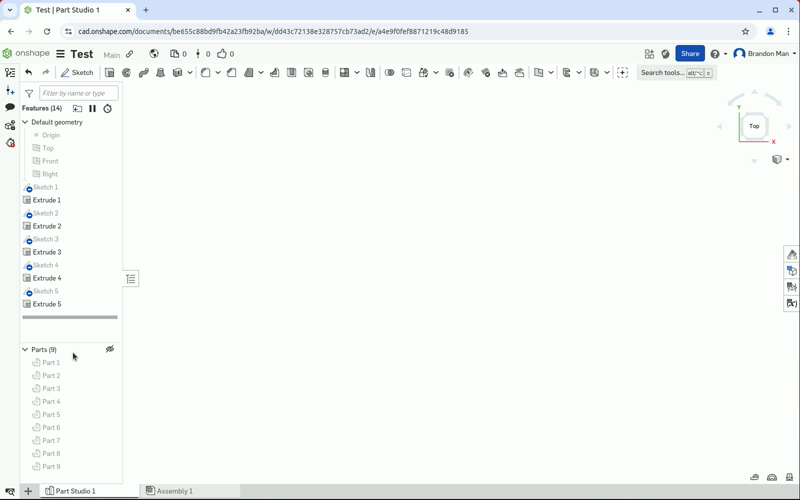
key(up)
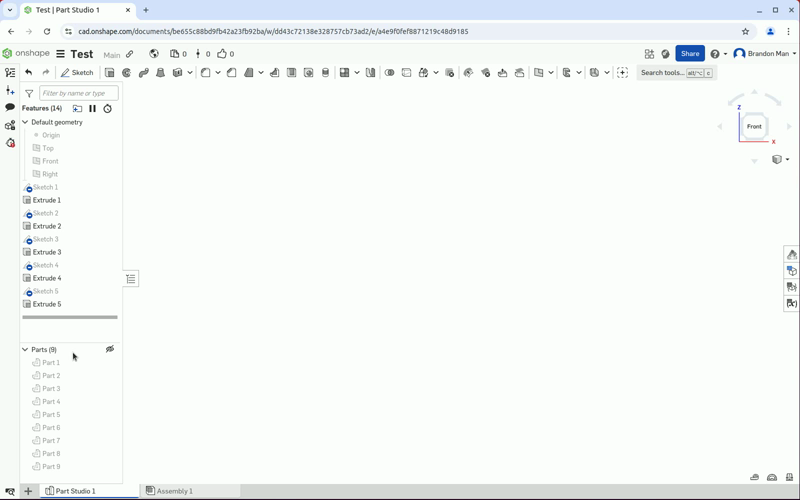
key_up(shift)
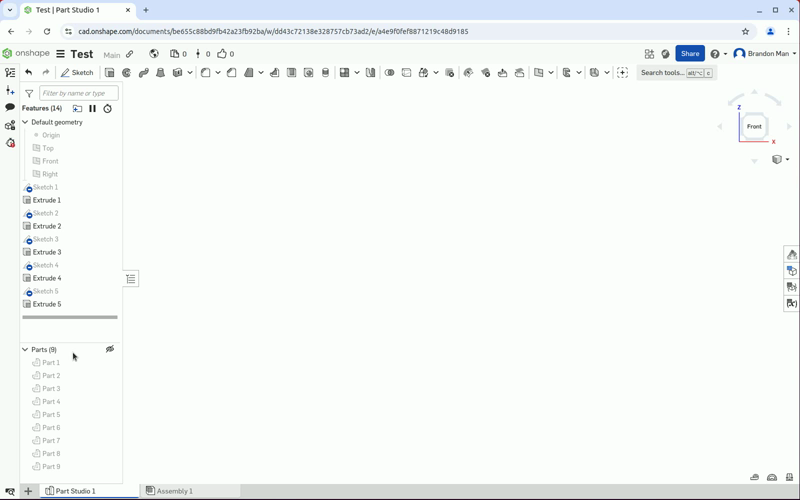
key(space)
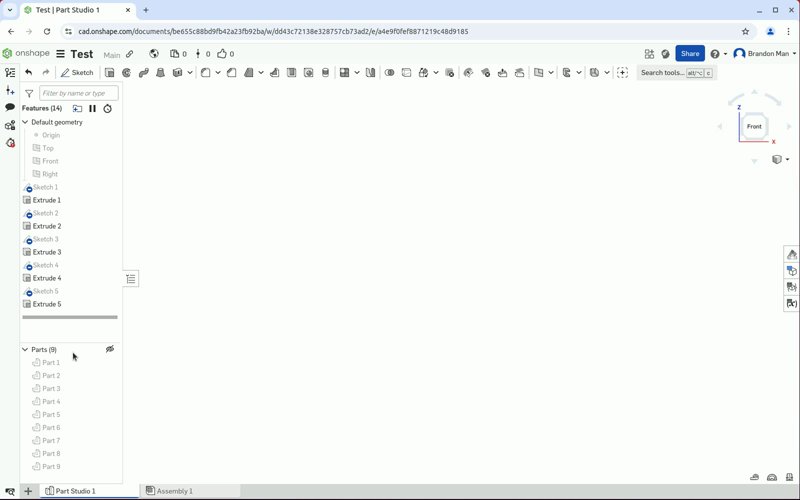
key_down(shift)
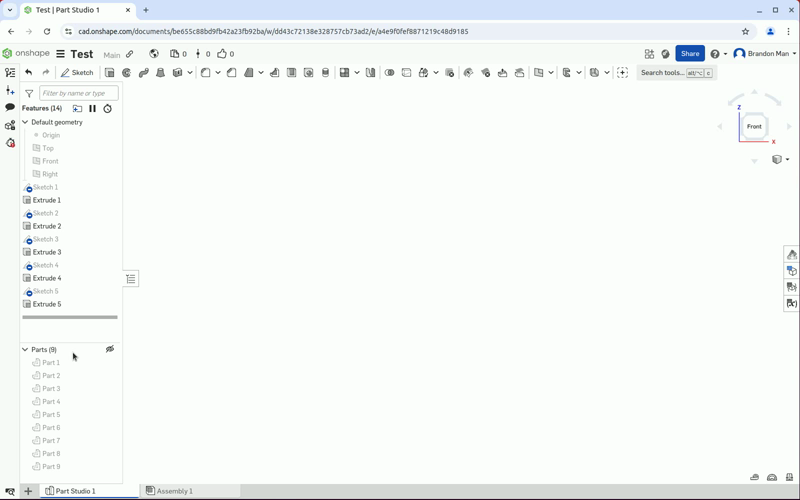
key(left)
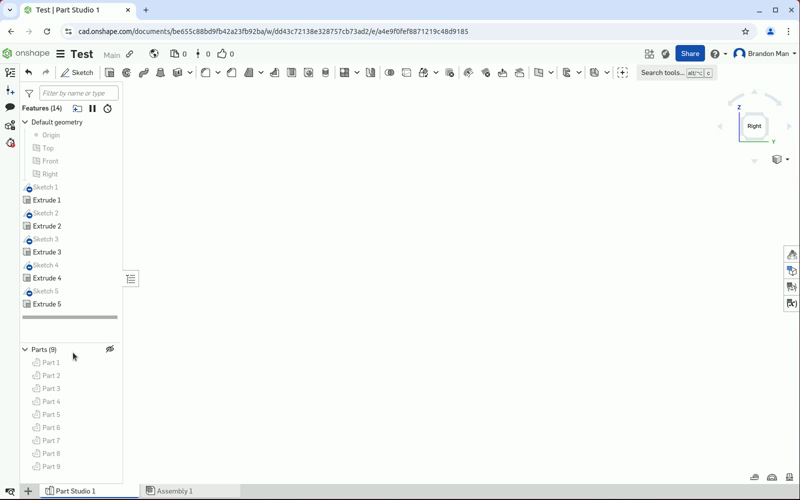
key_up(shift)
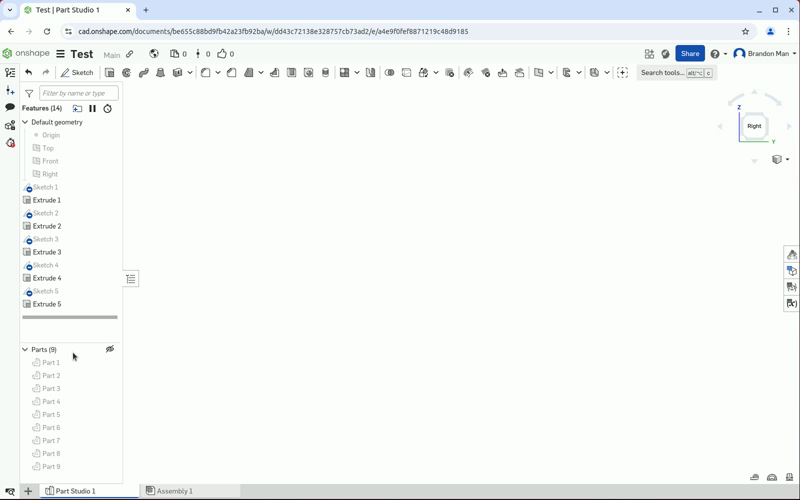
mouse_move(73, 352)
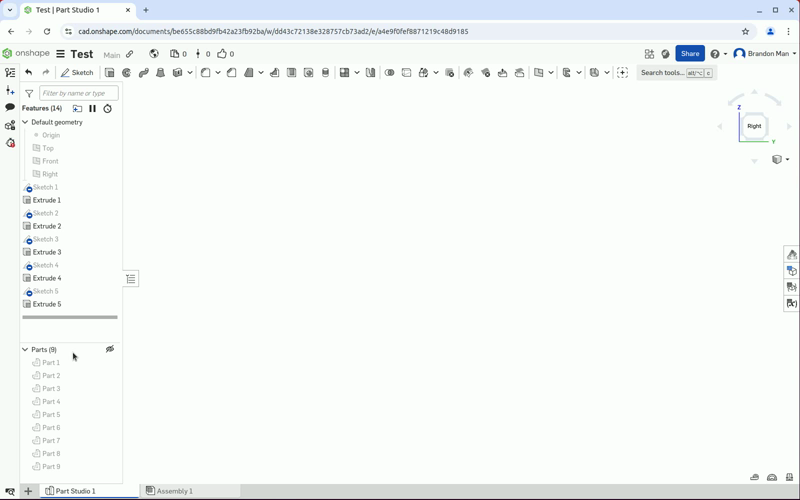
key(shift+y)
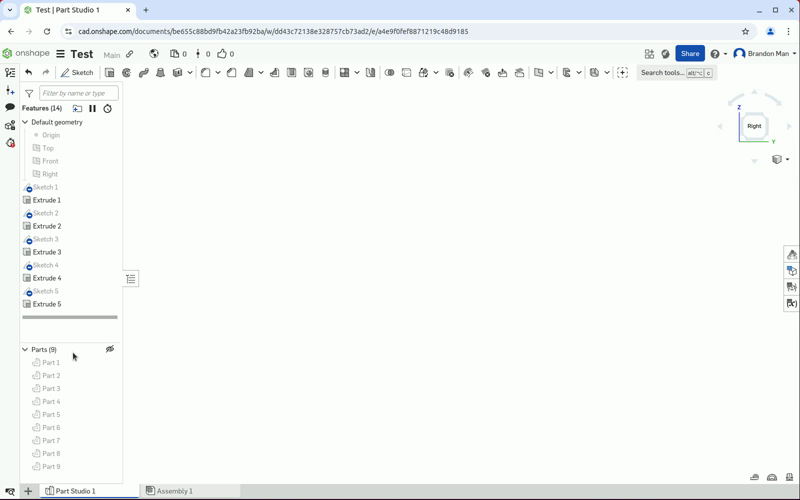
key(shift+s)
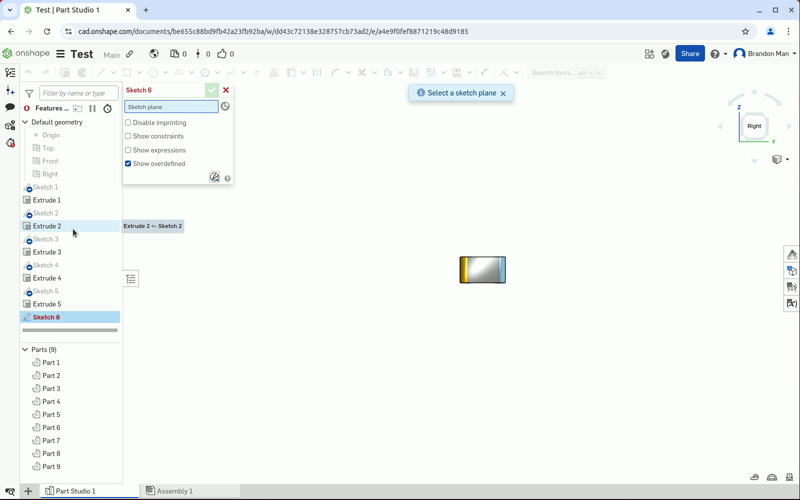
scroll(3)
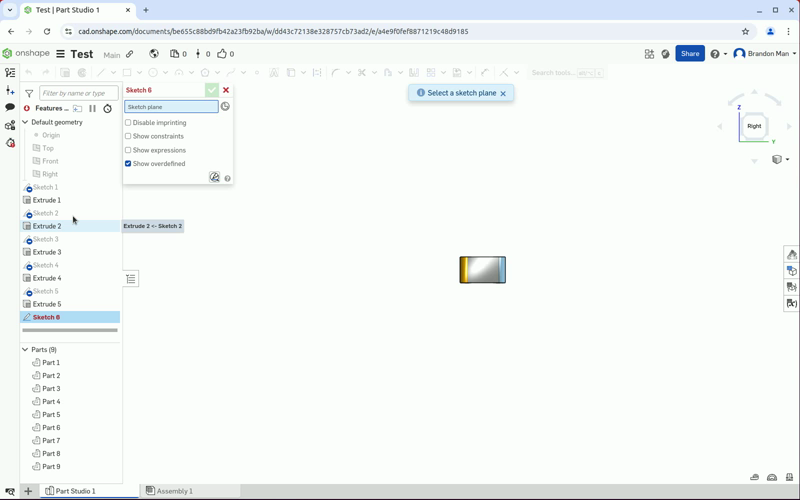
mouse_move(73, 176)
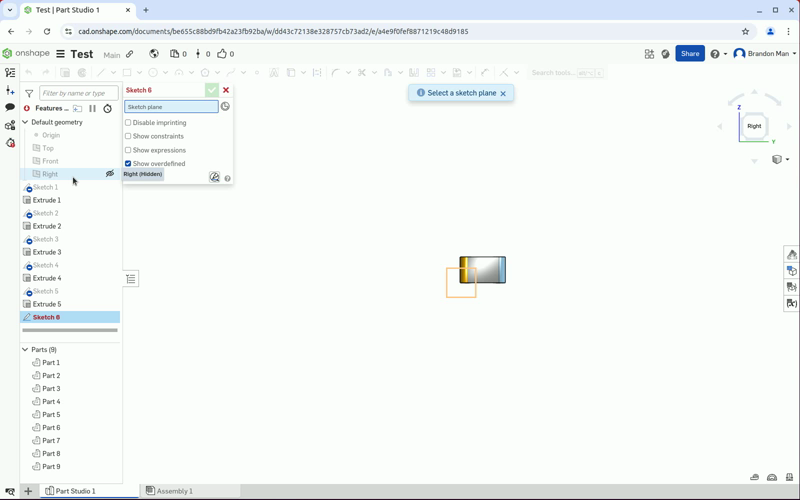
click(73, 176)
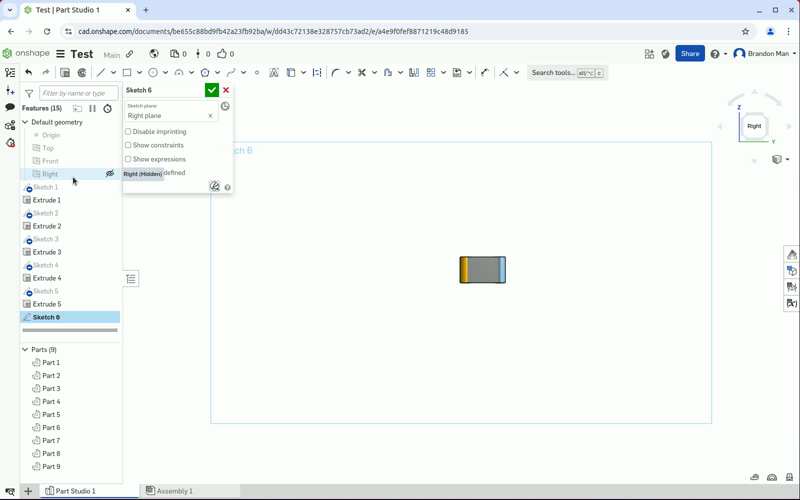
mouse_move(73, 352)
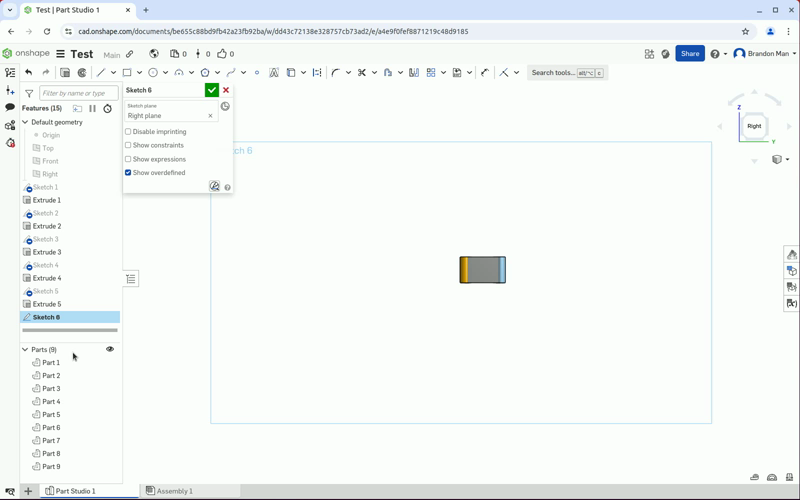
key(y)
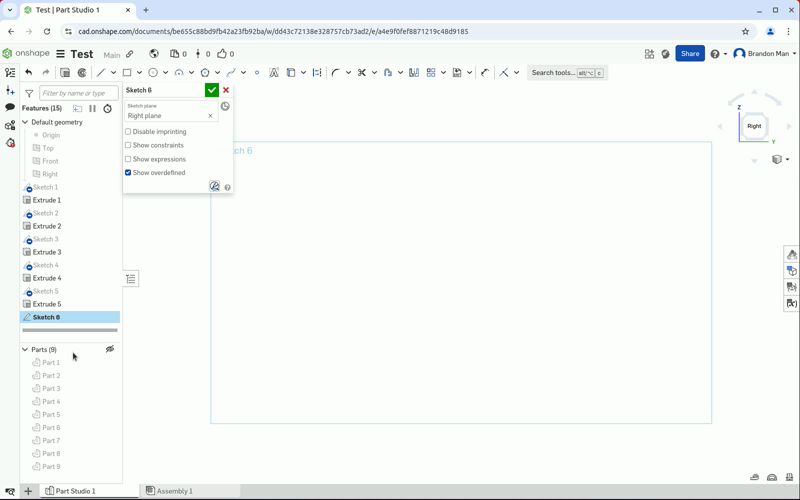
key(l)
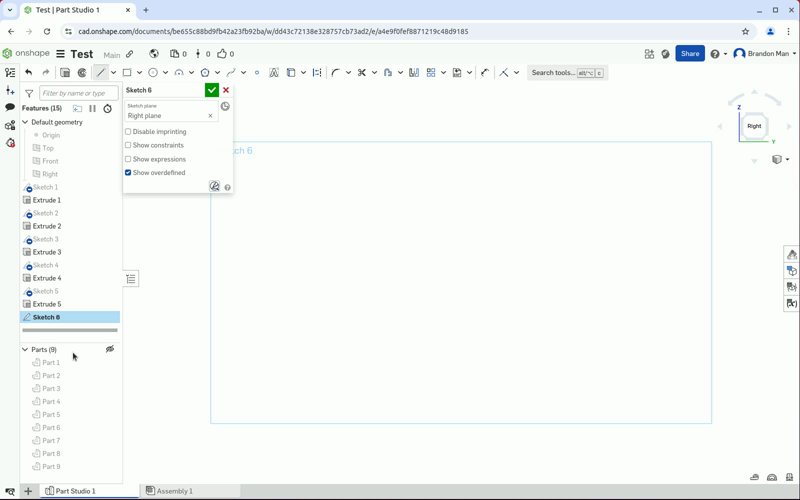
key_down(shift)
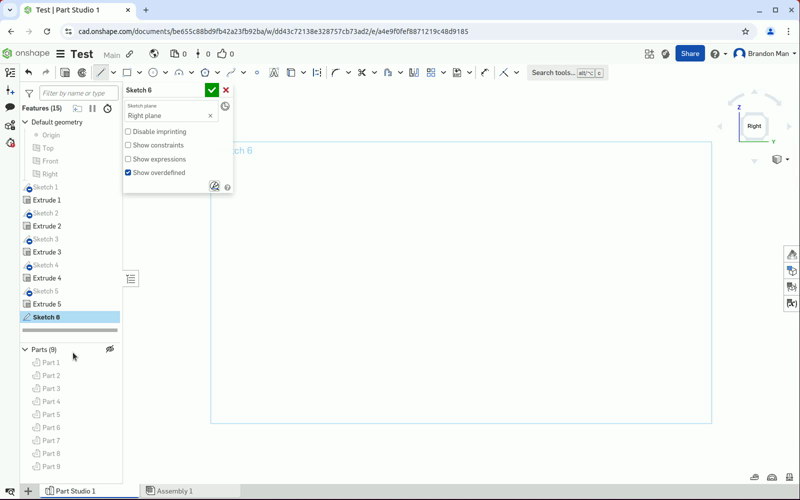
mouse_move(489, 275)
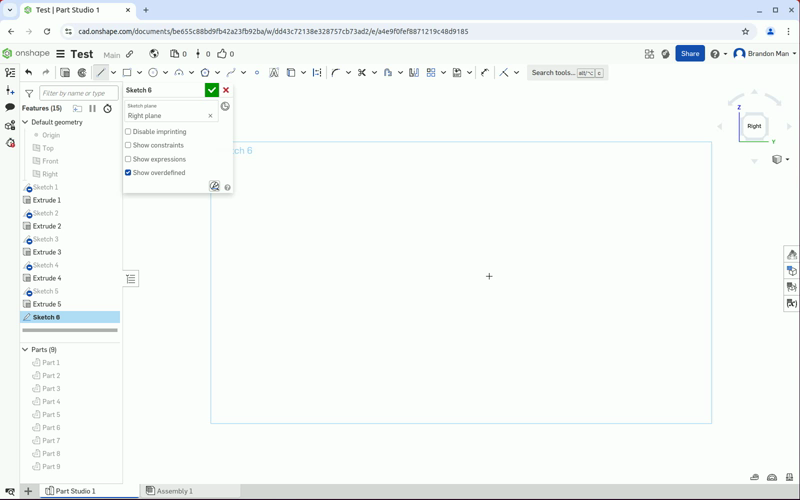
click(489, 275)
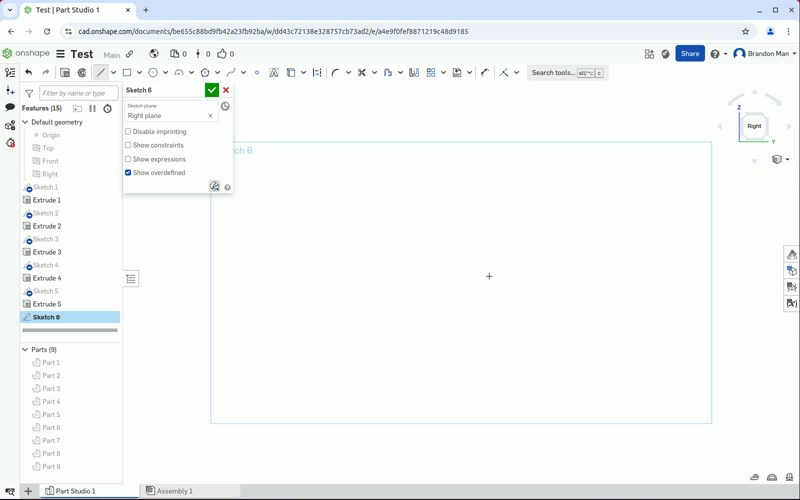
key_up(shift)
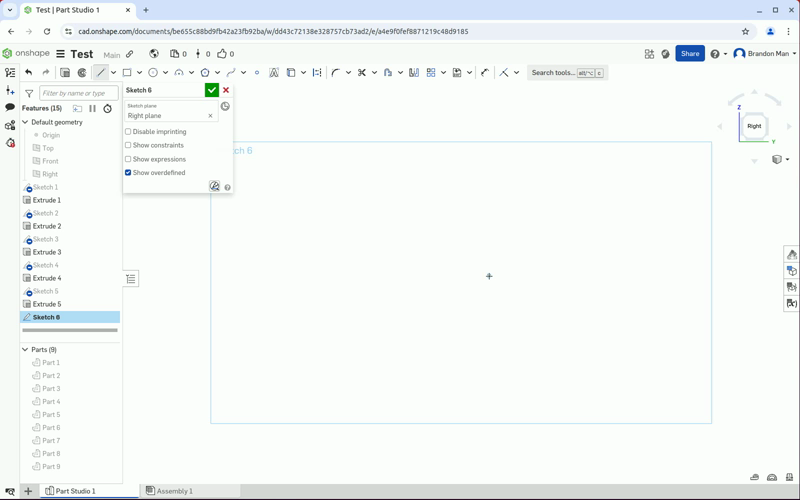
key_down(shift)
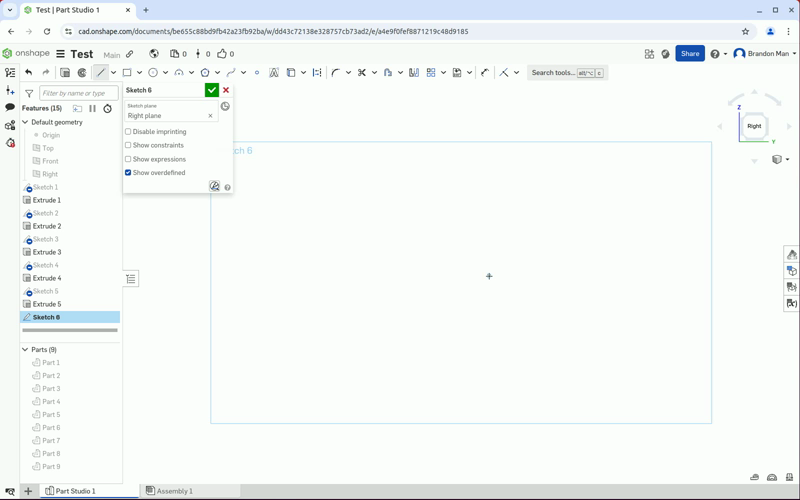
mouse_move(519, 275)
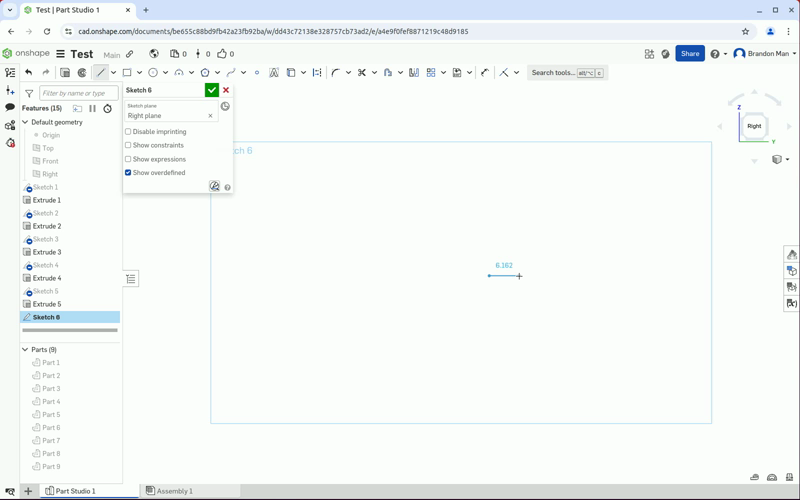
mouse_move(491, 275)
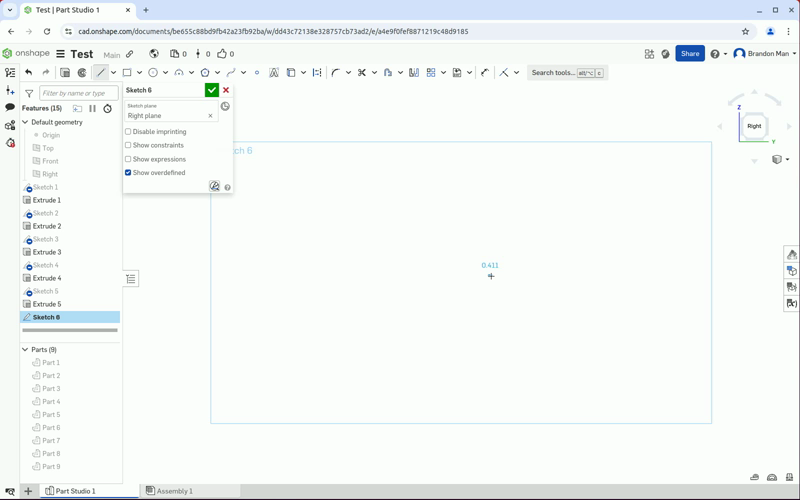
scroll(6)
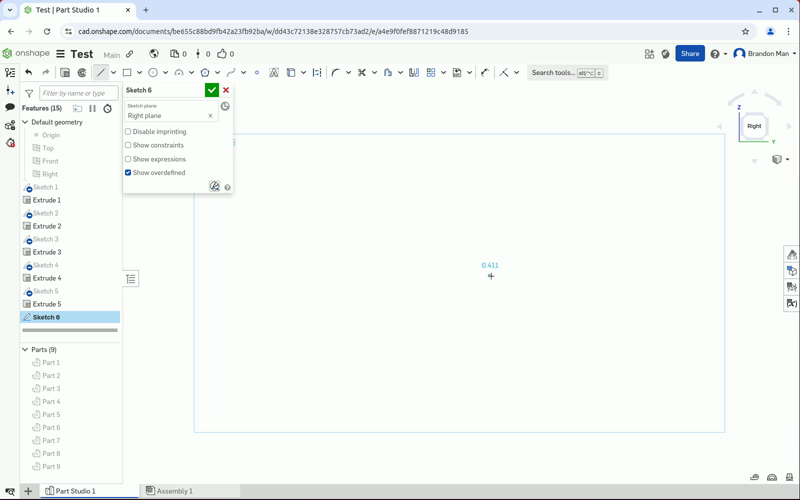
scroll(6)
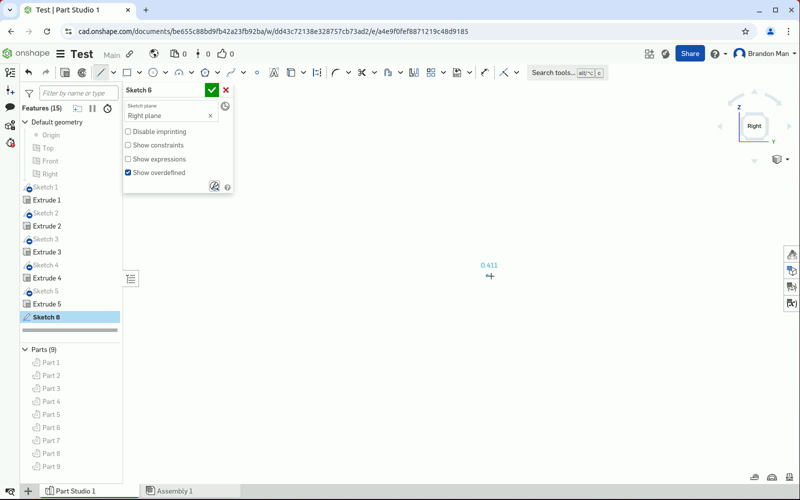
scroll(6)
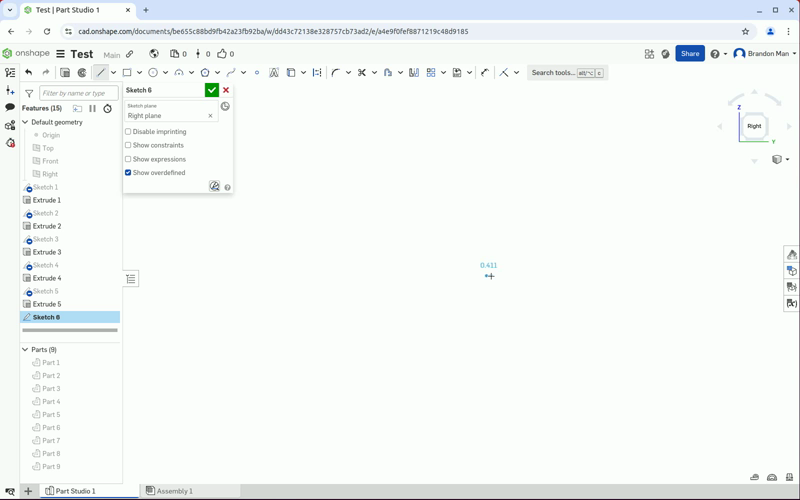
scroll(6)
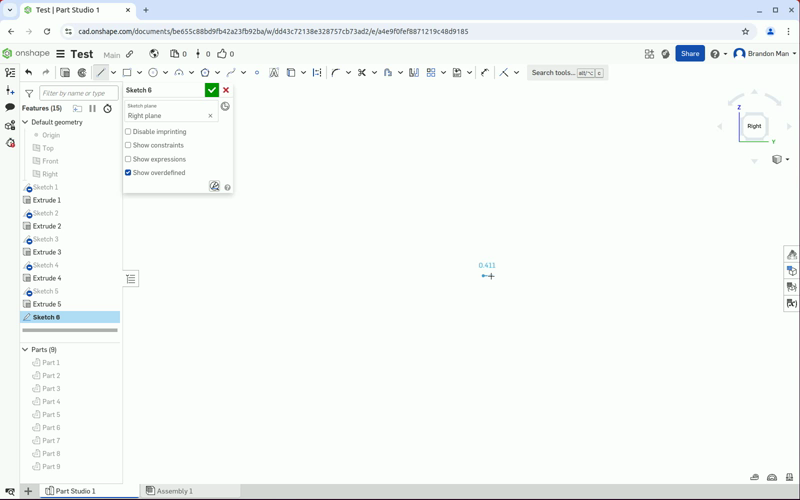
scroll(6)
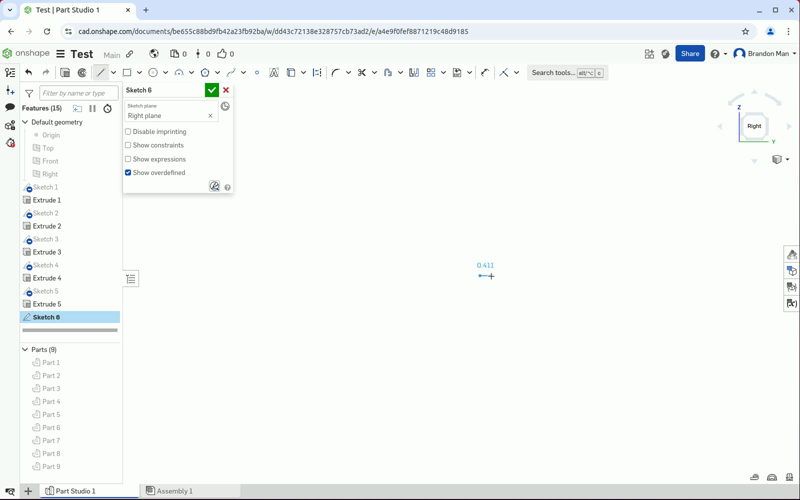
scroll(6)
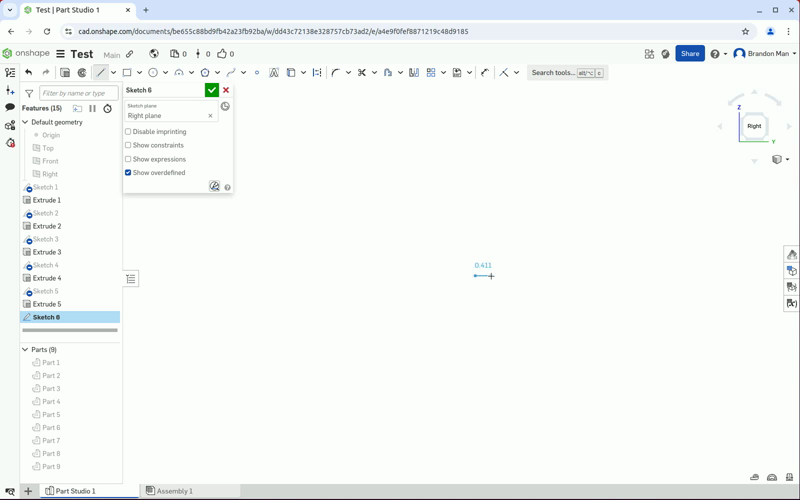
scroll(6)
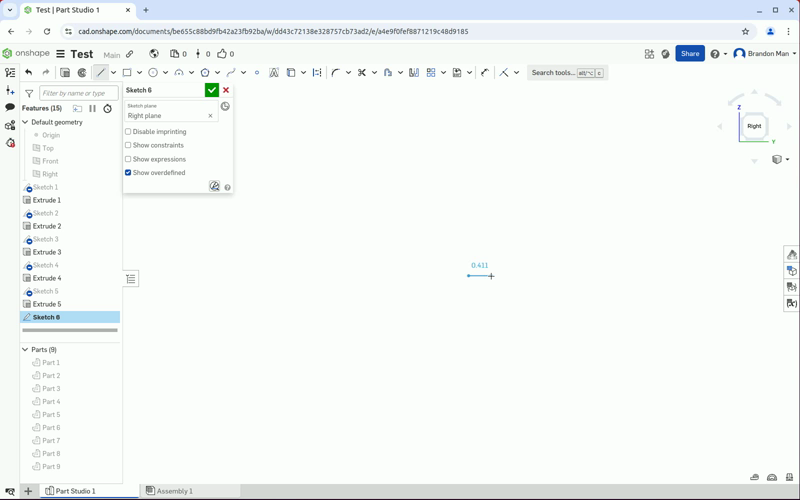
click(491, 275)
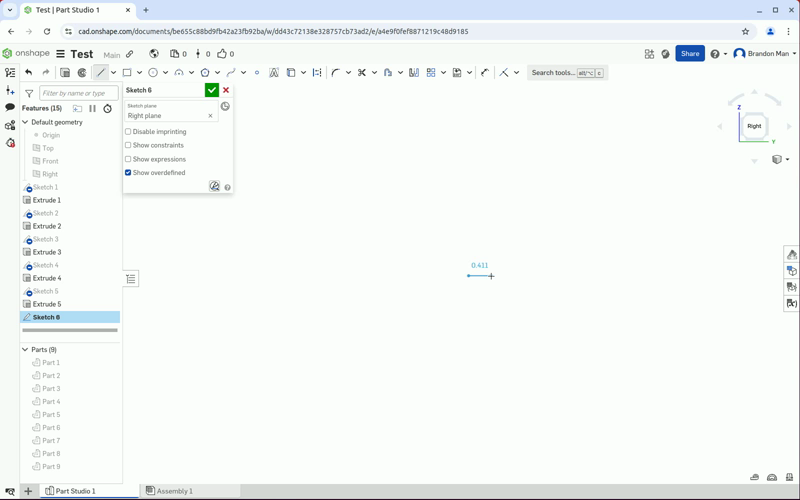
scroll(-6)
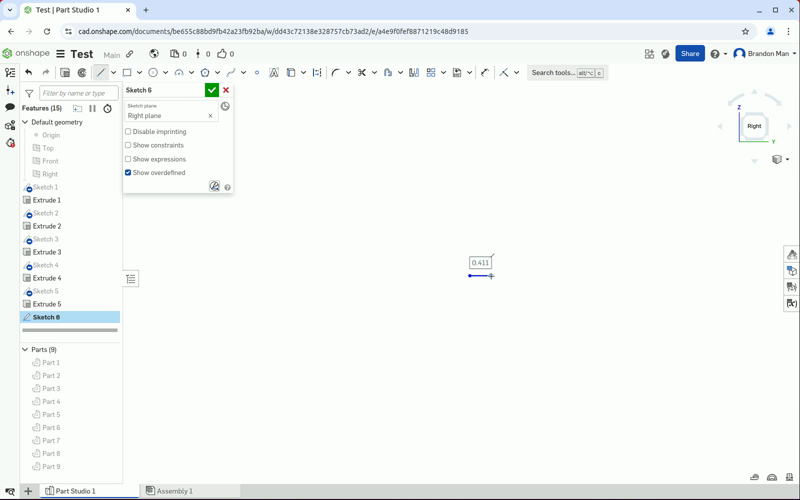
scroll(-6)
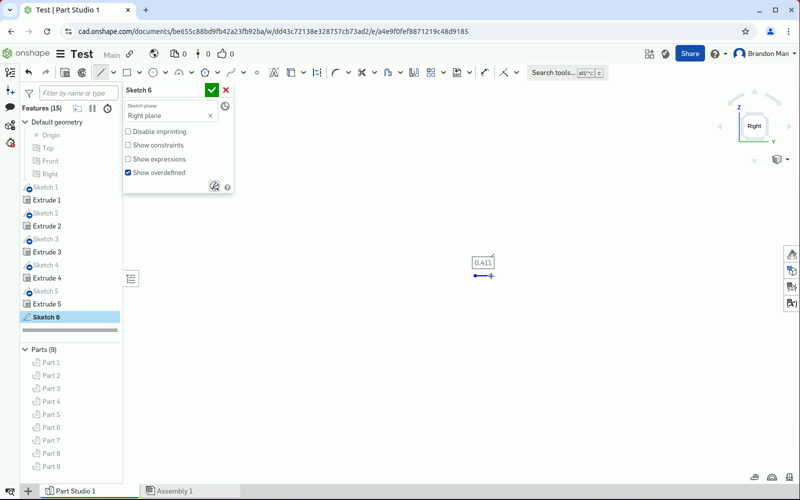
scroll(-6)
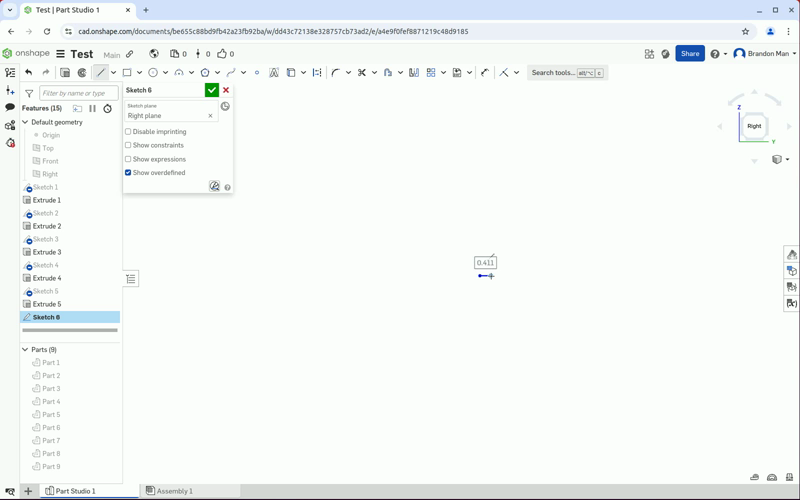
scroll(-6)
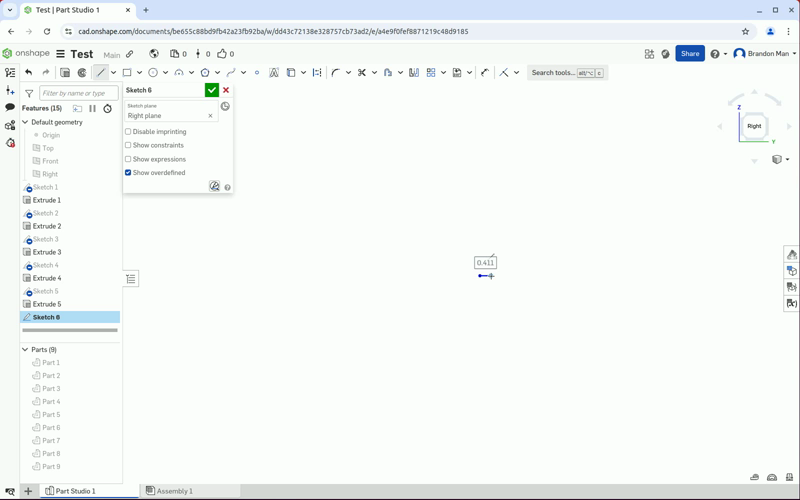
scroll(-6)
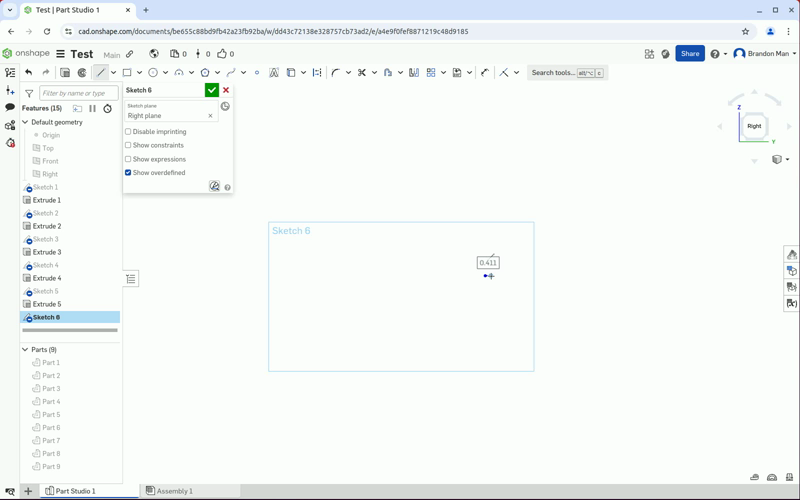
scroll(-6)
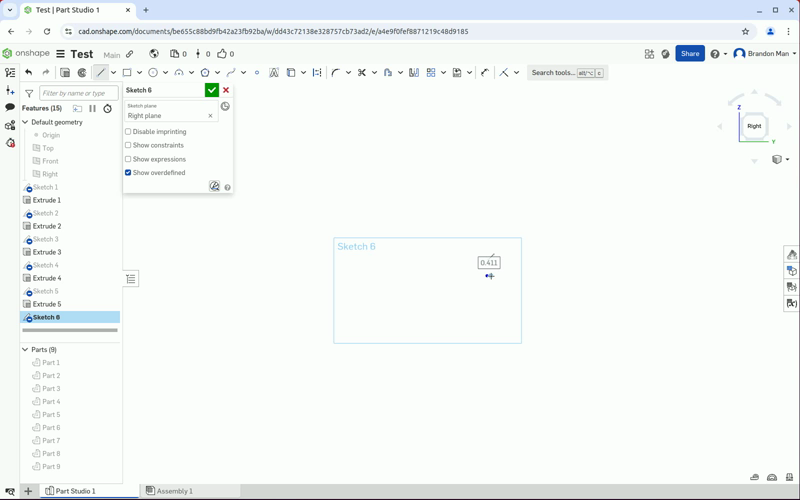
scroll(-6)
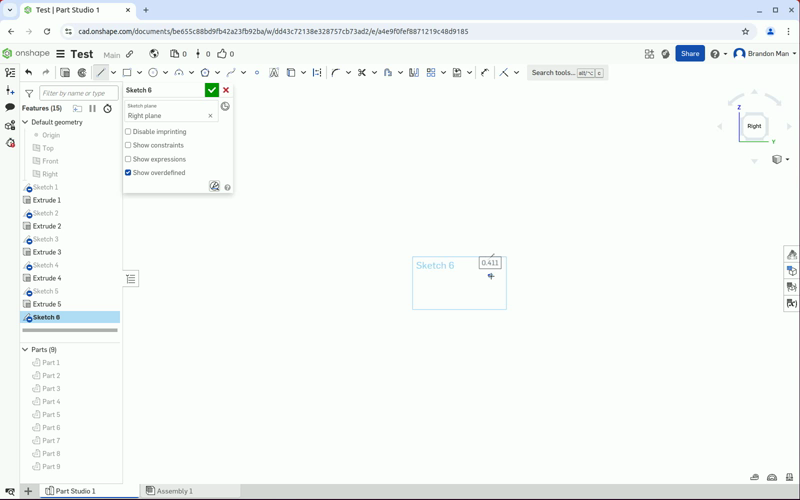
key_up(shift)
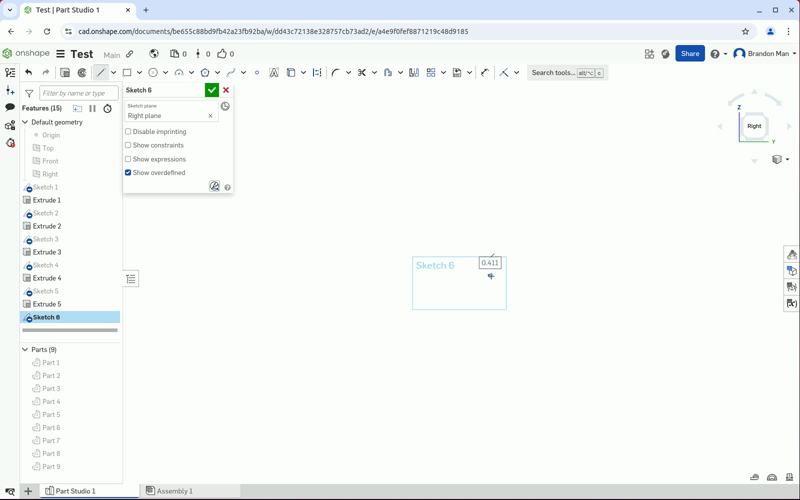
key_down(shift)
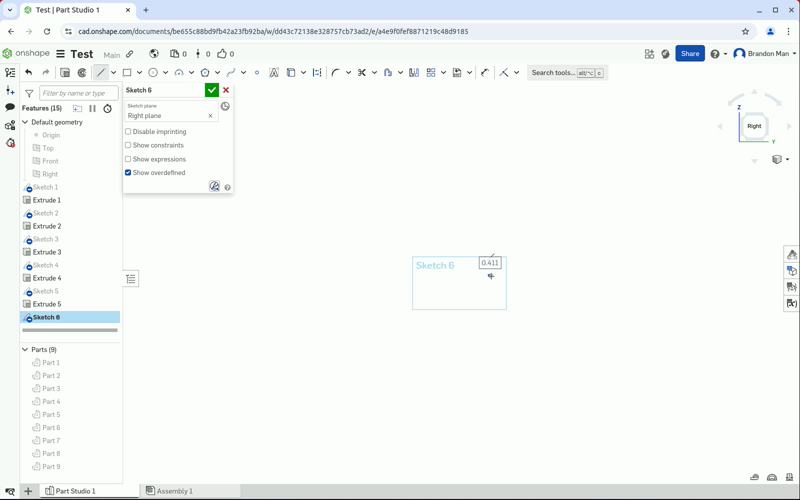
mouse_move(521, 275)
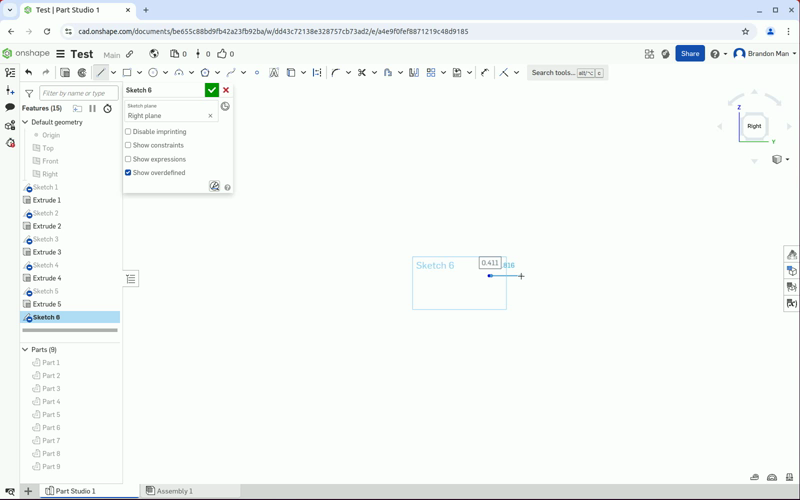
mouse_move(491, 264)
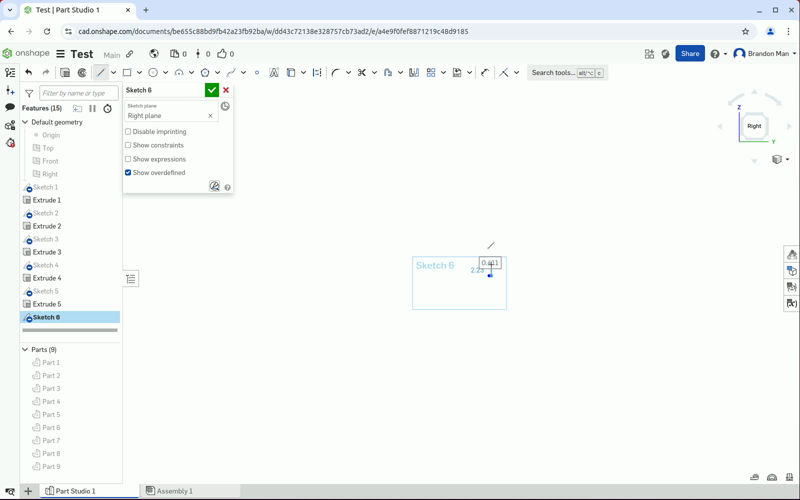
click(491, 264)
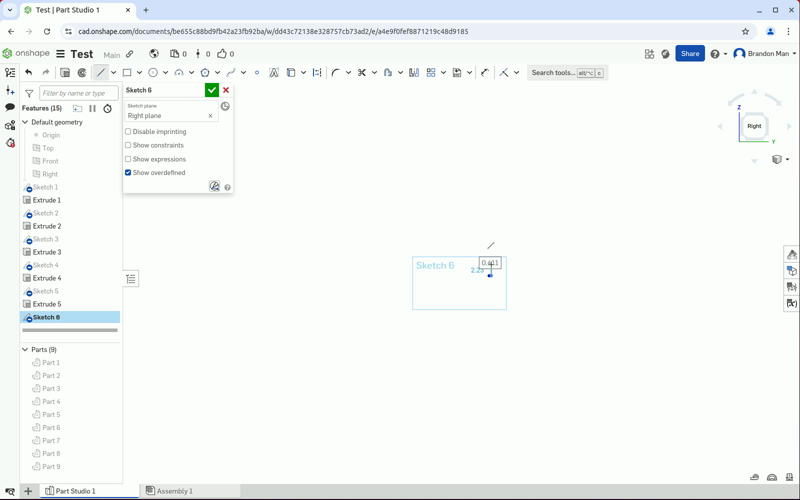
key_up(shift)
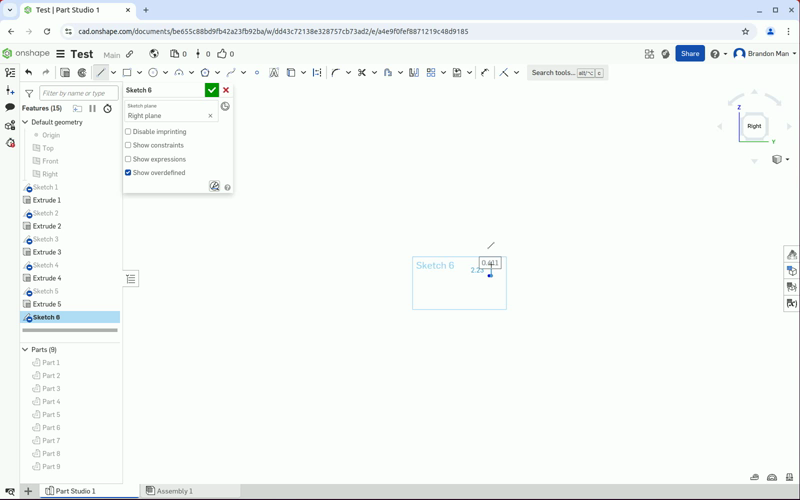
key_down(shift)
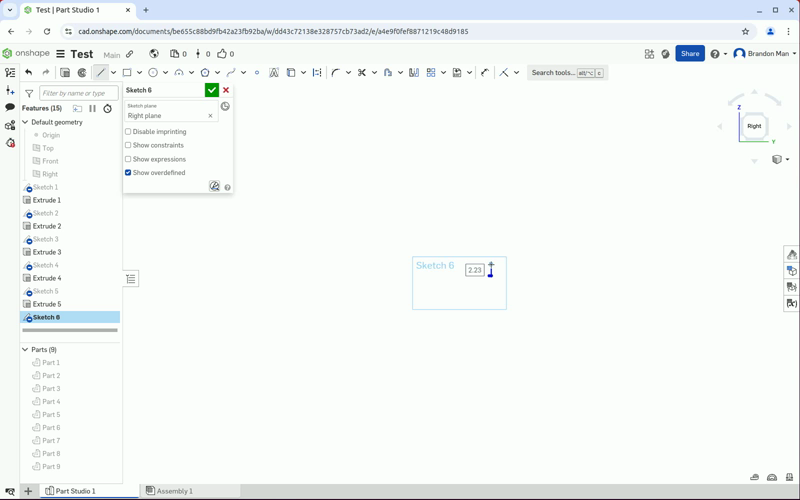
mouse_move(521, 264)
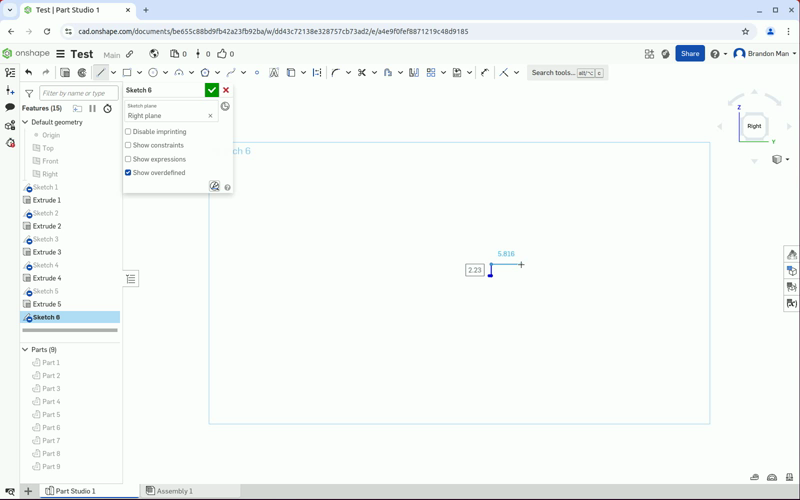
mouse_move(489, 264)
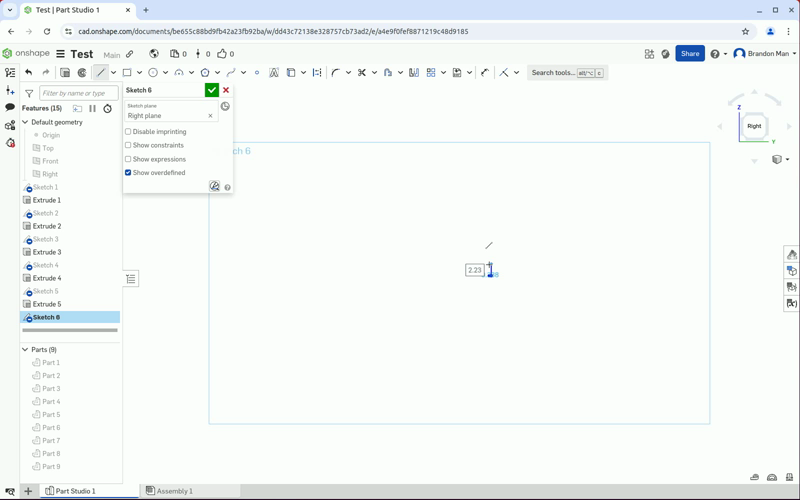
scroll(6)
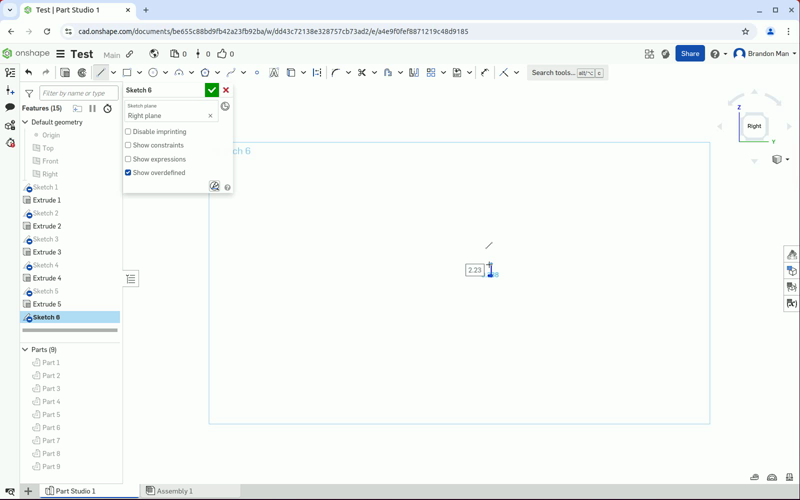
scroll(6)
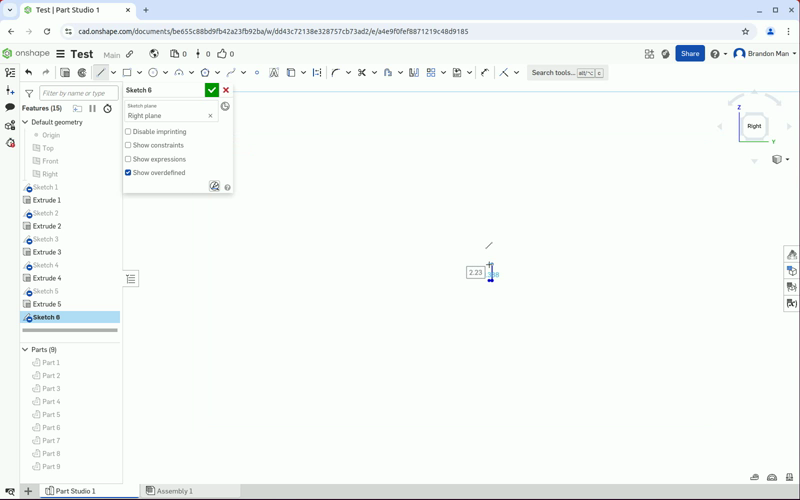
scroll(6)
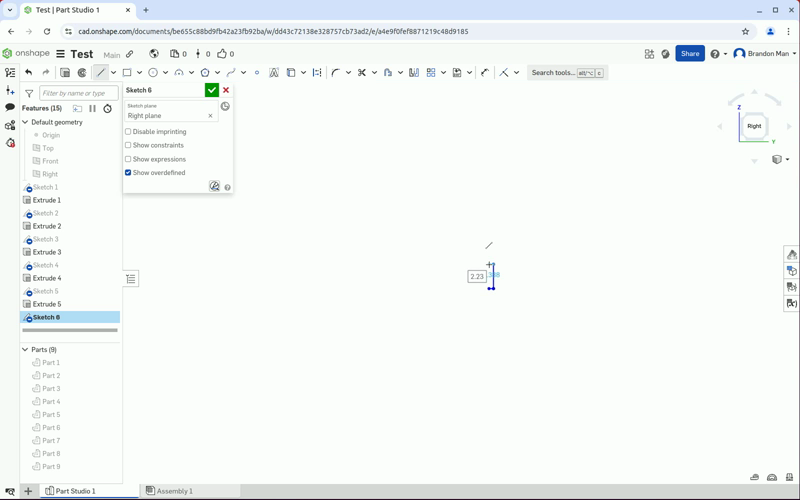
scroll(6)
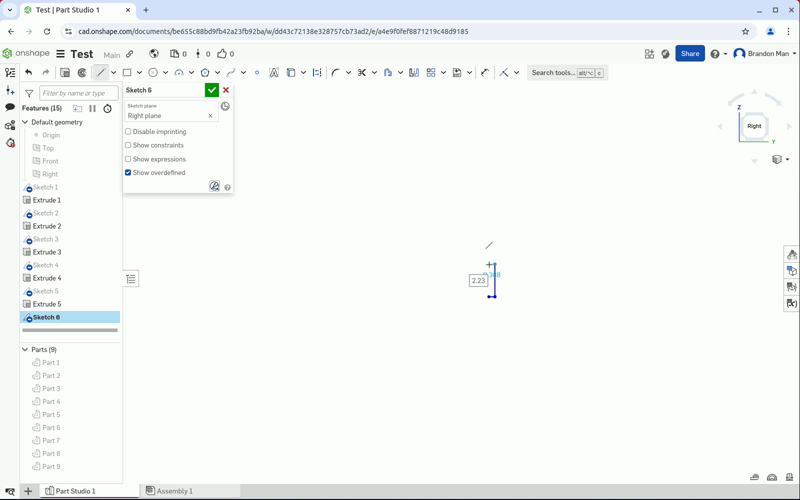
scroll(6)
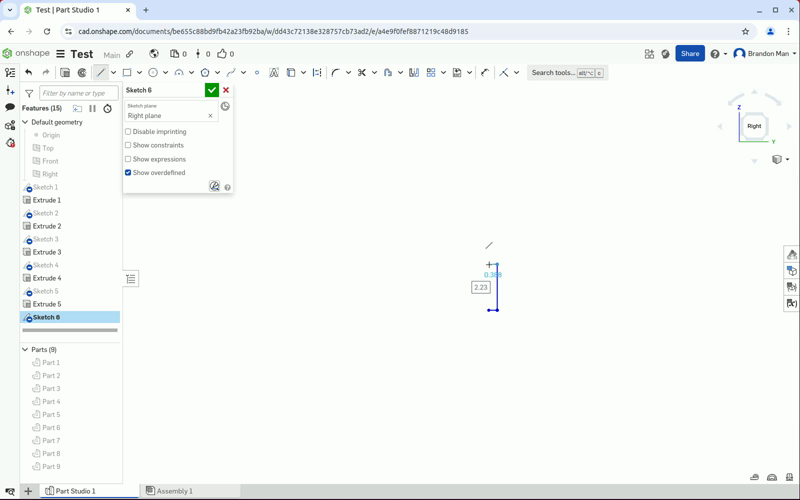
scroll(6)
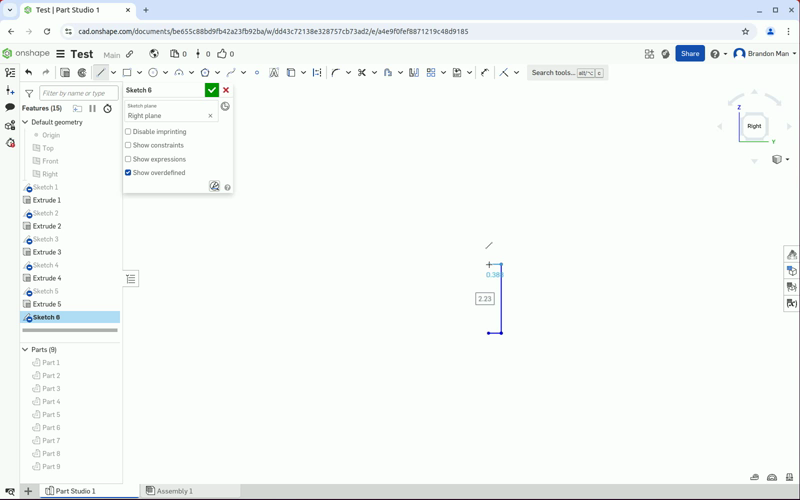
scroll(6)
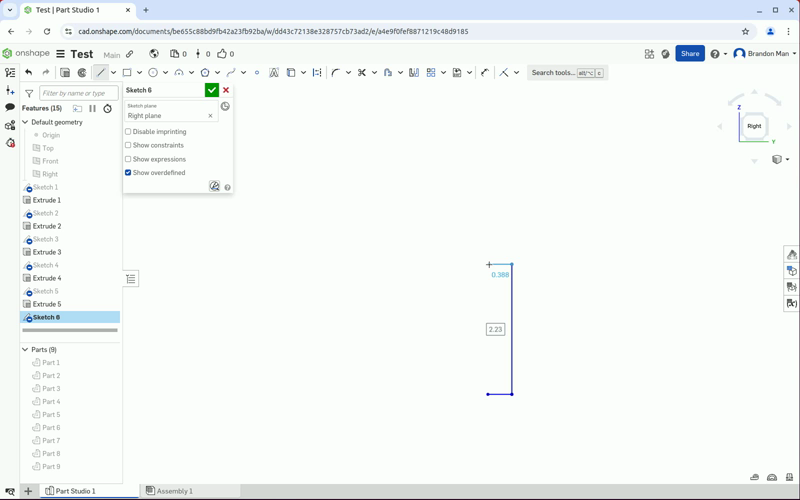
click(489, 264)
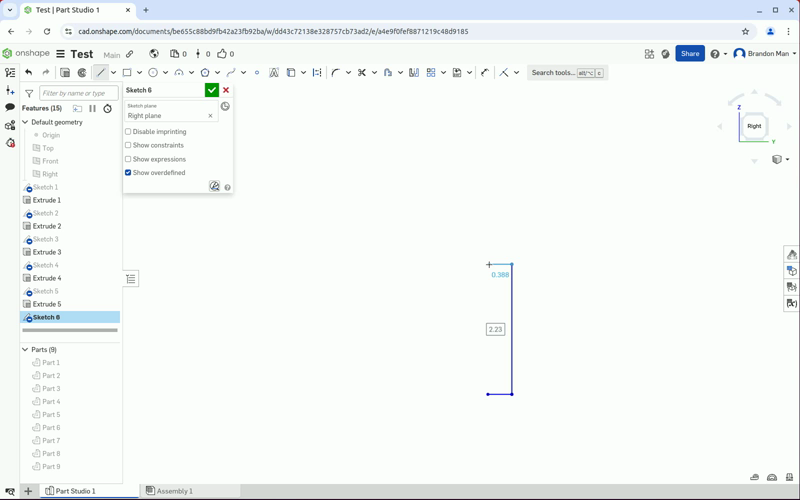
scroll(-6)
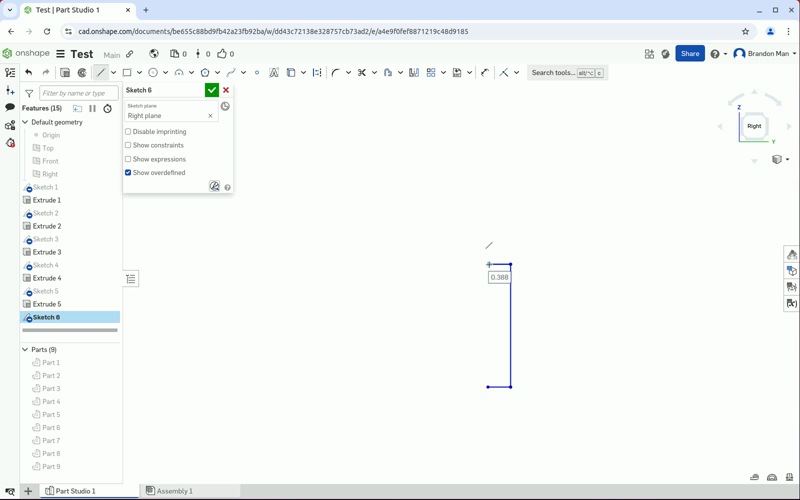
scroll(-6)
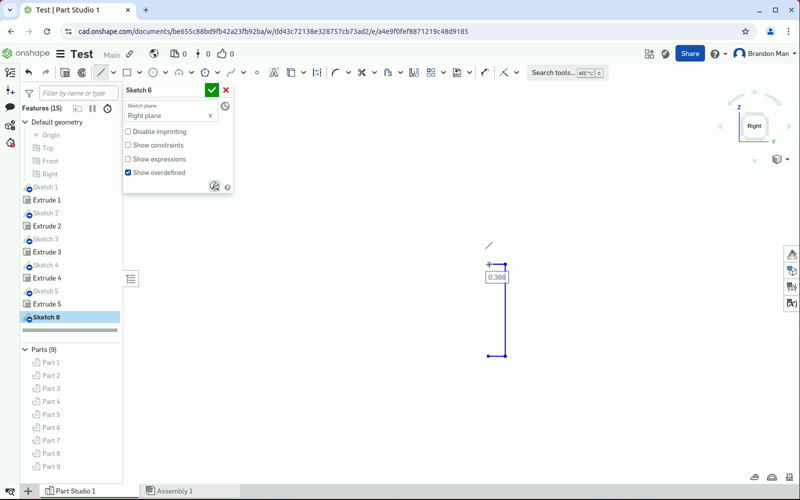
scroll(-6)
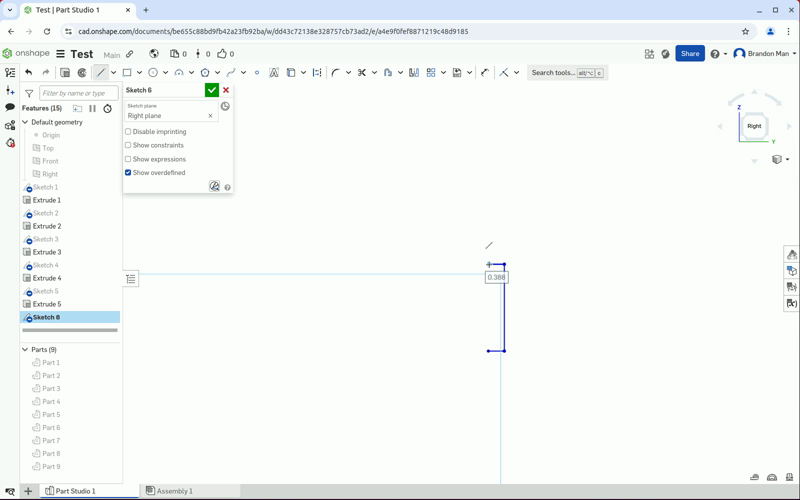
scroll(-6)
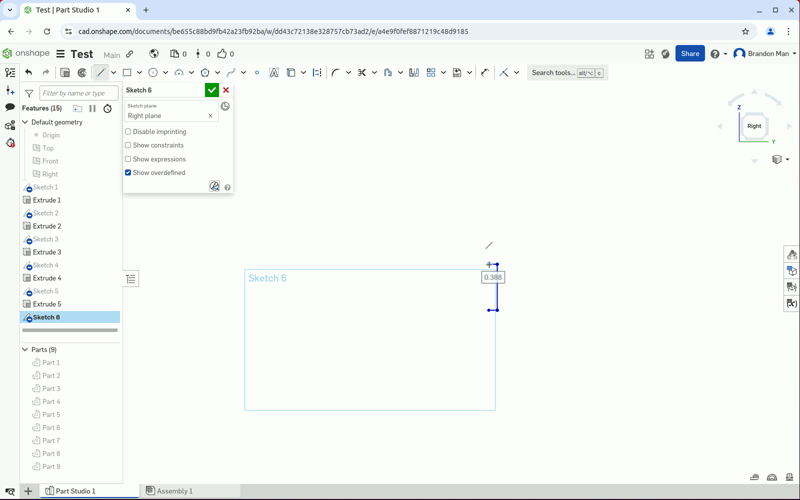
scroll(-6)
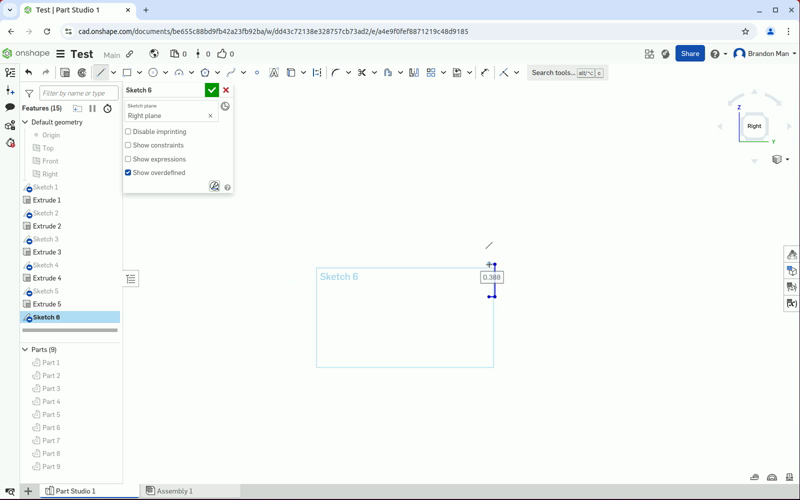
scroll(-6)
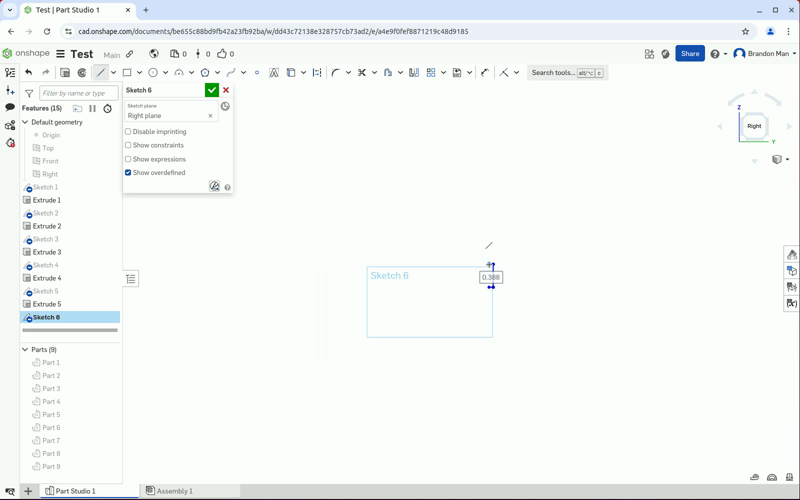
scroll(-6)
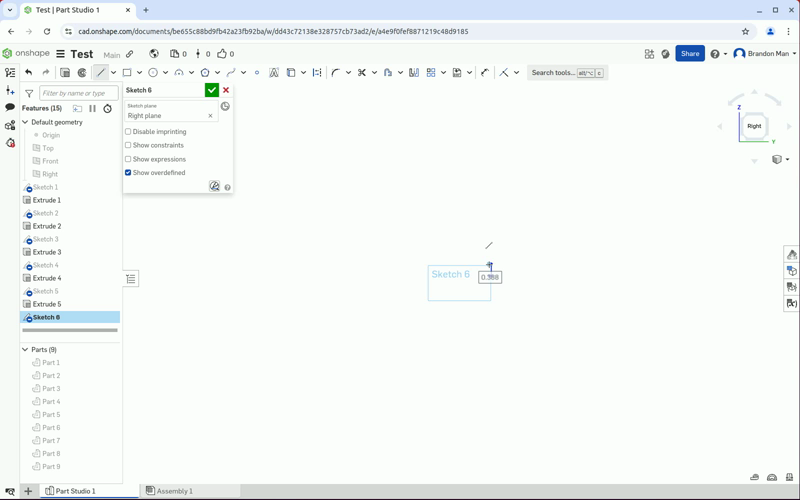
key_up(shift)
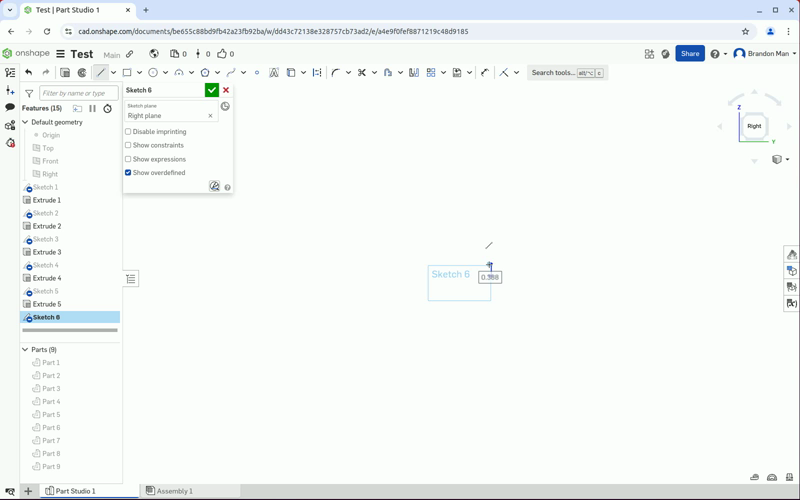
mouse_move(519, 264)
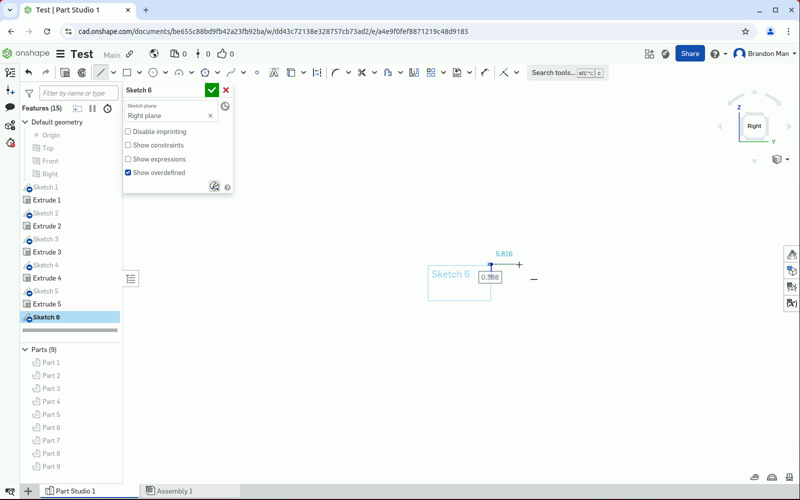
key_down(shift)
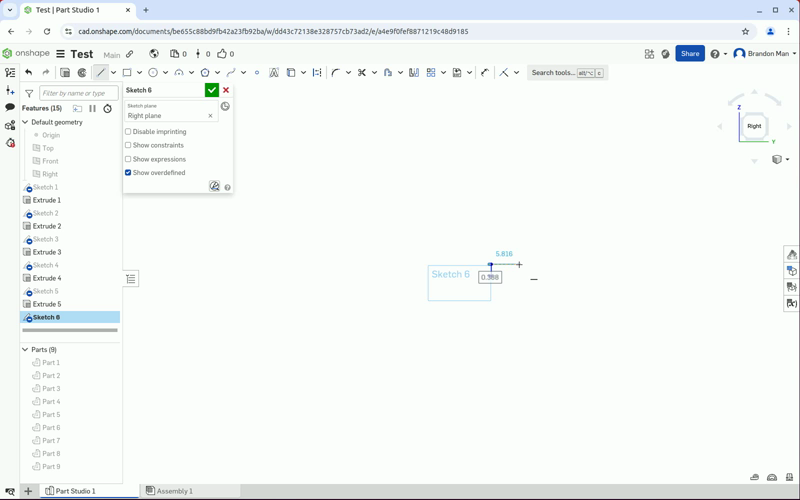
mouse_move(489, 275)
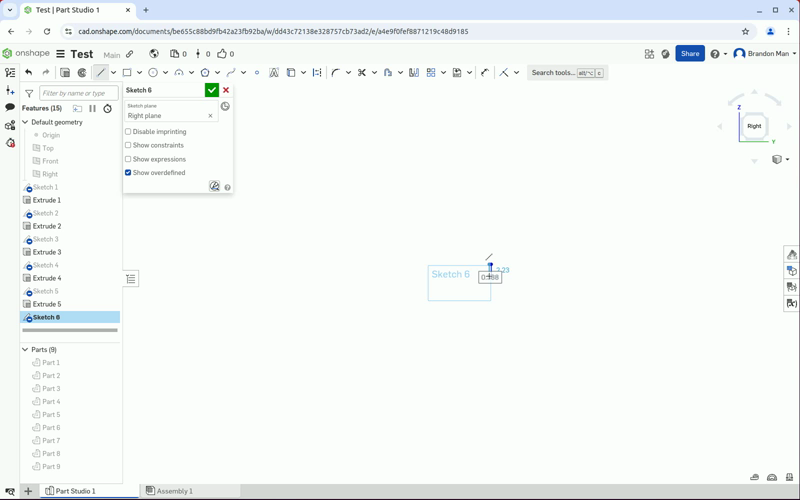
scroll(6)
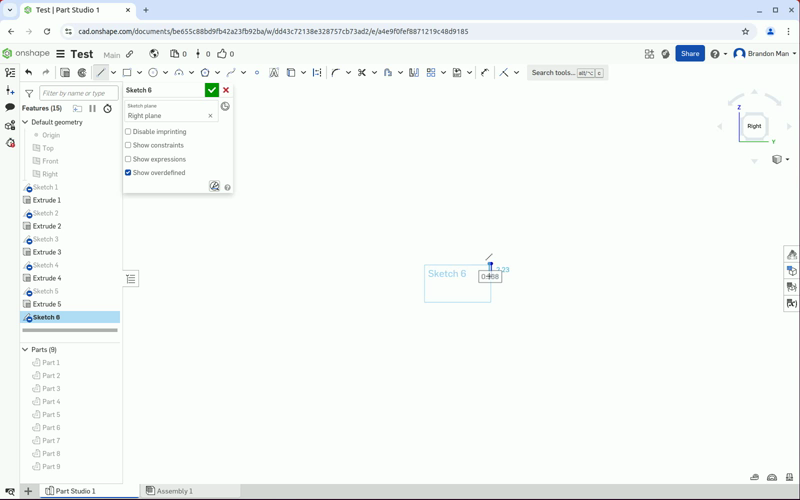
scroll(6)
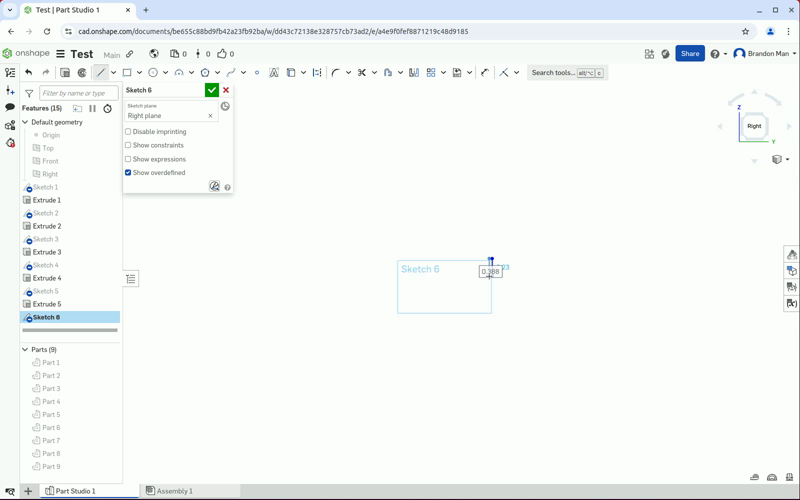
scroll(6)
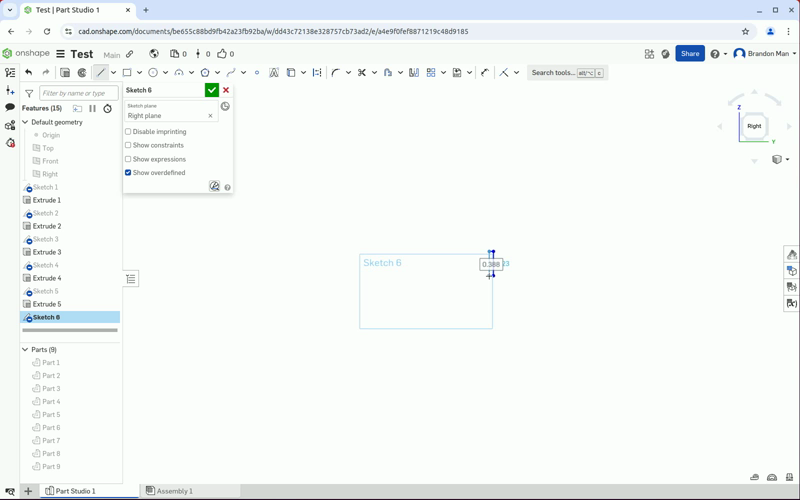
scroll(6)
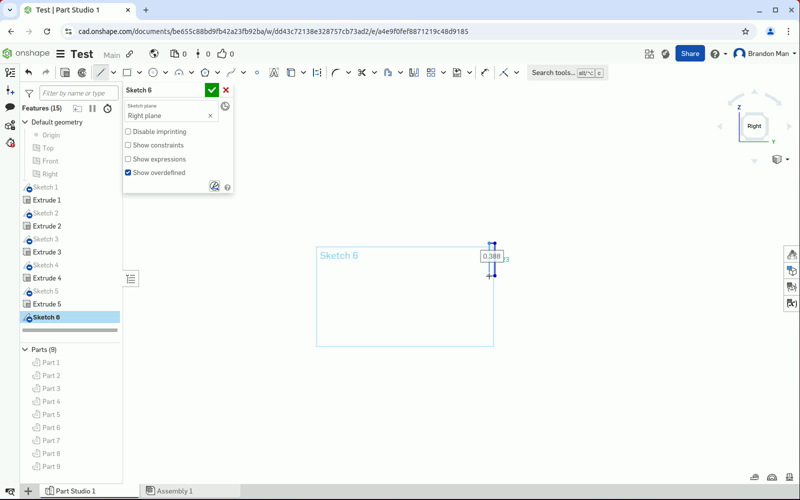
scroll(6)
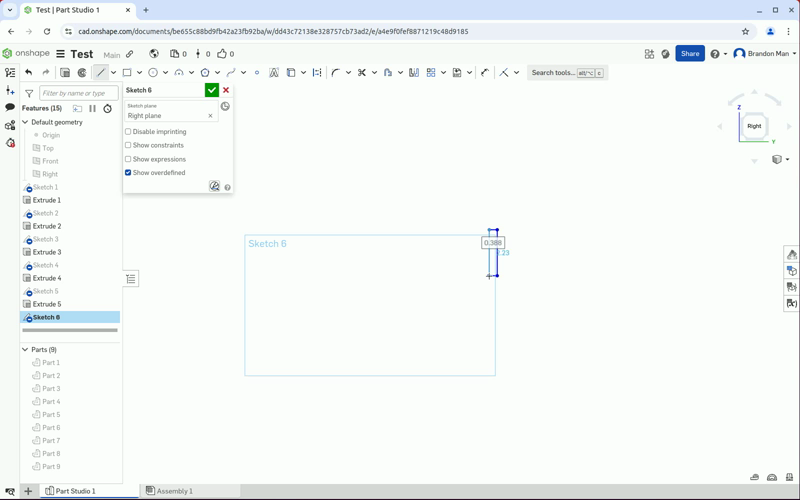
scroll(6)
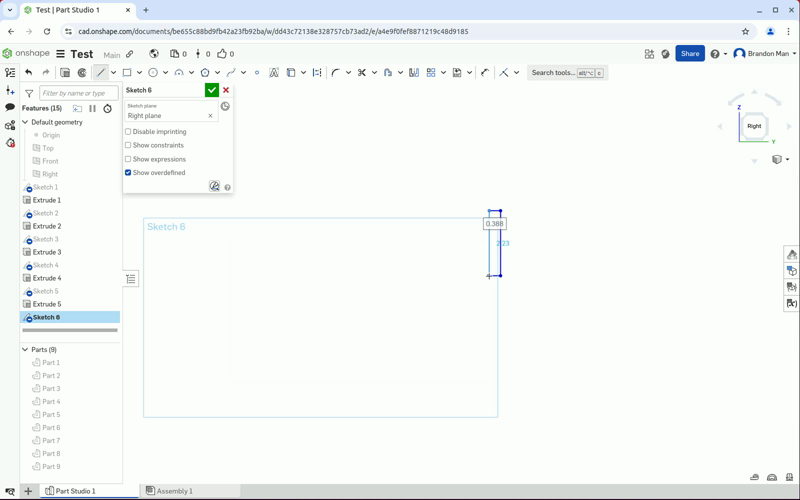
scroll(6)
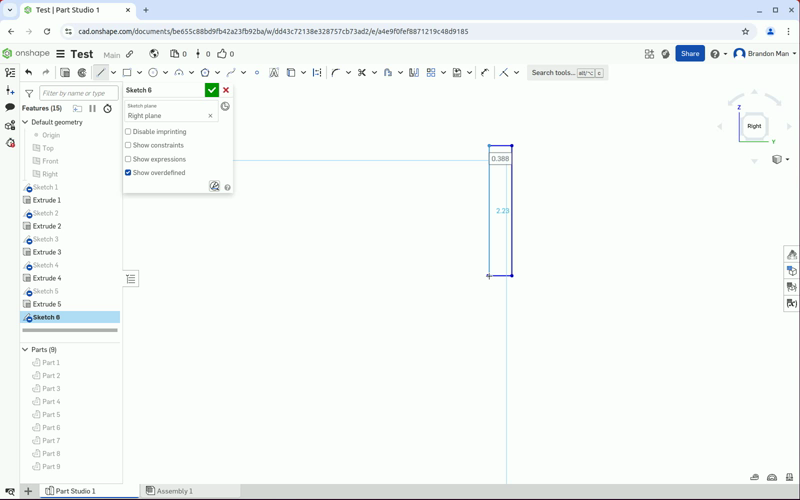
key_up(shift)
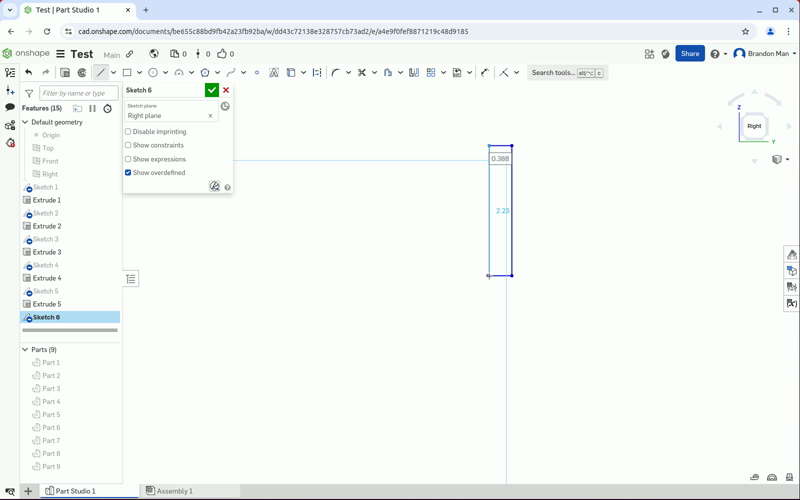
click(489, 275)
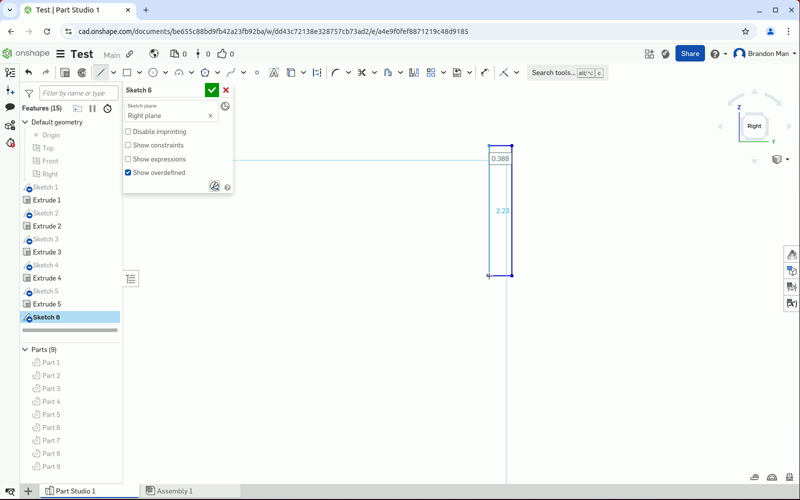
scroll(-6)
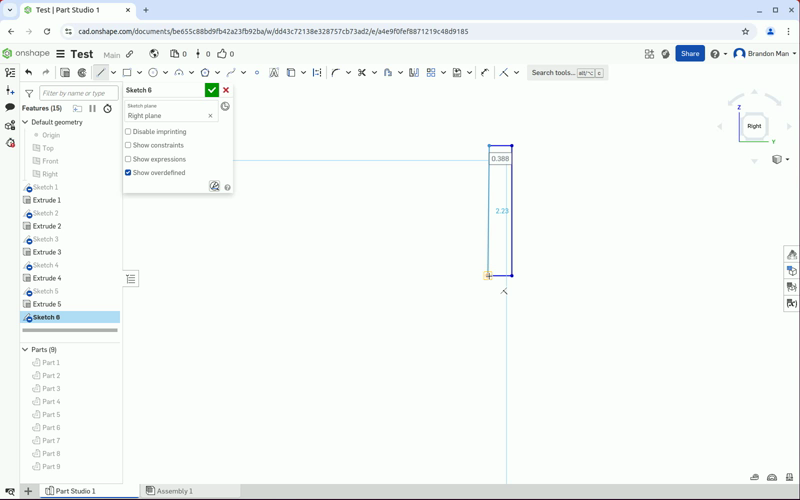
scroll(-6)
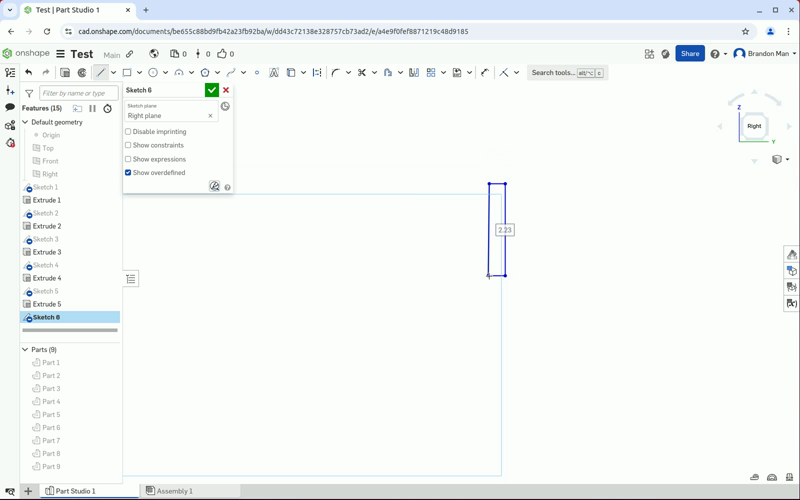
scroll(-6)
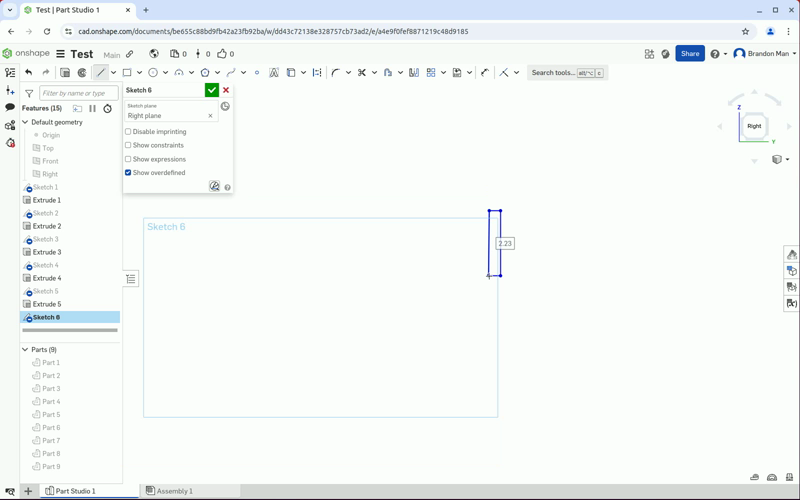
scroll(-6)
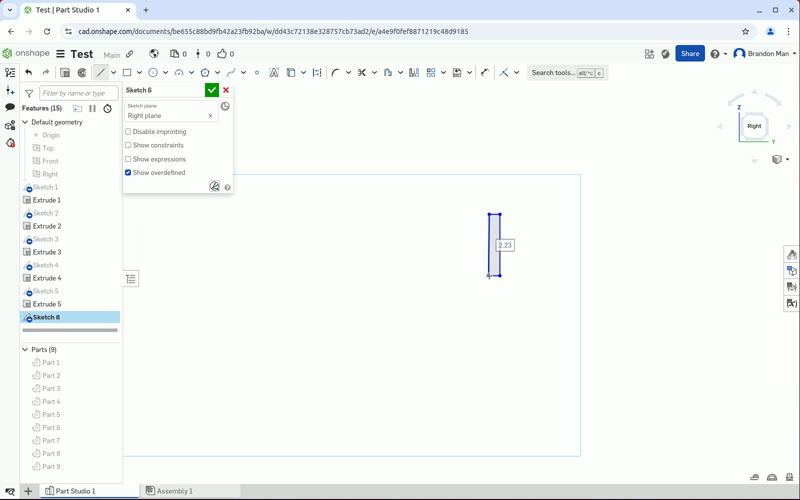
scroll(-6)
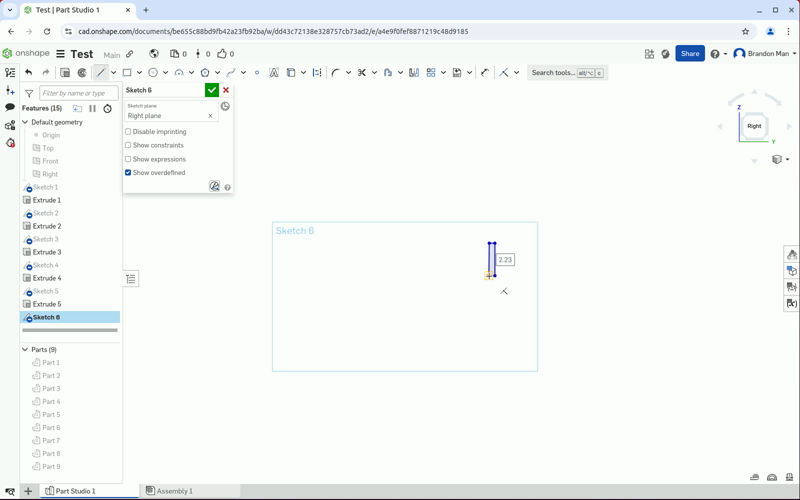
scroll(-6)
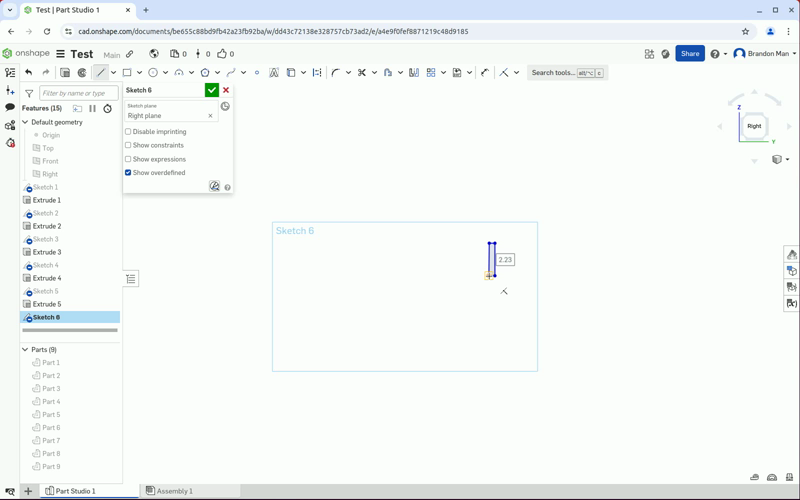
scroll(-6)
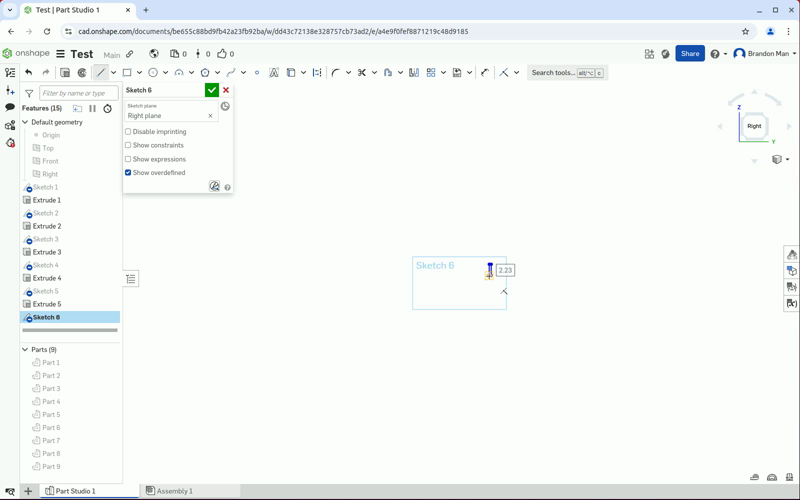
key(esc)
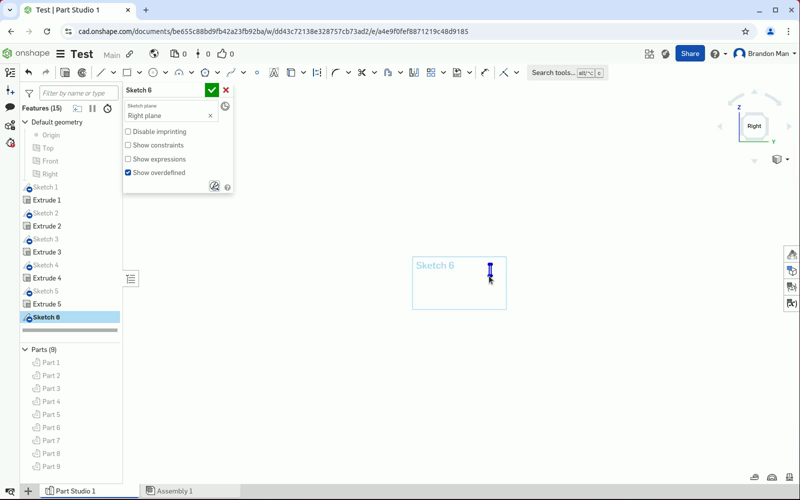
mouse_move(489, 271)
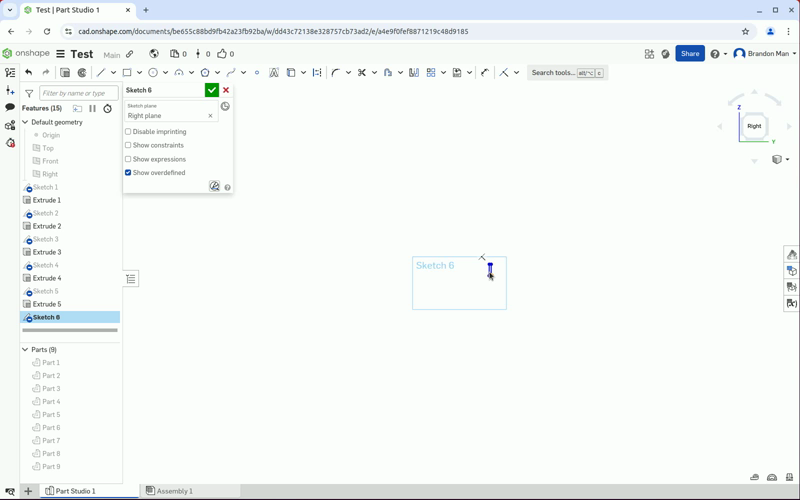
scroll(6)
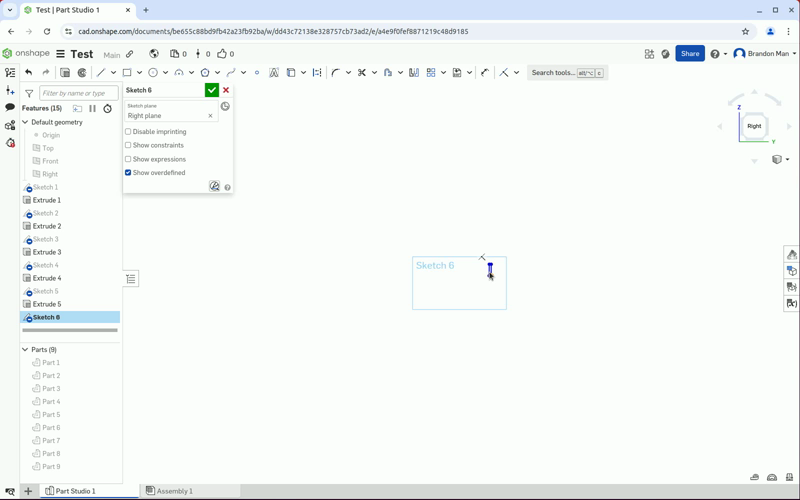
scroll(6)
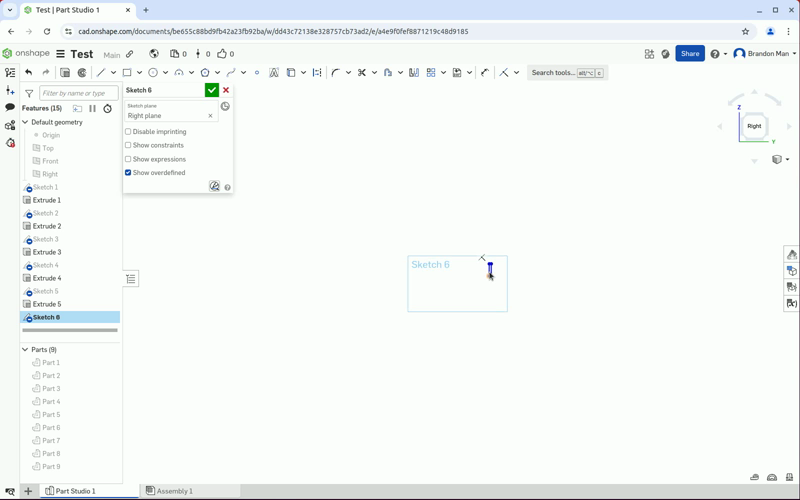
scroll(6)
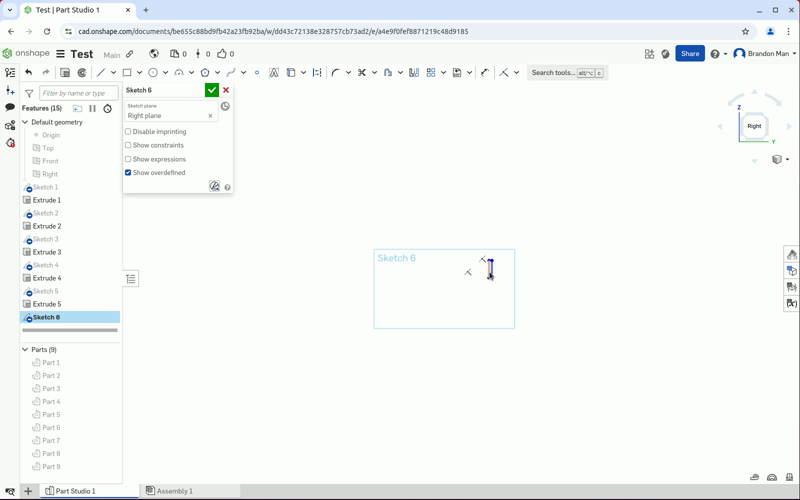
scroll(6)
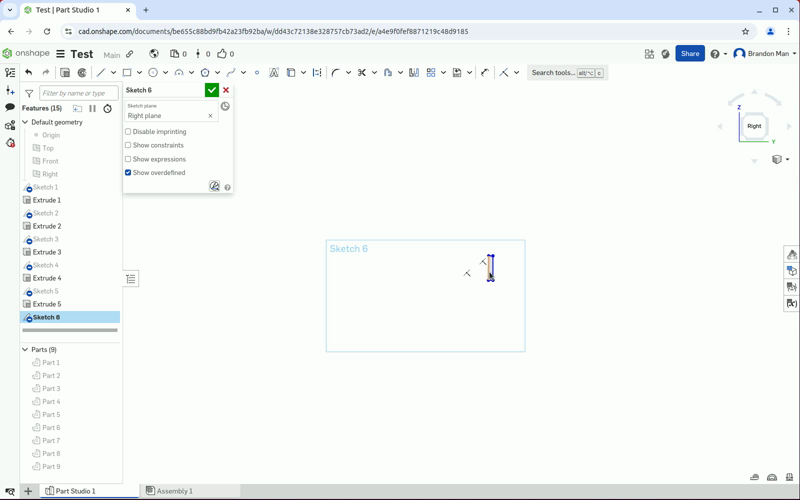
scroll(6)
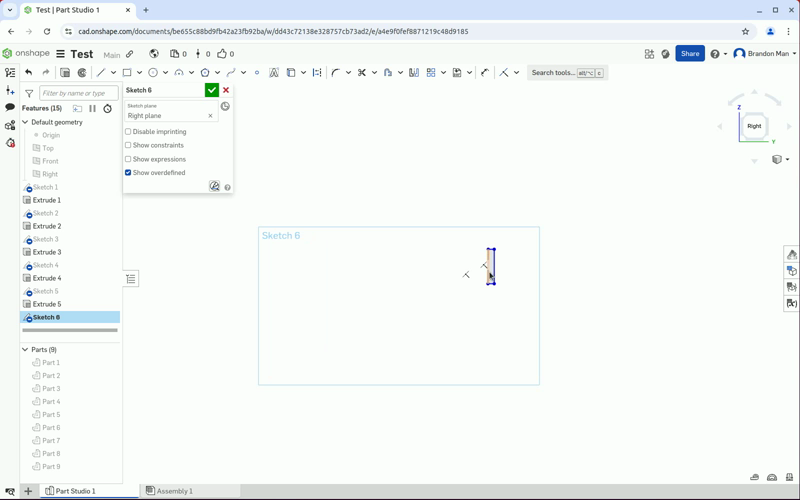
scroll(6)
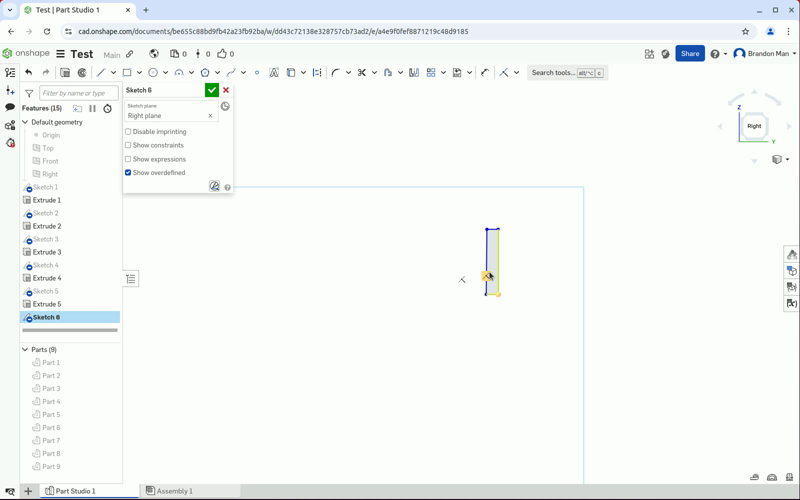
scroll(6)
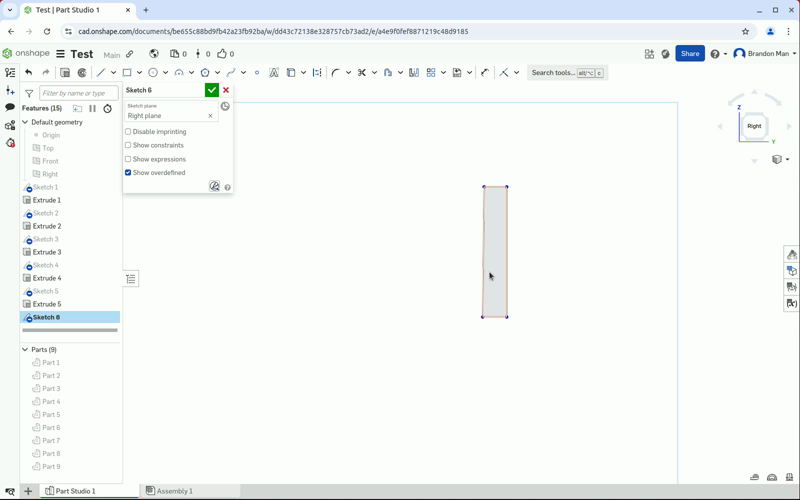
click(489, 271)
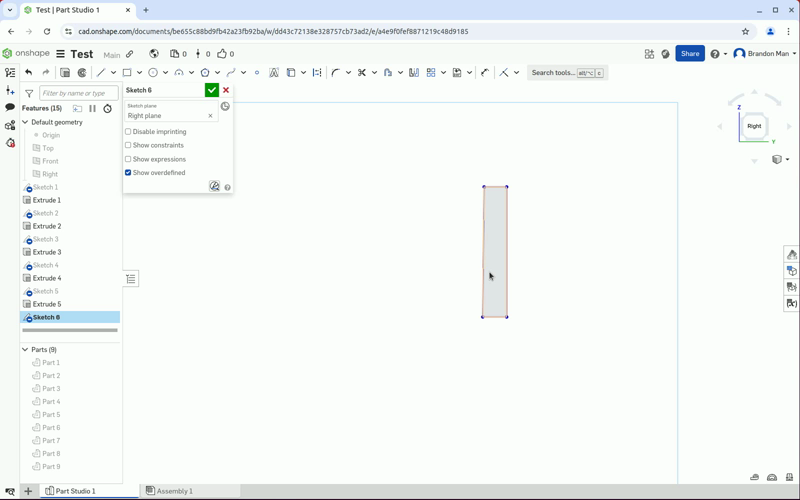
scroll(-6)
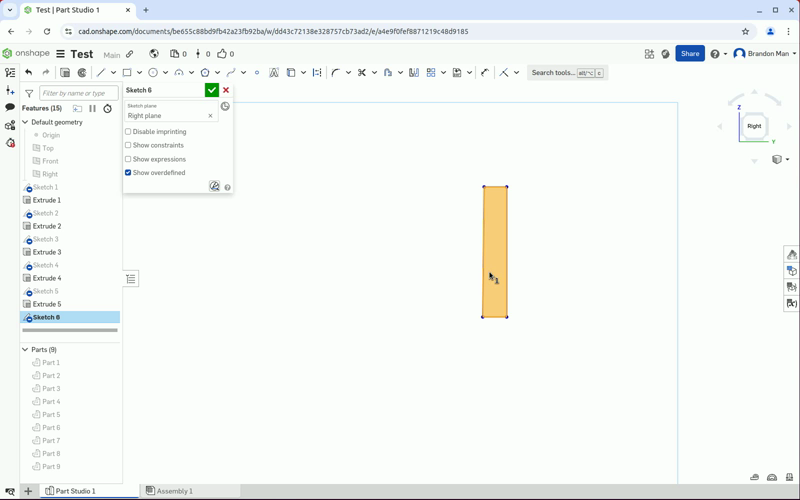
scroll(-6)
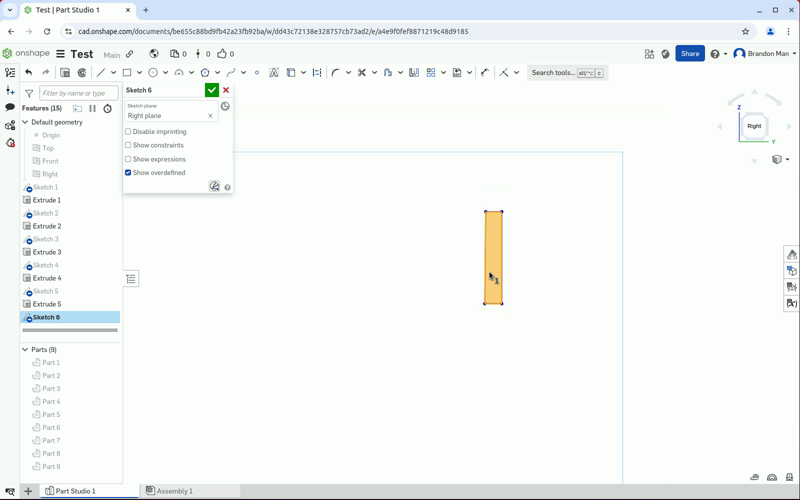
scroll(-6)
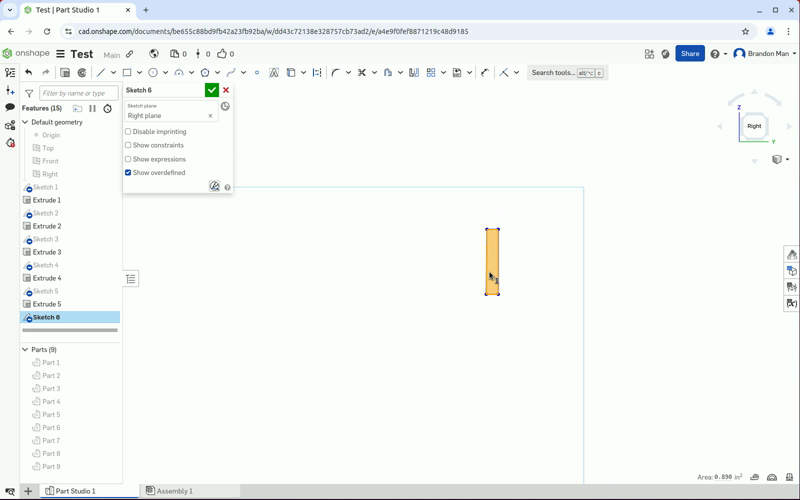
scroll(-6)
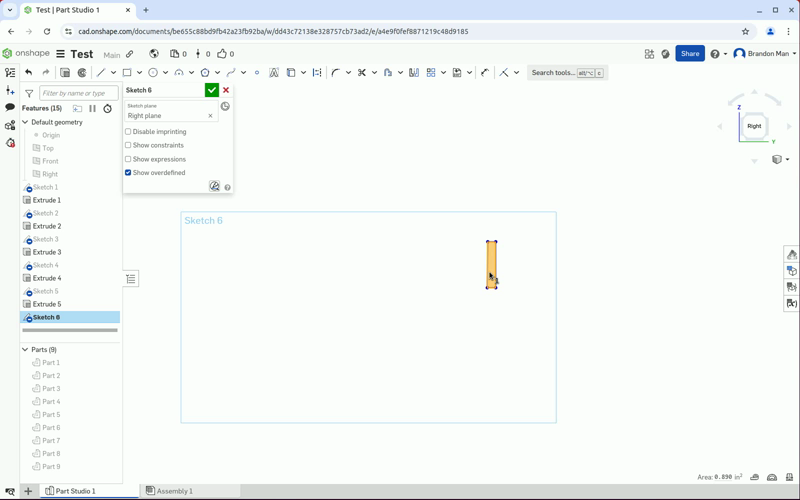
scroll(-6)
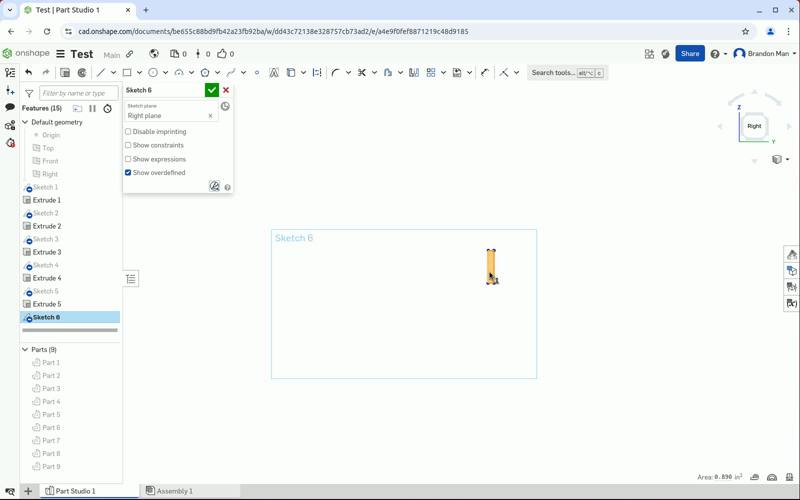
scroll(-6)
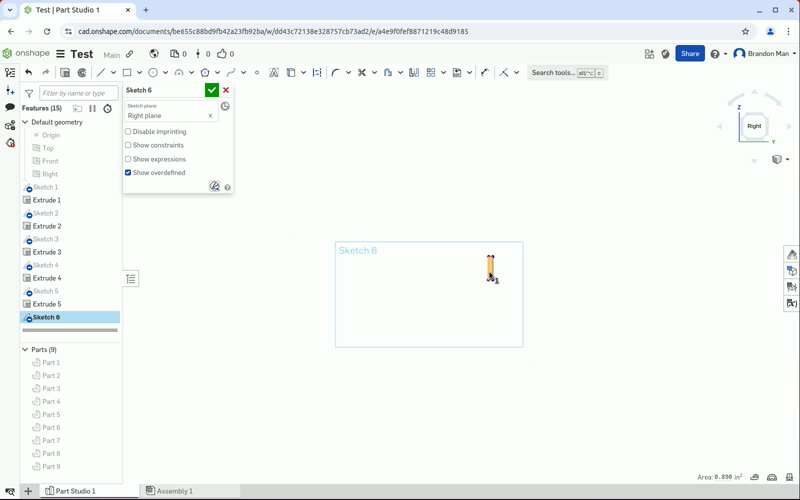
scroll(-6)
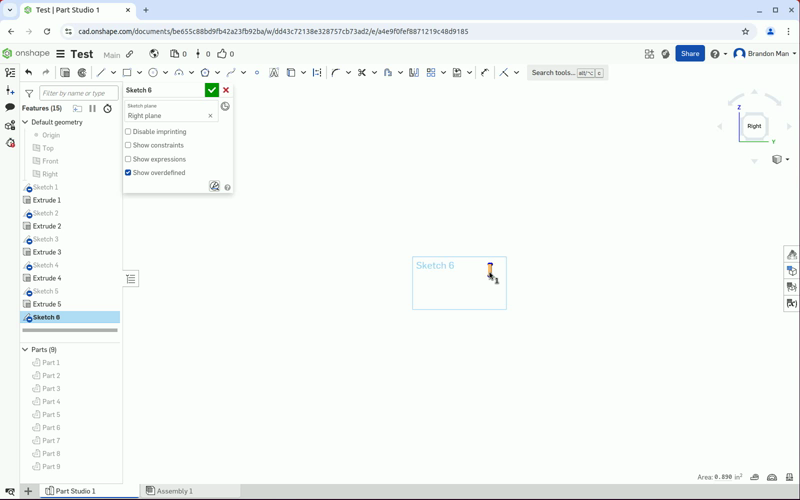
mouse_move(73, 352)
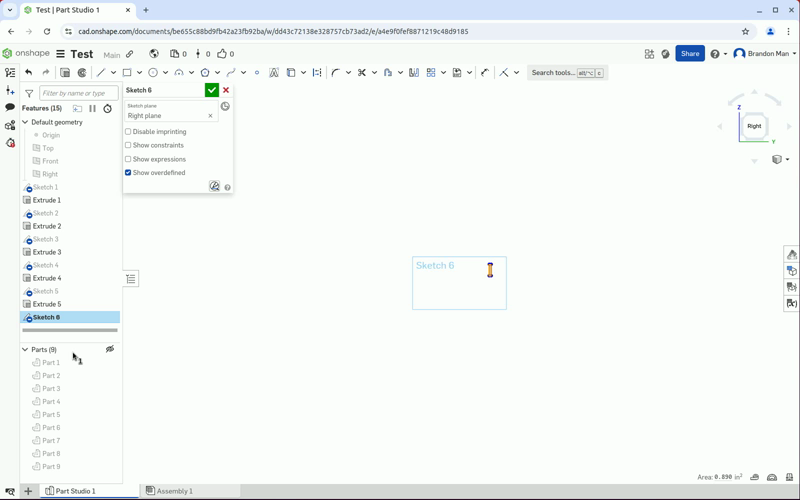
key(shift+y)
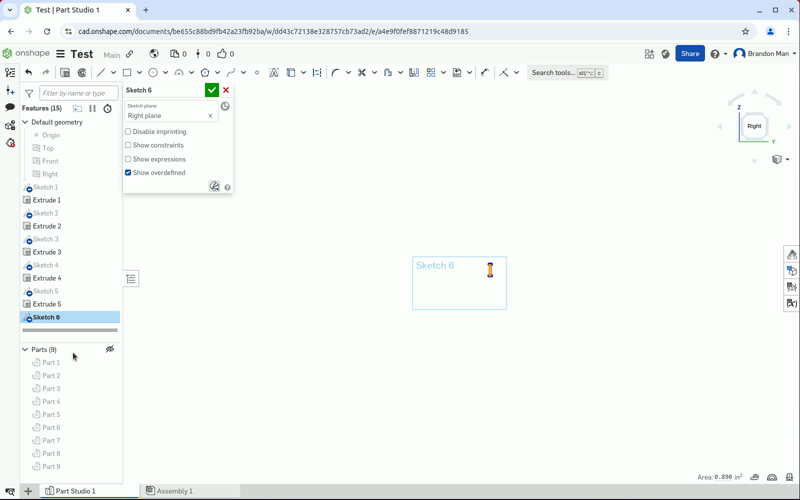
key(shift+e)
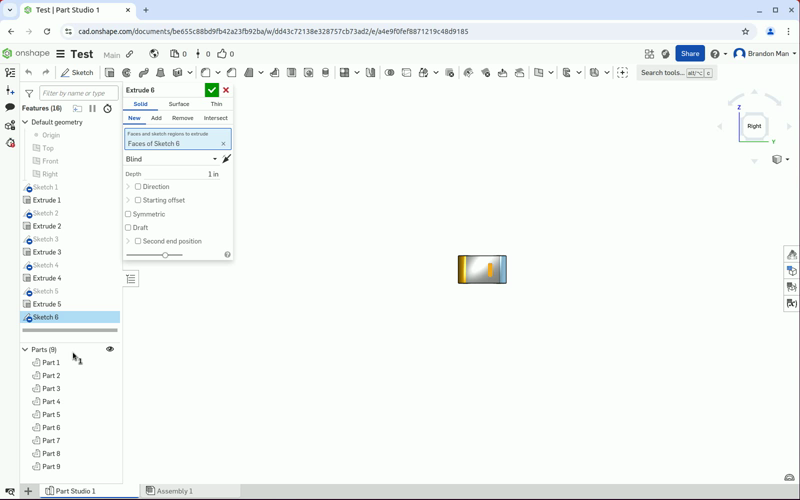
mouse_move(143, 106)
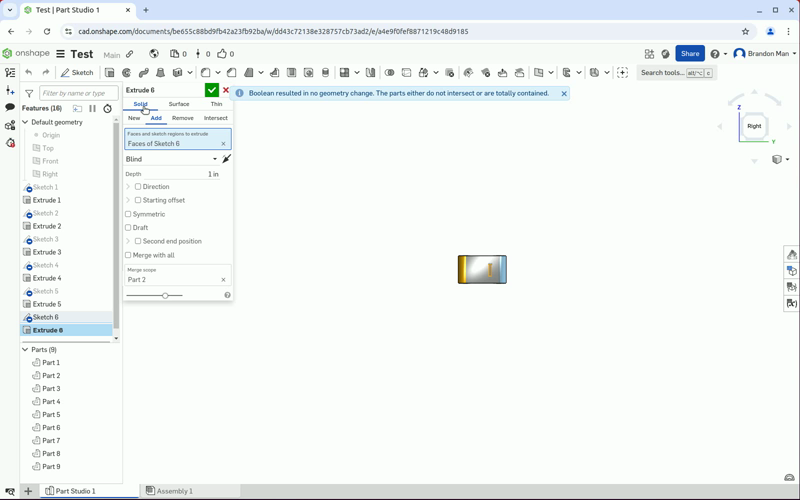
click(143, 106)
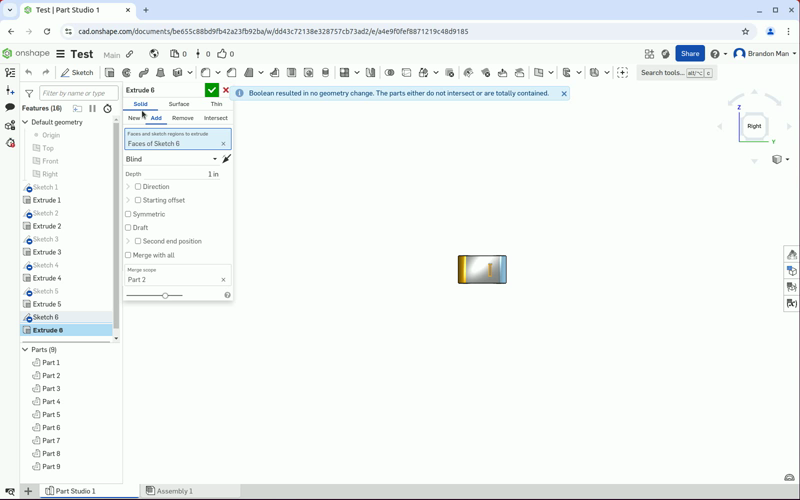
mouse_move(137, 120)
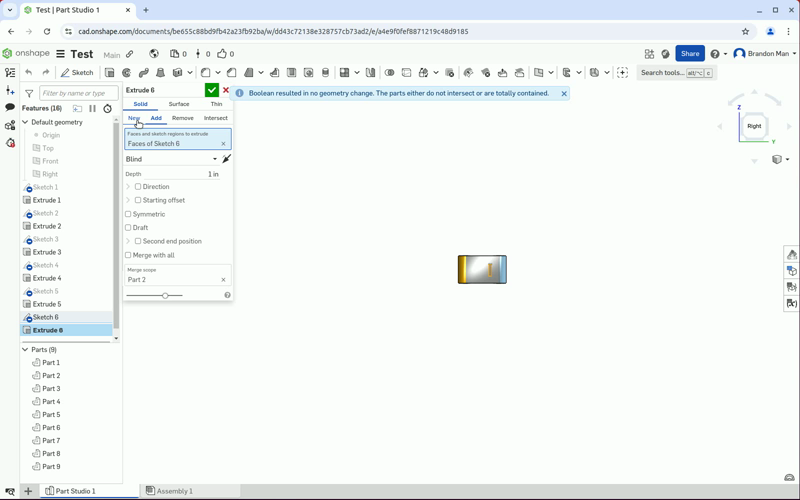
click(137, 120)
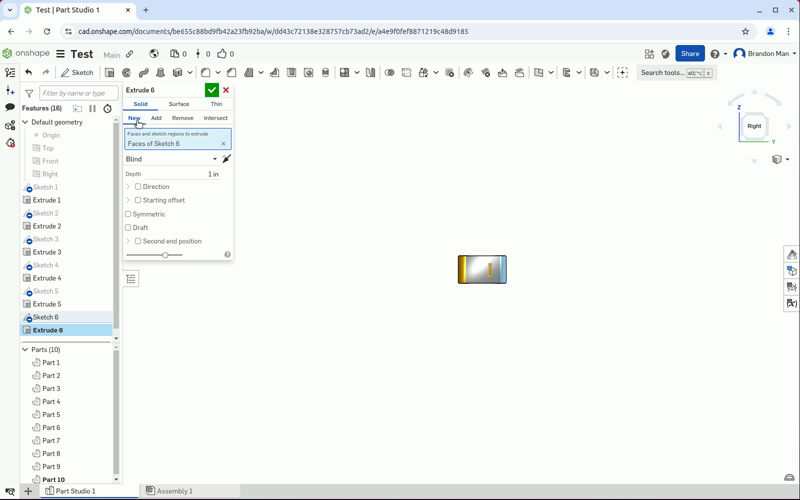
key(tab, 4)
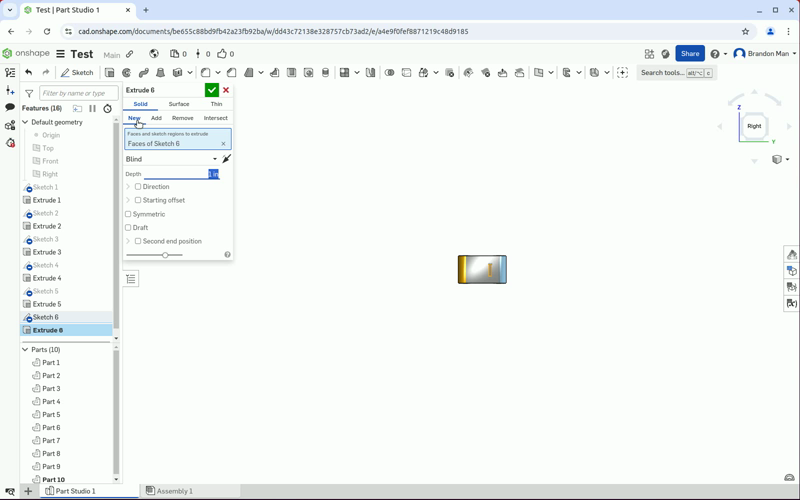
text(4.574)
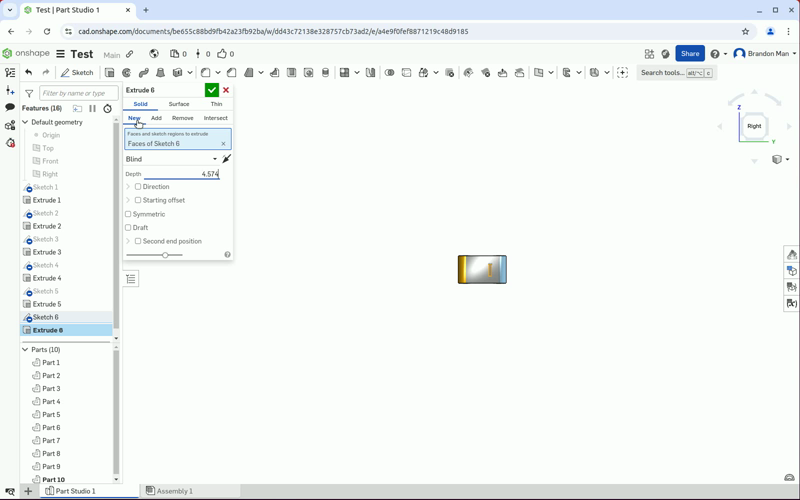
key(enter)
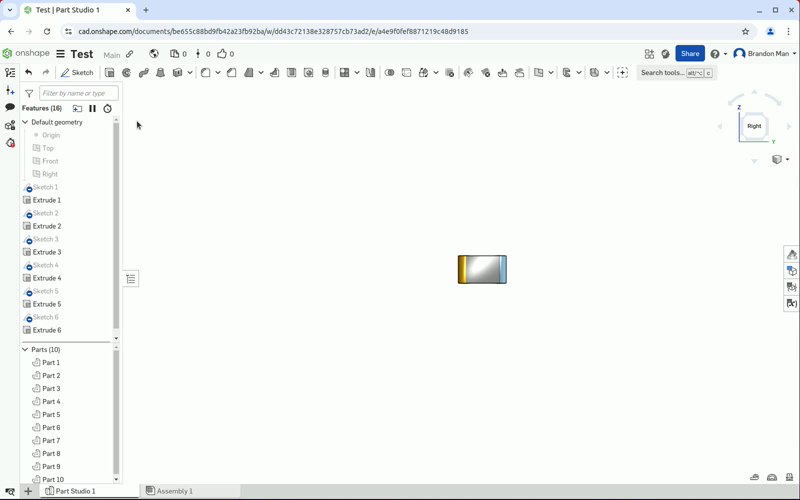
key(shift+h)
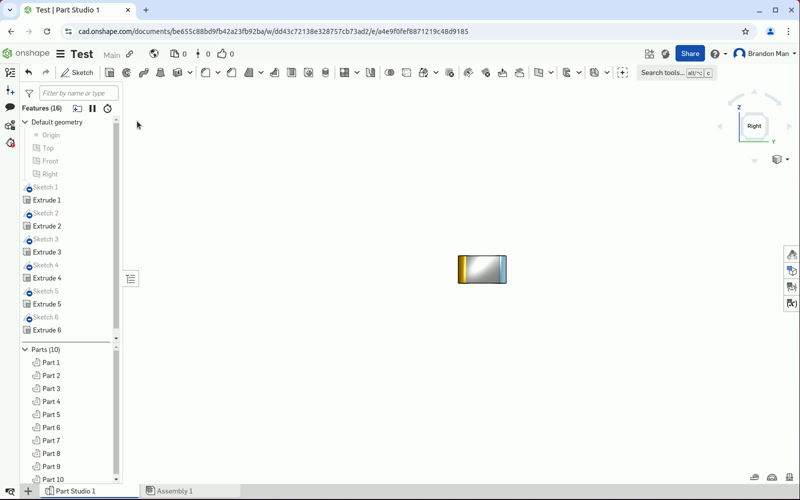
key(shift+h)
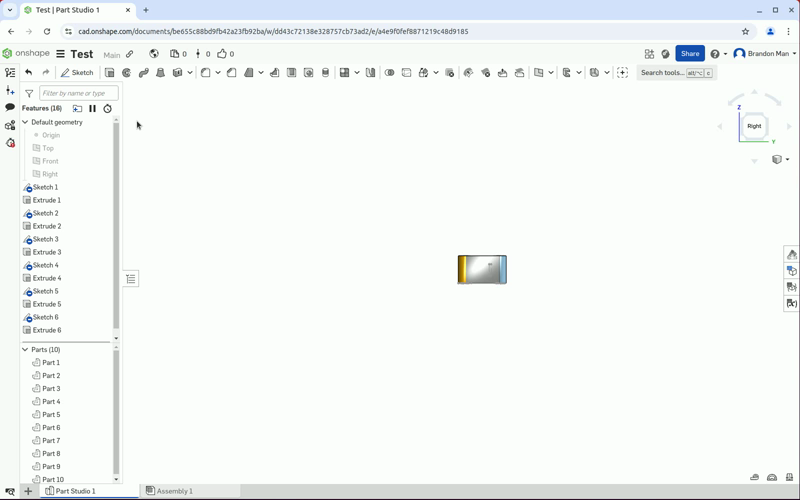
key(shift+7)
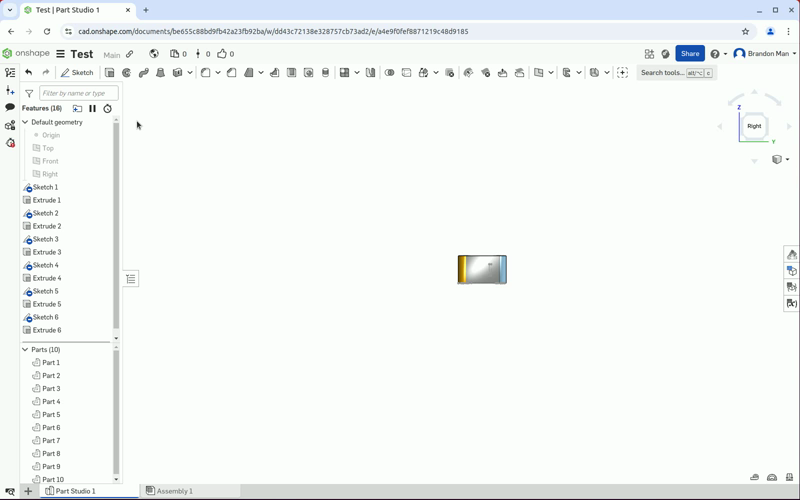
key(right, 2)
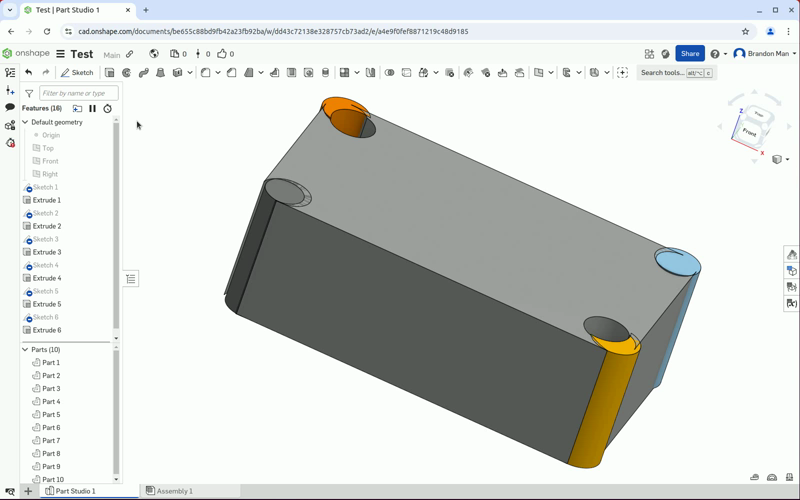
key(down, 2)
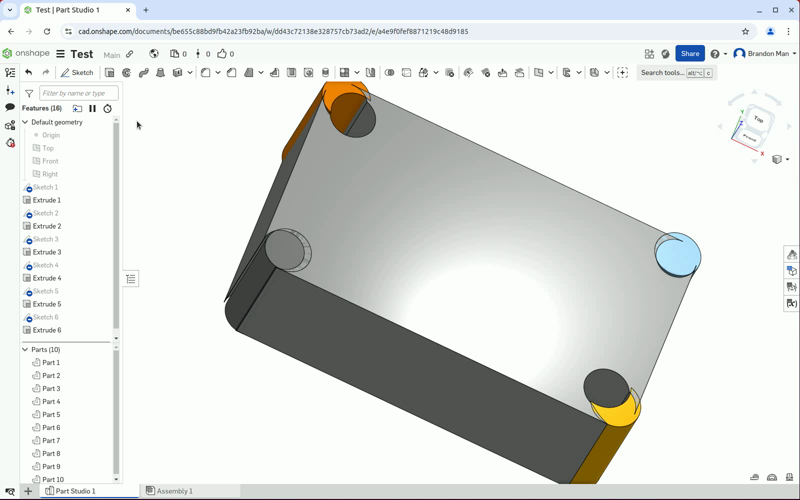
key(up, 2)
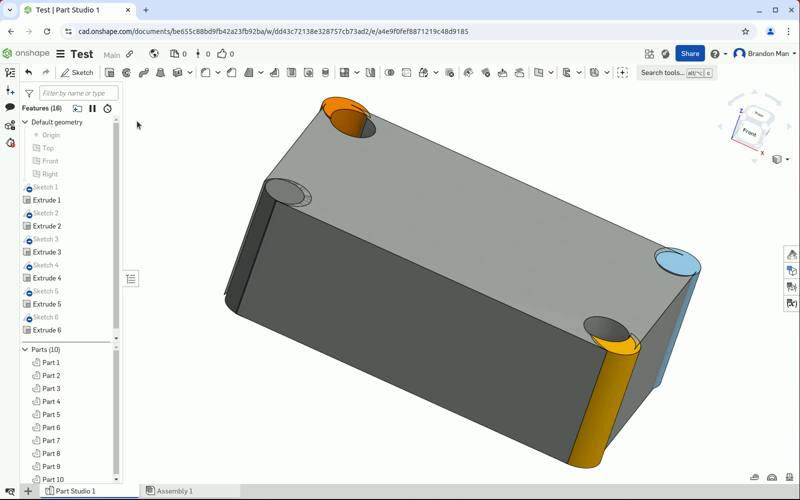
key(left, 2)
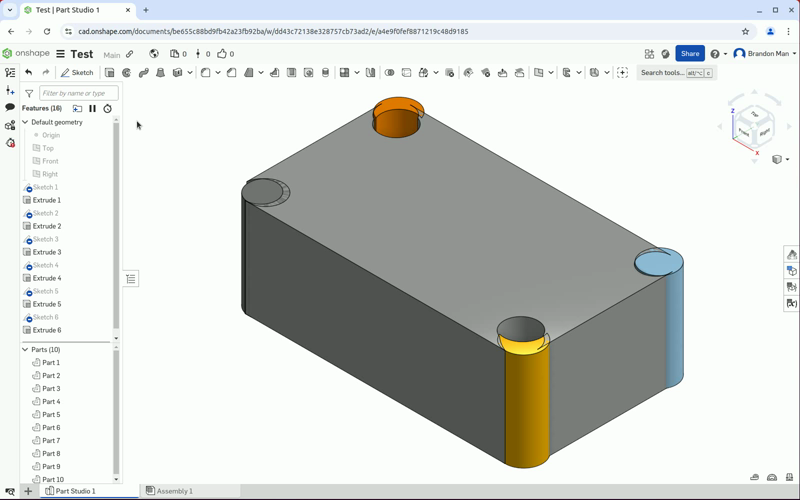
mouse_move(69, 189)
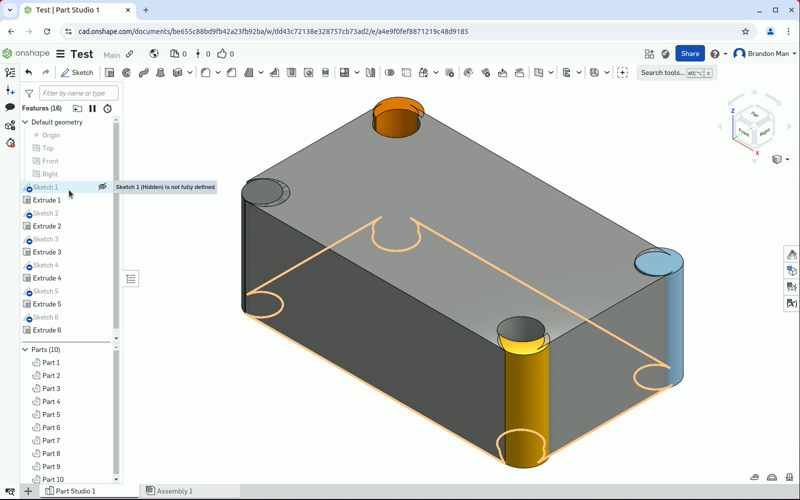
click(69, 189)